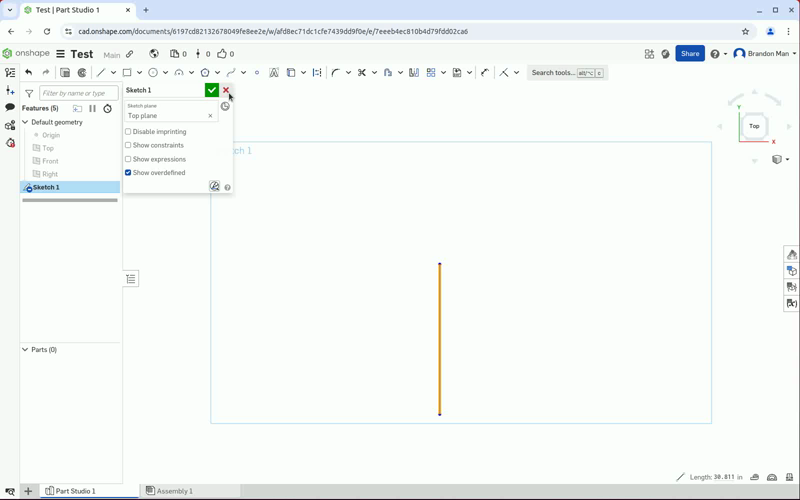
key(shift+h)
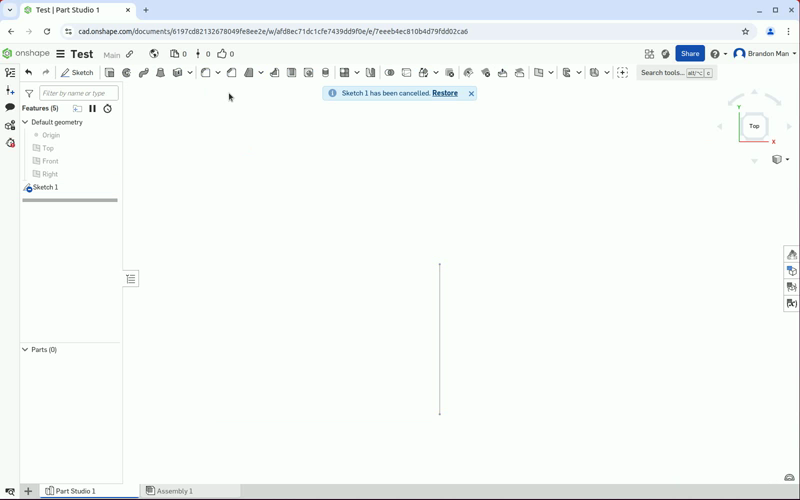
key(shift+s)
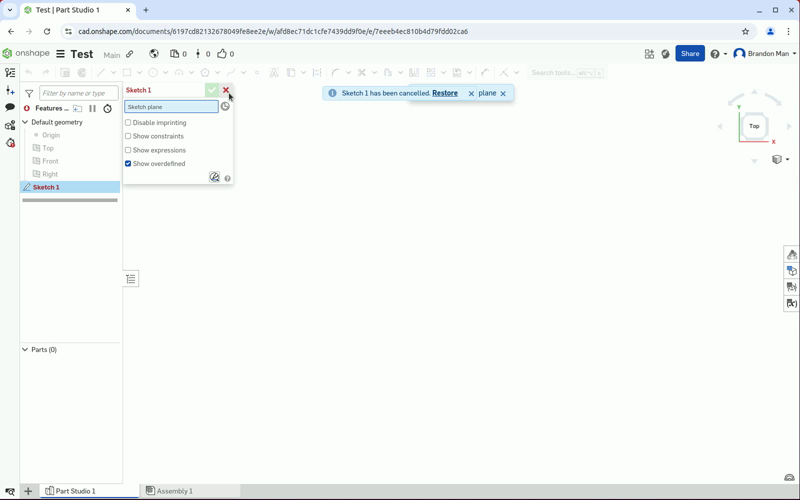
mouse_move(73, 150)
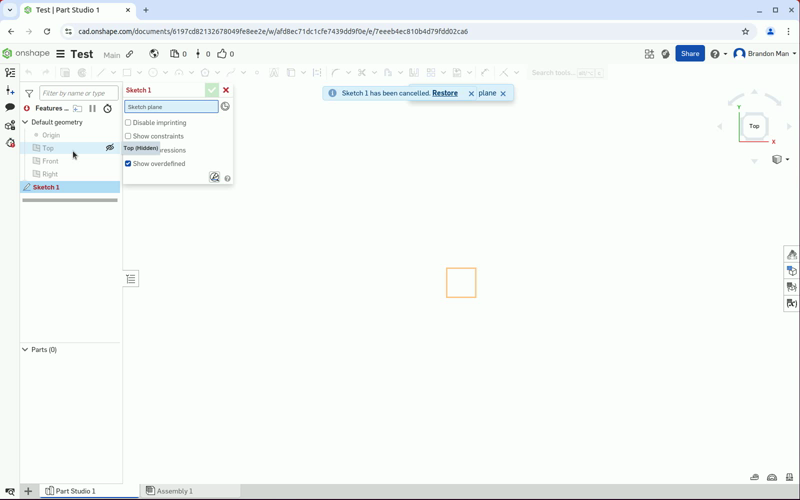
click(73, 150)
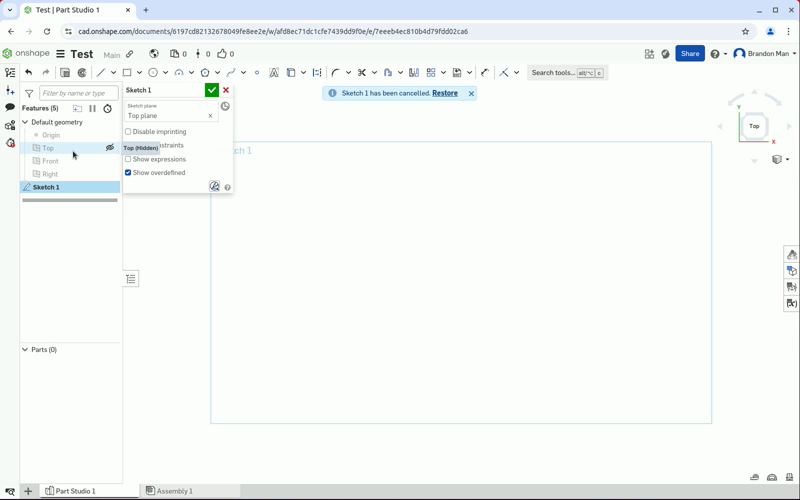
mouse_move(73, 352)
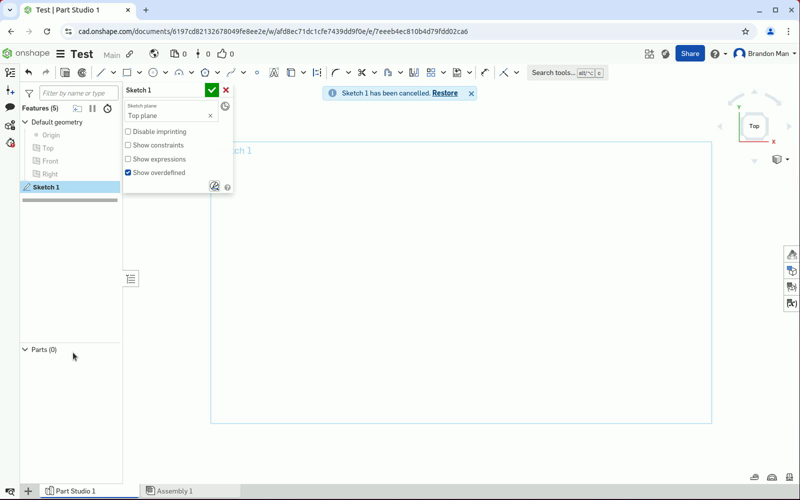
key(y)
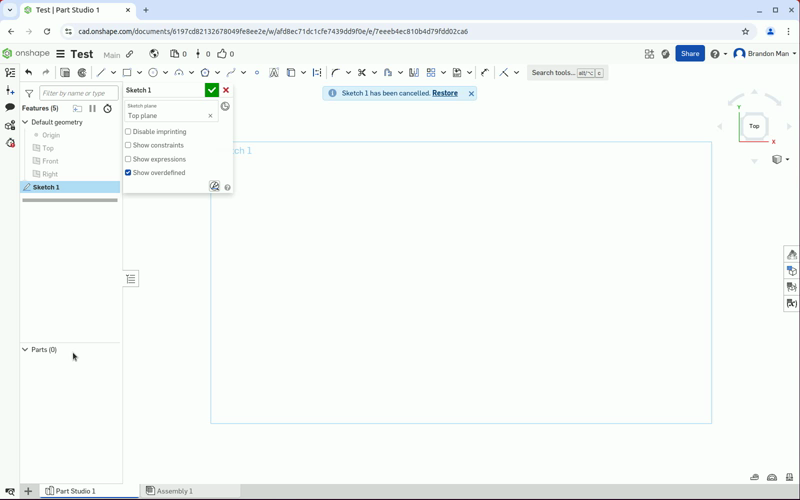
key(a)
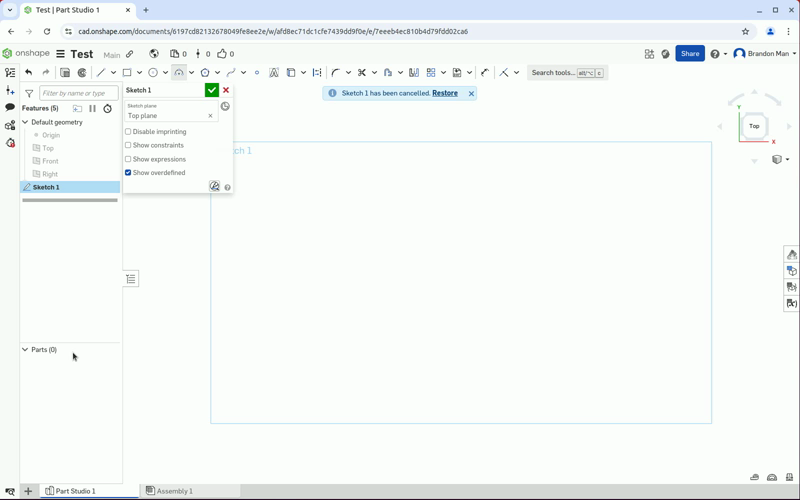
key_down(shift)
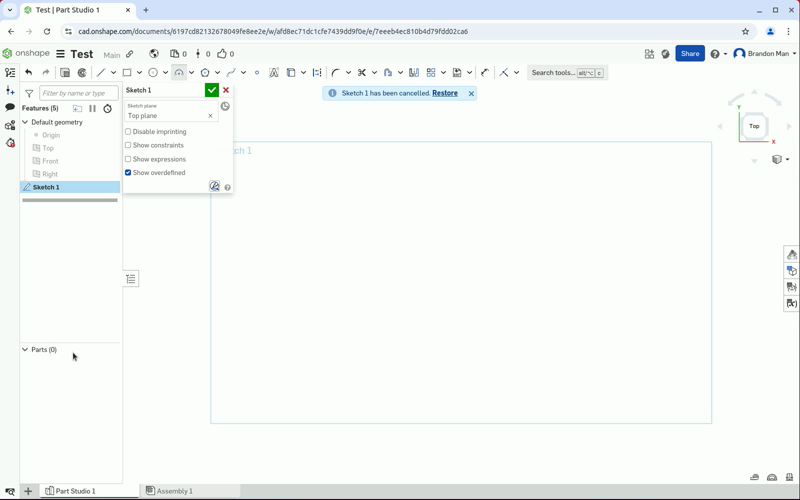
mouse_move(348, 389)
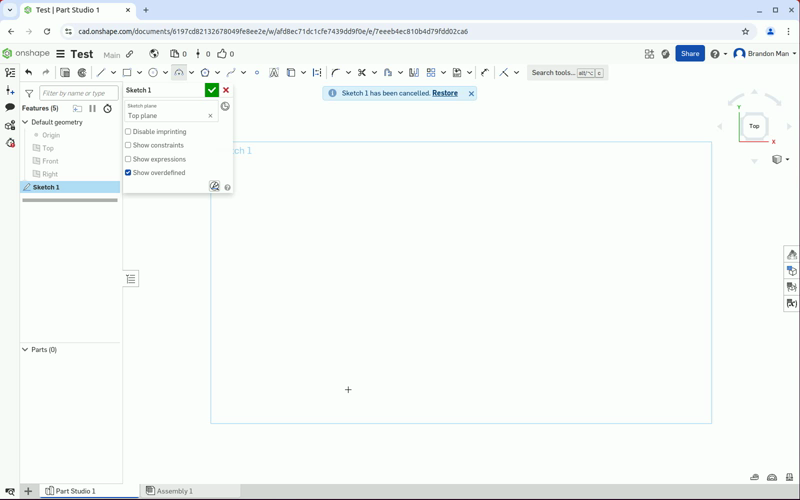
click(348, 389)
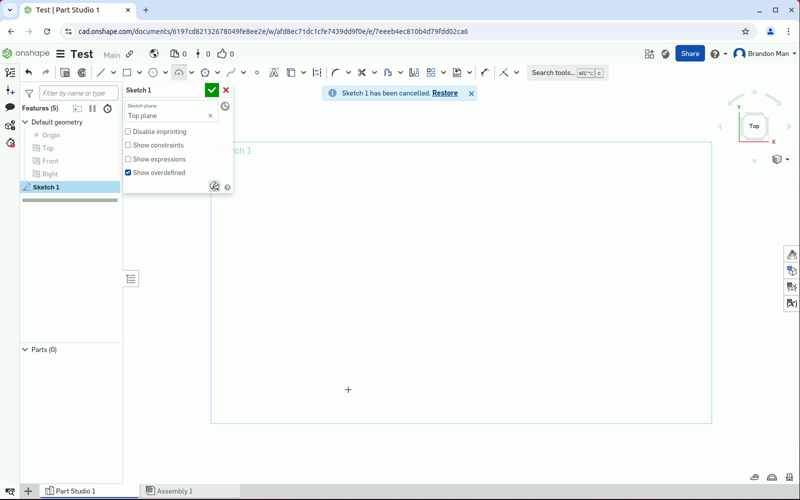
key_up(shift)
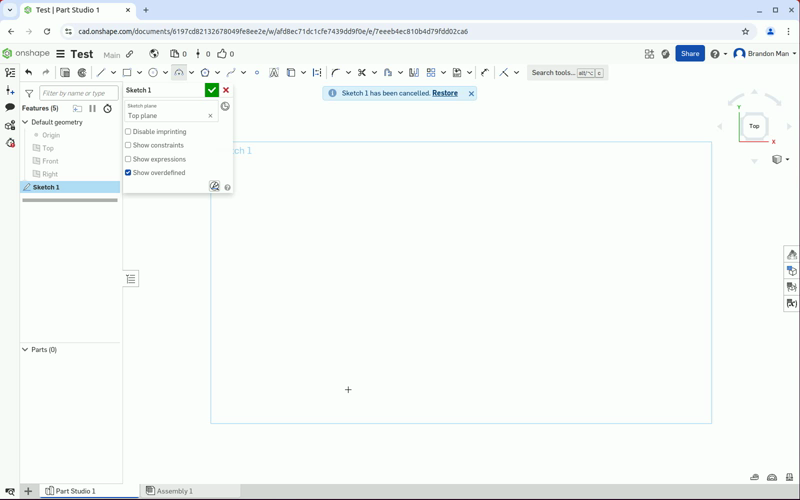
key_down(shift)
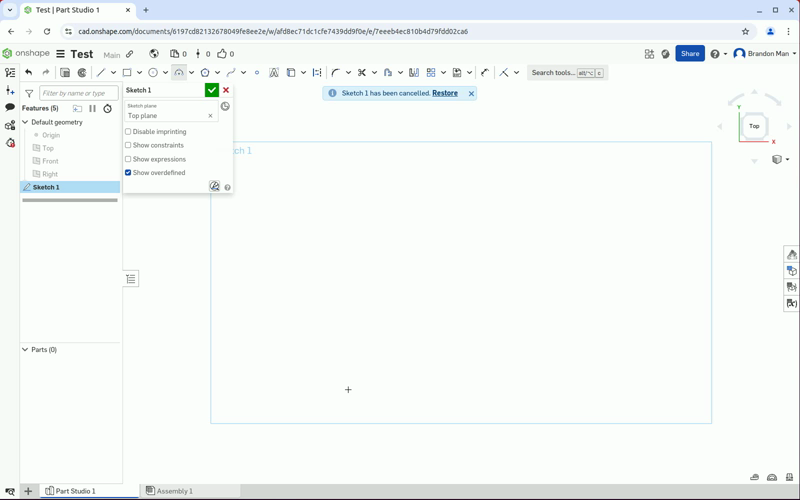
mouse_move(353, 394)
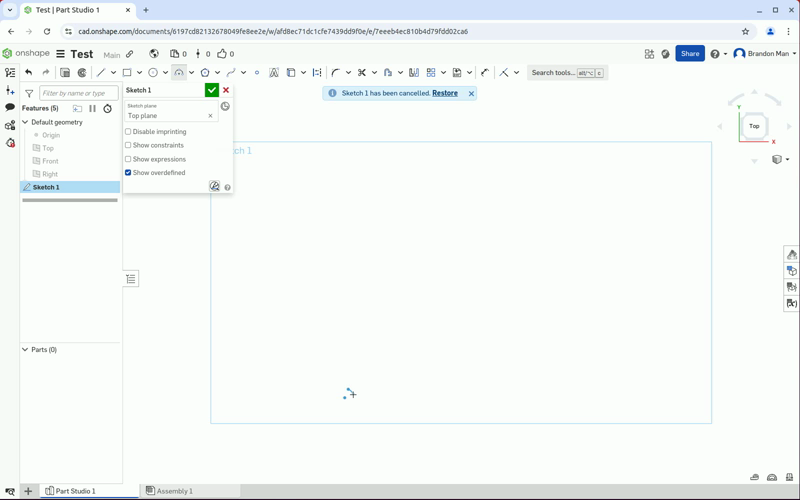
scroll(6)
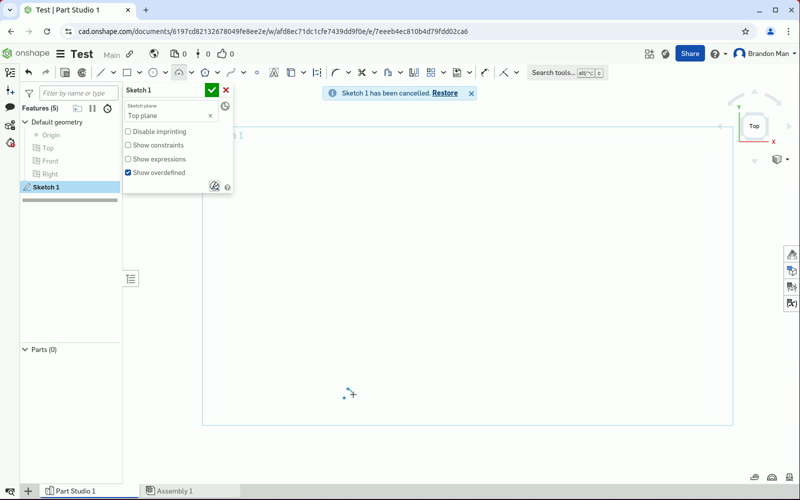
scroll(6)
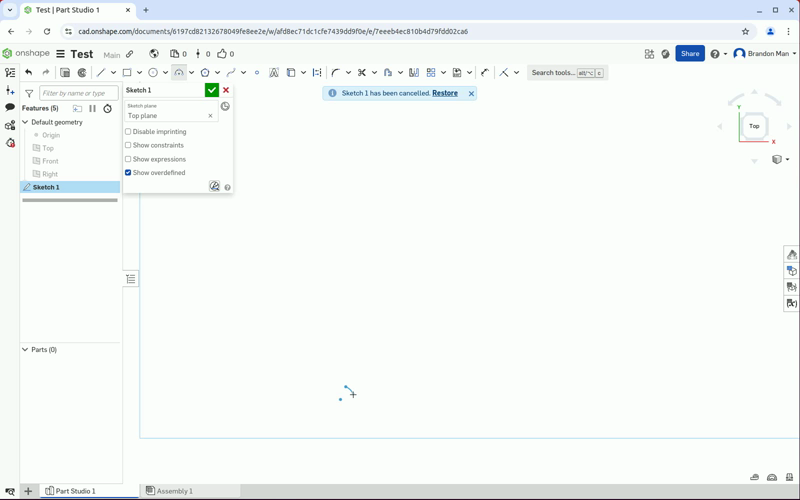
scroll(6)
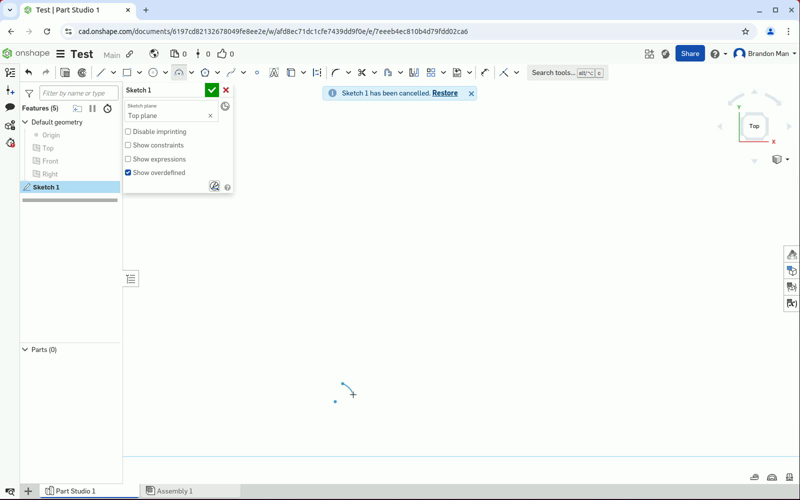
scroll(6)
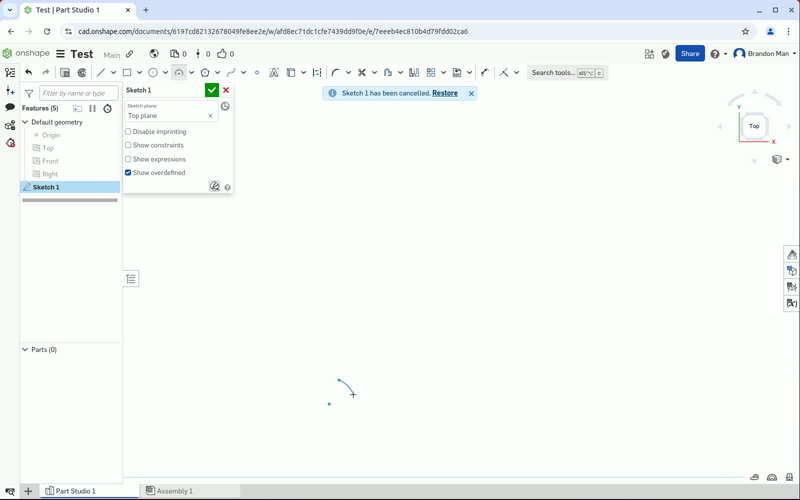
scroll(6)
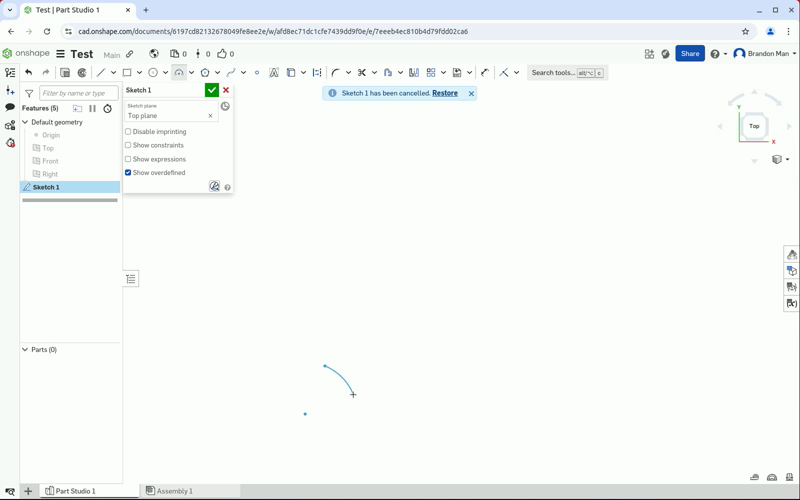
scroll(6)
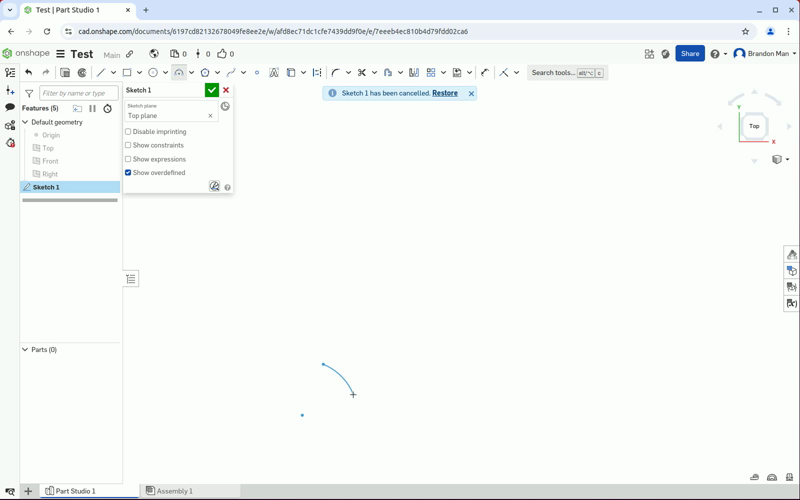
scroll(6)
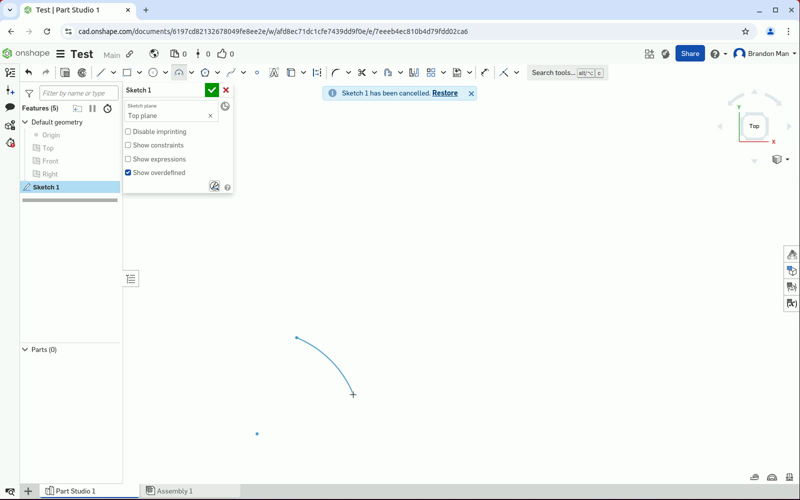
click(353, 394)
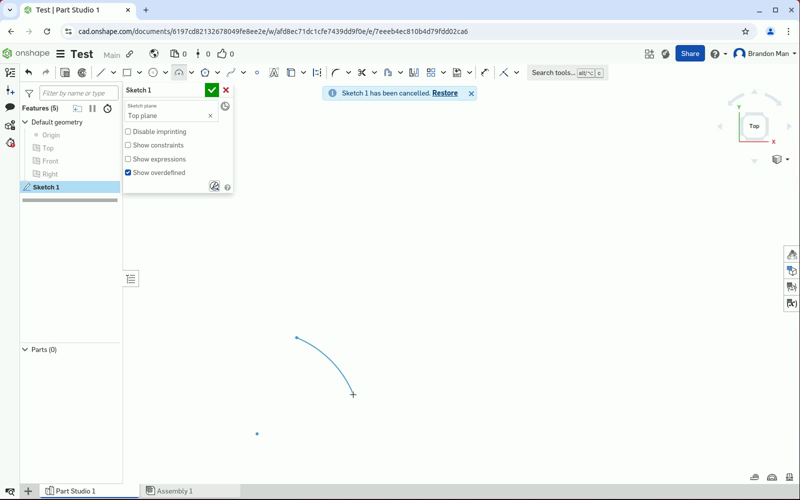
scroll(-6)
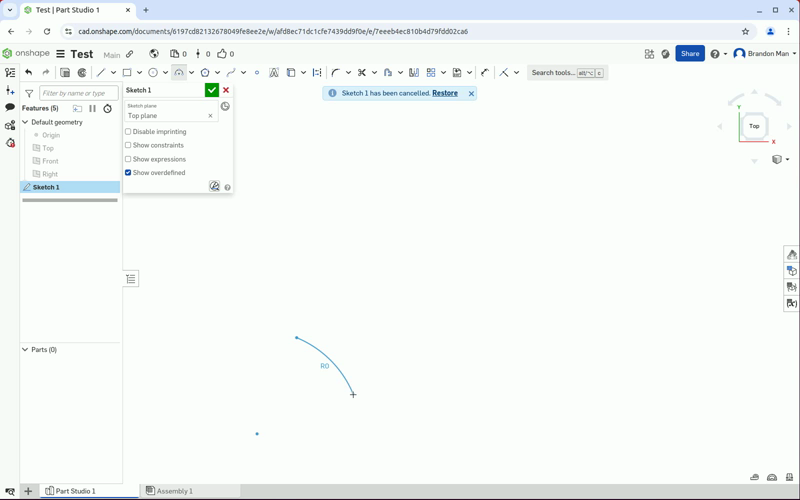
scroll(-6)
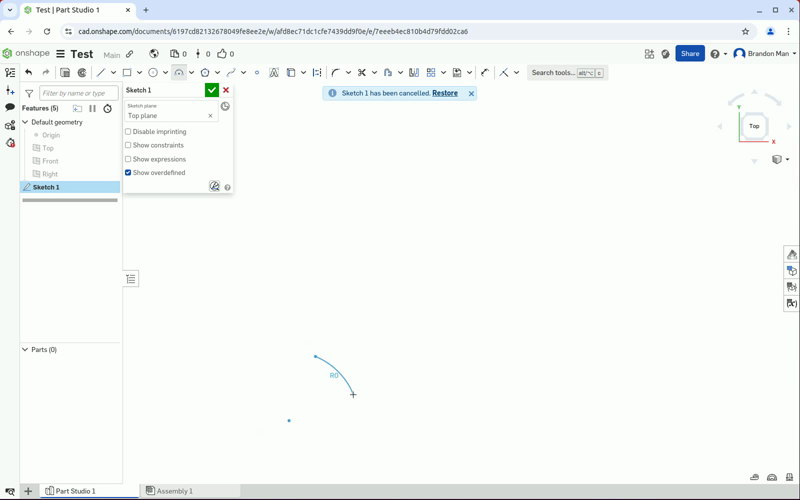
scroll(-6)
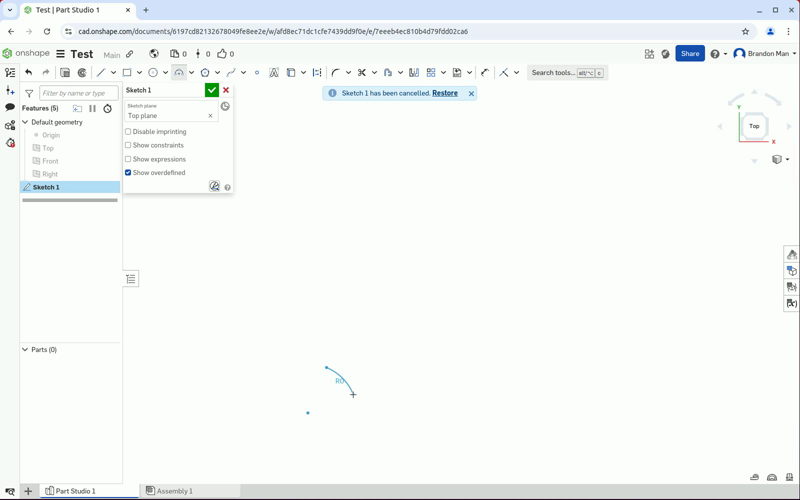
scroll(-6)
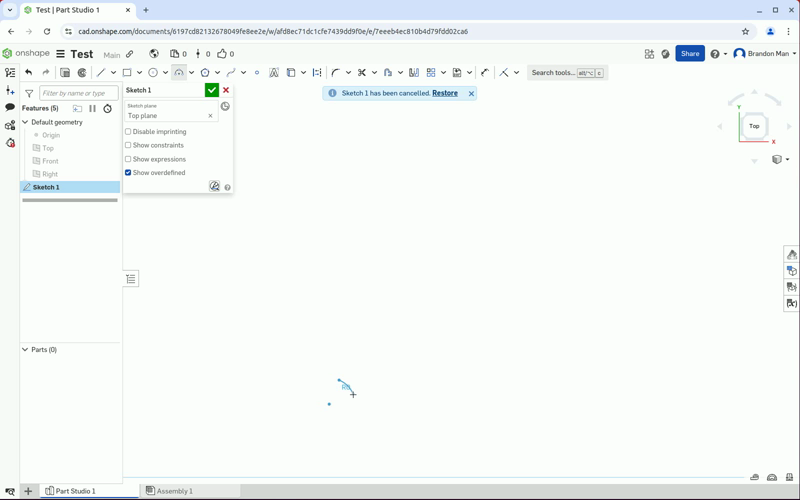
scroll(-6)
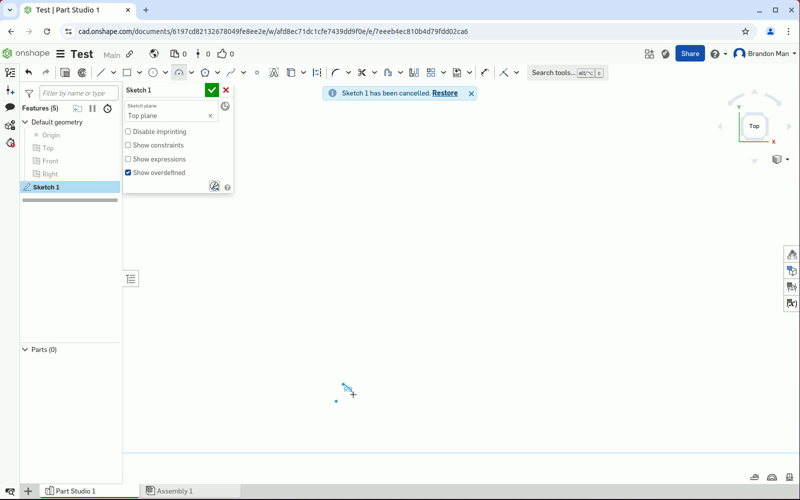
scroll(-6)
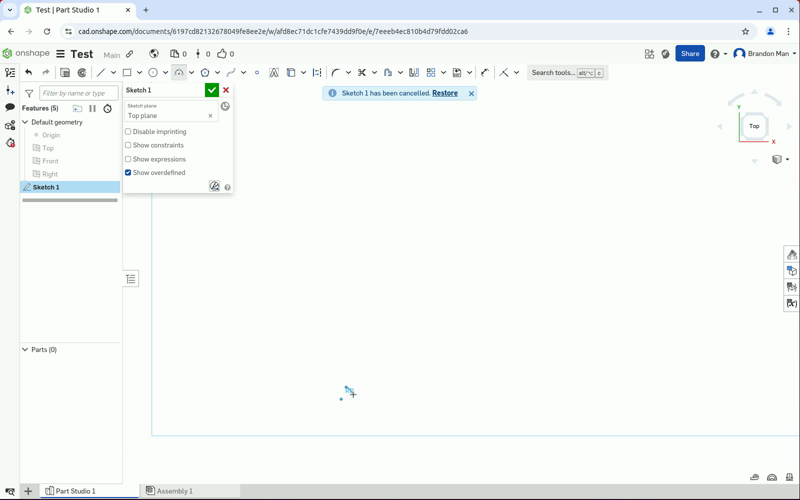
scroll(-6)
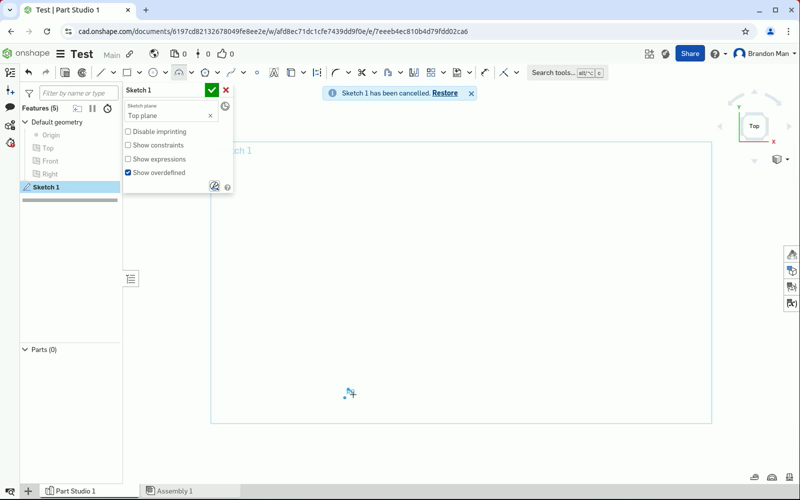
mouse_move(349, 393)
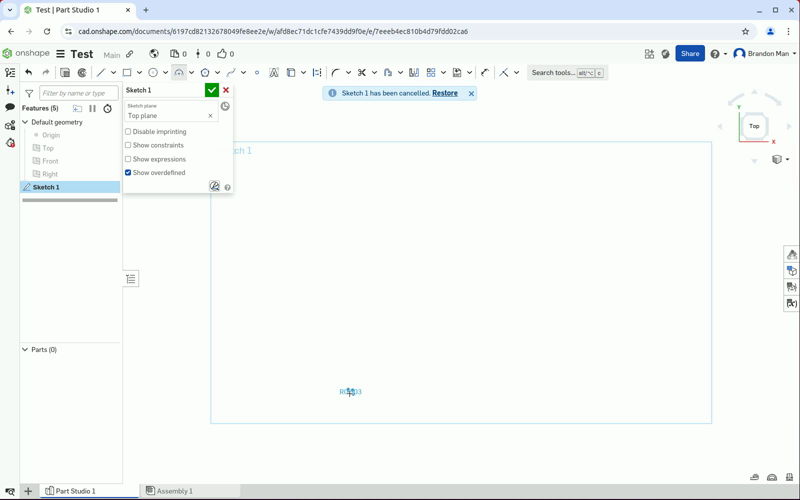
scroll(6)
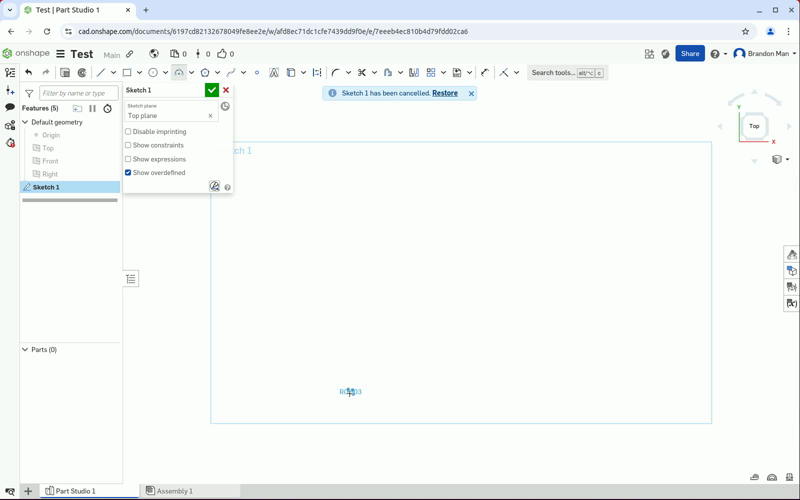
scroll(6)
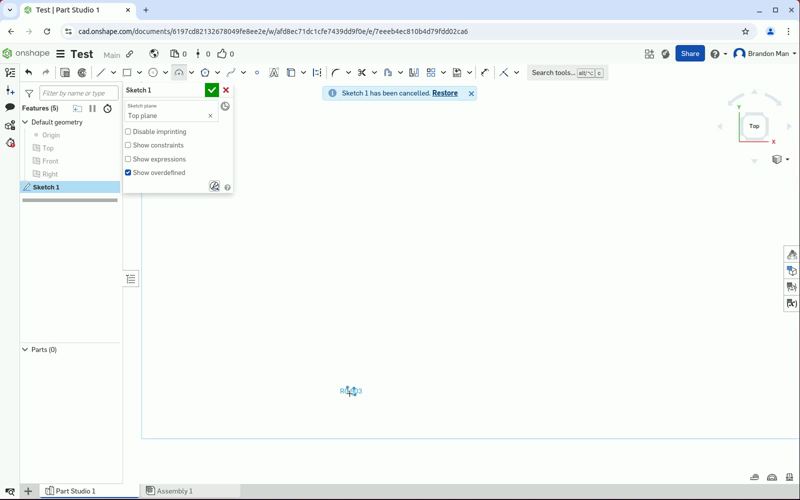
scroll(6)
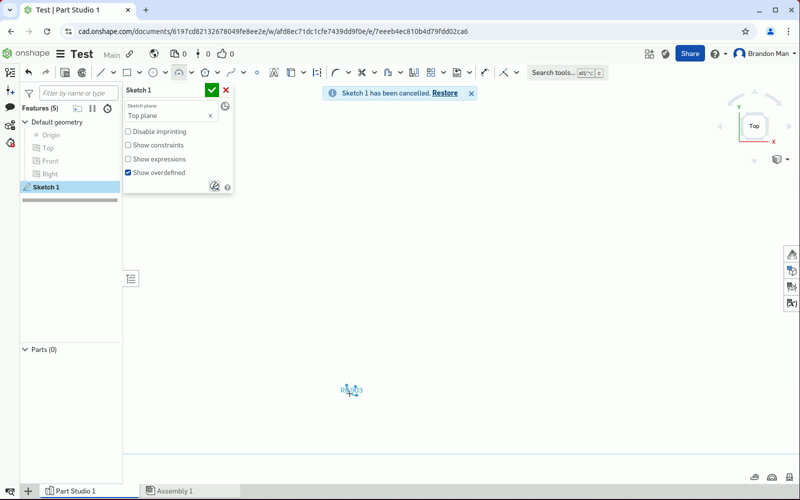
scroll(6)
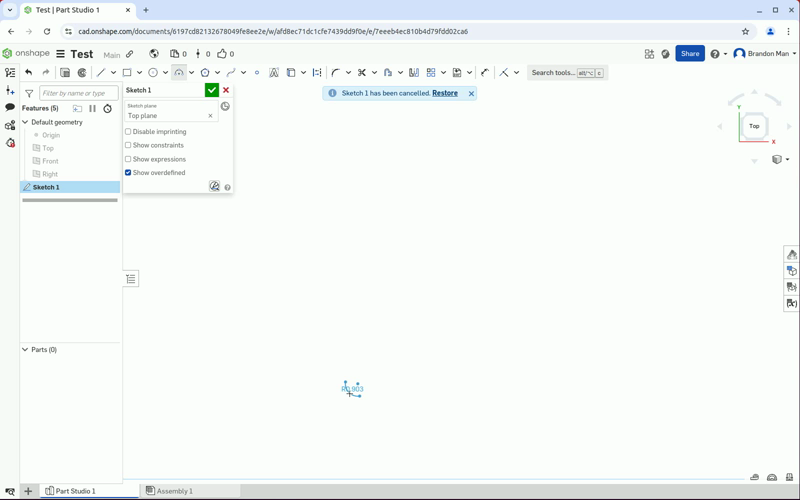
scroll(6)
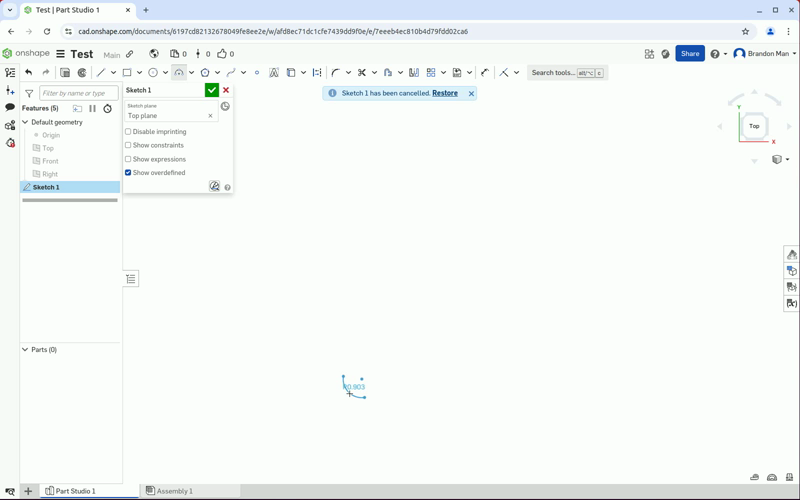
scroll(6)
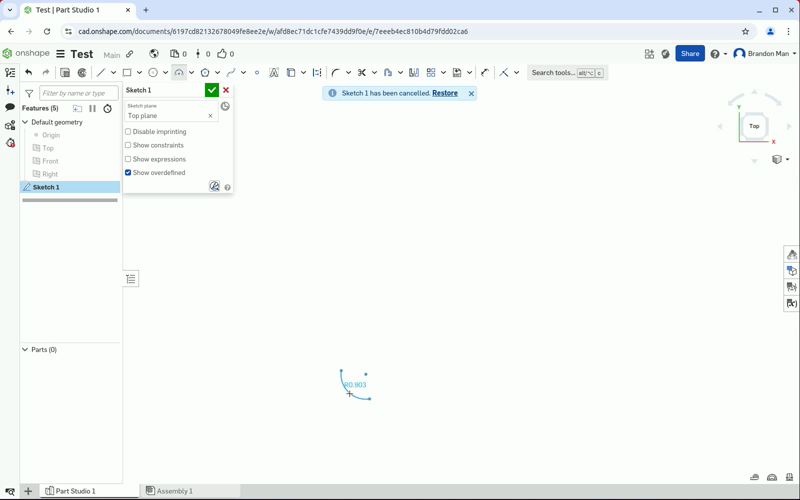
scroll(6)
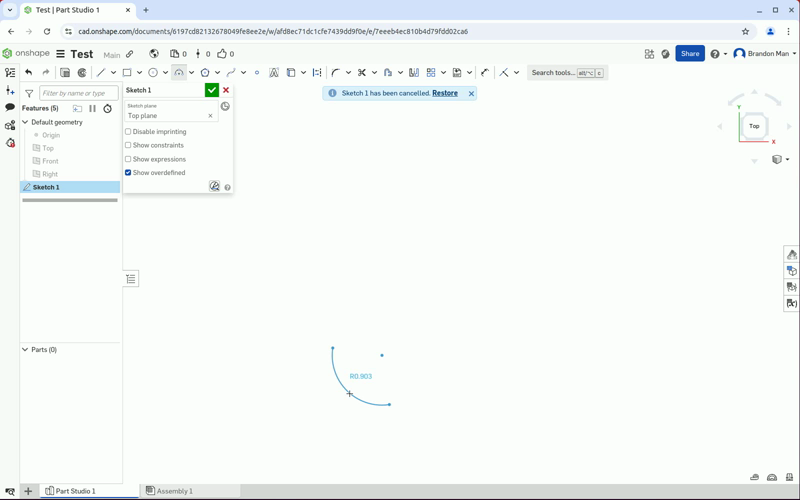
click(349, 393)
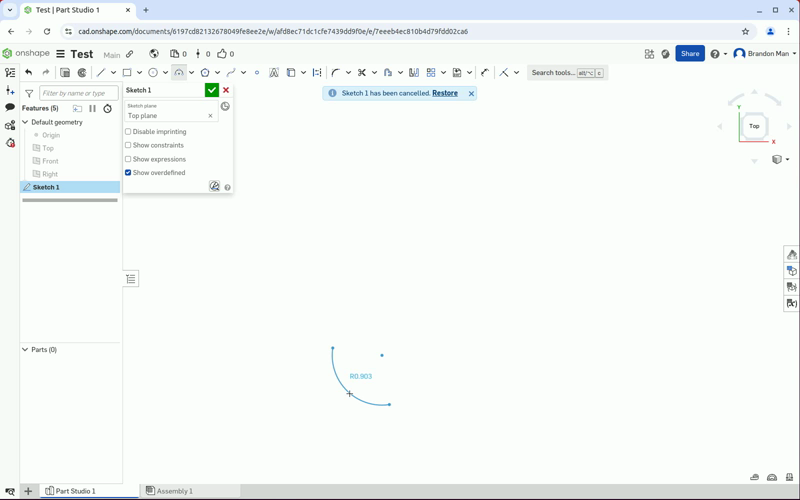
scroll(-6)
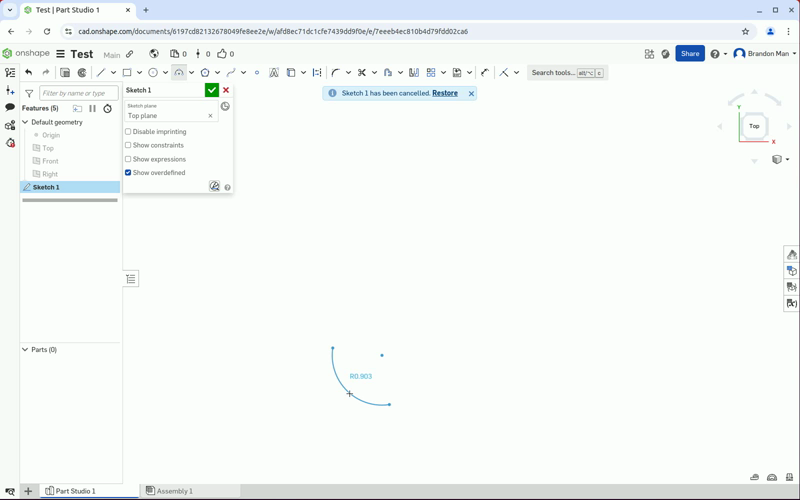
scroll(-6)
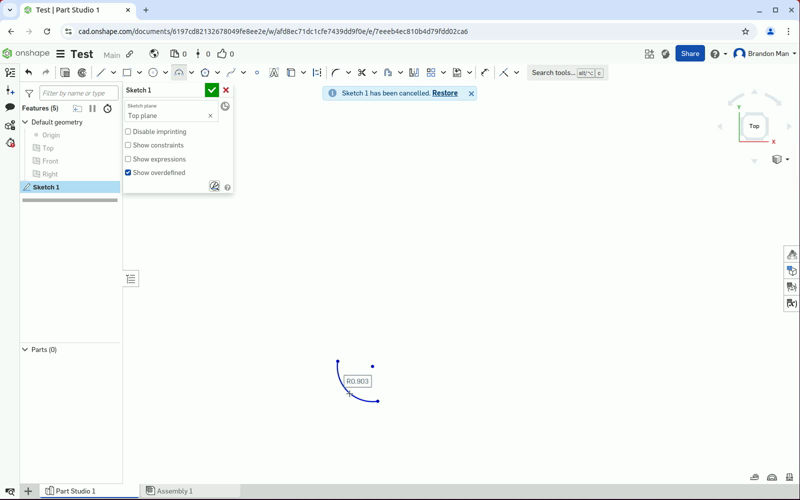
scroll(-6)
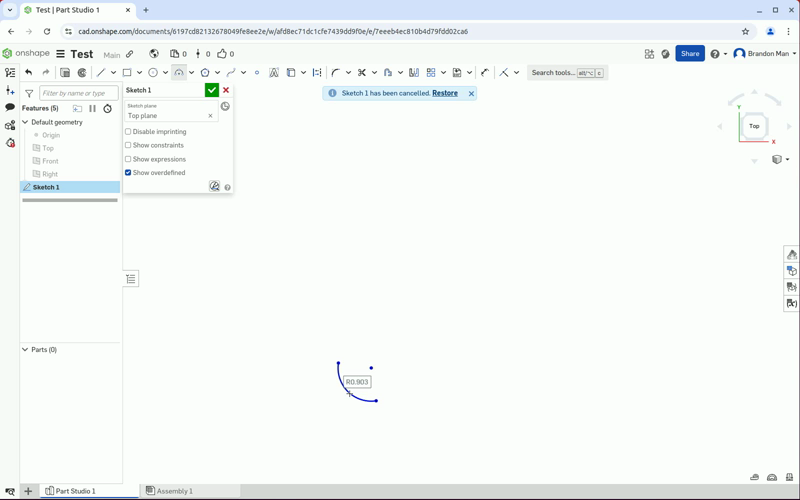
scroll(-6)
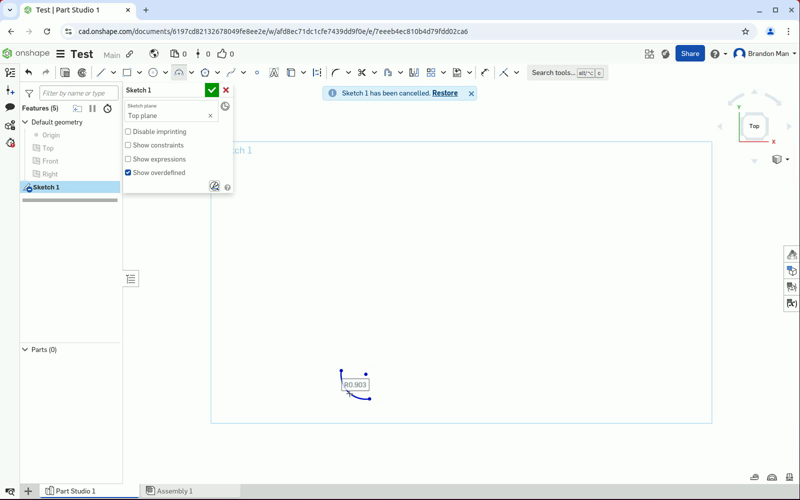
scroll(-6)
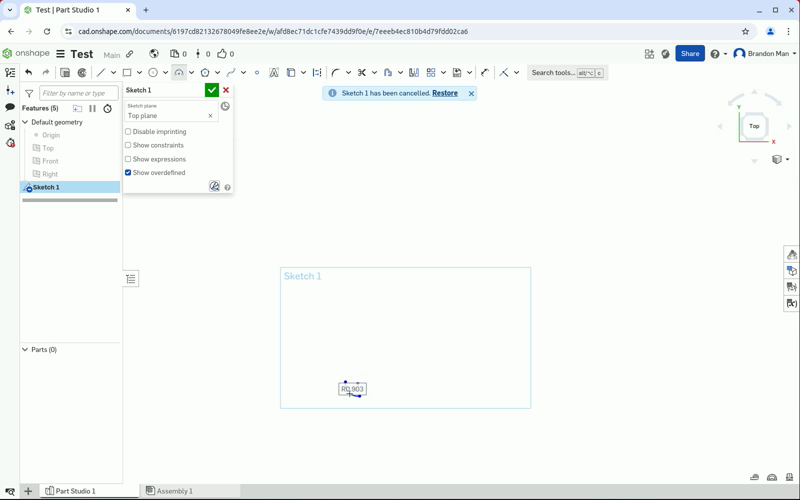
scroll(-6)
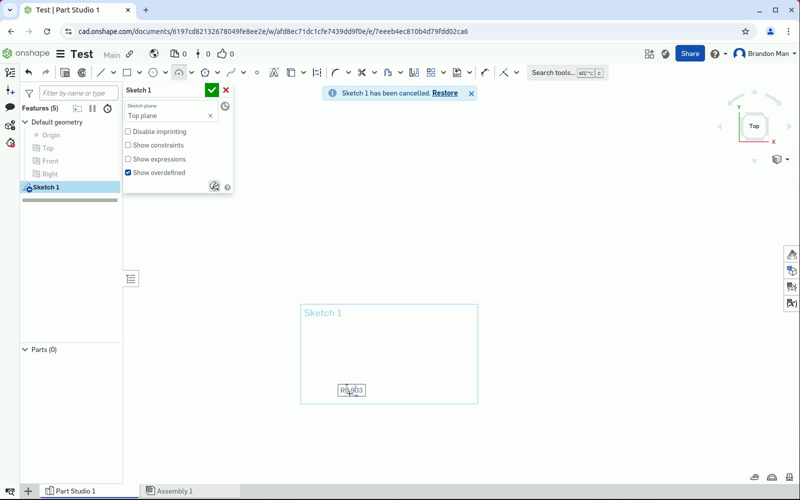
scroll(-6)
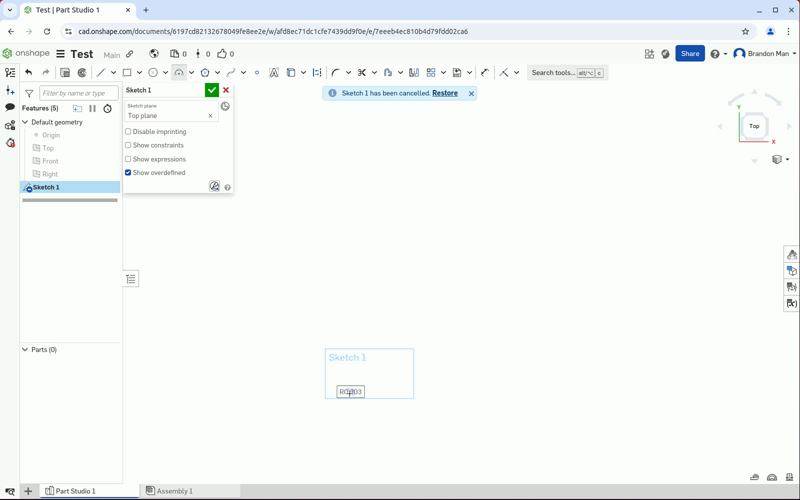
key_up(shift)
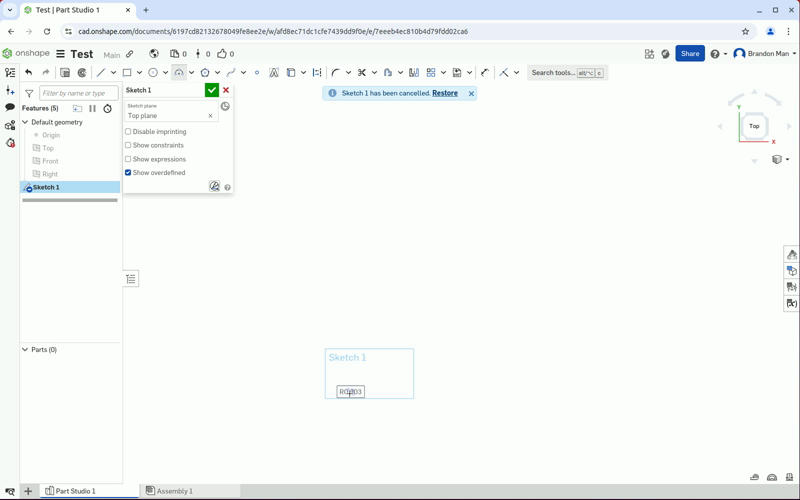
key(esc)
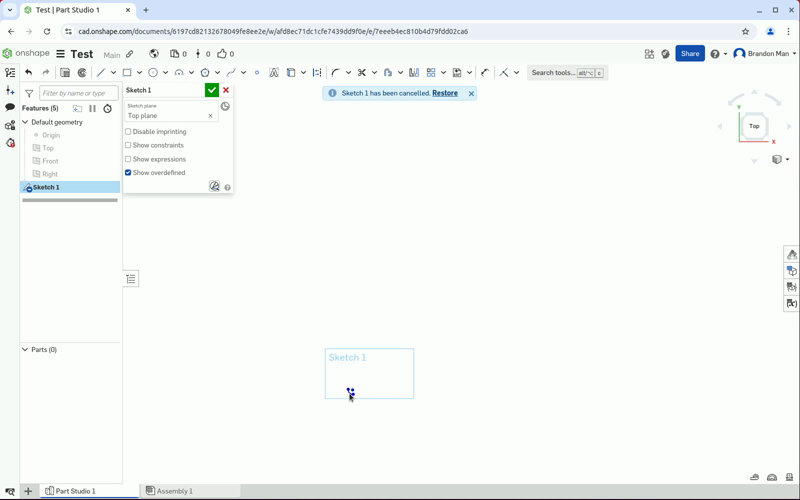
key(l)
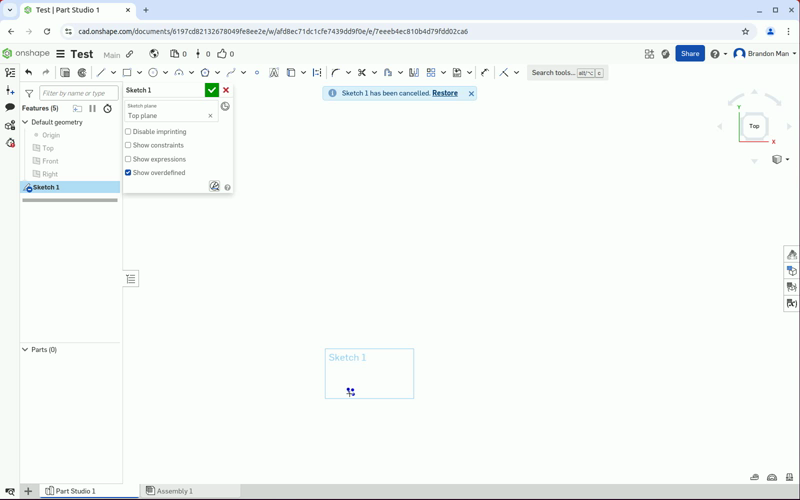
mouse_move(353, 394)
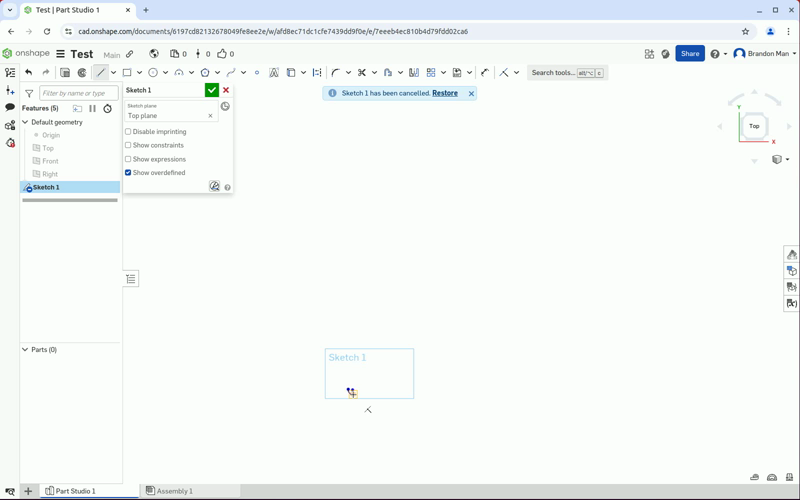
scroll(6)
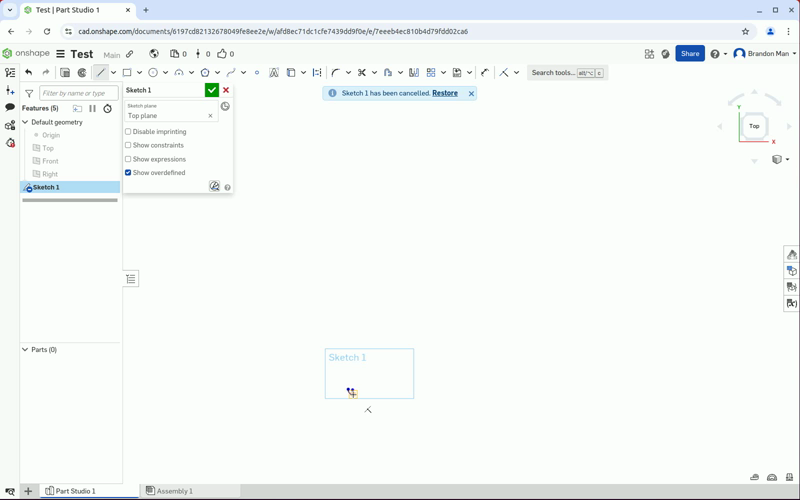
scroll(6)
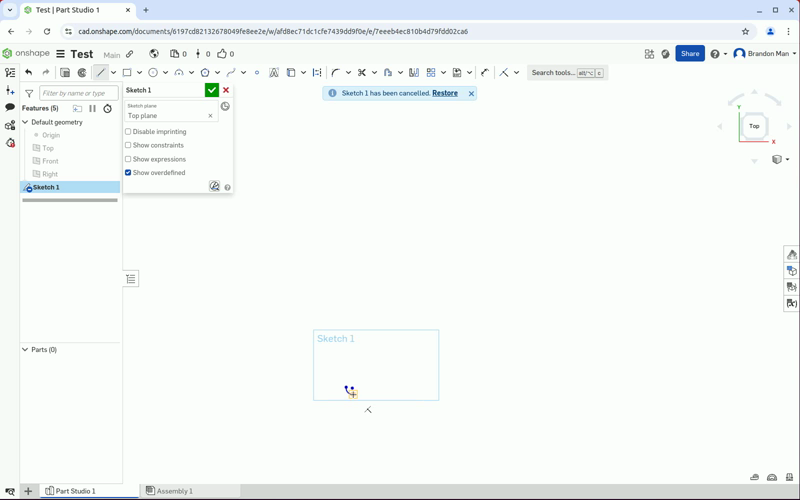
scroll(6)
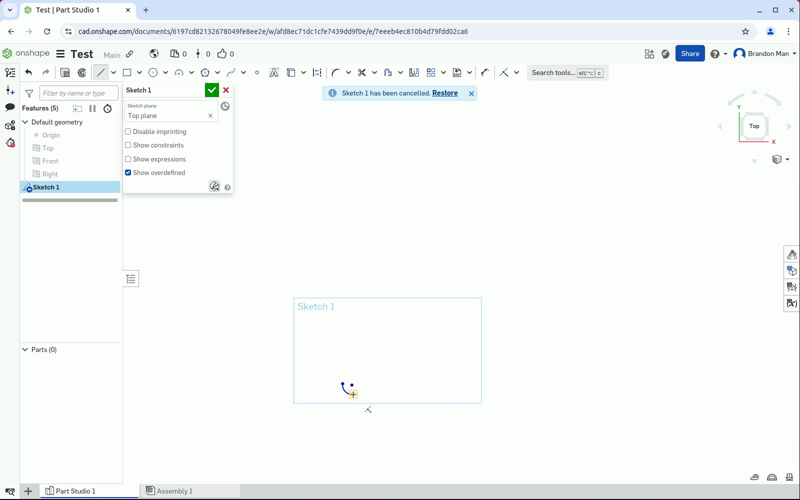
scroll(6)
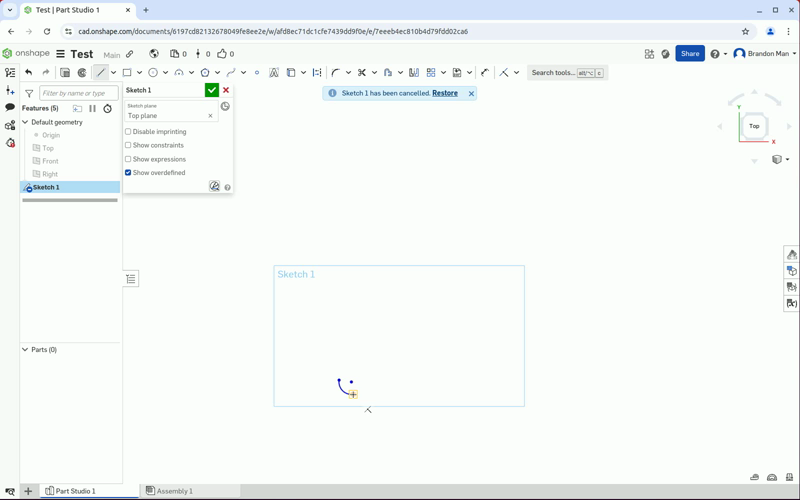
scroll(6)
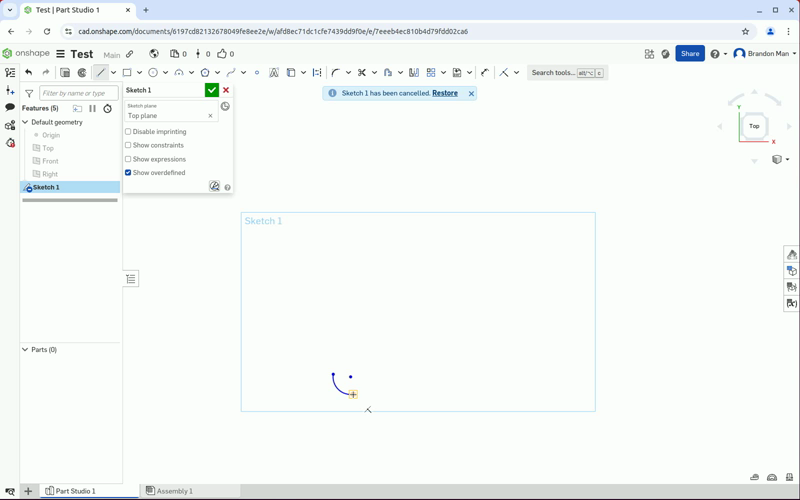
scroll(6)
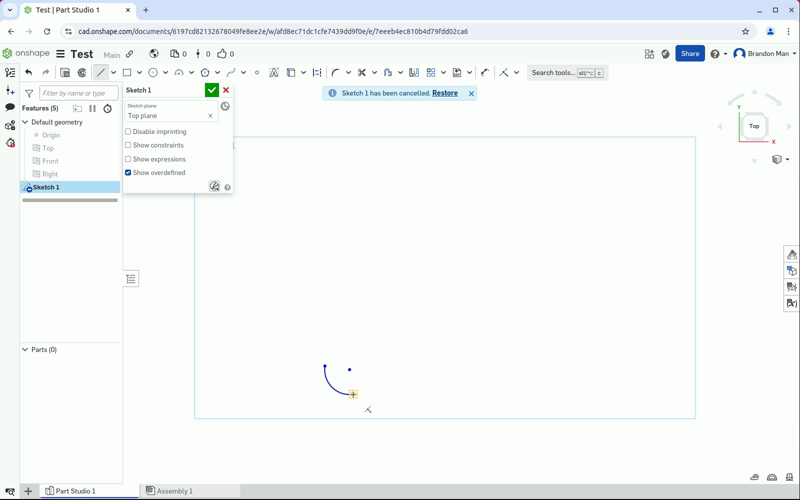
scroll(6)
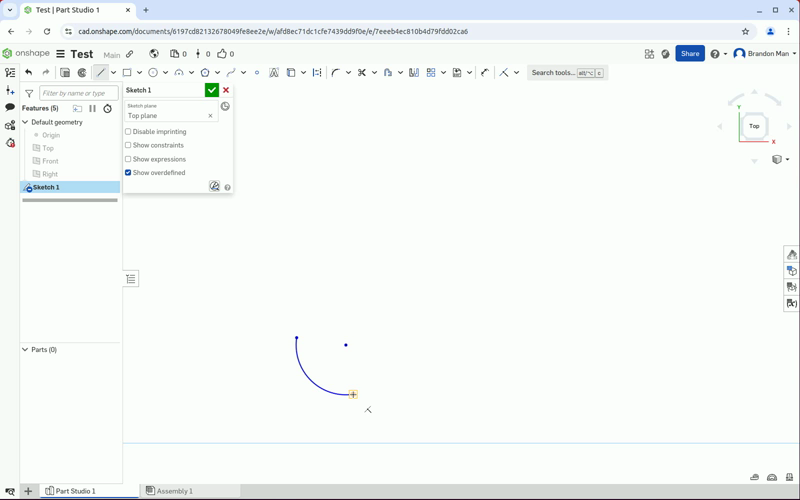
click(353, 394)
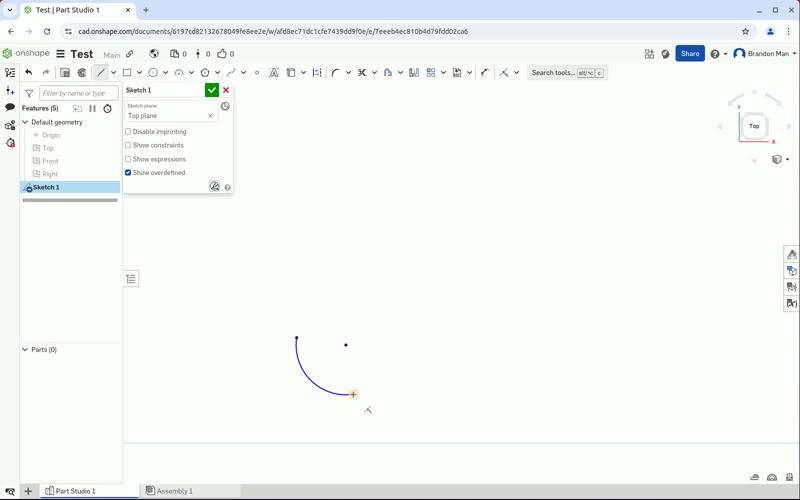
scroll(-6)
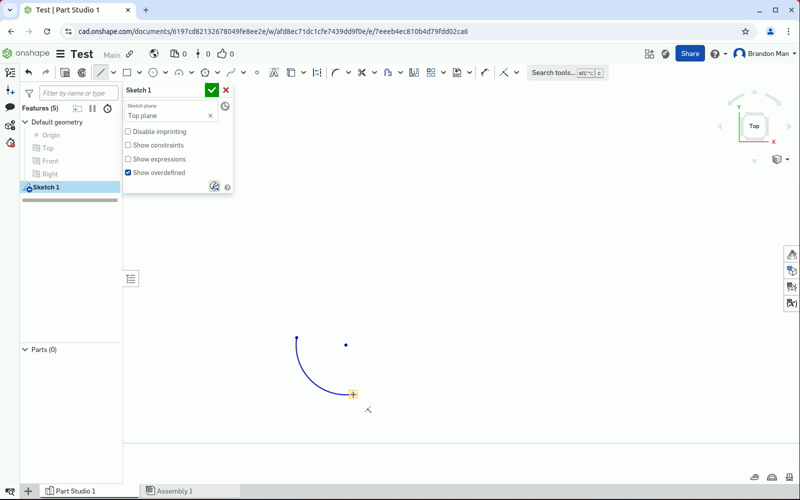
scroll(-6)
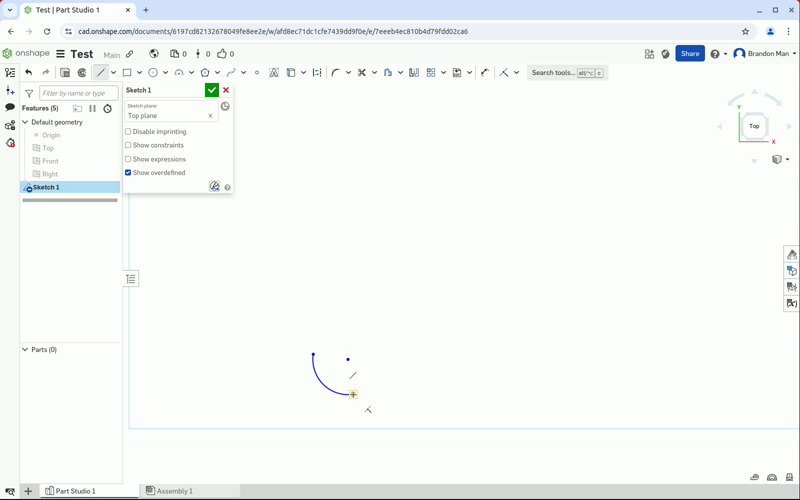
scroll(-6)
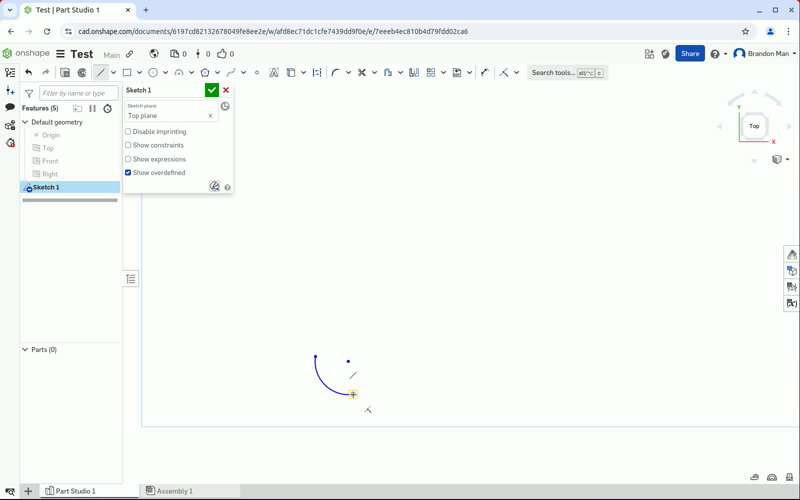
scroll(-6)
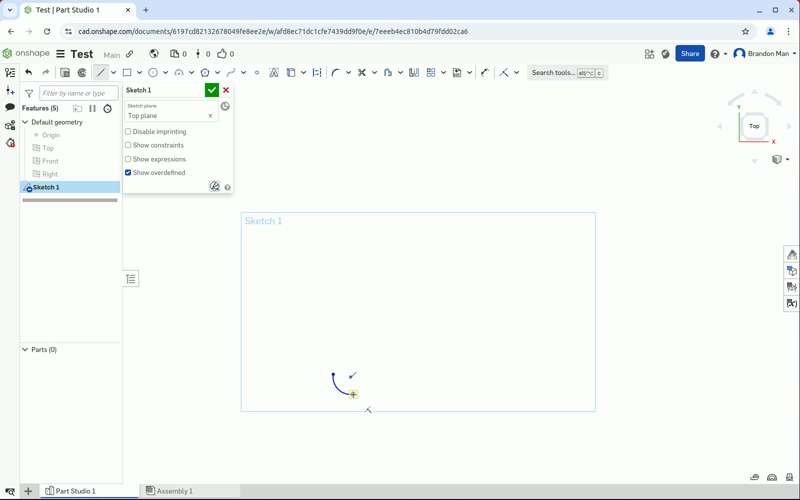
scroll(-6)
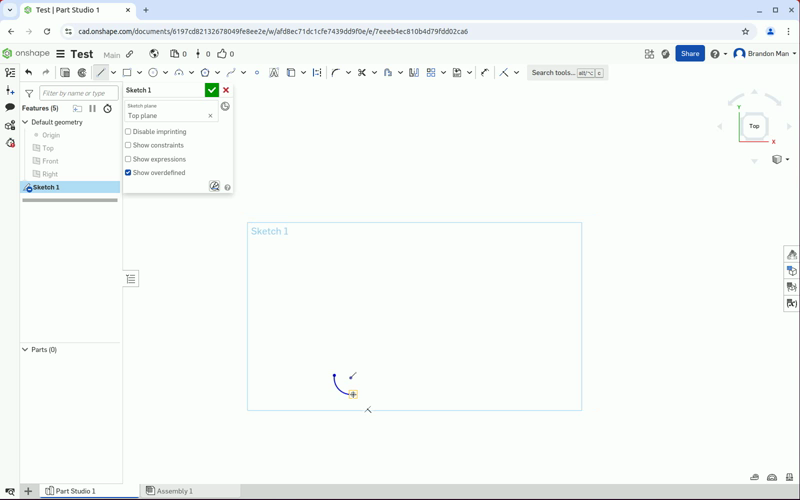
scroll(-6)
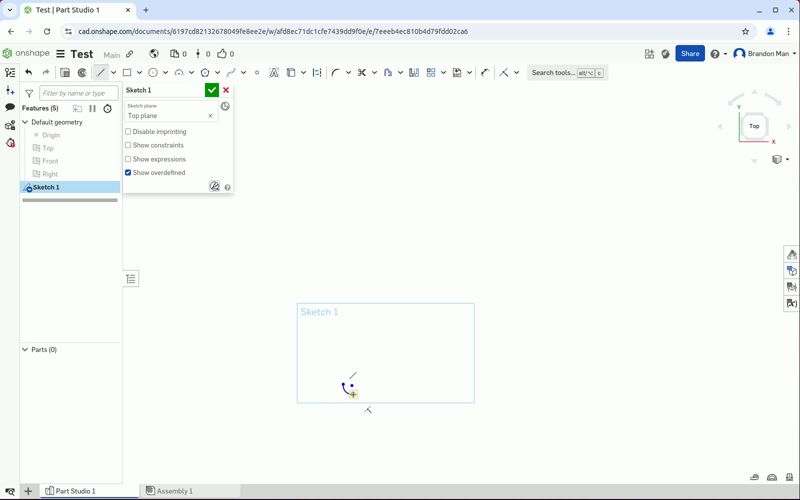
scroll(-6)
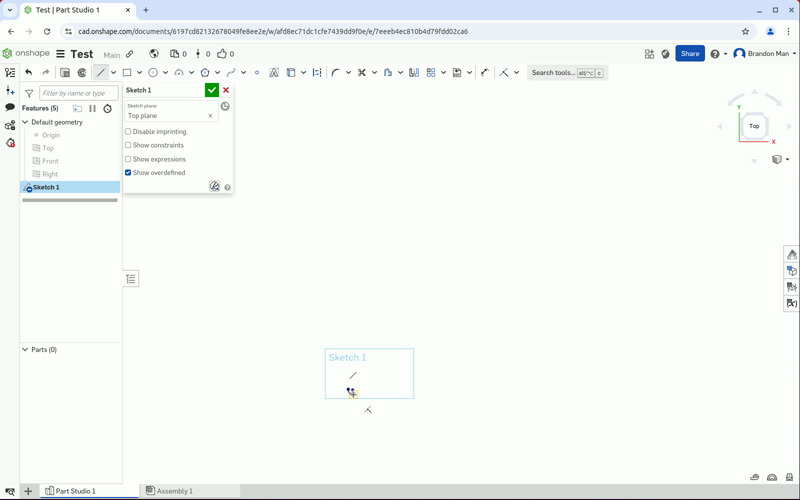
key_down(shift)
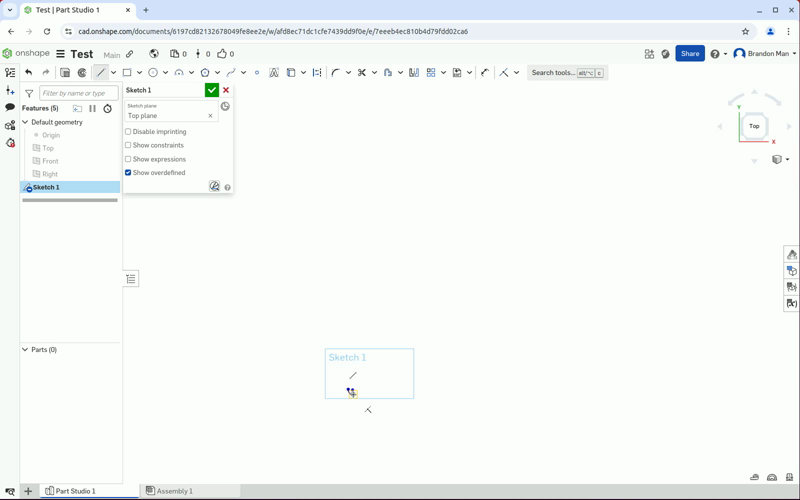
mouse_move(567, 394)
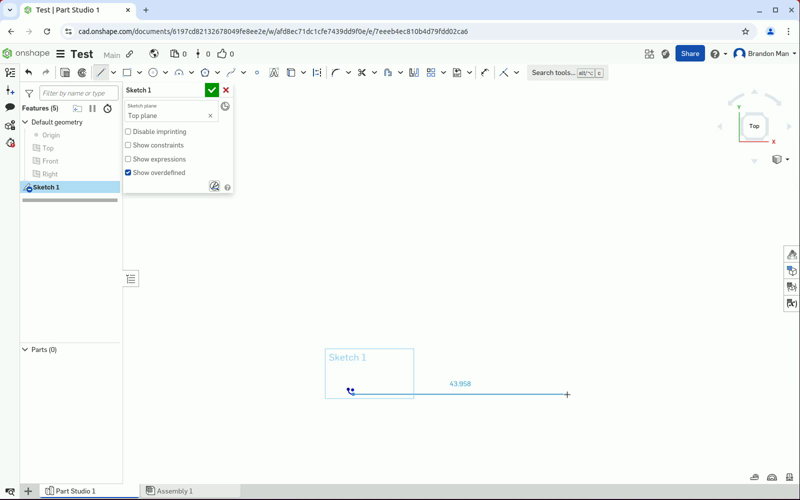
click(567, 394)
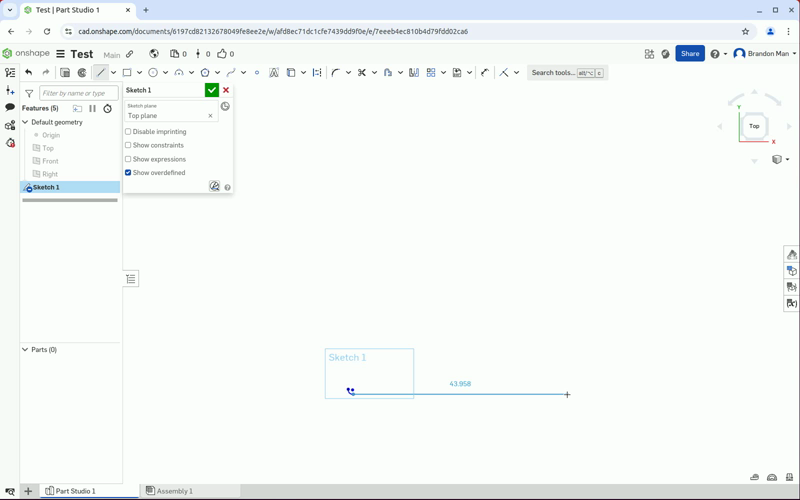
key_up(shift)
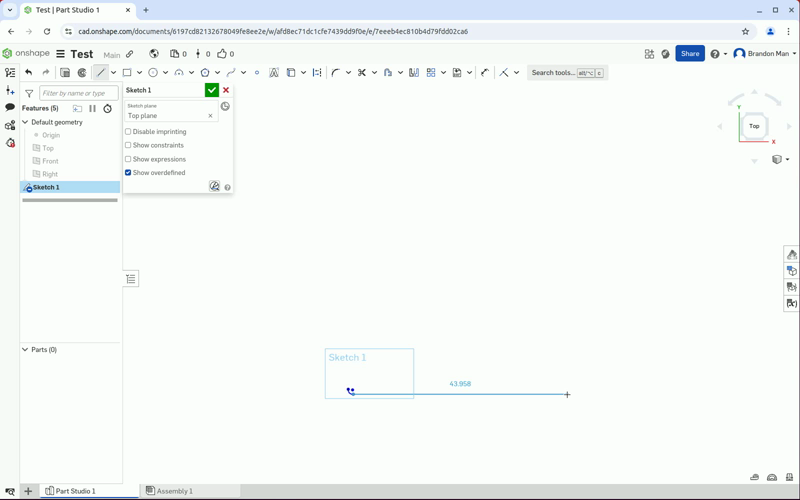
key(esc)
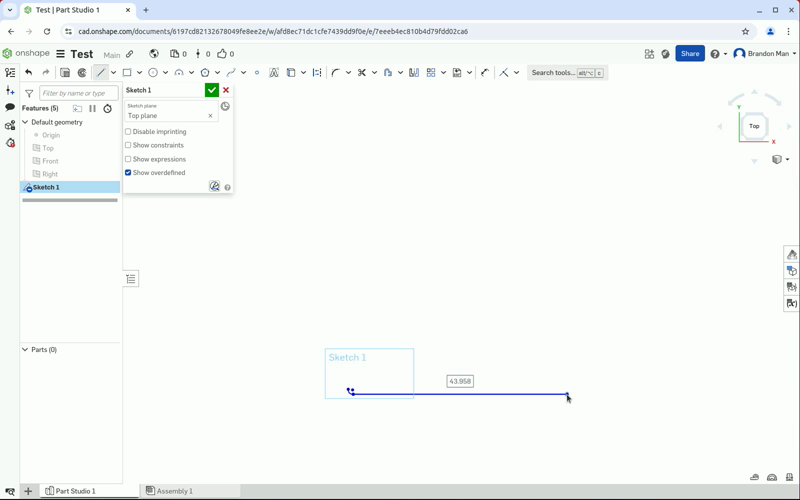
key(a)
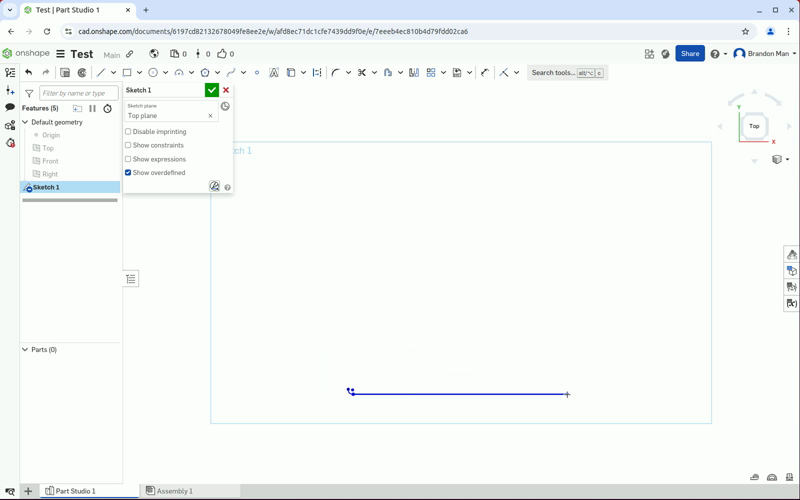
mouse_move(567, 394)
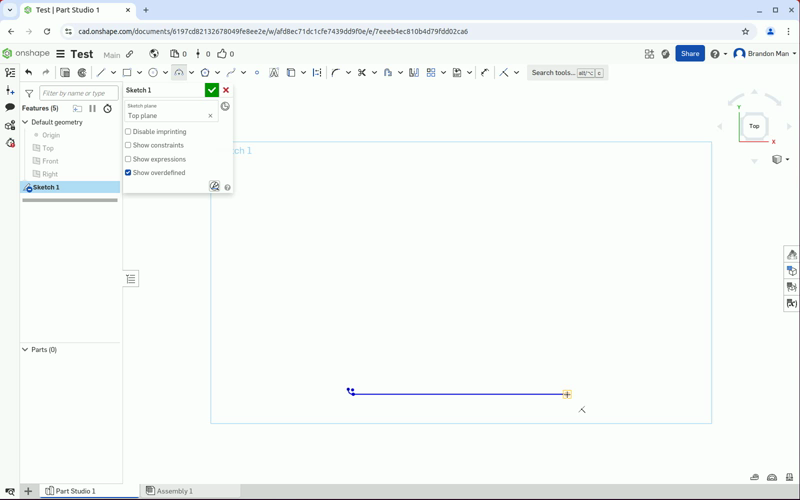
click(567, 394)
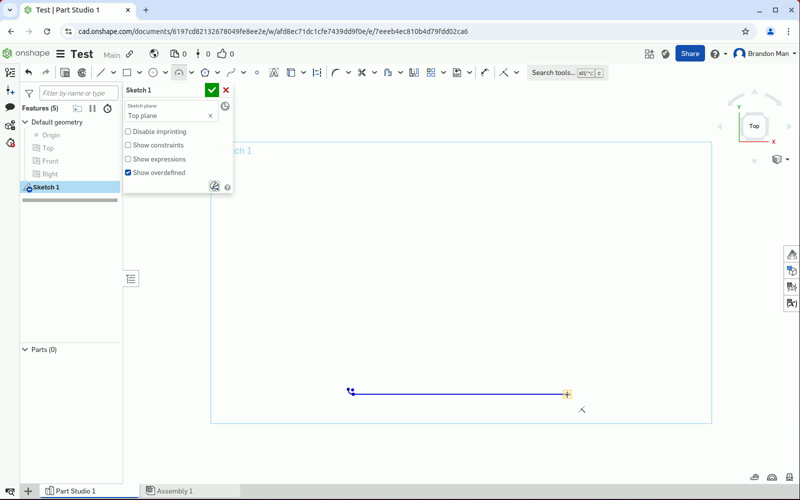
key_down(shift)
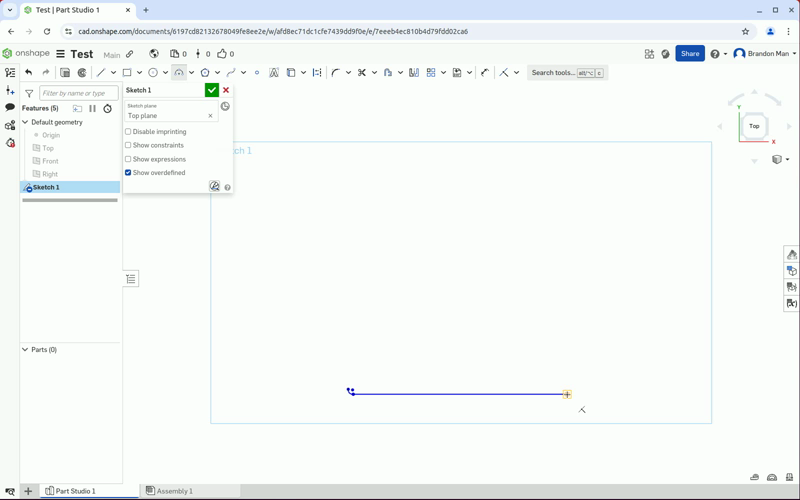
mouse_move(572, 389)
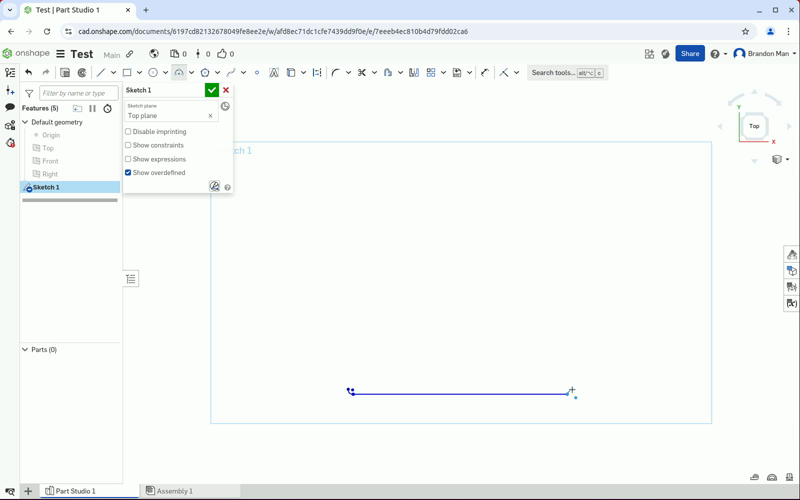
scroll(6)
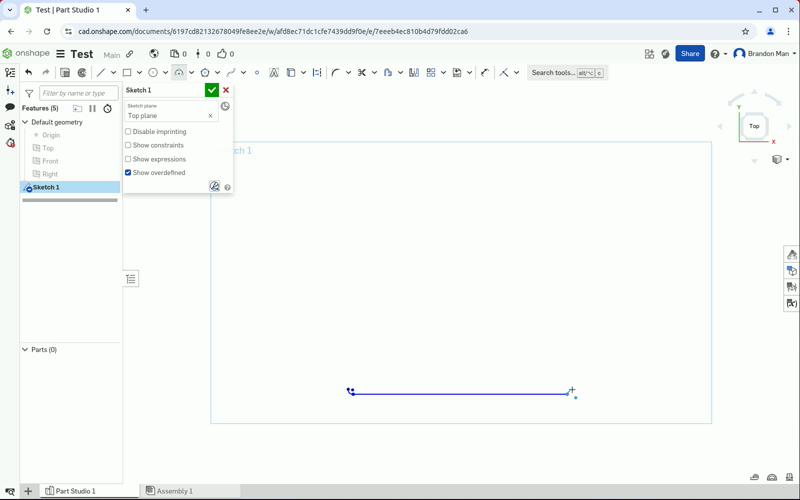
scroll(6)
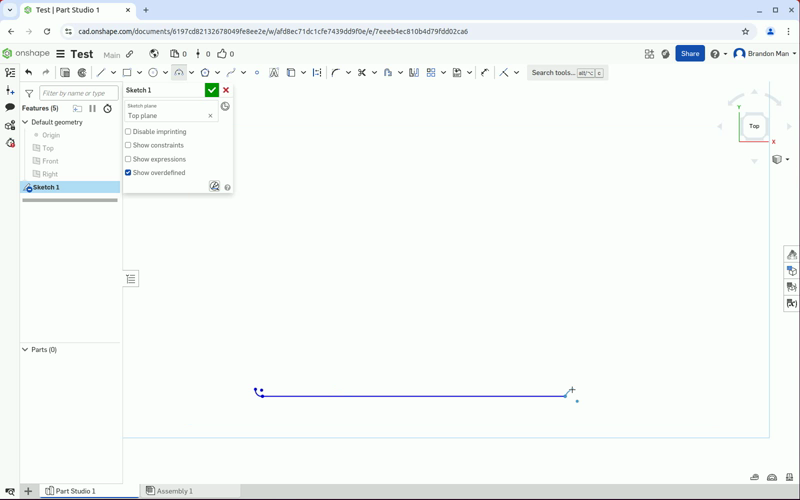
scroll(6)
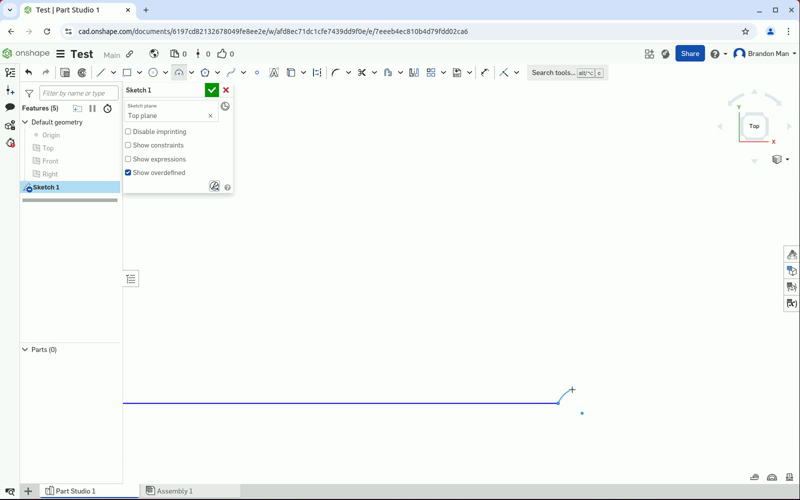
scroll(6)
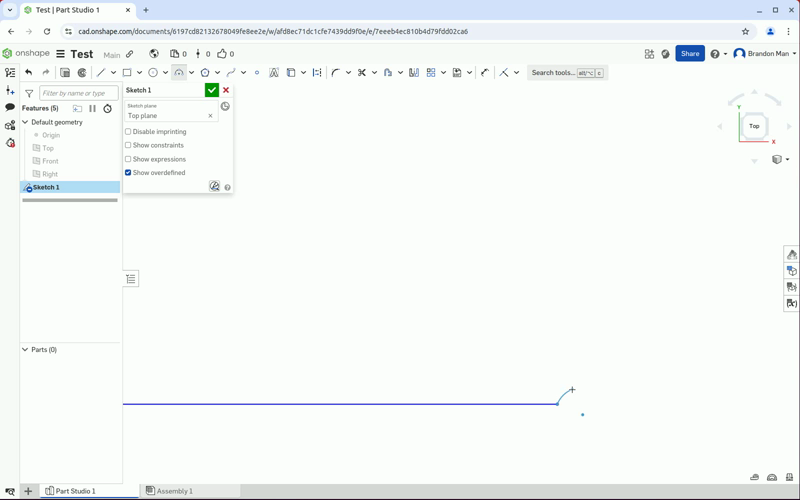
scroll(6)
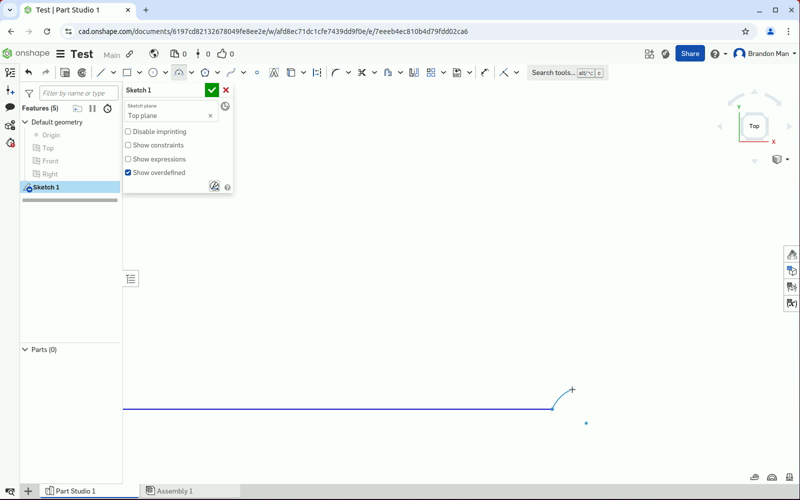
scroll(6)
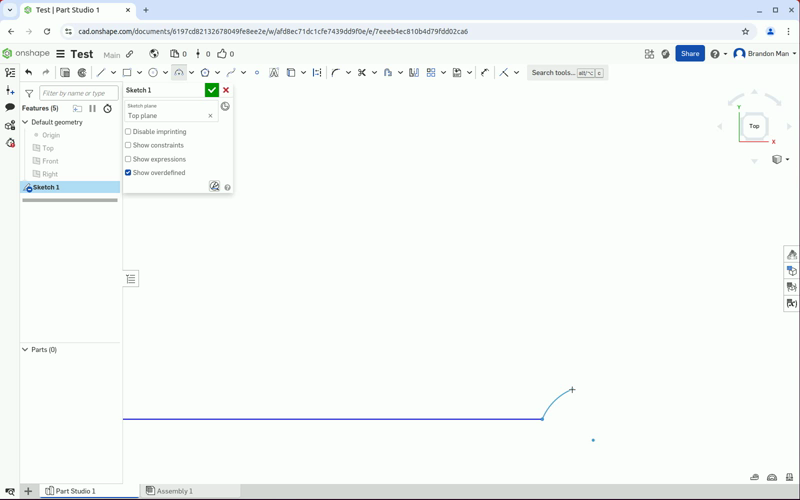
scroll(6)
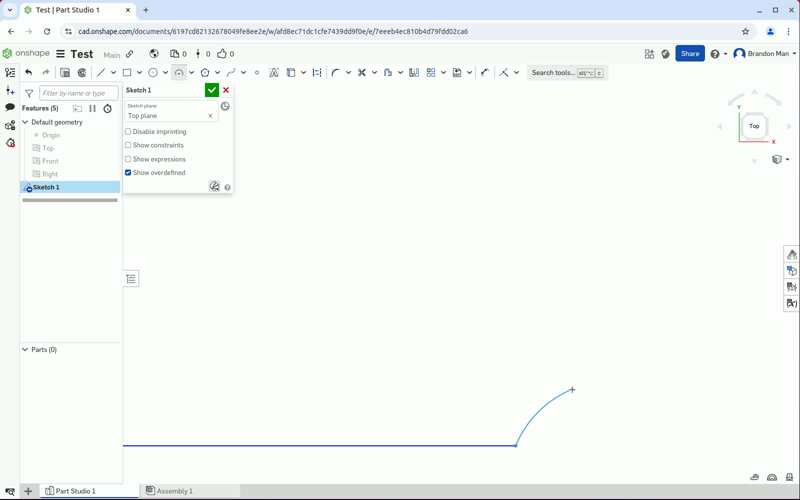
click(572, 389)
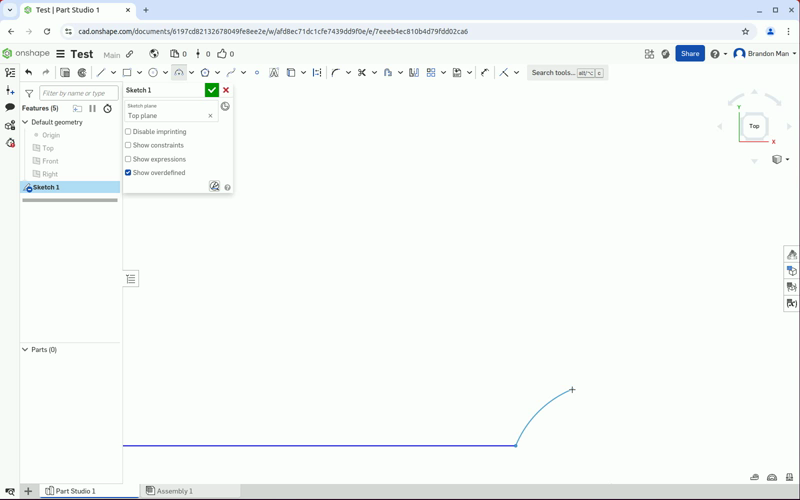
scroll(-6)
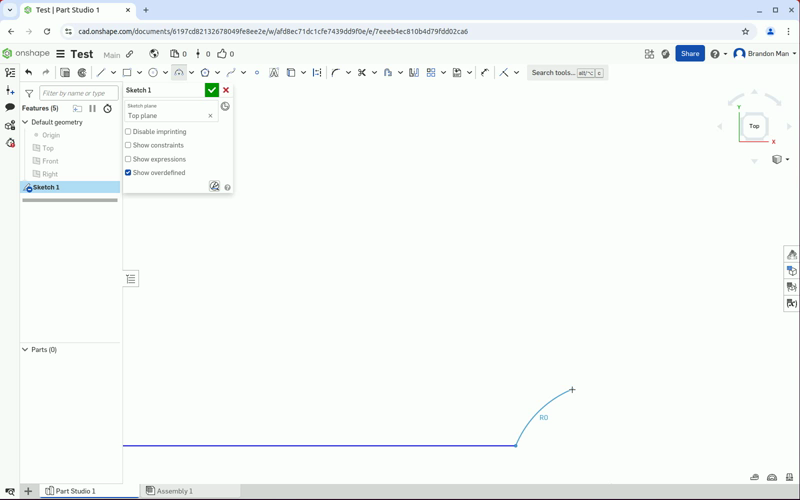
scroll(-6)
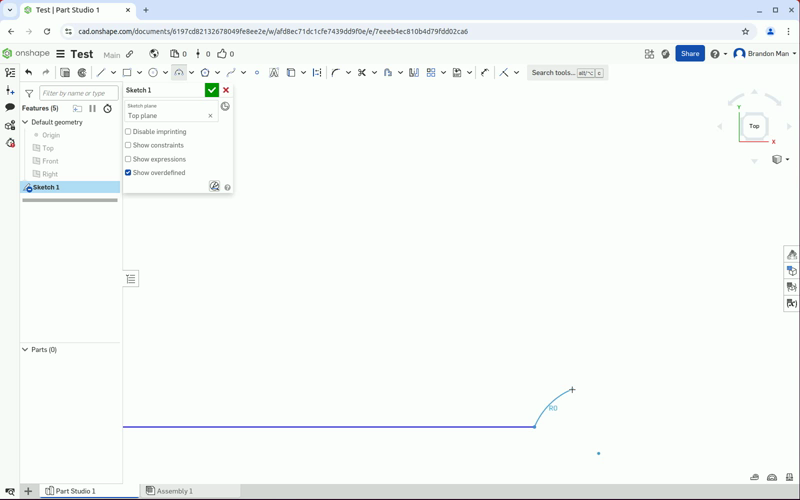
scroll(-6)
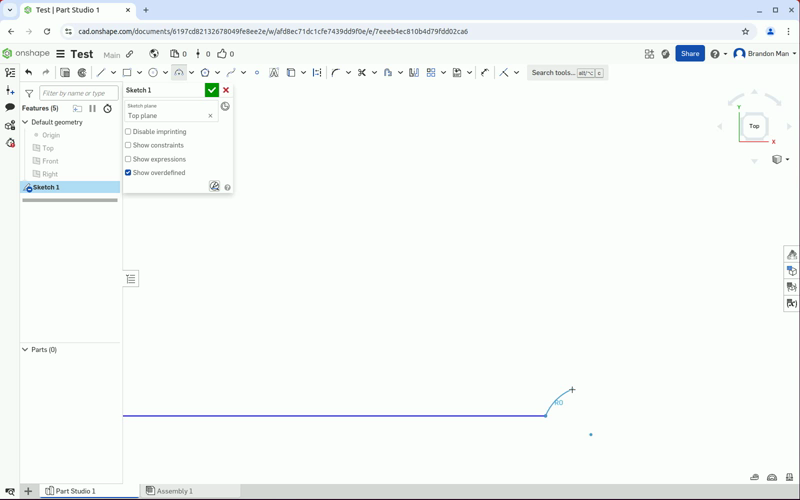
scroll(-6)
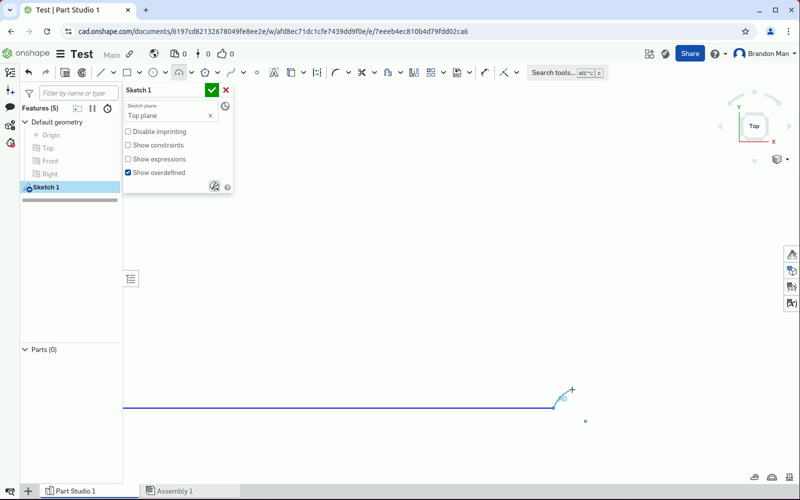
scroll(-6)
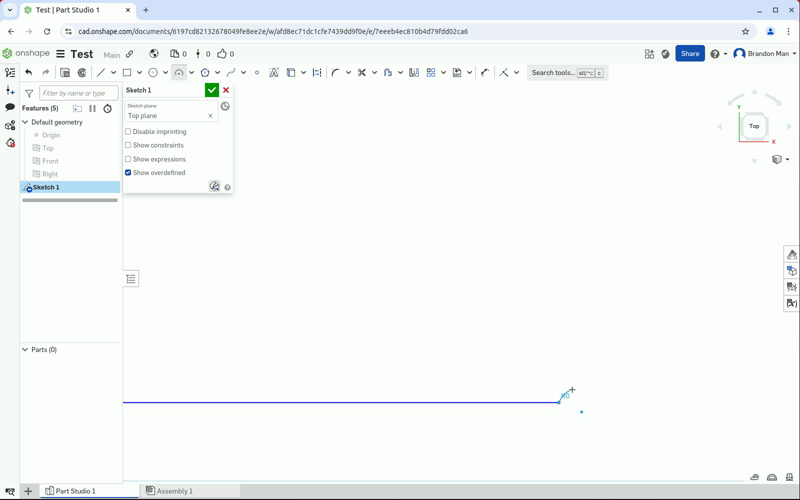
scroll(-6)
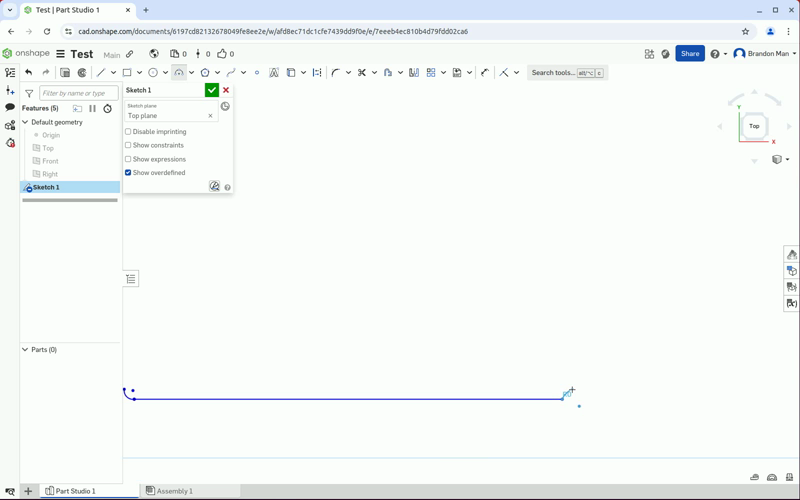
scroll(-6)
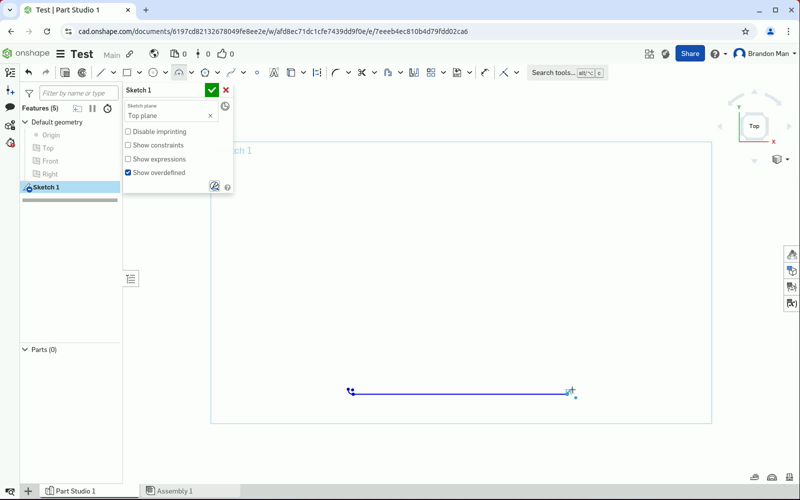
mouse_move(570, 393)
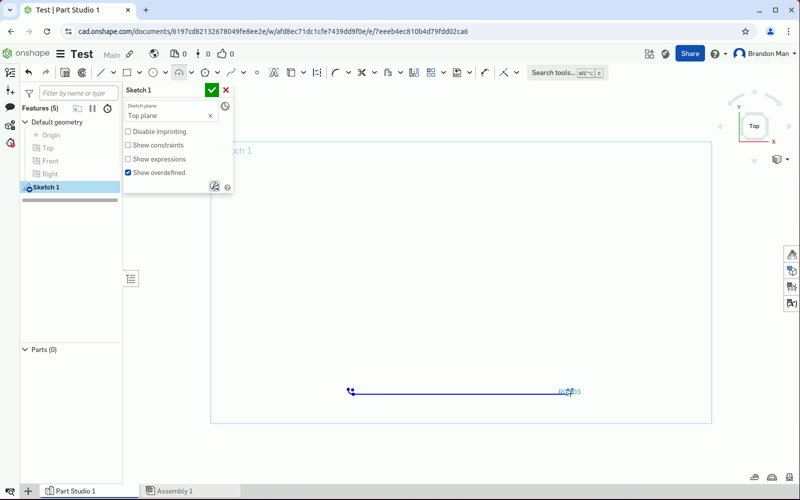
scroll(6)
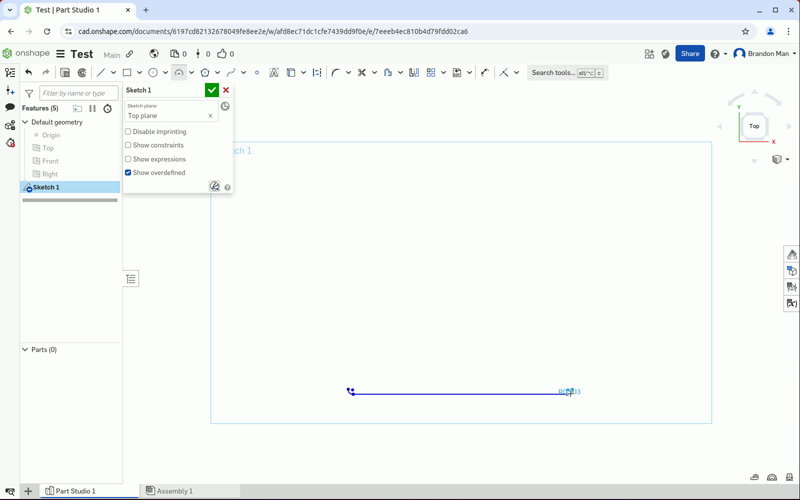
scroll(6)
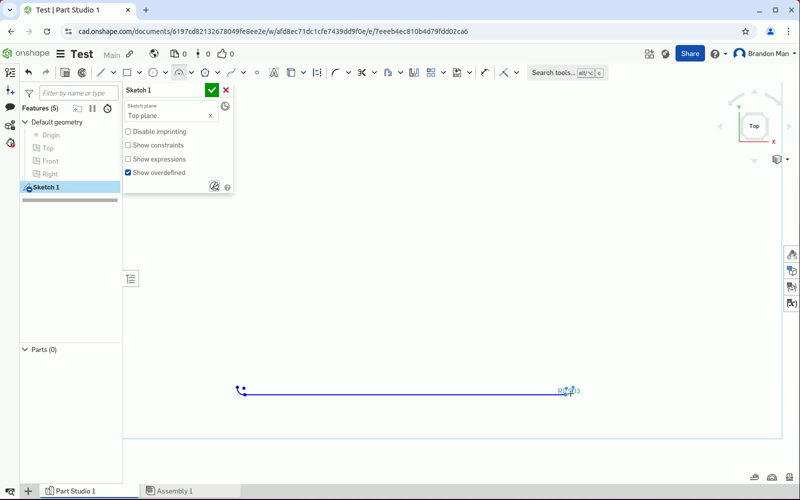
scroll(6)
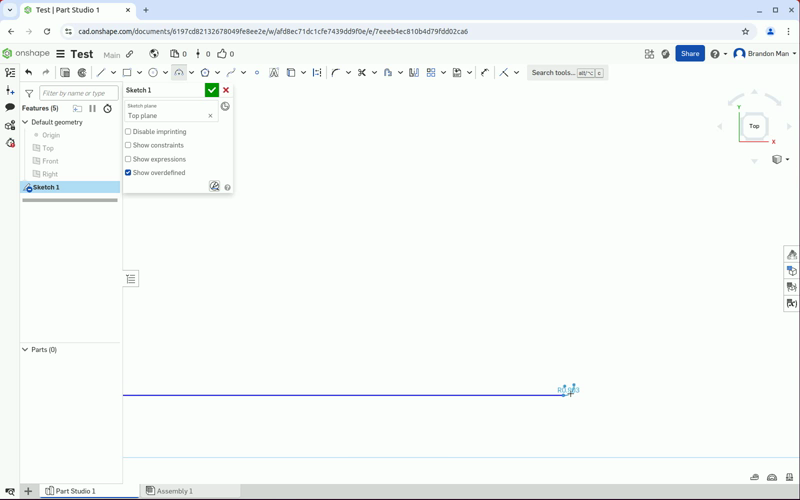
scroll(6)
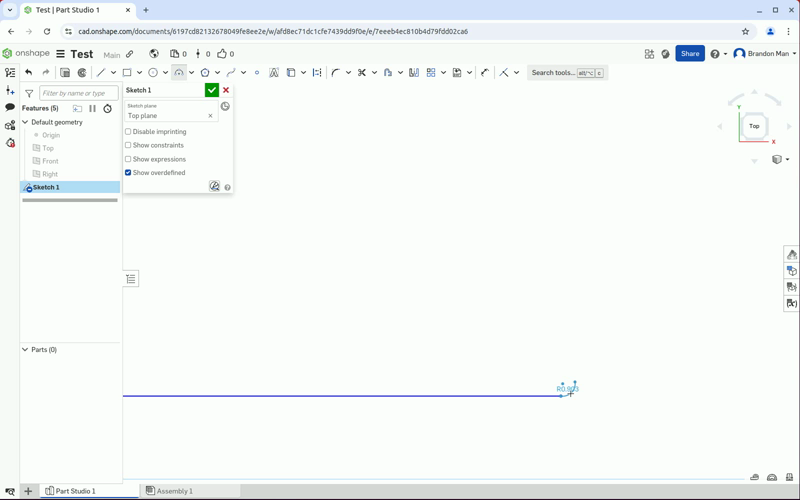
scroll(6)
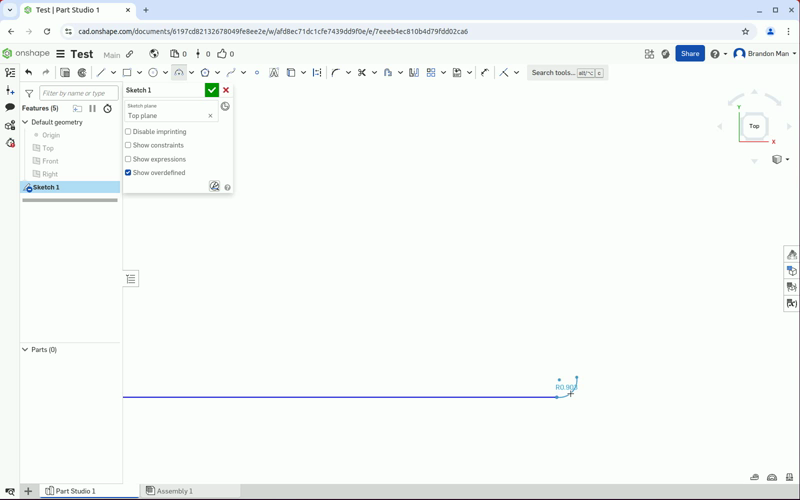
scroll(6)
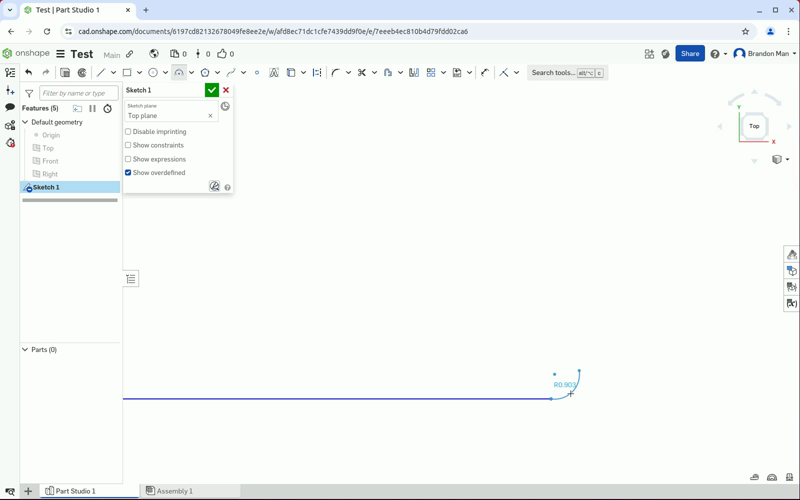
scroll(6)
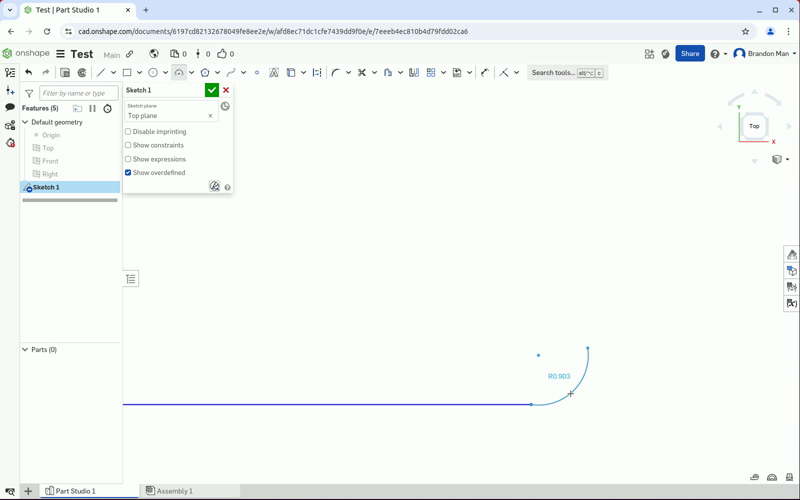
click(570, 393)
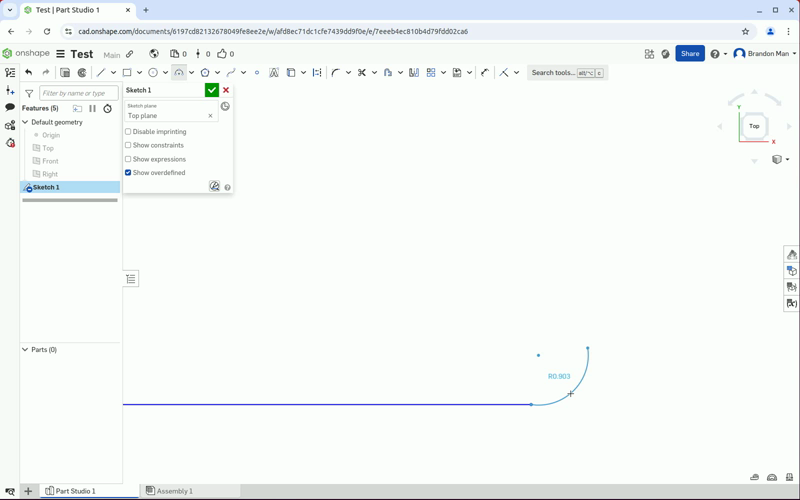
scroll(-6)
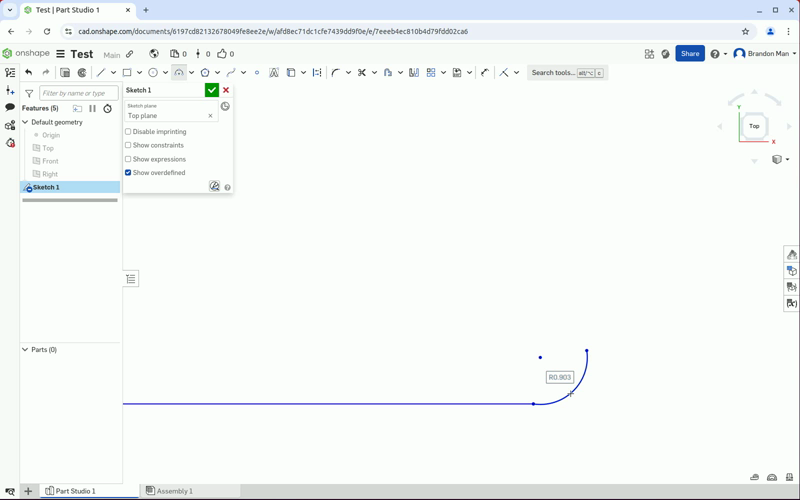
scroll(-6)
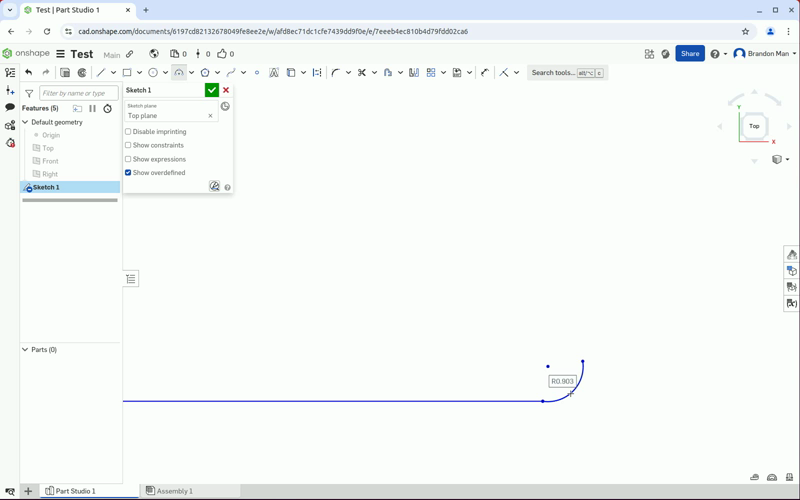
scroll(-6)
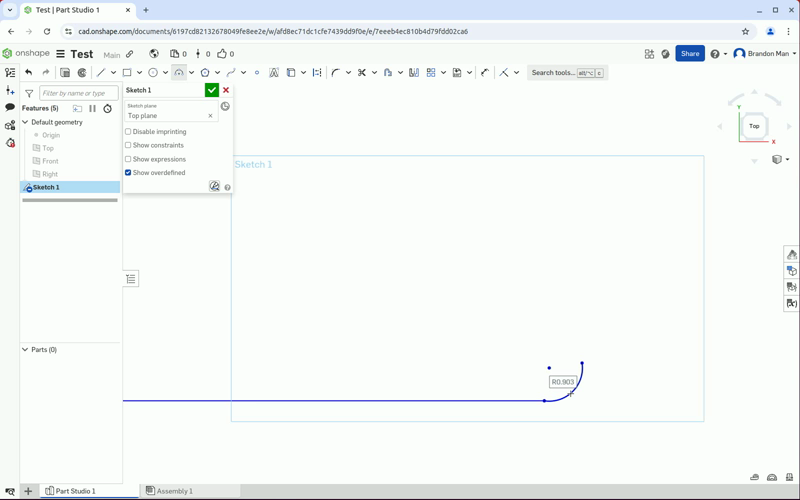
scroll(-6)
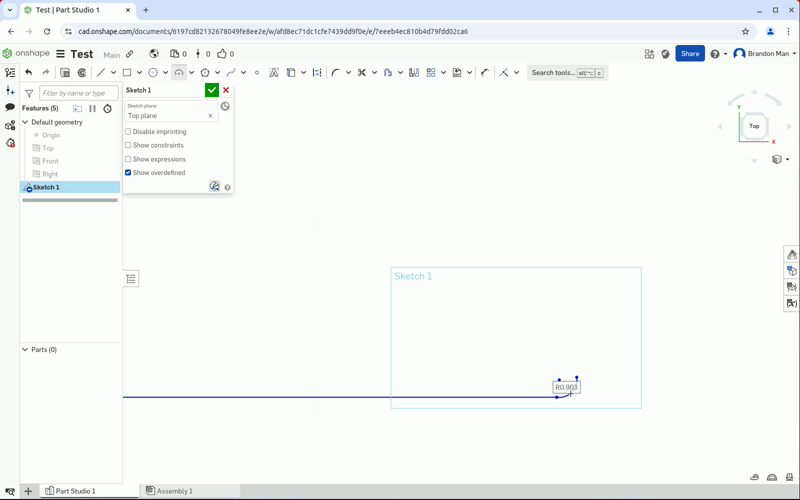
scroll(-6)
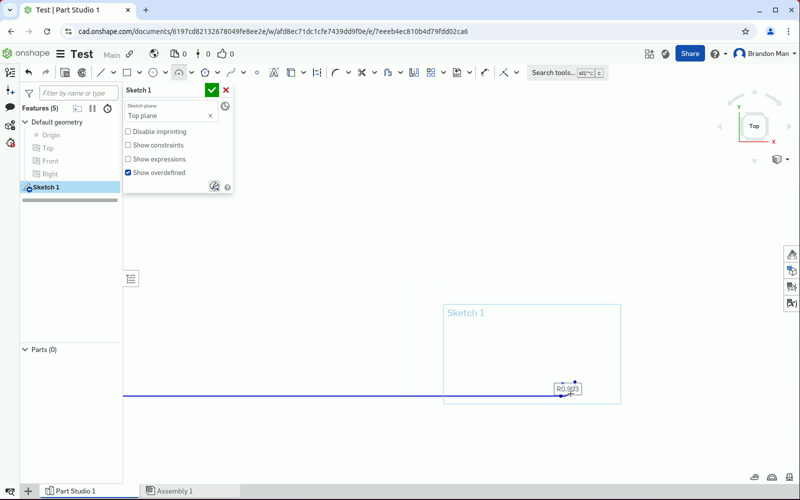
scroll(-6)
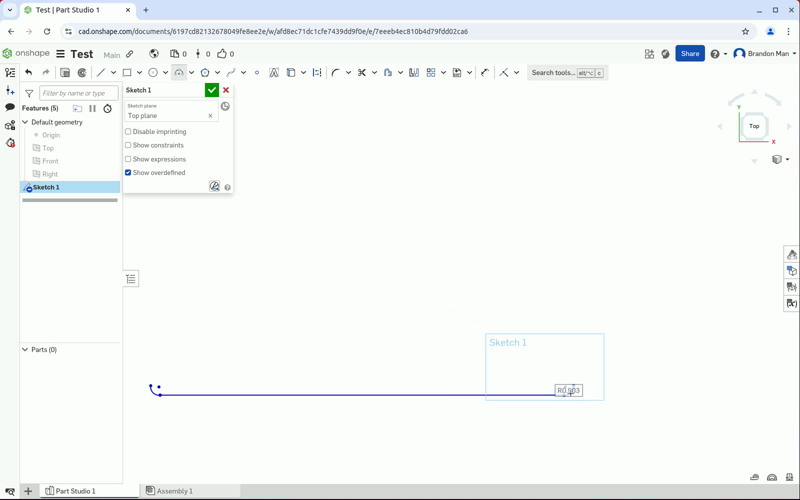
scroll(-6)
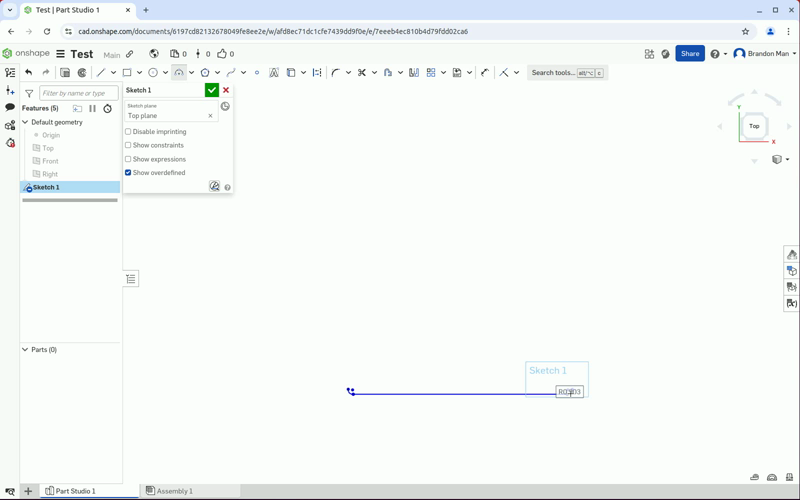
key_up(shift)
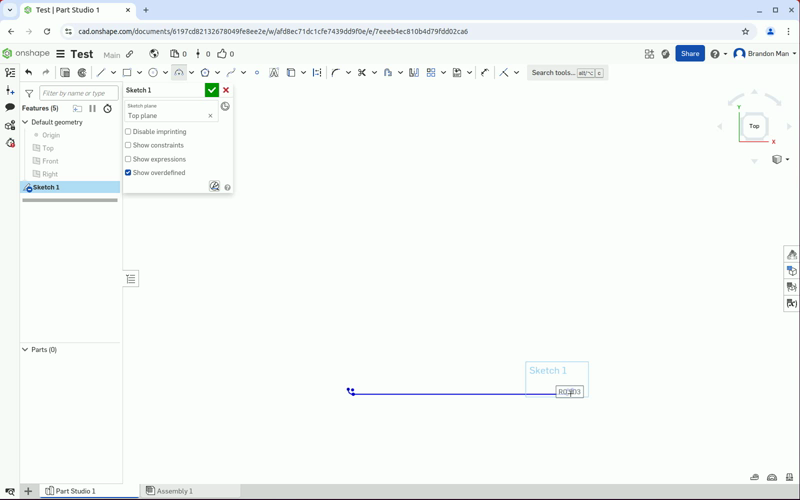
key(esc)
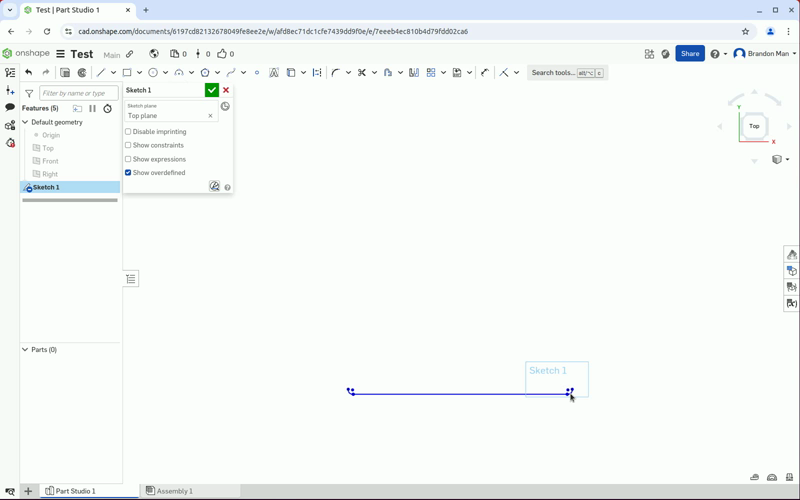
key(l)
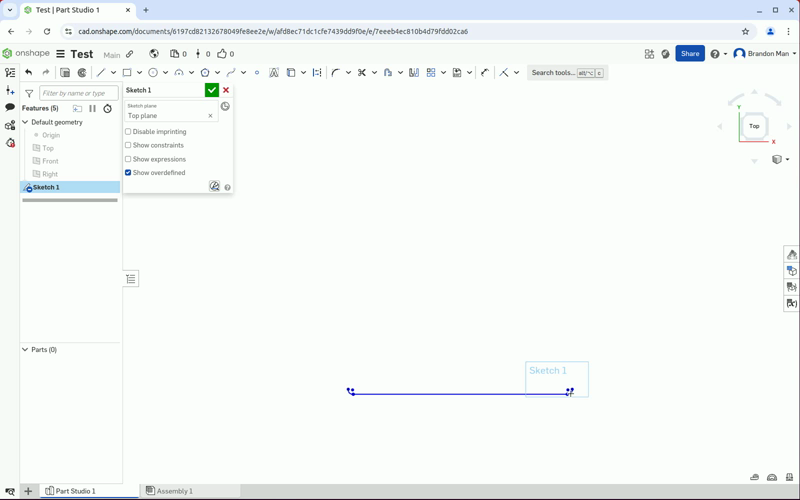
mouse_move(572, 389)
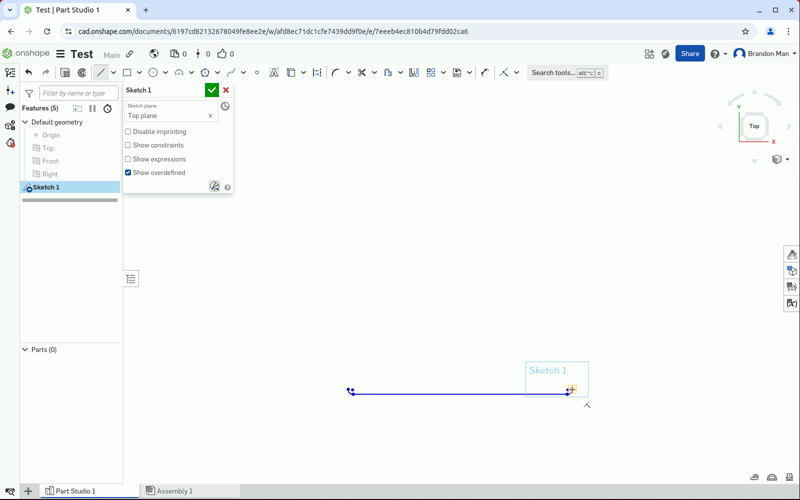
scroll(6)
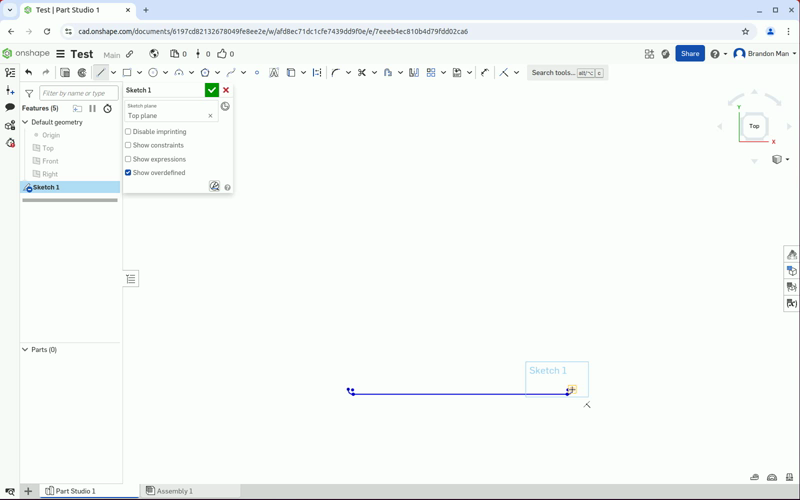
scroll(6)
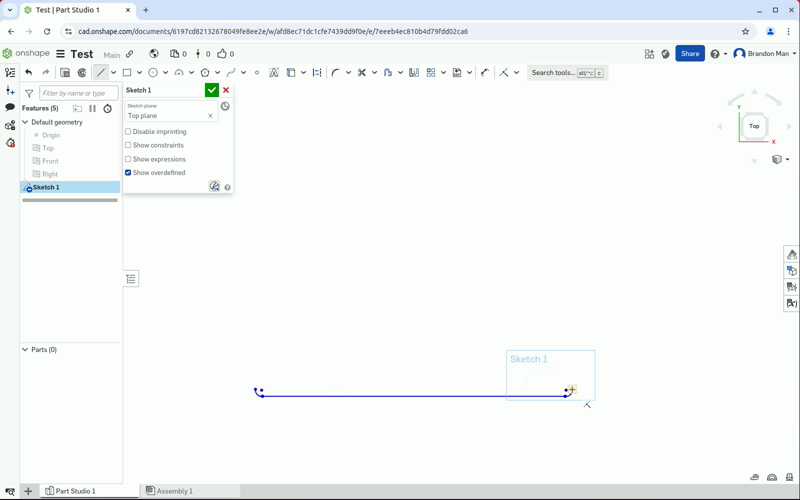
scroll(6)
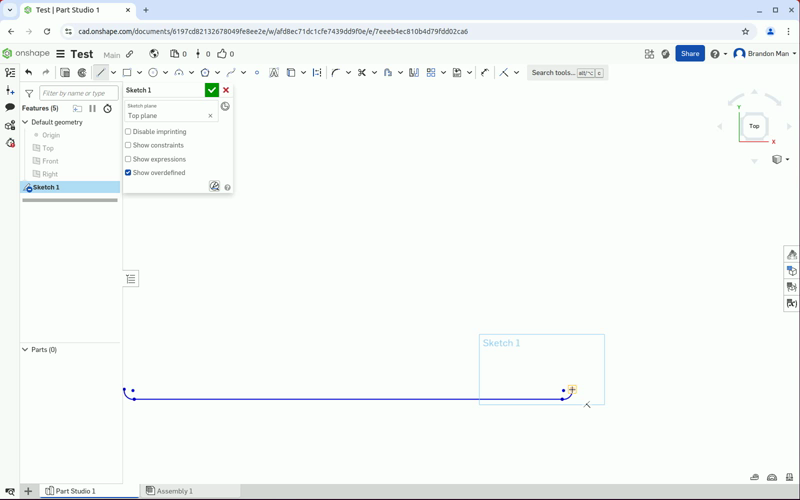
scroll(6)
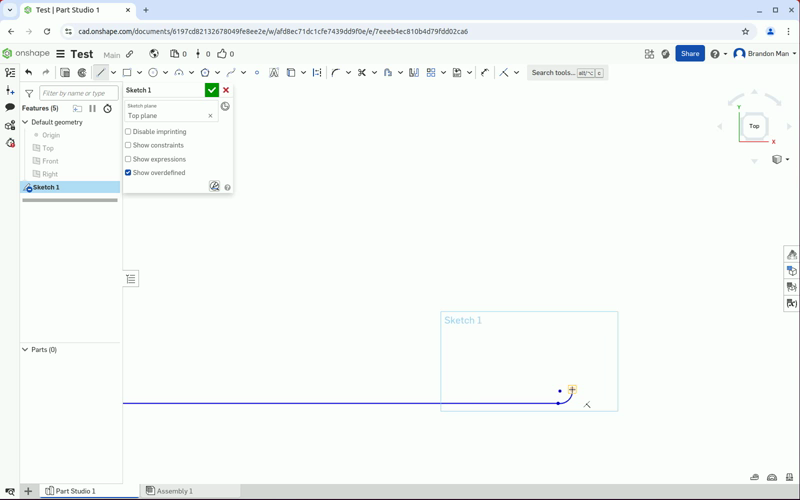
scroll(6)
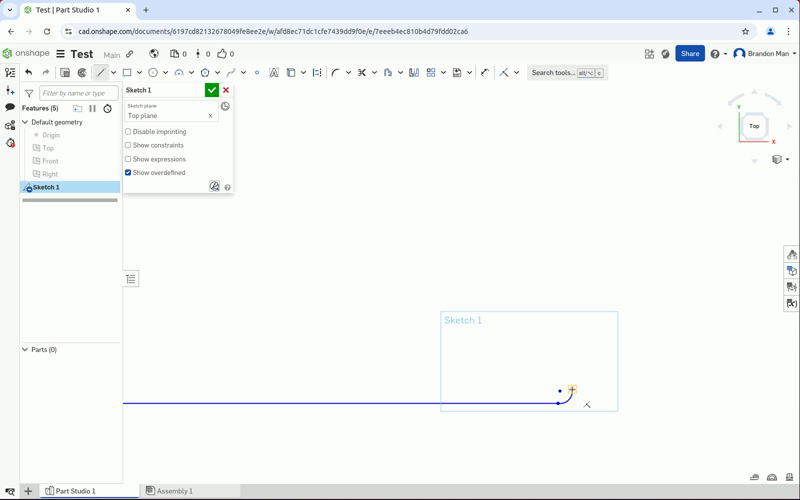
scroll(6)
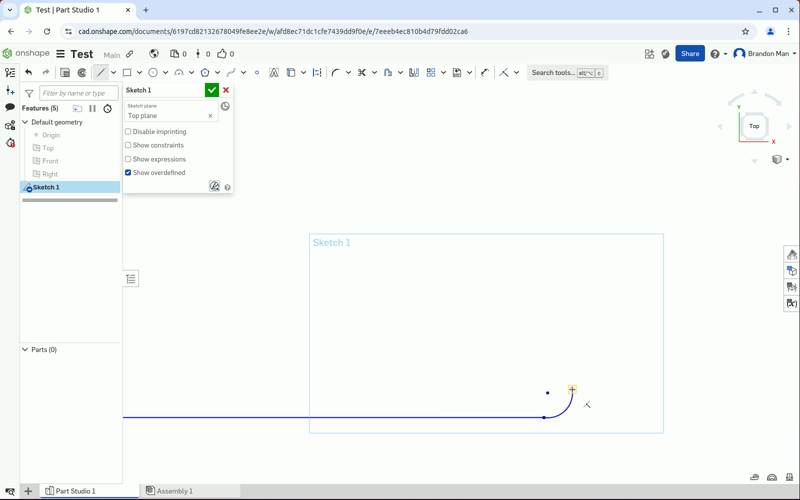
scroll(6)
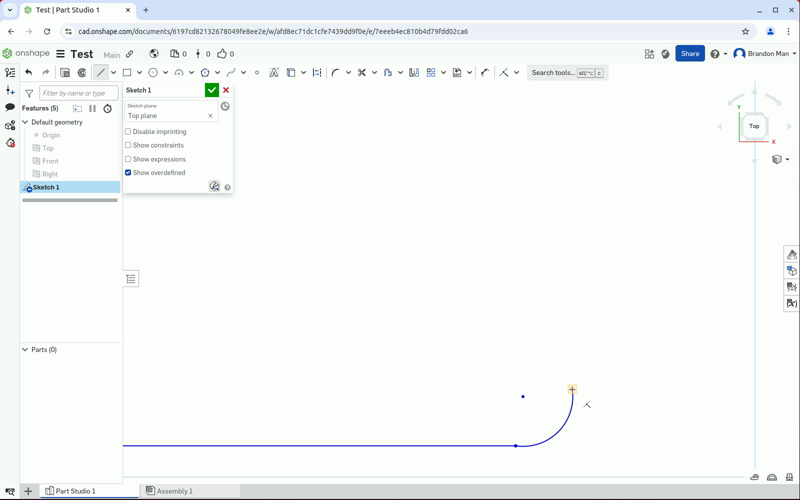
click(572, 389)
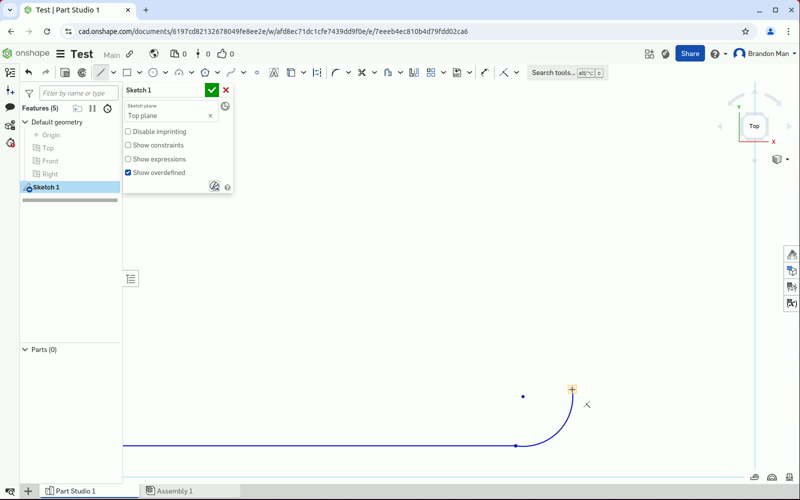
scroll(-6)
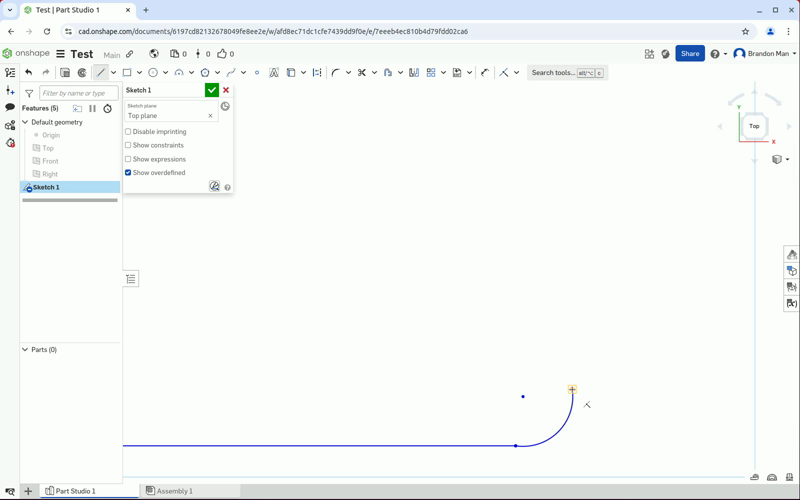
scroll(-6)
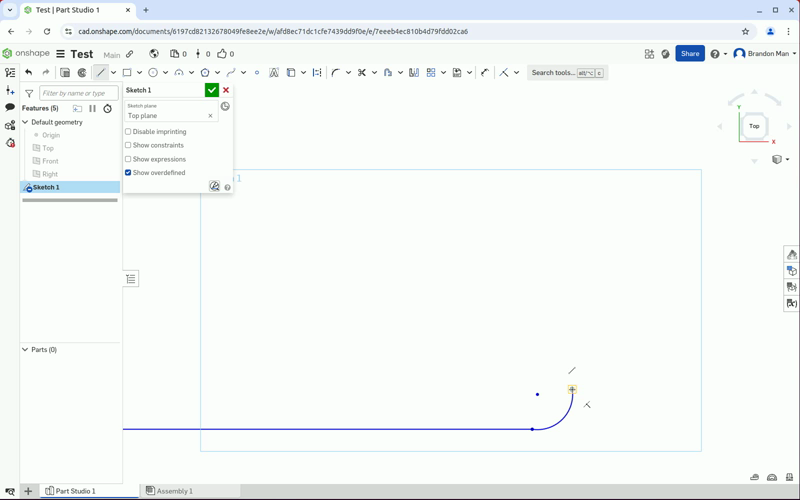
scroll(-6)
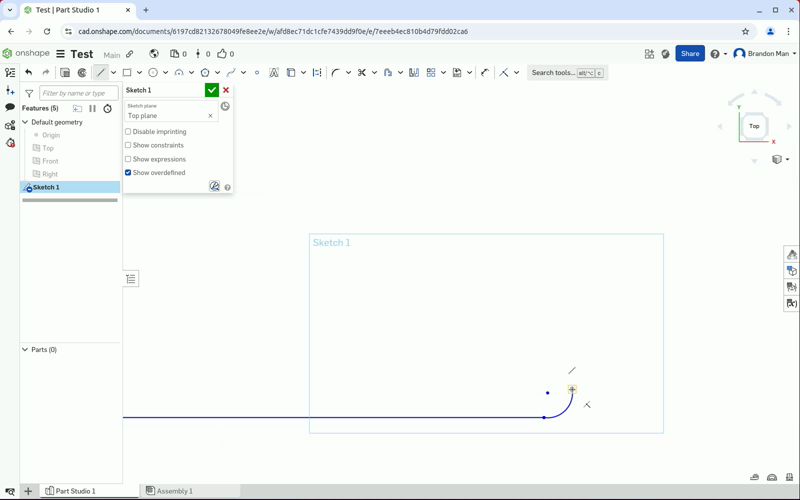
scroll(-6)
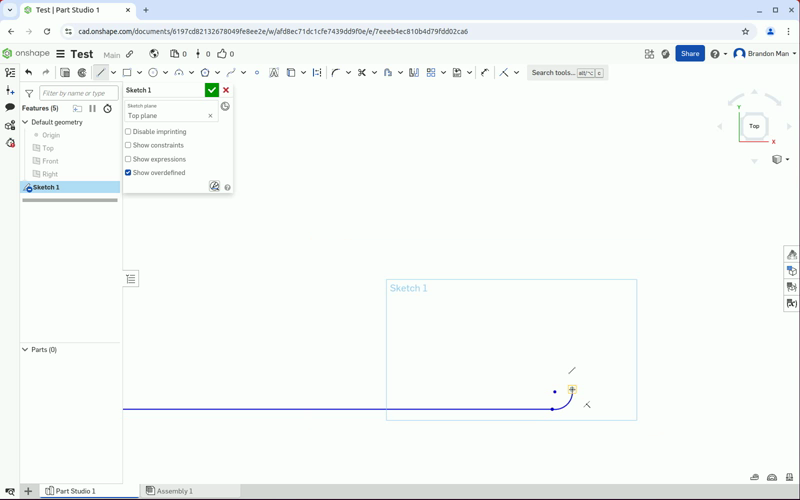
scroll(-6)
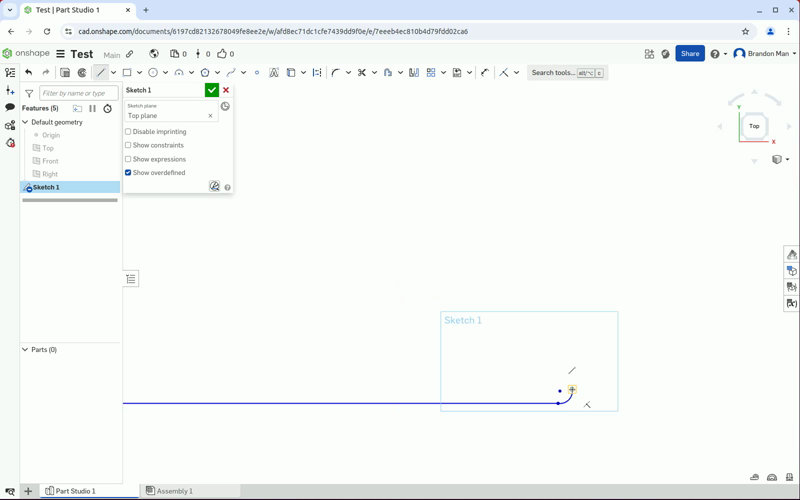
scroll(-6)
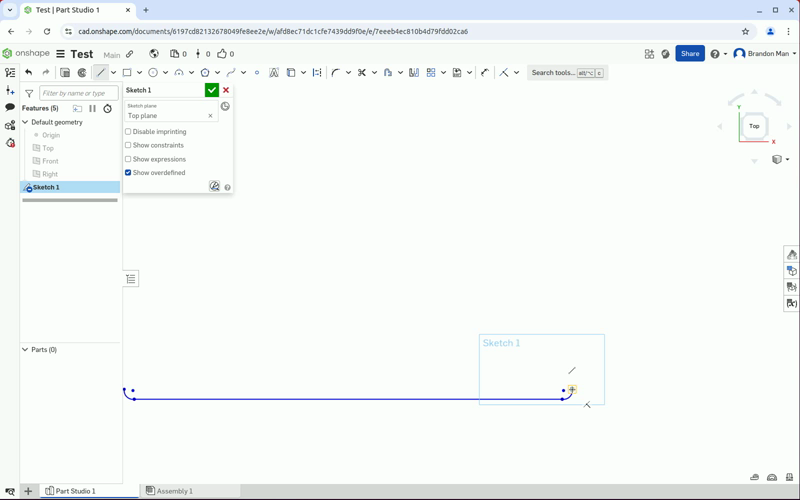
scroll(-6)
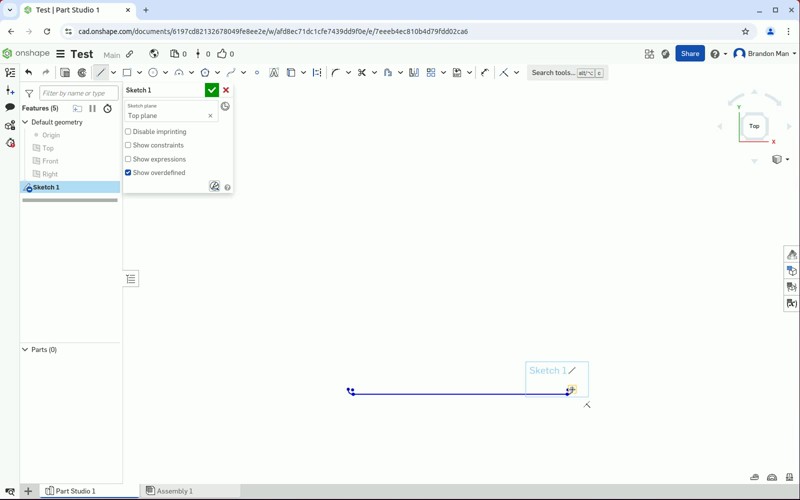
key_down(shift)
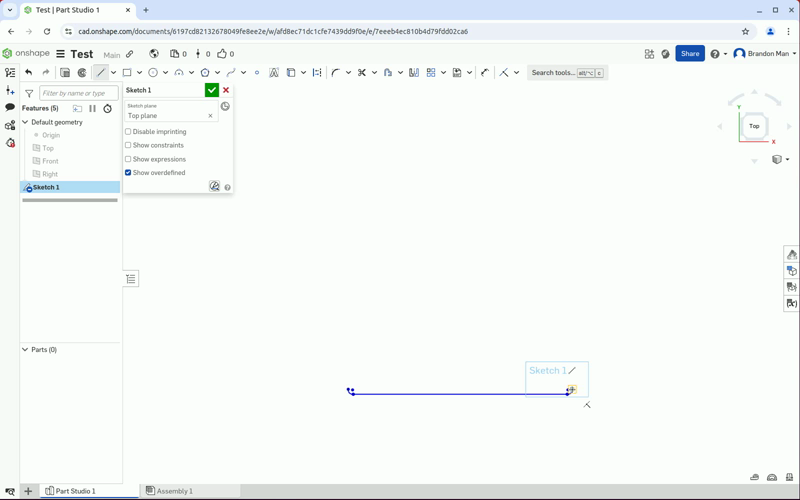
mouse_move(572, 177)
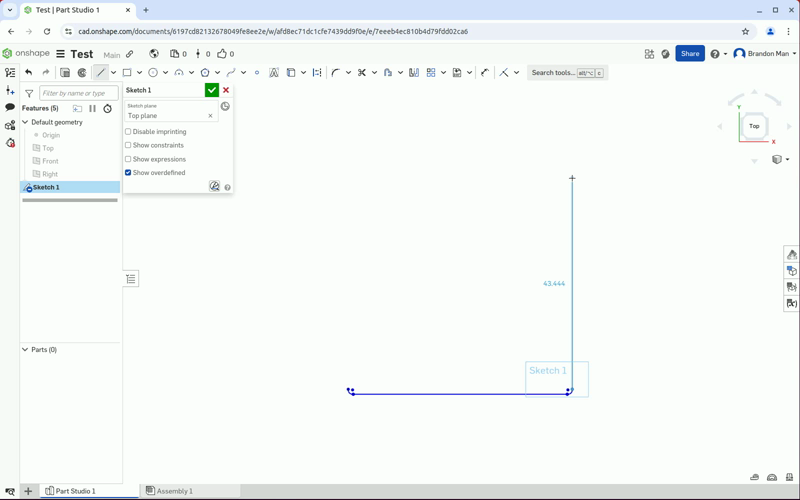
click(572, 177)
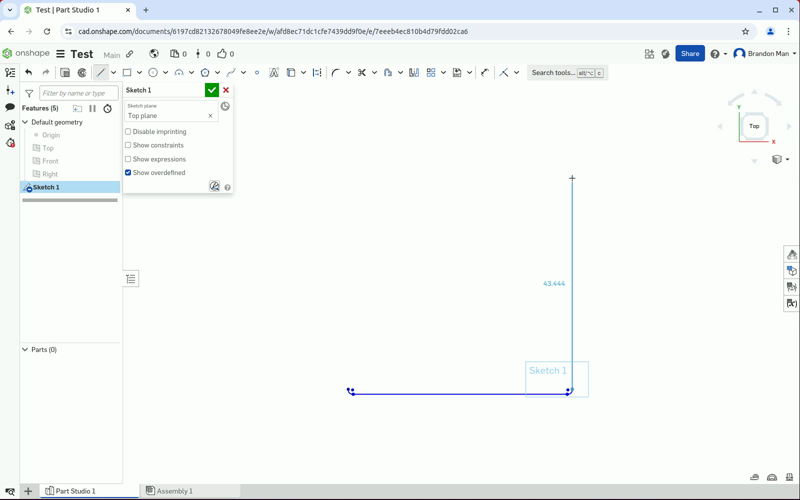
key_up(shift)
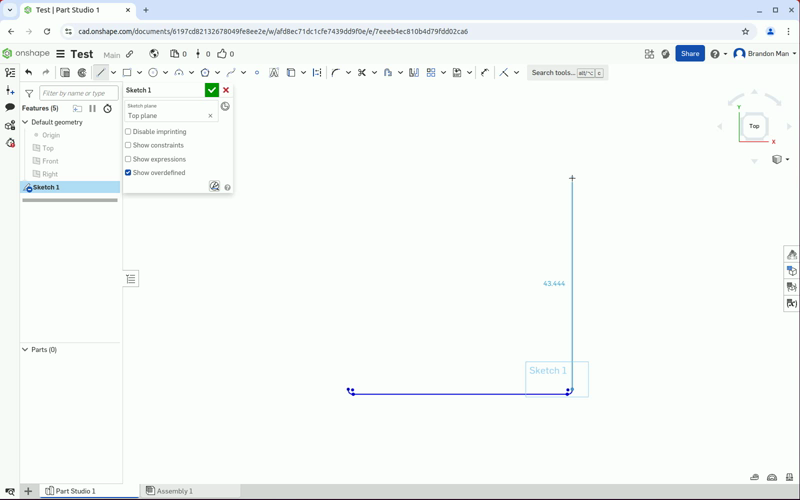
key(esc)
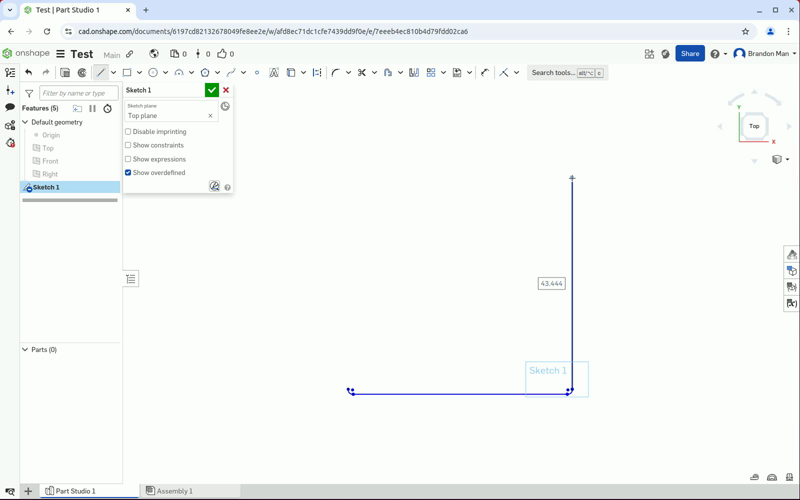
key(a)
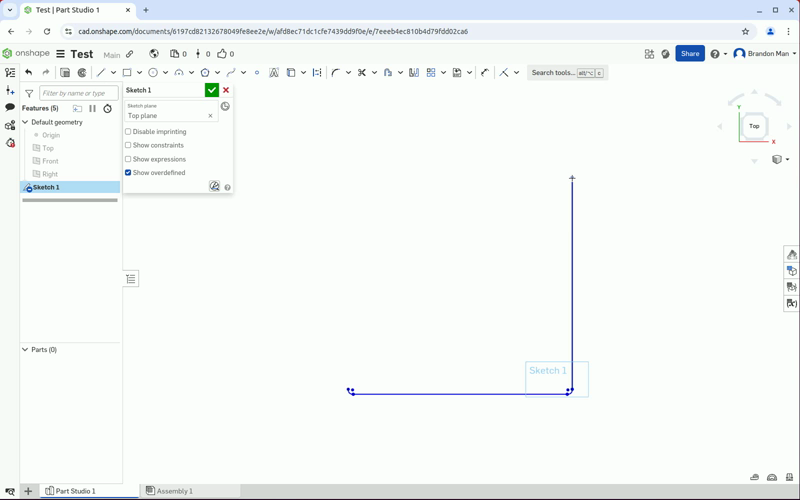
mouse_move(572, 177)
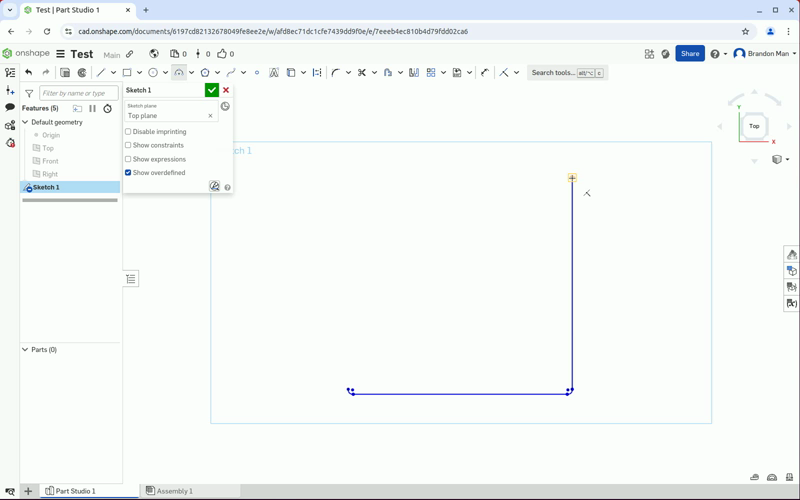
click(572, 177)
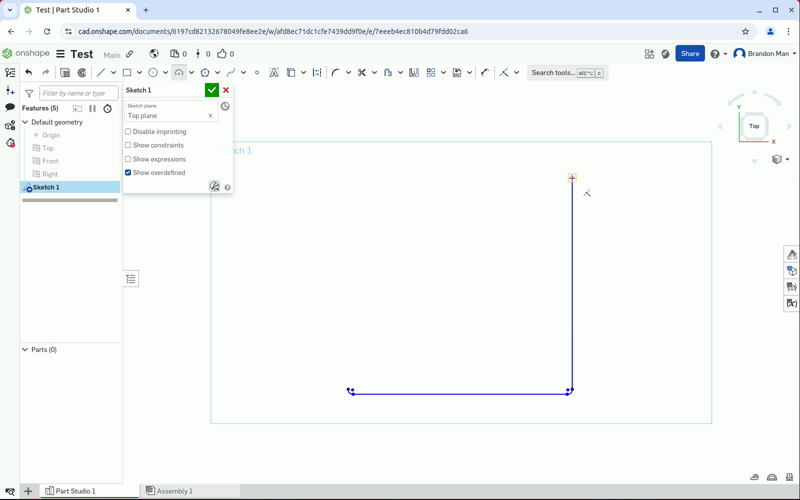
key_down(shift)
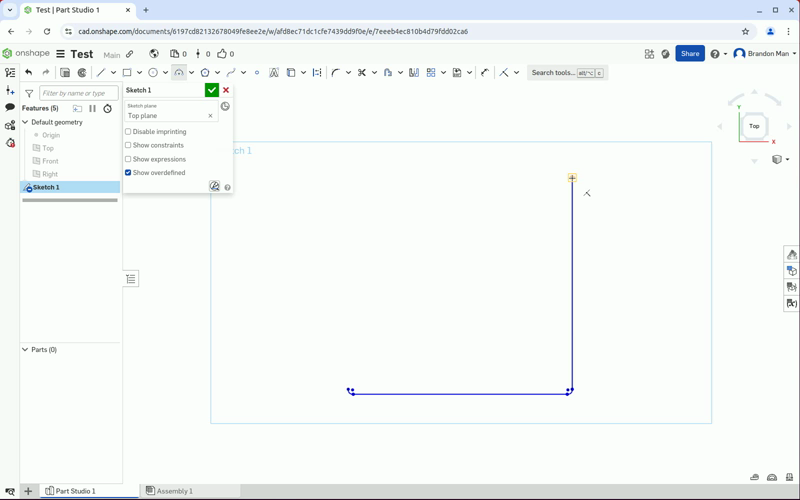
mouse_move(567, 170)
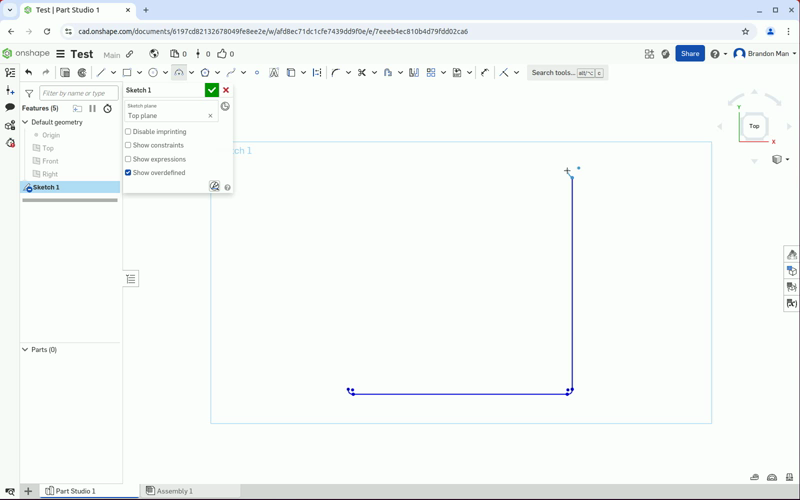
click(567, 170)
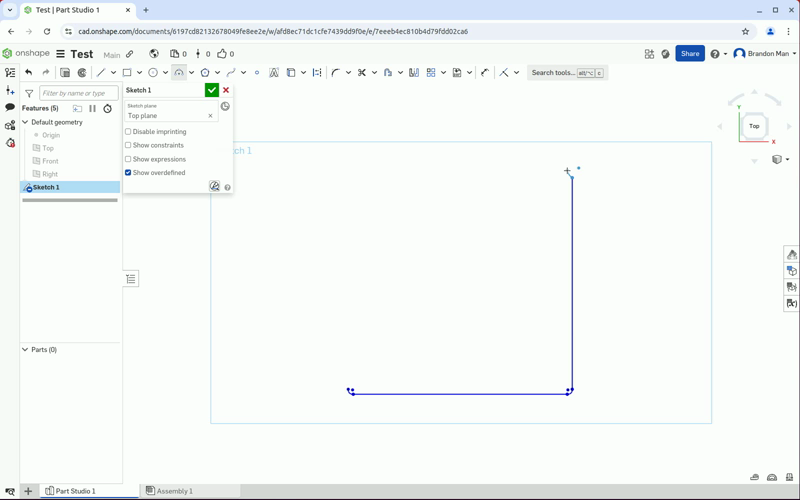
mouse_move(571, 173)
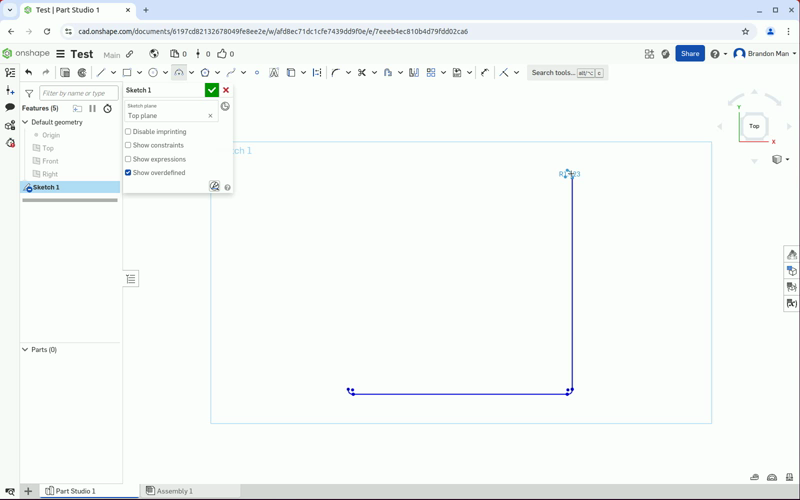
click(571, 173)
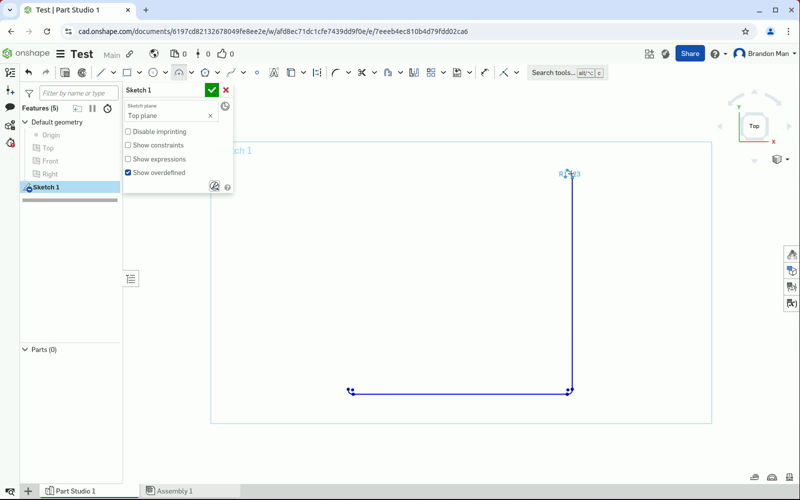
key_up(shift)
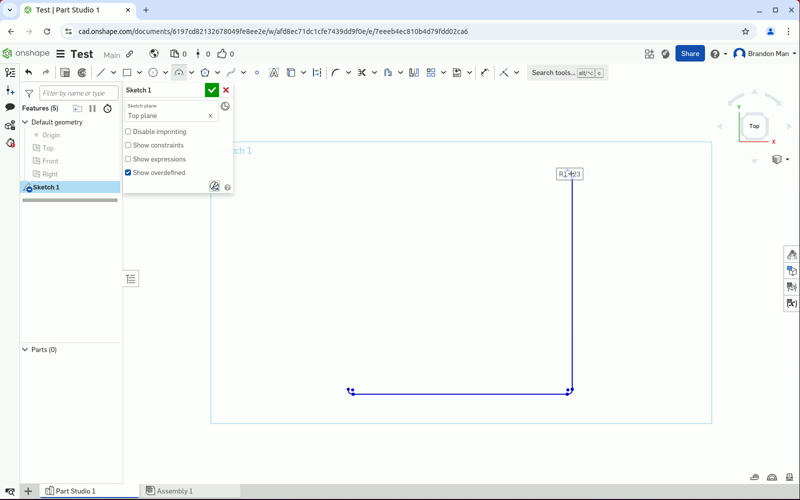
key(esc)
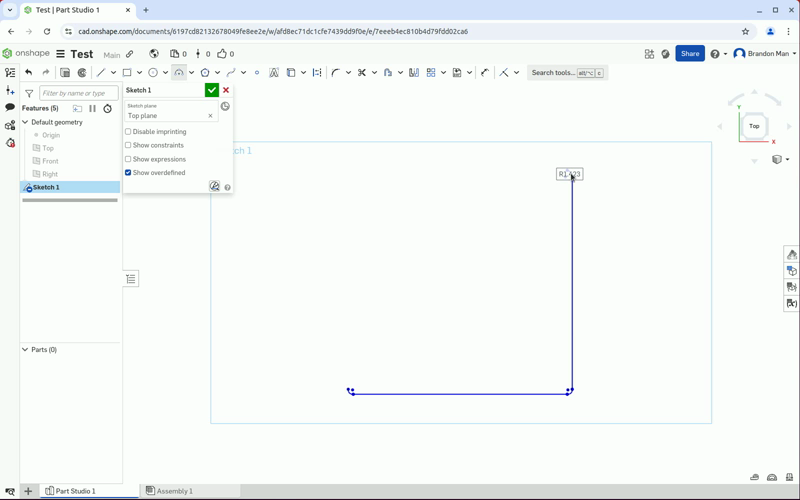
key(l)
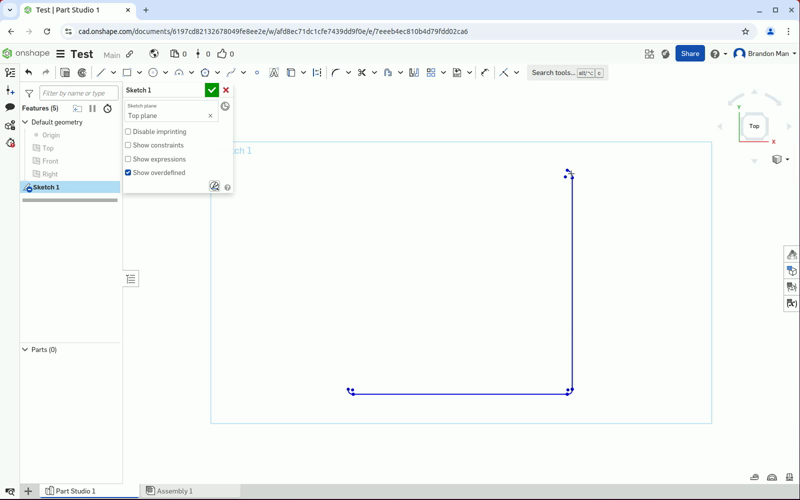
mouse_move(567, 170)
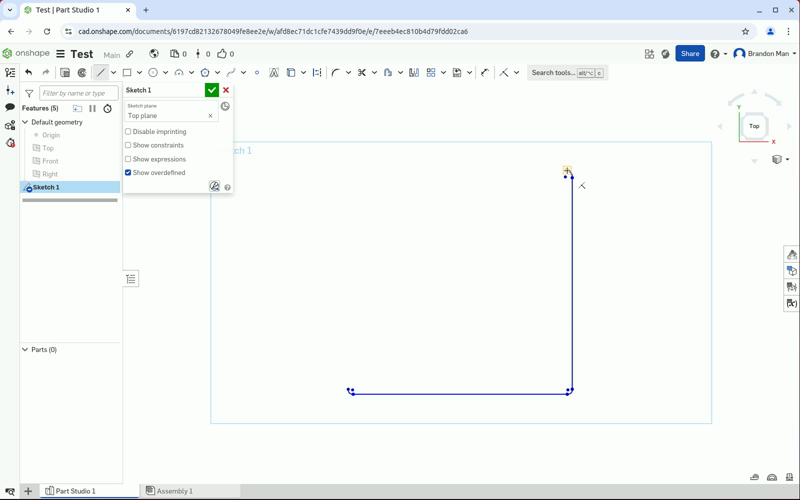
click(567, 170)
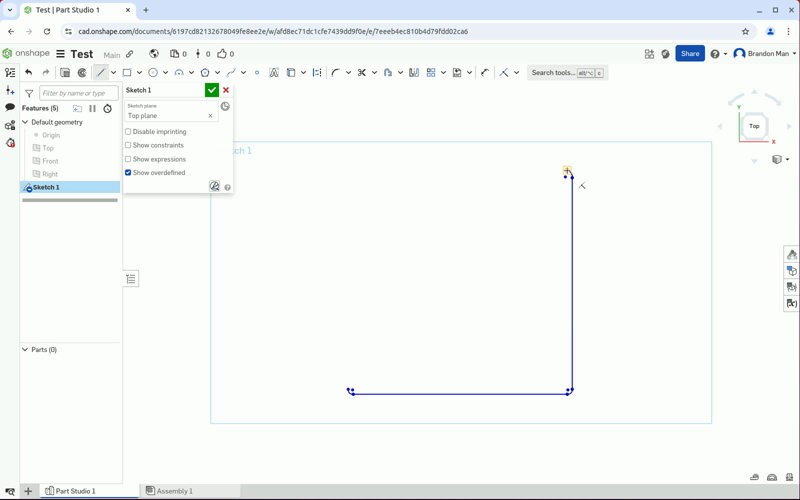
key_down(shift)
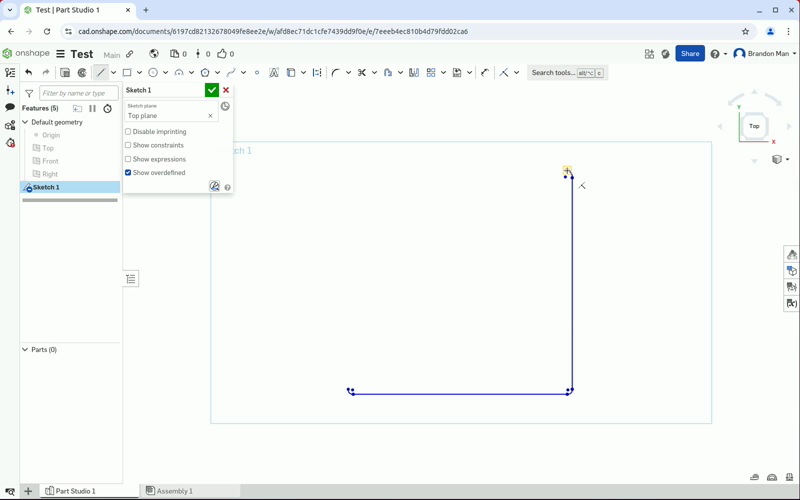
mouse_move(353, 170)
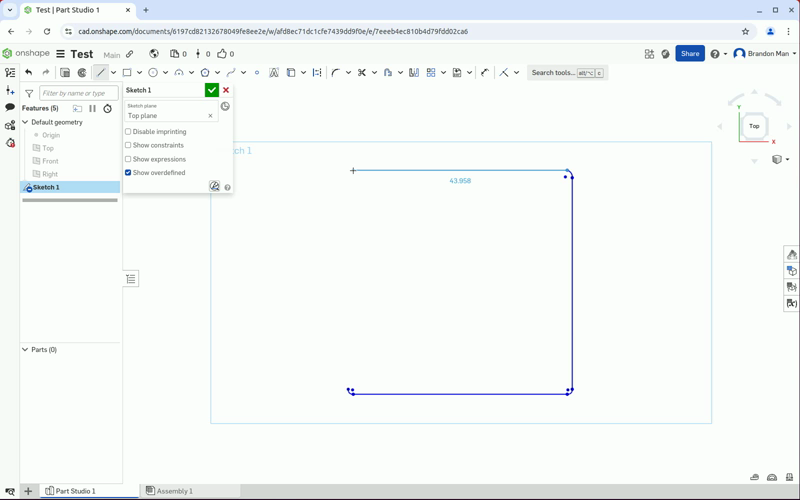
click(353, 170)
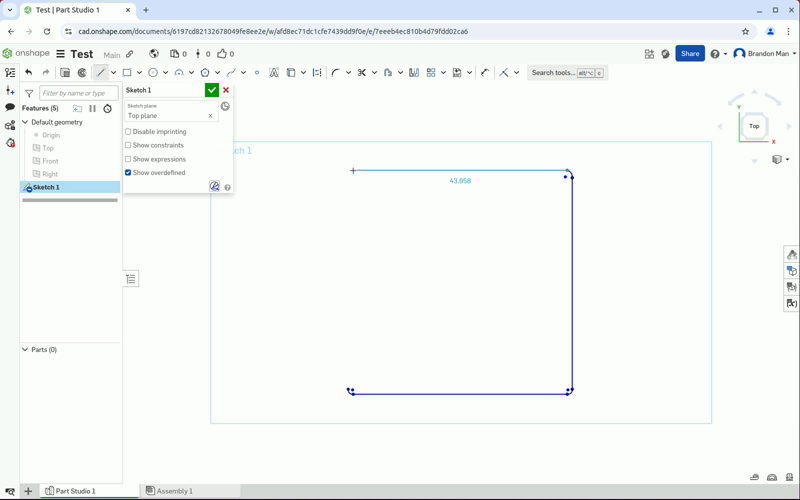
key_up(shift)
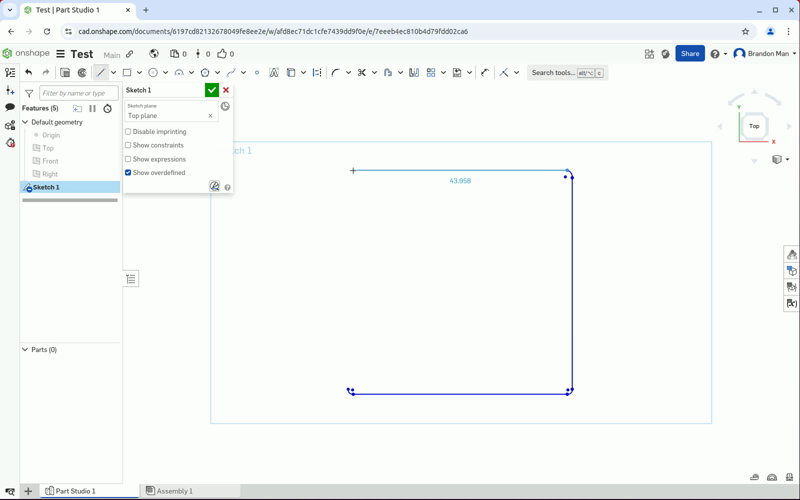
key(esc)
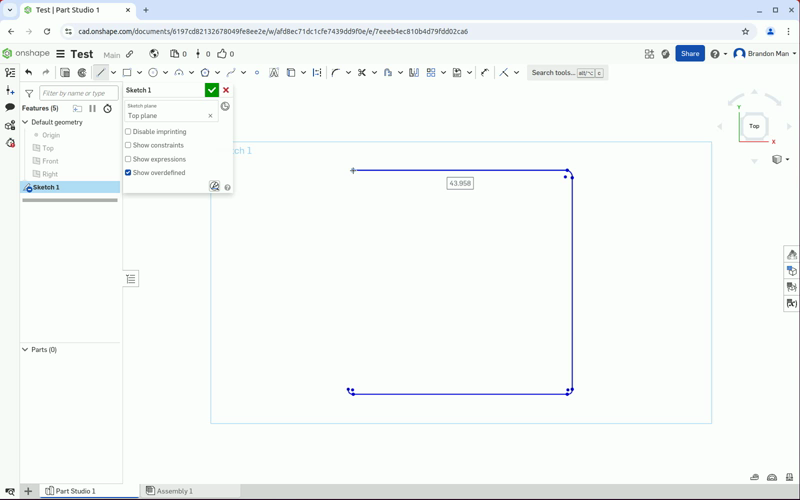
key(a)
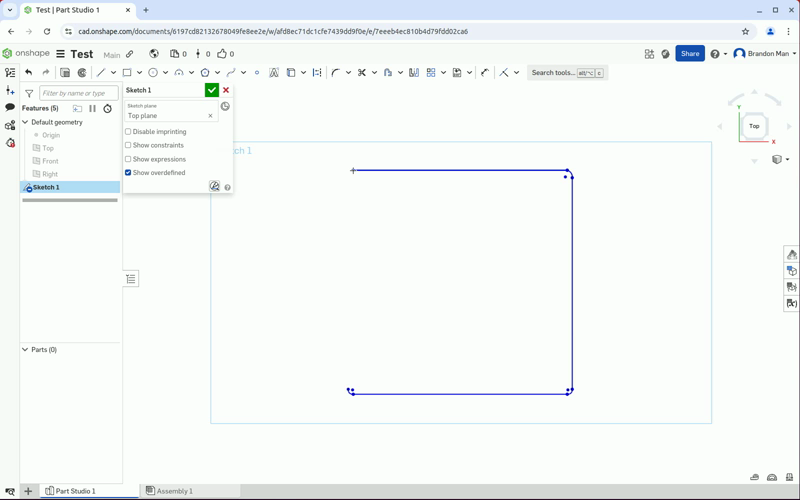
mouse_move(353, 170)
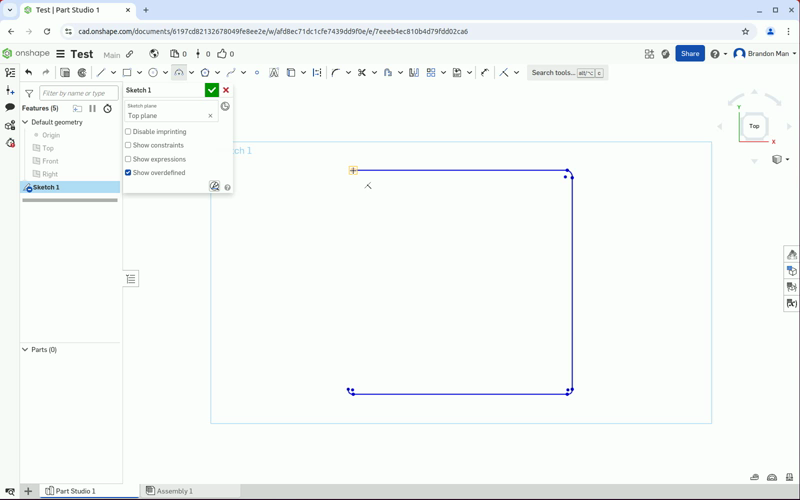
click(353, 170)
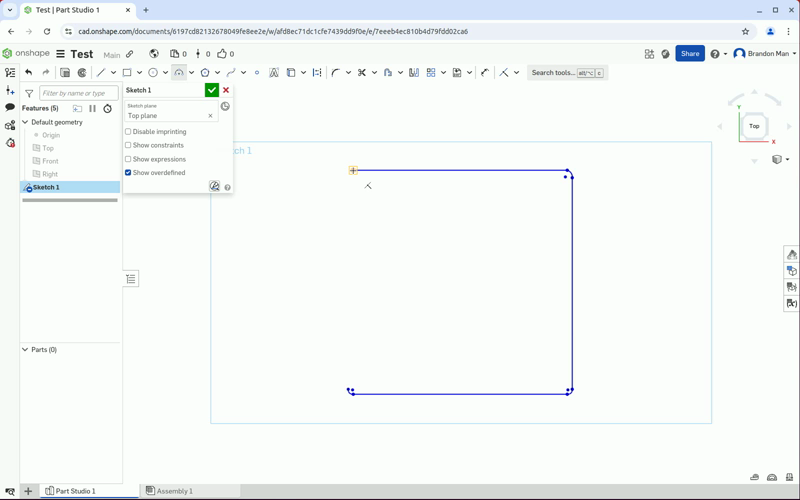
key_down(shift)
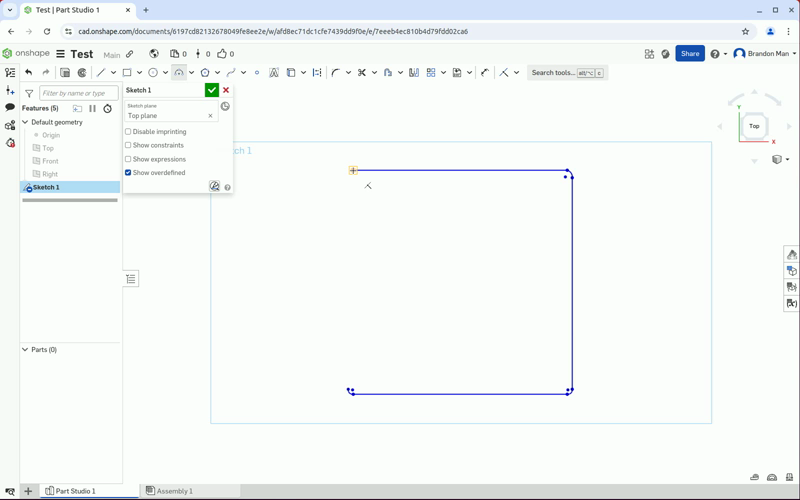
mouse_move(348, 177)
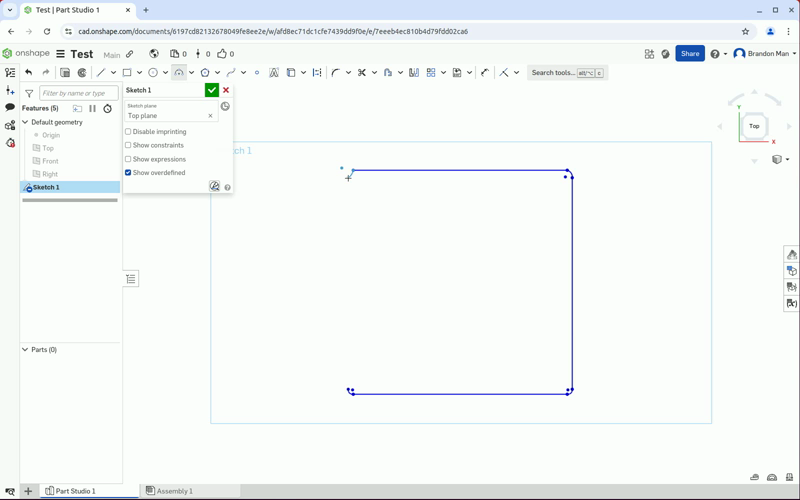
click(348, 177)
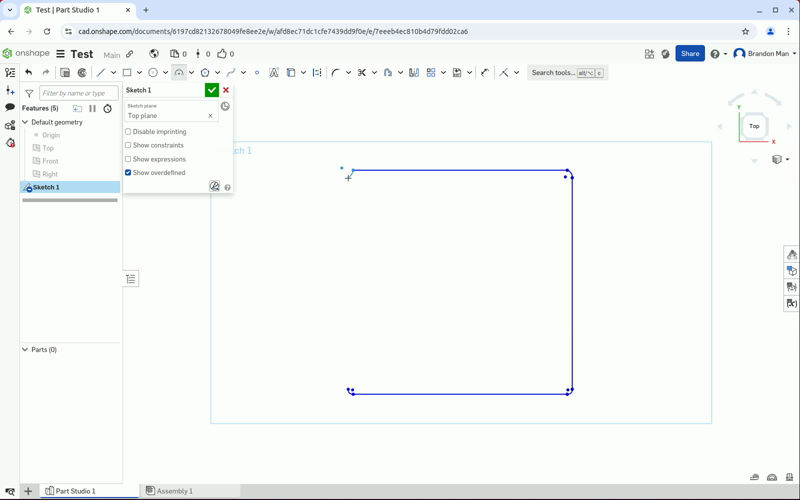
mouse_move(349, 173)
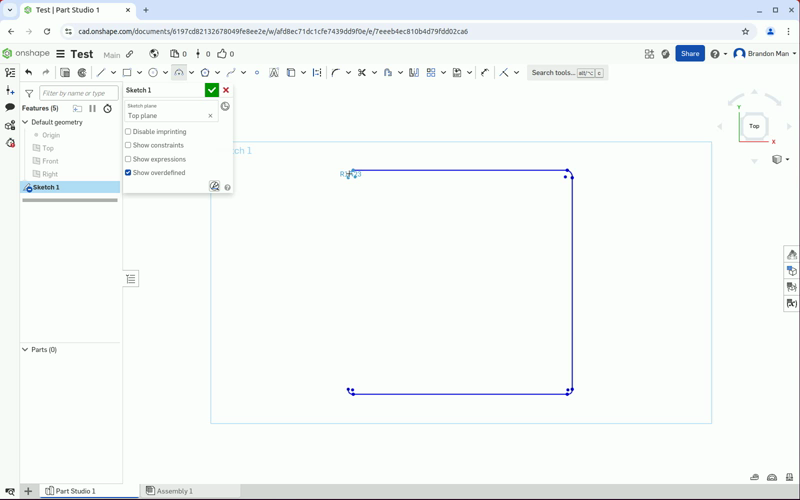
click(349, 173)
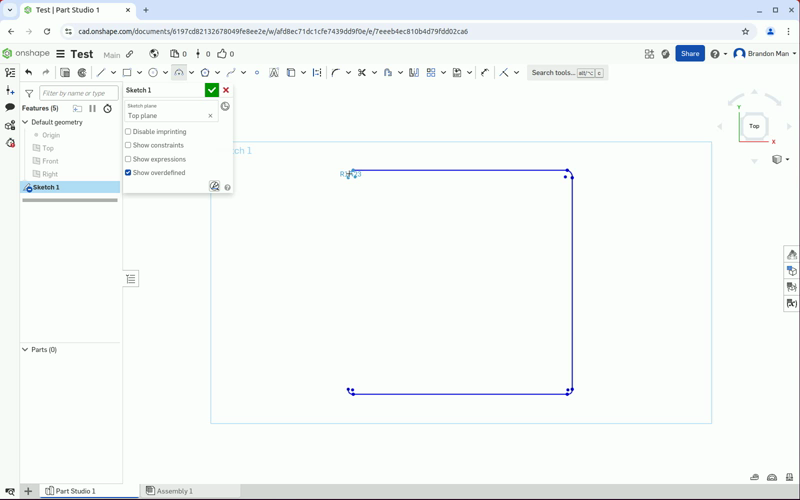
key_up(shift)
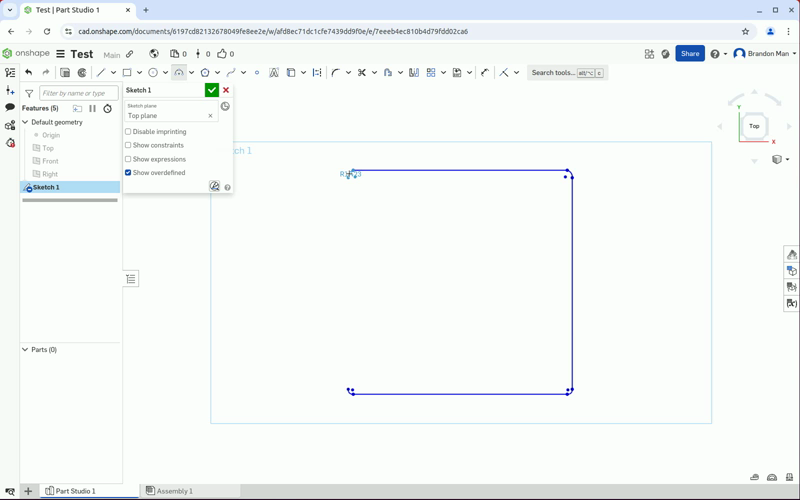
key(esc)
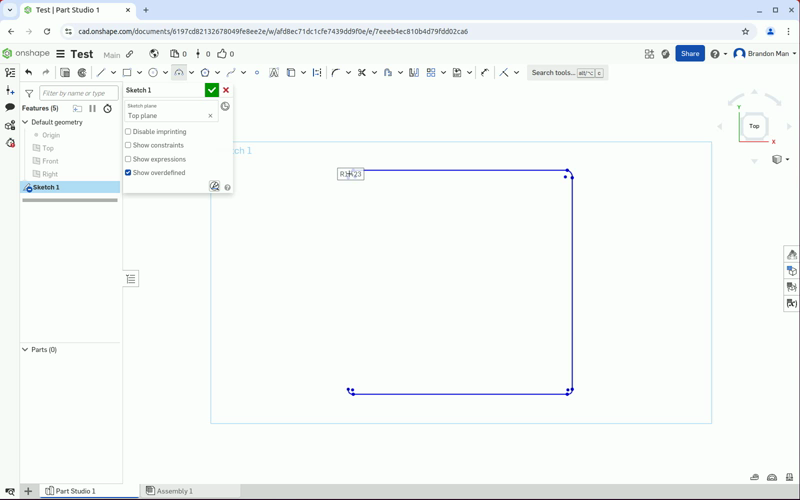
key(l)
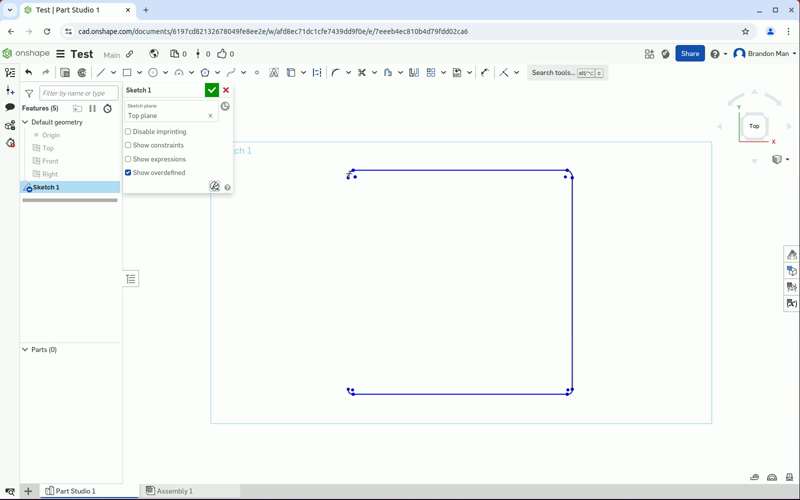
mouse_move(348, 177)
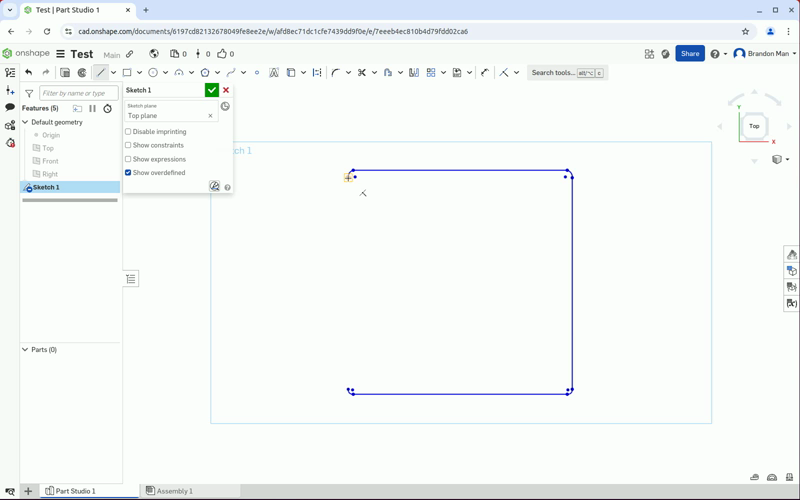
click(348, 177)
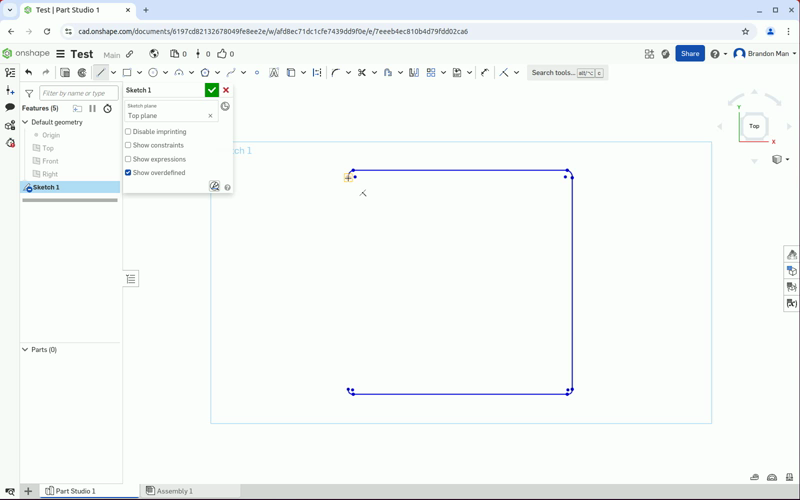
key_down(shift)
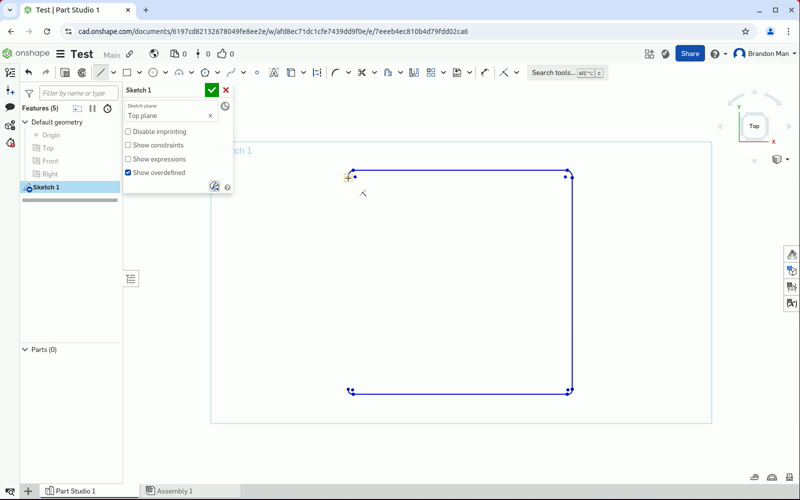
mouse_move(348, 389)
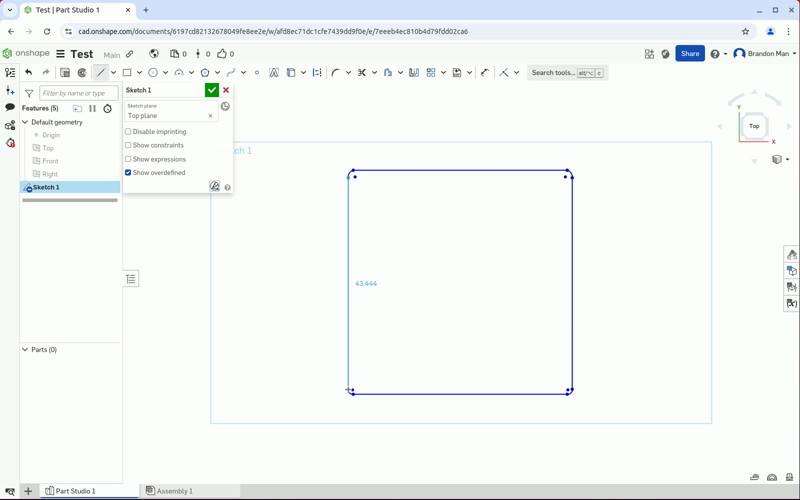
scroll(6)
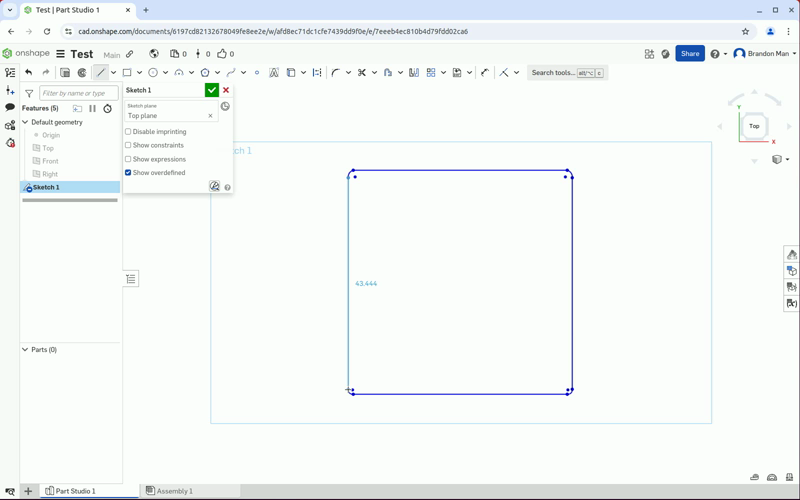
scroll(6)
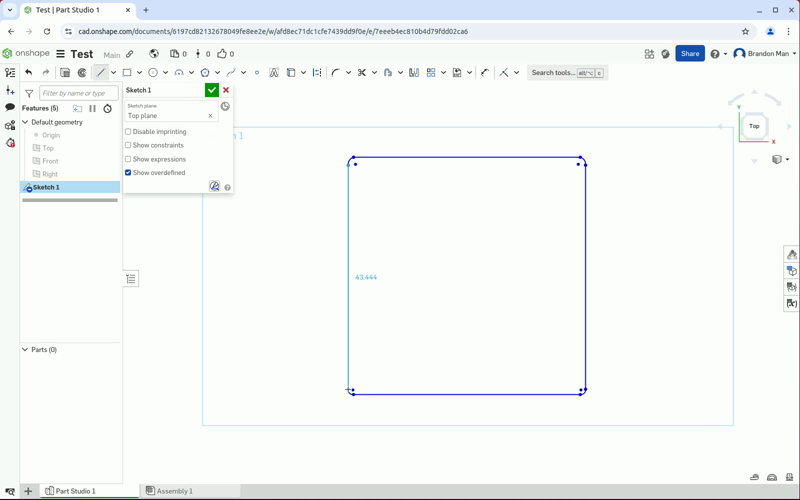
scroll(6)
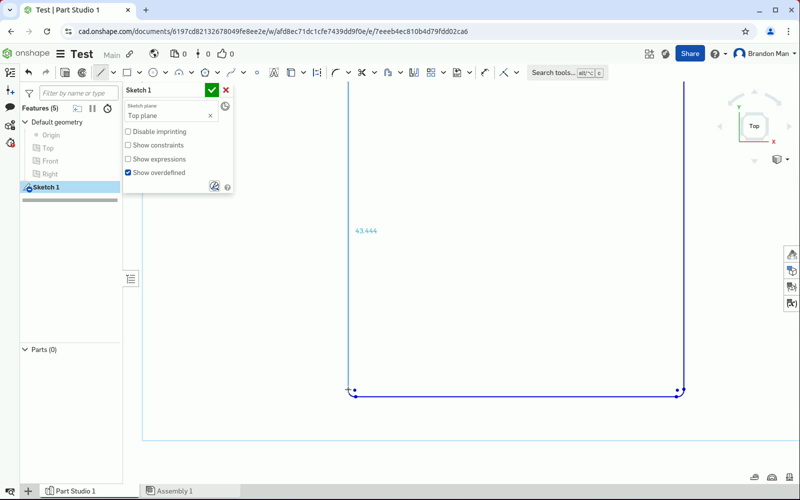
scroll(6)
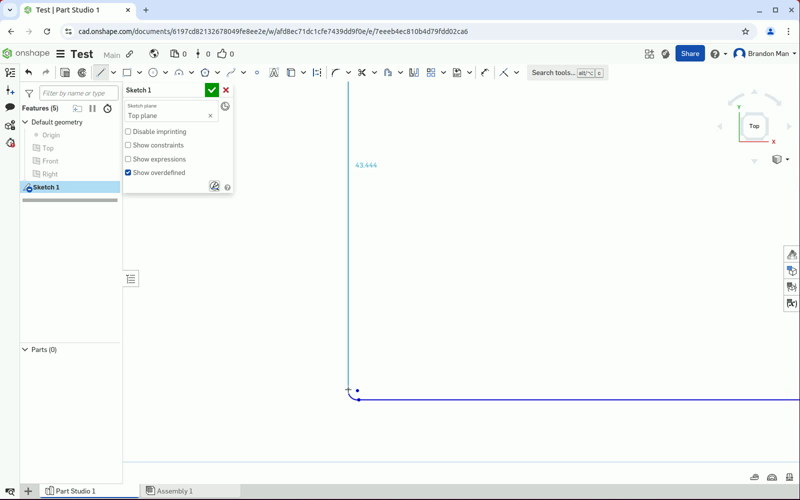
scroll(6)
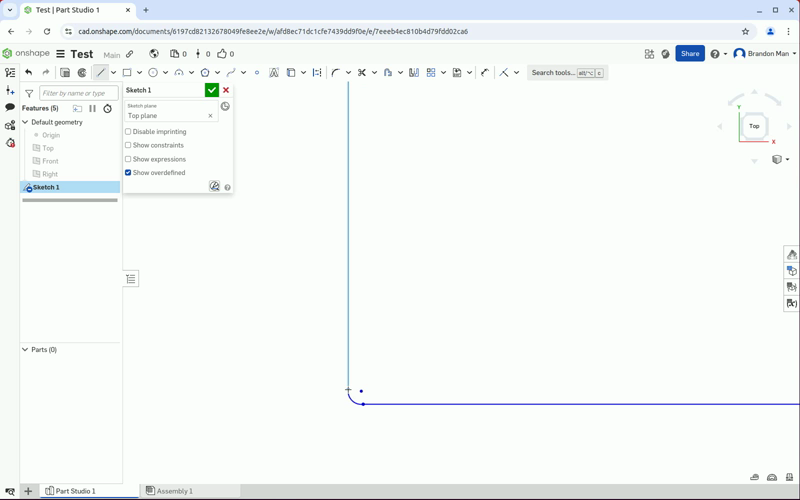
scroll(6)
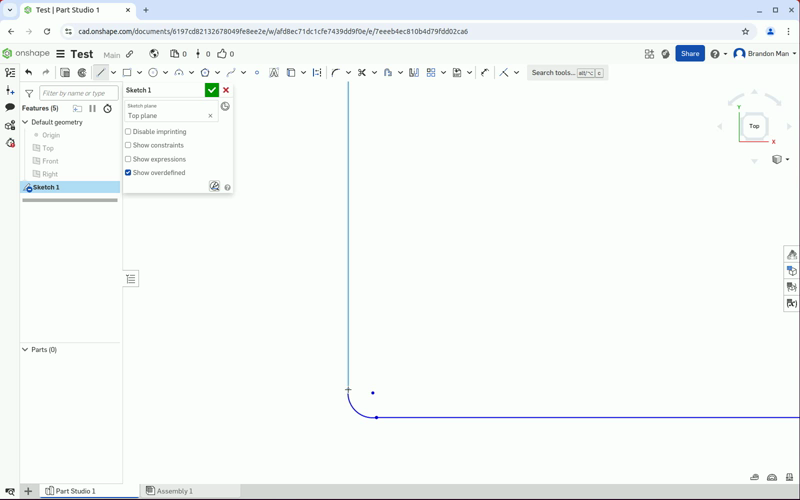
scroll(6)
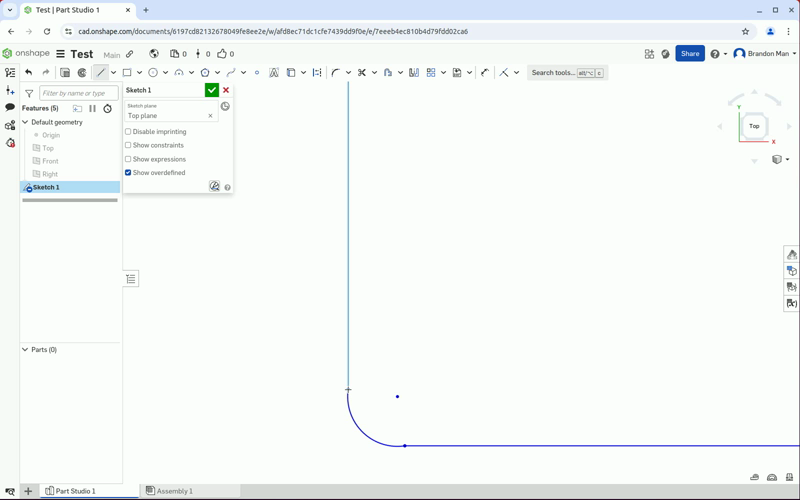
key_up(shift)
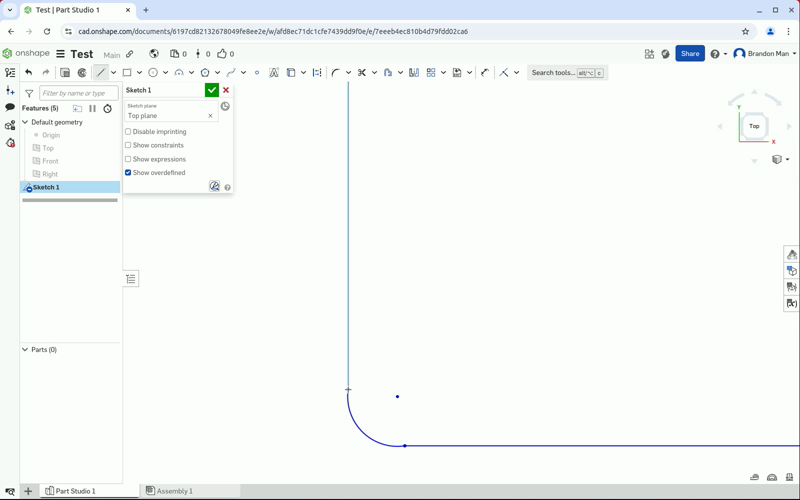
click(348, 389)
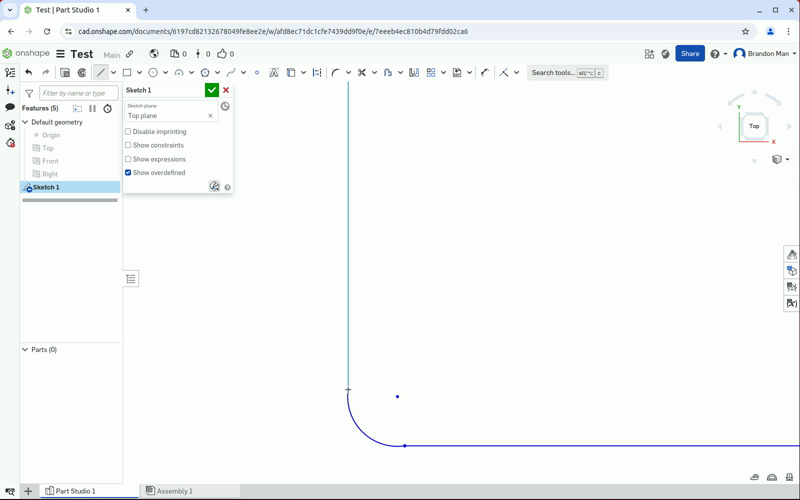
scroll(-6)
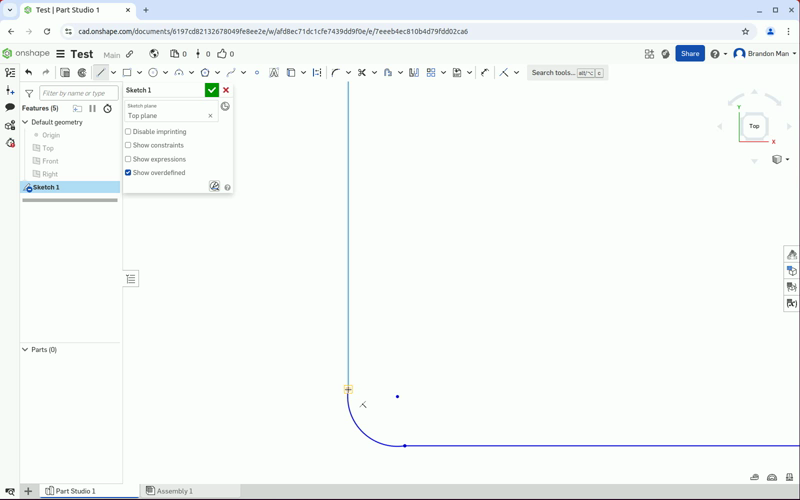
scroll(-6)
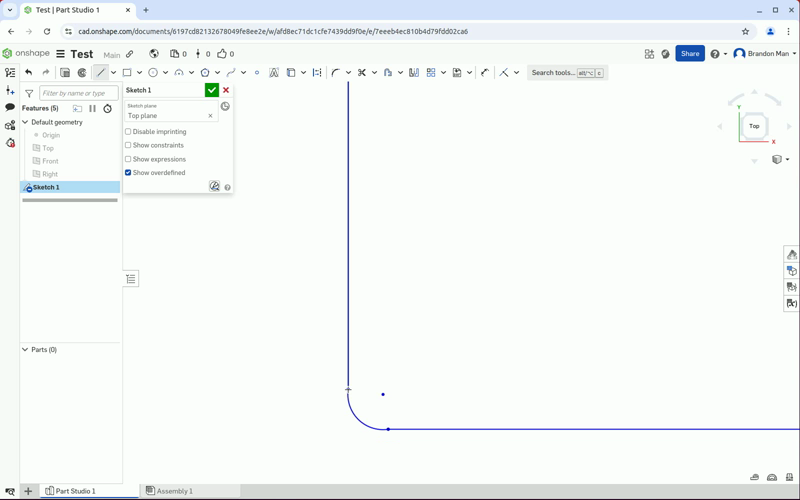
scroll(-6)
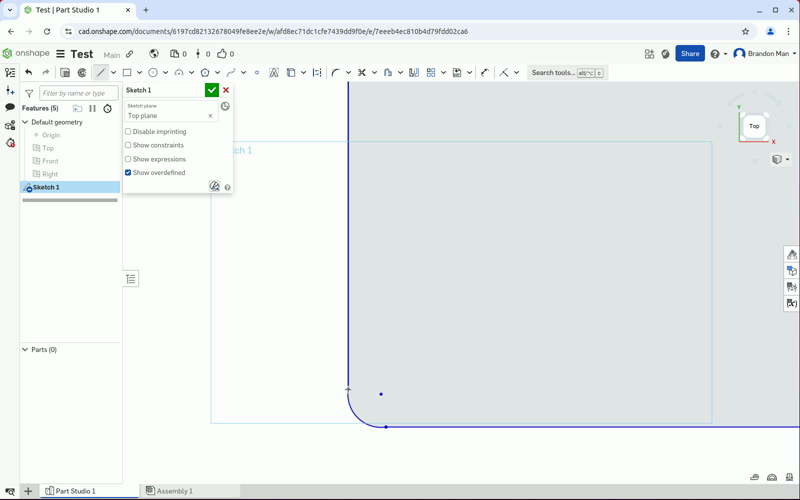
scroll(-6)
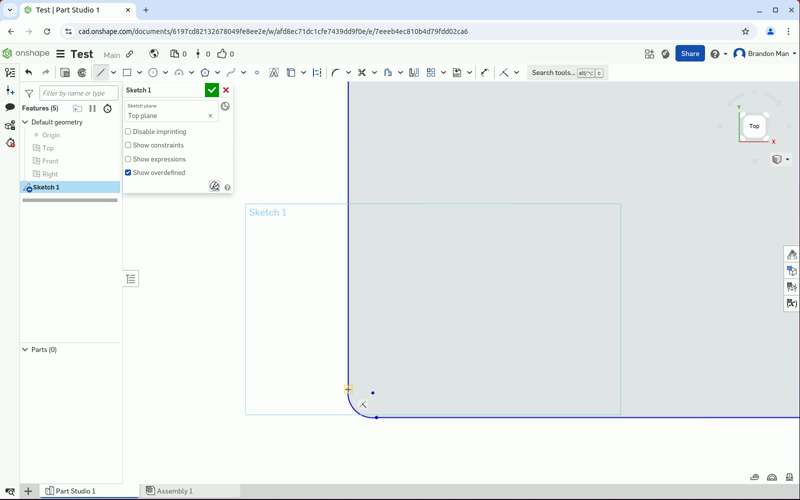
scroll(-6)
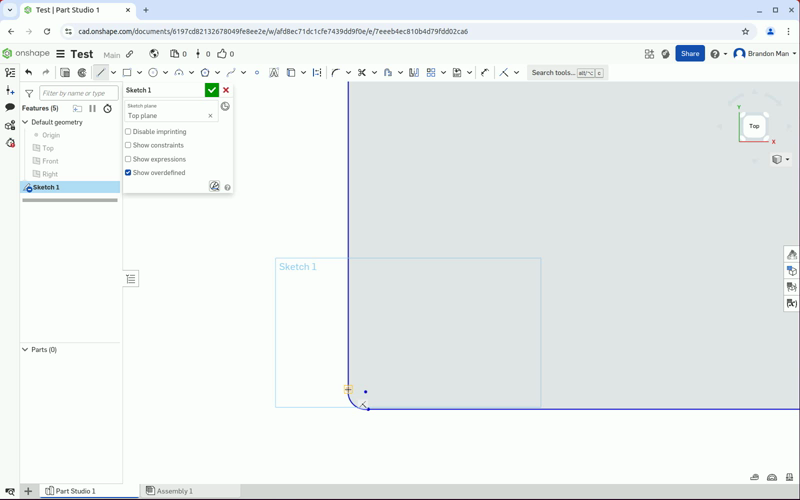
scroll(-6)
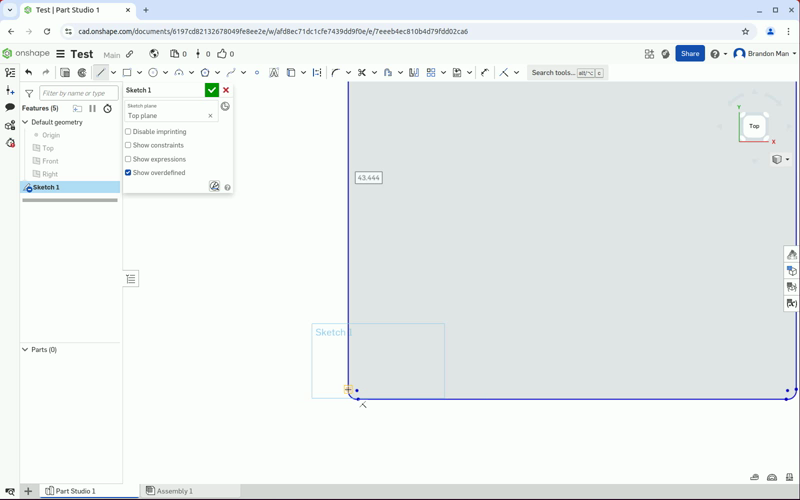
scroll(-6)
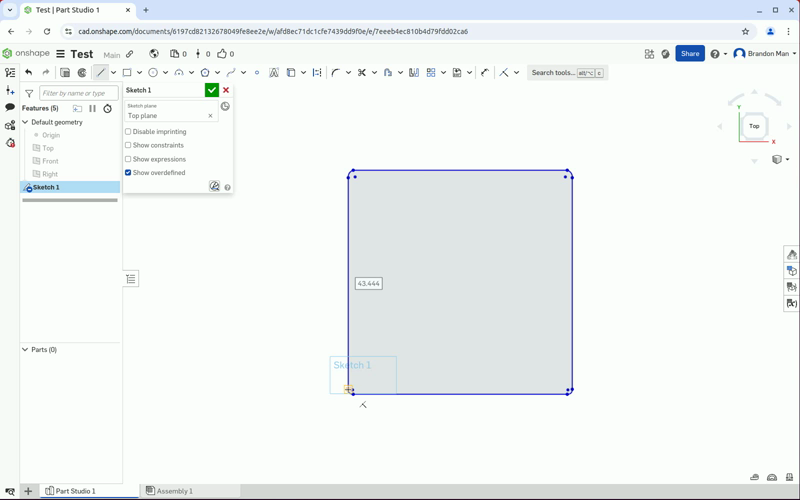
key(esc)
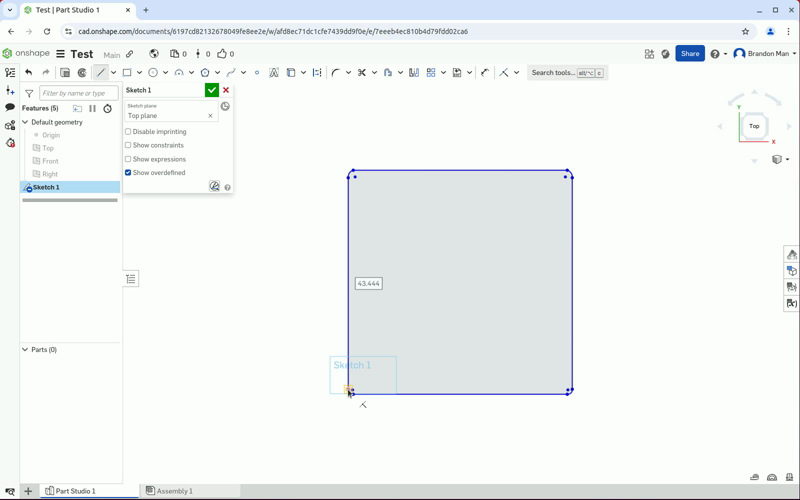
key(l)
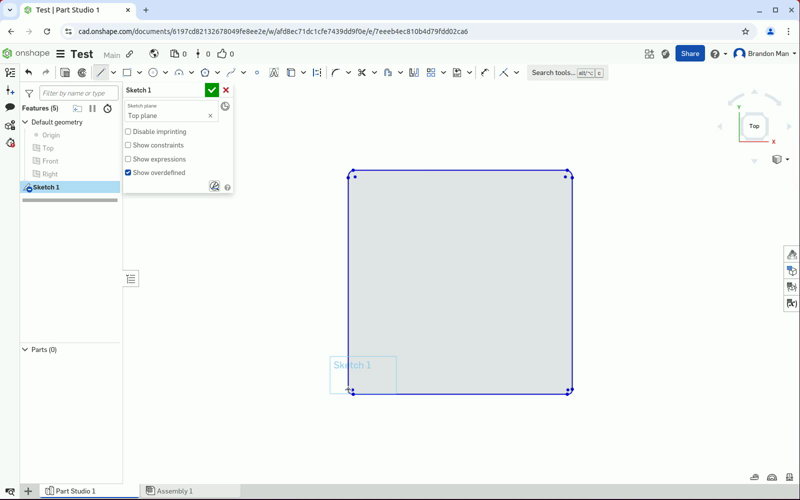
key_down(shift)
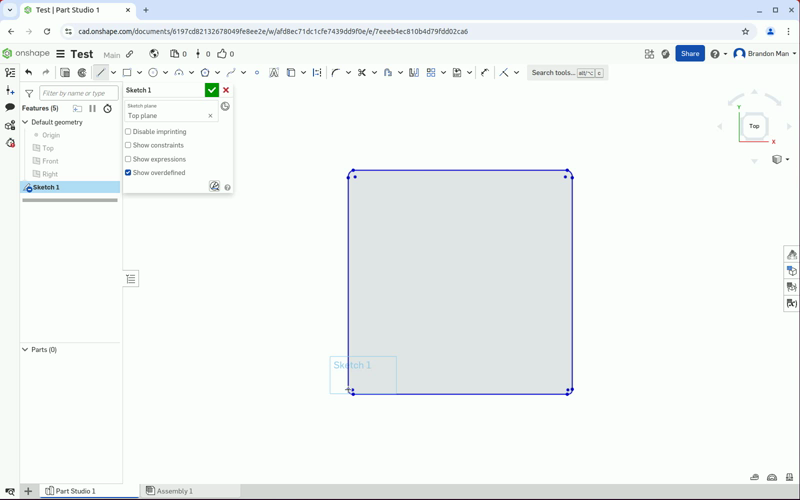
mouse_move(350, 391)
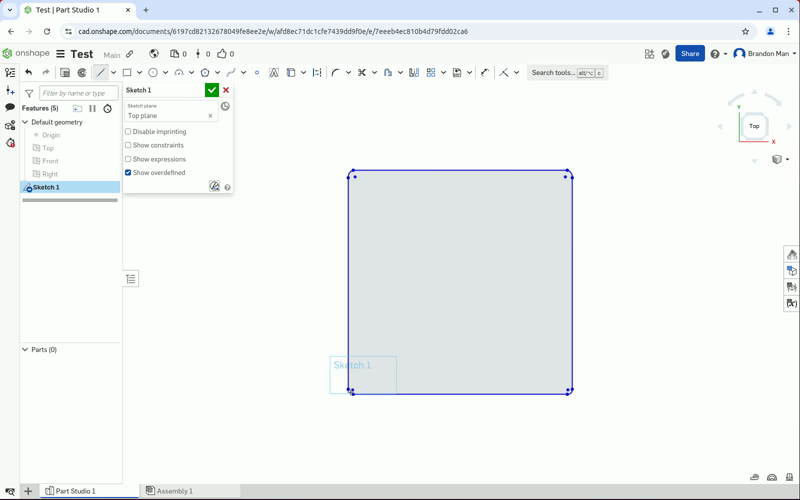
scroll(6)
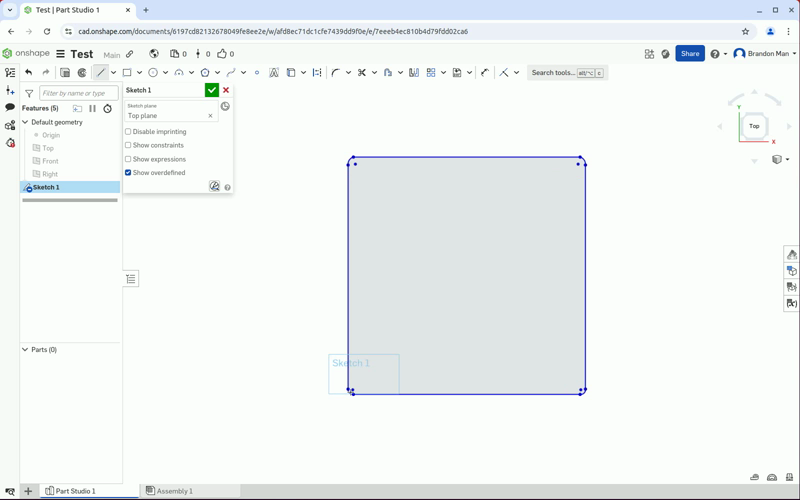
scroll(6)
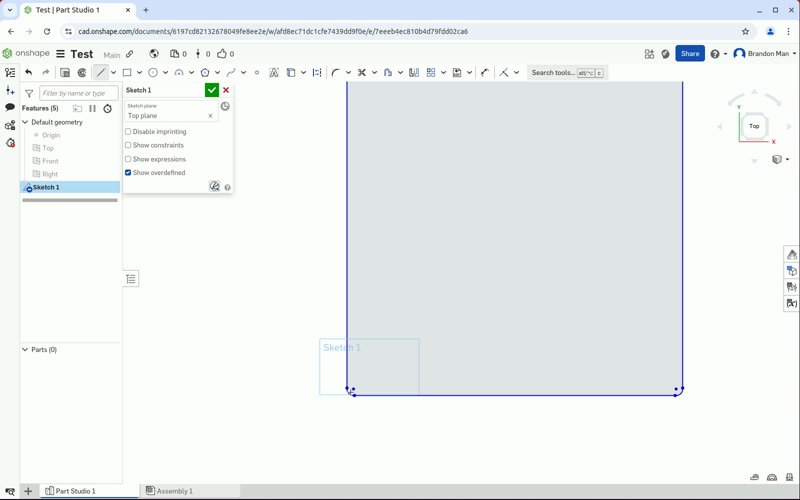
scroll(6)
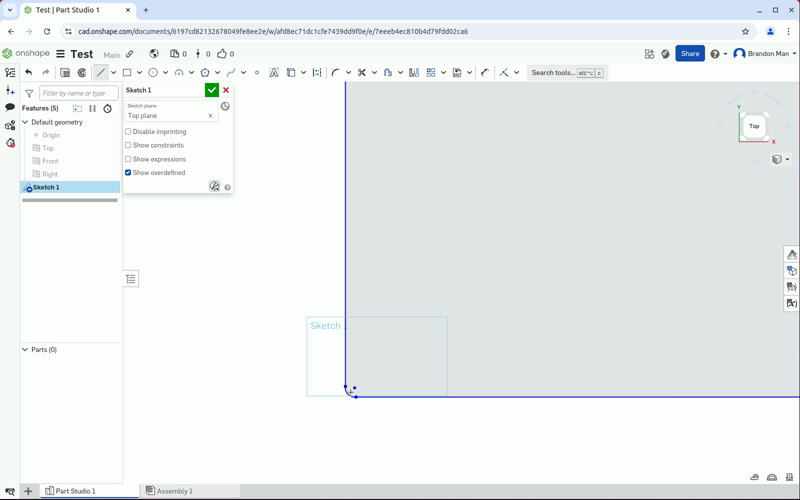
scroll(6)
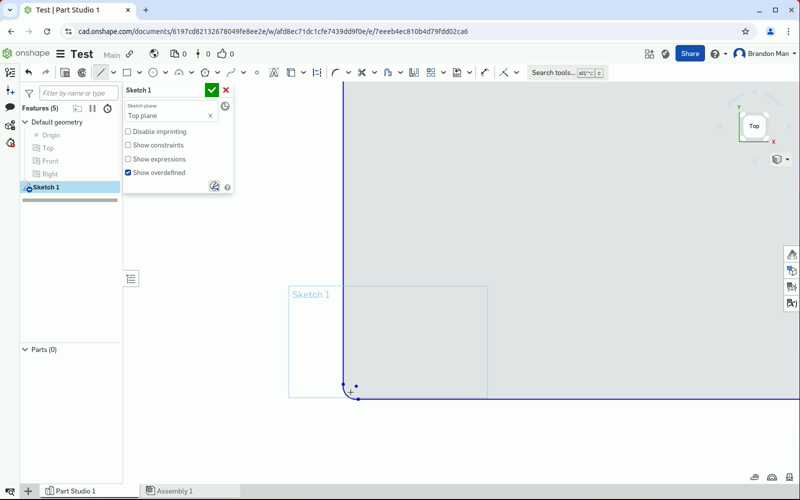
scroll(6)
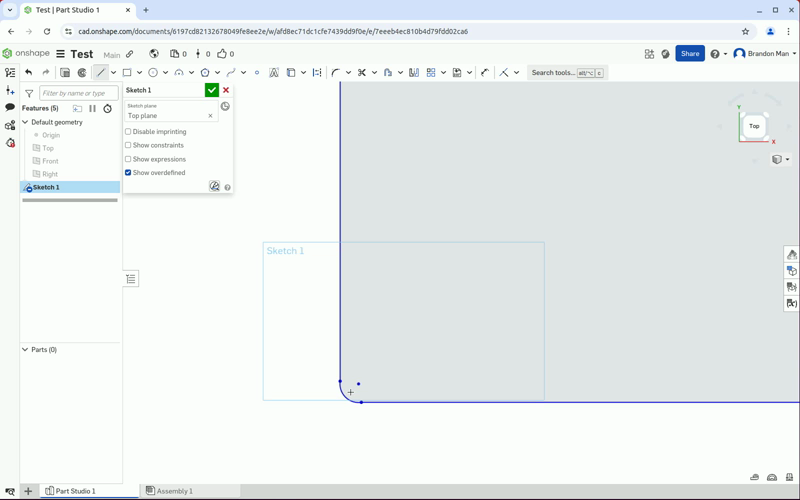
scroll(6)
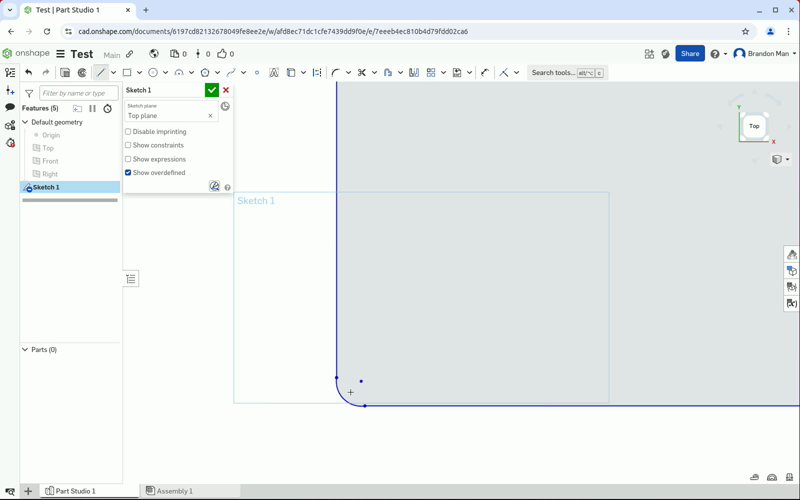
scroll(6)
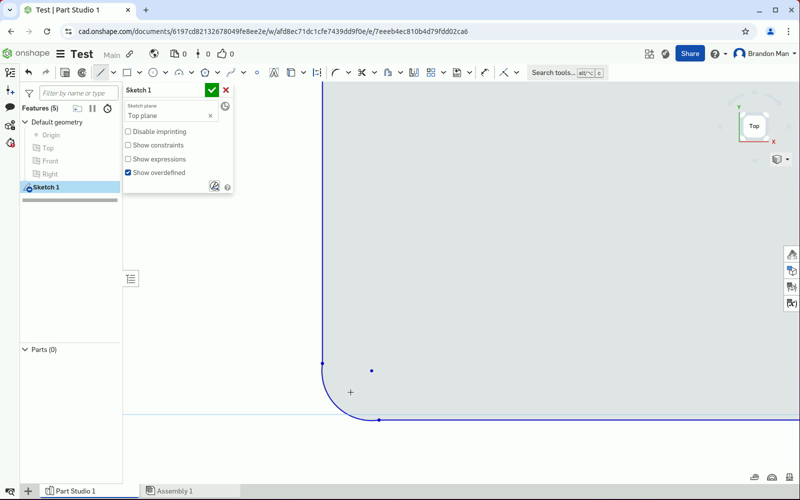
click(350, 391)
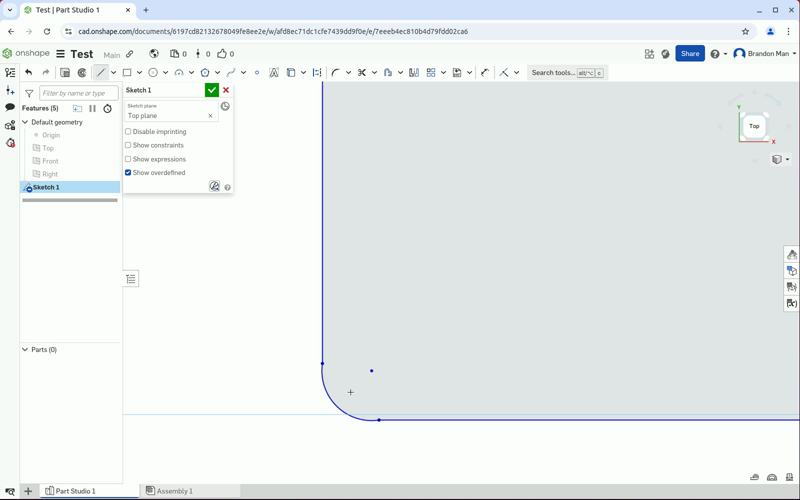
scroll(-6)
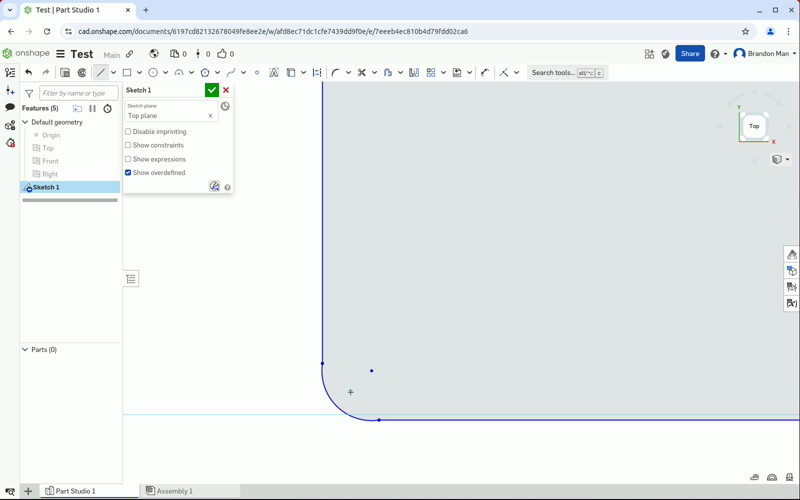
scroll(-6)
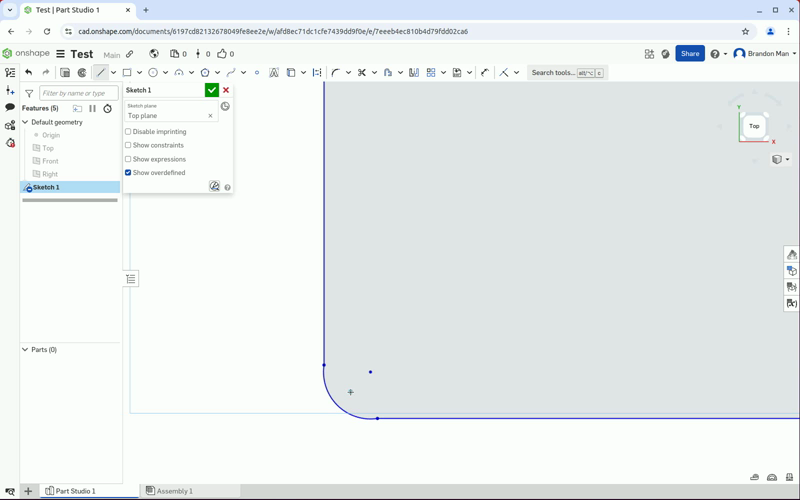
scroll(-6)
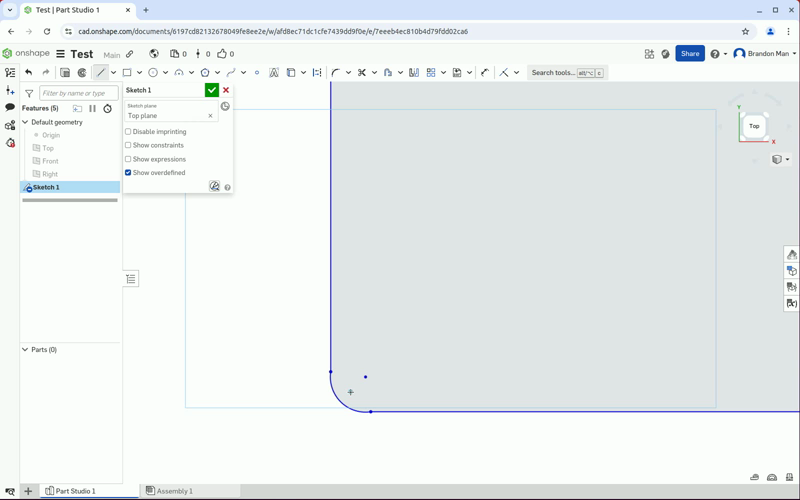
scroll(-6)
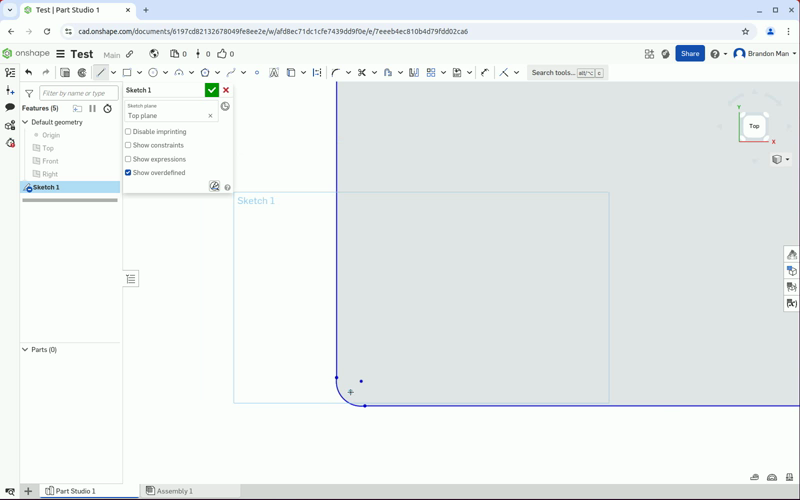
scroll(-6)
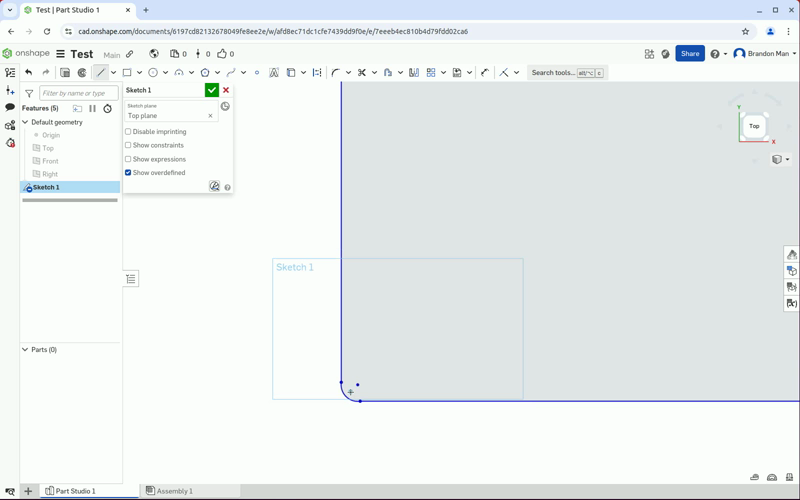
scroll(-6)
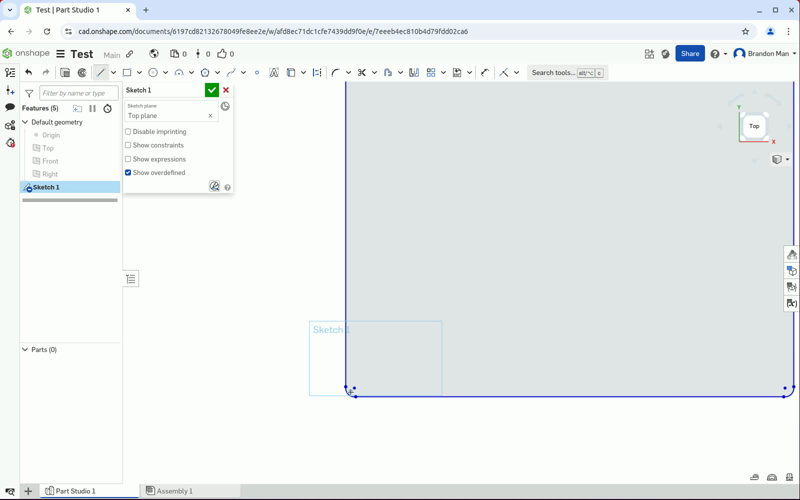
scroll(-6)
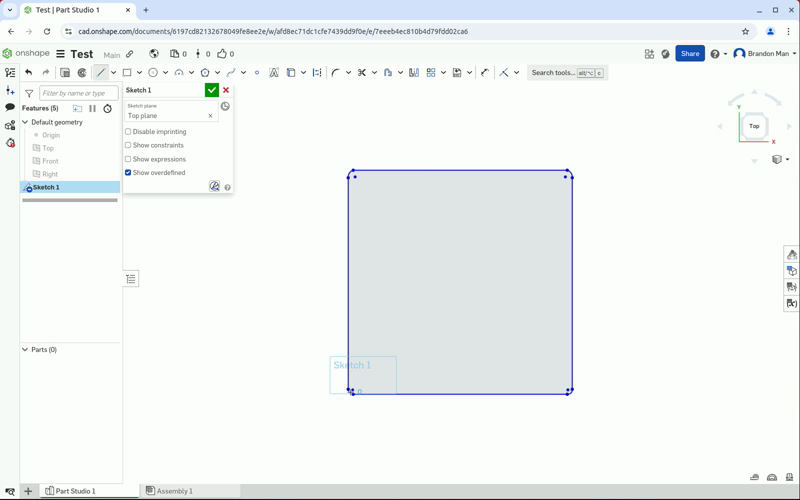
key_up(shift)
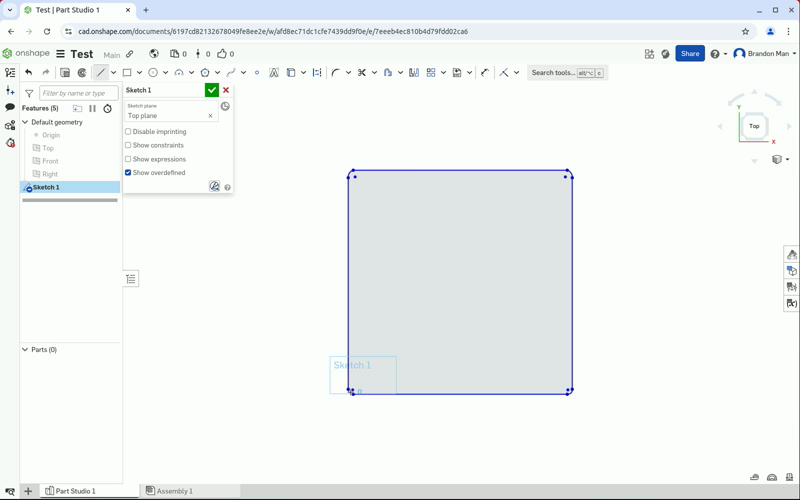
key_down(shift)
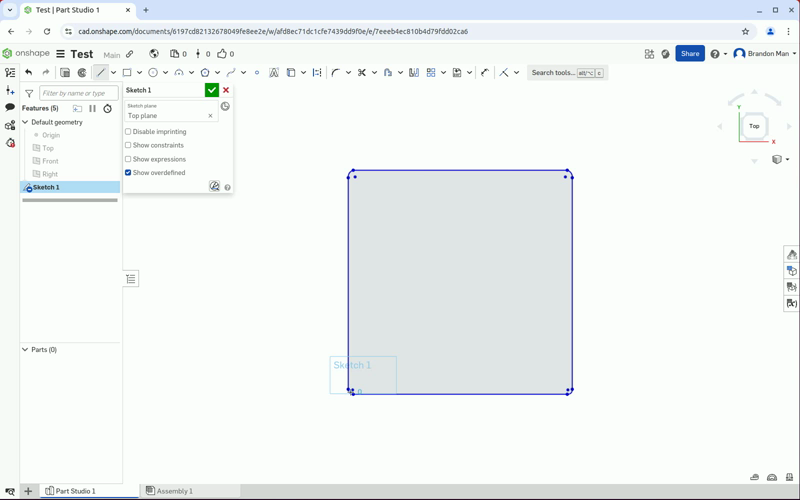
mouse_move(569, 391)
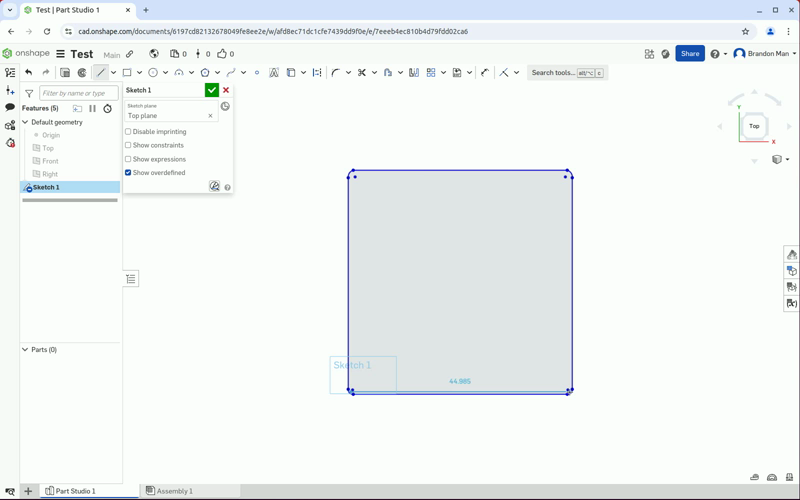
scroll(6)
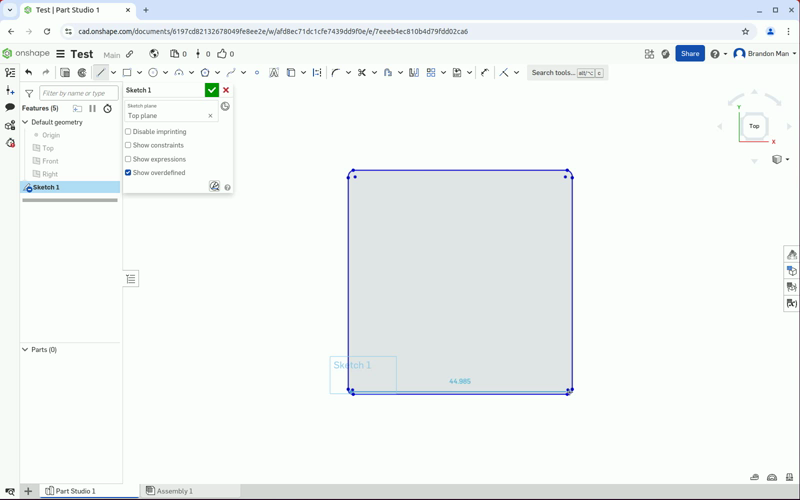
scroll(6)
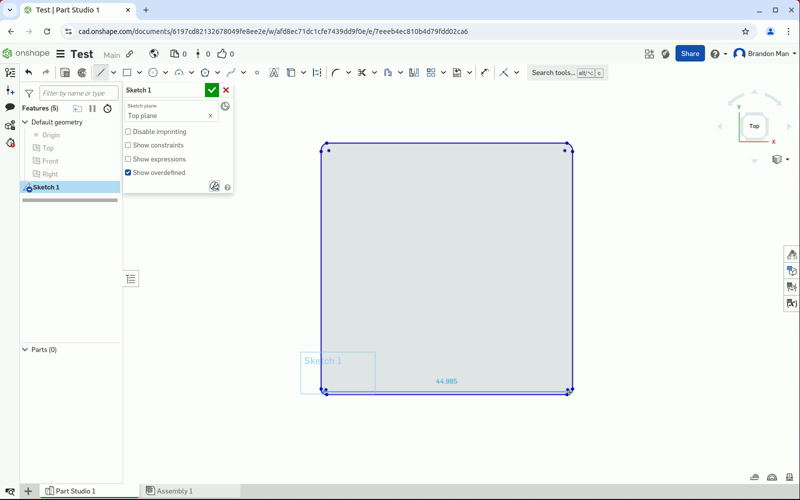
scroll(6)
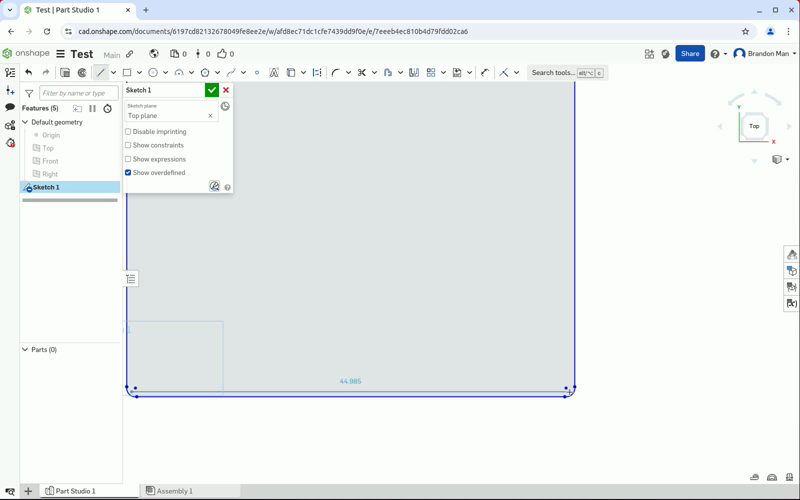
scroll(6)
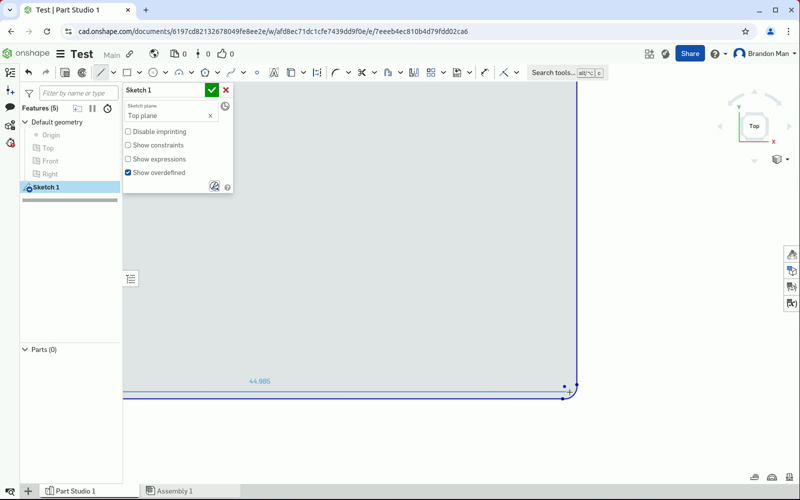
scroll(6)
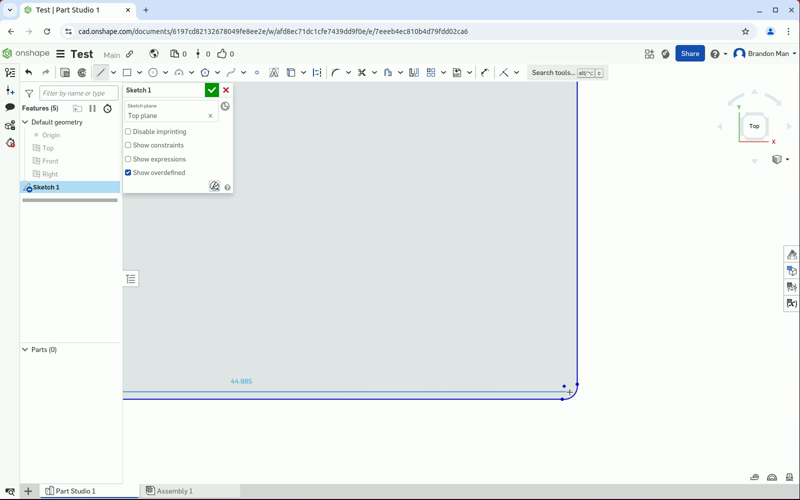
scroll(6)
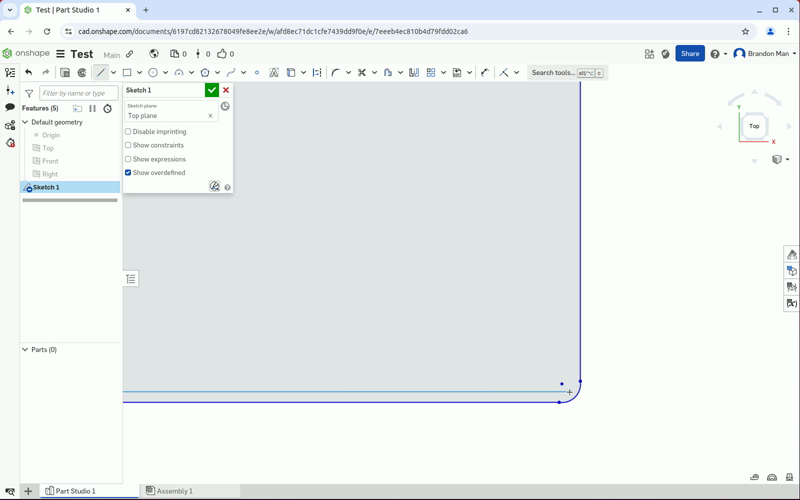
scroll(6)
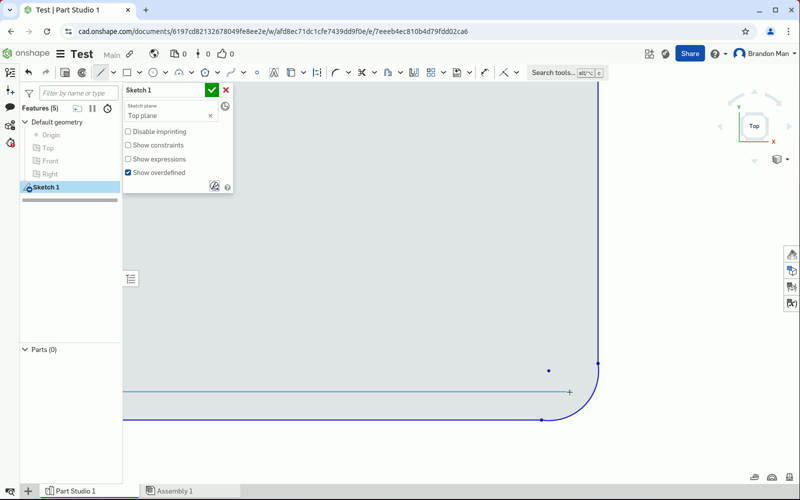
click(569, 391)
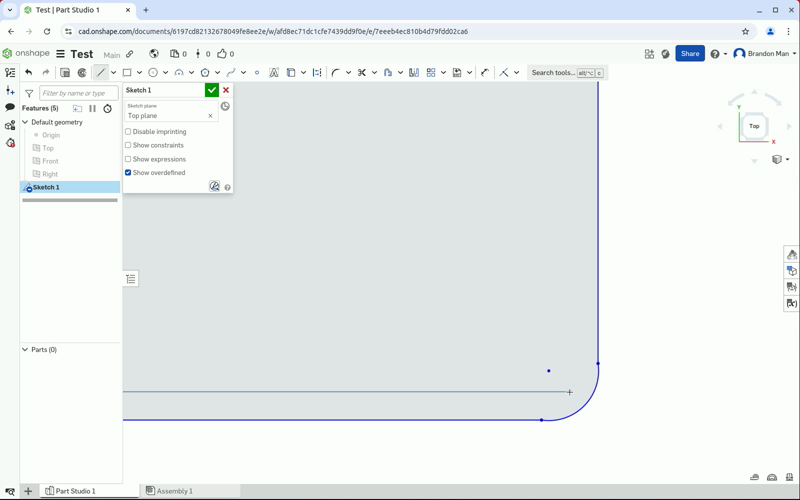
scroll(-6)
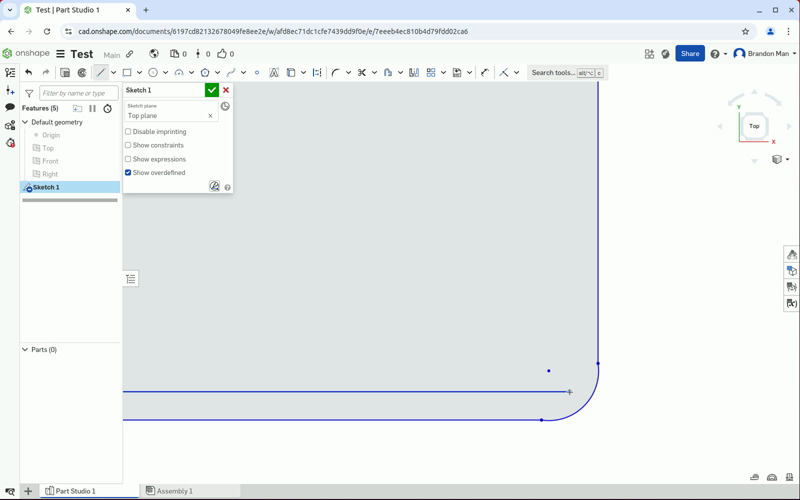
scroll(-6)
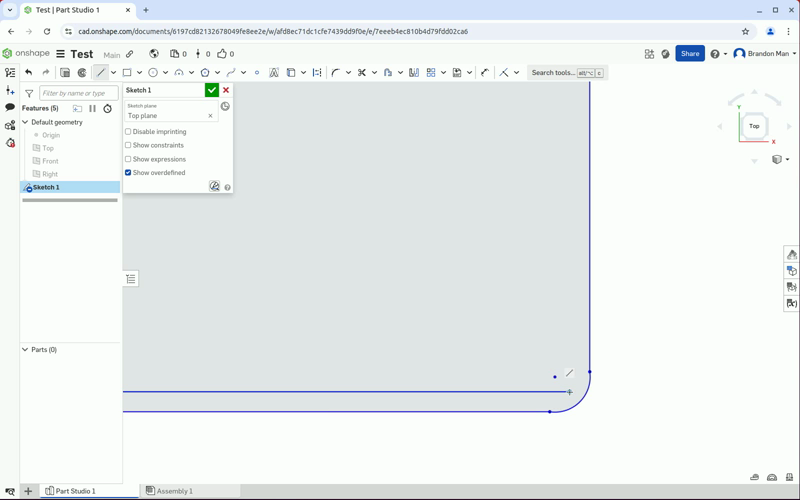
scroll(-6)
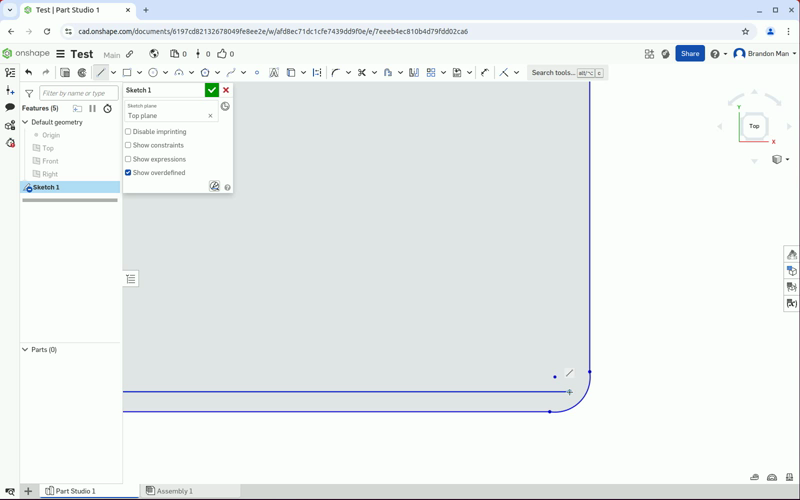
scroll(-6)
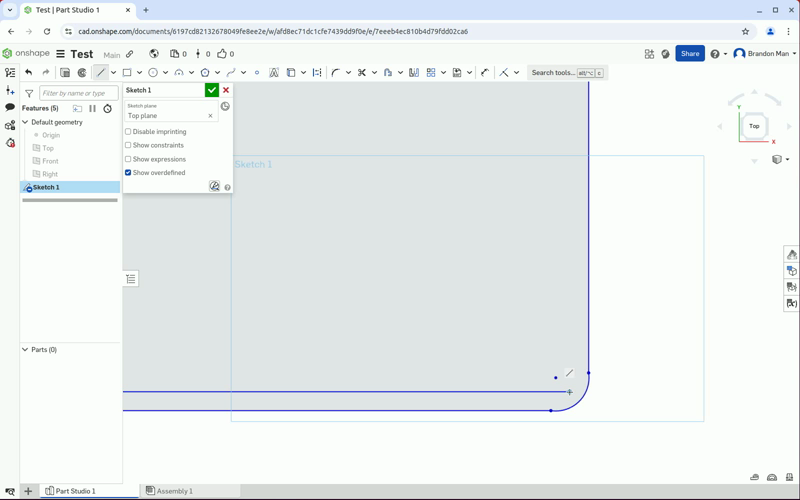
scroll(-6)
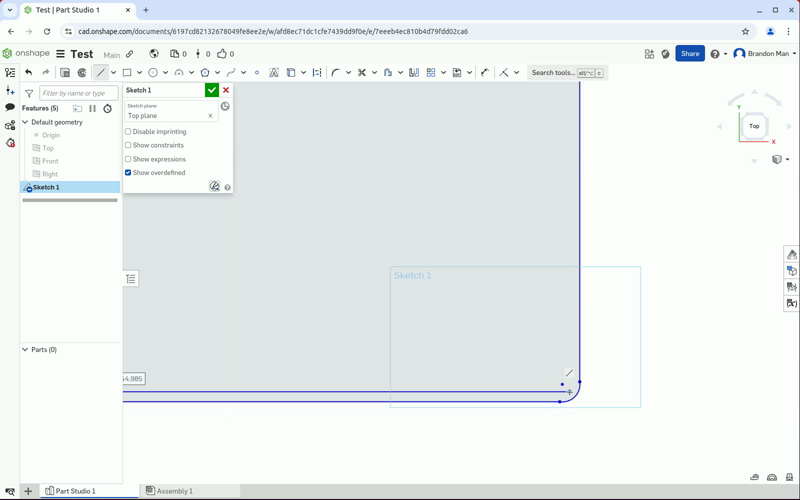
scroll(-6)
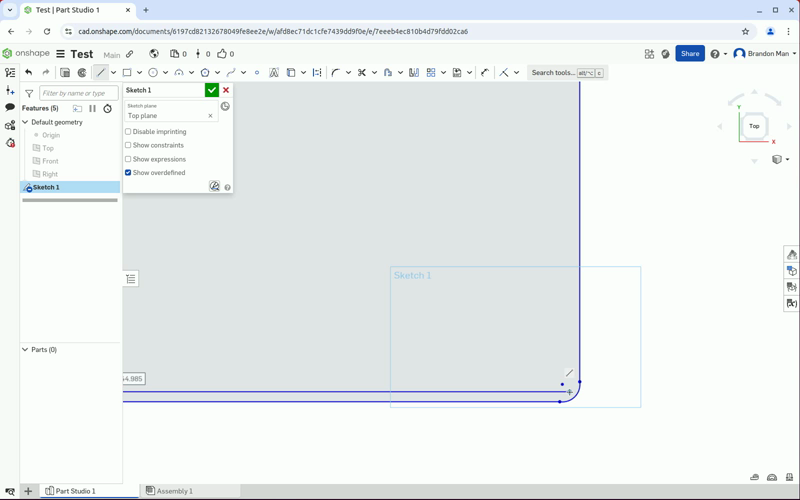
scroll(-6)
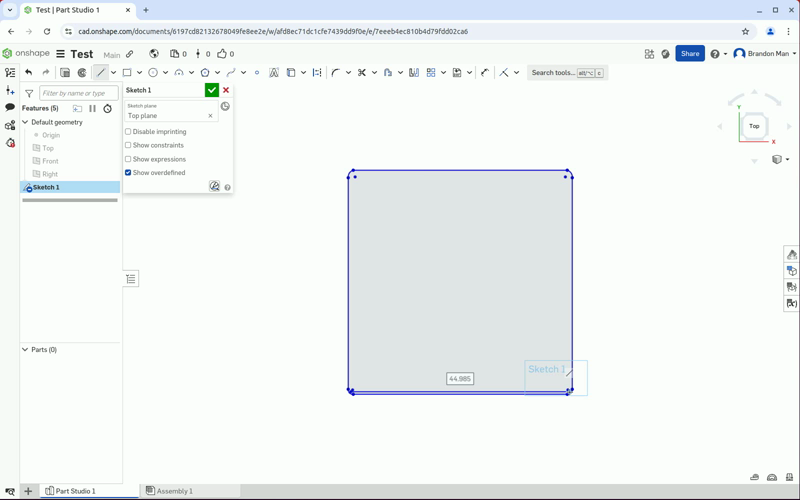
key_up(shift)
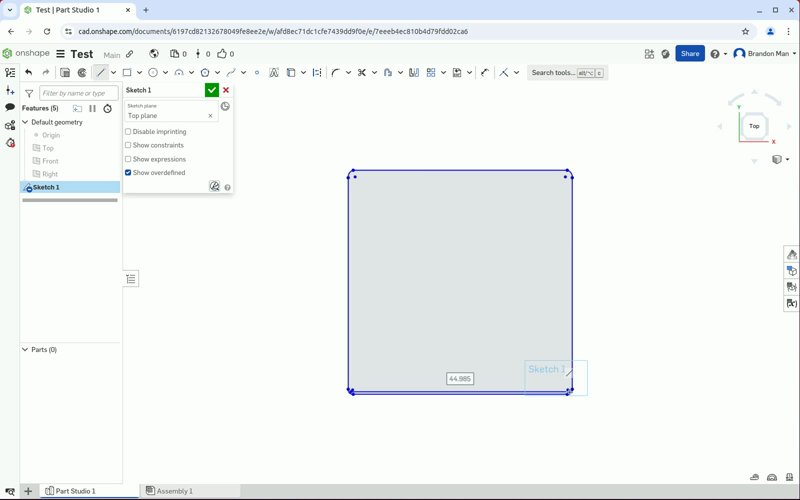
key_down(shift)
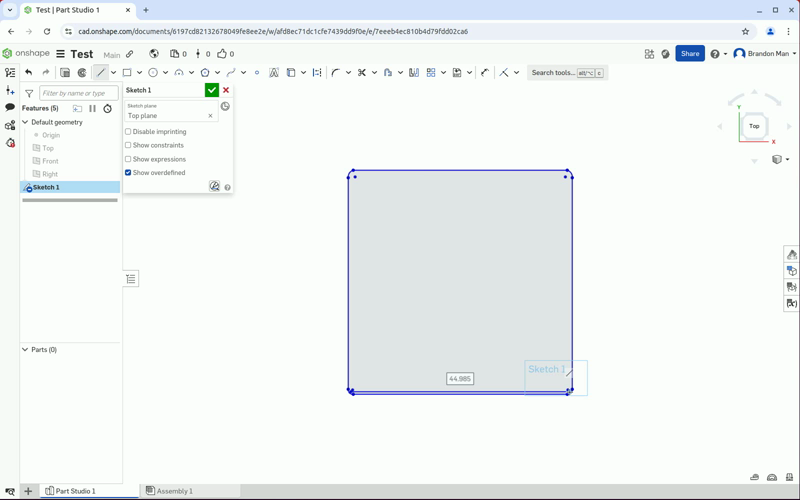
mouse_move(569, 172)
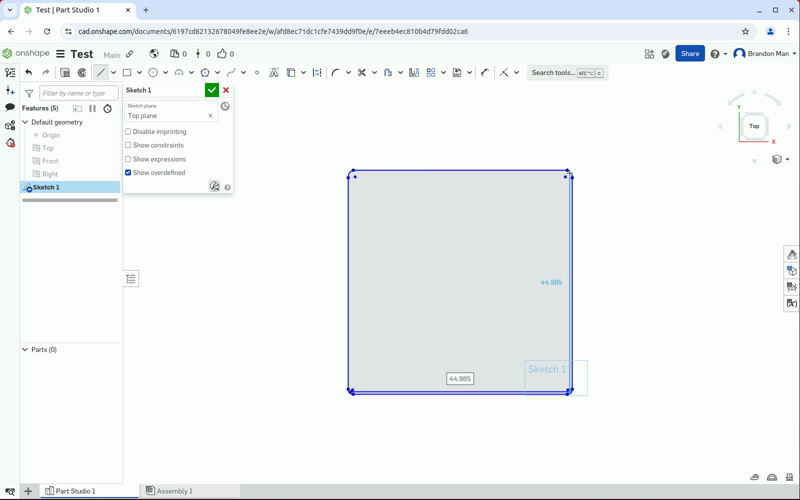
scroll(6)
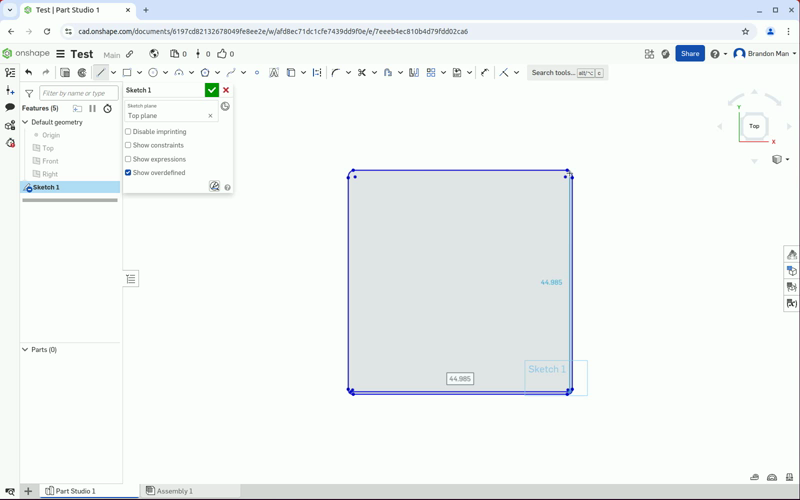
scroll(6)
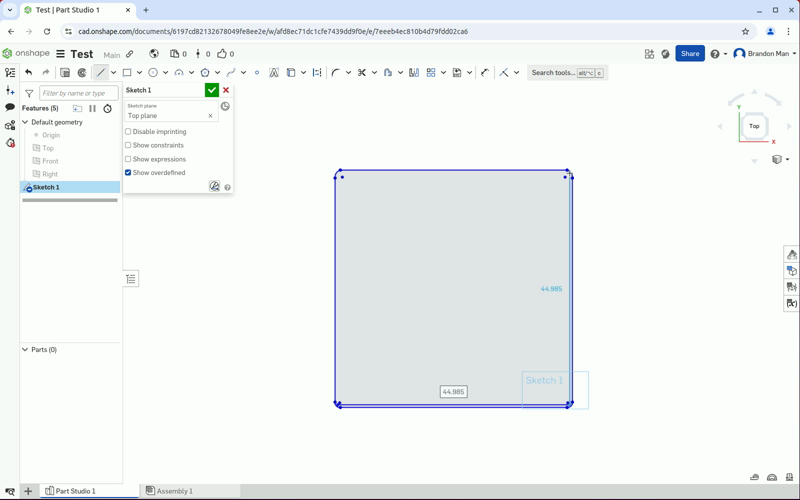
scroll(6)
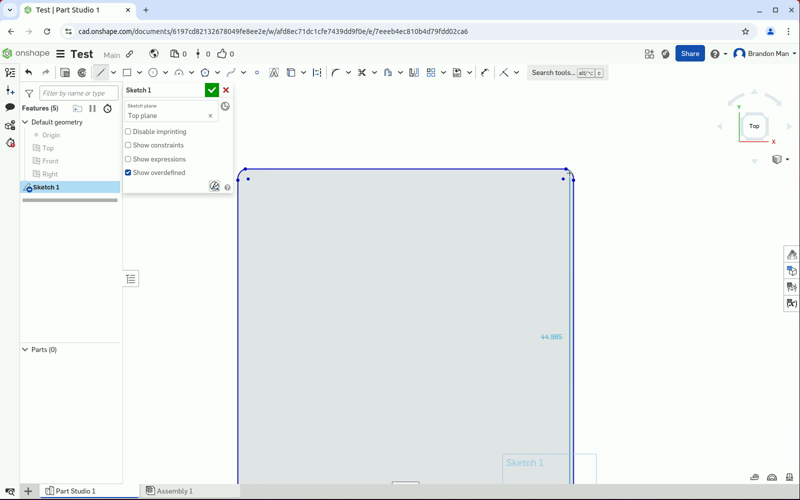
scroll(6)
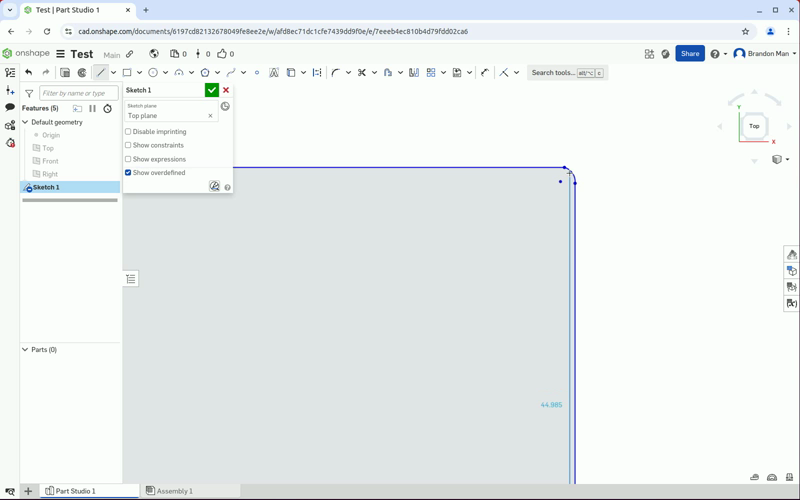
scroll(6)
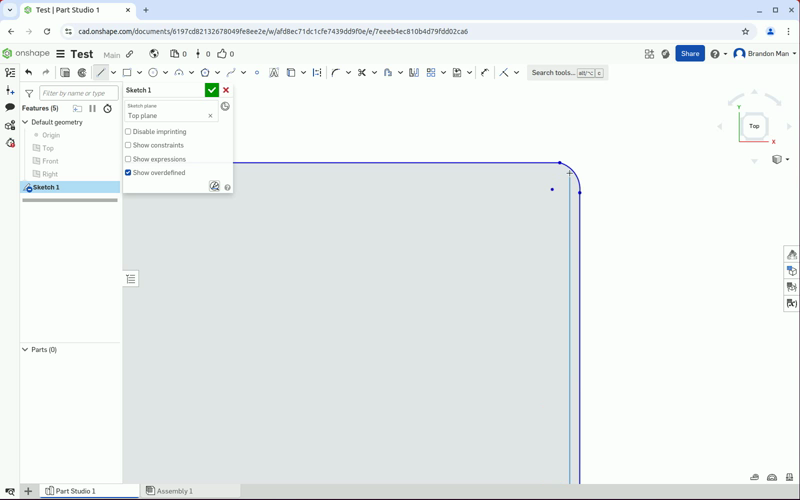
scroll(6)
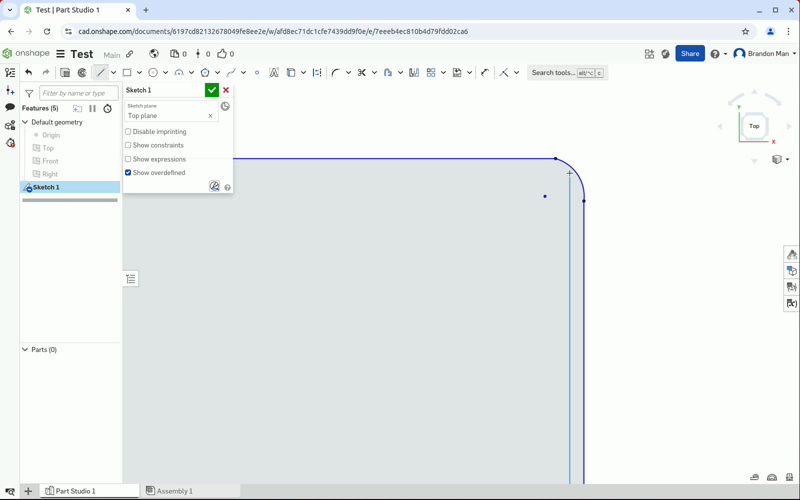
scroll(6)
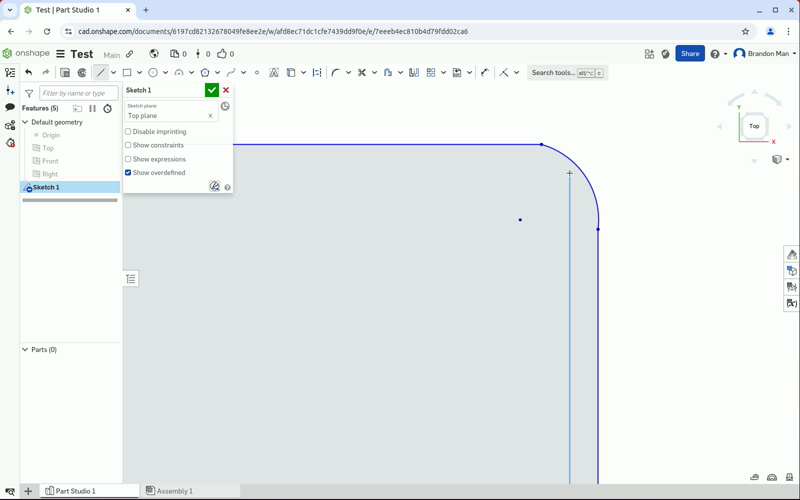
click(569, 172)
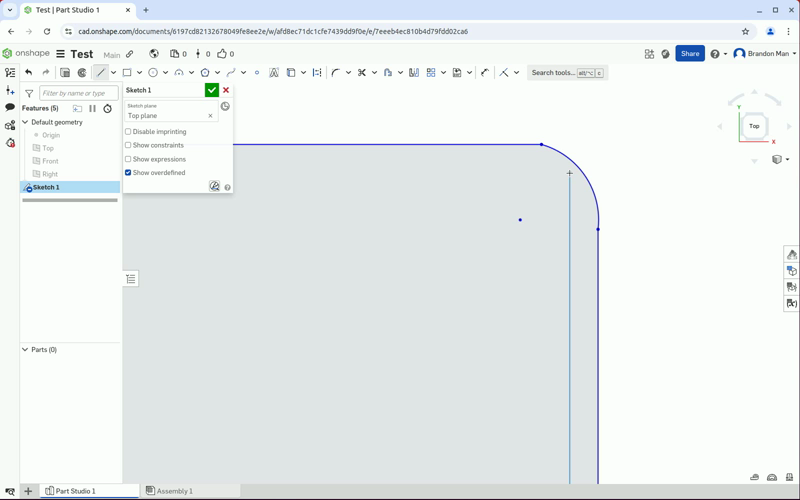
scroll(-6)
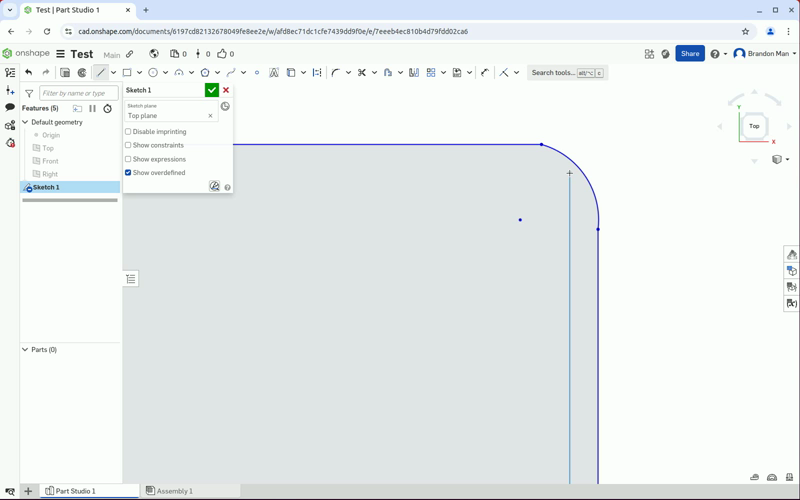
scroll(-6)
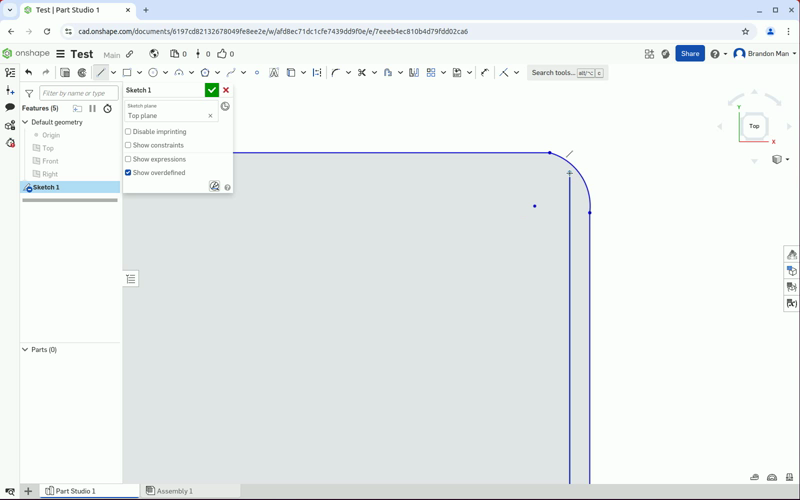
scroll(-6)
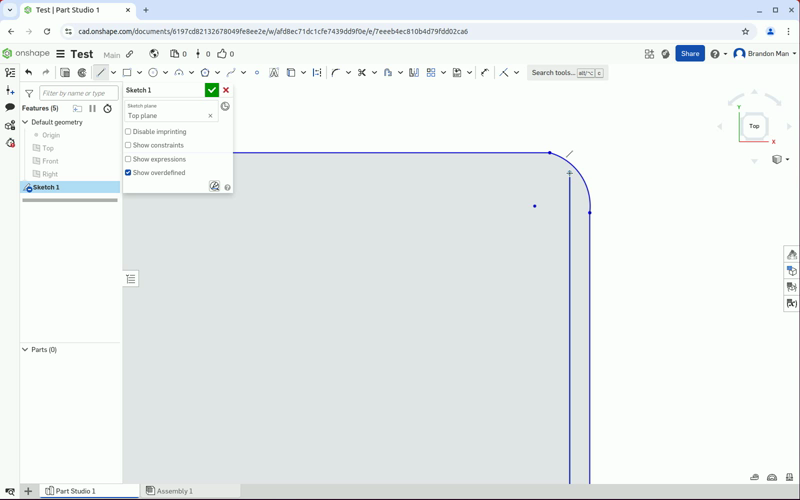
scroll(-6)
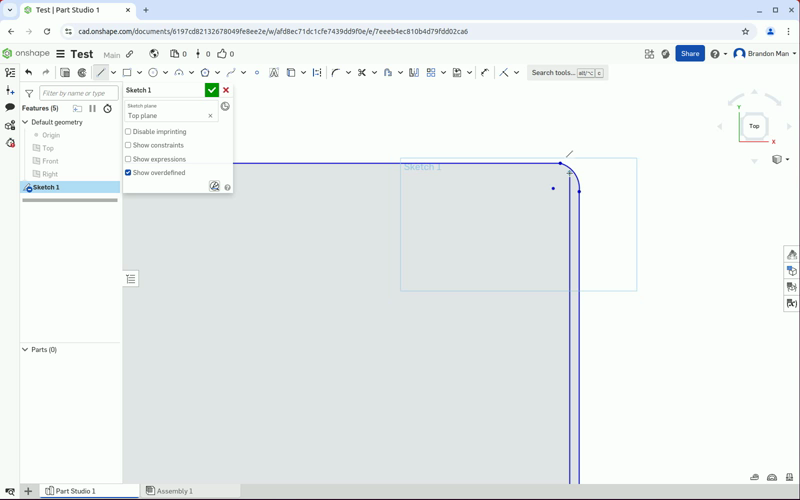
scroll(-6)
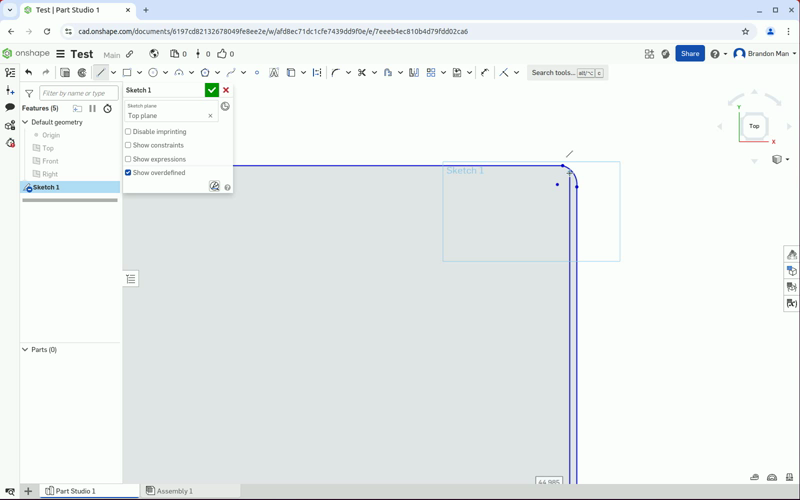
scroll(-6)
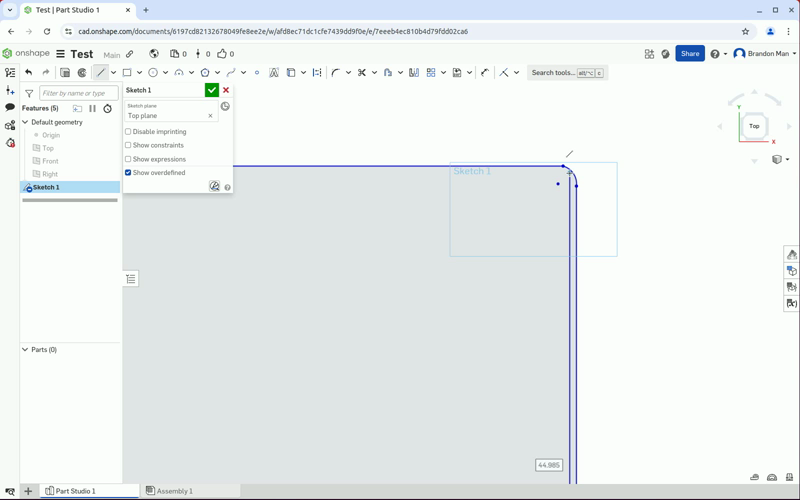
scroll(-6)
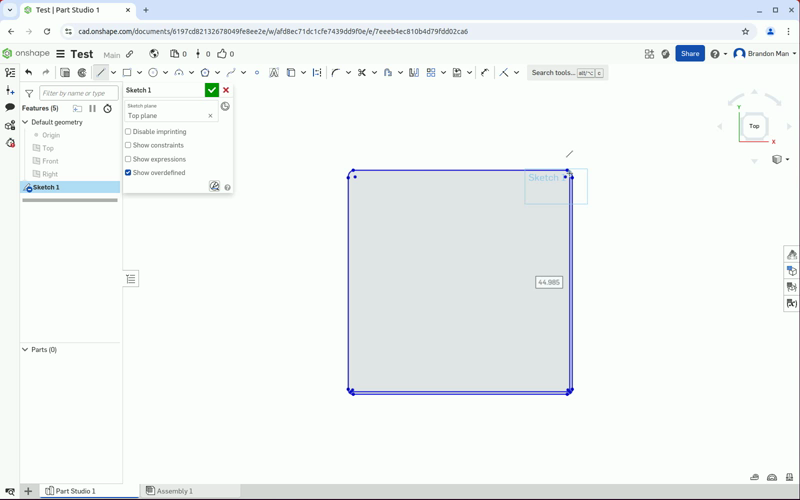
key_up(shift)
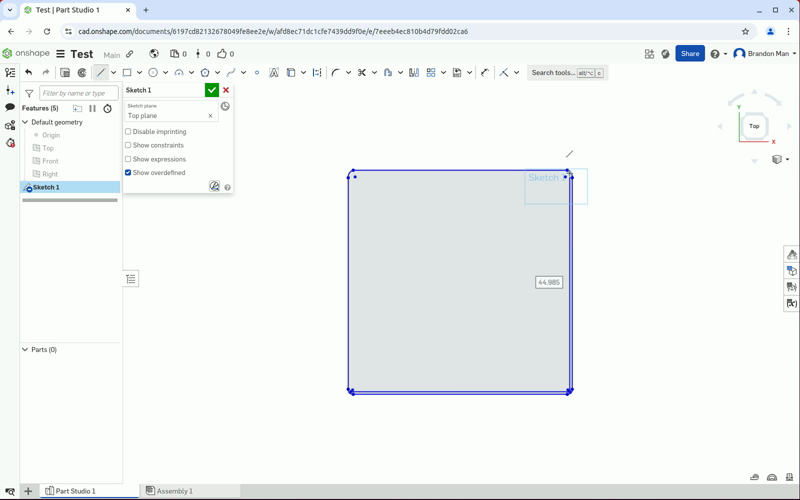
key_down(shift)
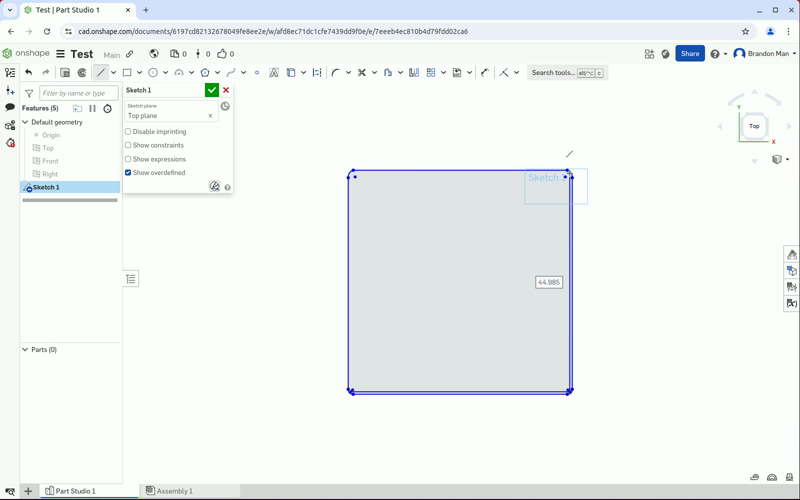
mouse_move(350, 172)
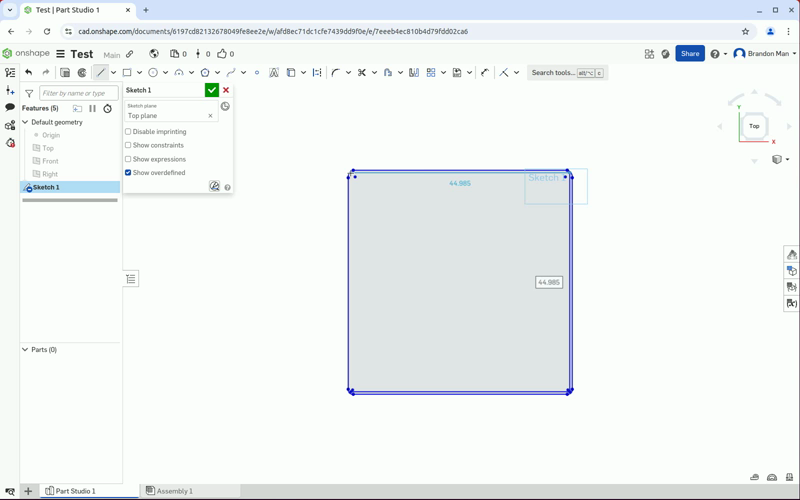
scroll(6)
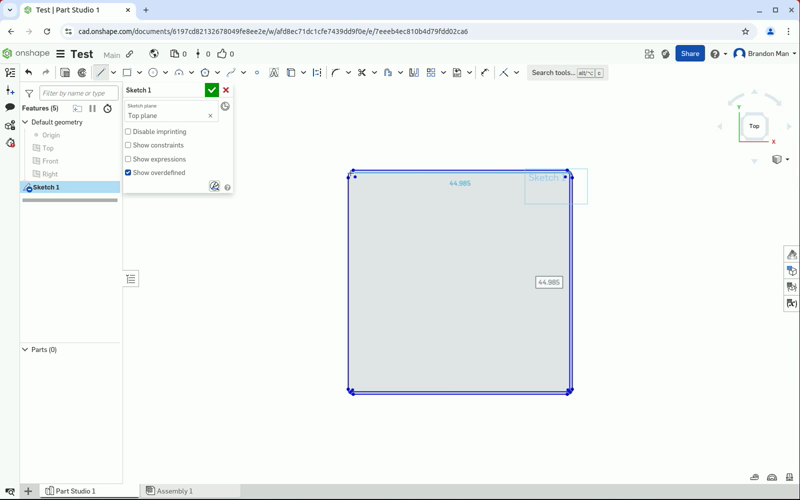
scroll(6)
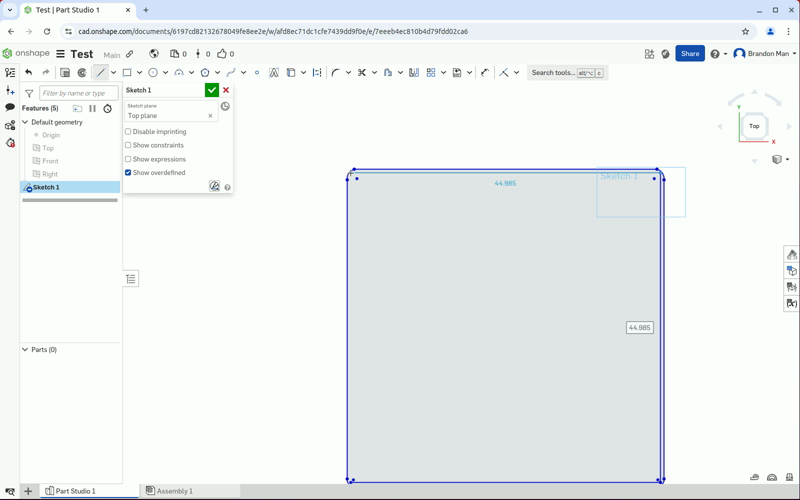
scroll(6)
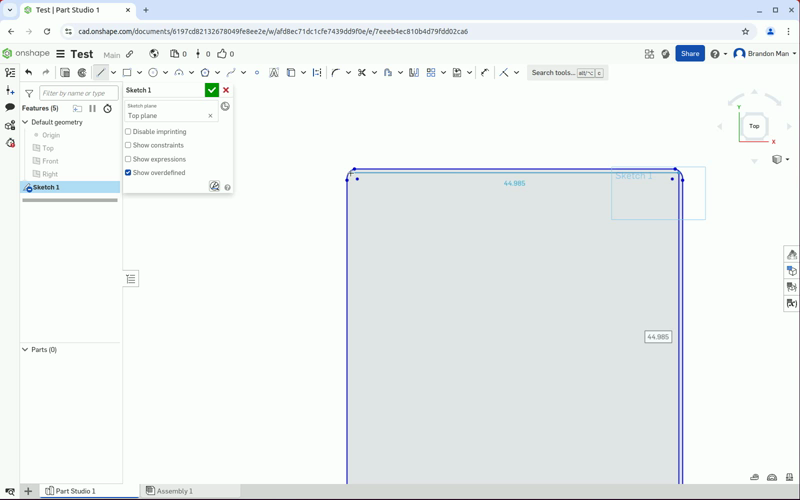
scroll(6)
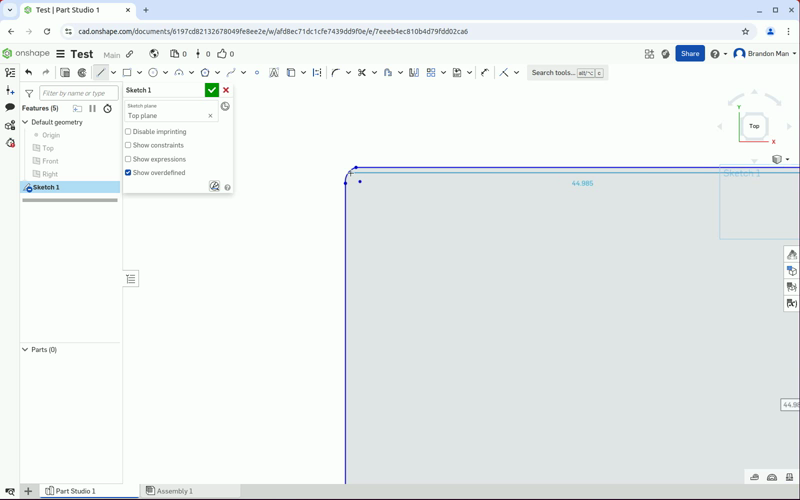
scroll(6)
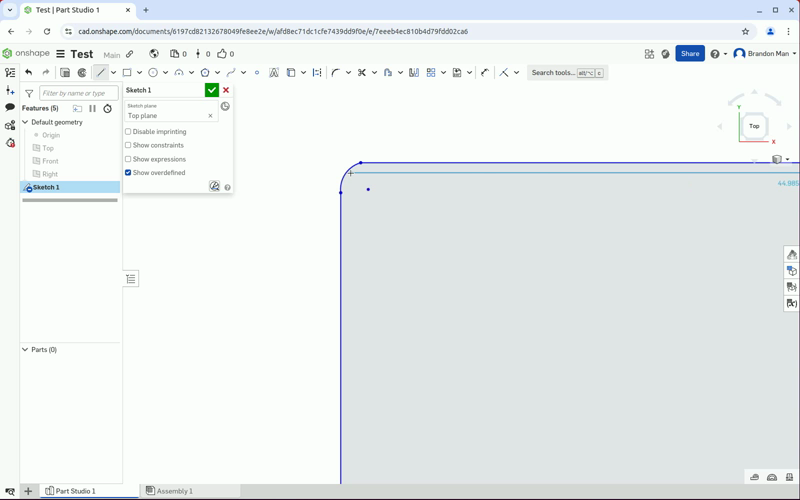
scroll(6)
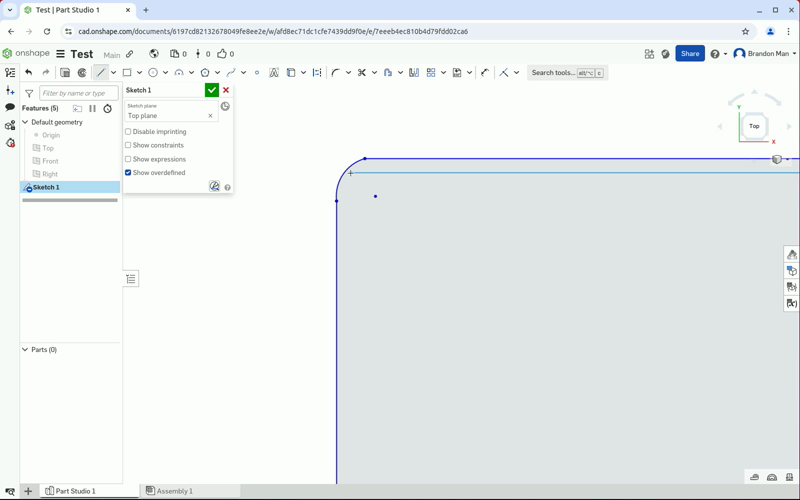
scroll(6)
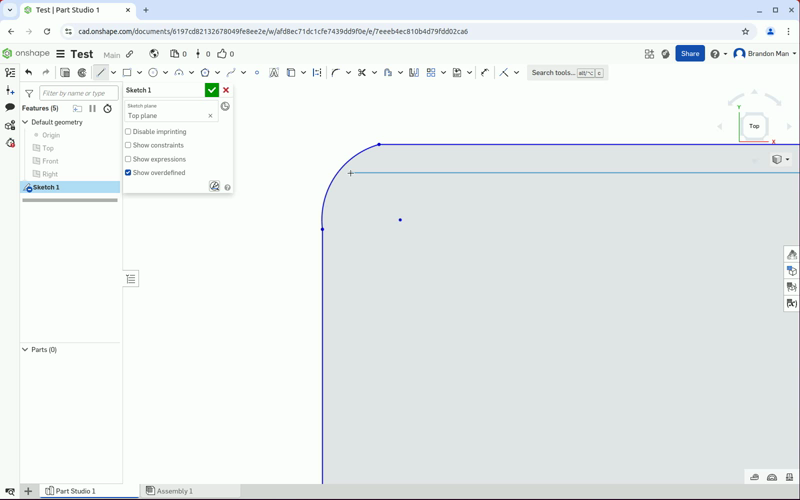
click(350, 172)
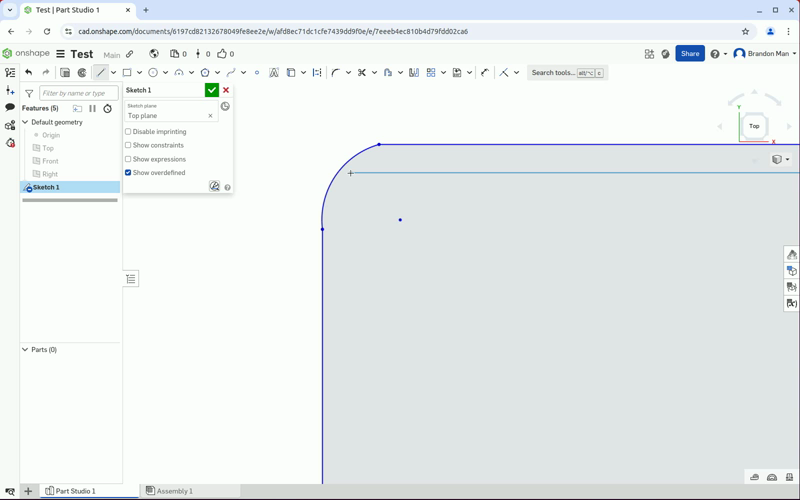
scroll(-6)
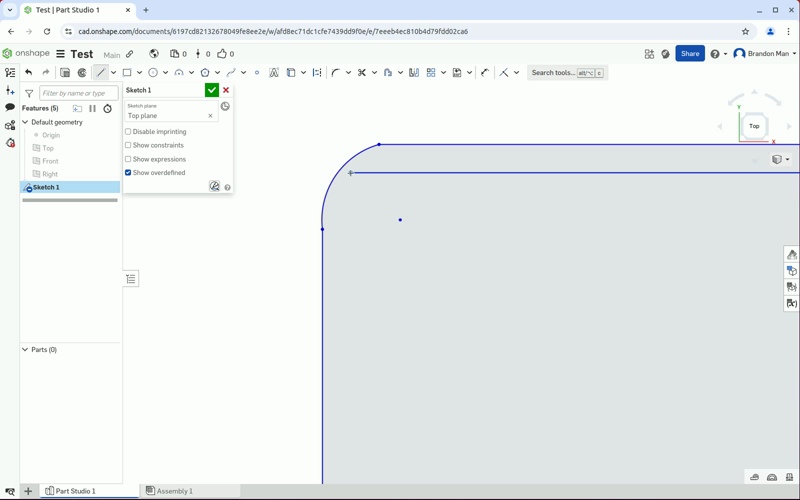
scroll(-6)
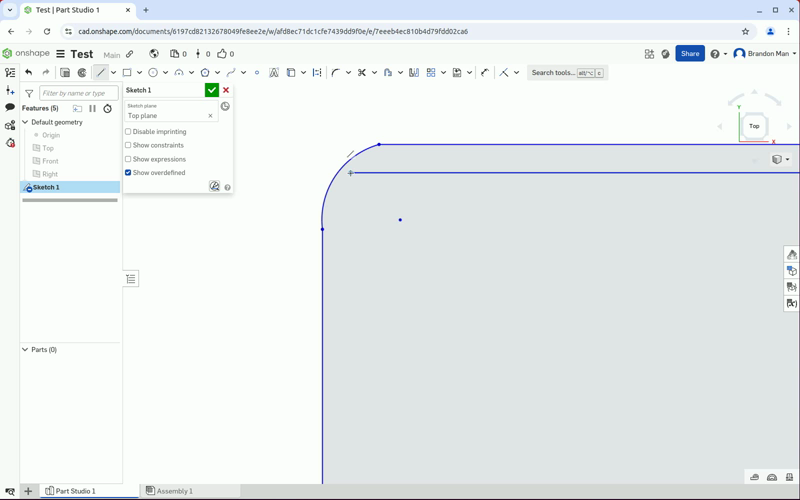
scroll(-6)
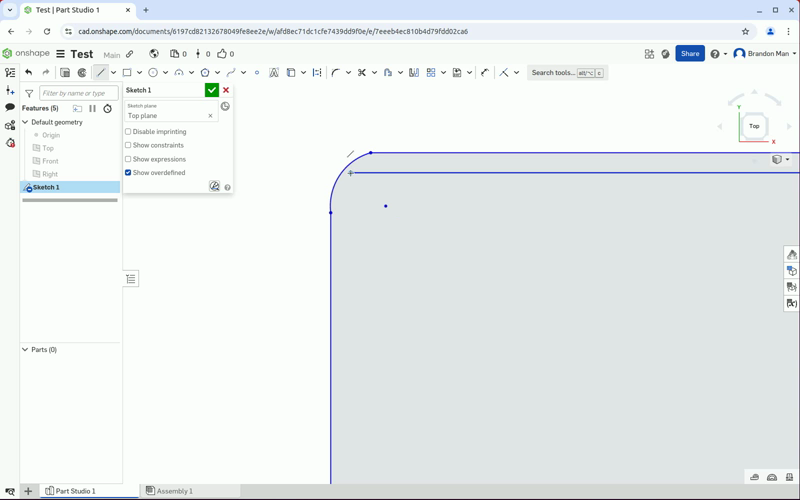
scroll(-6)
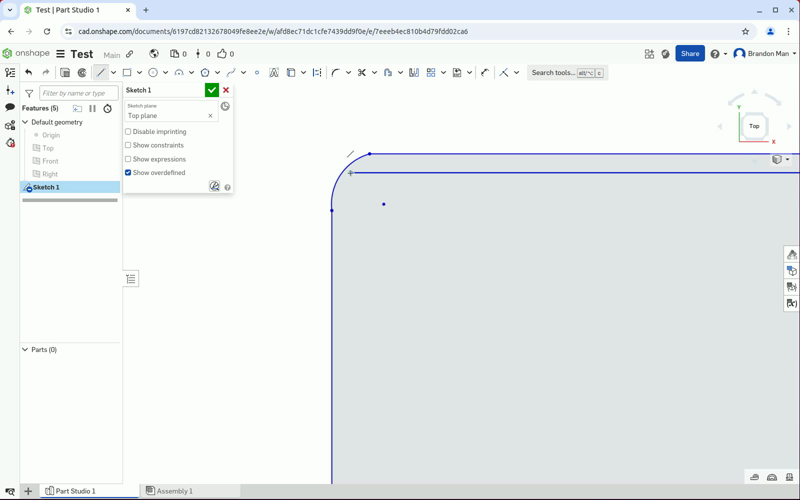
scroll(-6)
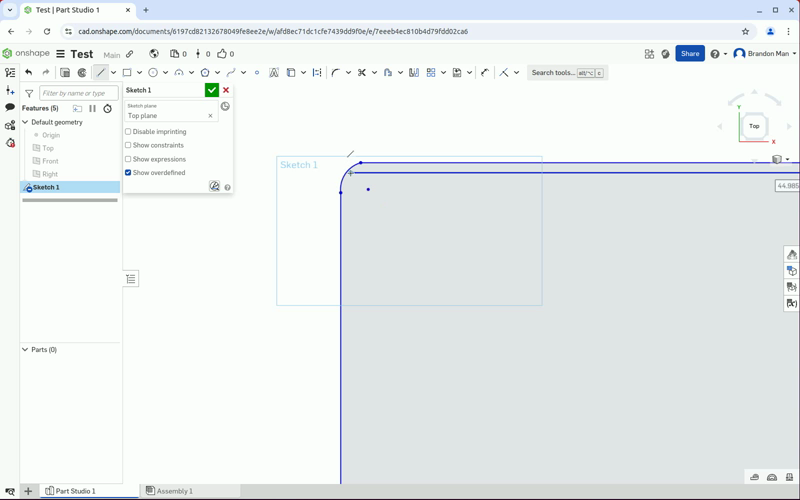
scroll(-6)
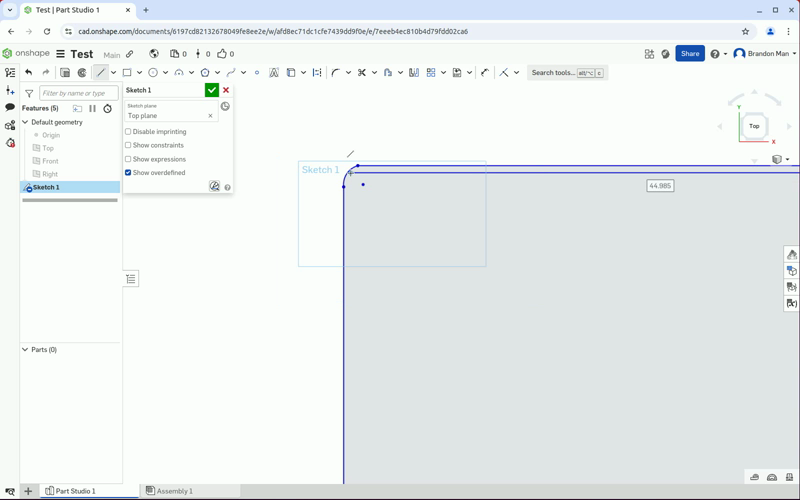
scroll(-6)
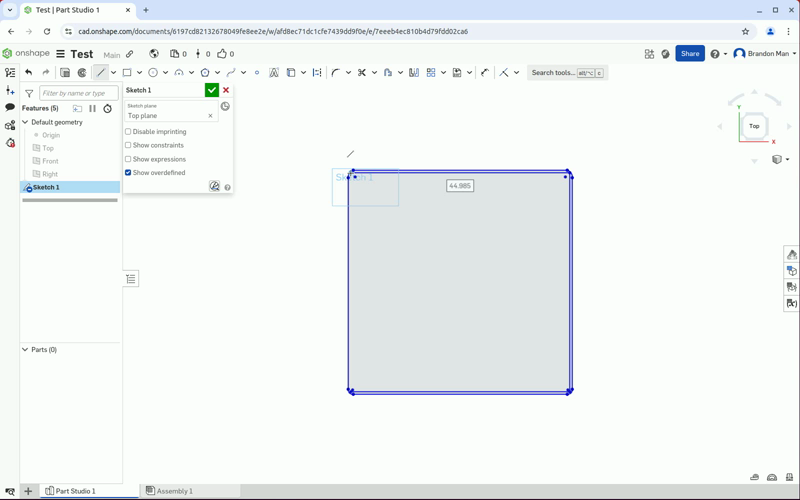
key_up(shift)
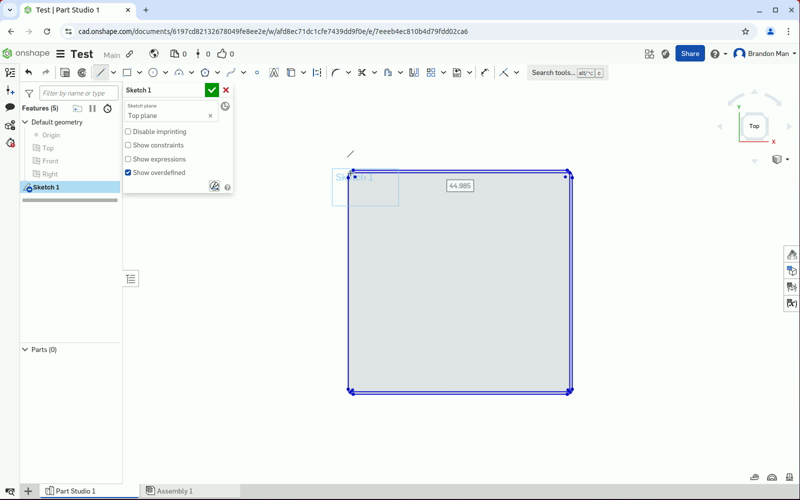
key_down(shift)
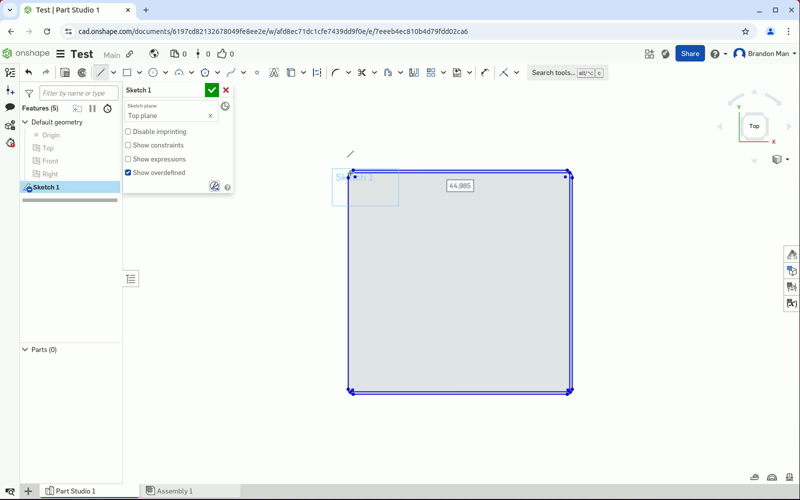
mouse_move(350, 391)
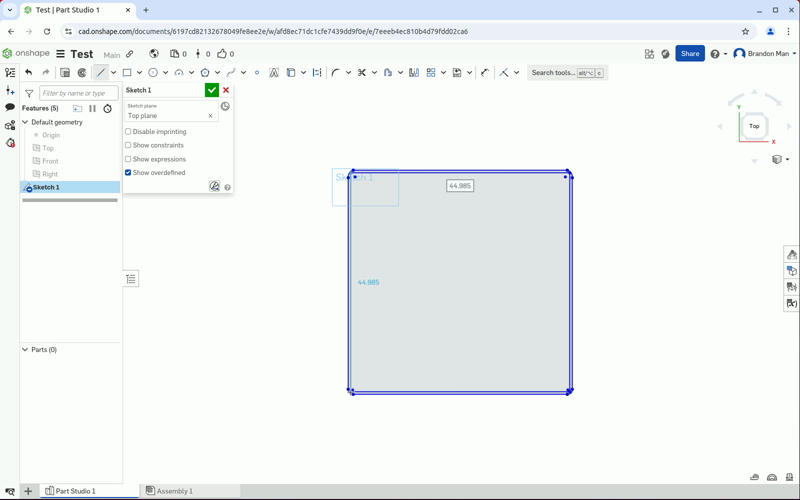
scroll(6)
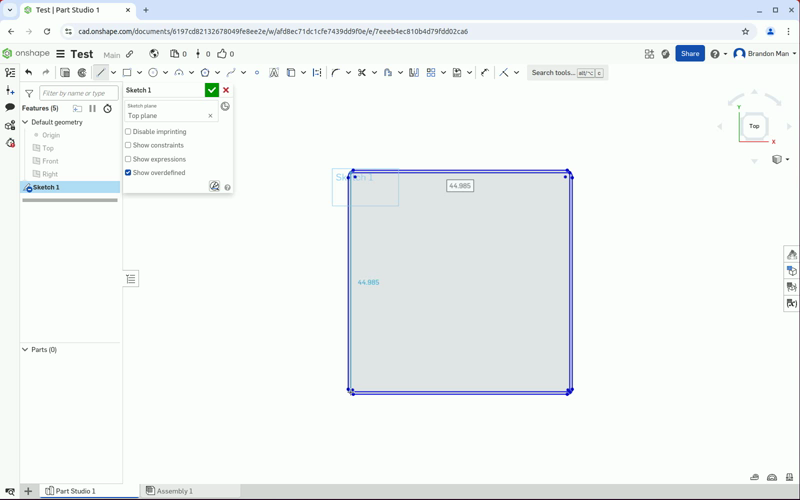
scroll(6)
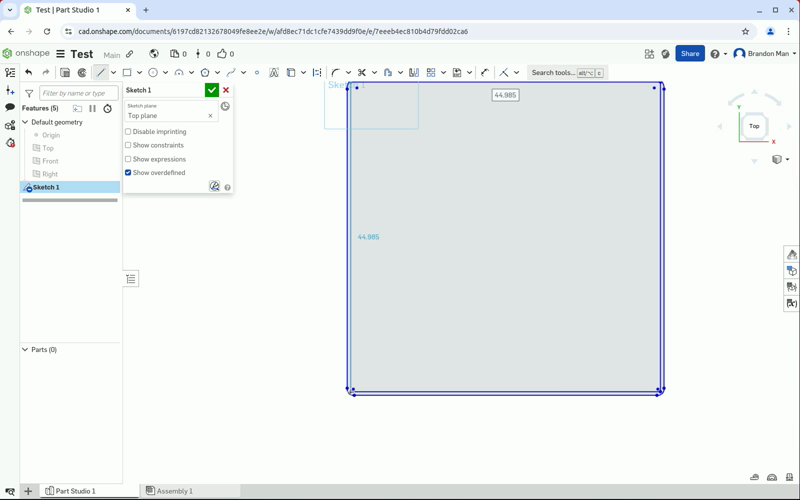
scroll(6)
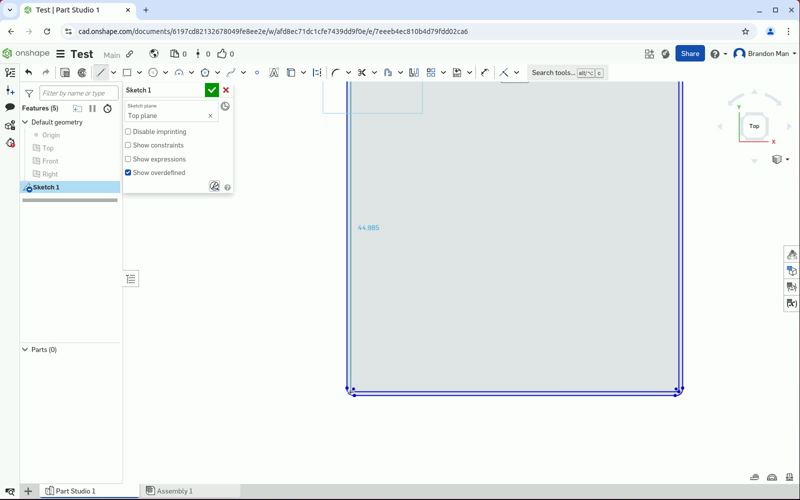
scroll(6)
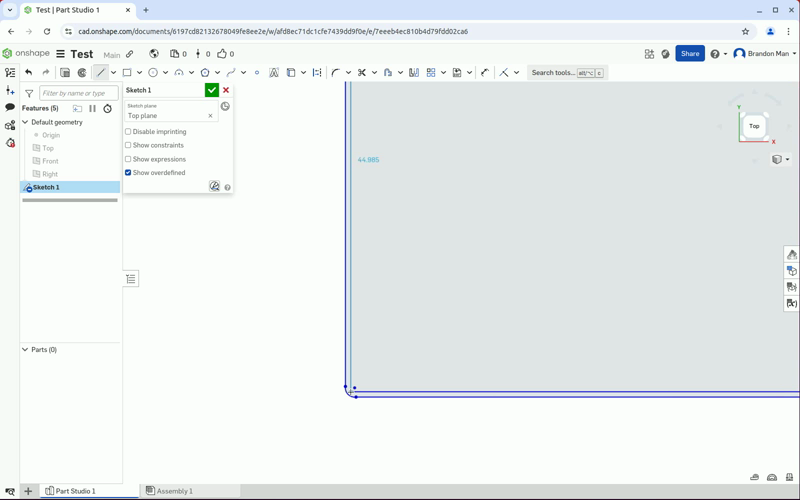
scroll(6)
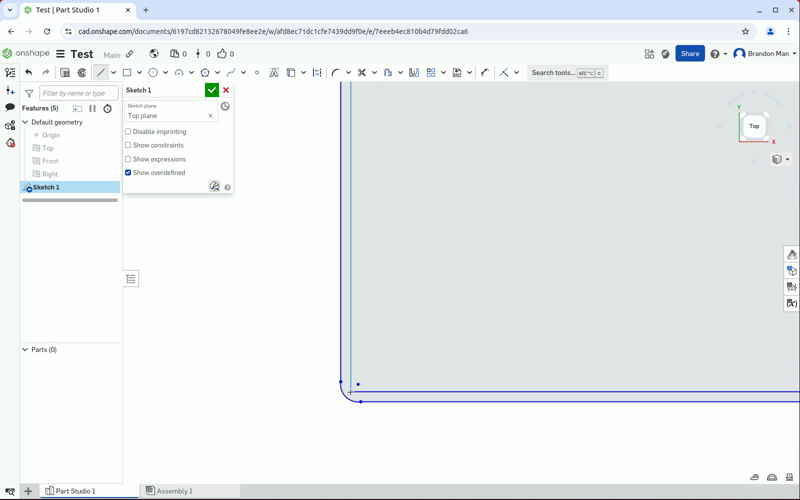
scroll(6)
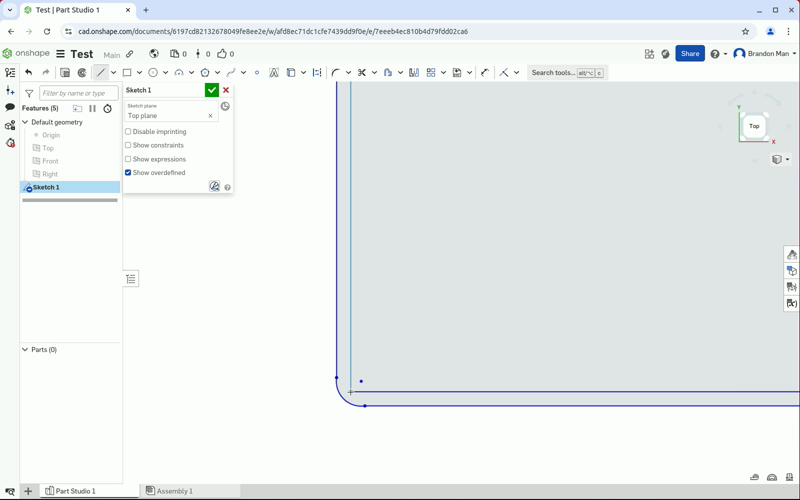
scroll(6)
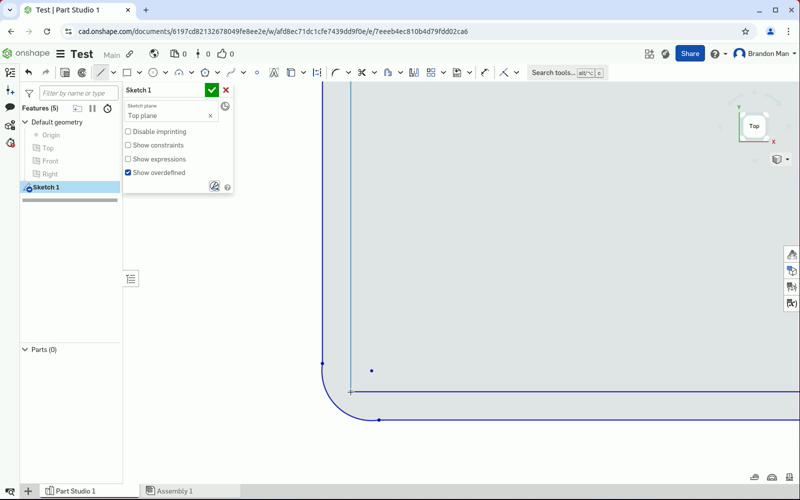
key_up(shift)
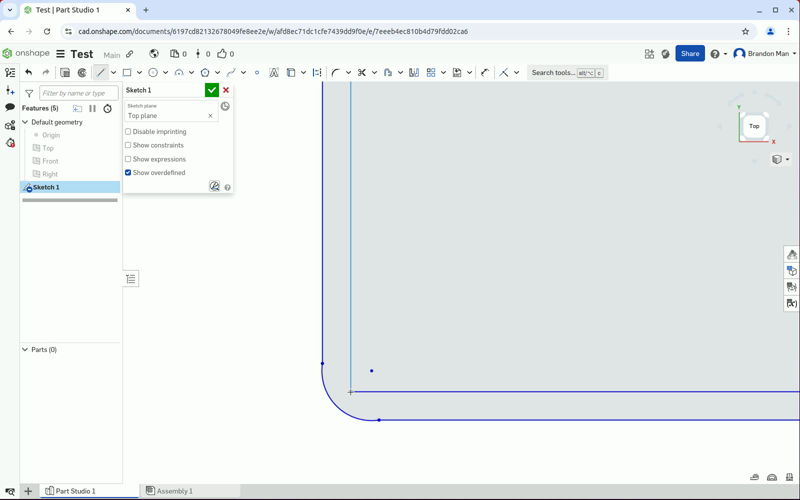
click(350, 391)
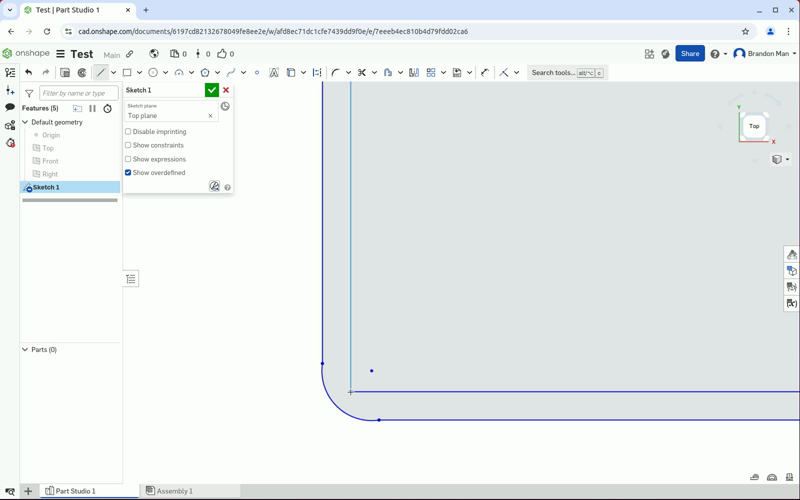
scroll(-6)
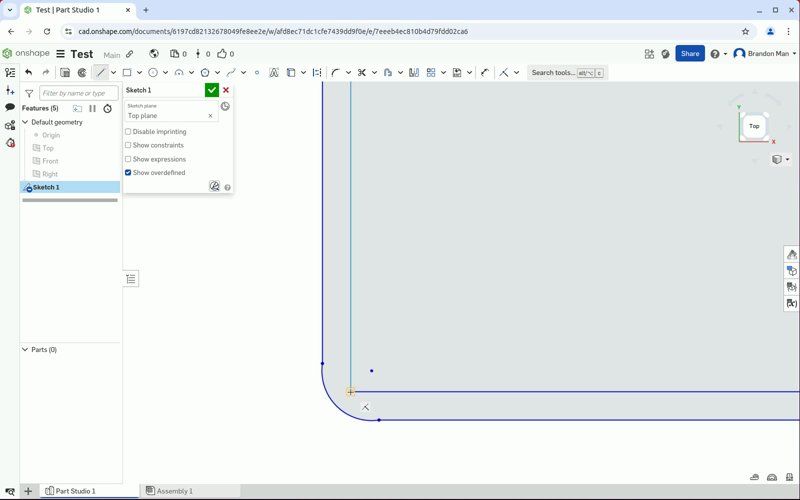
scroll(-6)
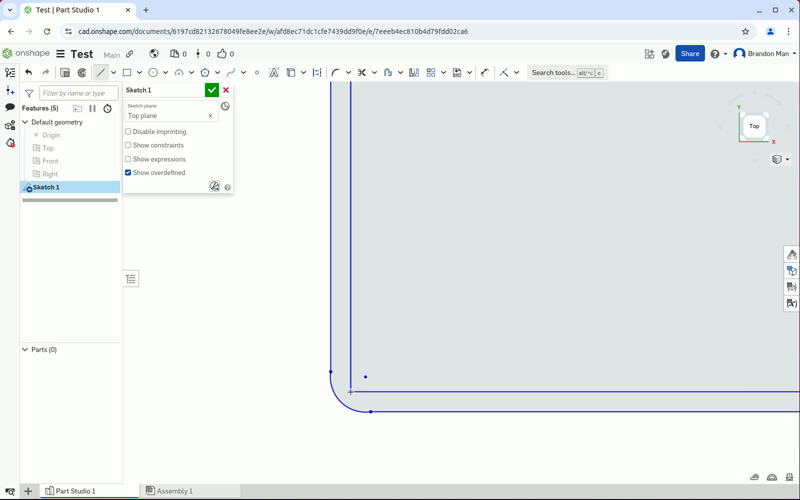
scroll(-6)
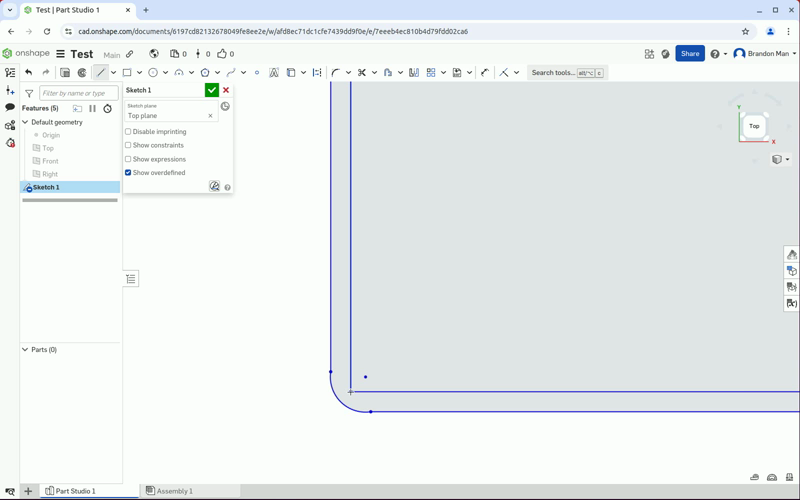
scroll(-6)
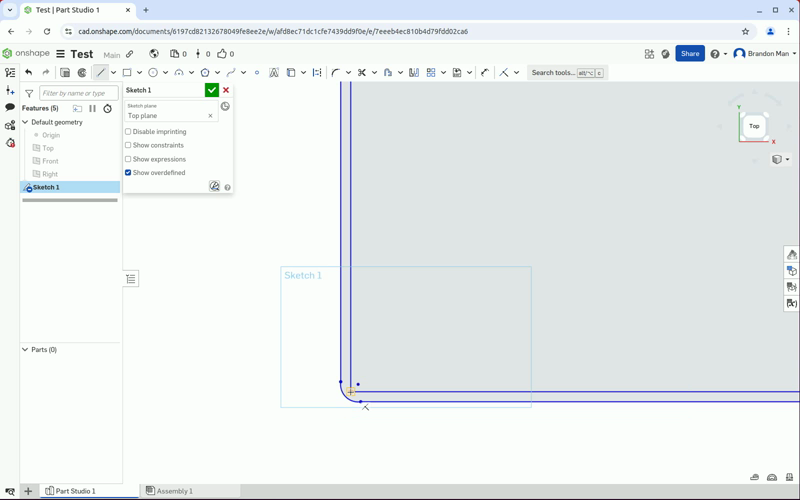
scroll(-6)
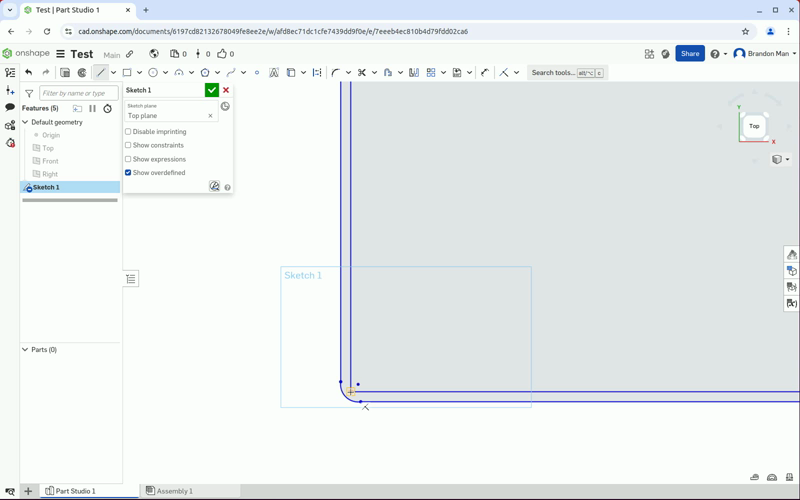
scroll(-6)
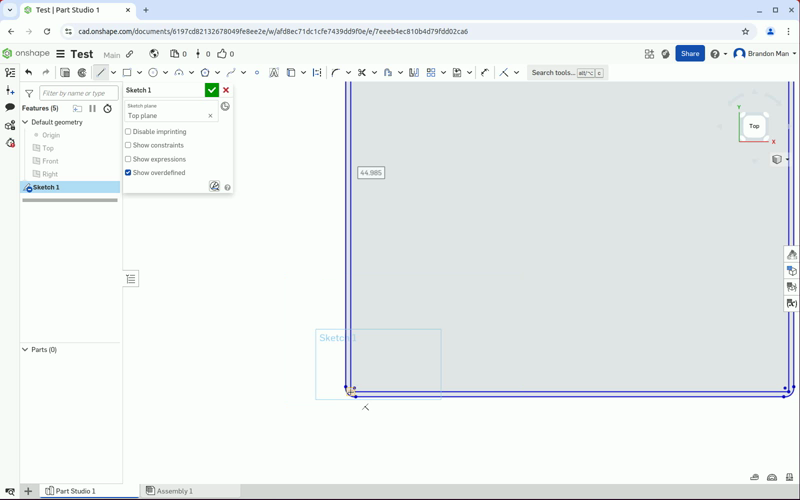
scroll(-6)
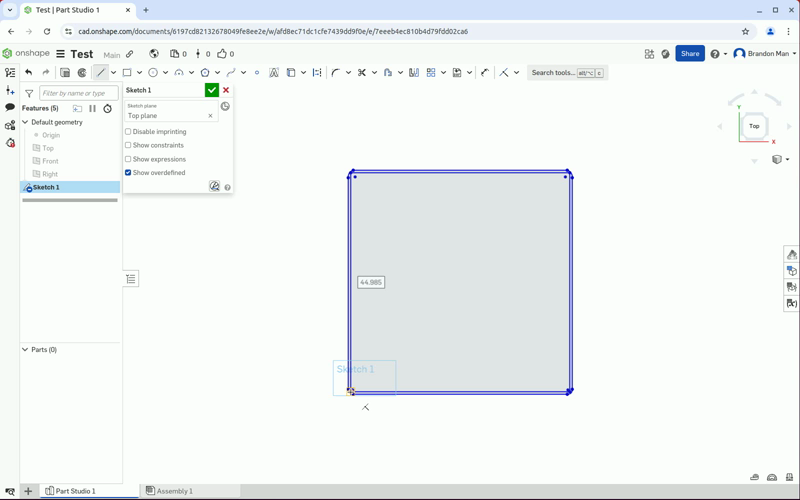
key(esc)
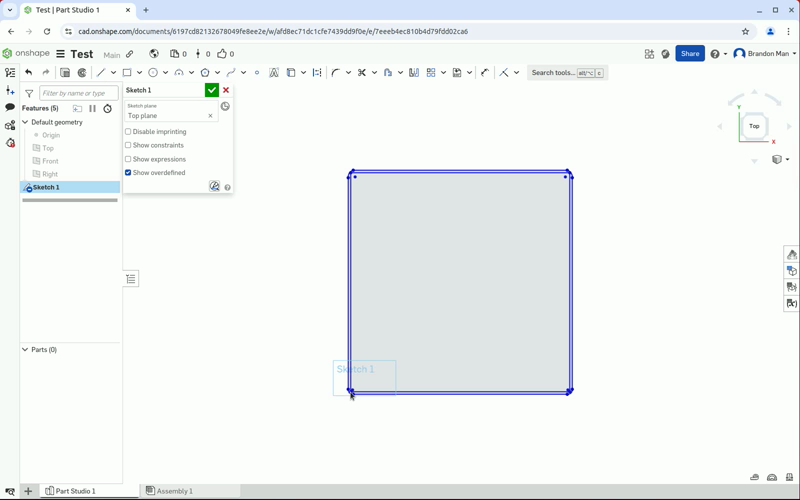
mouse_move(478, 393)
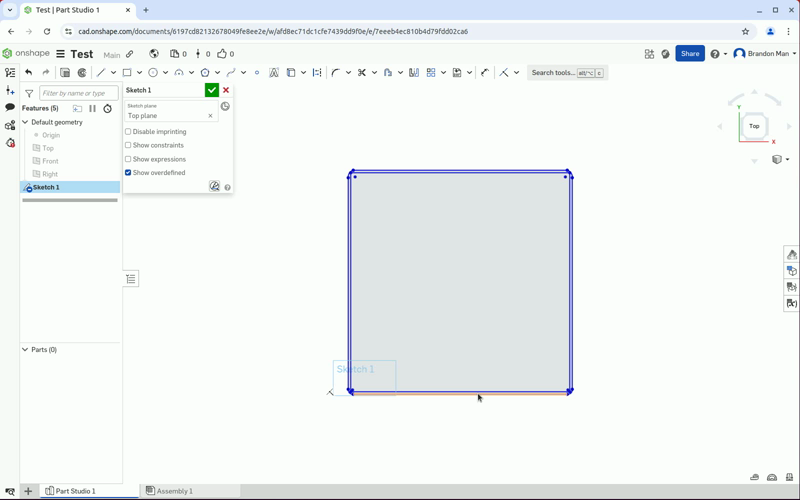
click(478, 393)
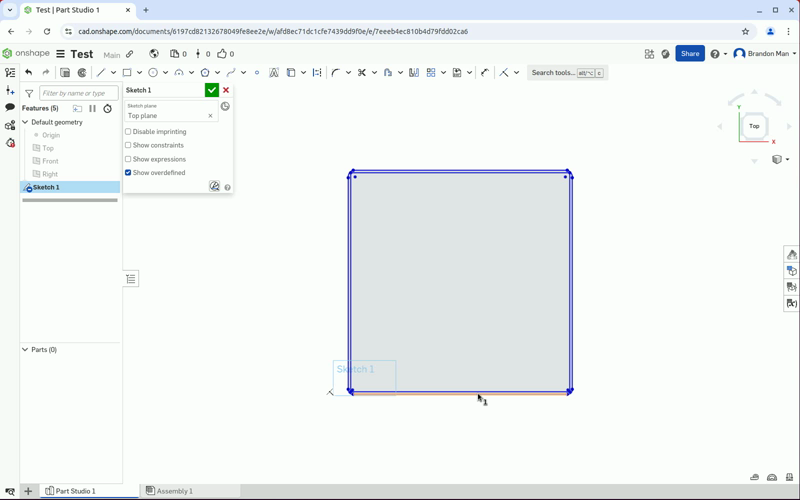
mouse_move(73, 352)
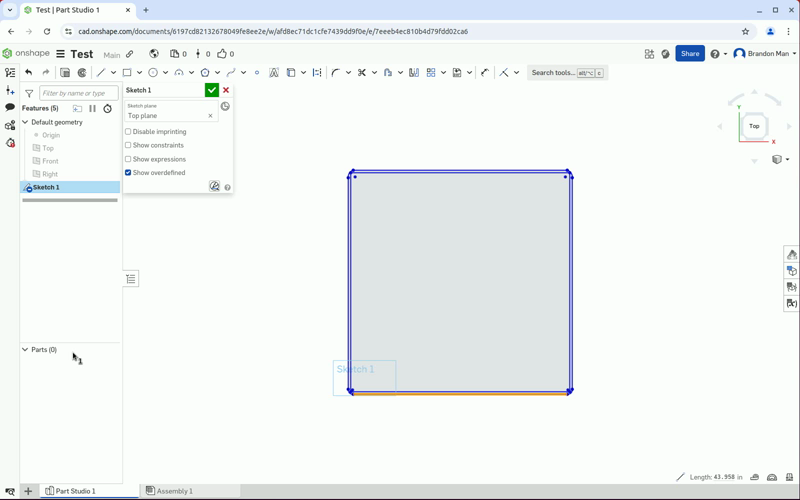
key(shift+y)
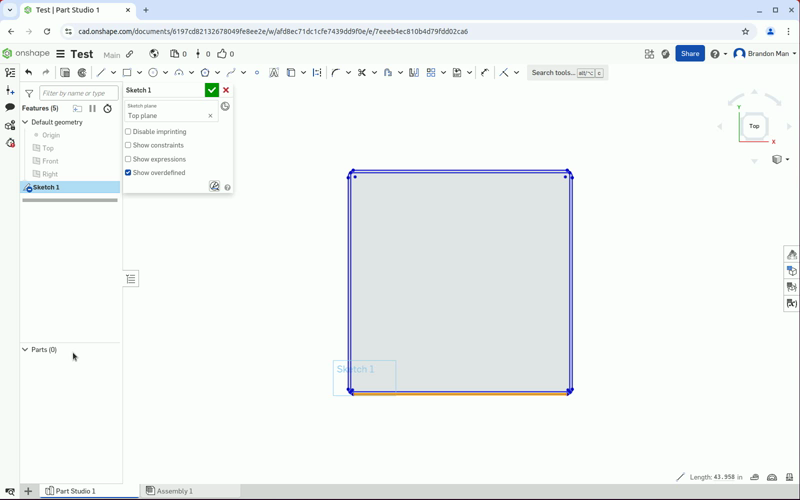
key(shift+e)
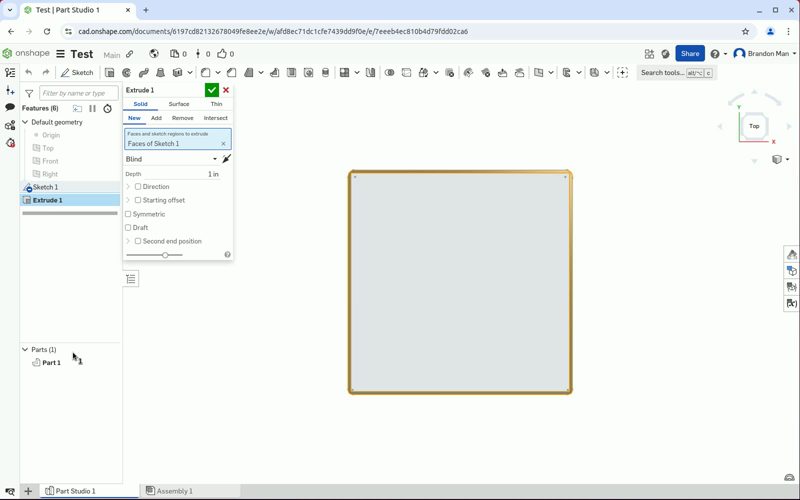
mouse_move(143, 106)
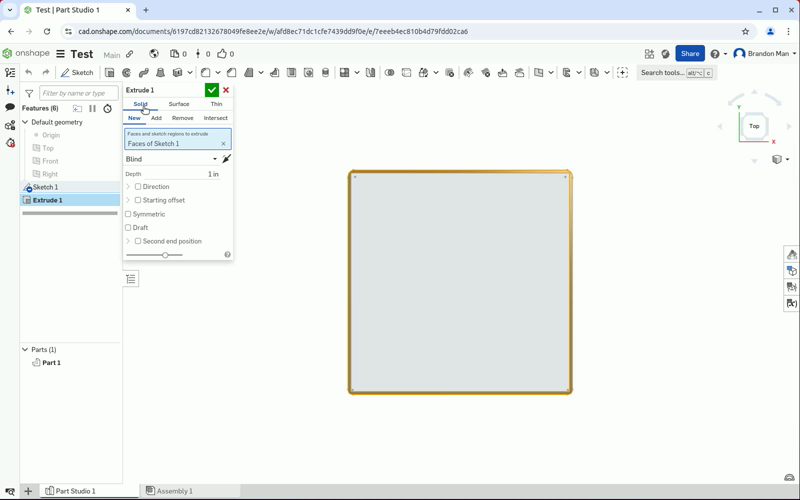
click(143, 106)
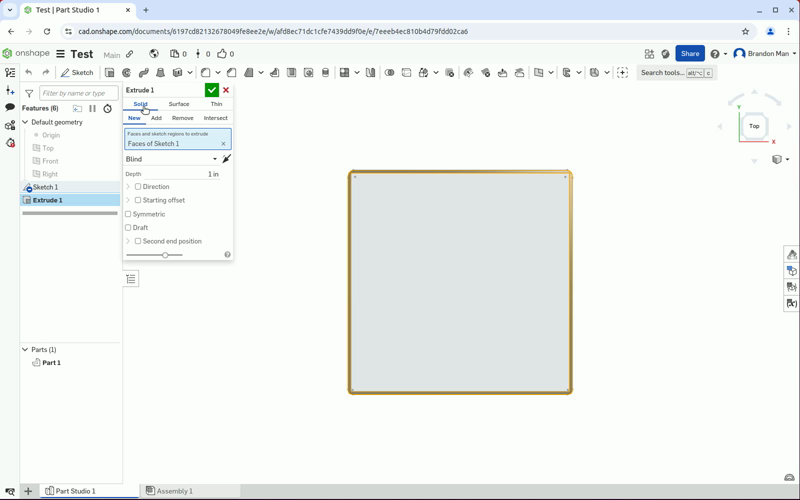
mouse_move(137, 120)
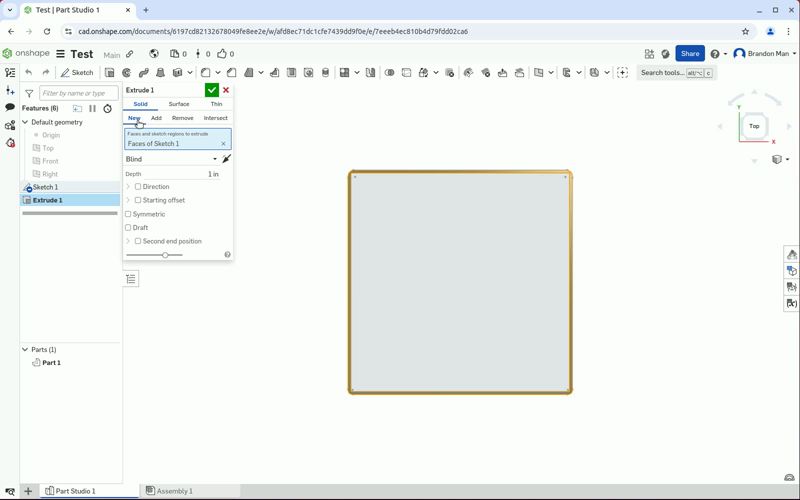
click(137, 120)
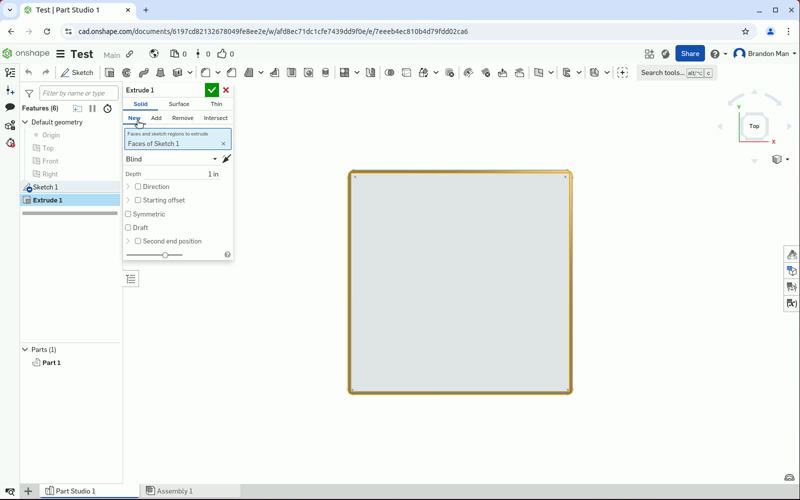
key(tab, 4)
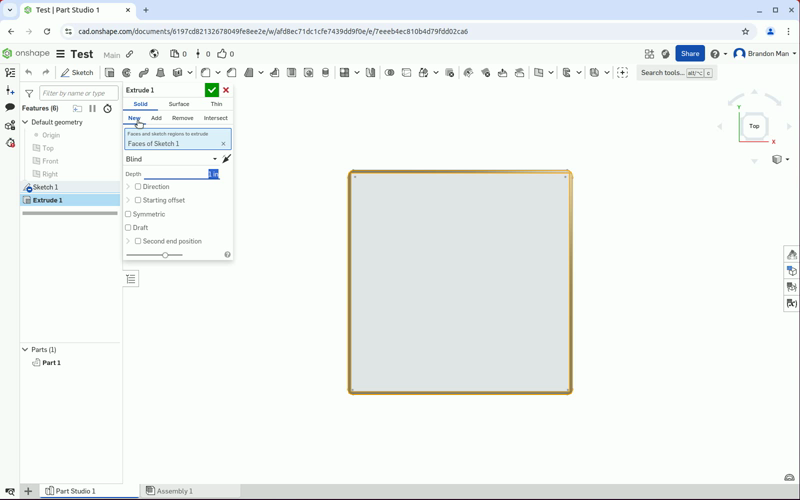
text(5.536)
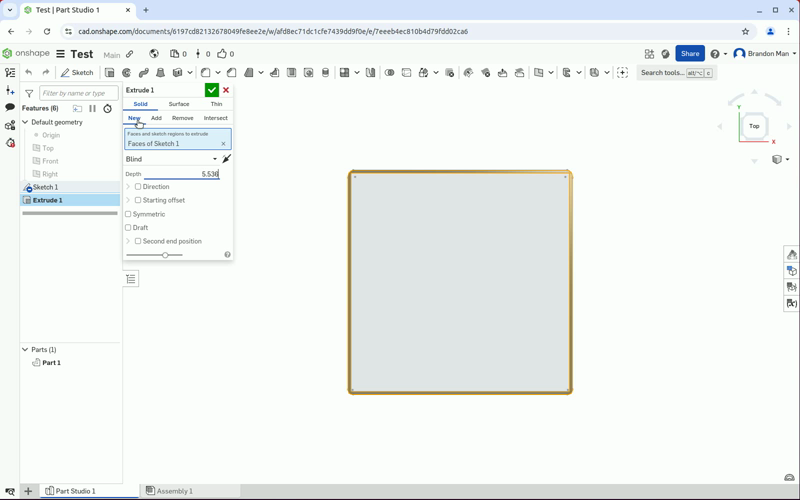
key(enter)
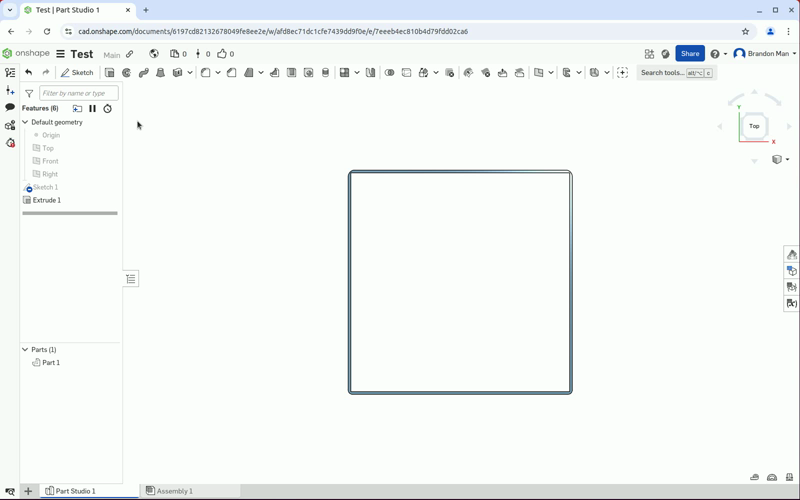
key(shift+h)
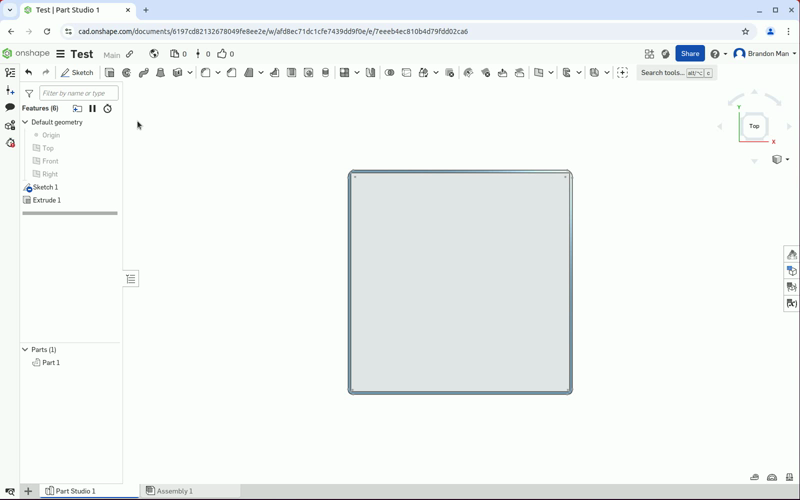
key(shift+h)
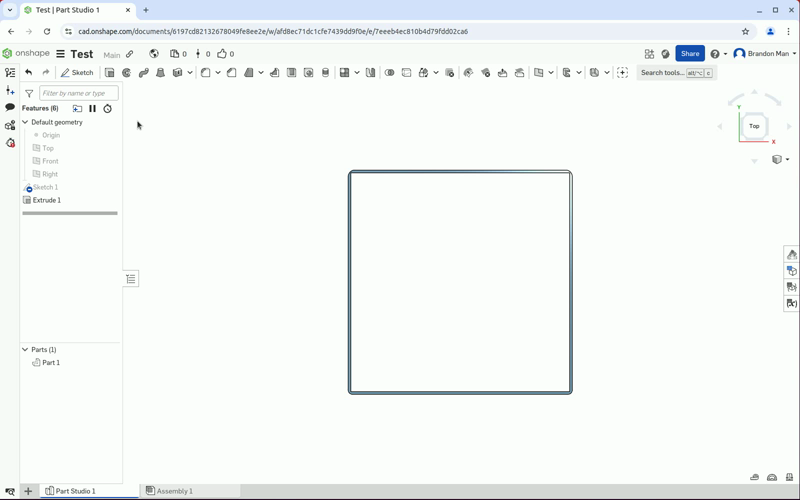
mouse_move(73, 189)
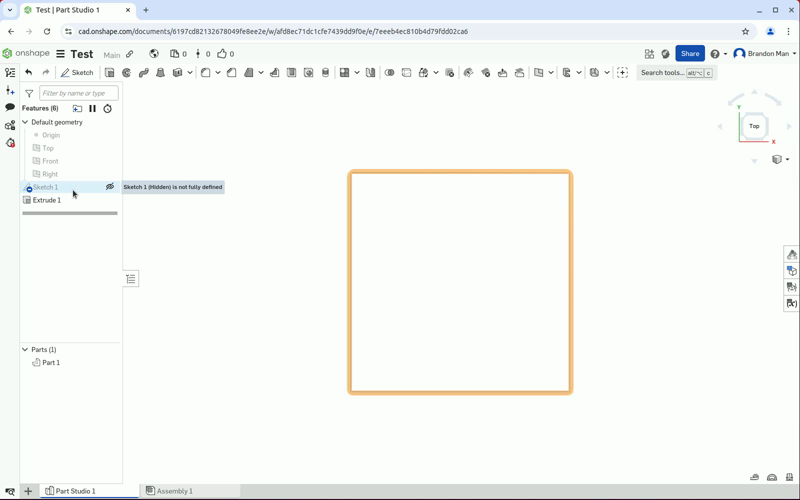
click(73, 189)
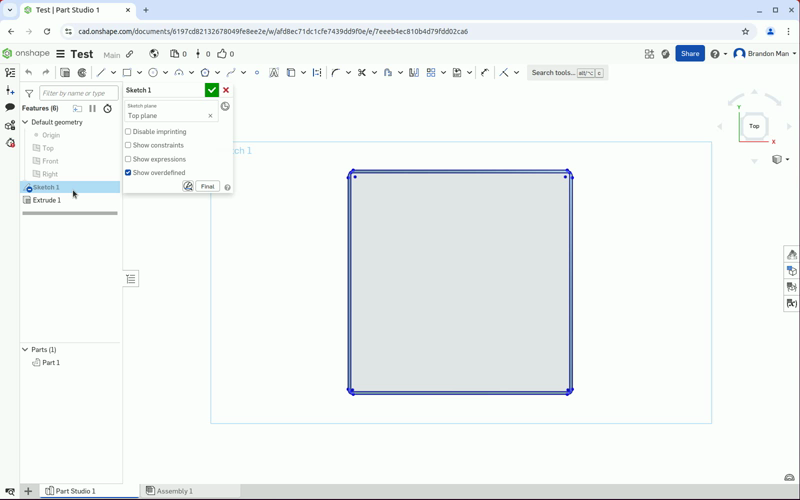
mouse_move(229, 92)
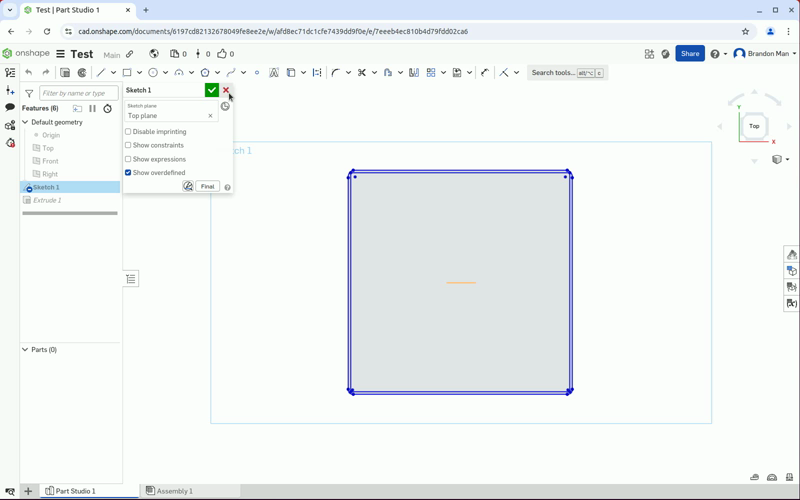
click(229, 92)
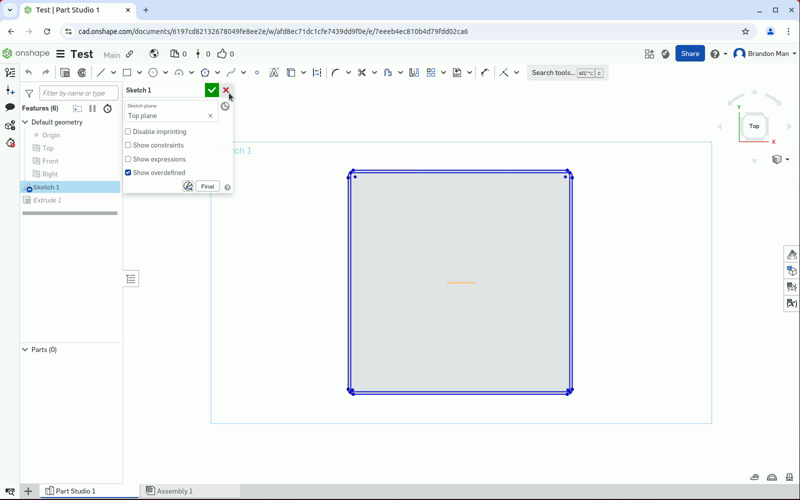
key(shift+s)
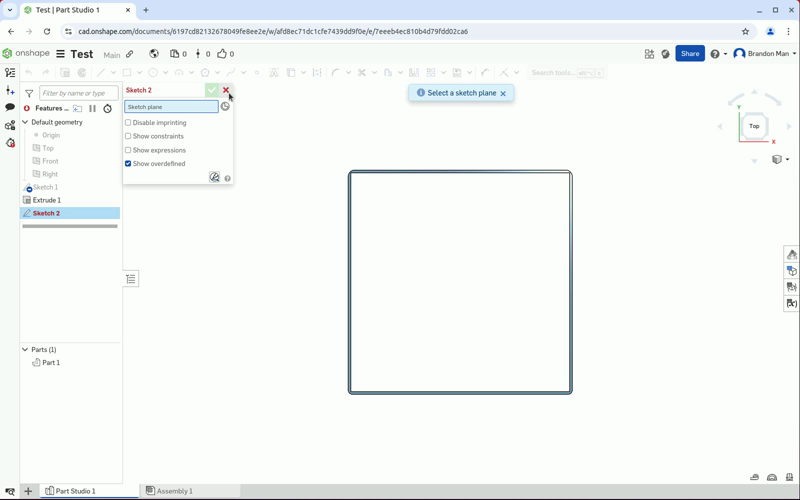
mouse_move(73, 150)
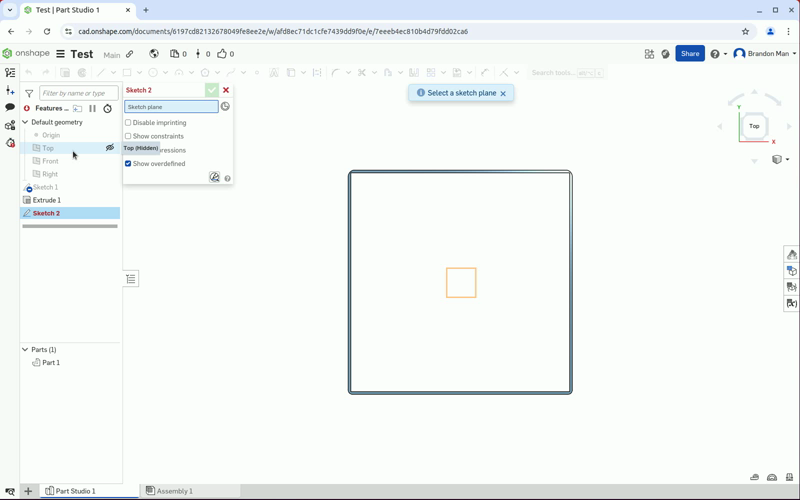
click(73, 150)
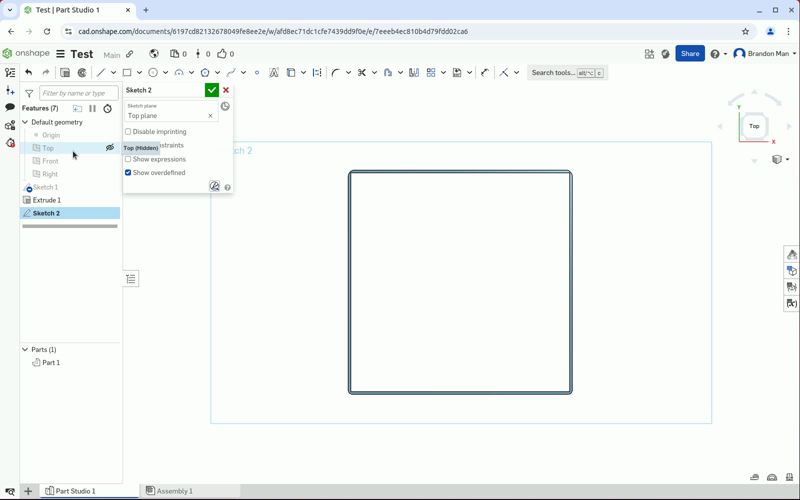
mouse_move(73, 352)
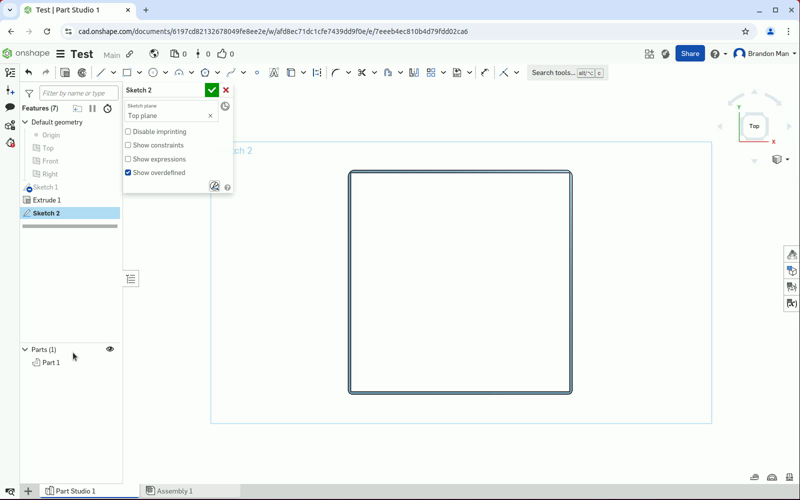
key(y)
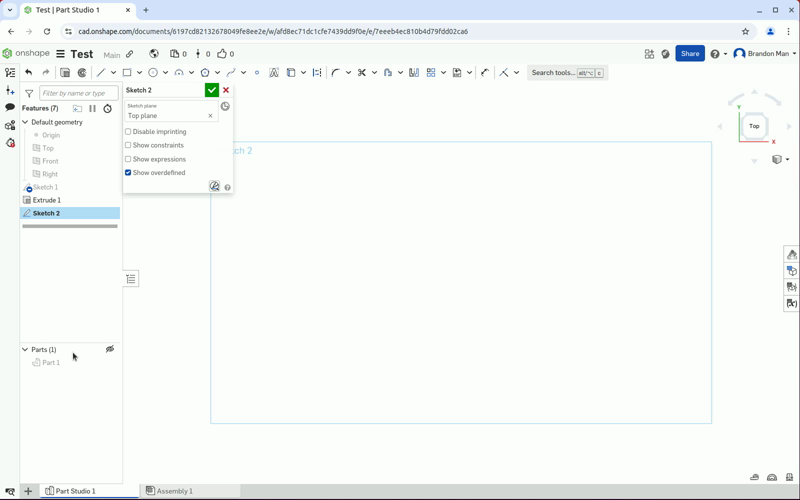
key(a)
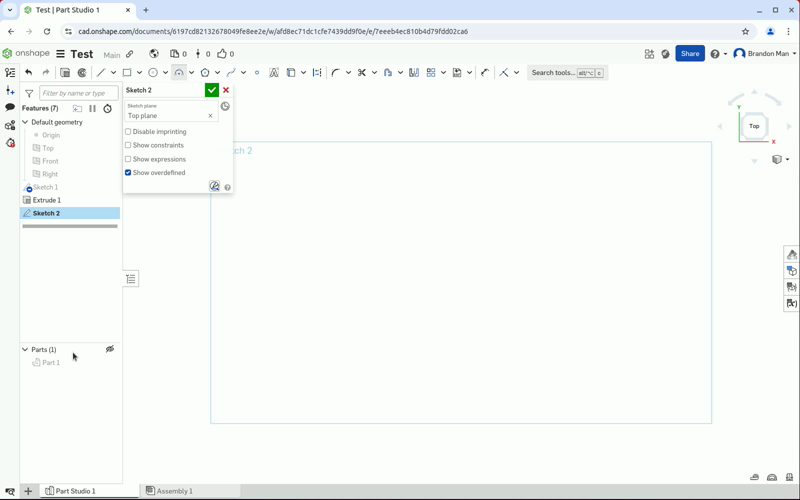
key_down(shift)
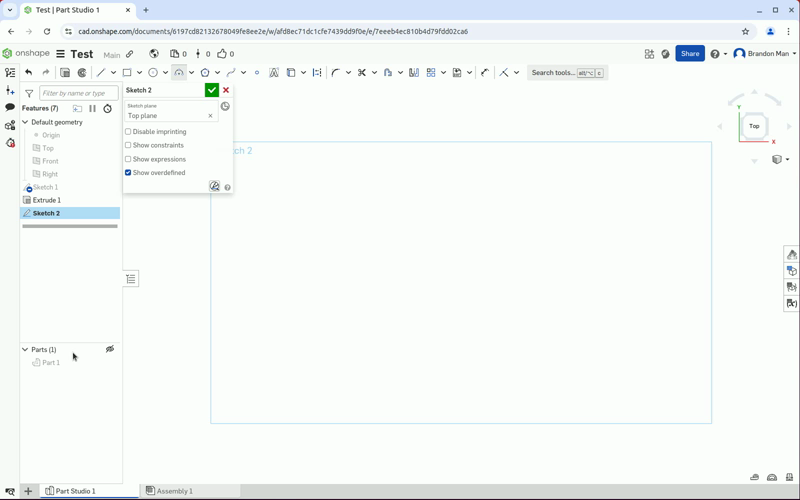
mouse_move(357, 381)
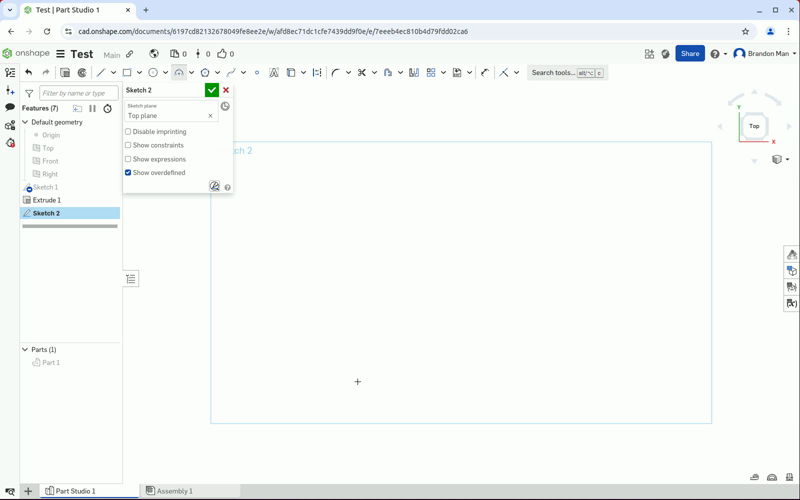
click(357, 381)
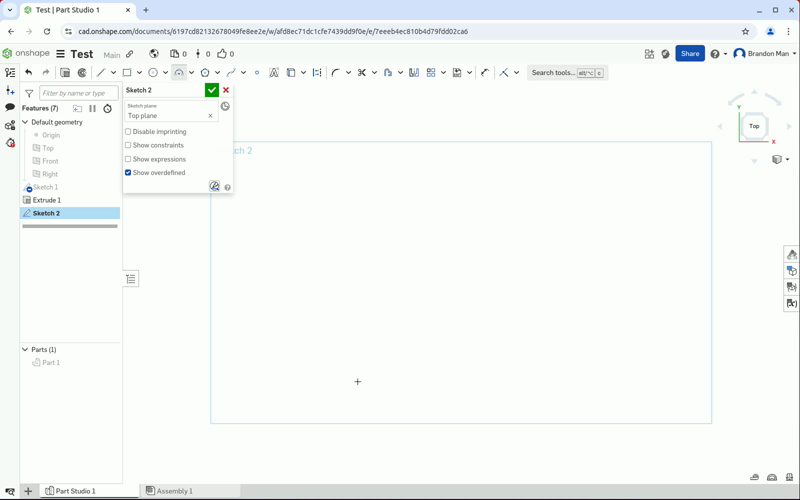
key_up(shift)
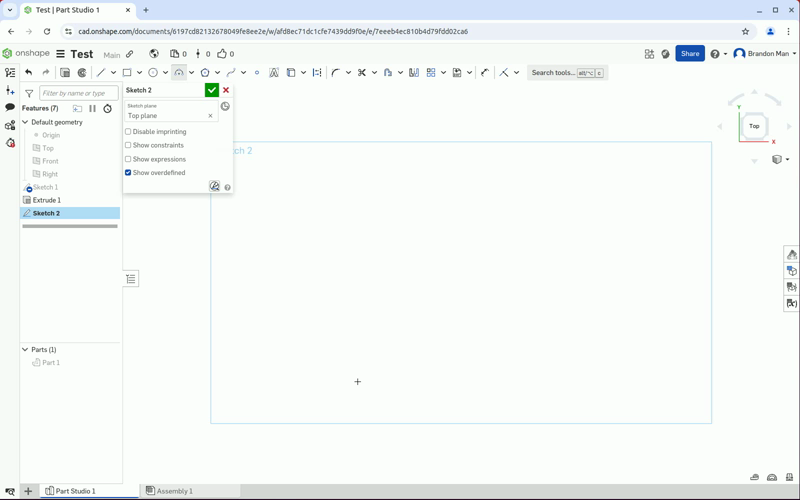
key_down(shift)
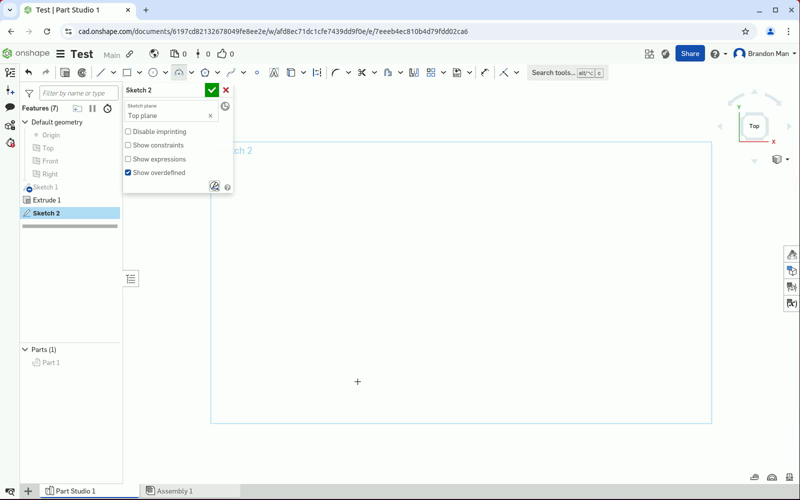
mouse_move(361, 385)
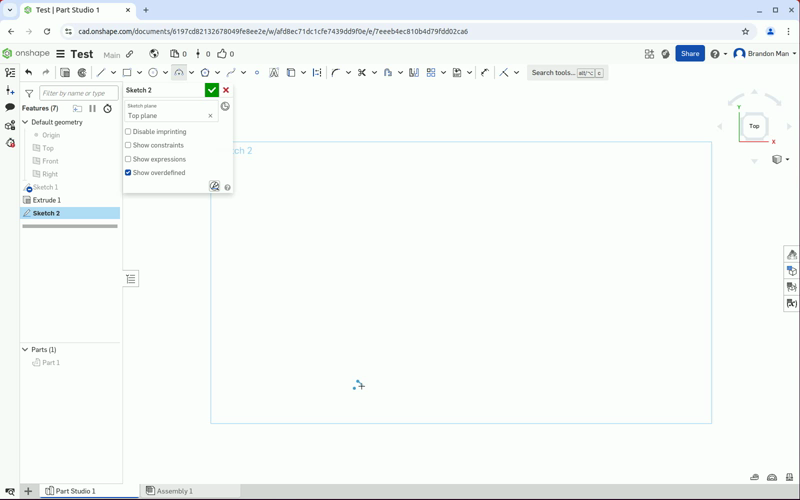
scroll(6)
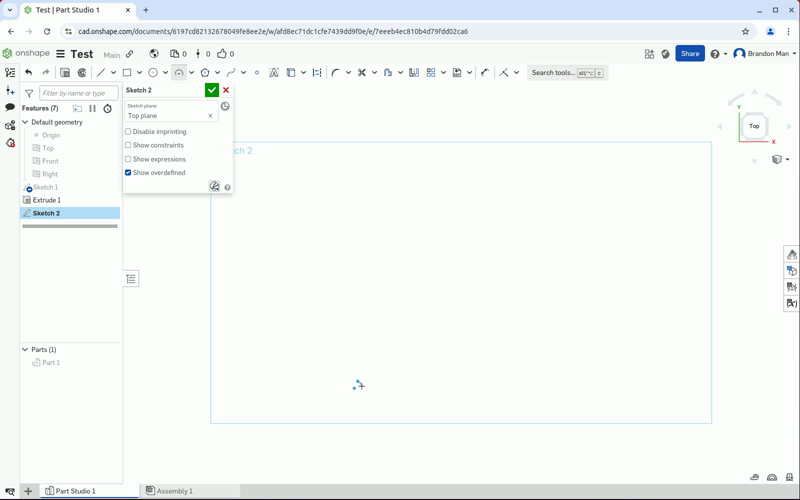
scroll(6)
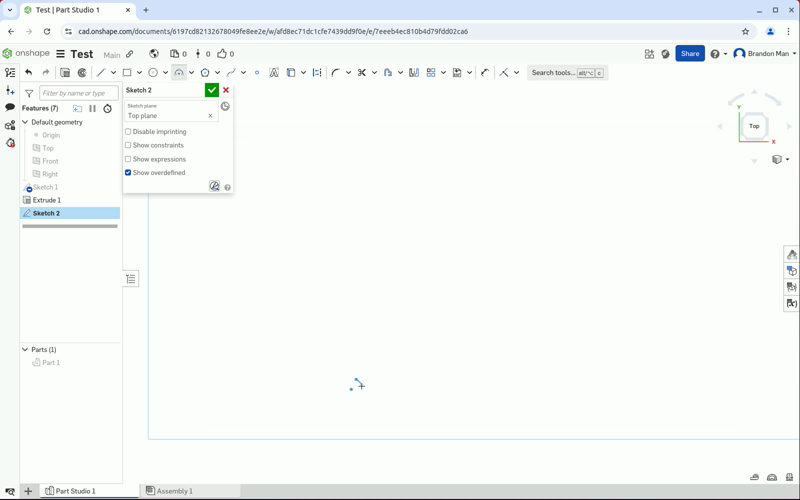
scroll(6)
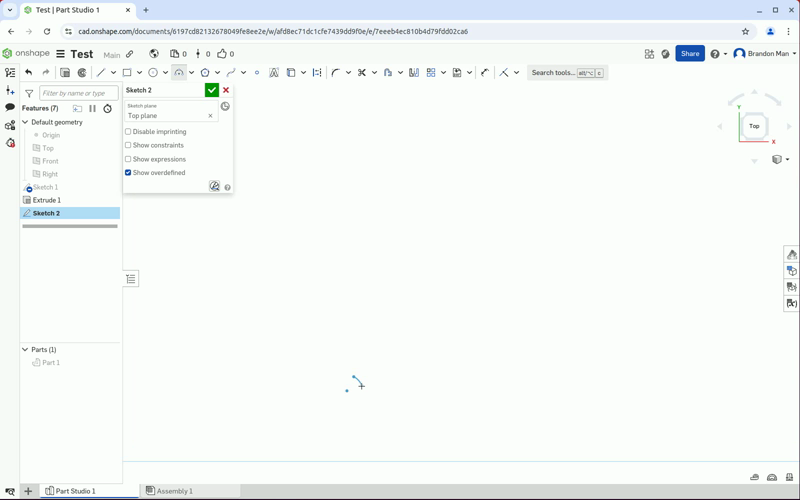
scroll(6)
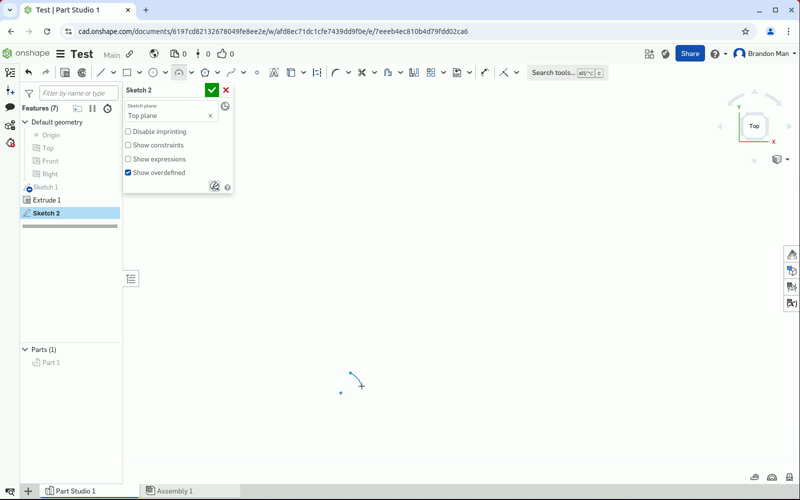
scroll(6)
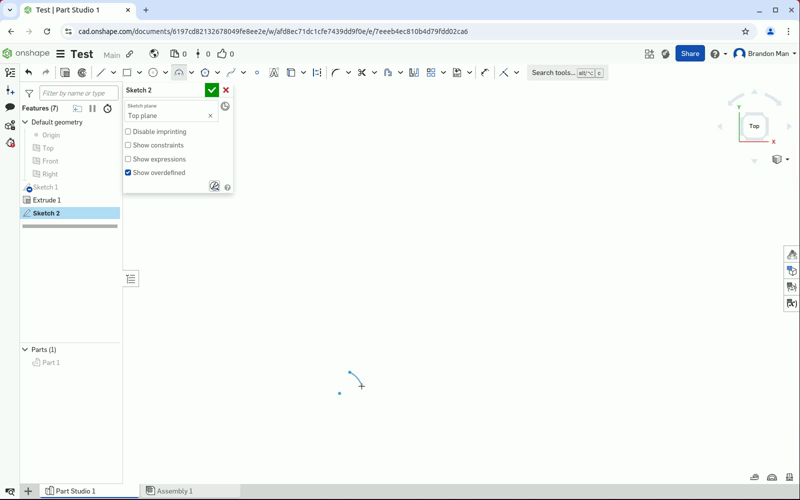
scroll(6)
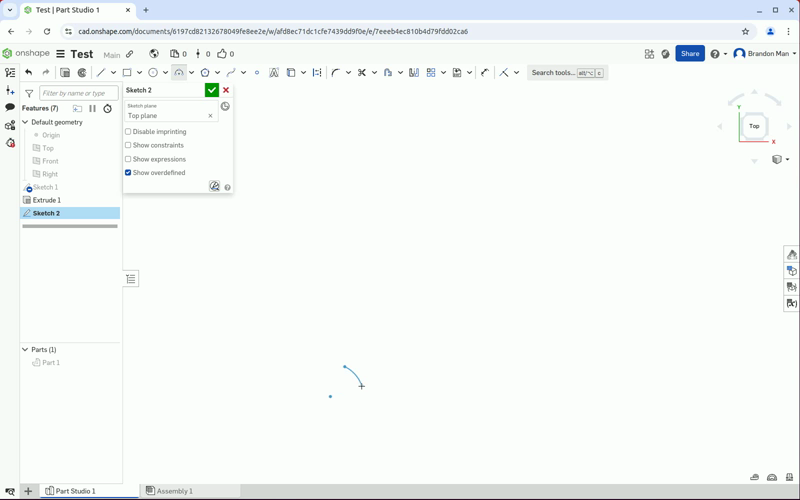
scroll(6)
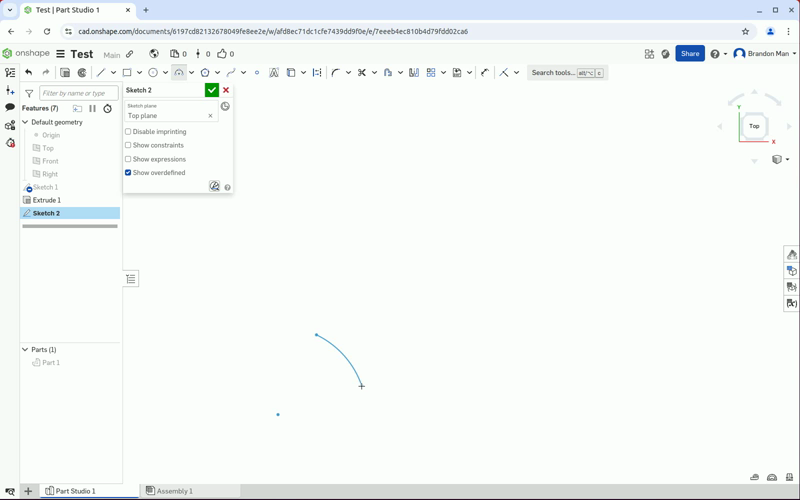
click(361, 385)
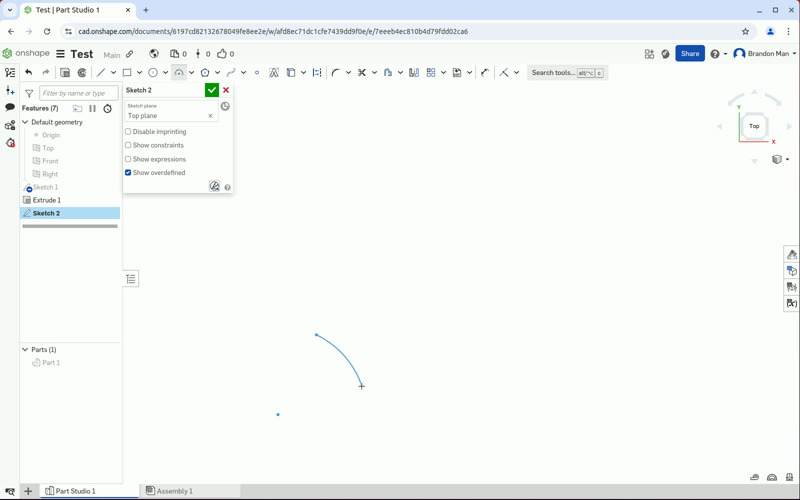
scroll(-6)
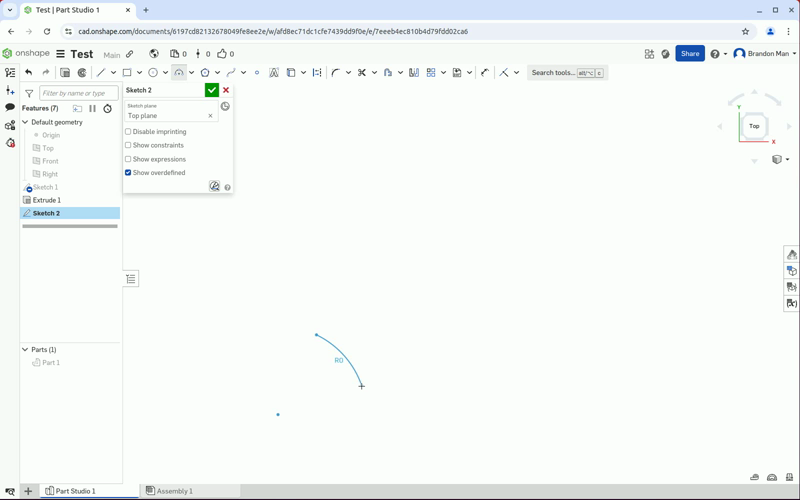
scroll(-6)
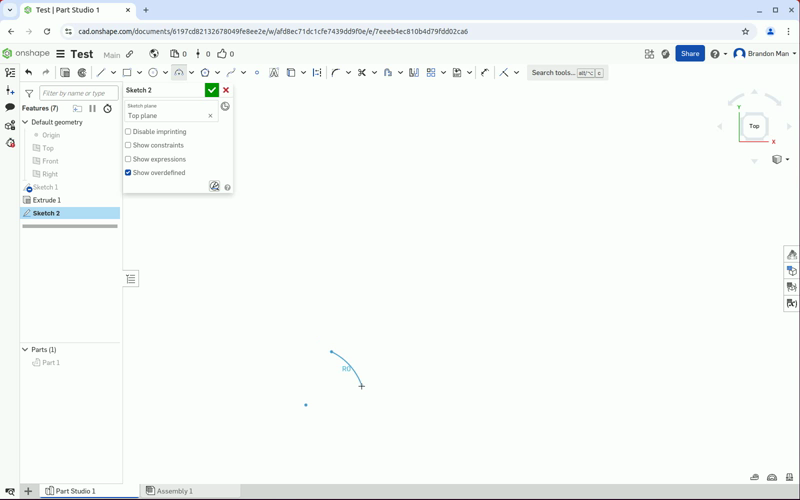
scroll(-6)
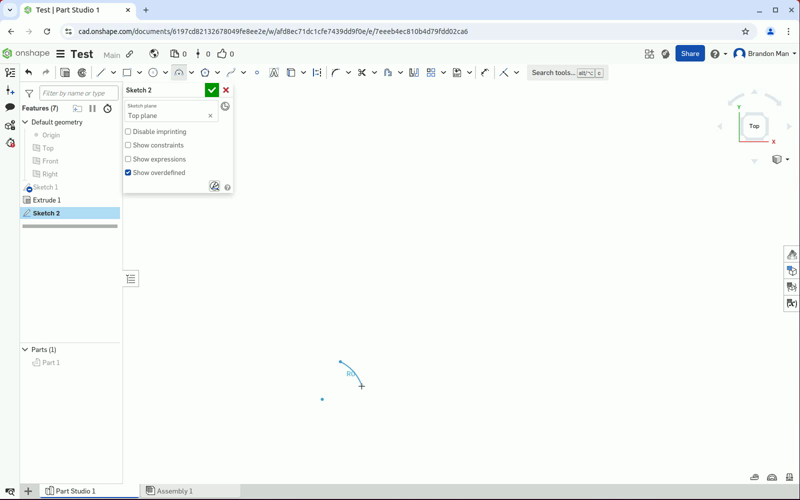
scroll(-6)
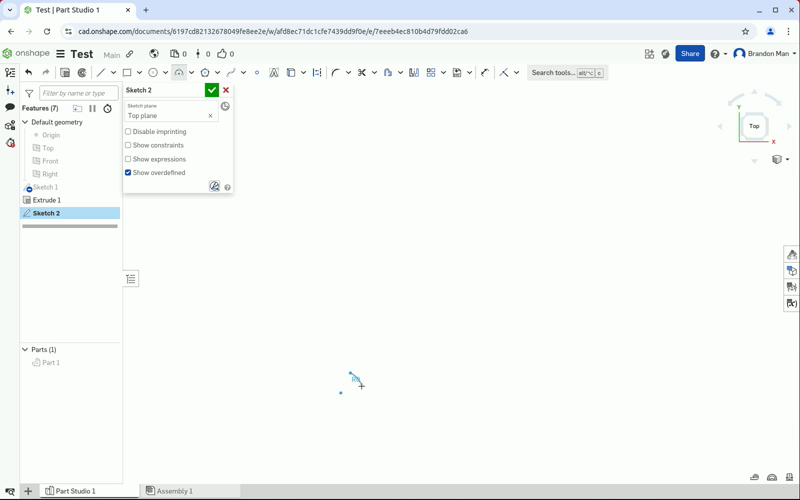
scroll(-6)
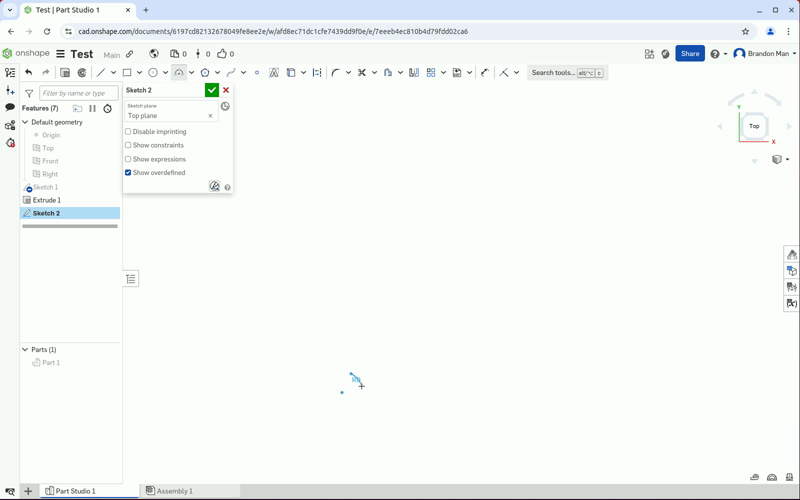
scroll(-6)
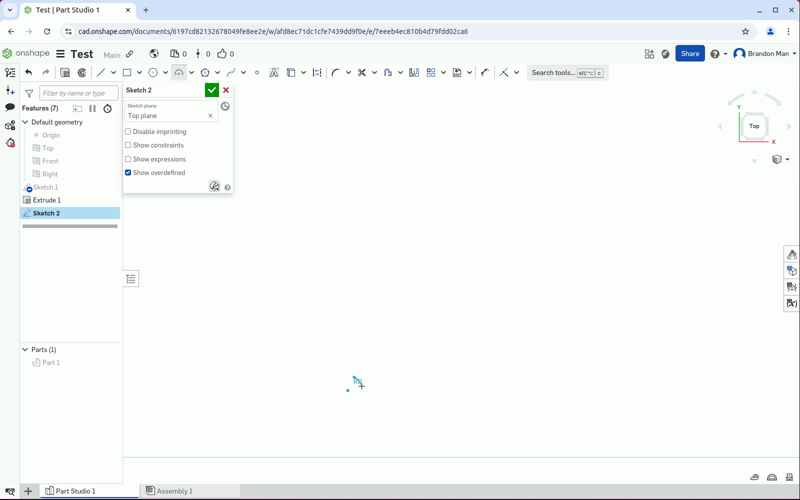
scroll(-6)
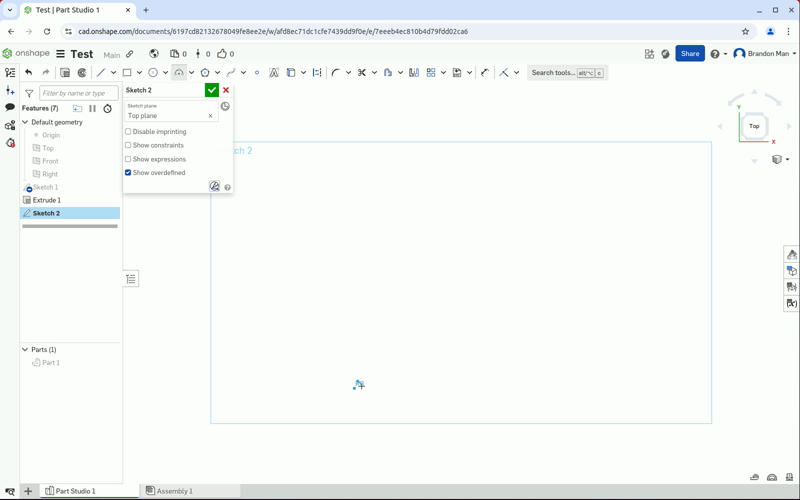
mouse_move(358, 384)
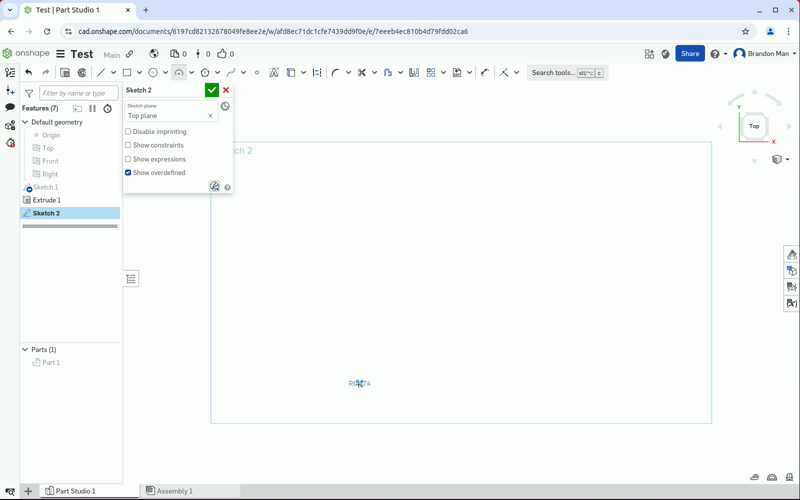
scroll(6)
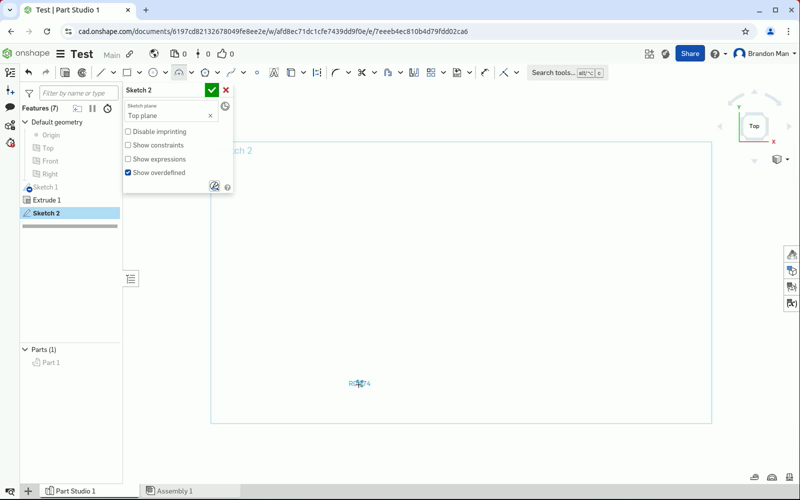
scroll(6)
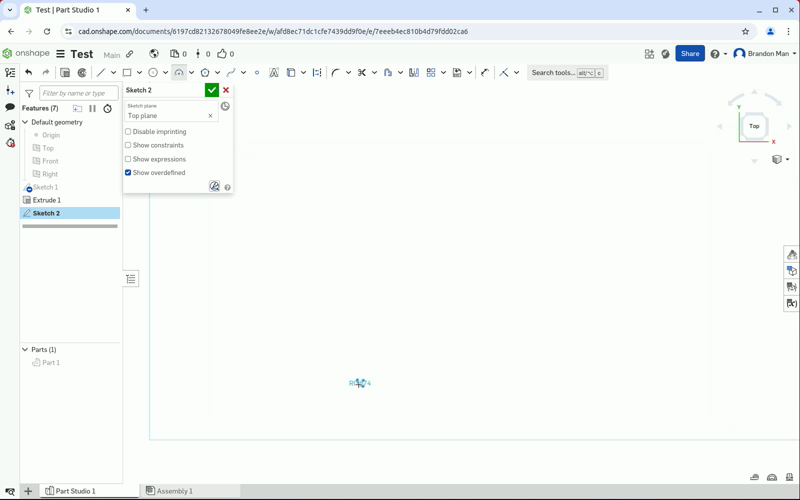
scroll(6)
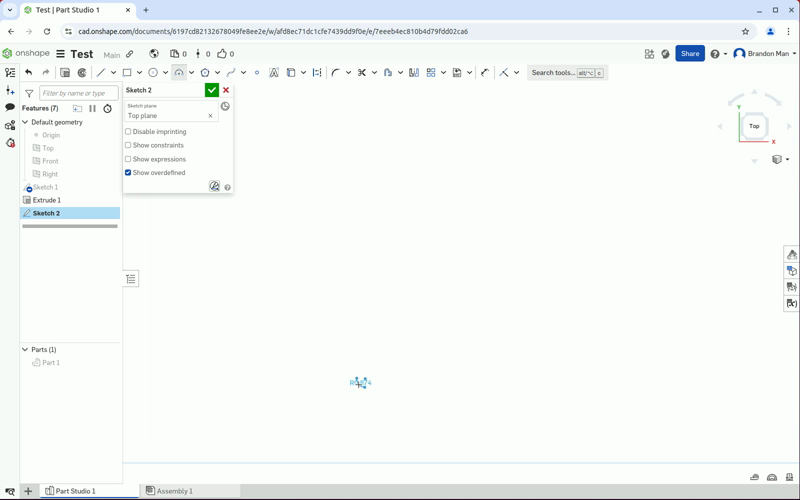
scroll(6)
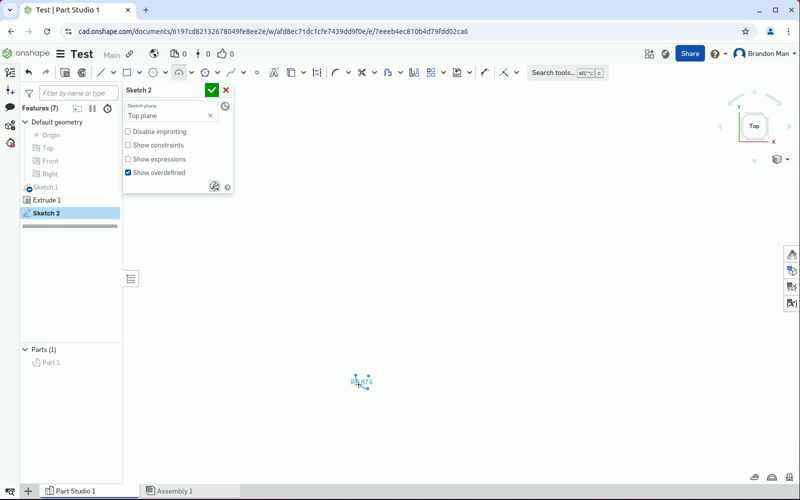
scroll(6)
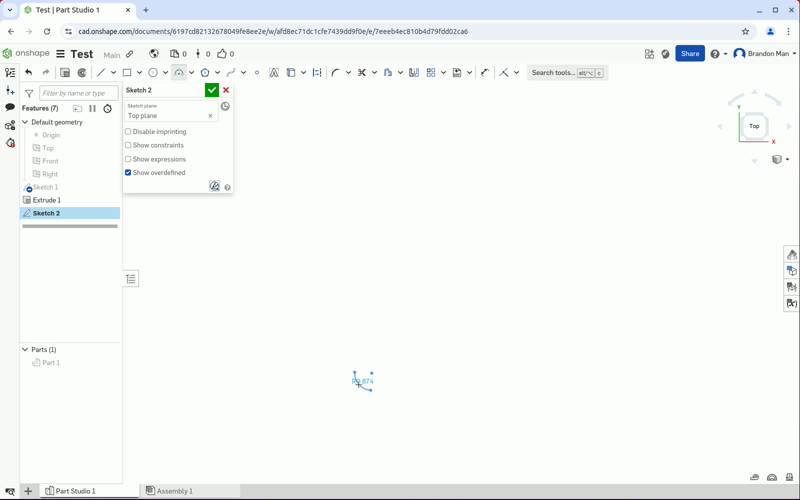
scroll(6)
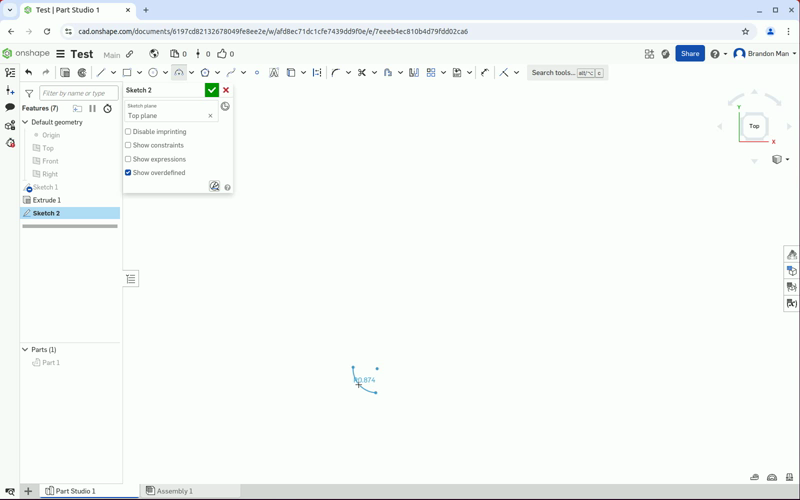
scroll(6)
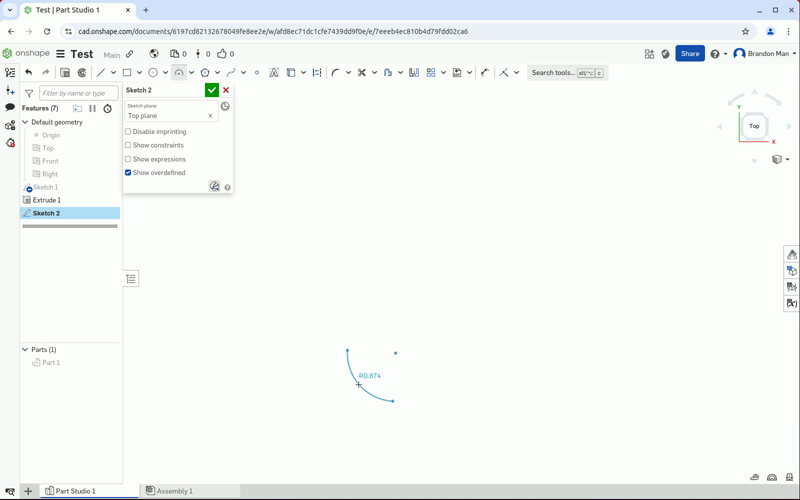
click(358, 384)
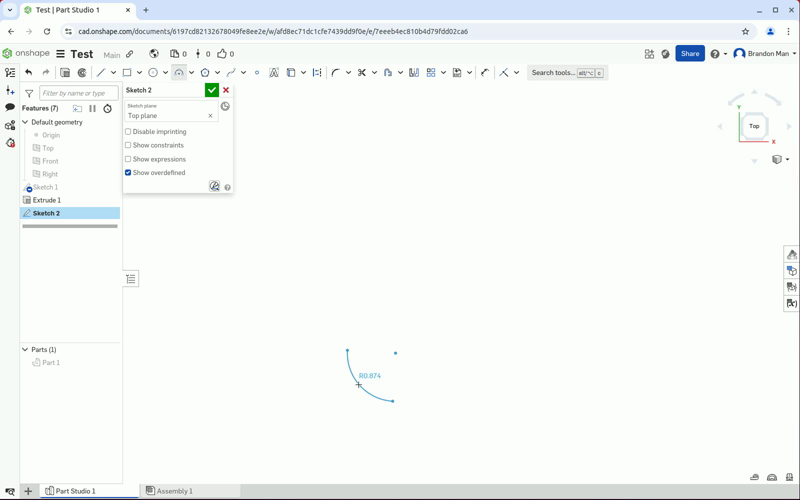
scroll(-6)
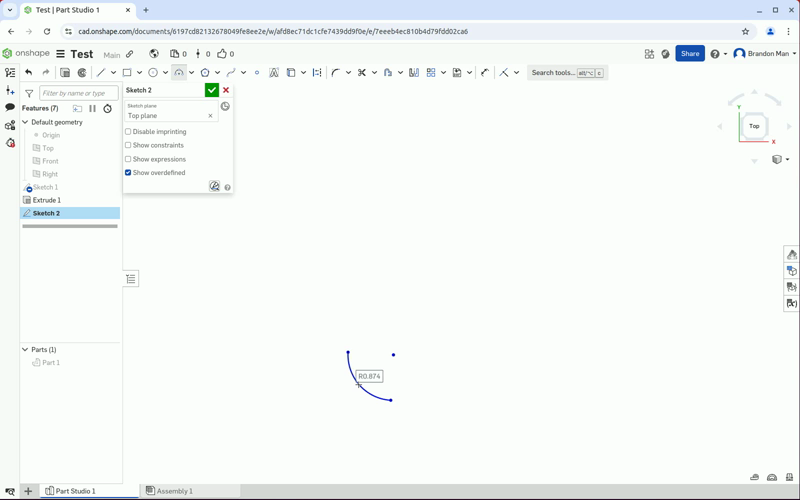
scroll(-6)
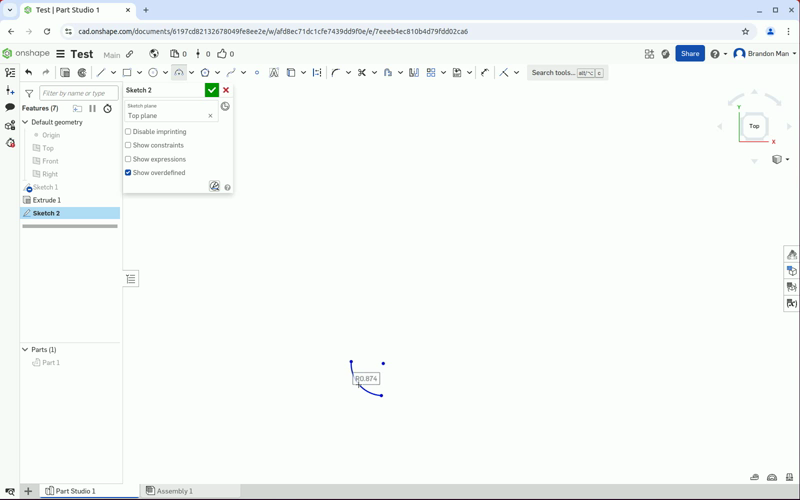
scroll(-6)
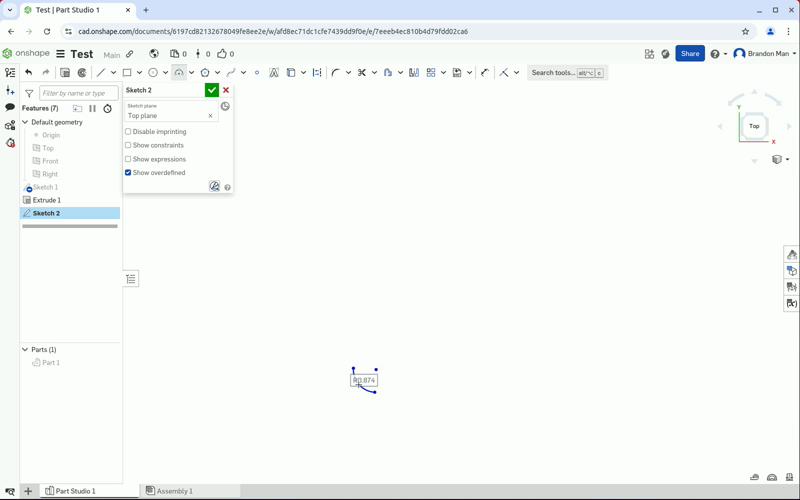
scroll(-6)
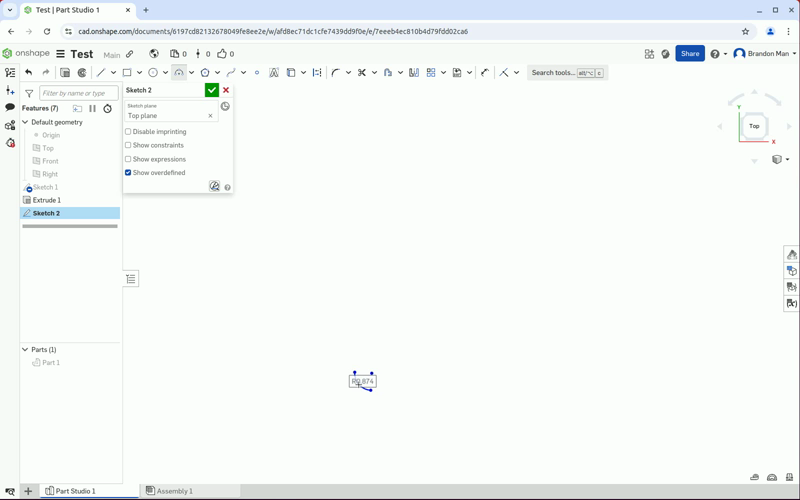
scroll(-6)
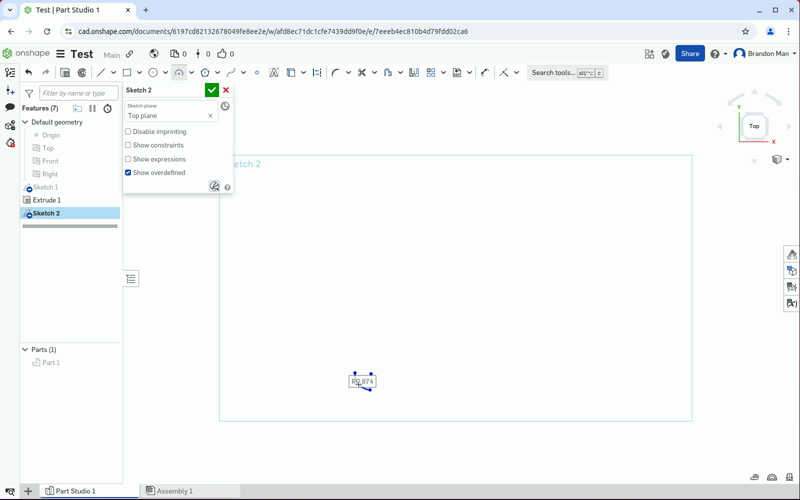
scroll(-6)
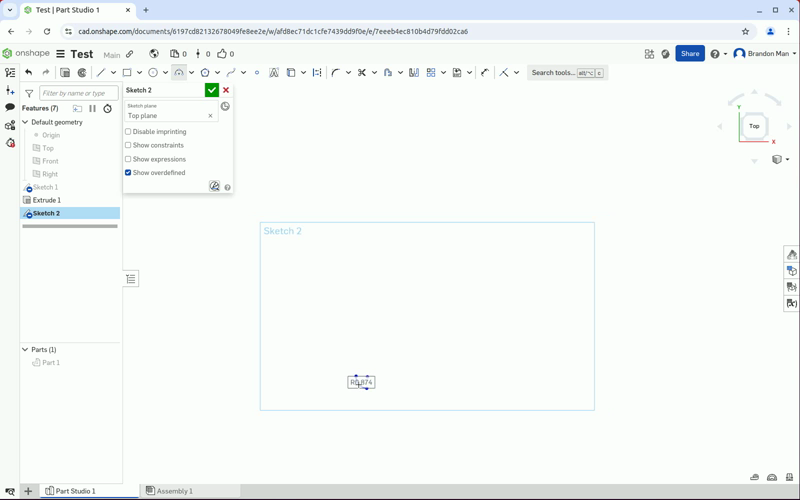
scroll(-6)
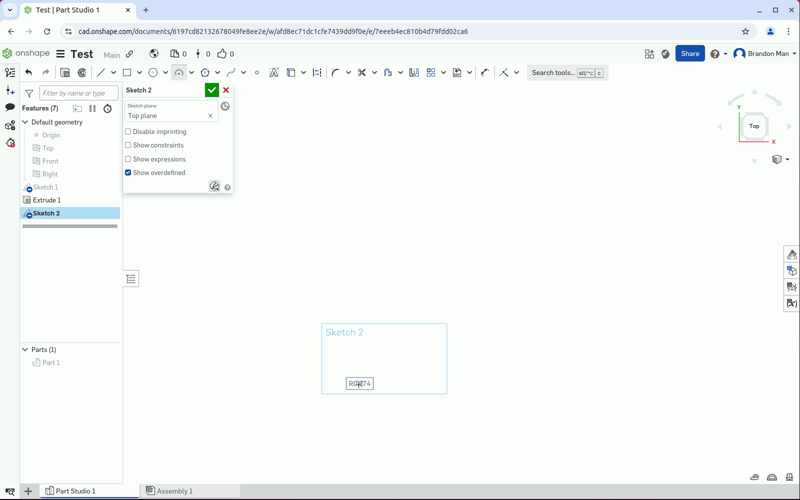
key_up(shift)
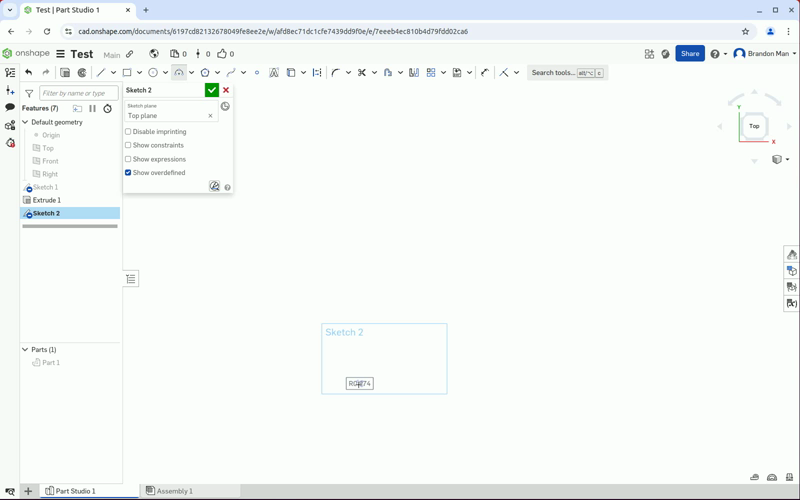
key(esc)
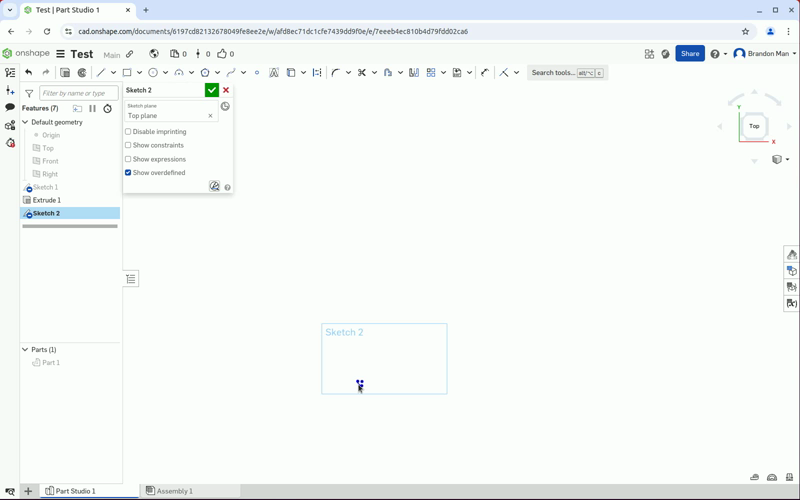
key(l)
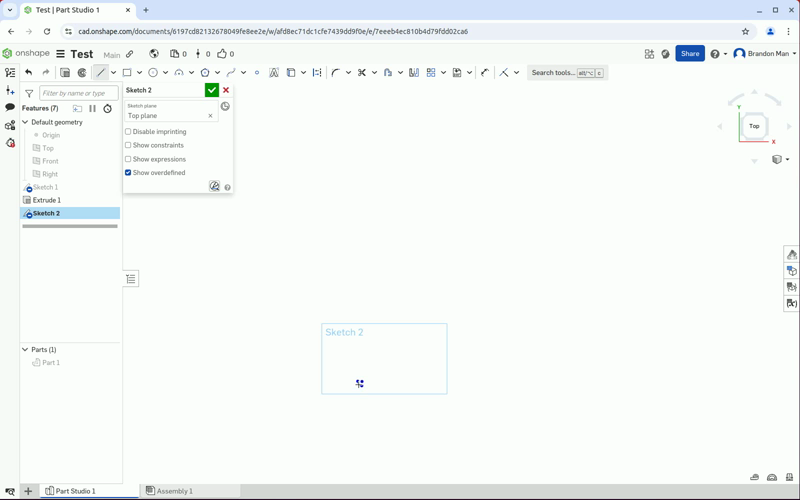
mouse_move(361, 385)
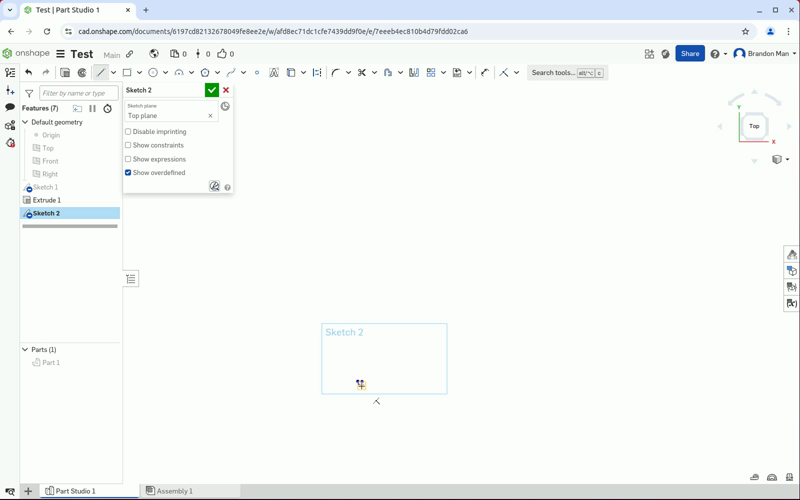
scroll(6)
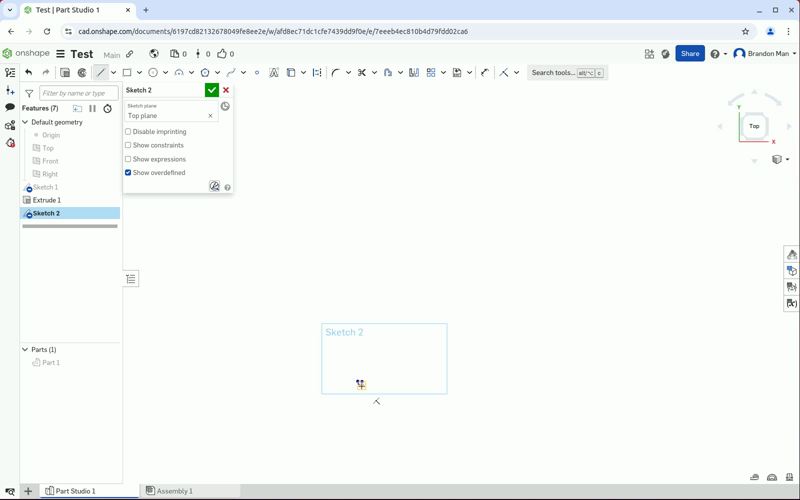
scroll(6)
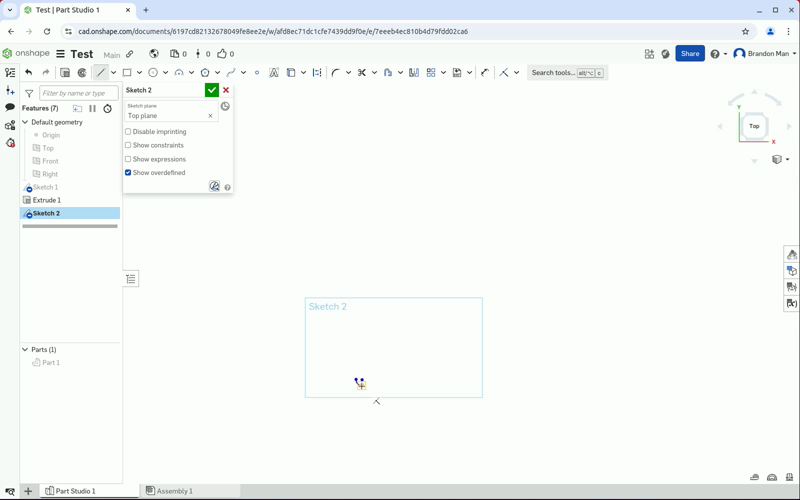
scroll(6)
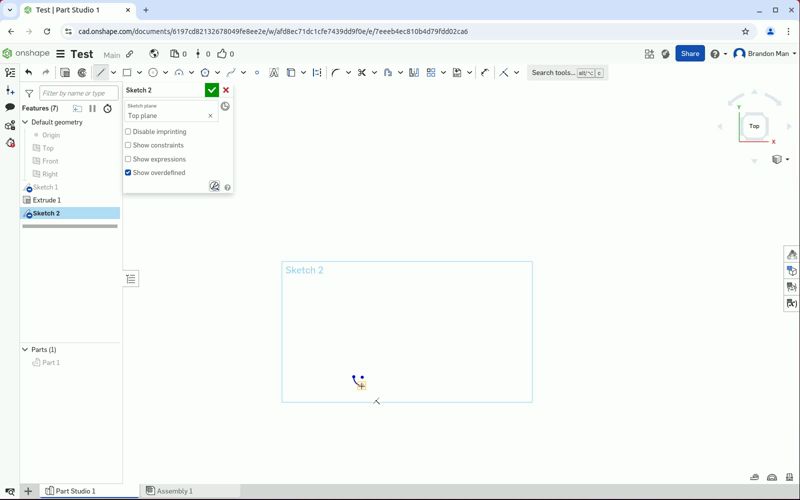
scroll(6)
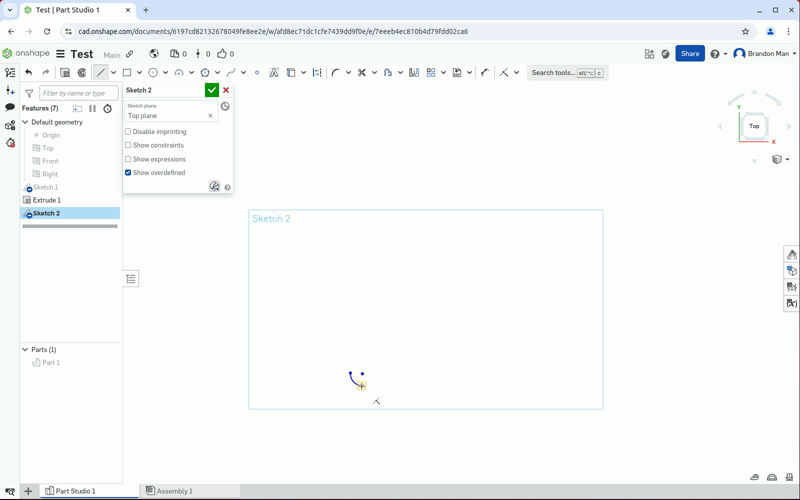
scroll(6)
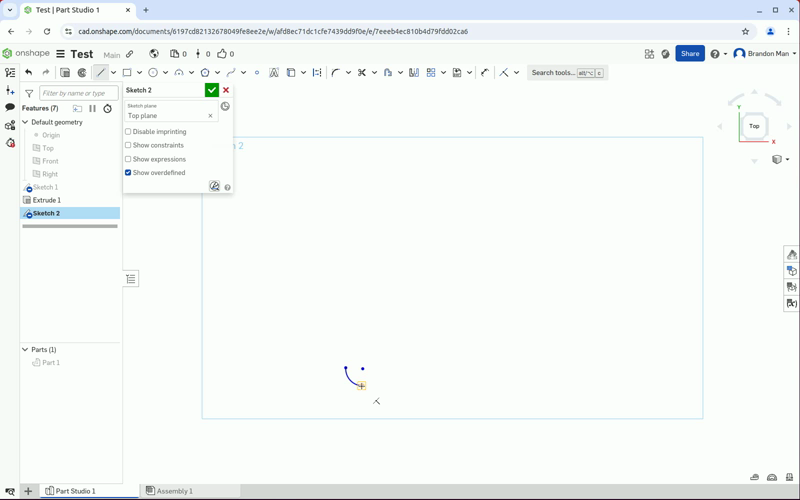
scroll(6)
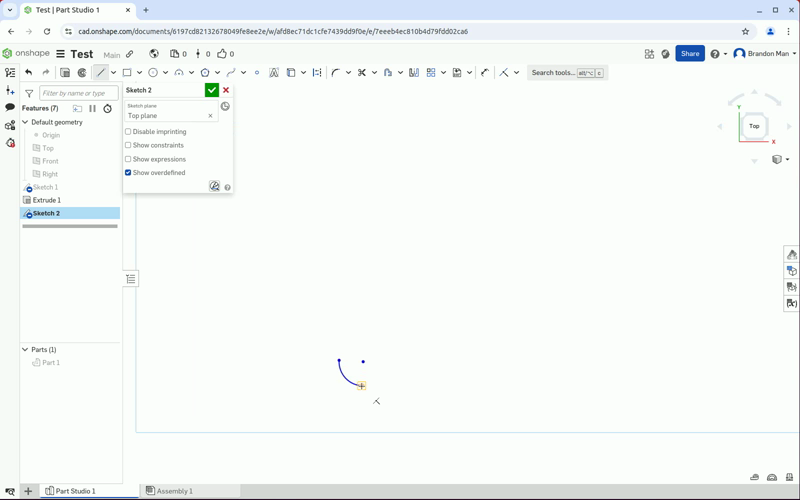
scroll(6)
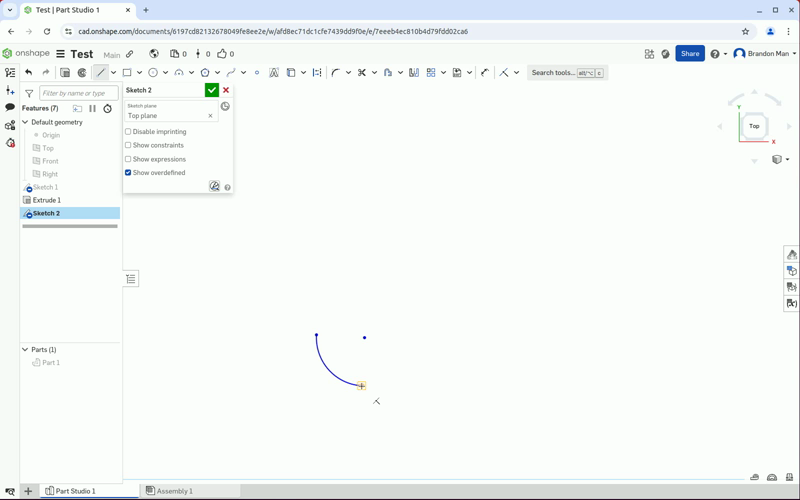
click(361, 385)
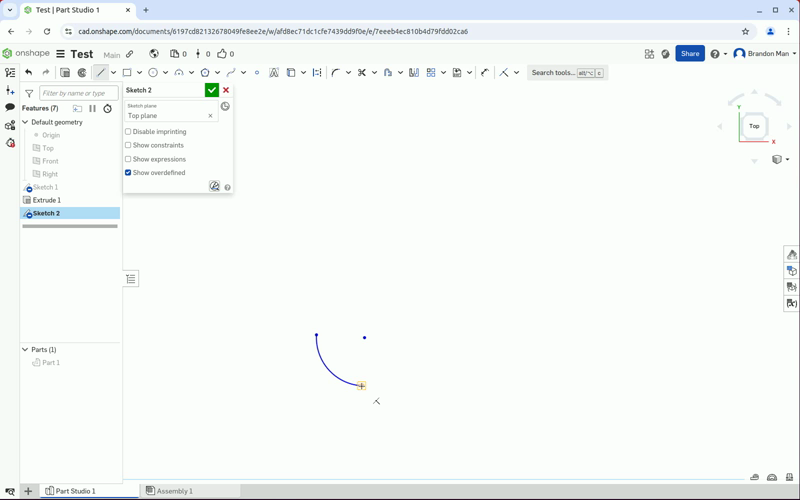
scroll(-6)
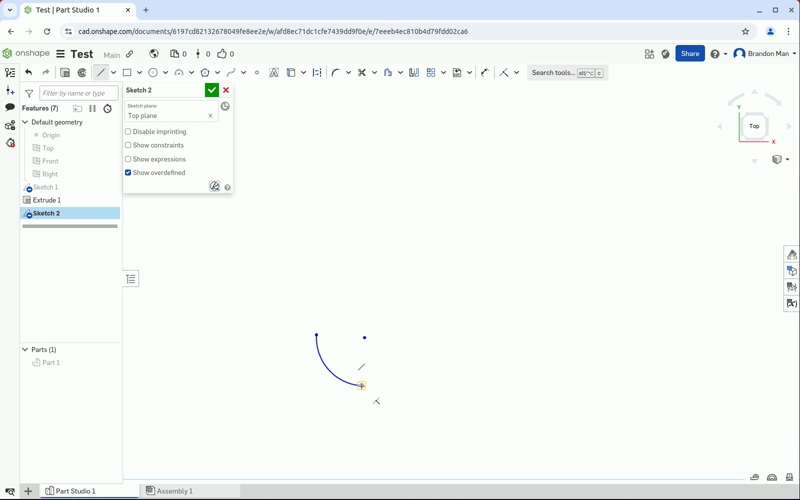
scroll(-6)
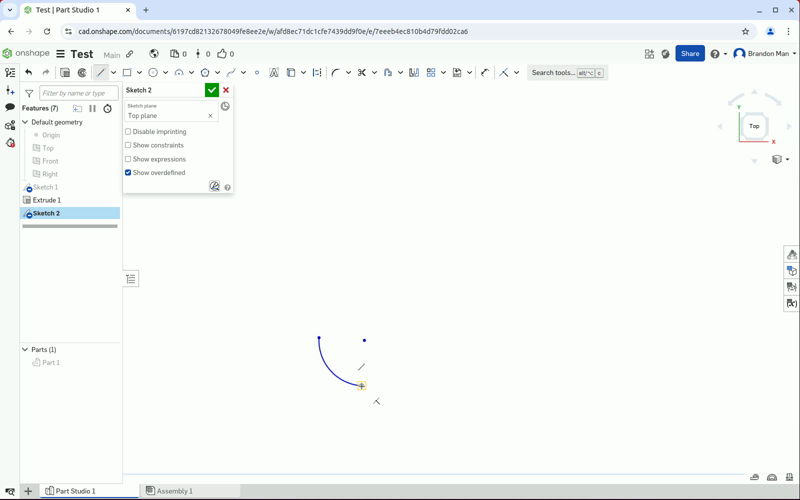
scroll(-6)
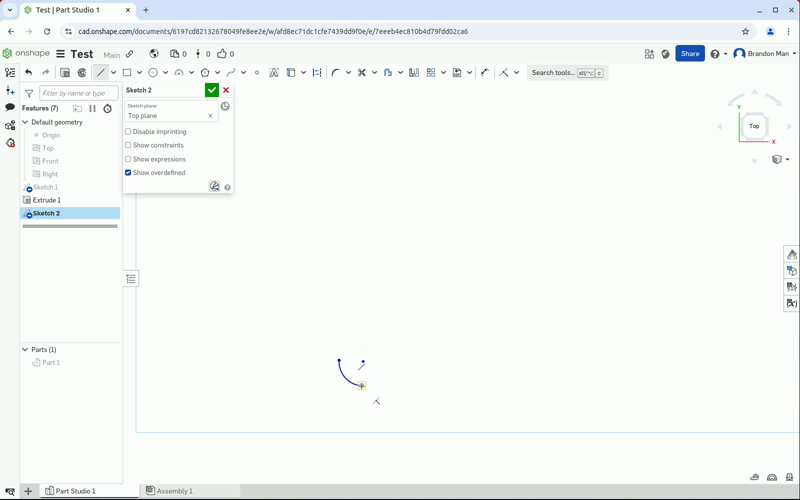
scroll(-6)
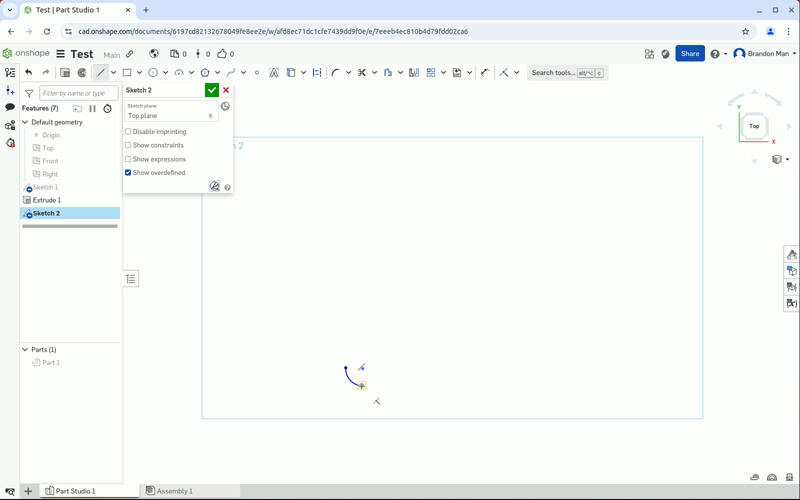
scroll(-6)
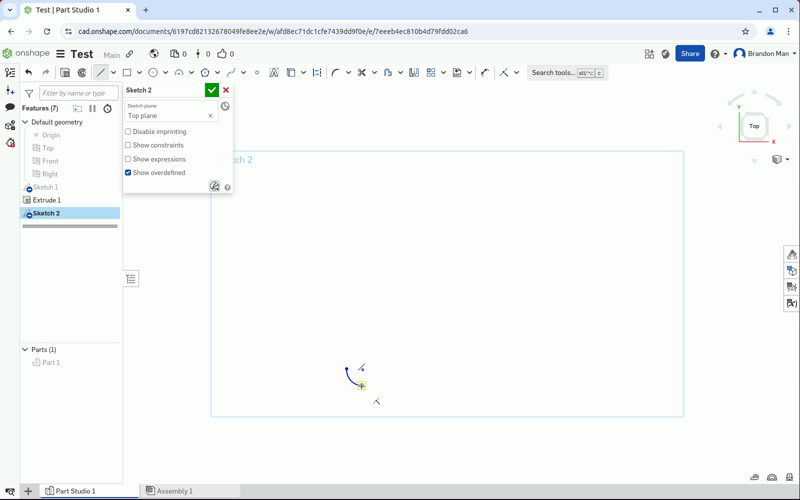
scroll(-6)
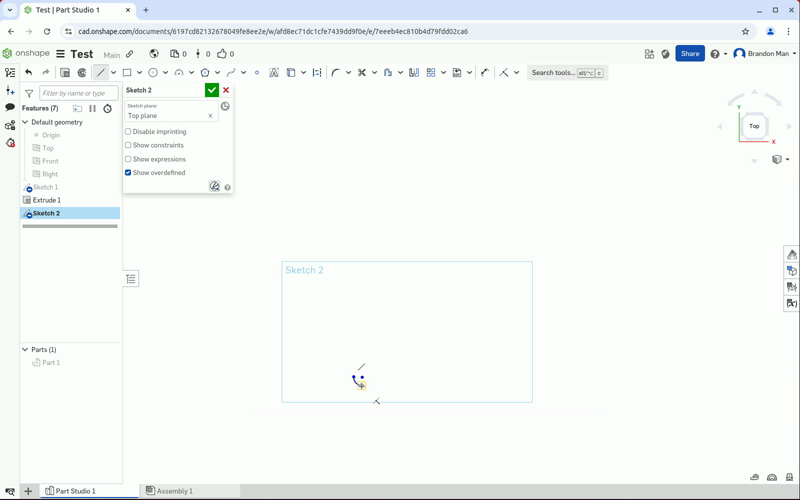
scroll(-6)
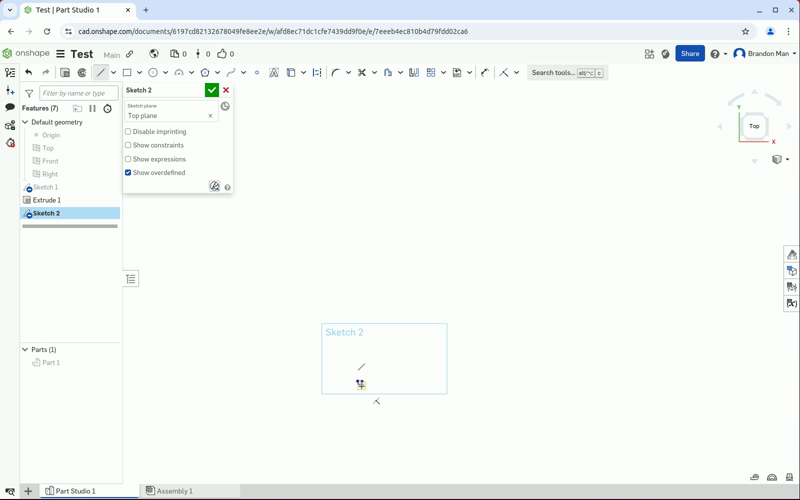
key_down(shift)
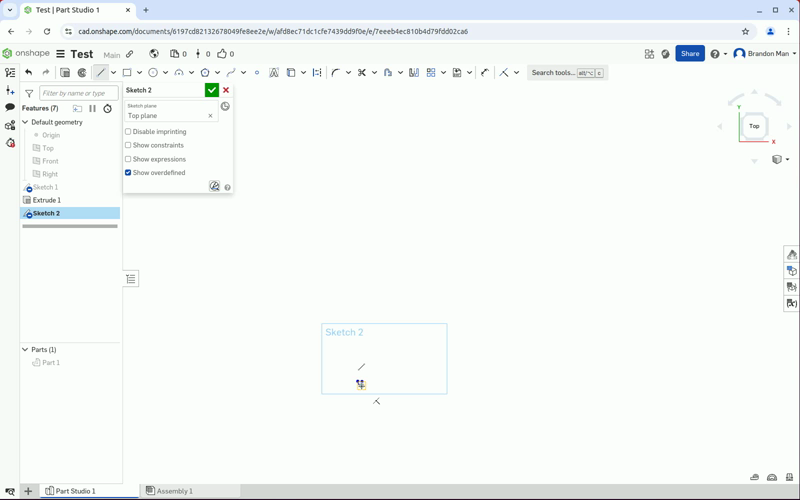
mouse_move(559, 385)
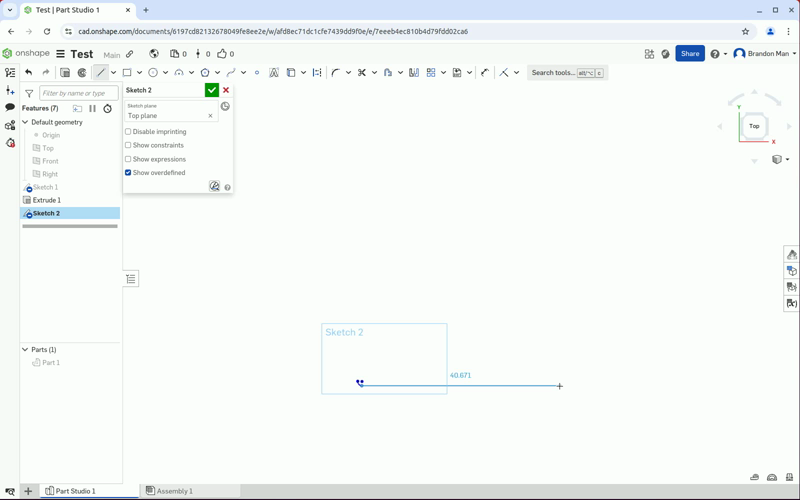
click(559, 385)
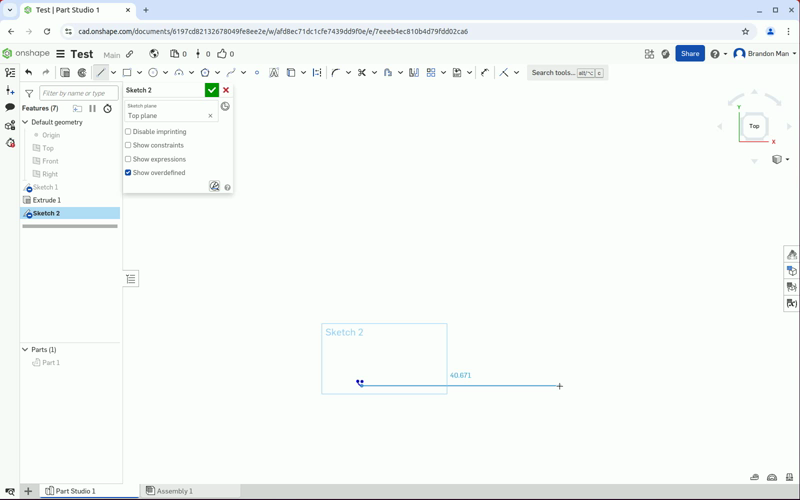
key_up(shift)
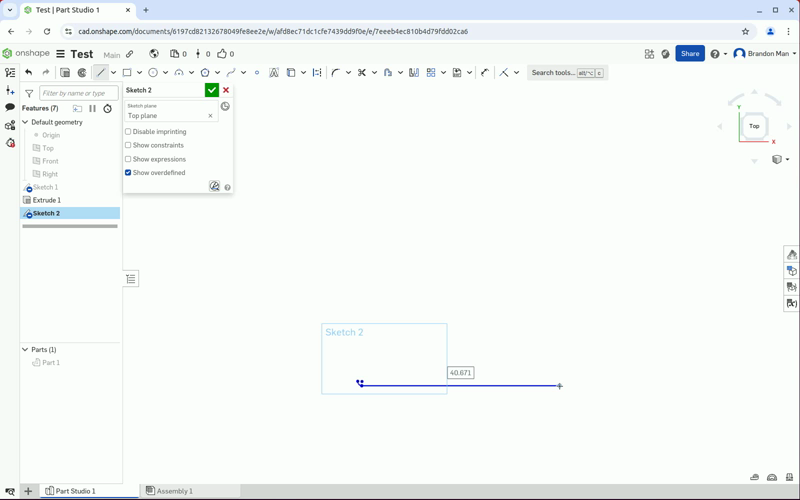
key(esc)
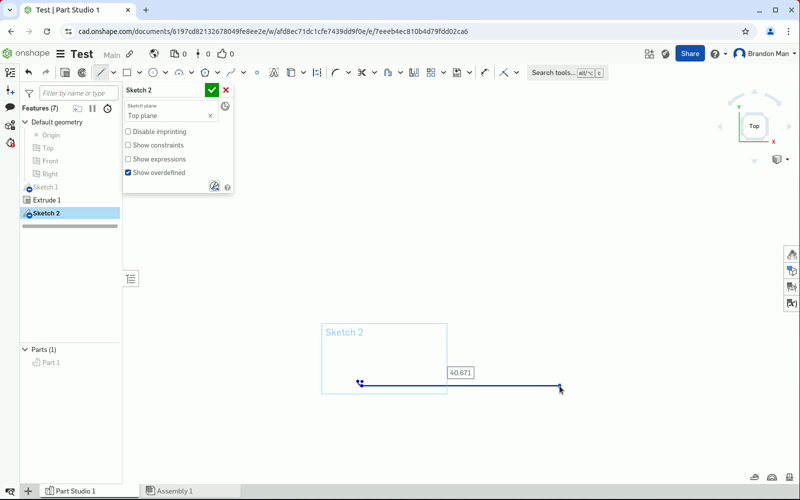
key(a)
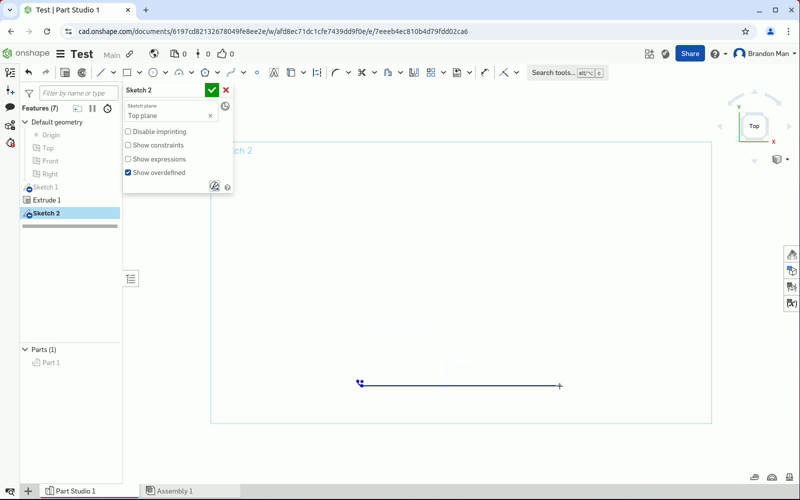
mouse_move(559, 385)
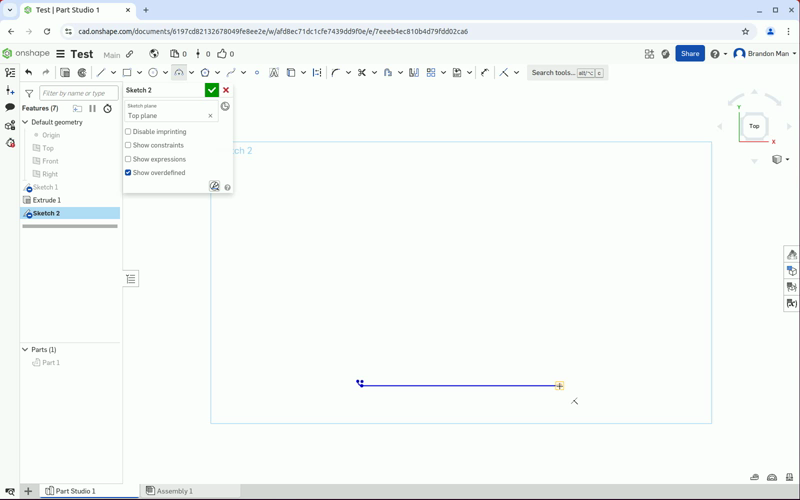
click(559, 385)
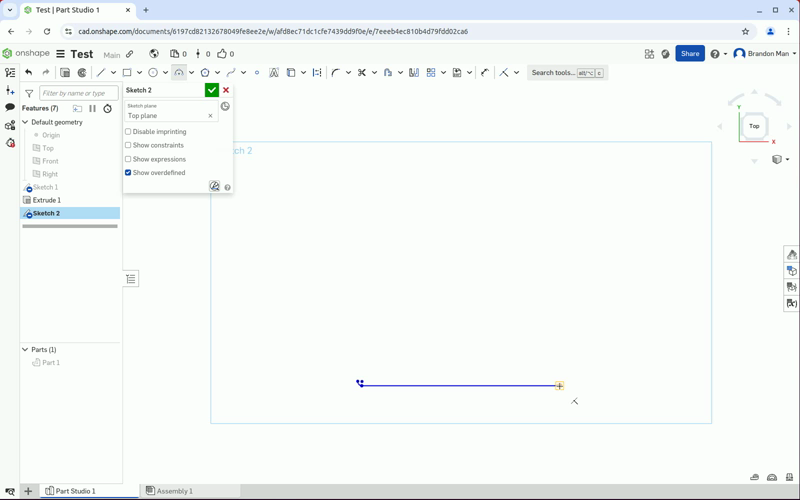
key_down(shift)
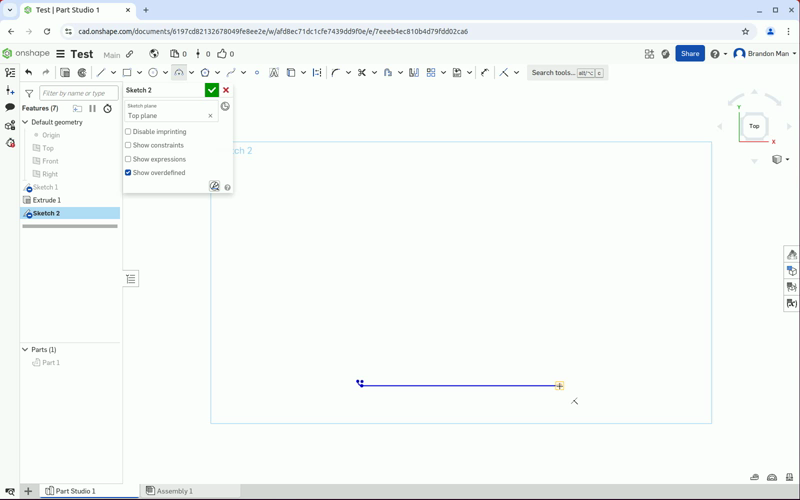
mouse_move(564, 381)
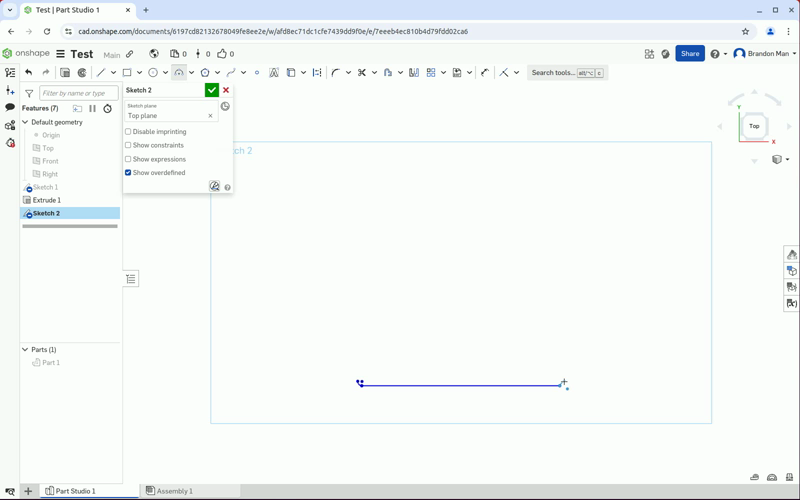
scroll(6)
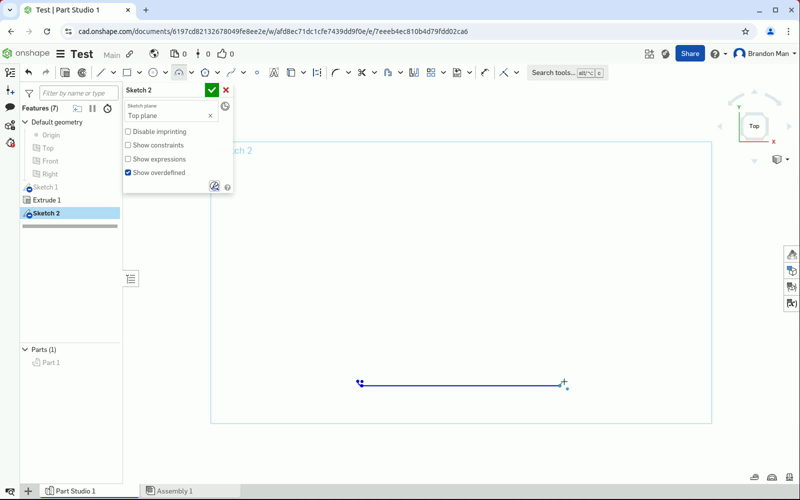
scroll(6)
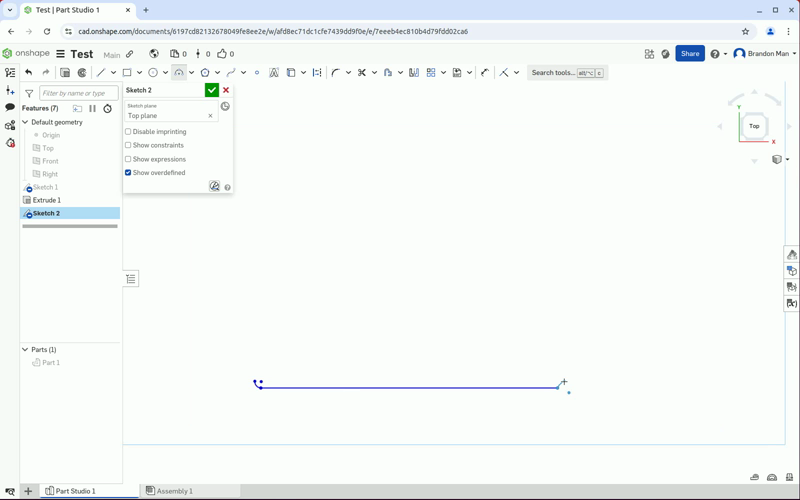
scroll(6)
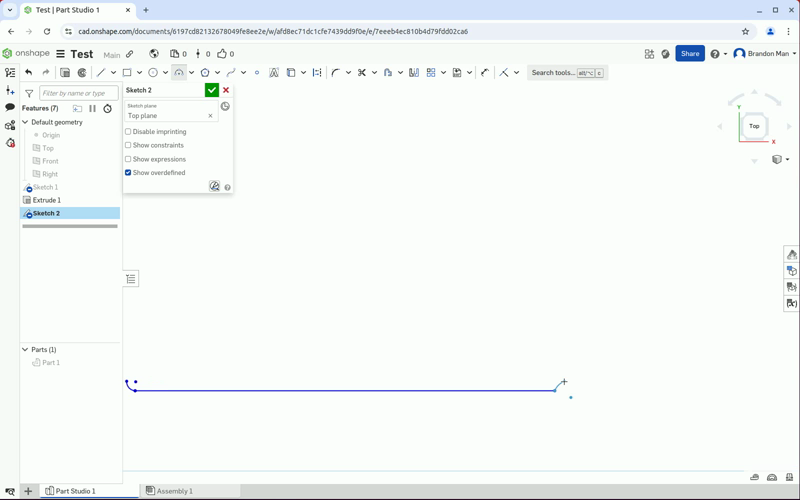
scroll(6)
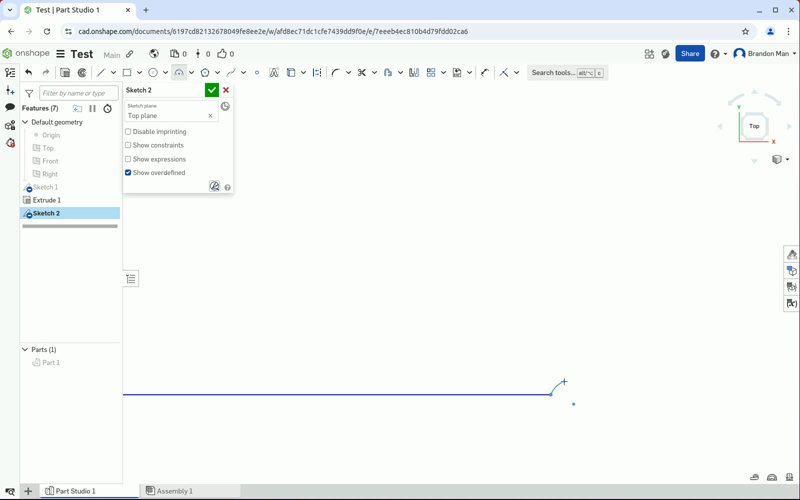
scroll(6)
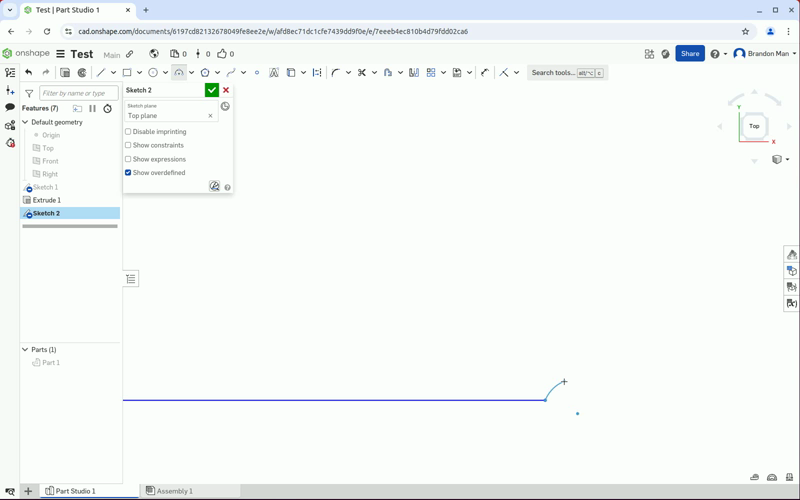
scroll(6)
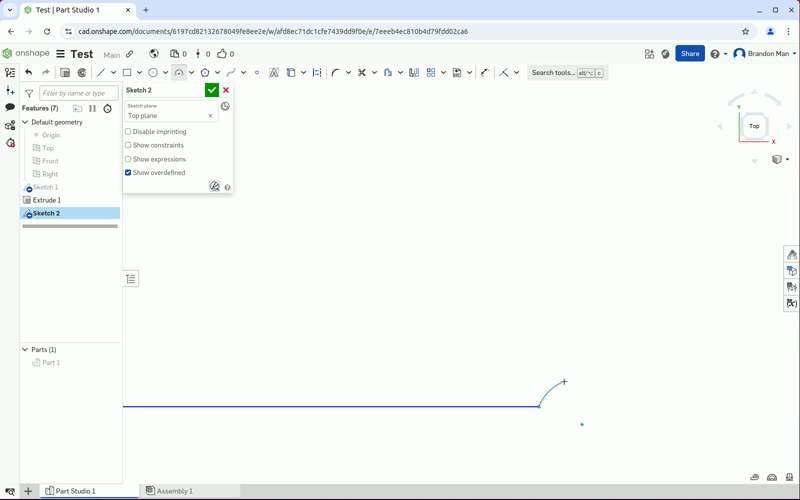
scroll(6)
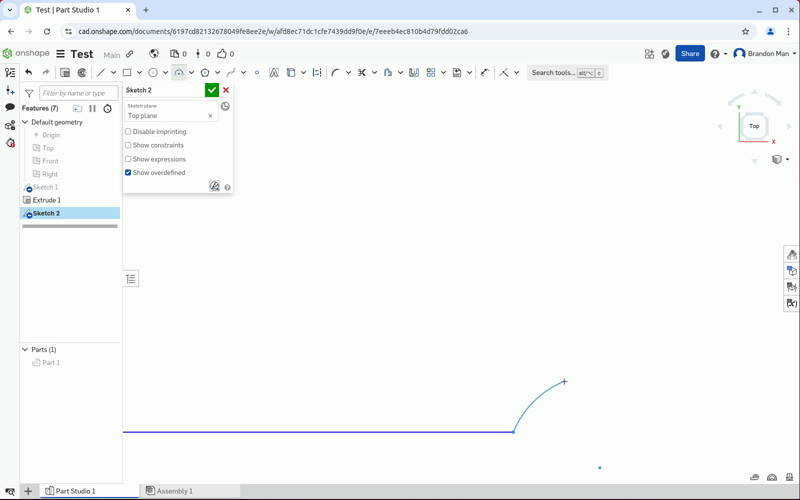
click(564, 381)
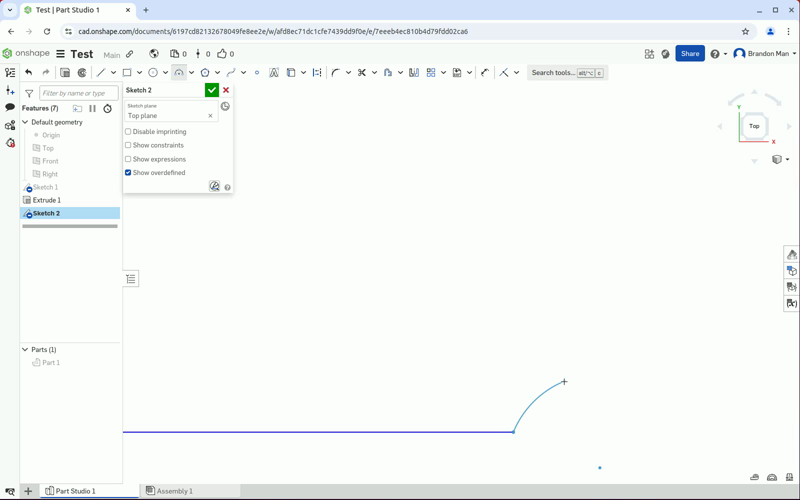
scroll(-6)
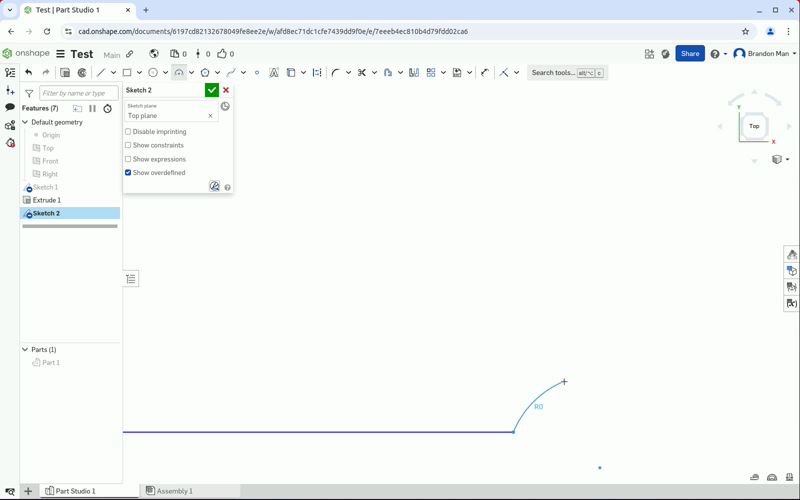
scroll(-6)
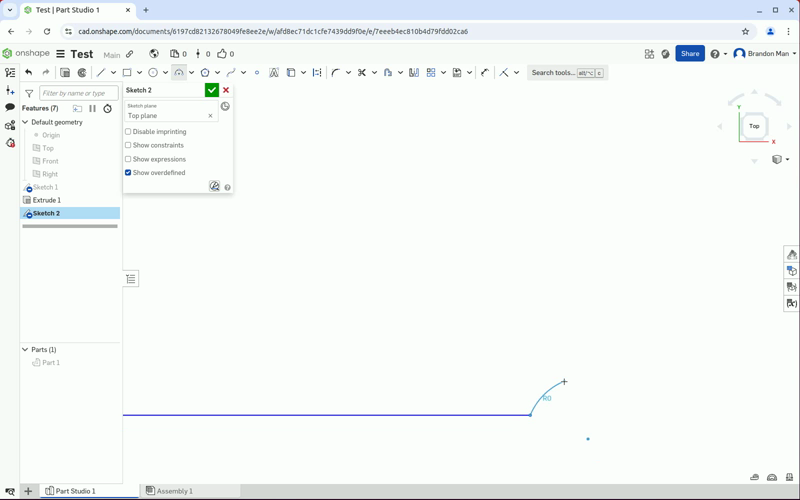
scroll(-6)
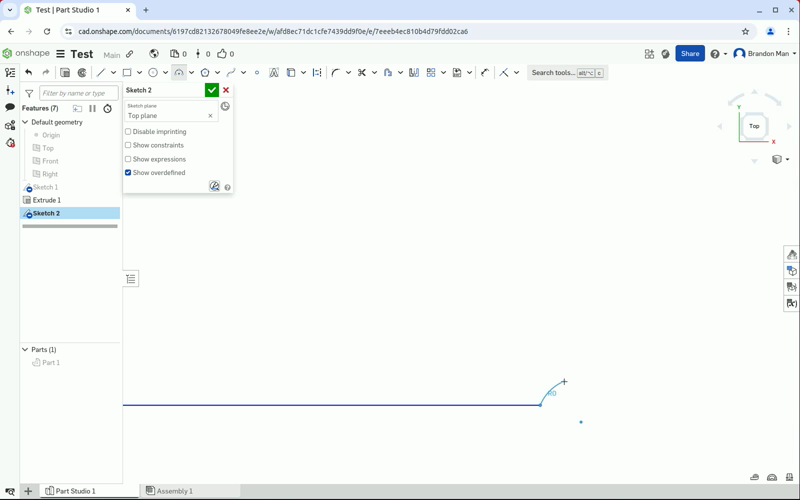
scroll(-6)
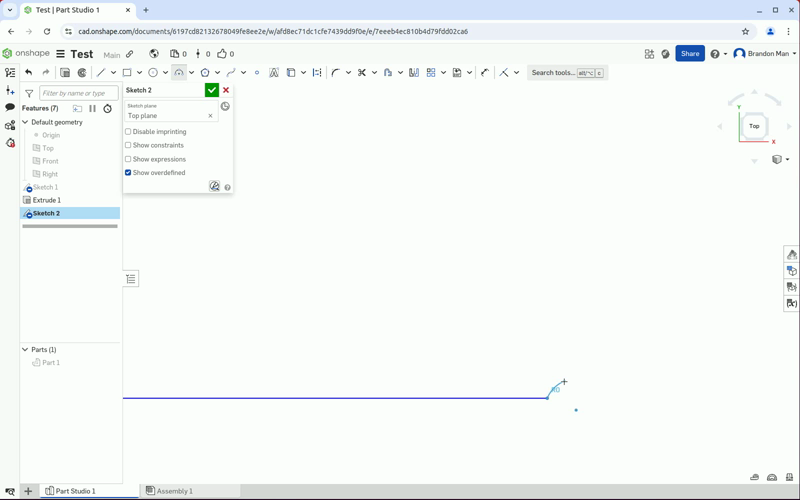
scroll(-6)
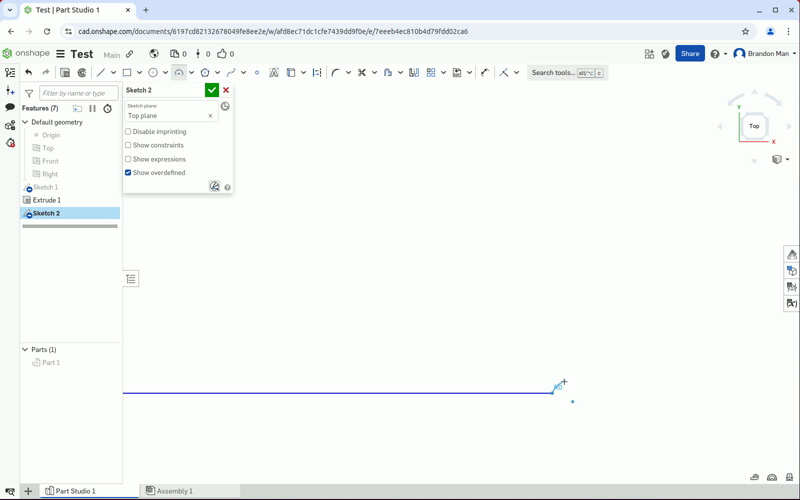
scroll(-6)
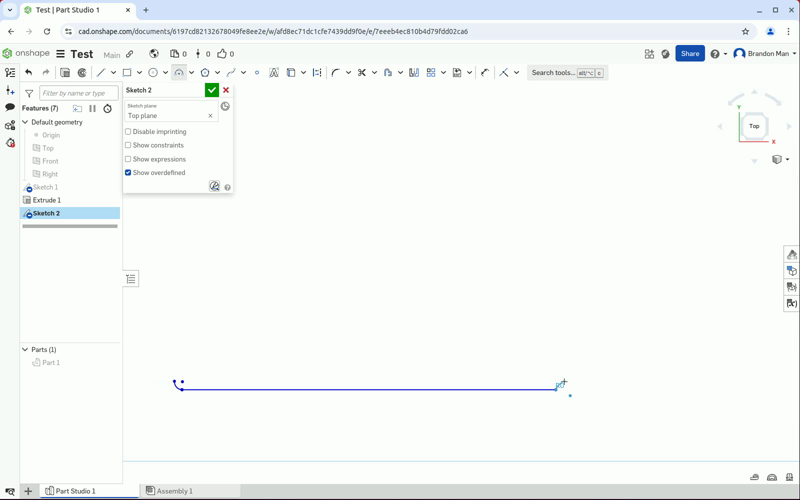
scroll(-6)
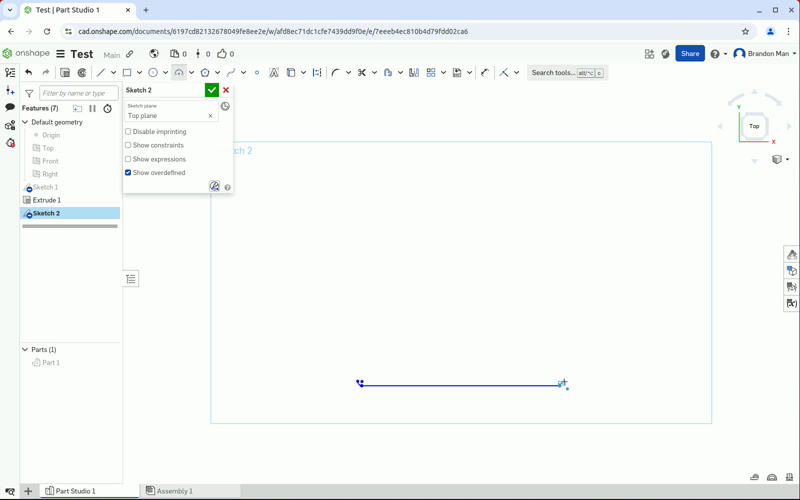
mouse_move(562, 384)
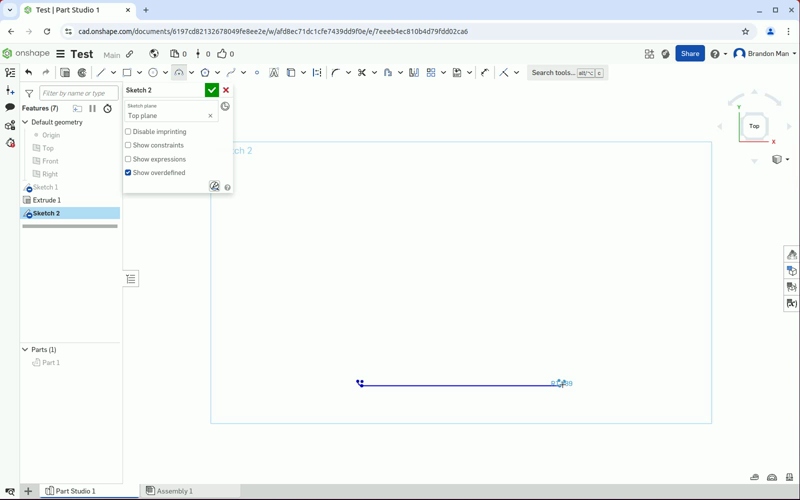
scroll(6)
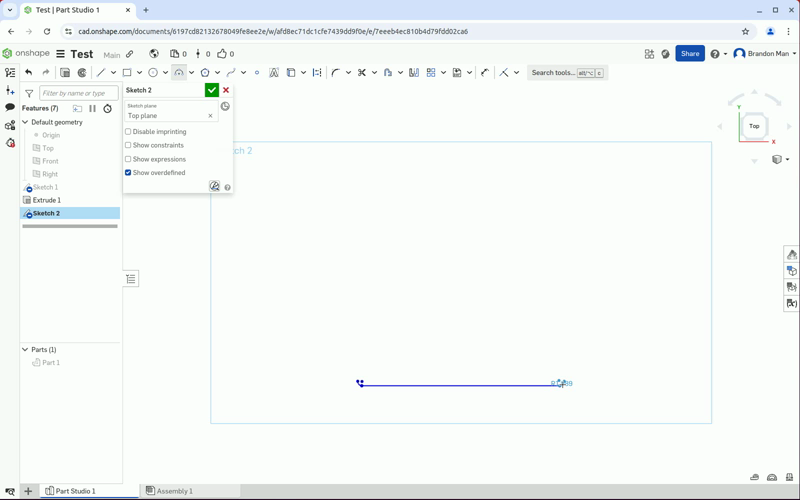
scroll(6)
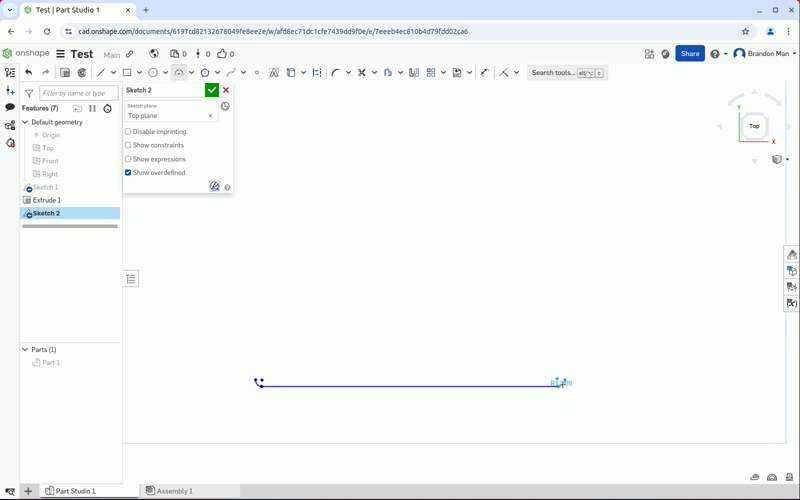
scroll(6)
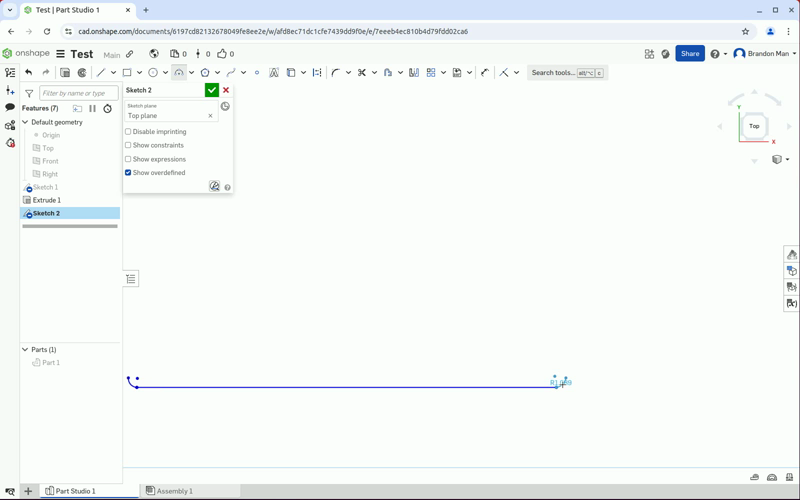
scroll(6)
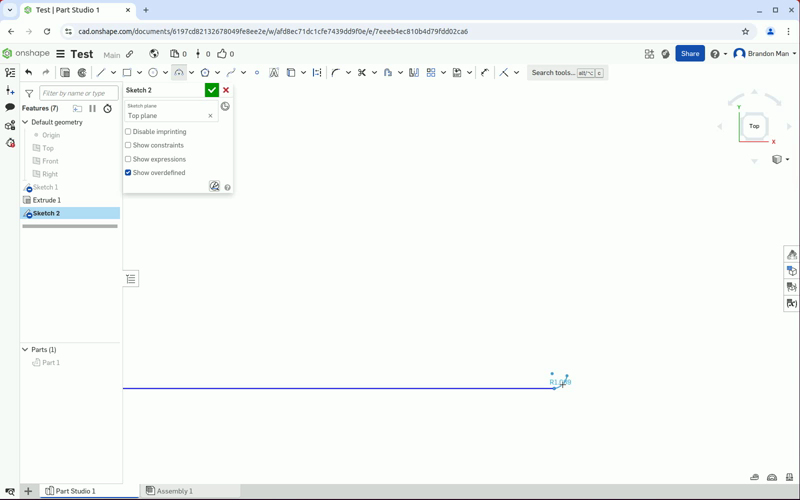
scroll(6)
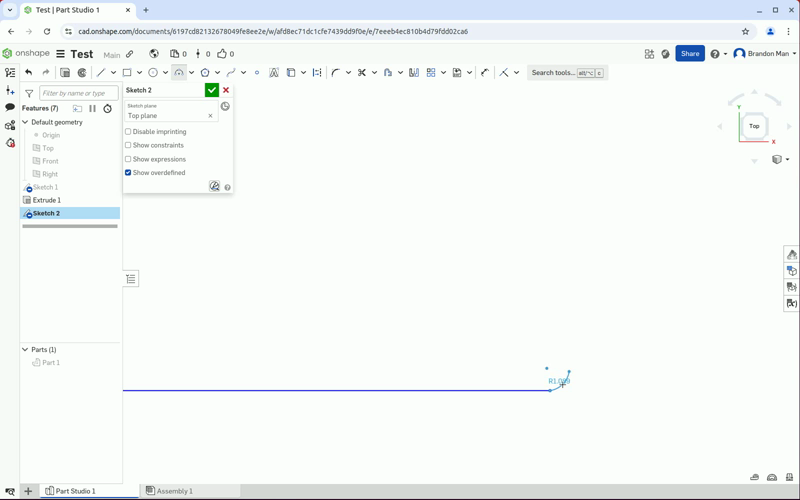
scroll(6)
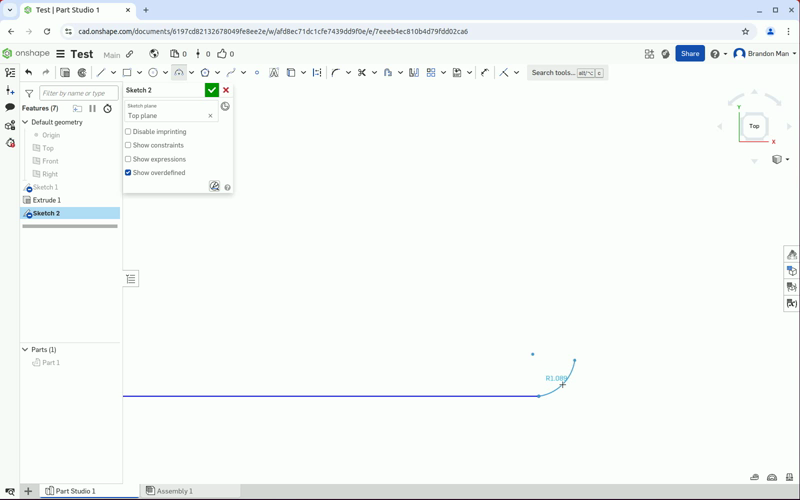
scroll(6)
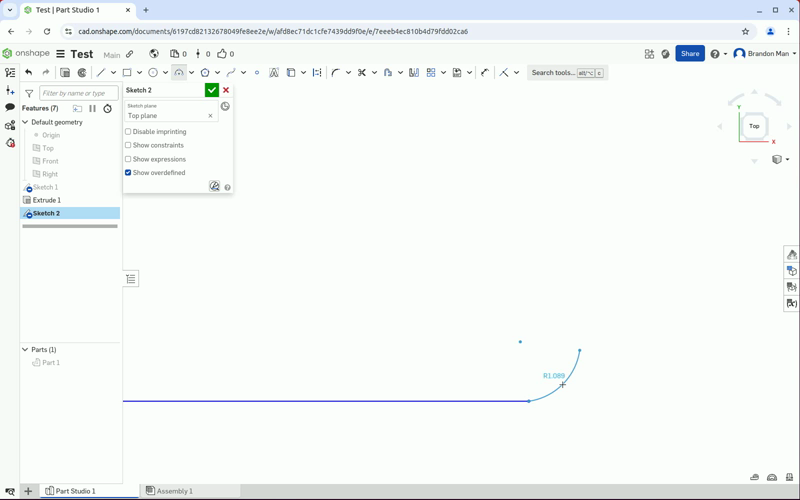
click(562, 384)
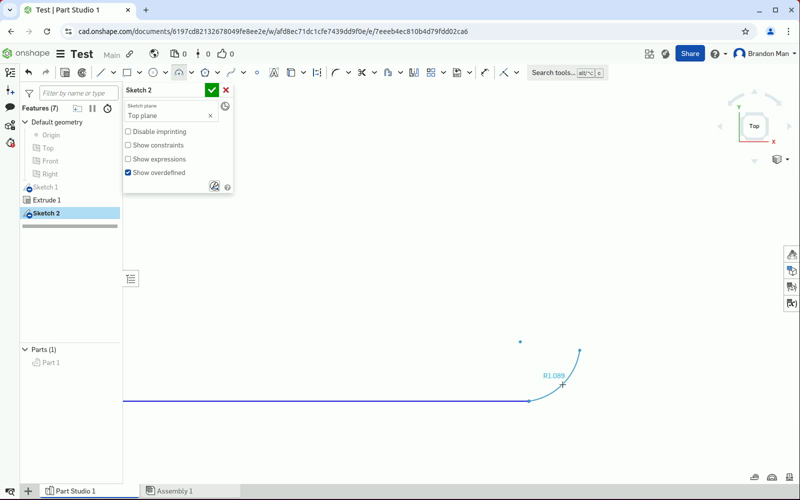
scroll(-6)
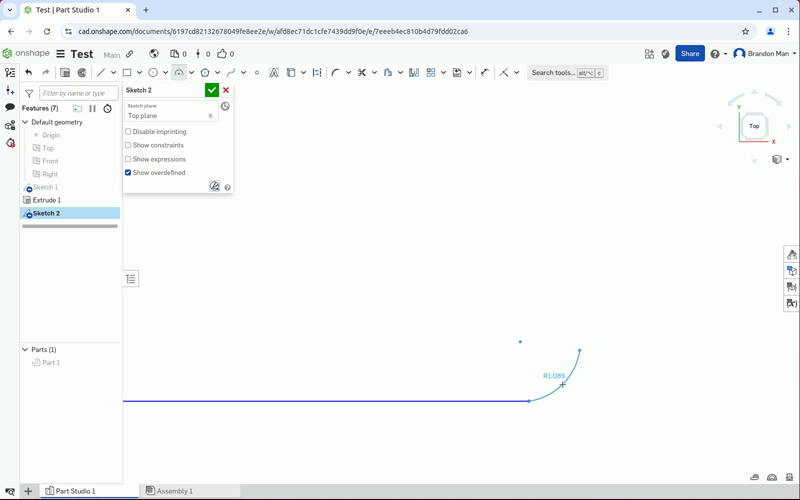
scroll(-6)
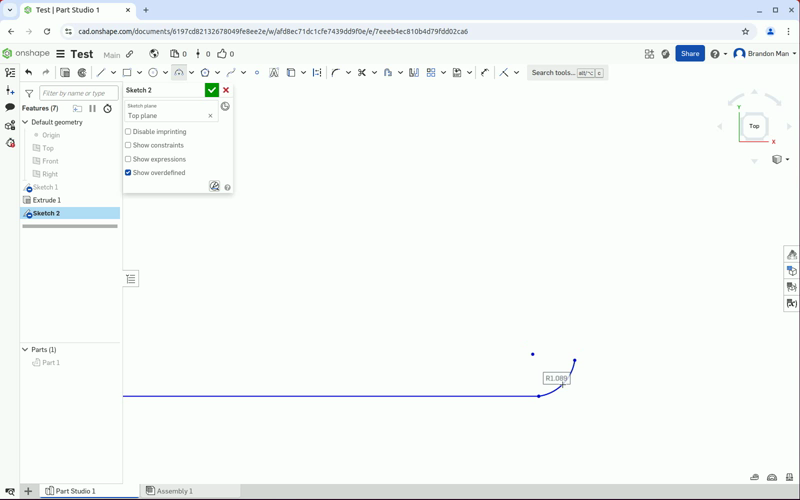
scroll(-6)
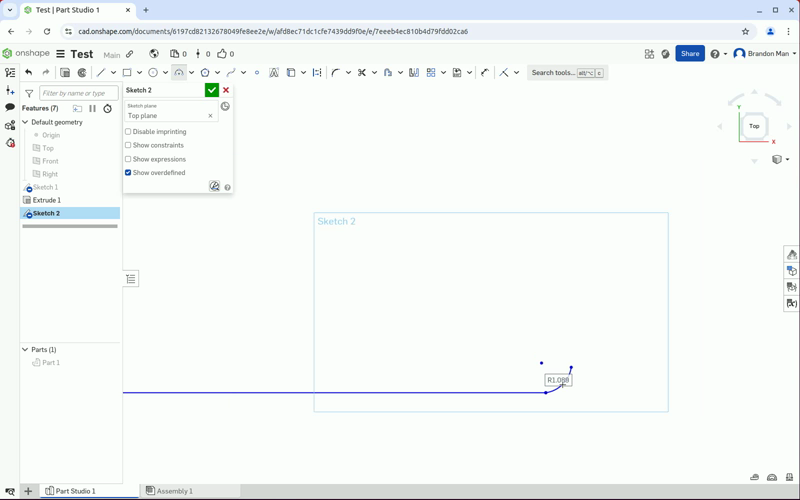
scroll(-6)
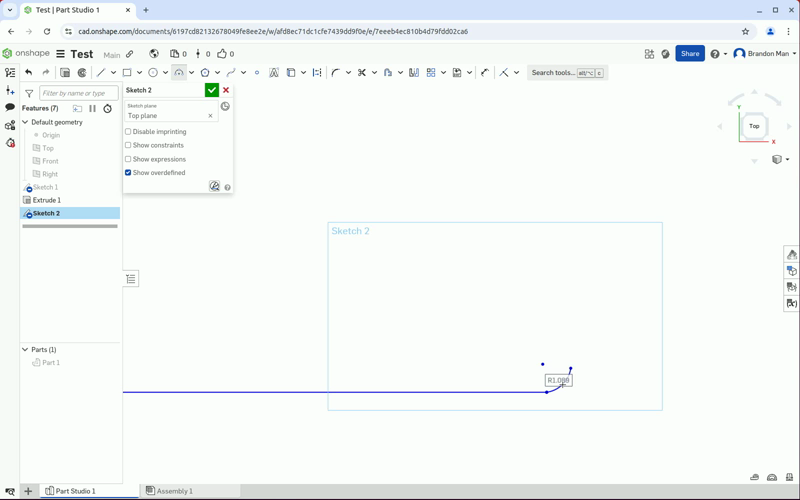
scroll(-6)
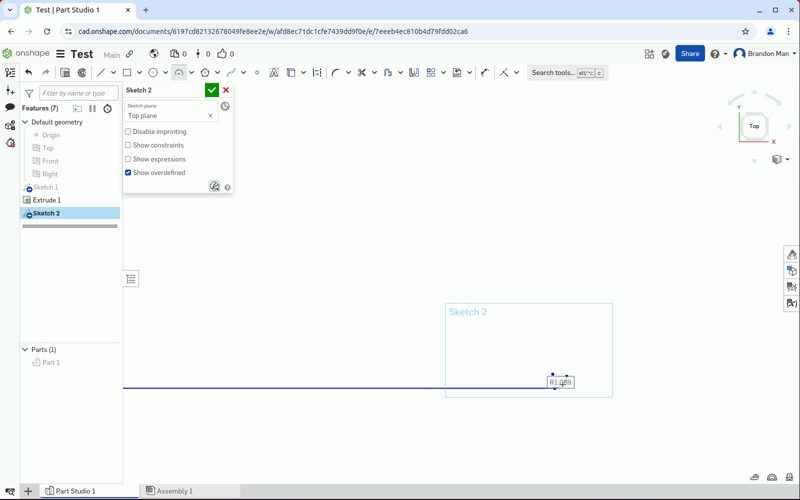
scroll(-6)
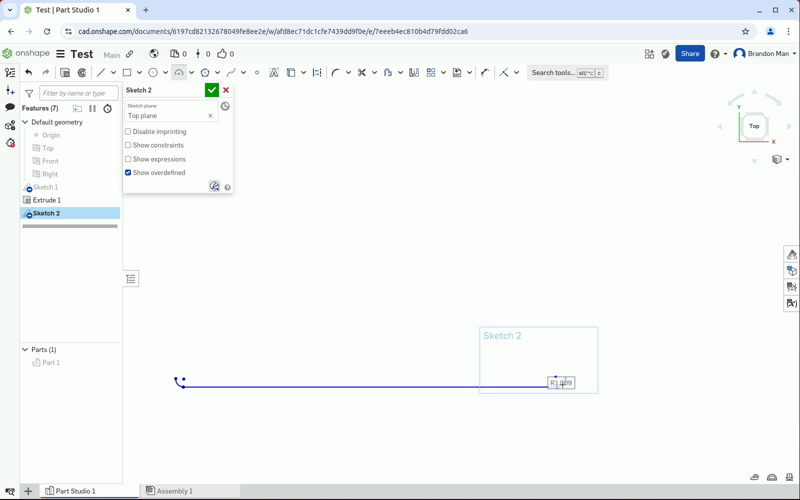
scroll(-6)
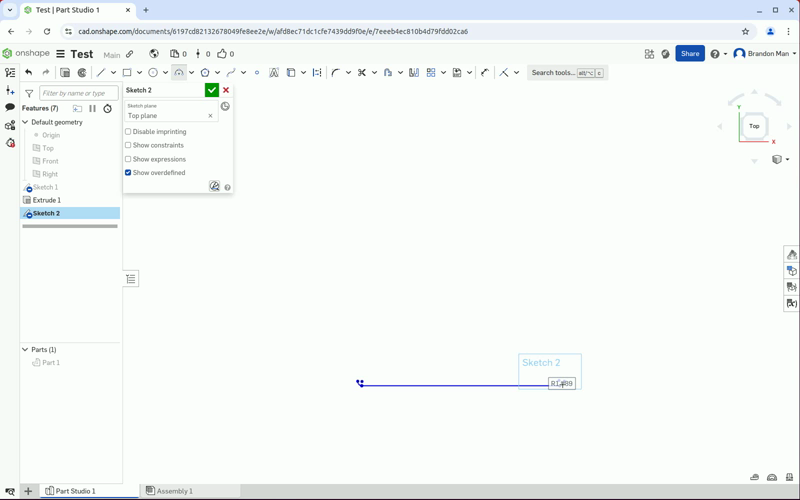
key_up(shift)
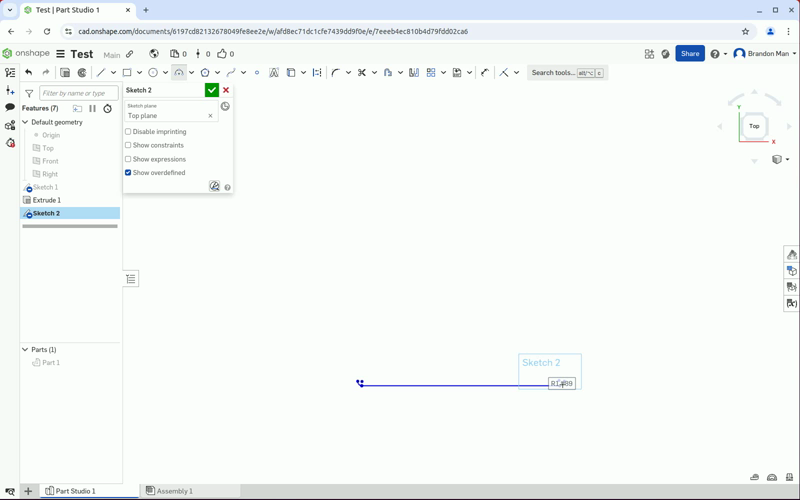
key(esc)
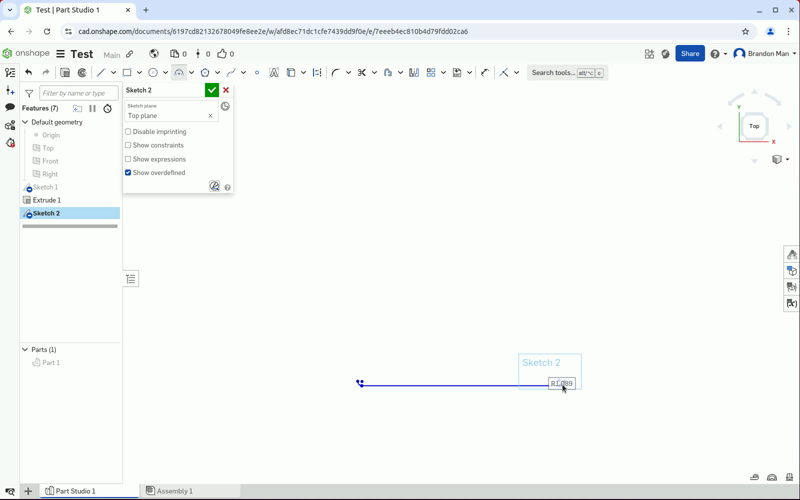
key(l)
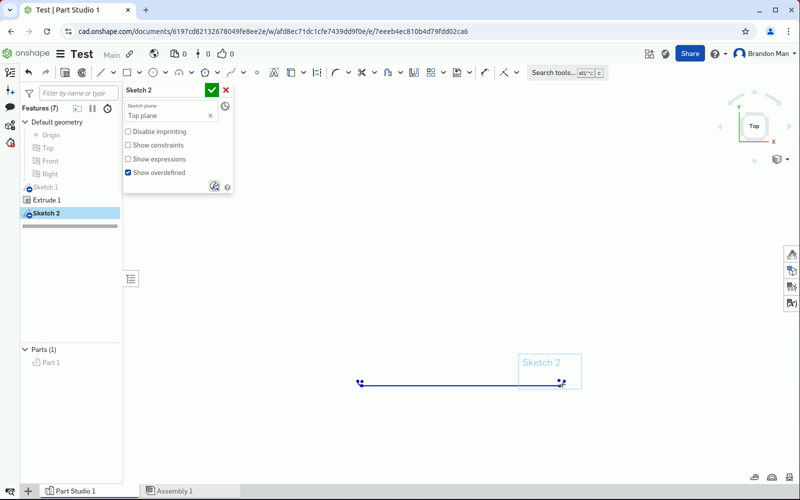
mouse_move(564, 381)
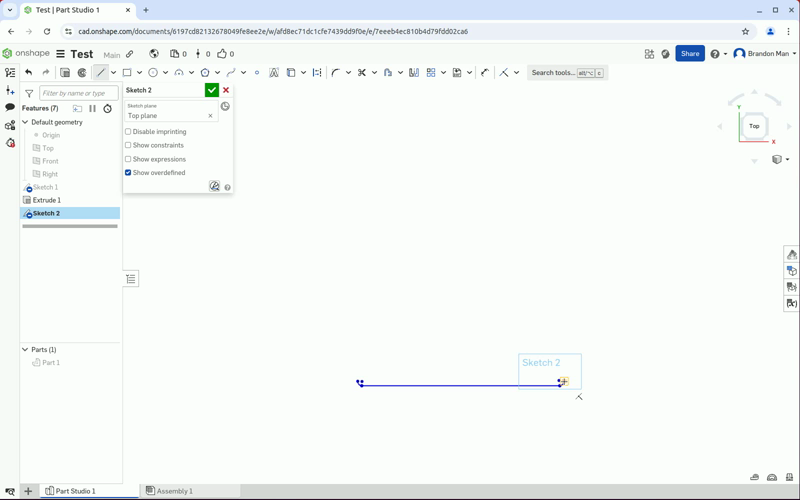
scroll(6)
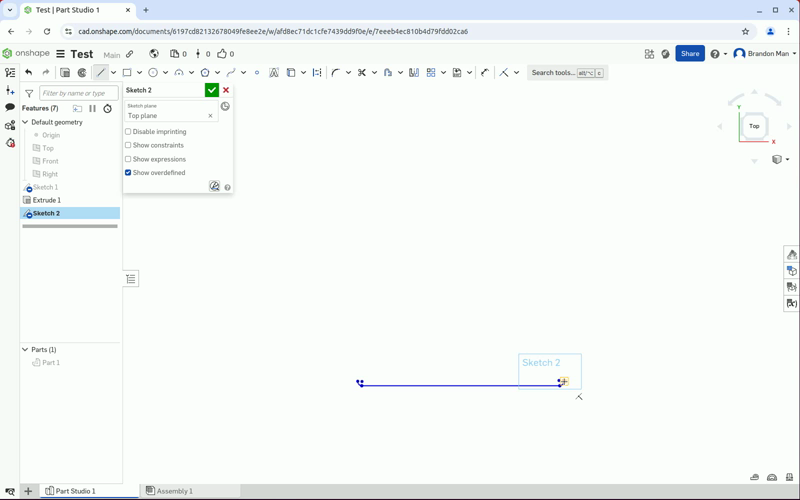
scroll(6)
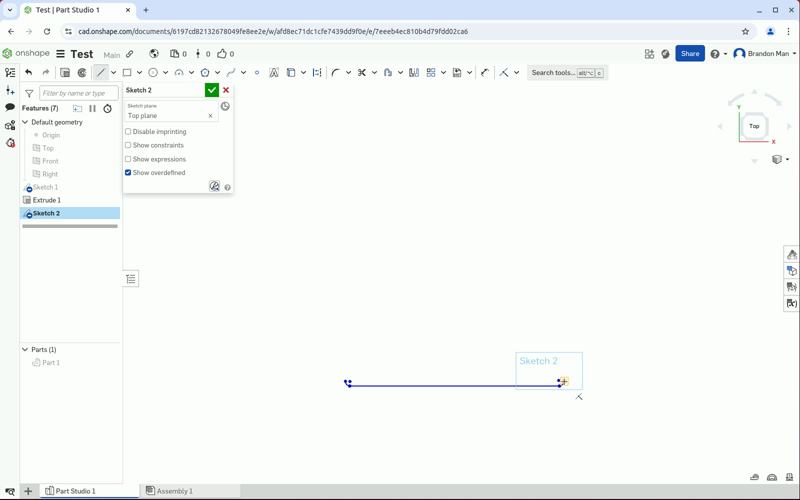
scroll(6)
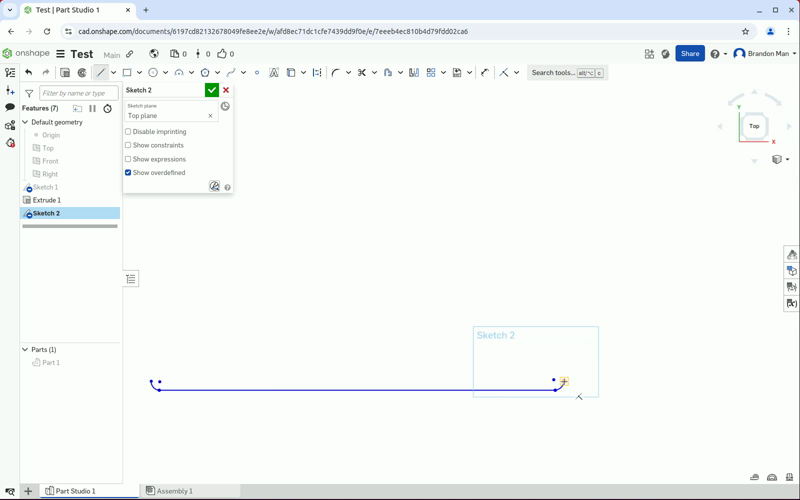
scroll(6)
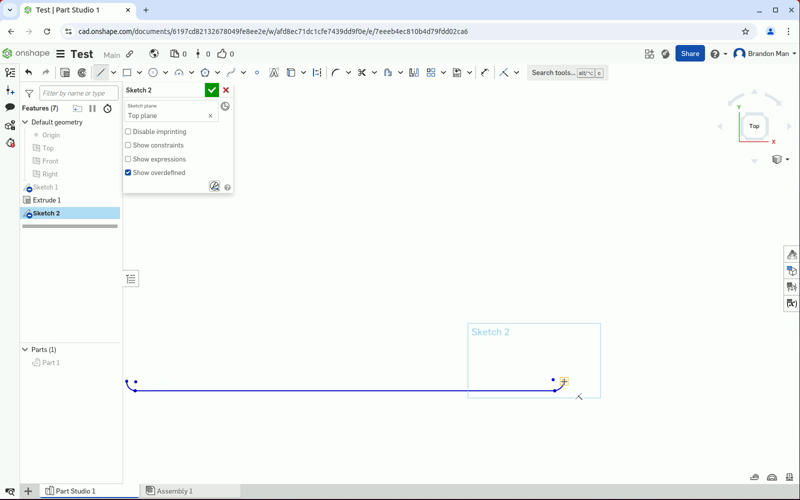
scroll(6)
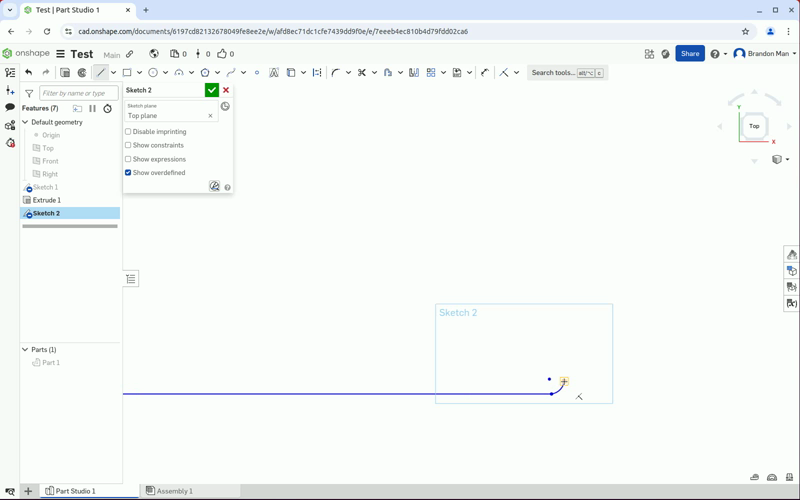
scroll(6)
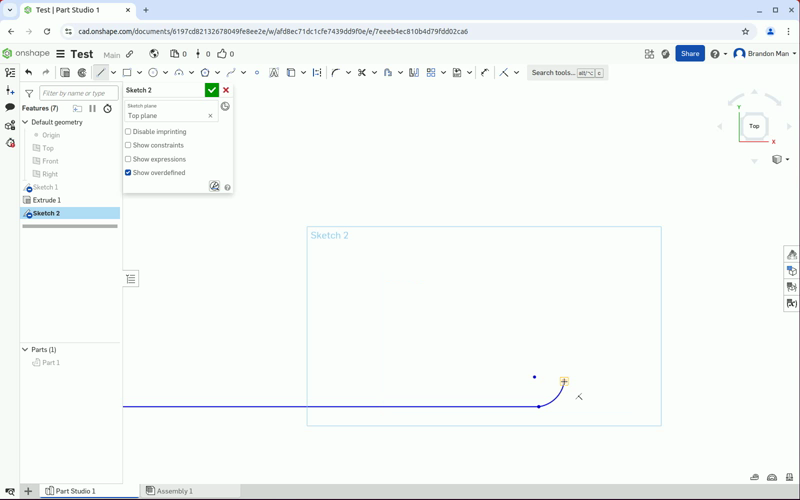
scroll(6)
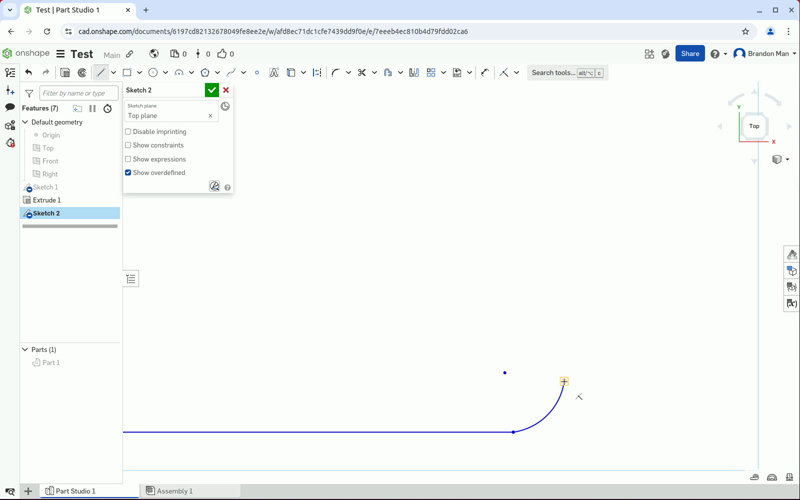
click(564, 381)
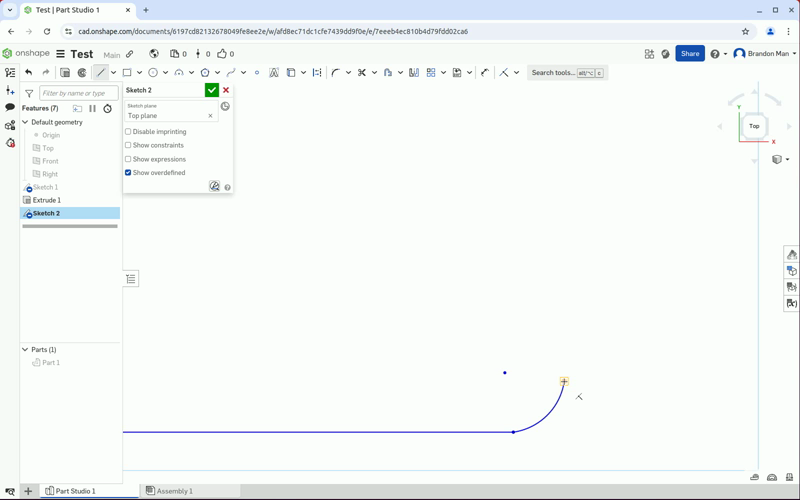
scroll(-6)
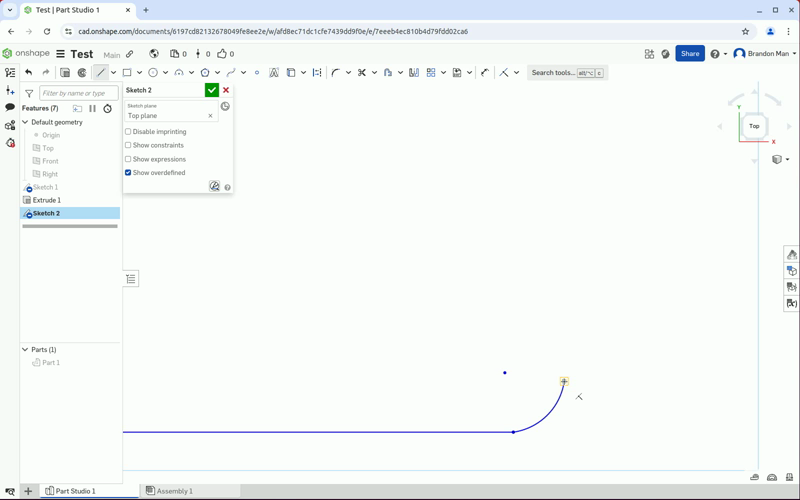
scroll(-6)
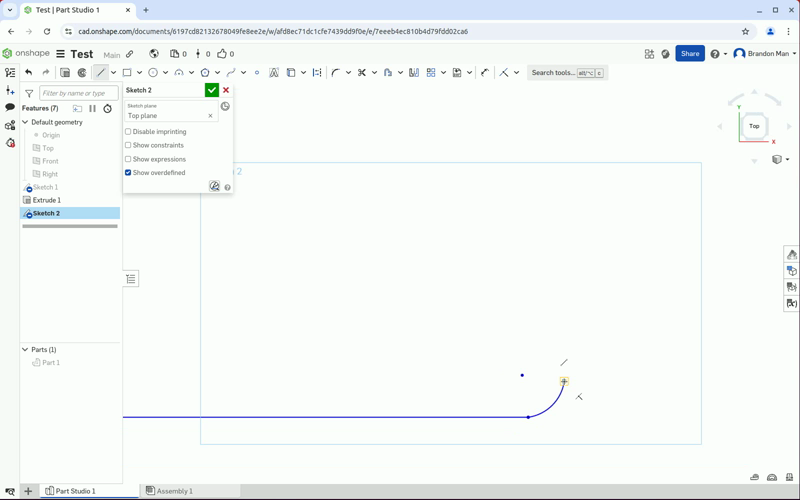
scroll(-6)
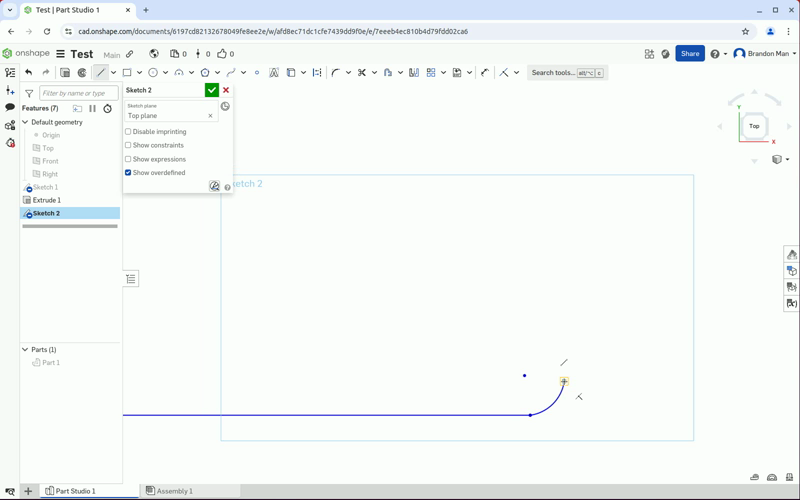
scroll(-6)
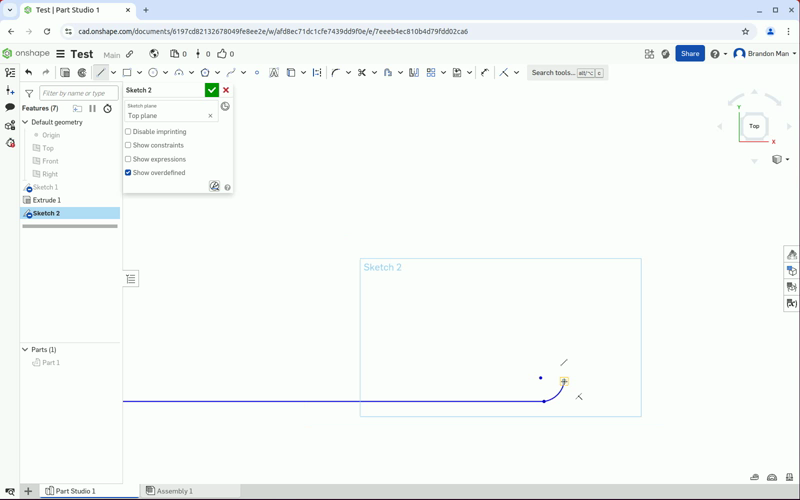
scroll(-6)
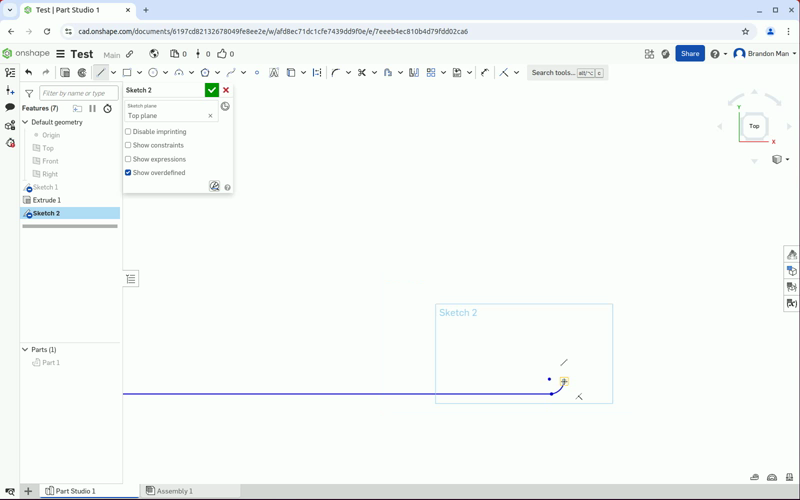
scroll(-6)
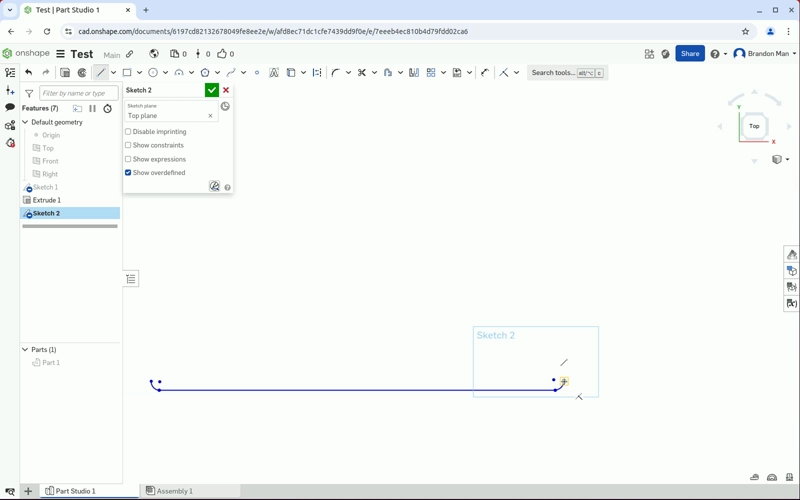
scroll(-6)
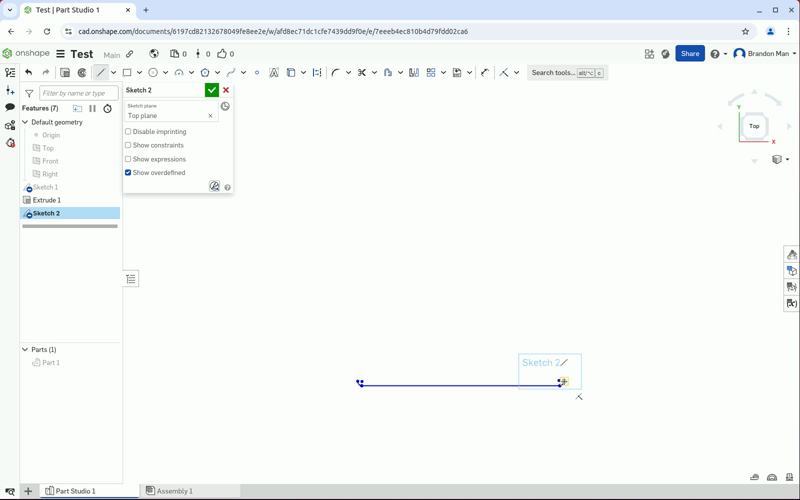
key_down(shift)
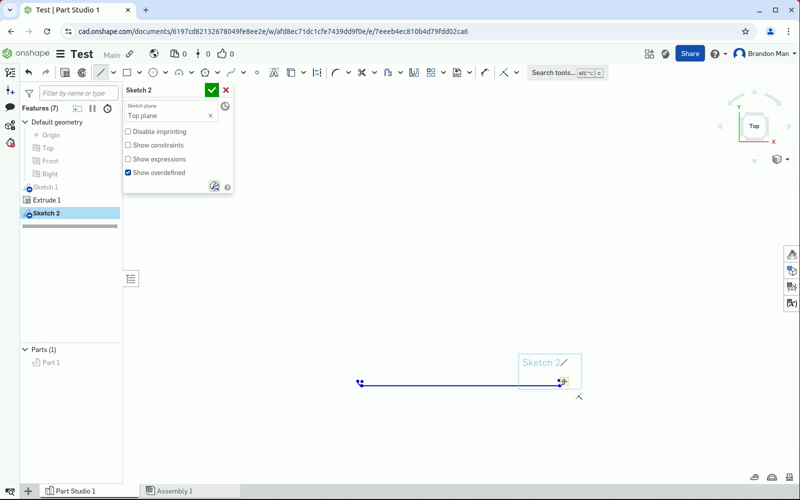
mouse_move(564, 185)
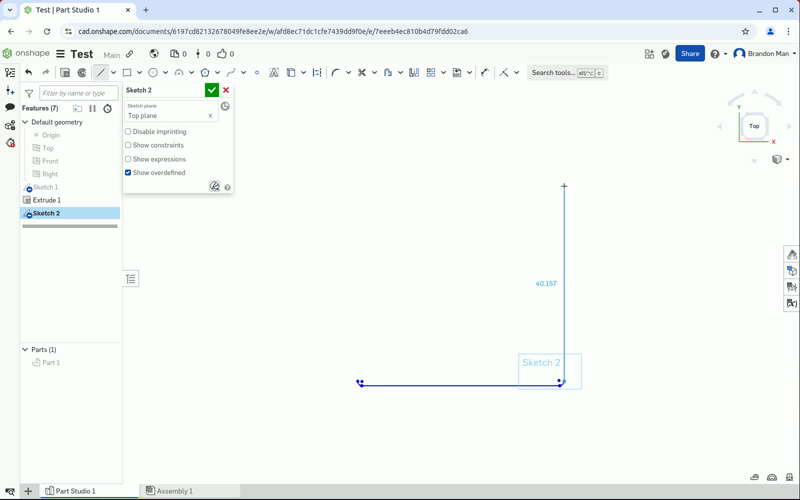
click(564, 185)
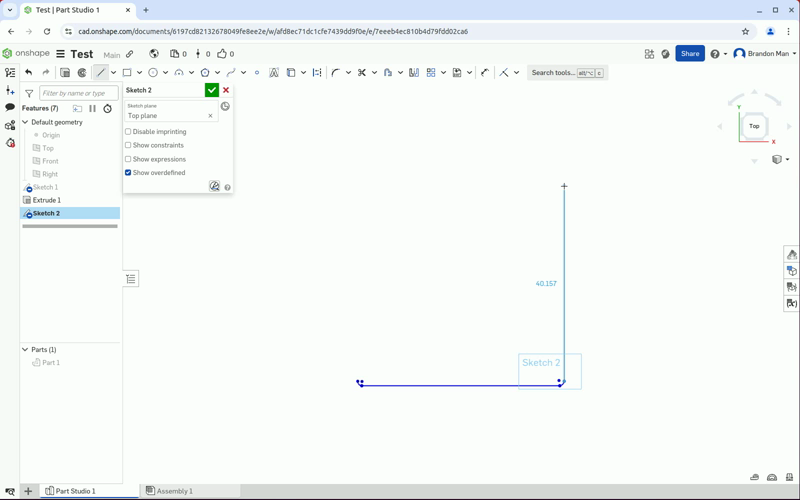
key_up(shift)
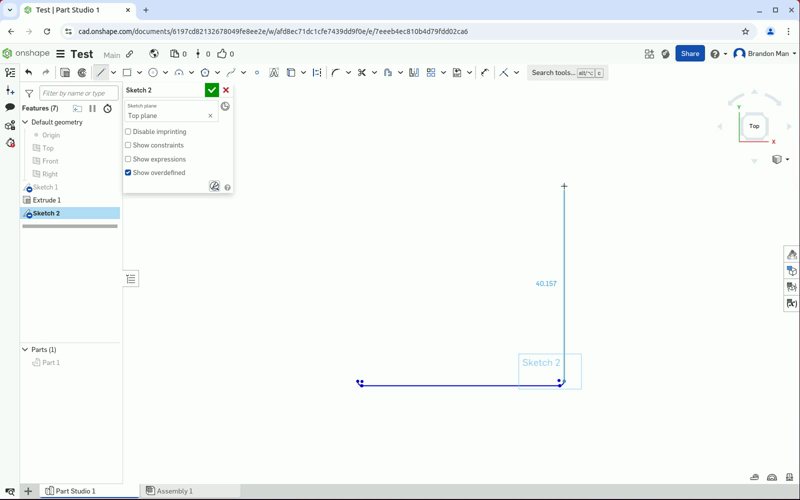
key(esc)
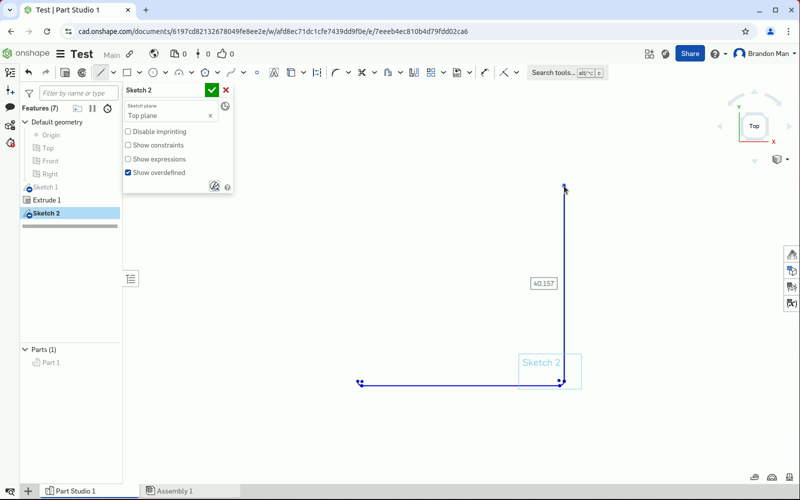
key(a)
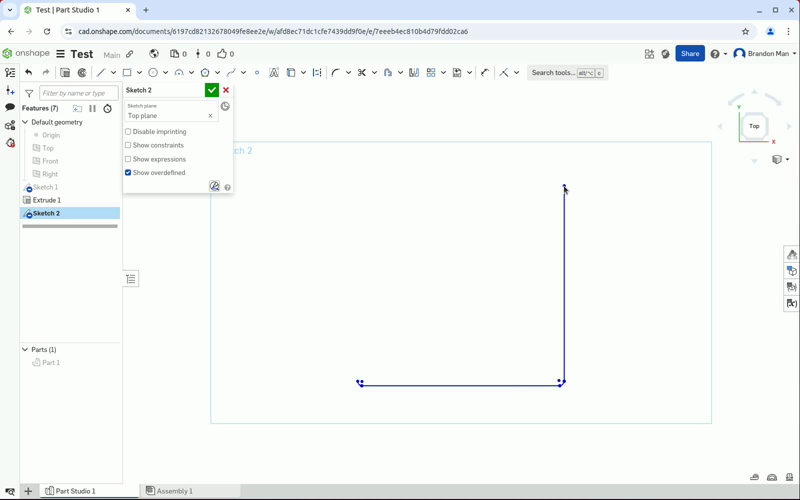
mouse_move(564, 185)
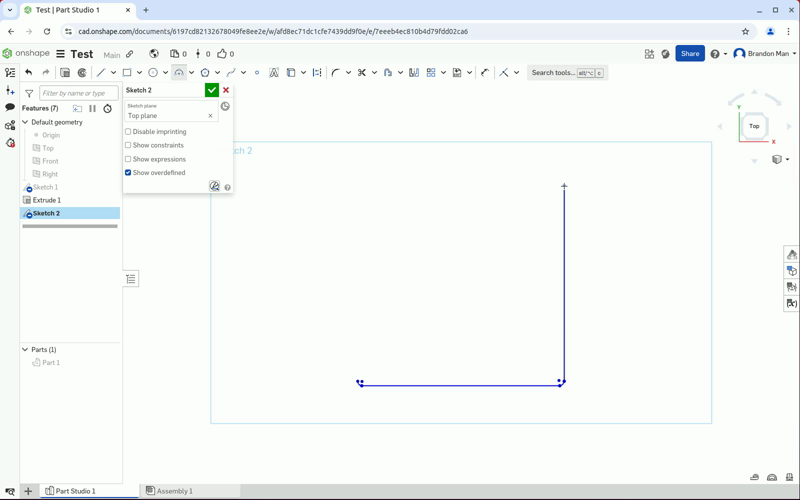
click(564, 185)
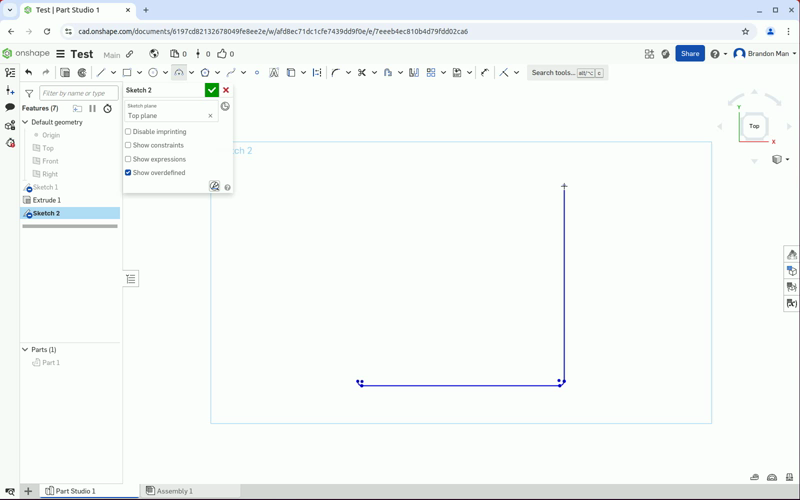
key_down(shift)
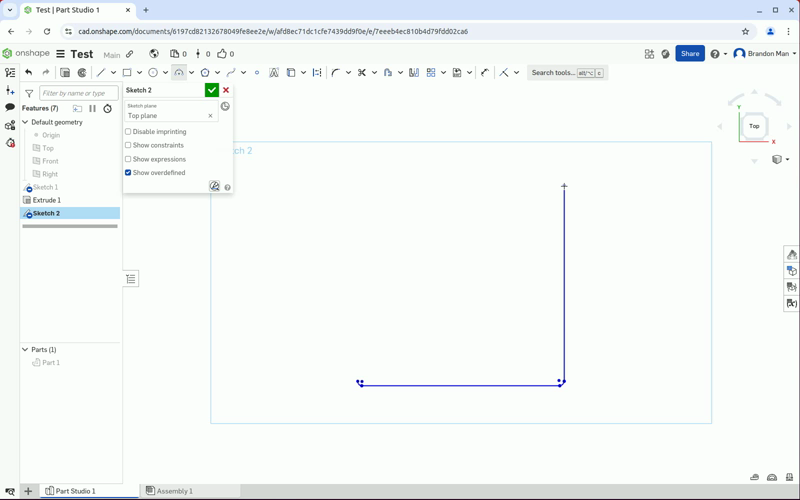
mouse_move(559, 179)
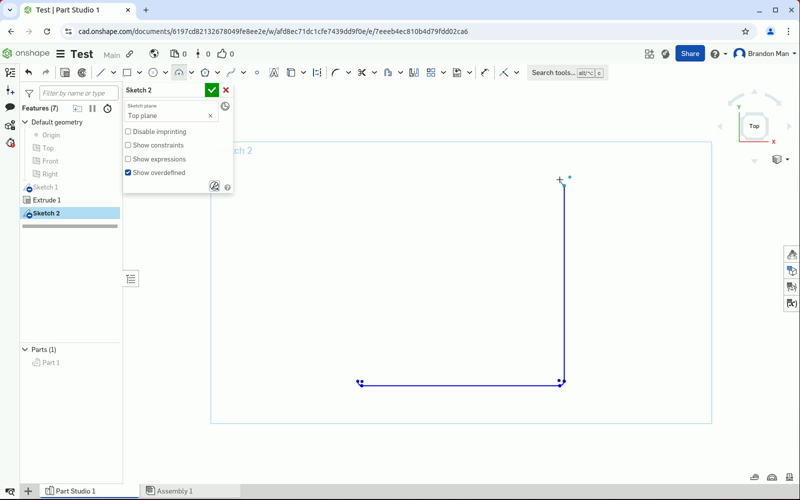
click(559, 179)
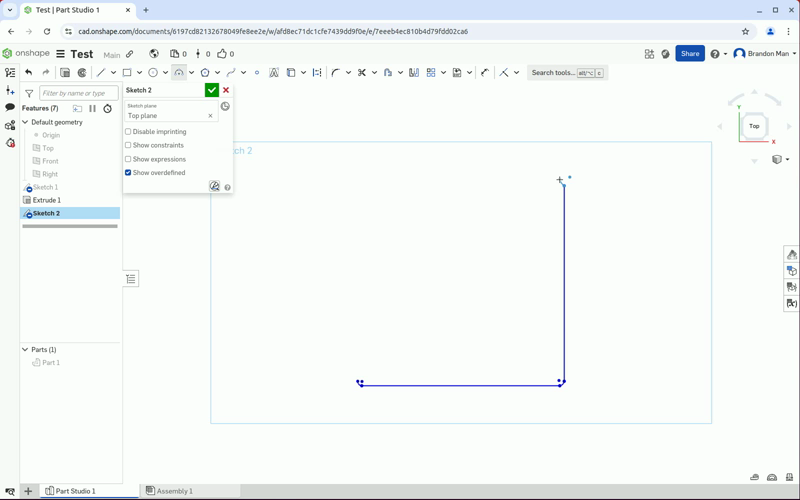
mouse_move(563, 181)
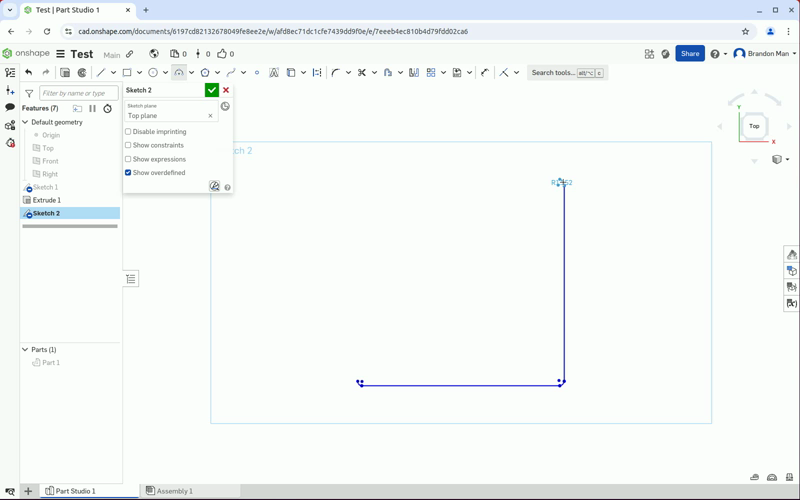
scroll(6)
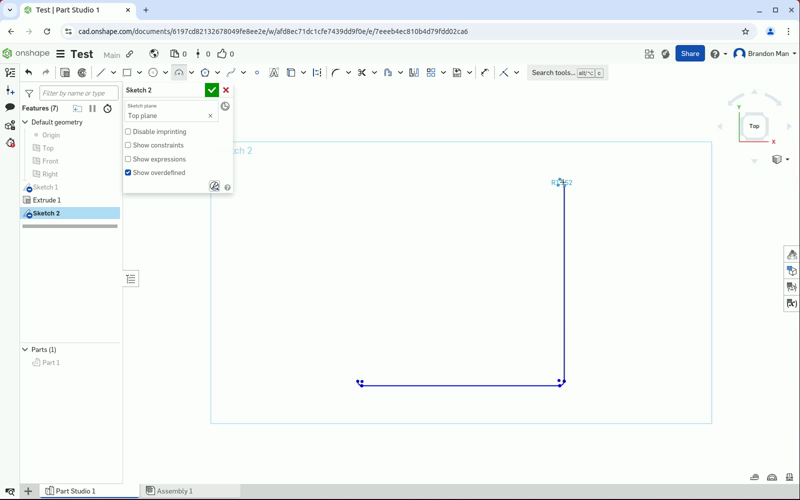
scroll(6)
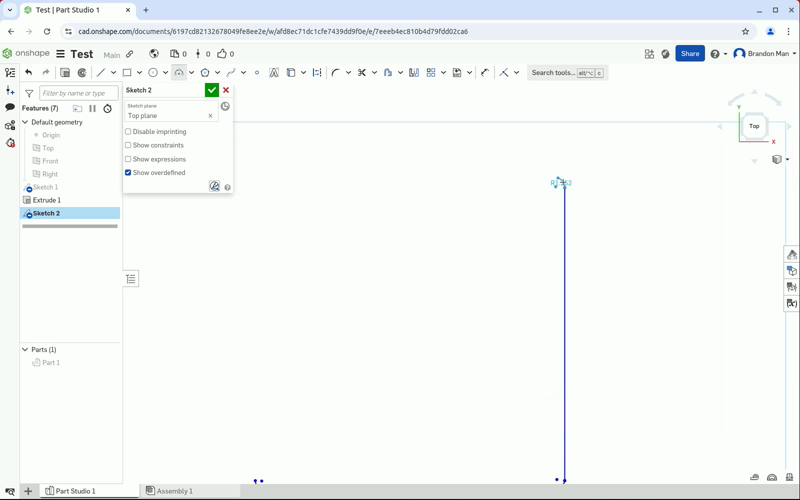
scroll(6)
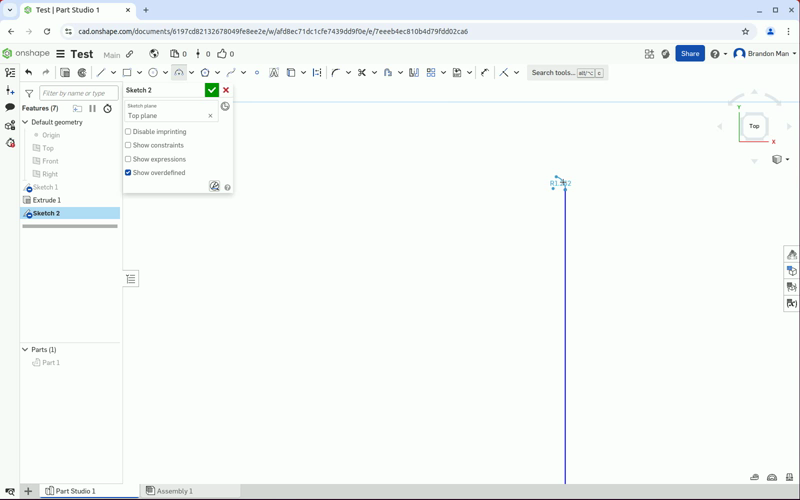
scroll(6)
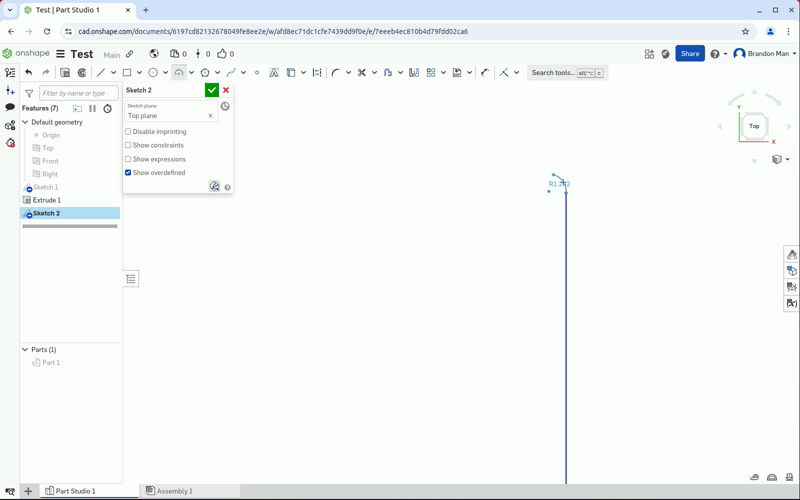
scroll(6)
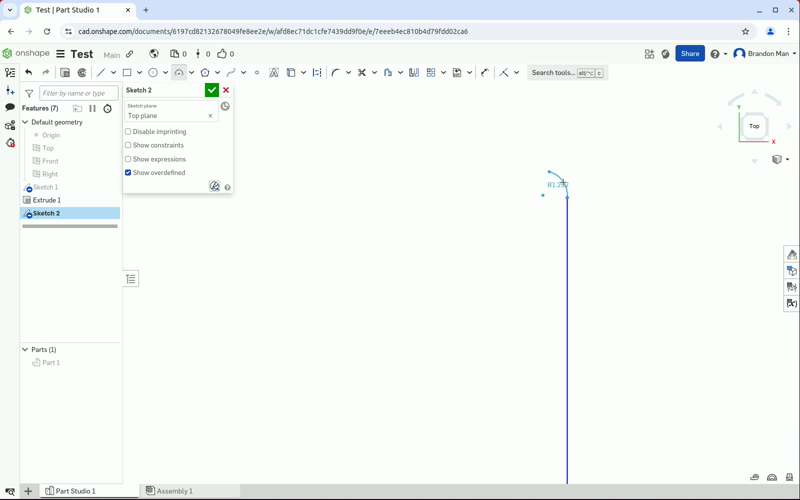
scroll(6)
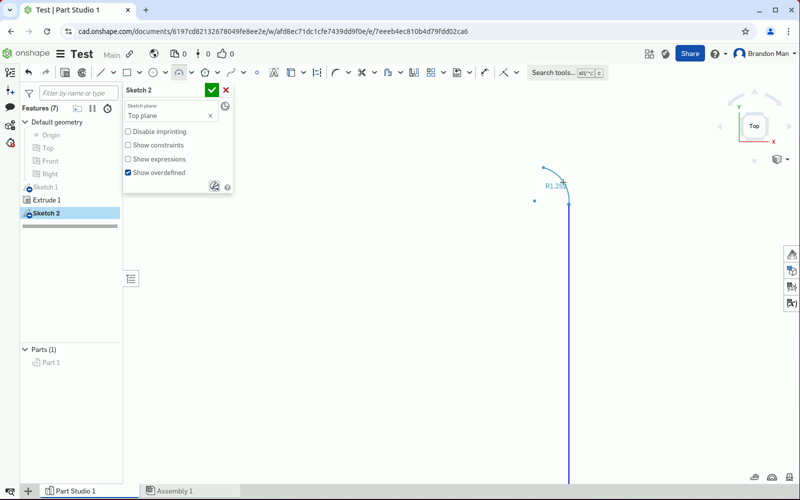
scroll(6)
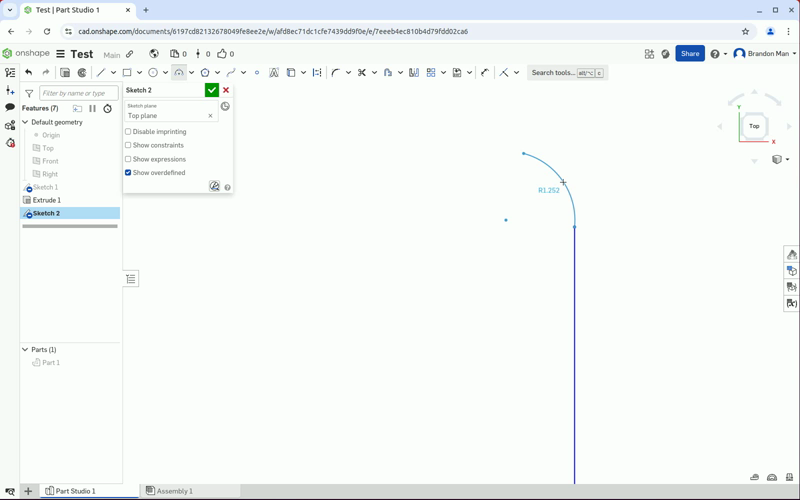
click(563, 181)
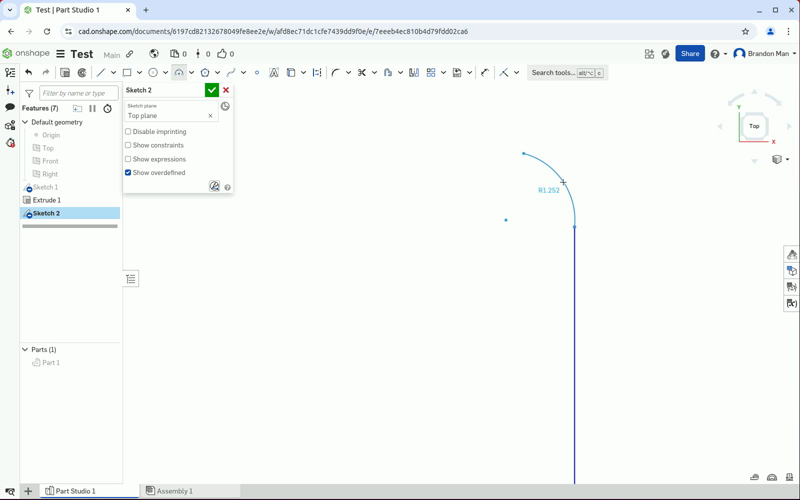
scroll(-6)
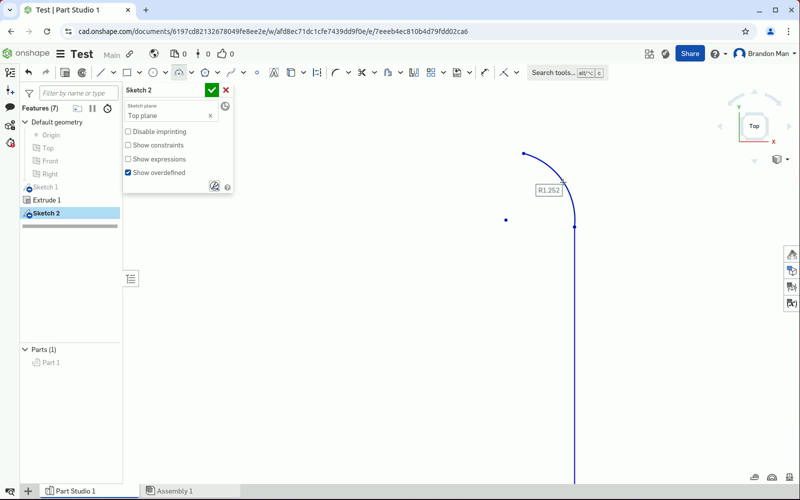
scroll(-6)
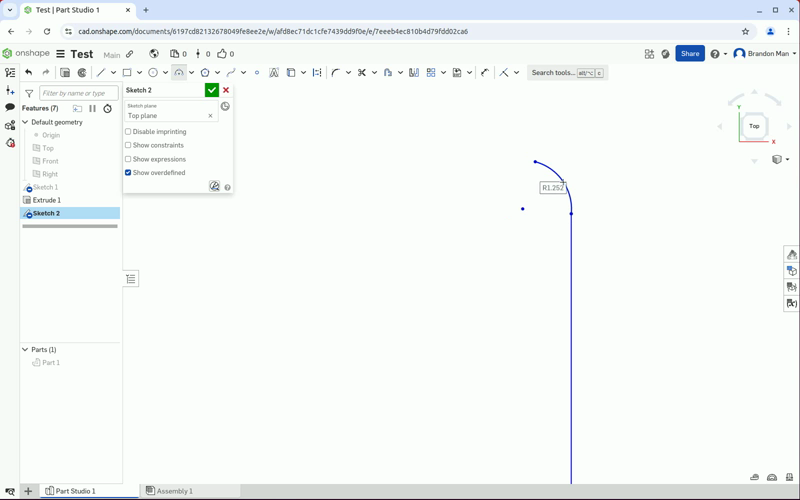
scroll(-6)
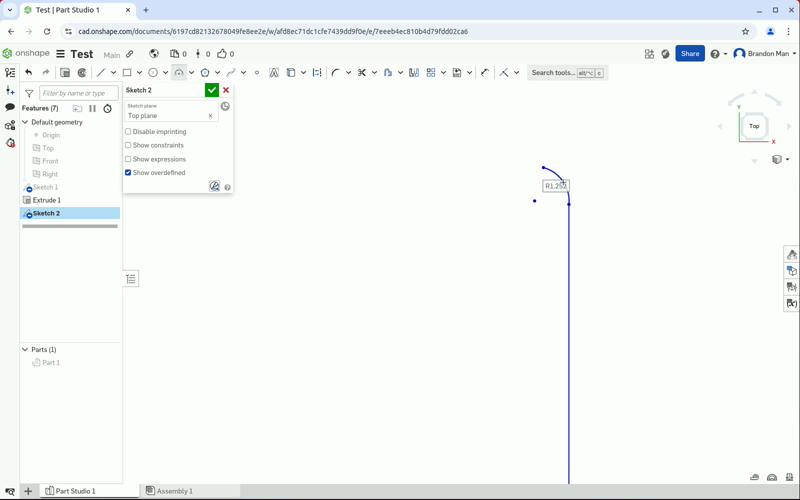
scroll(-6)
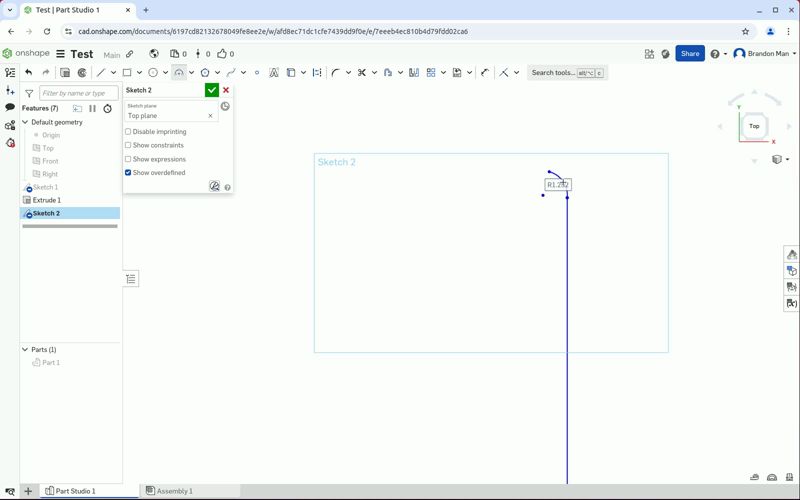
scroll(-6)
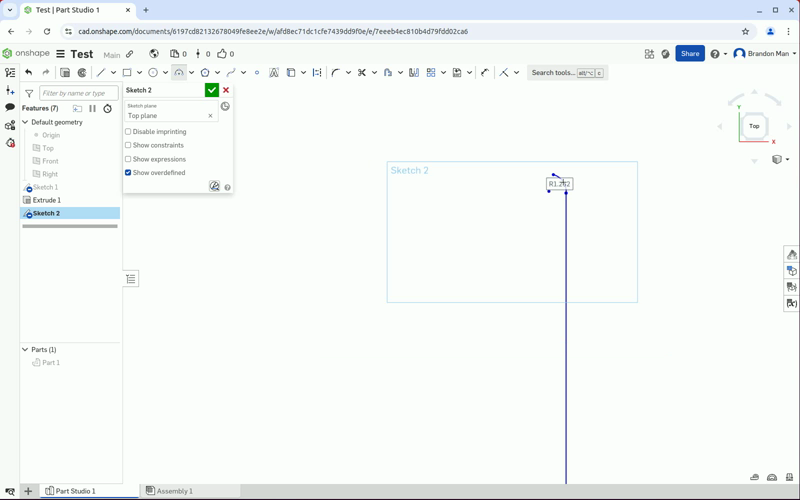
scroll(-6)
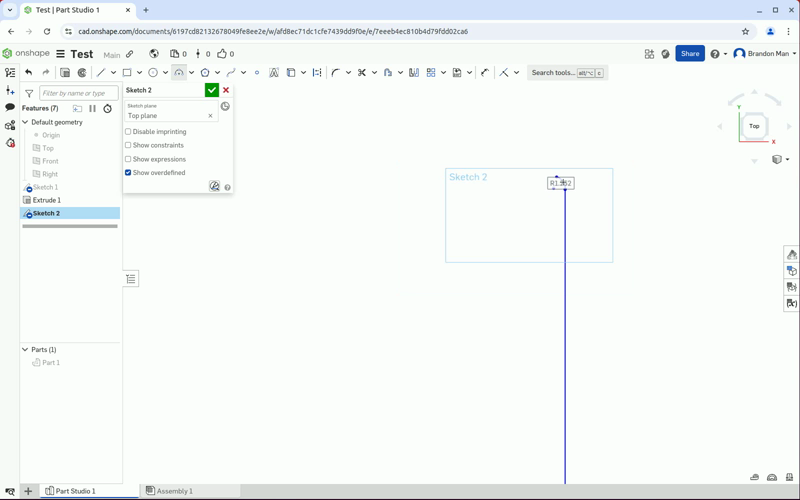
scroll(-6)
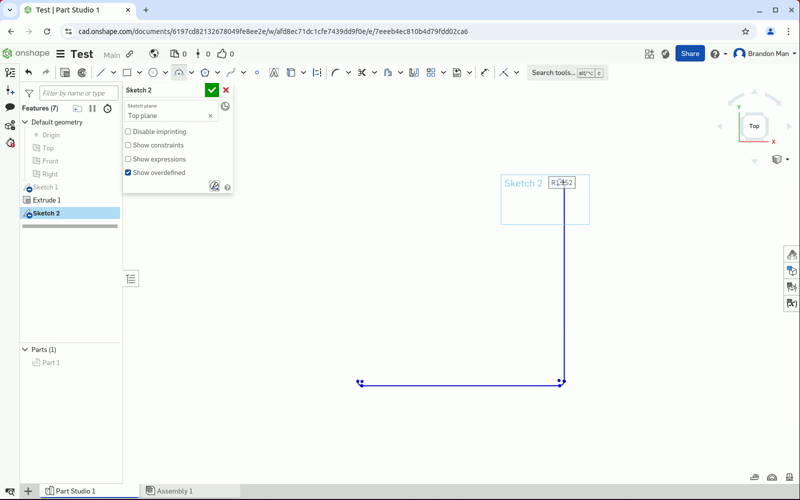
key_up(shift)
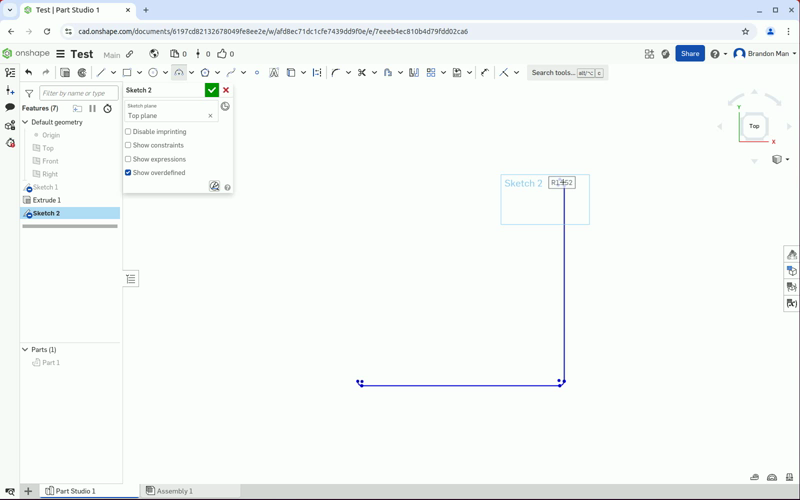
key(esc)
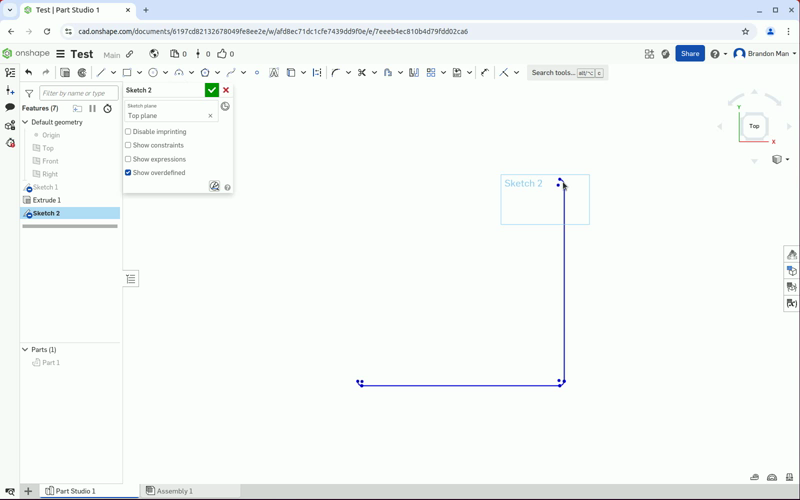
key(l)
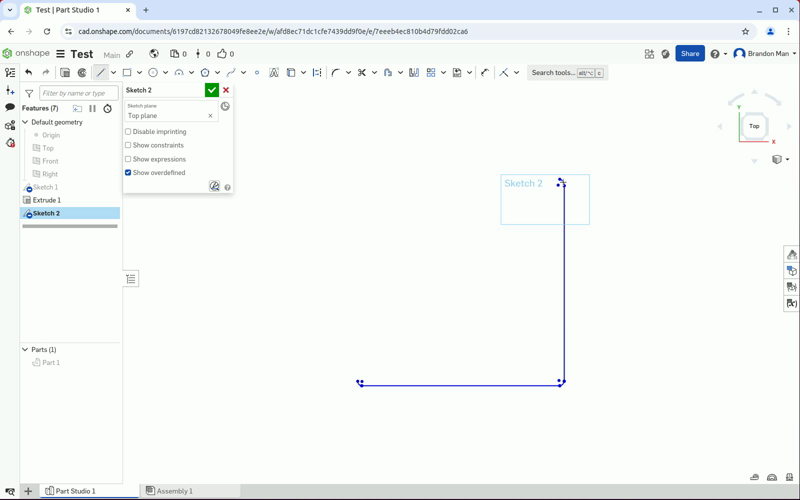
mouse_move(559, 179)
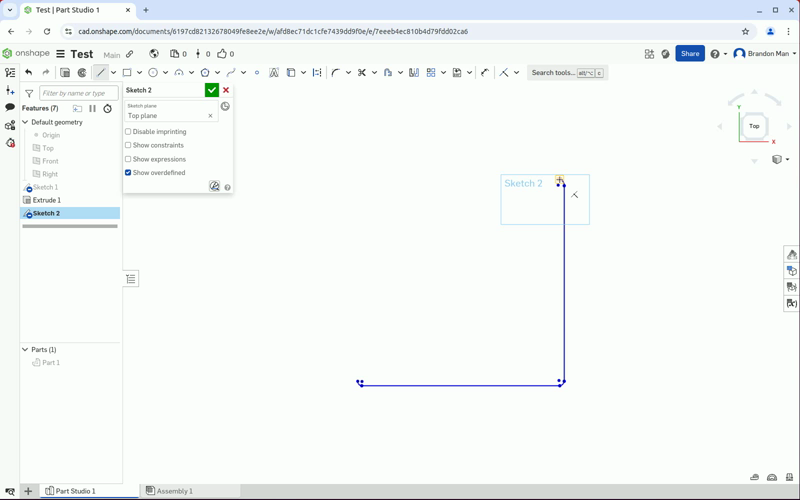
scroll(6)
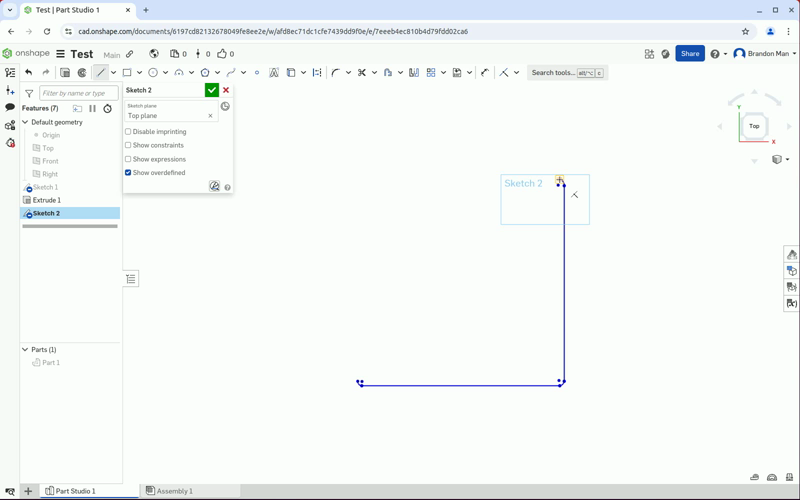
scroll(6)
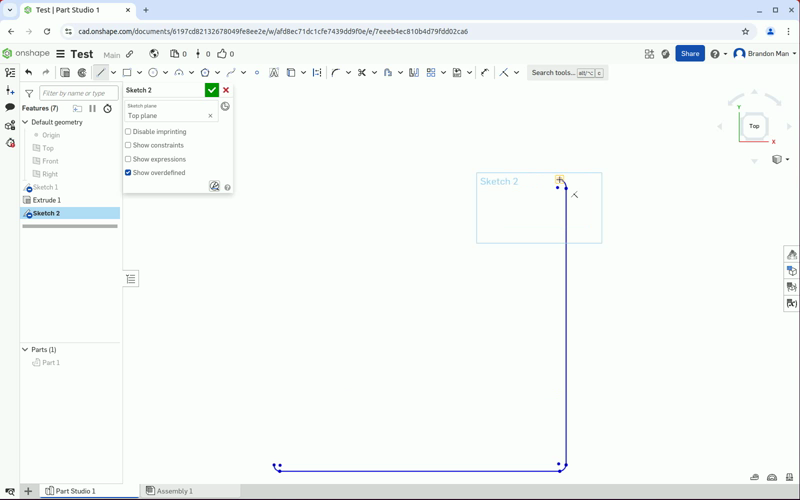
scroll(6)
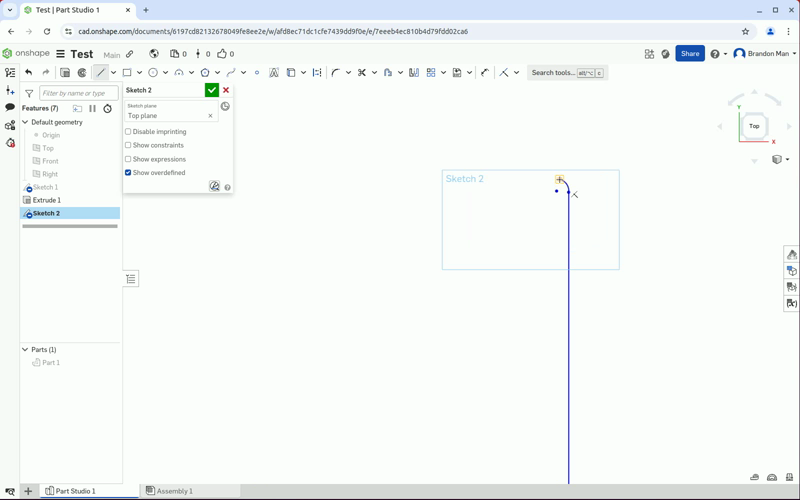
scroll(6)
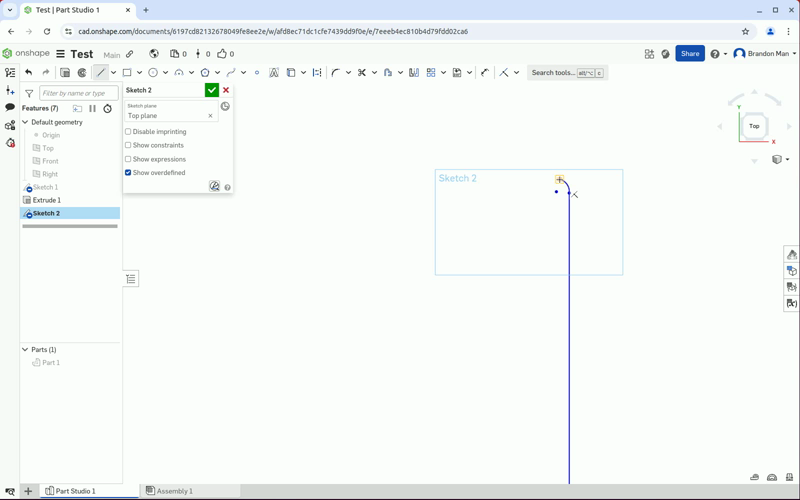
scroll(6)
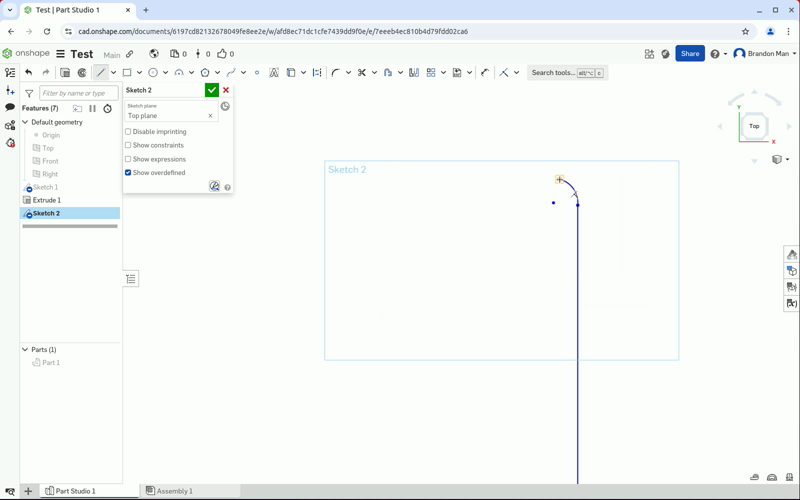
scroll(6)
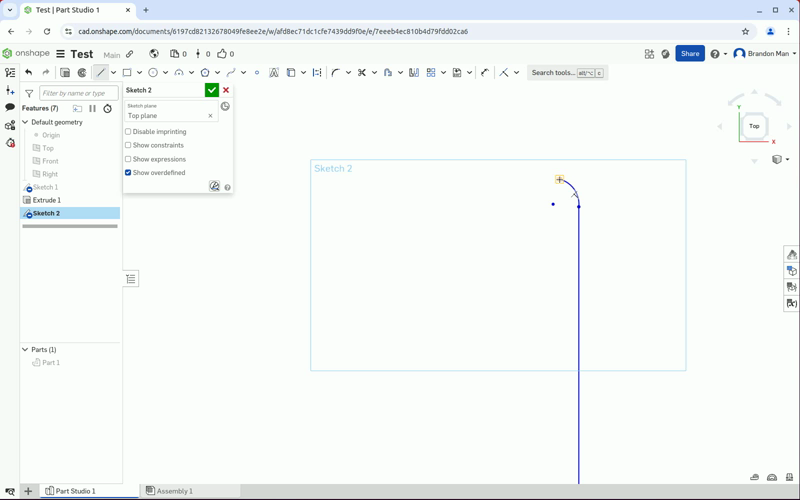
scroll(6)
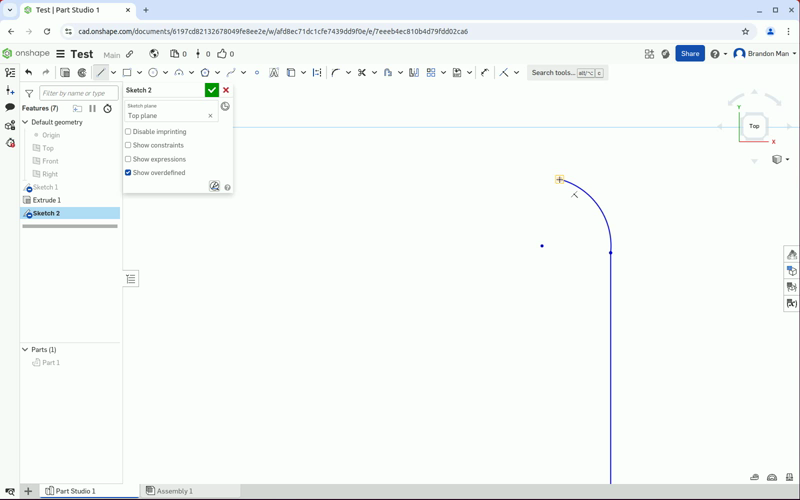
click(559, 179)
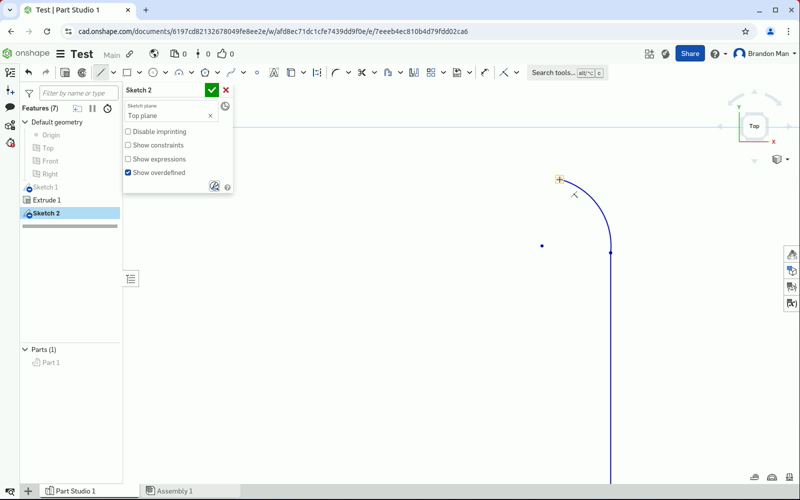
scroll(-6)
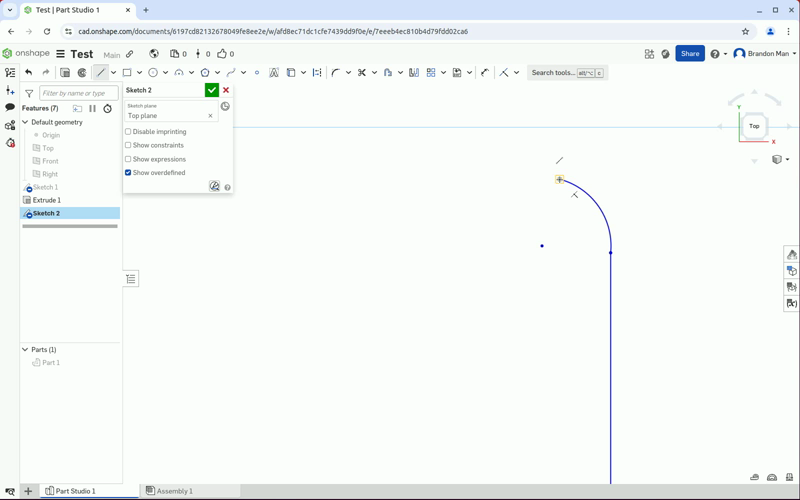
scroll(-6)
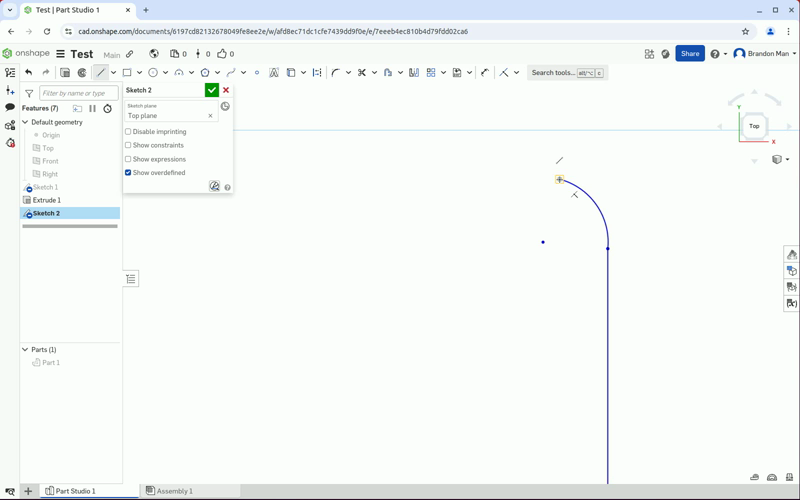
scroll(-6)
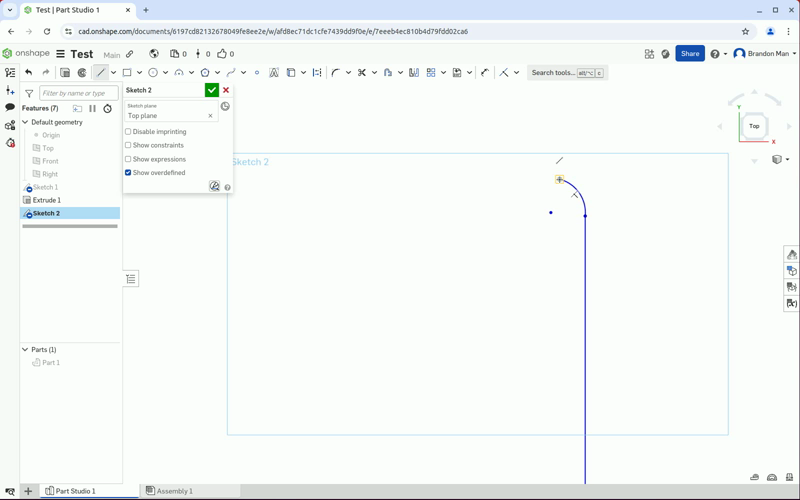
scroll(-6)
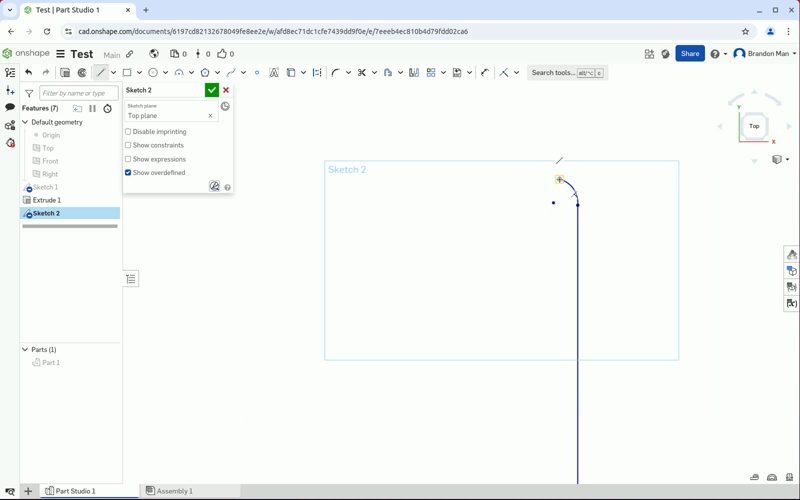
scroll(-6)
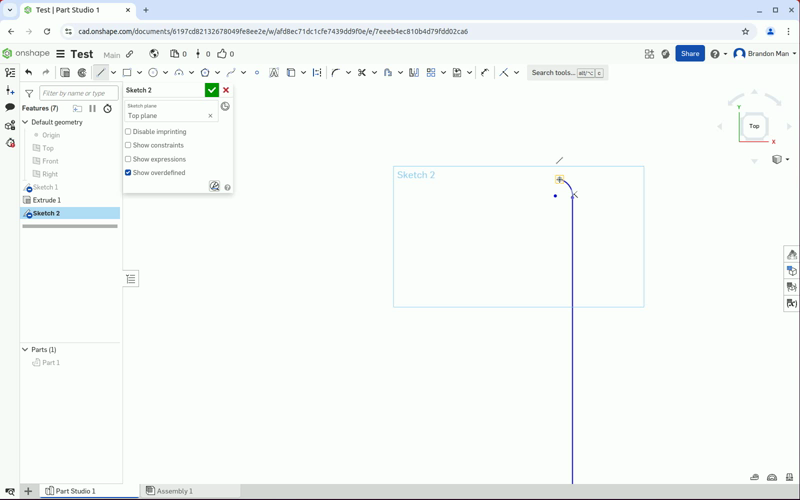
scroll(-6)
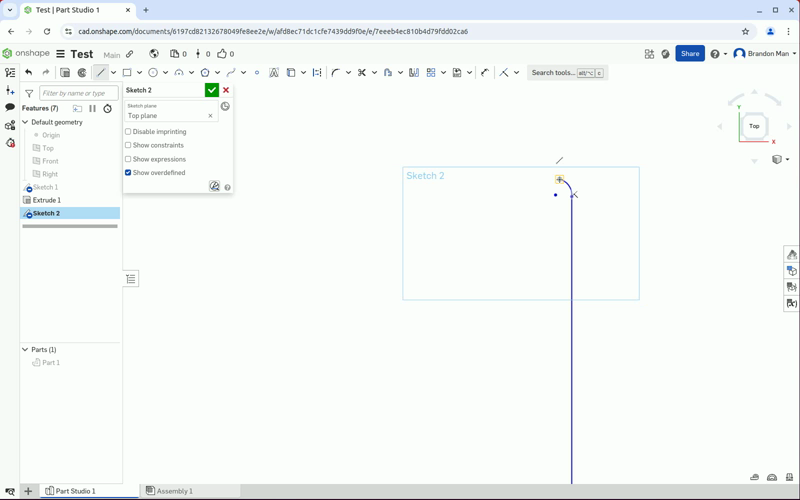
scroll(-6)
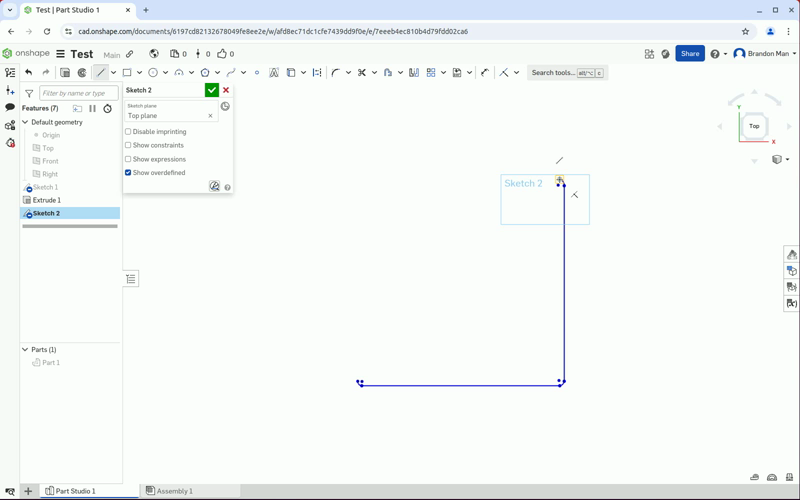
key_down(shift)
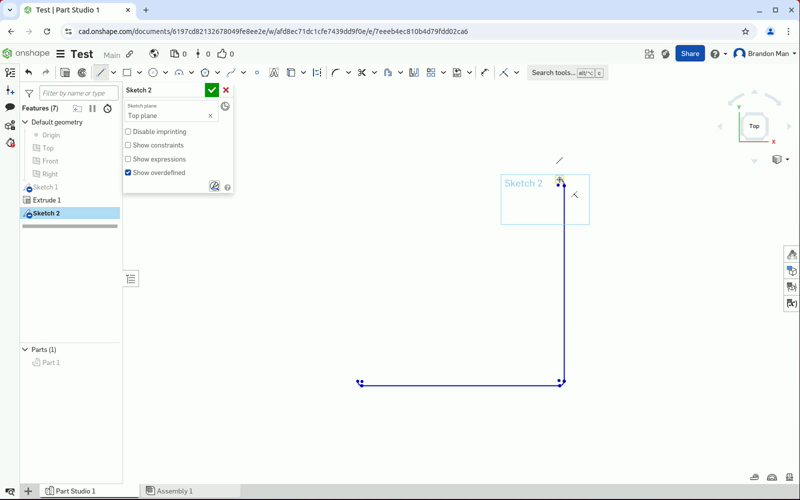
mouse_move(361, 179)
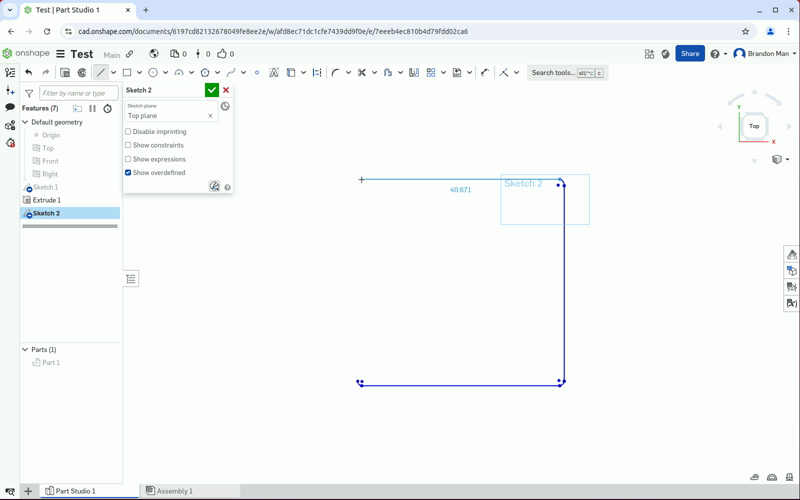
click(361, 179)
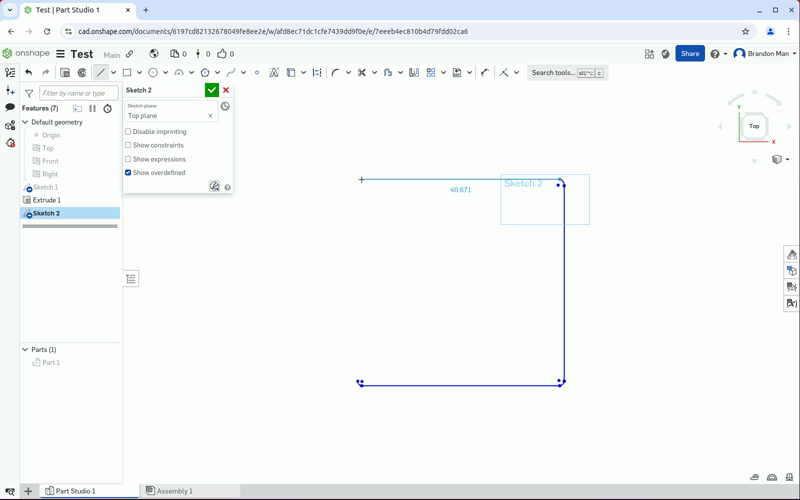
key_up(shift)
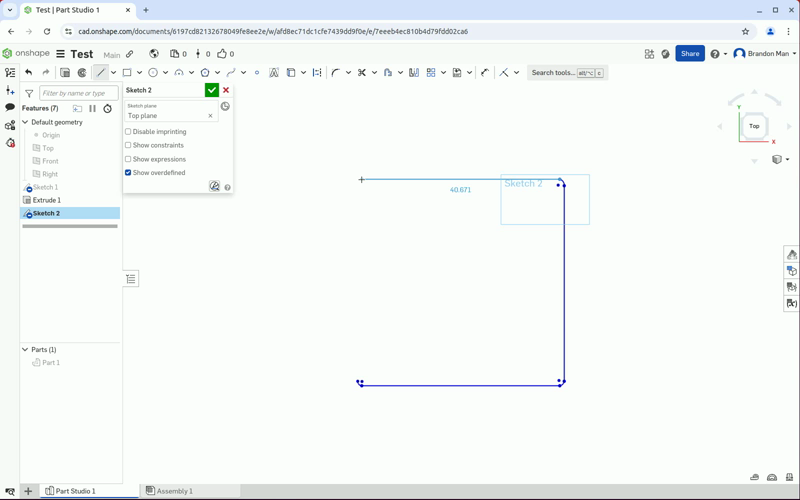
key(esc)
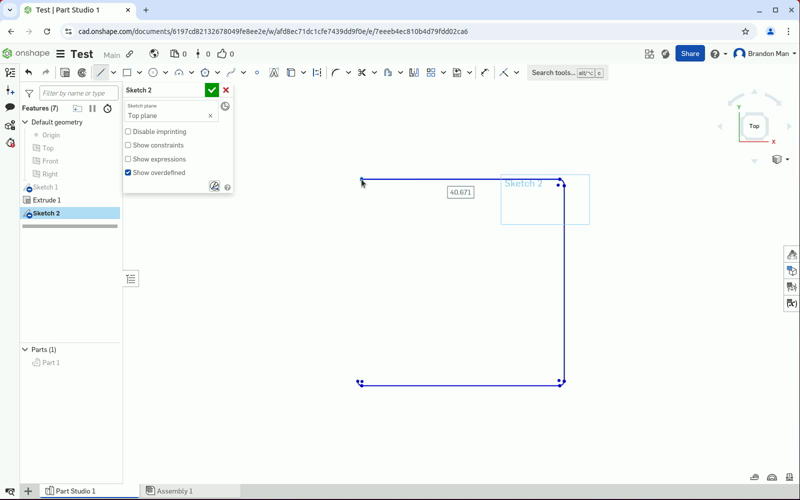
key(a)
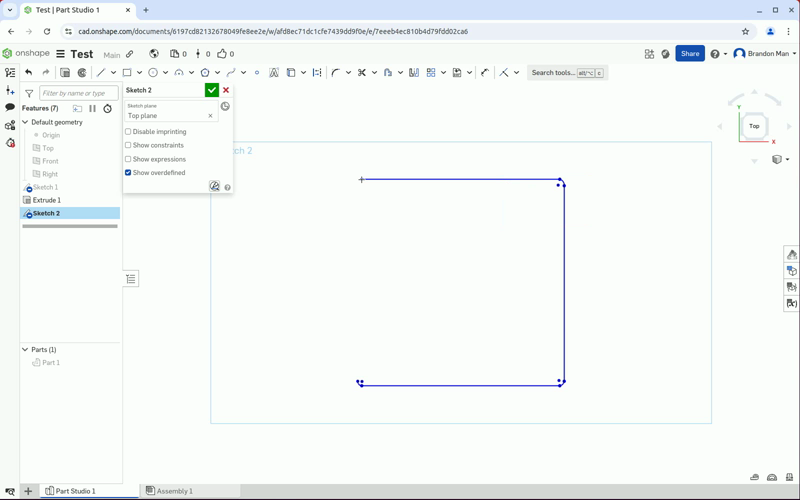
mouse_move(361, 179)
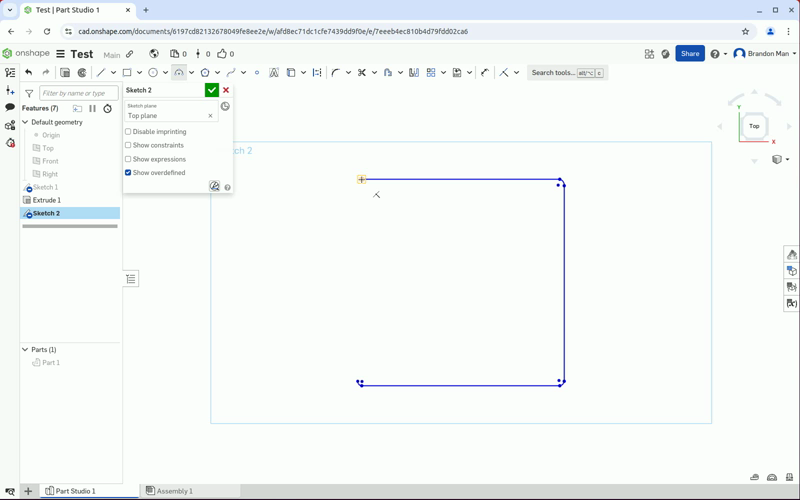
click(361, 179)
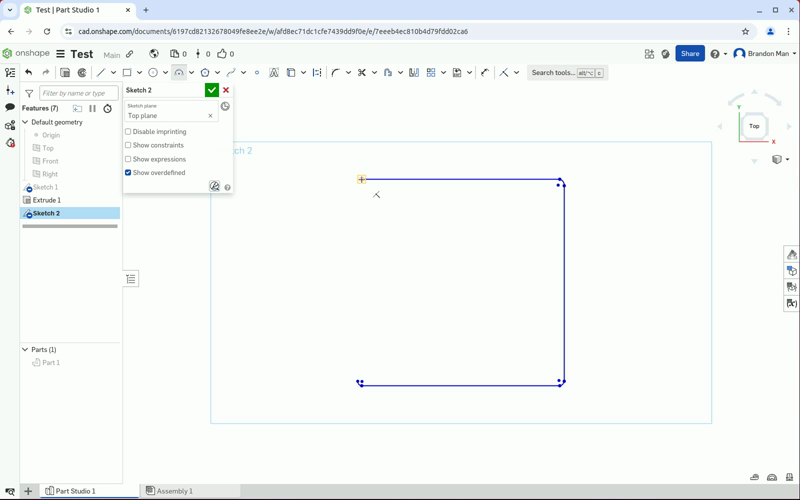
key_down(shift)
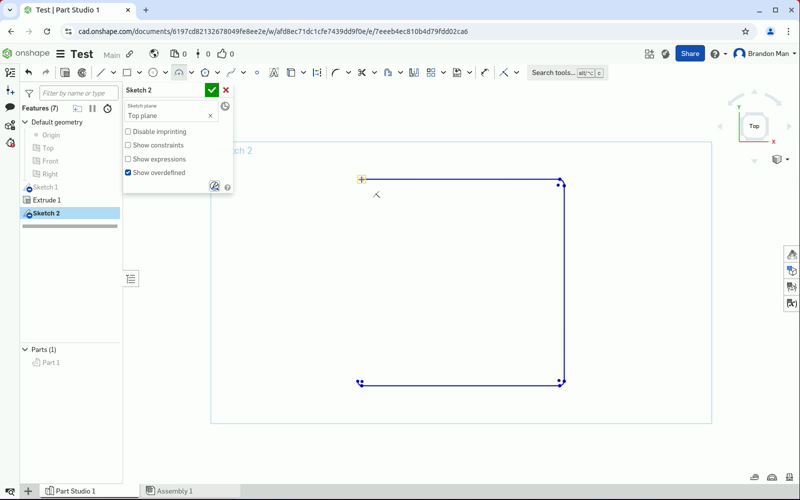
mouse_move(357, 185)
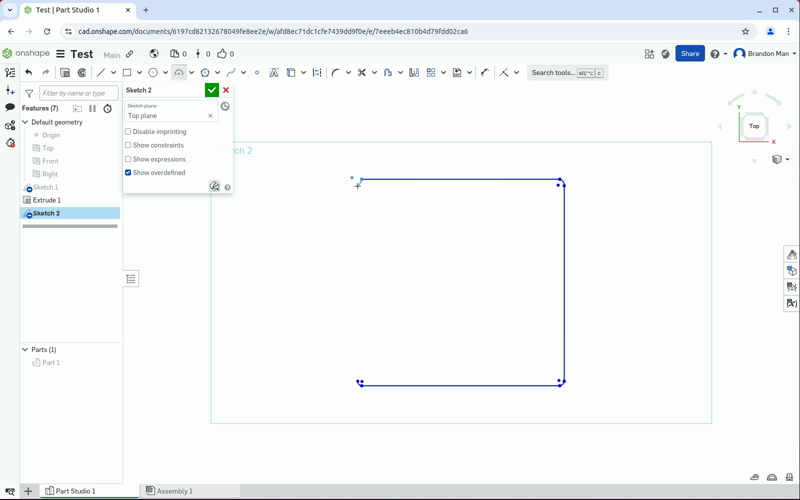
click(357, 185)
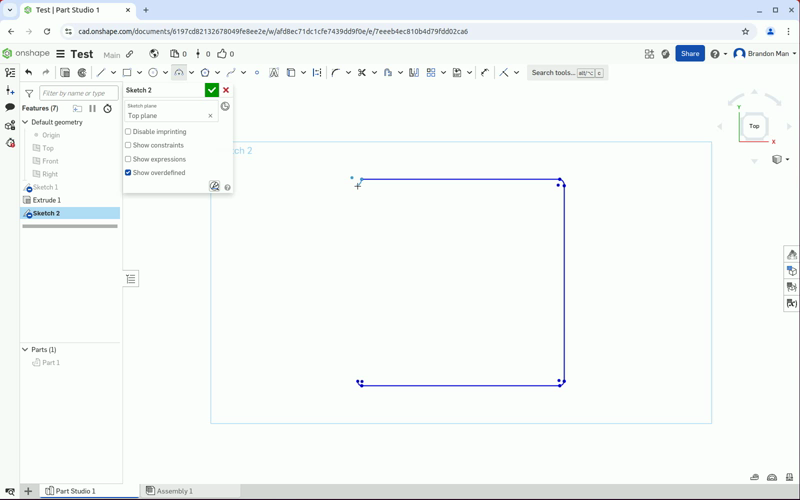
mouse_move(358, 181)
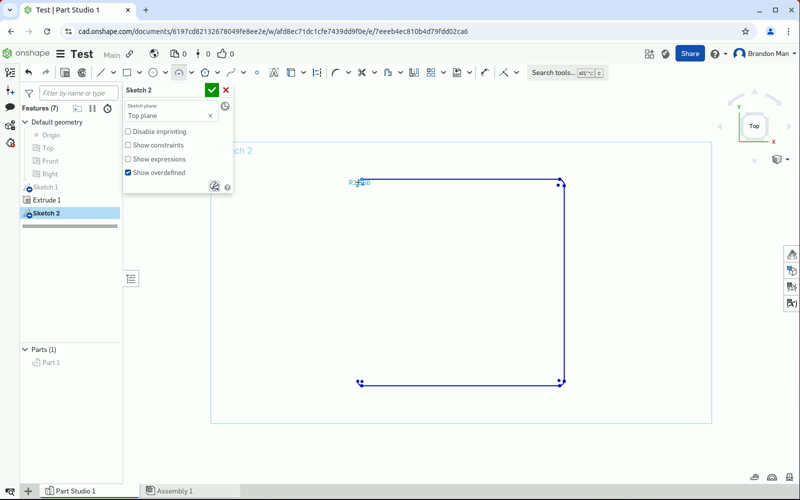
scroll(6)
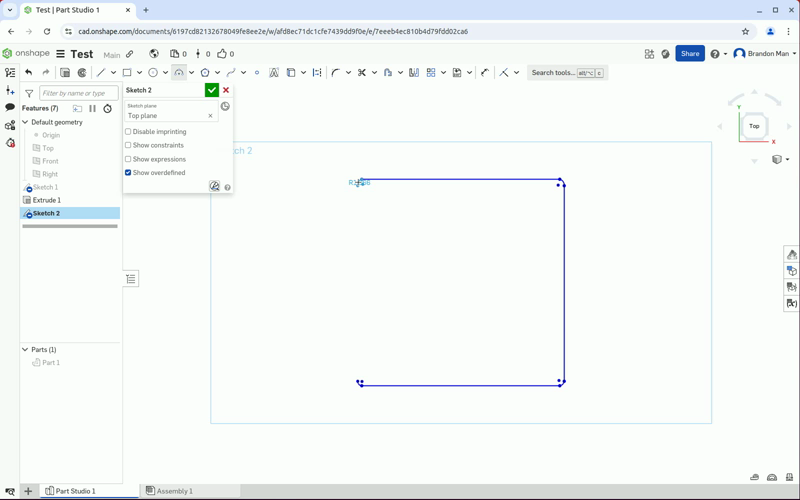
scroll(6)
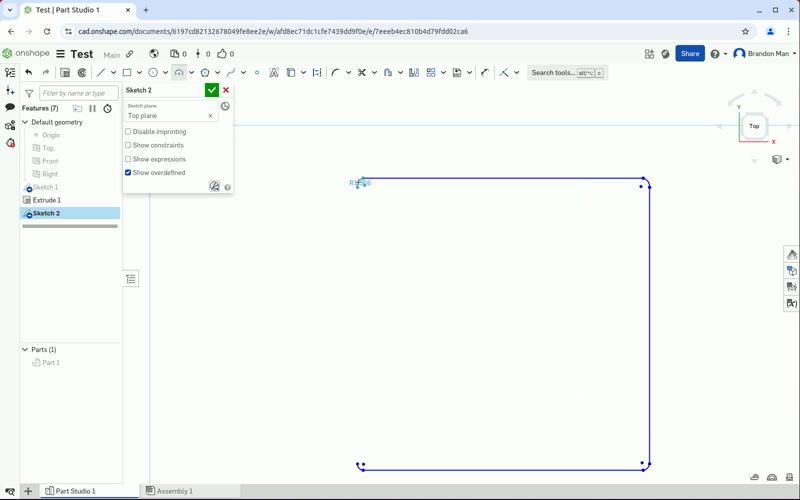
scroll(6)
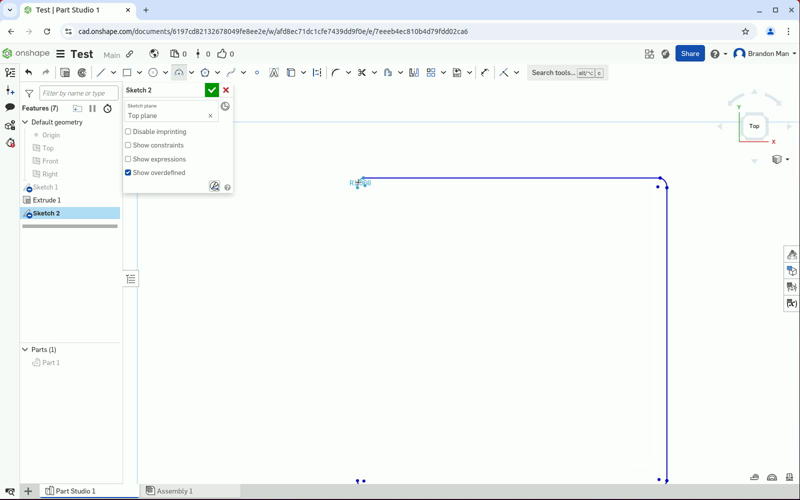
scroll(6)
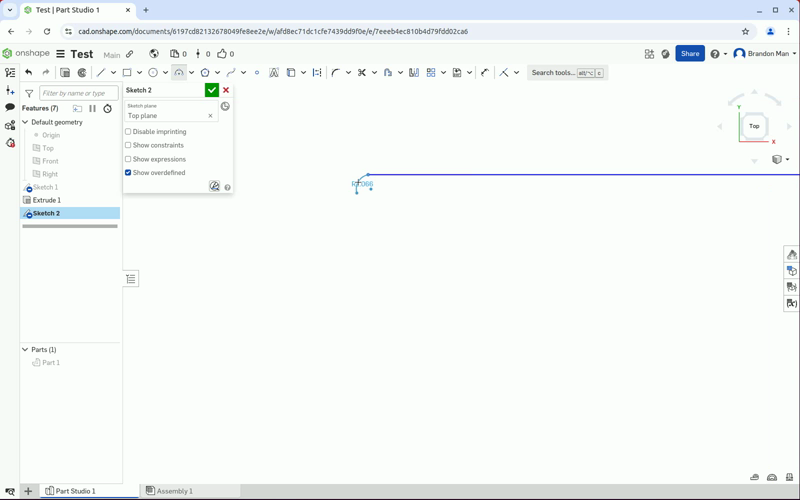
scroll(6)
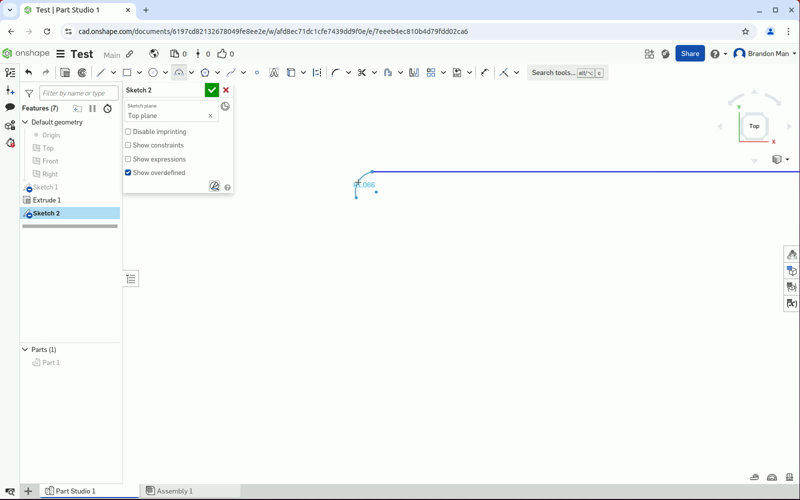
scroll(6)
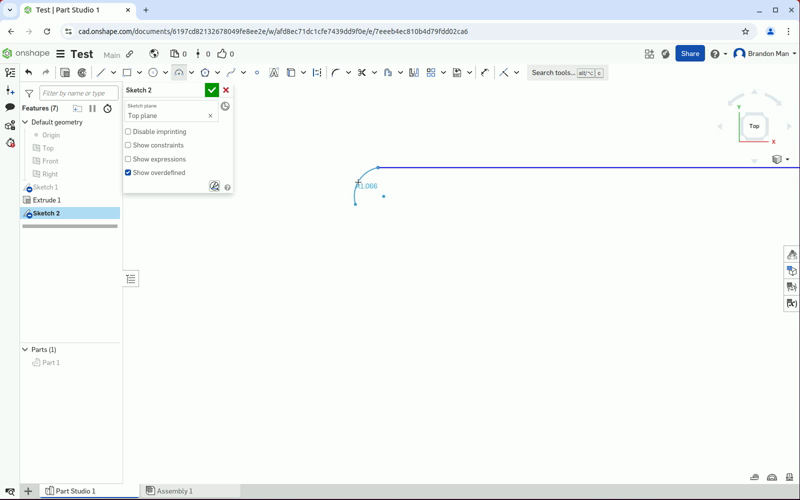
scroll(6)
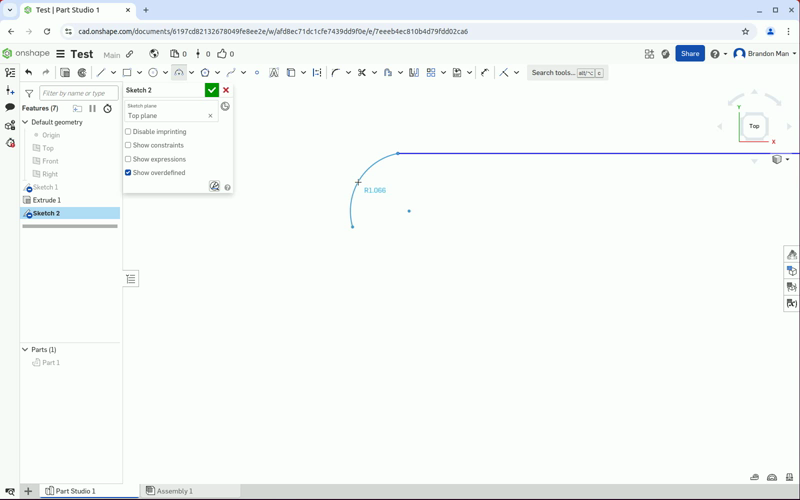
click(358, 181)
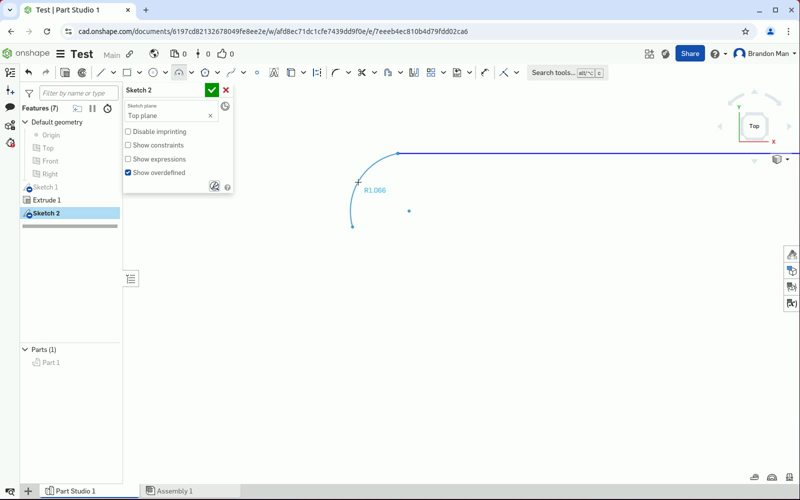
scroll(-6)
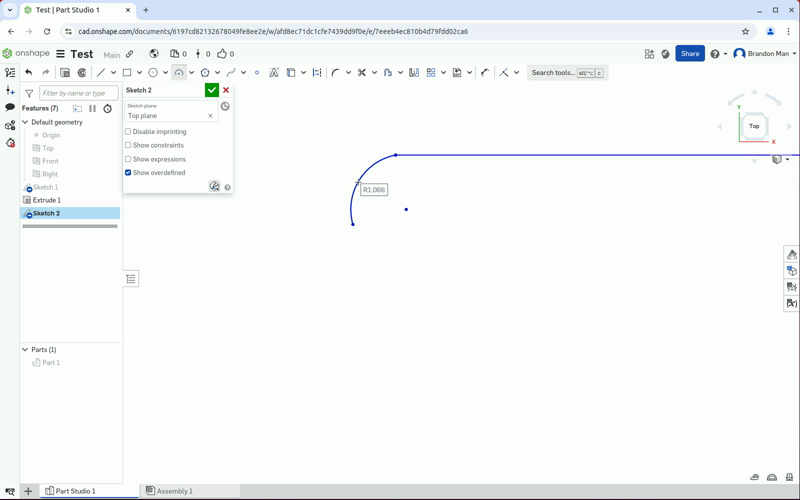
scroll(-6)
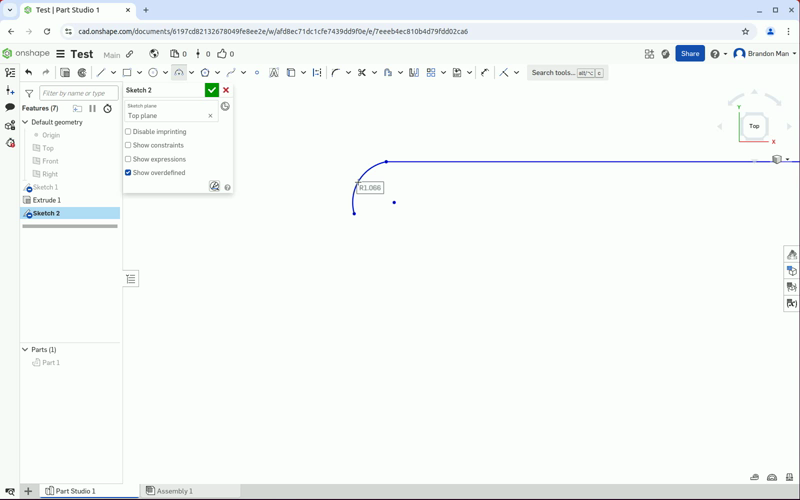
scroll(-6)
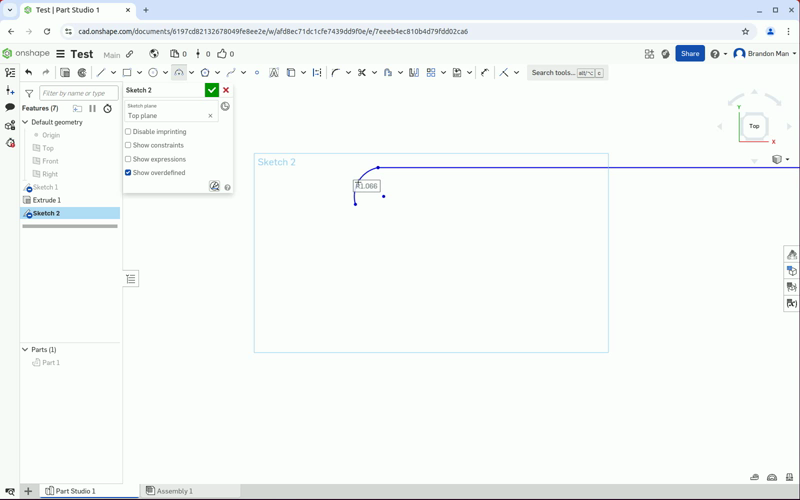
scroll(-6)
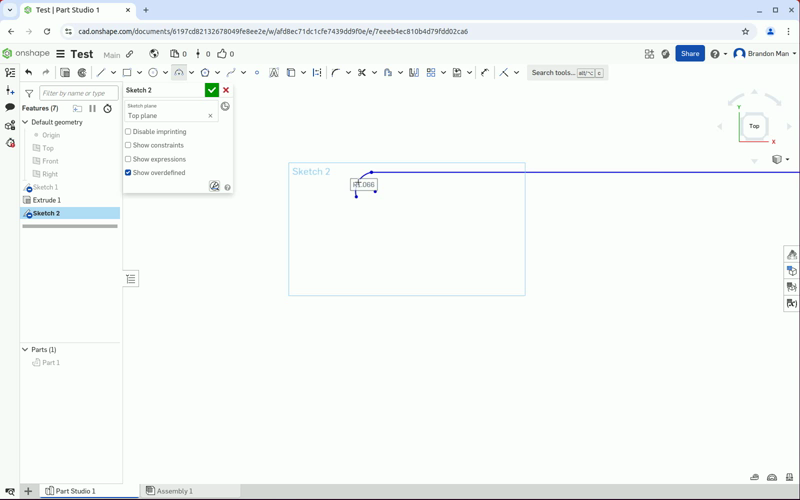
scroll(-6)
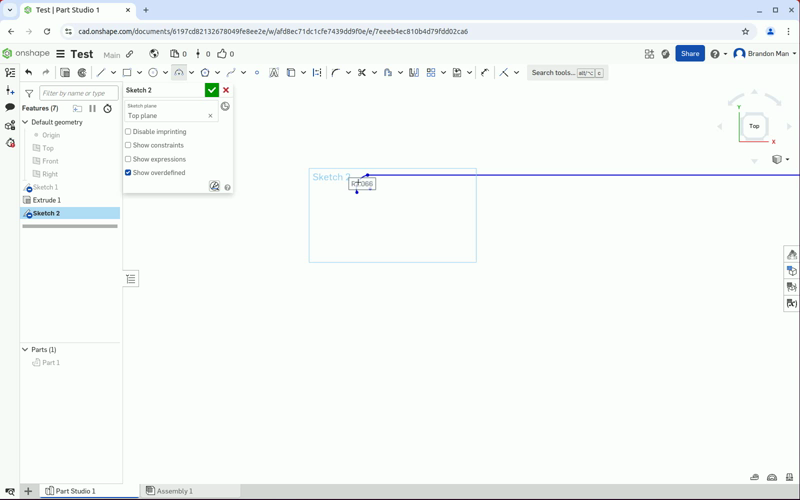
scroll(-6)
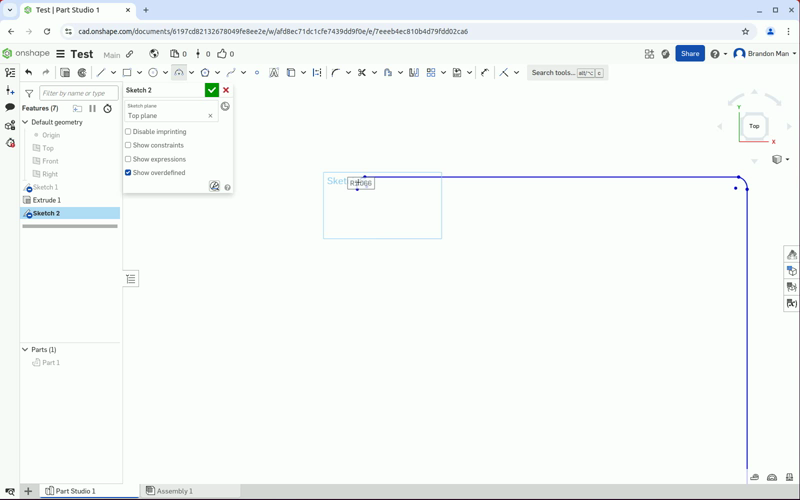
scroll(-6)
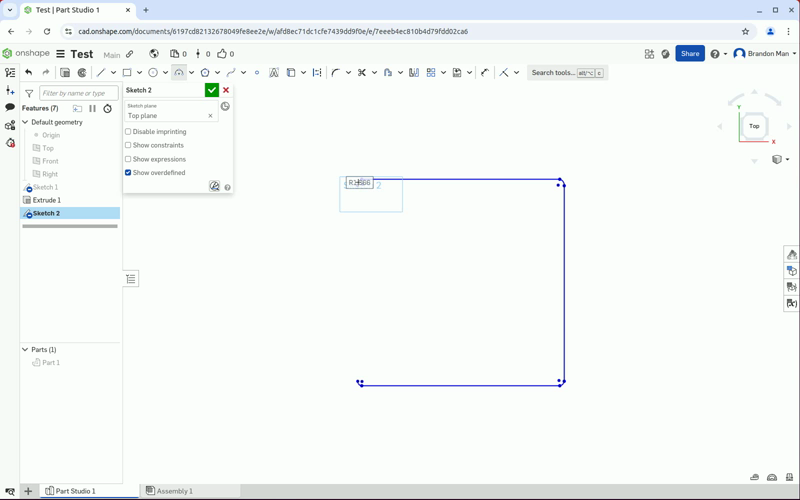
key_up(shift)
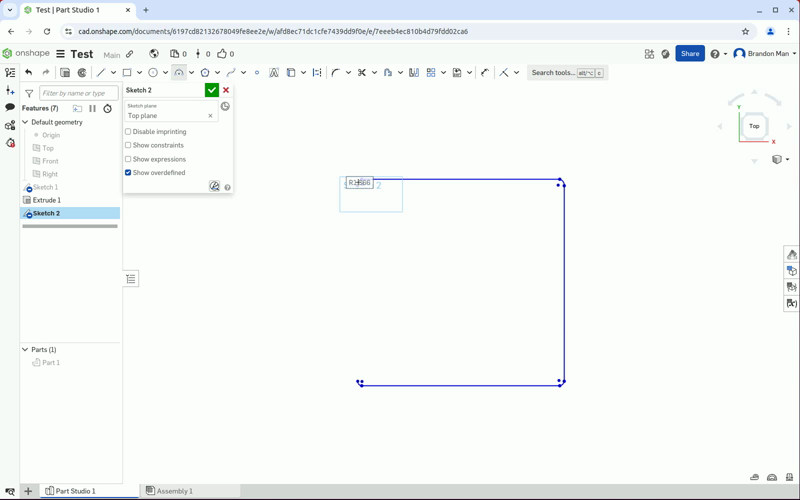
key(esc)
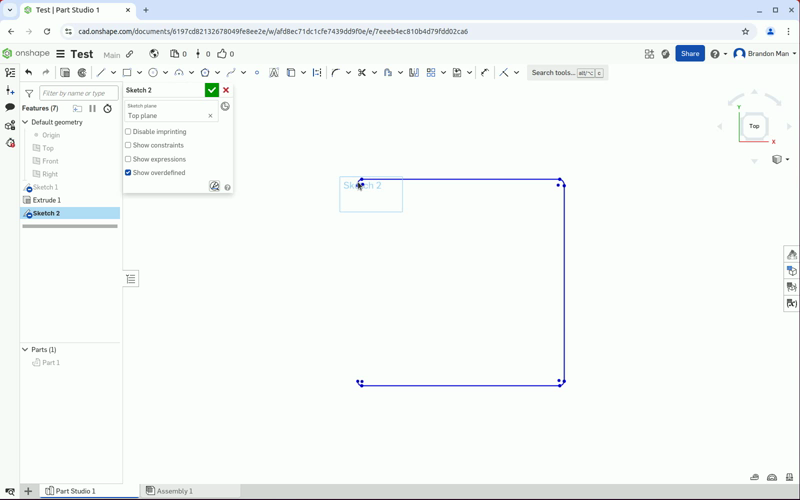
key(l)
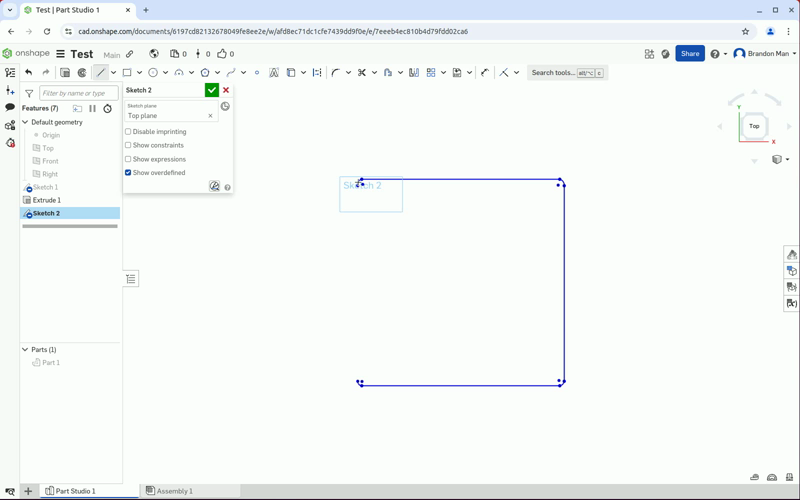
mouse_move(357, 185)
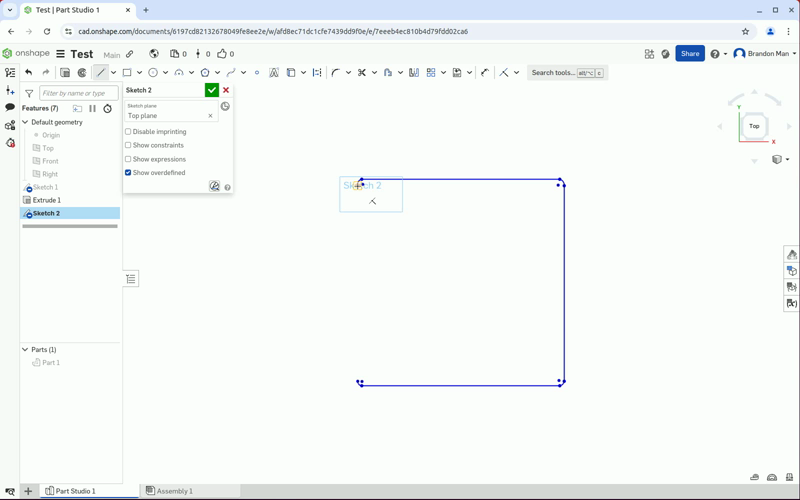
scroll(6)
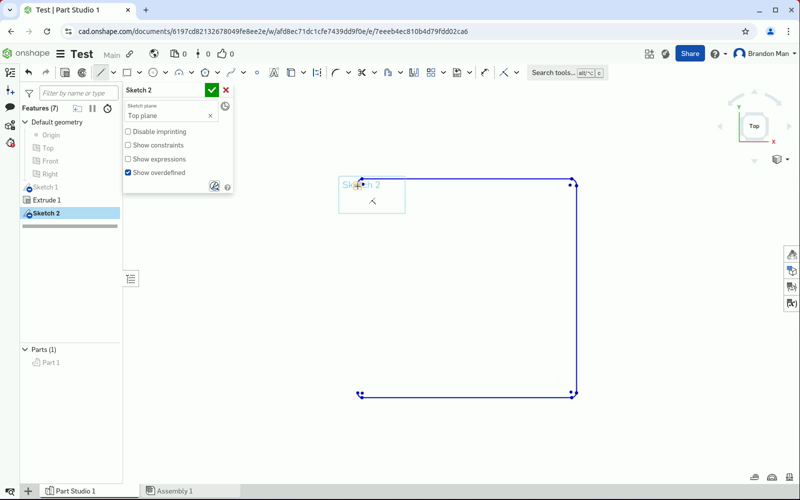
scroll(6)
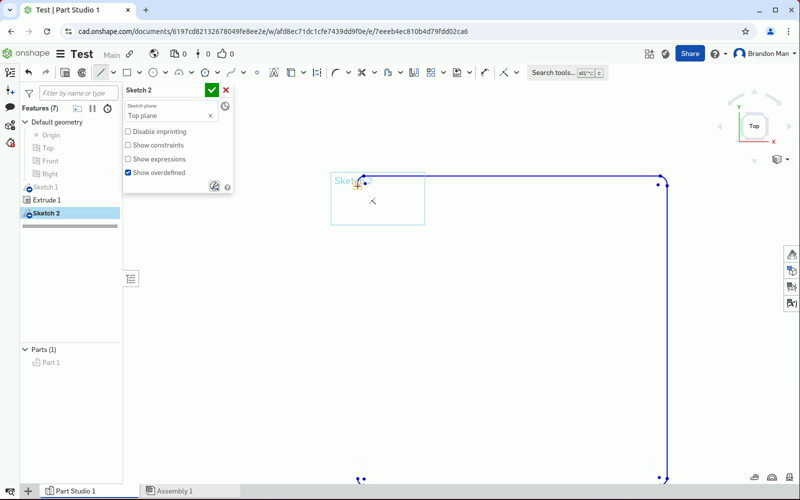
scroll(6)
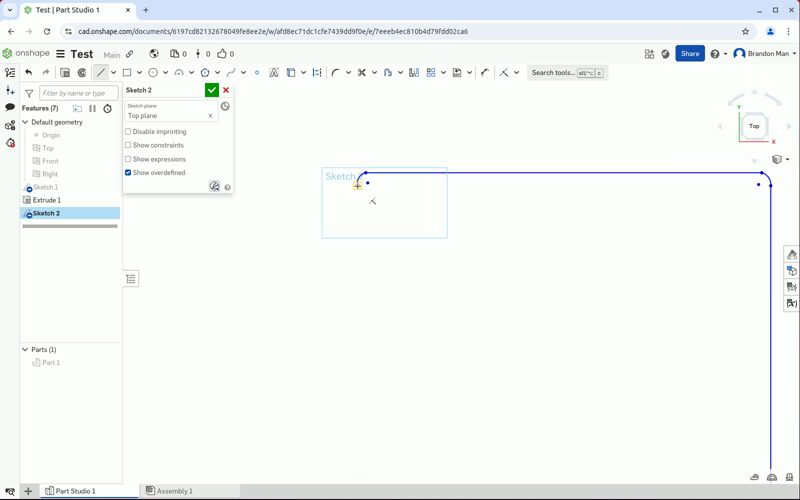
scroll(6)
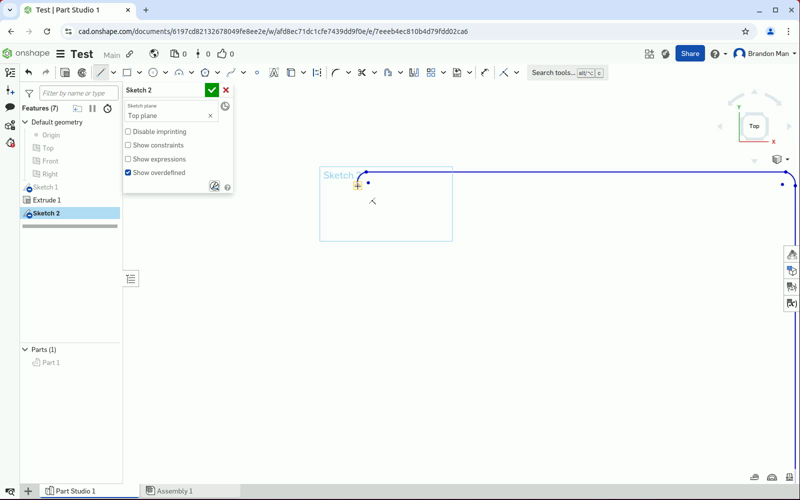
scroll(6)
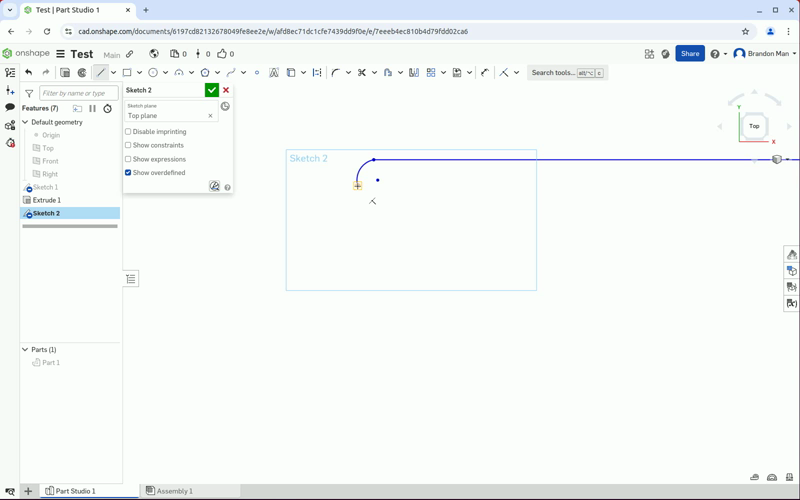
scroll(6)
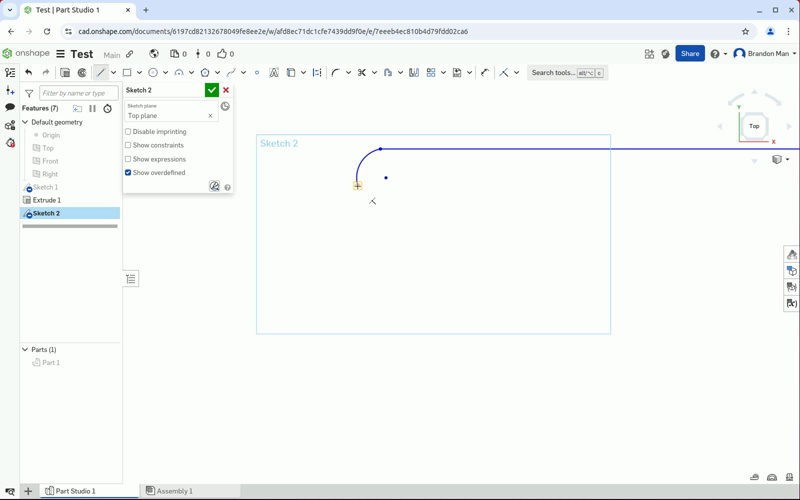
scroll(6)
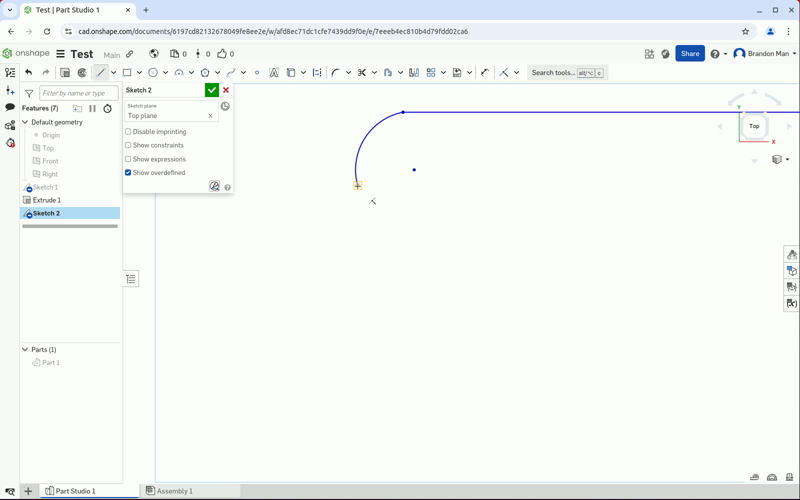
click(357, 185)
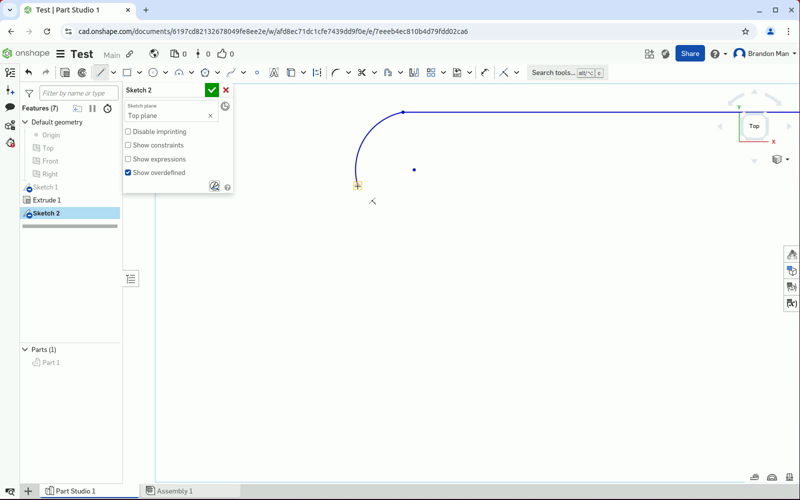
scroll(-6)
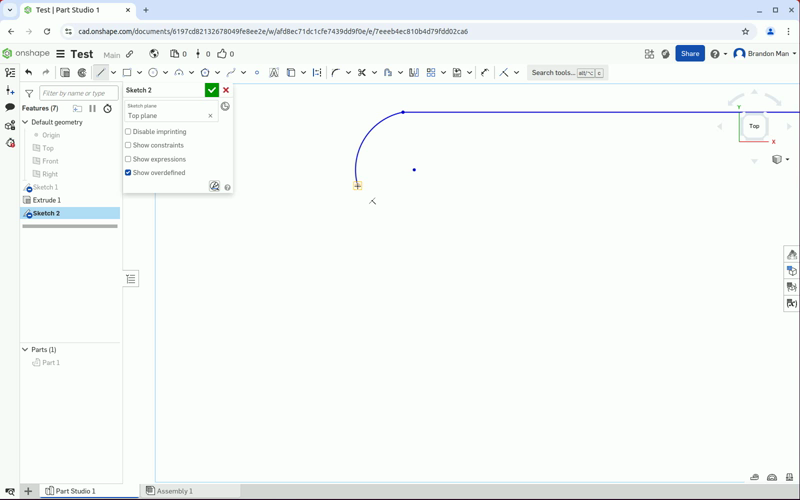
scroll(-6)
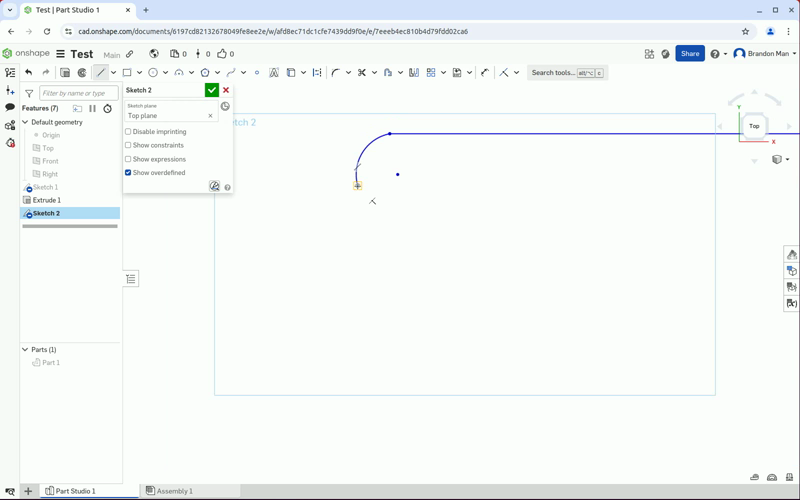
scroll(-6)
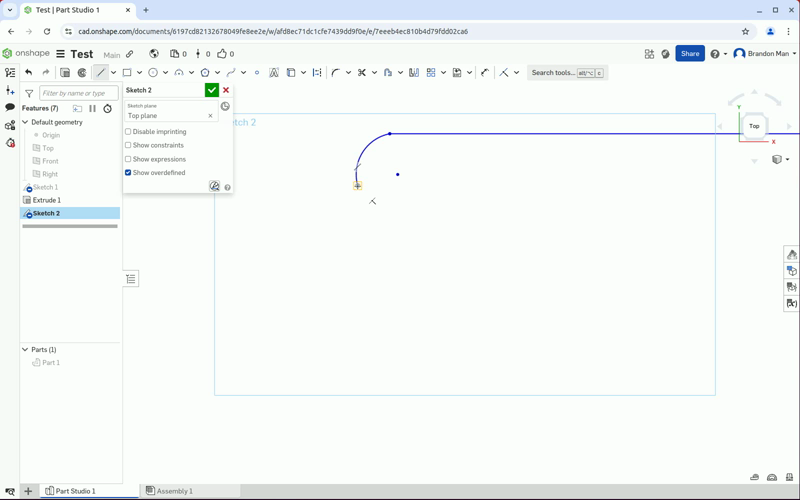
scroll(-6)
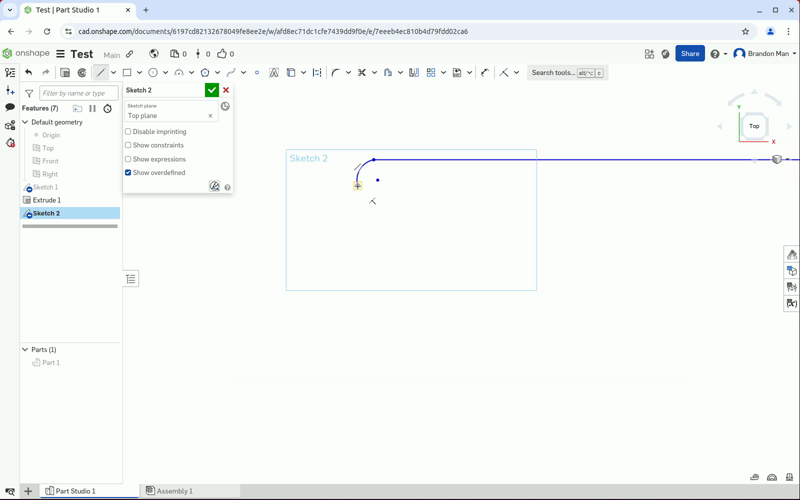
scroll(-6)
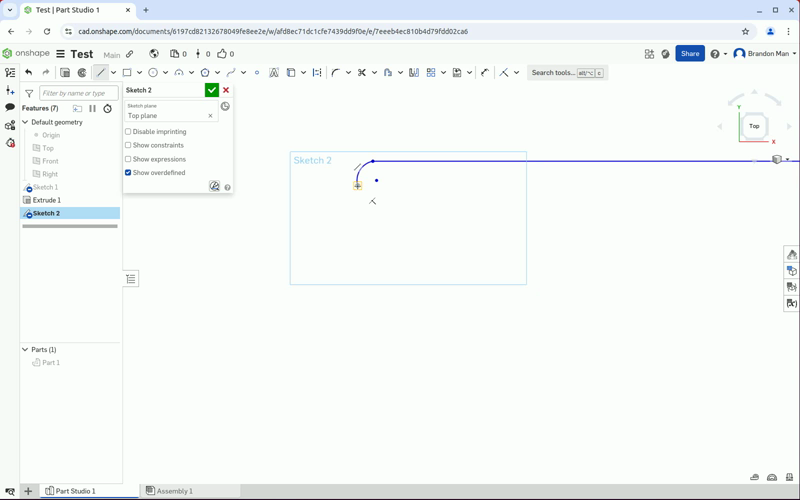
scroll(-6)
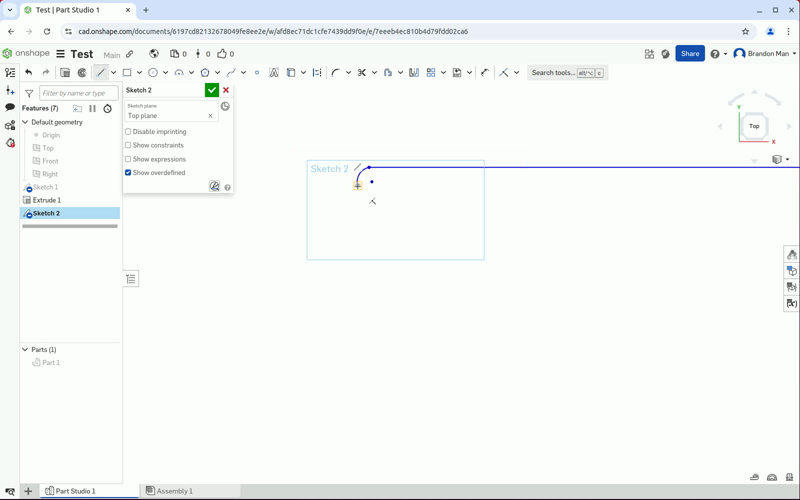
scroll(-6)
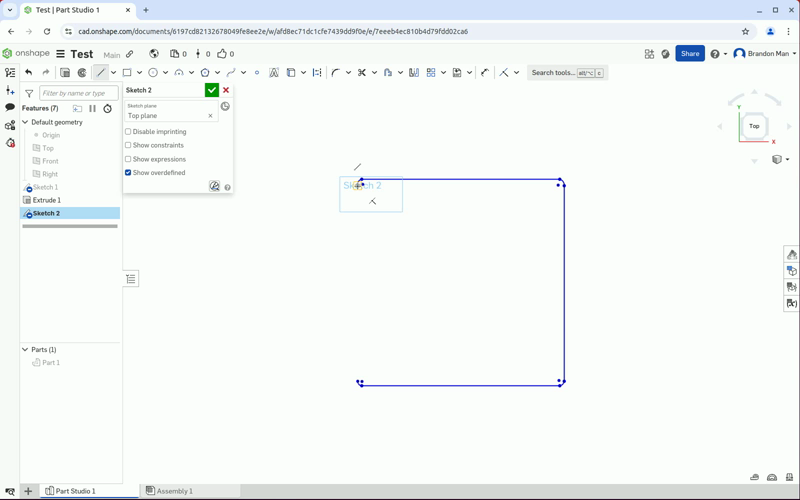
key_down(shift)
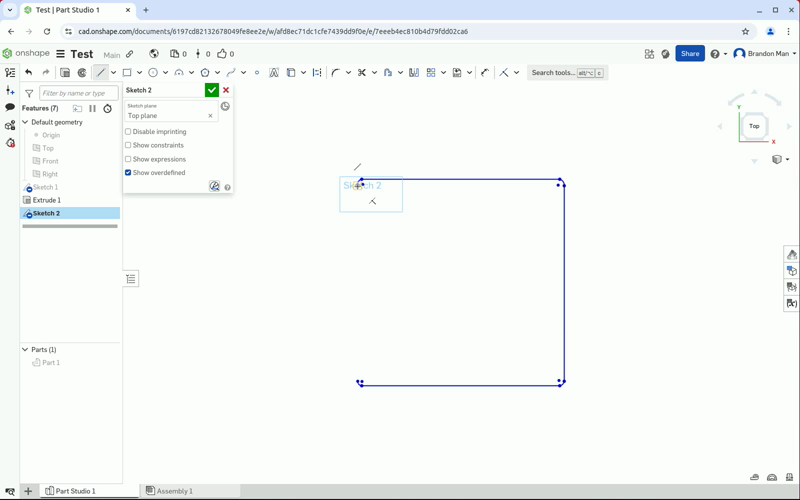
mouse_move(357, 381)
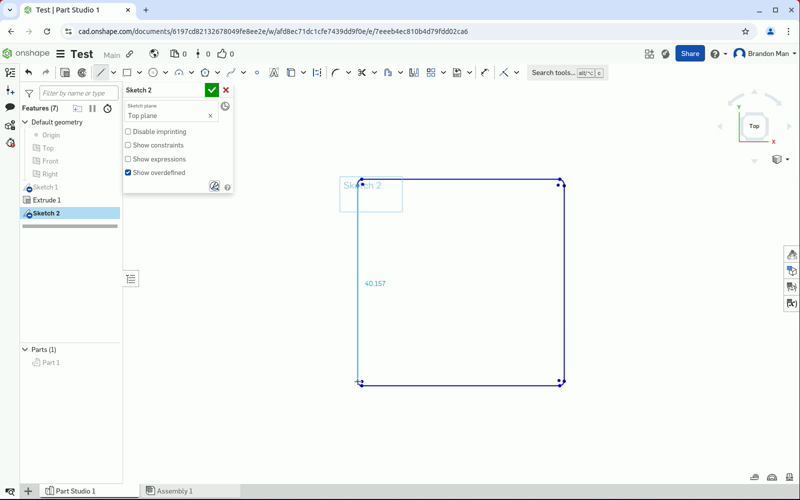
scroll(6)
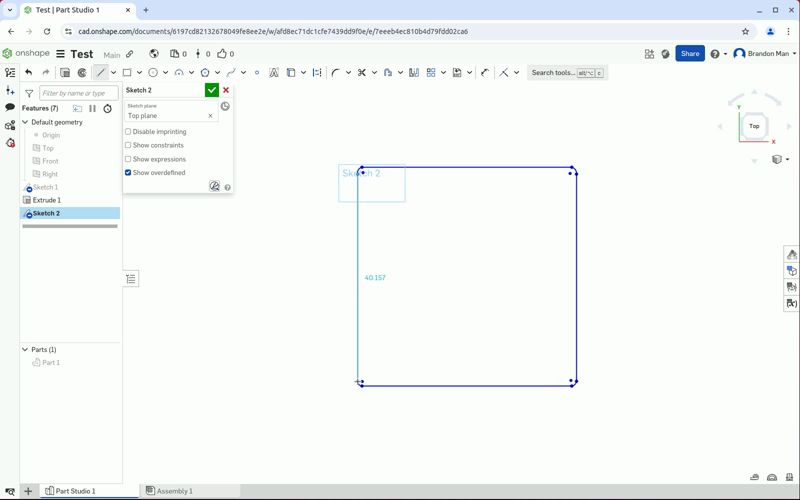
scroll(6)
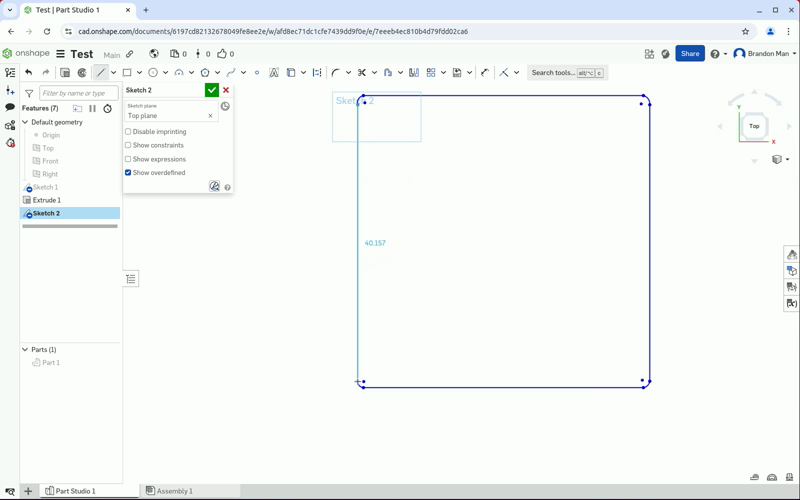
scroll(6)
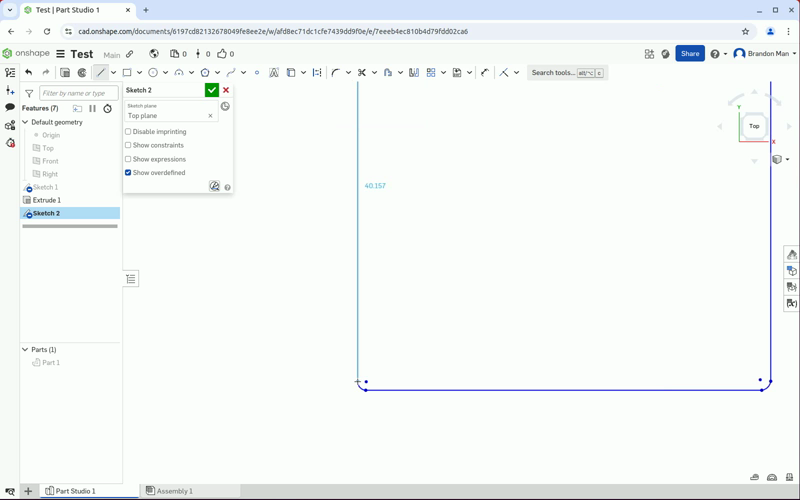
scroll(6)
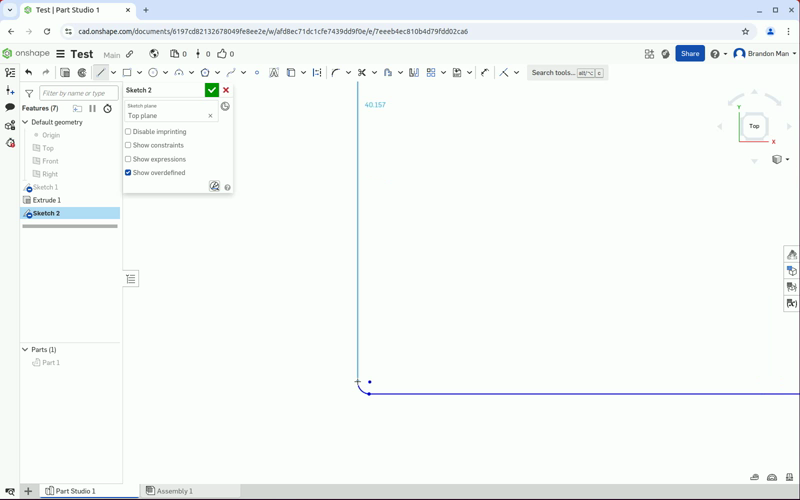
scroll(6)
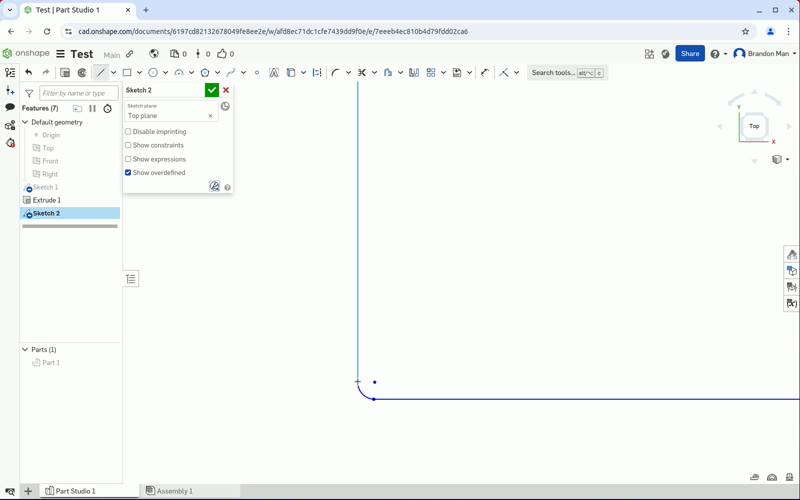
scroll(6)
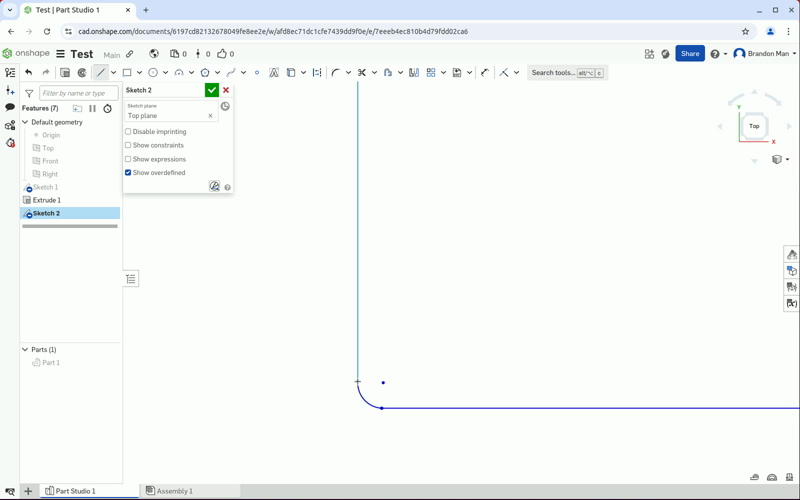
scroll(6)
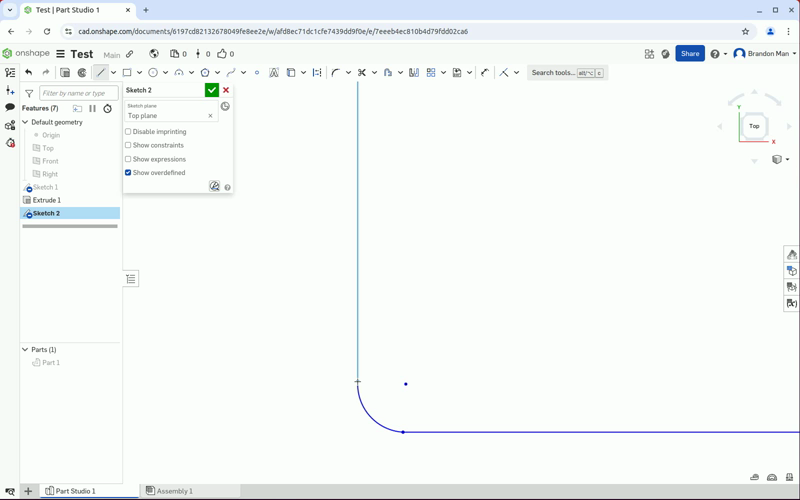
key_up(shift)
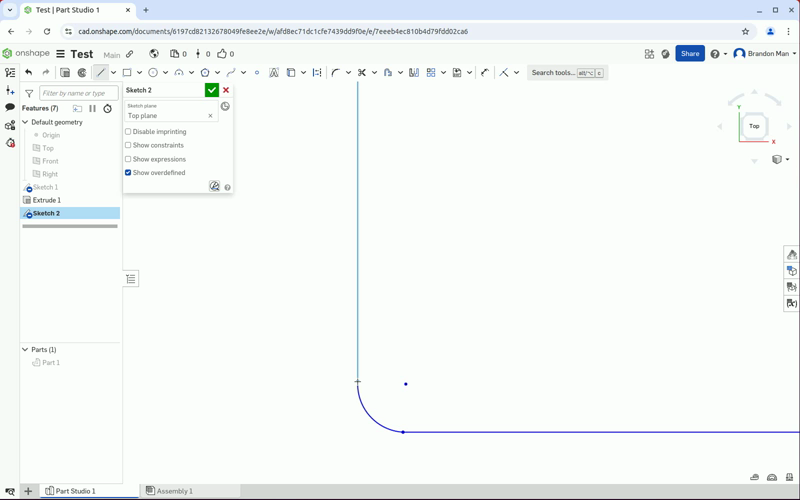
click(357, 381)
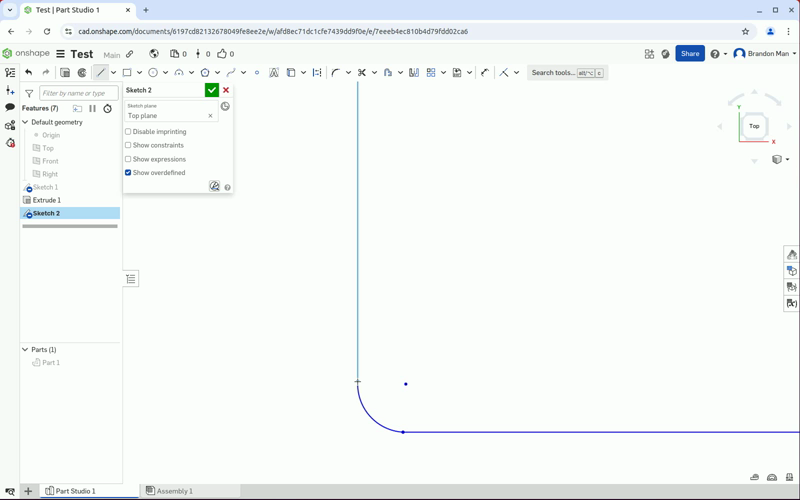
scroll(-6)
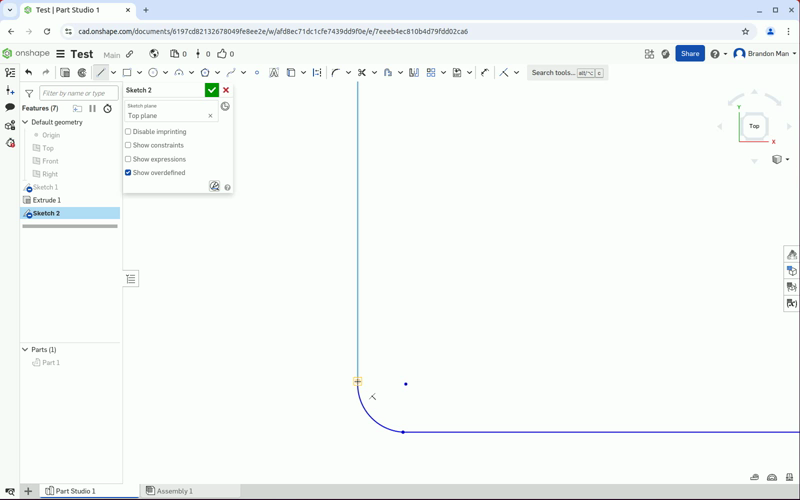
scroll(-6)
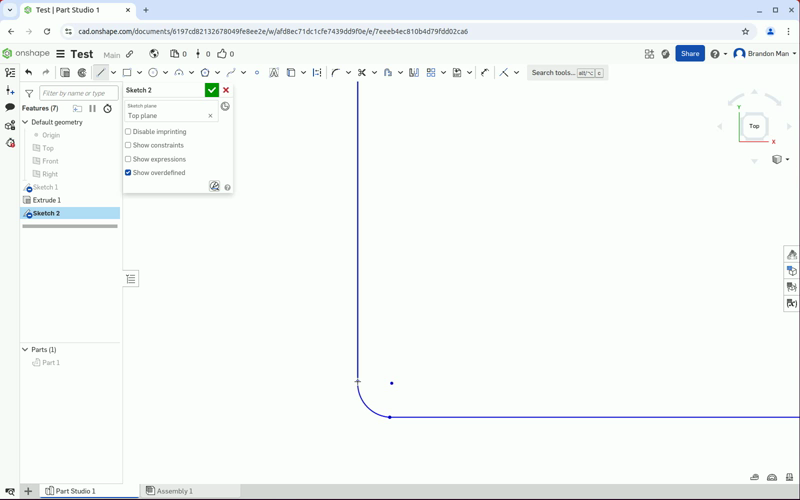
scroll(-6)
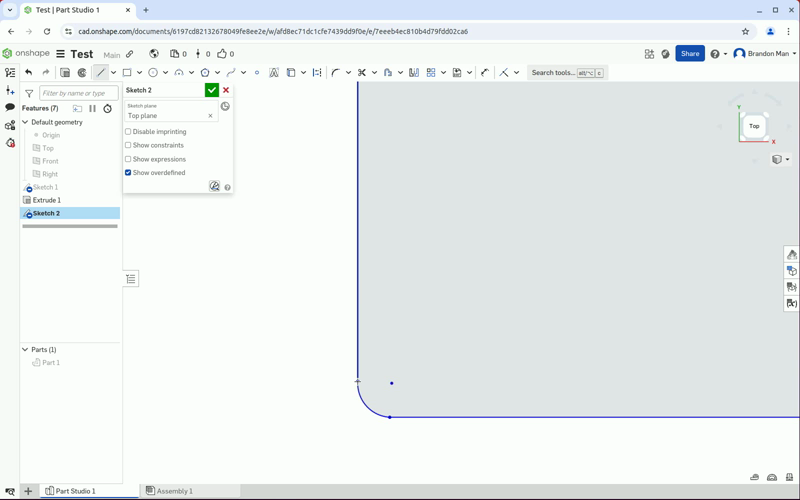
scroll(-6)
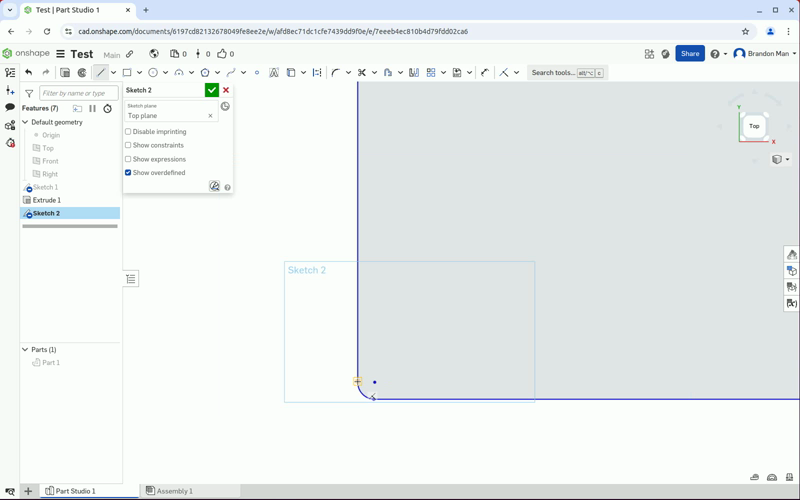
scroll(-6)
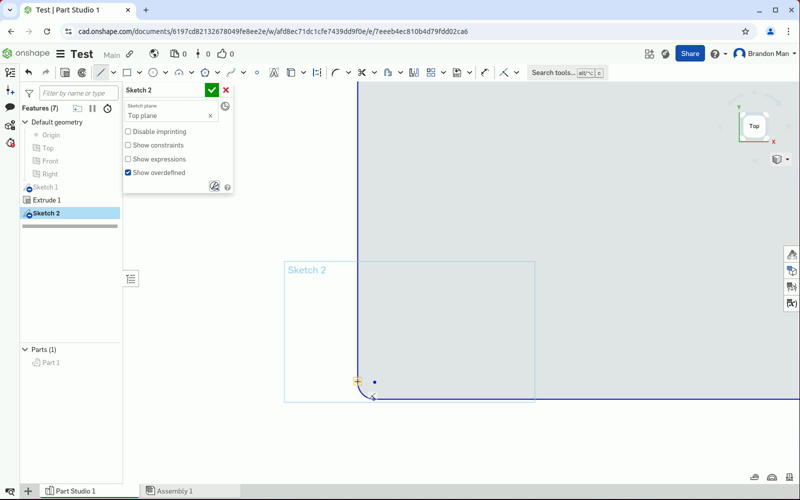
scroll(-6)
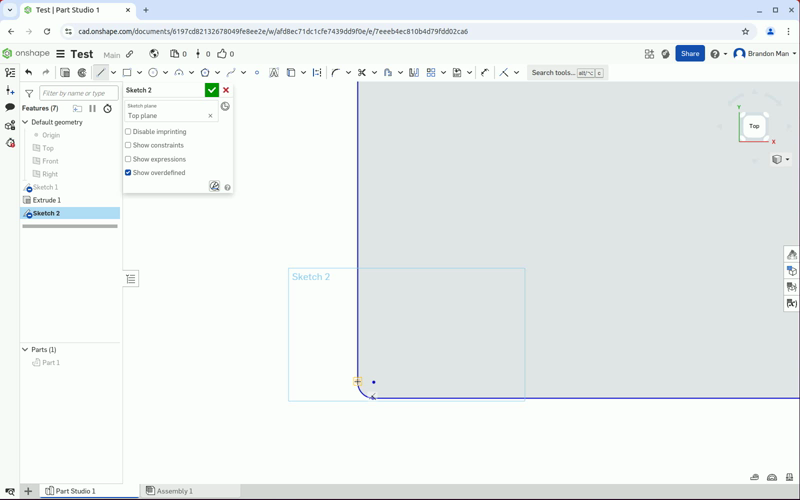
scroll(-6)
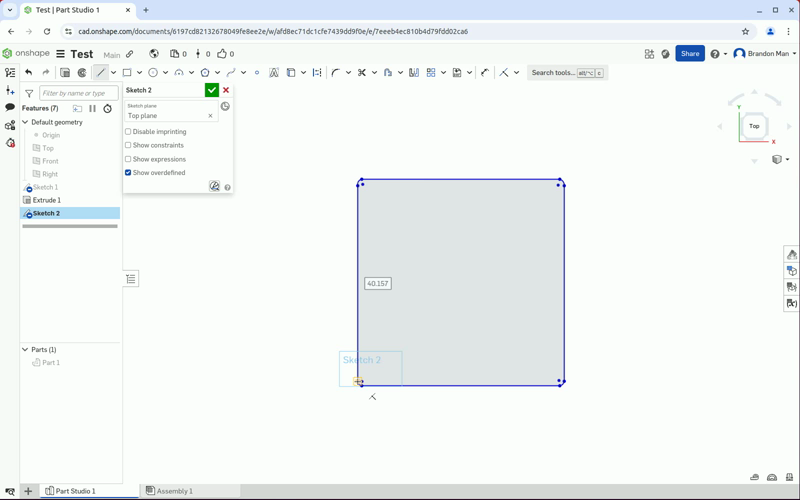
key(esc)
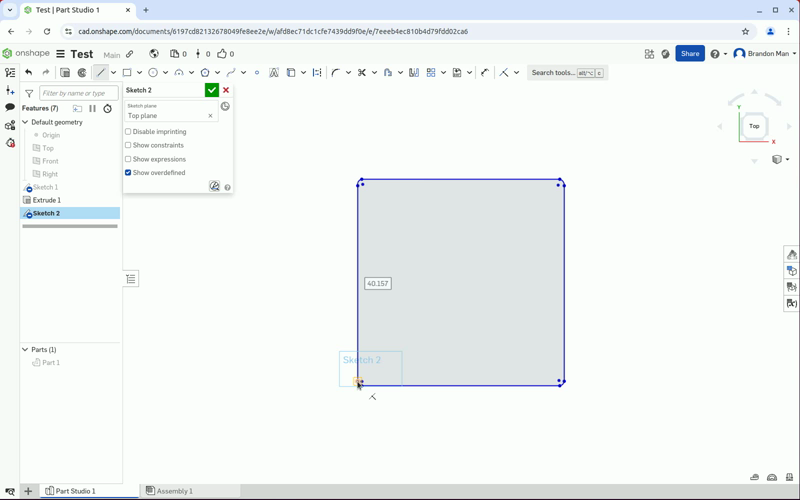
key(l)
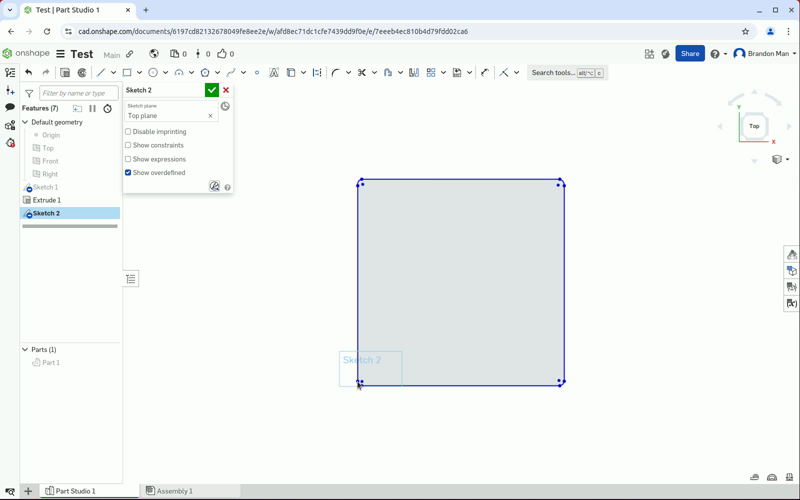
key_down(shift)
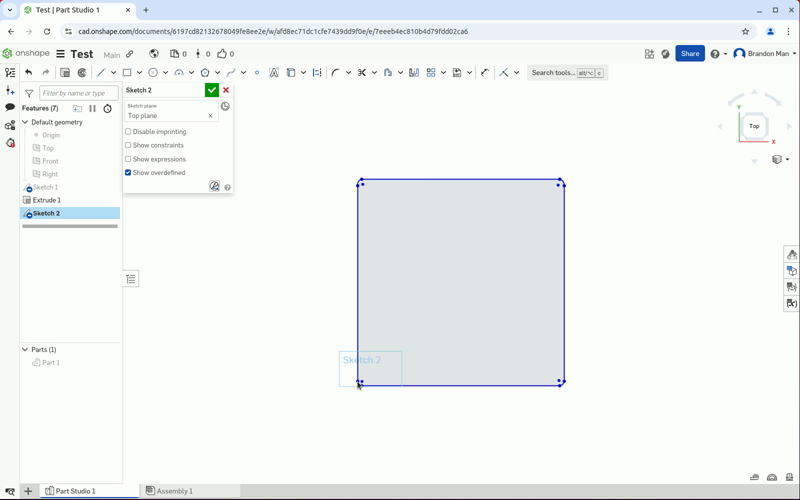
mouse_move(359, 383)
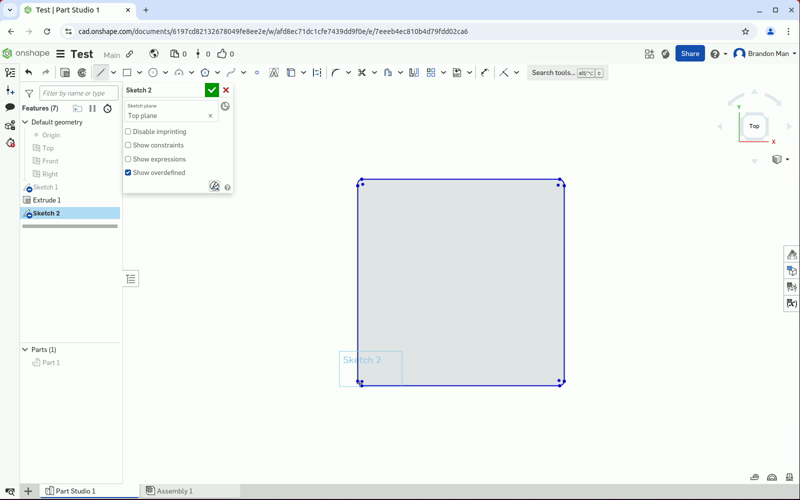
scroll(6)
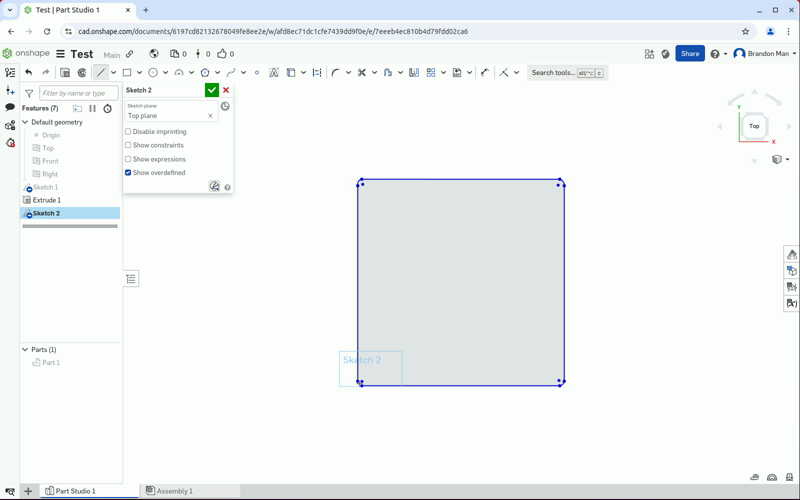
scroll(6)
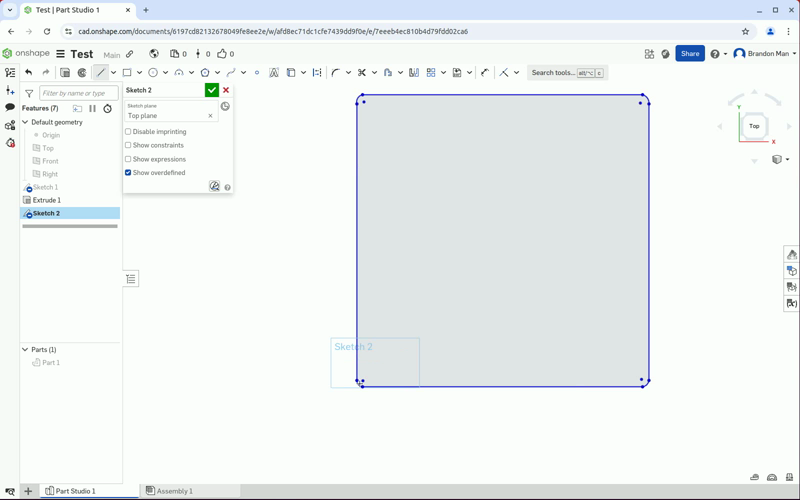
scroll(6)
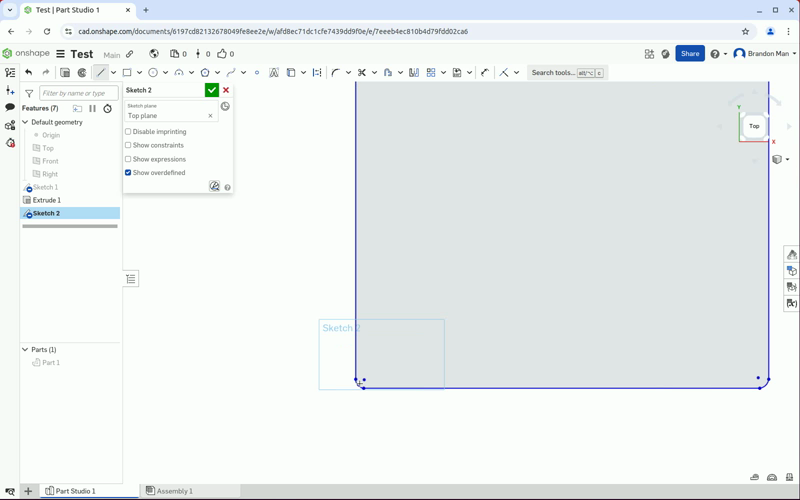
scroll(6)
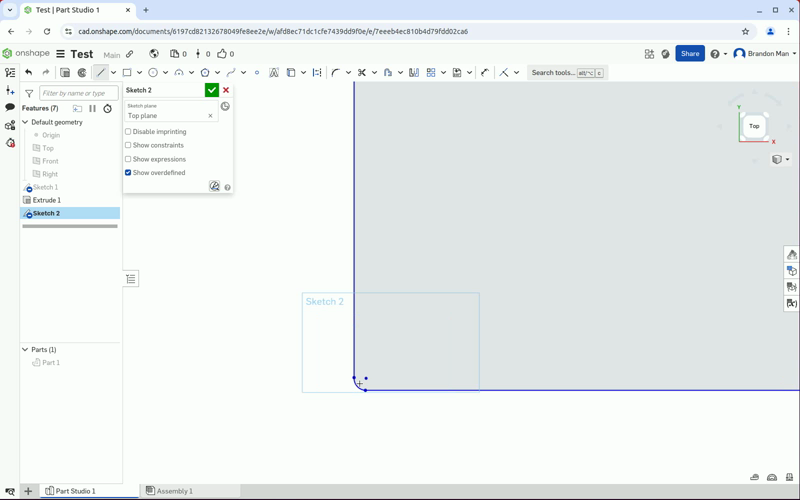
scroll(6)
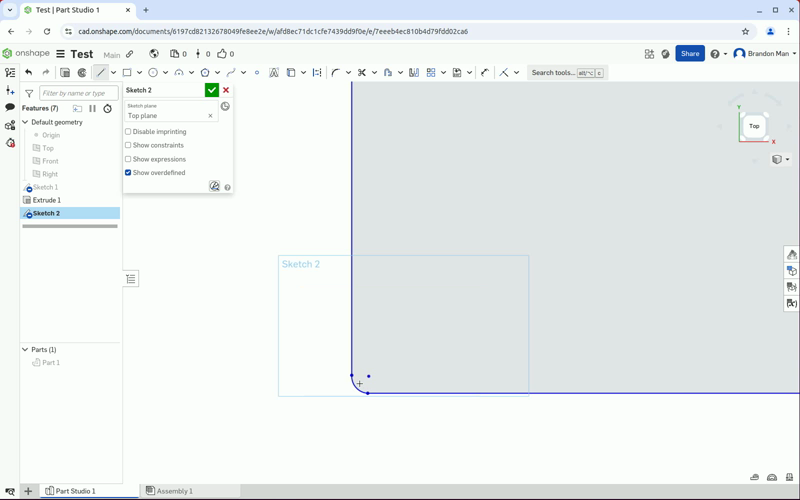
scroll(6)
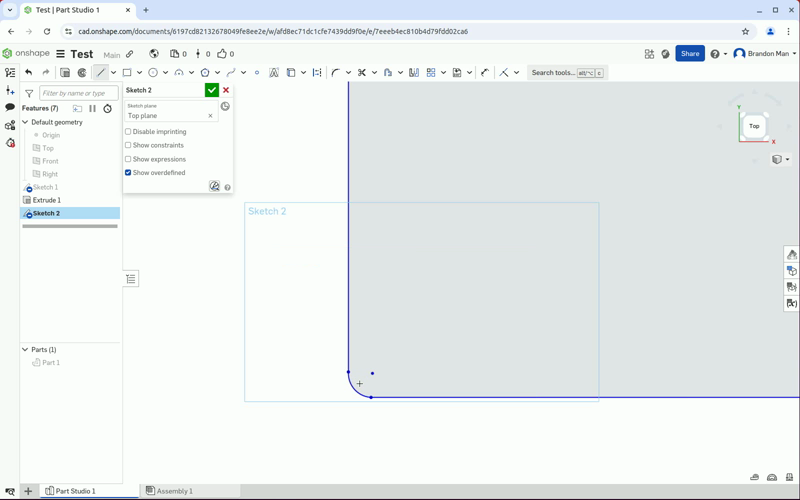
scroll(6)
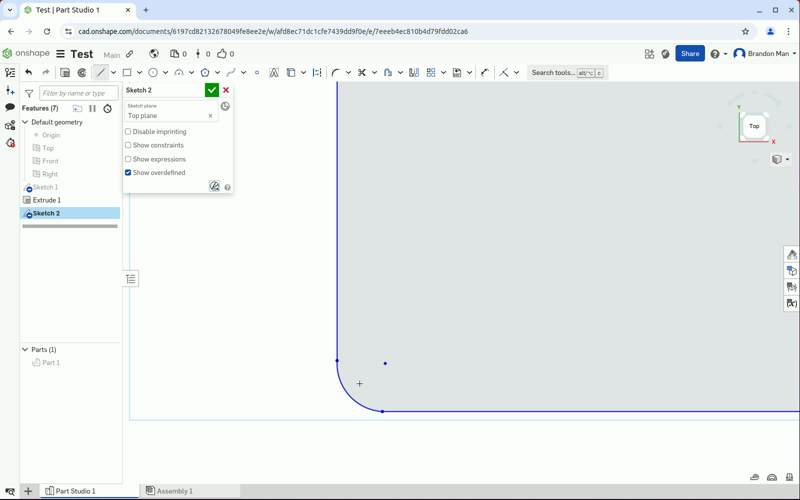
click(359, 383)
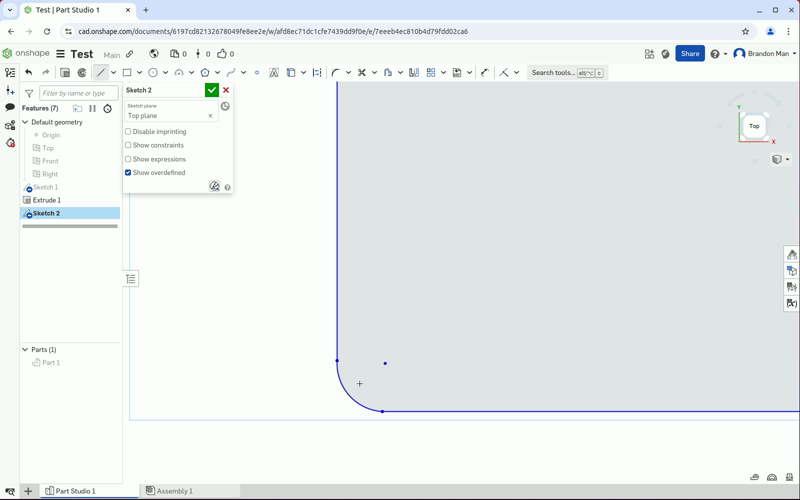
scroll(-6)
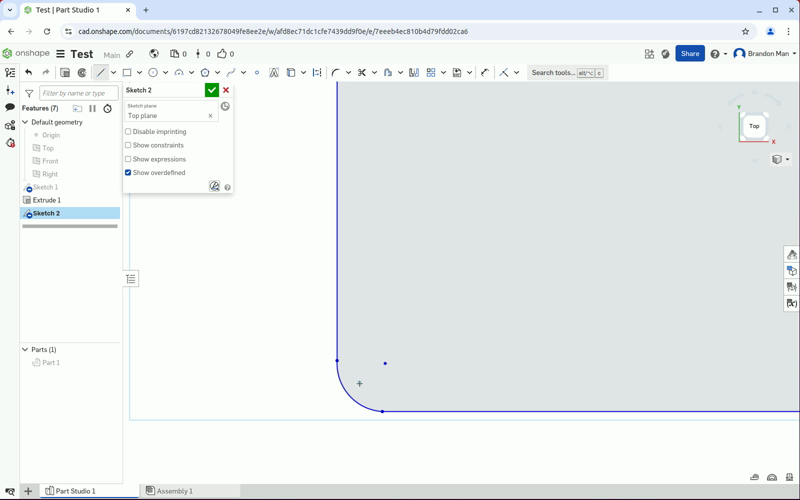
scroll(-6)
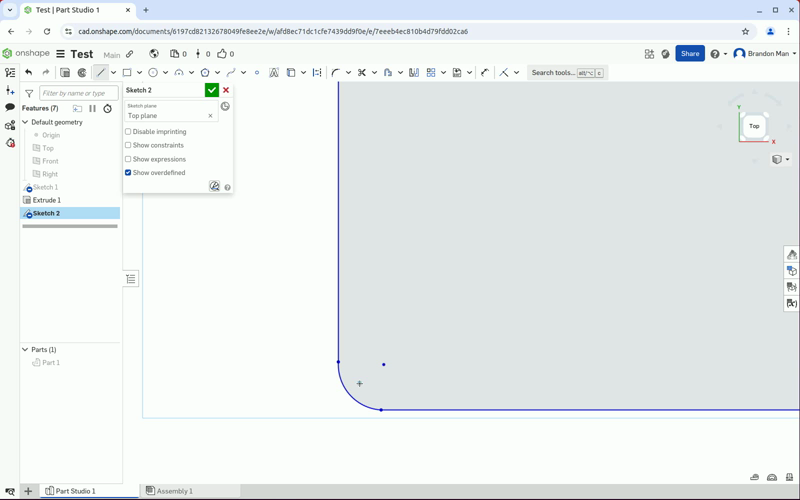
scroll(-6)
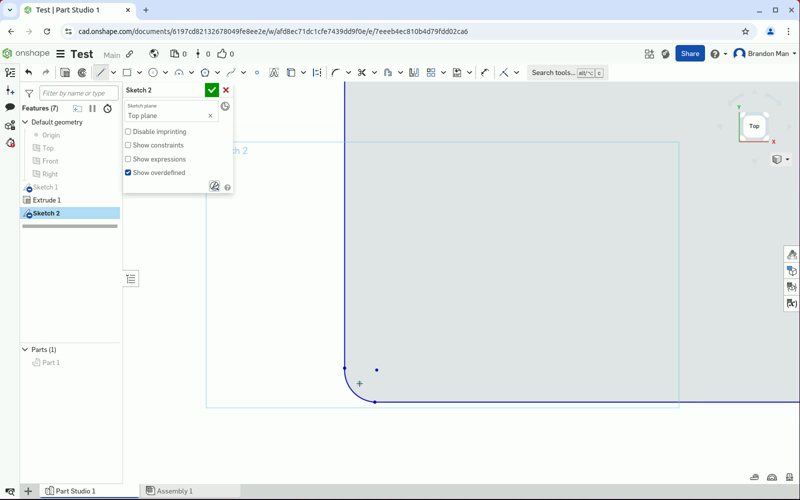
scroll(-6)
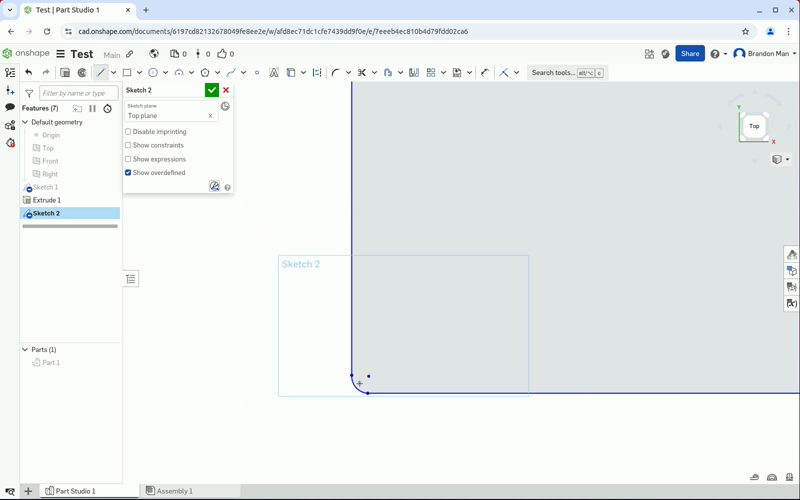
scroll(-6)
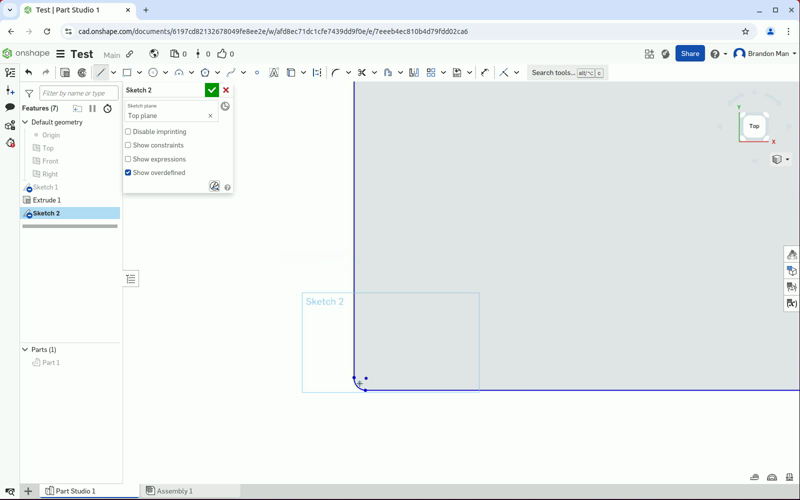
scroll(-6)
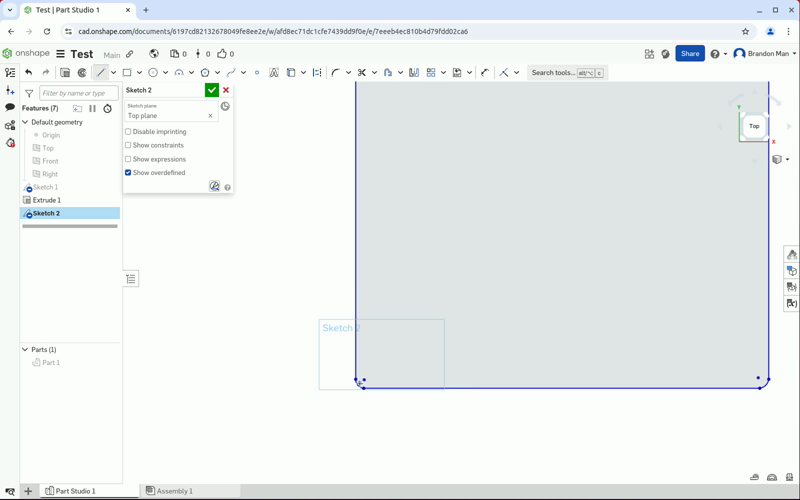
scroll(-6)
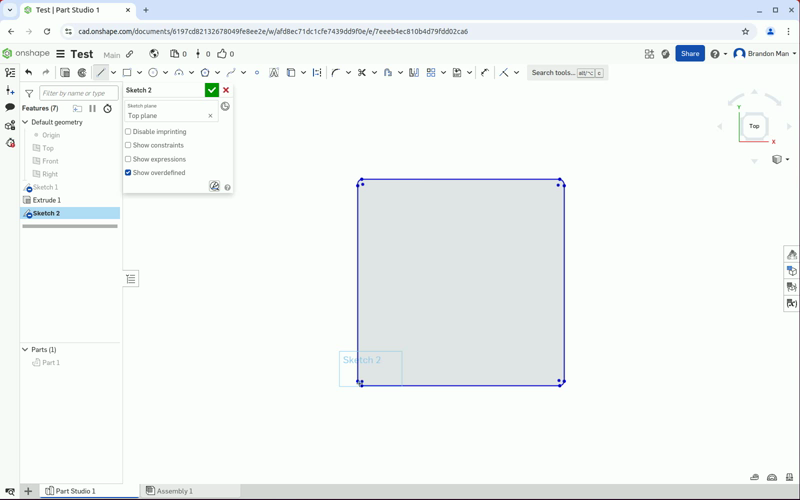
key_up(shift)
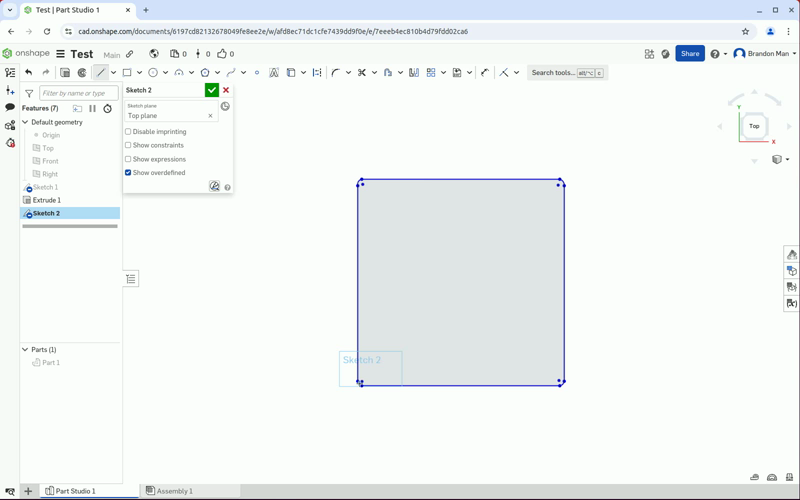
key_down(shift)
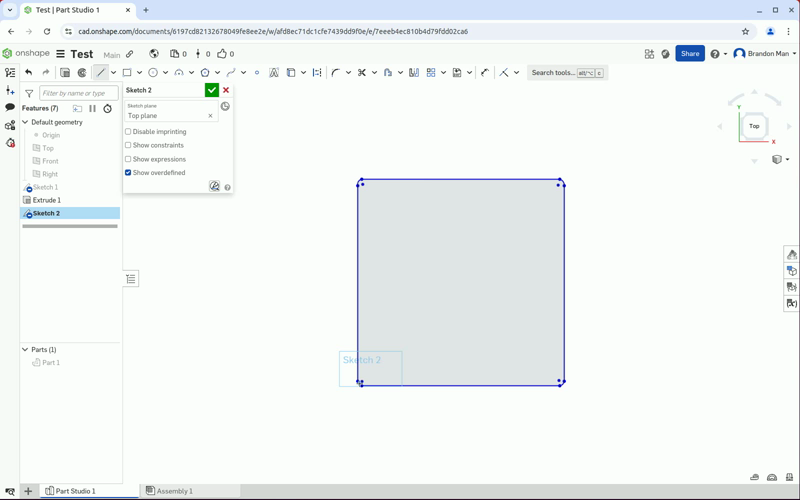
mouse_move(561, 383)
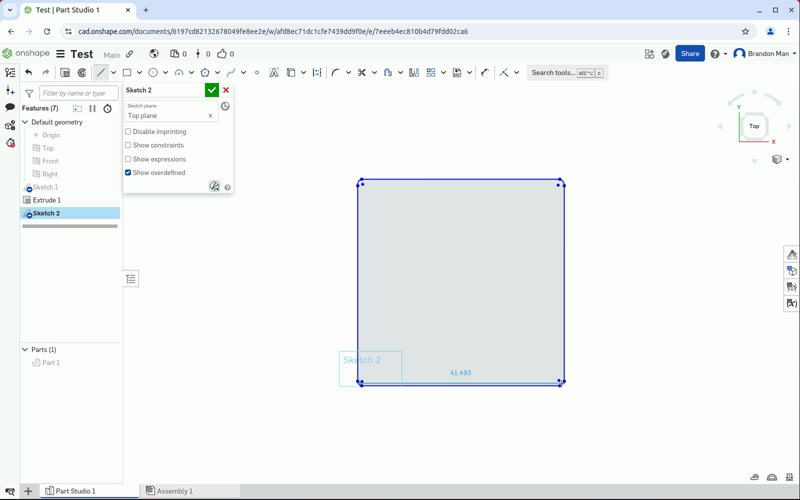
scroll(6)
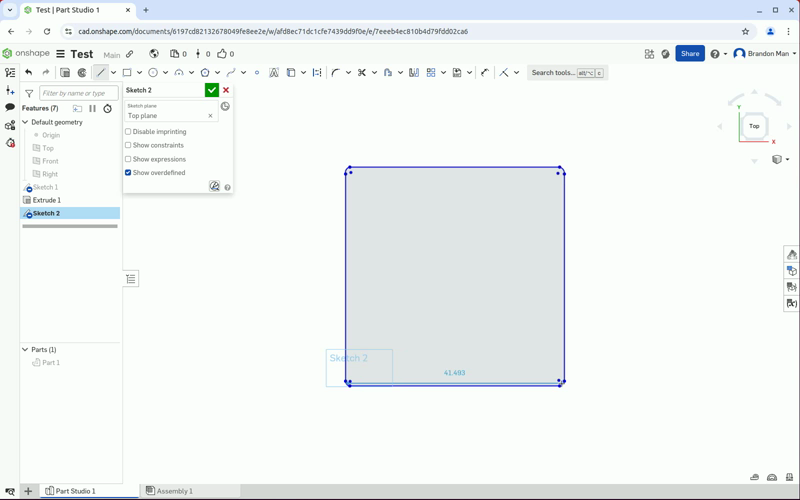
scroll(6)
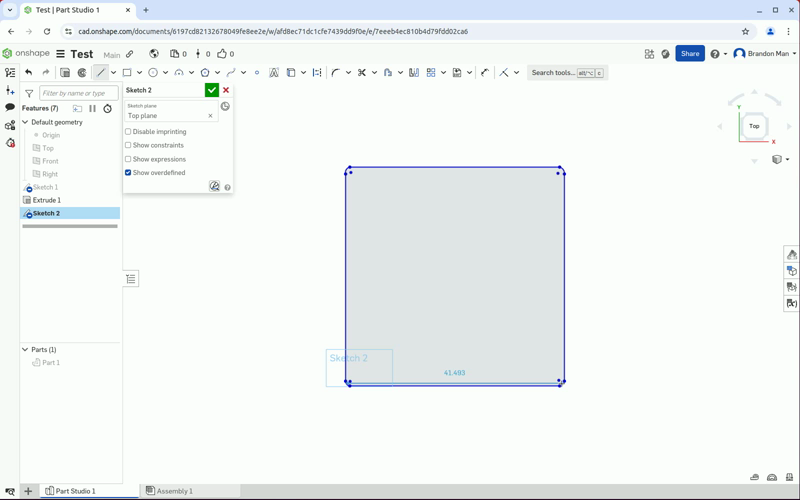
scroll(6)
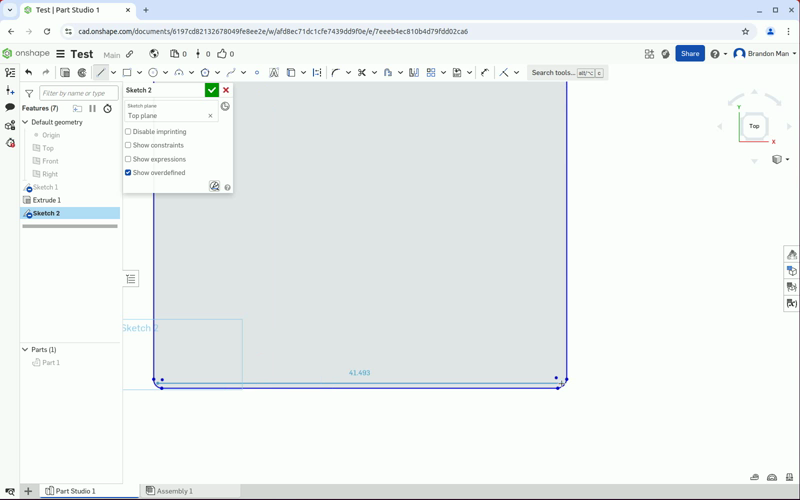
scroll(6)
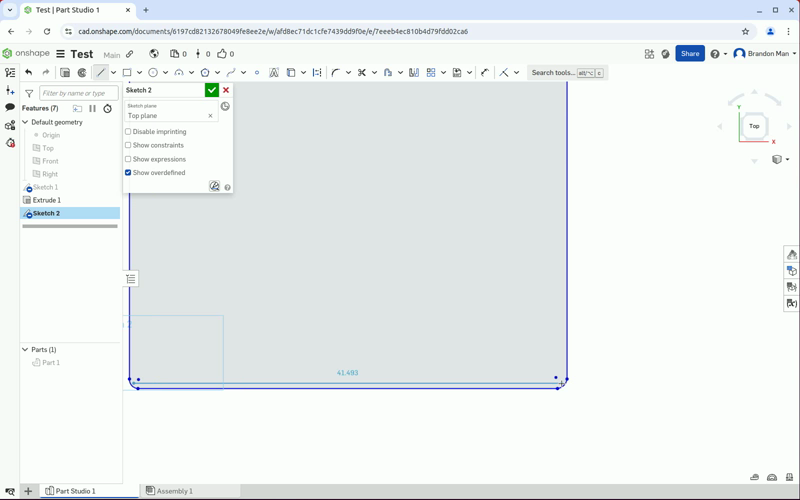
scroll(6)
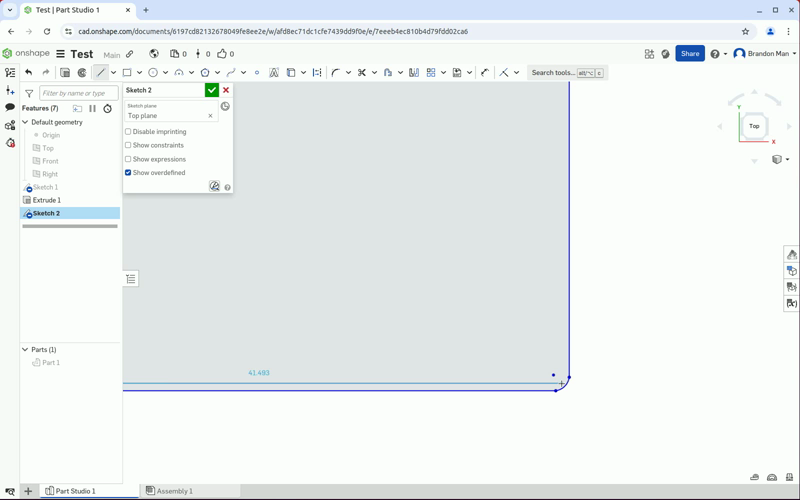
scroll(6)
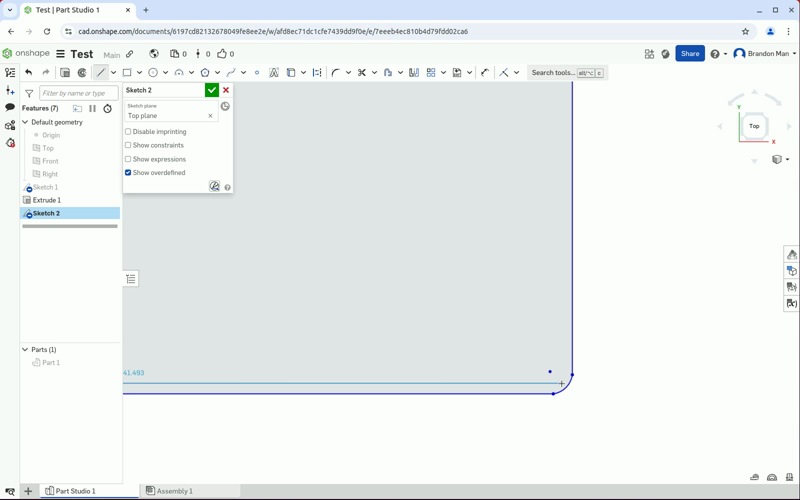
scroll(6)
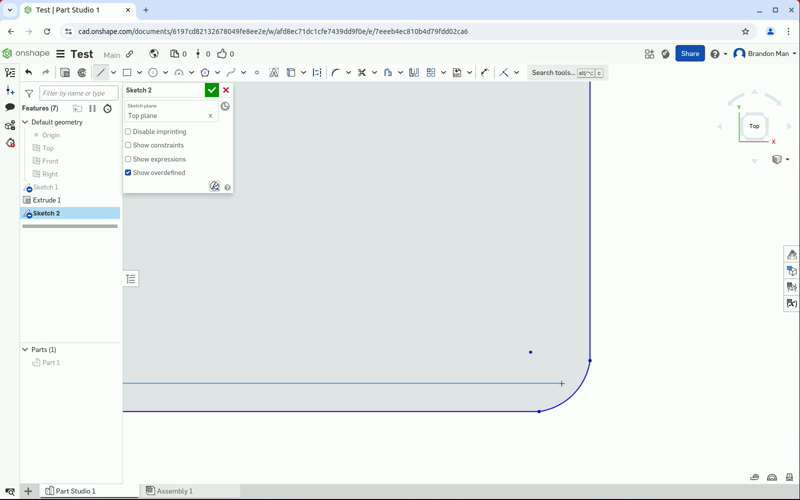
click(561, 383)
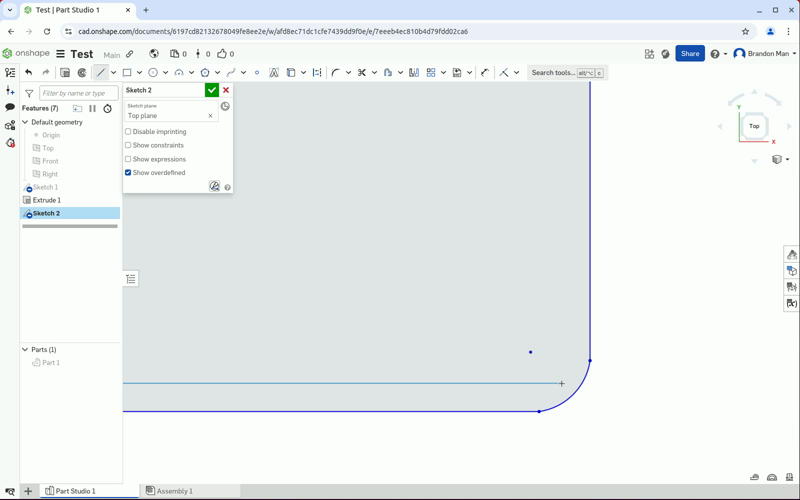
scroll(-6)
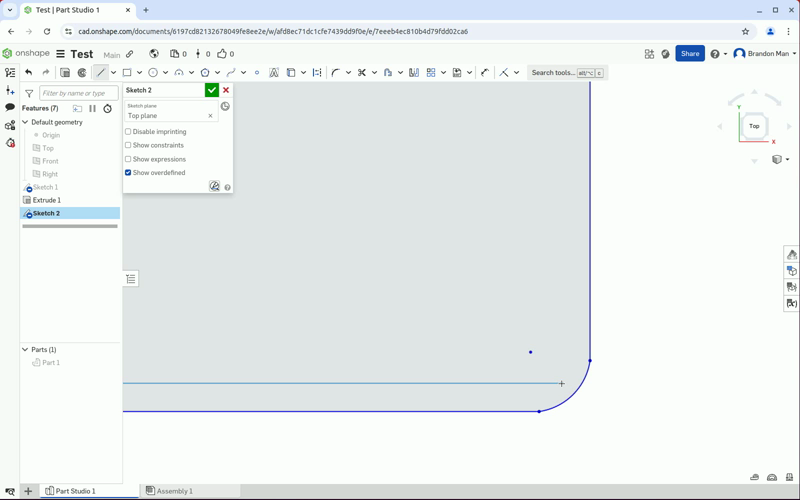
scroll(-6)
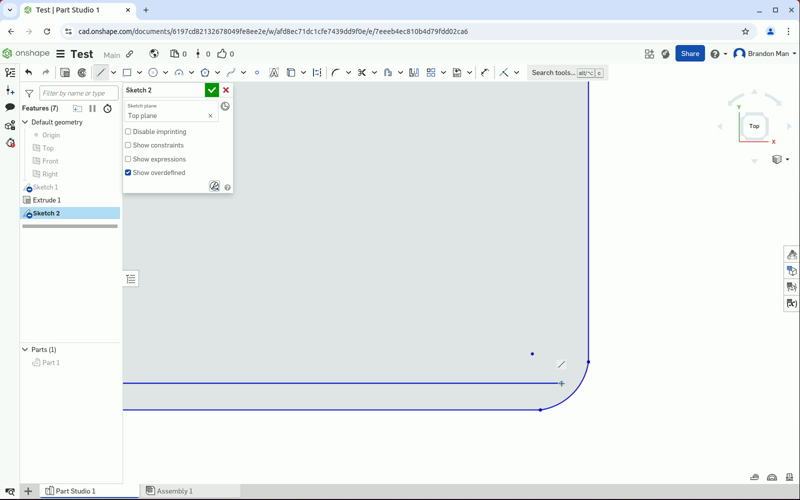
scroll(-6)
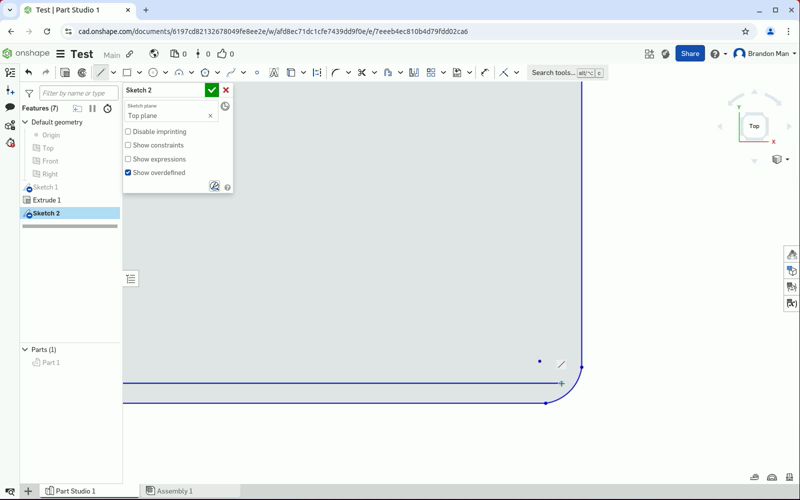
scroll(-6)
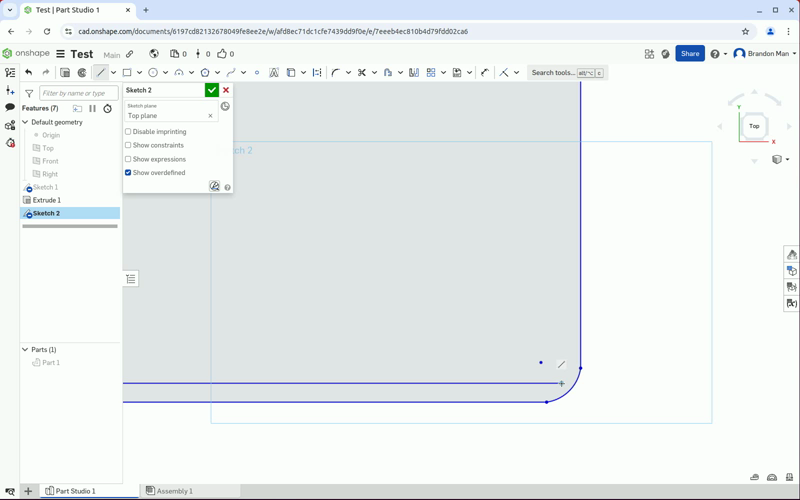
scroll(-6)
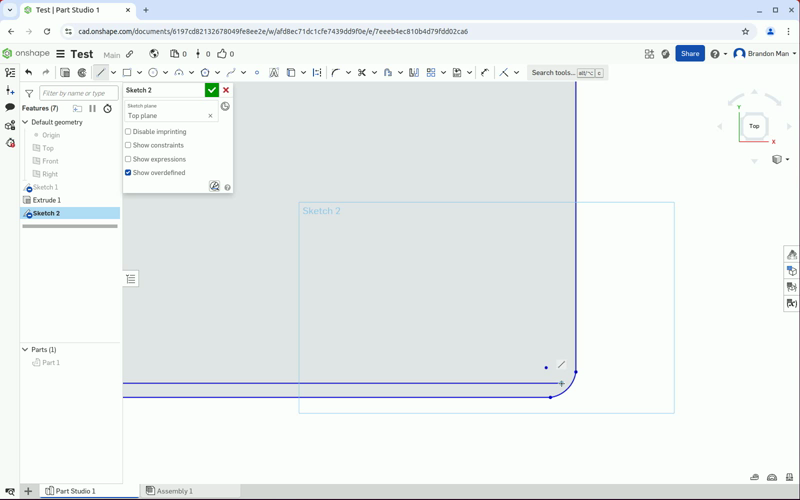
scroll(-6)
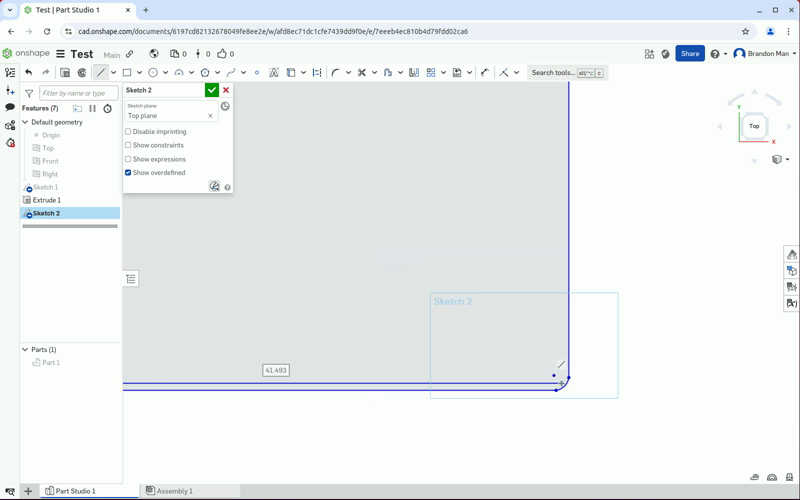
scroll(-6)
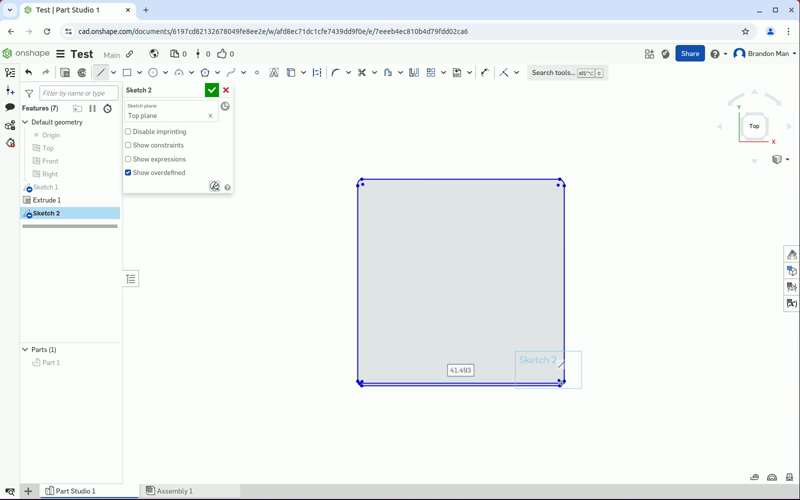
key_up(shift)
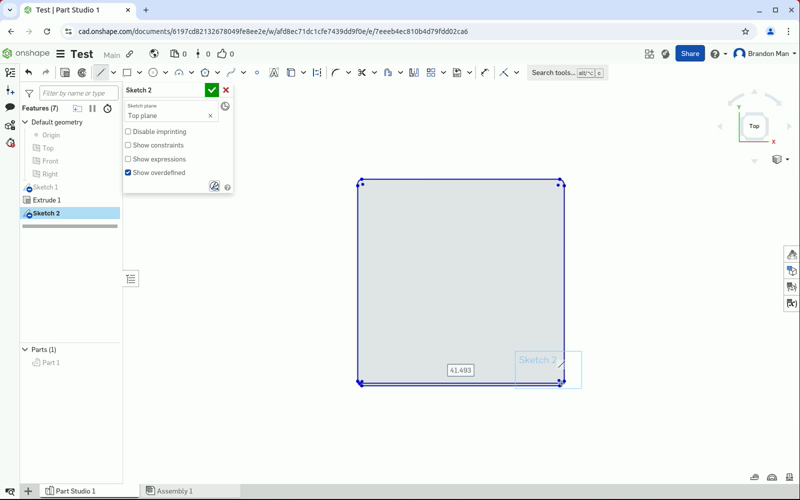
key_down(shift)
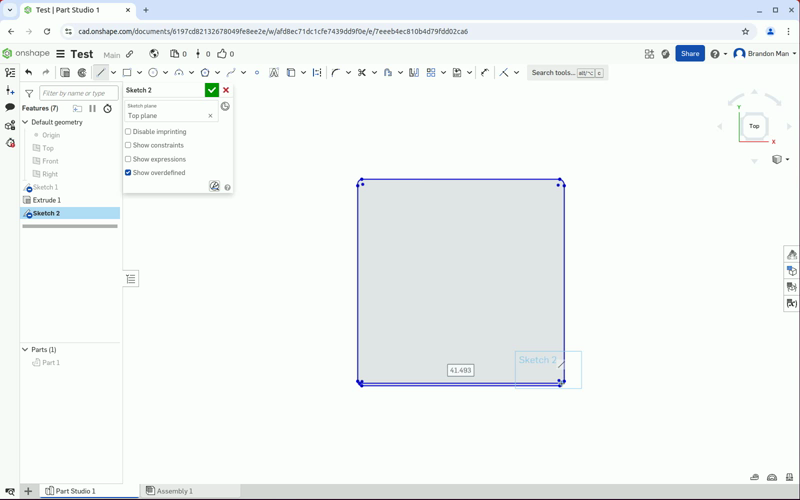
mouse_move(561, 183)
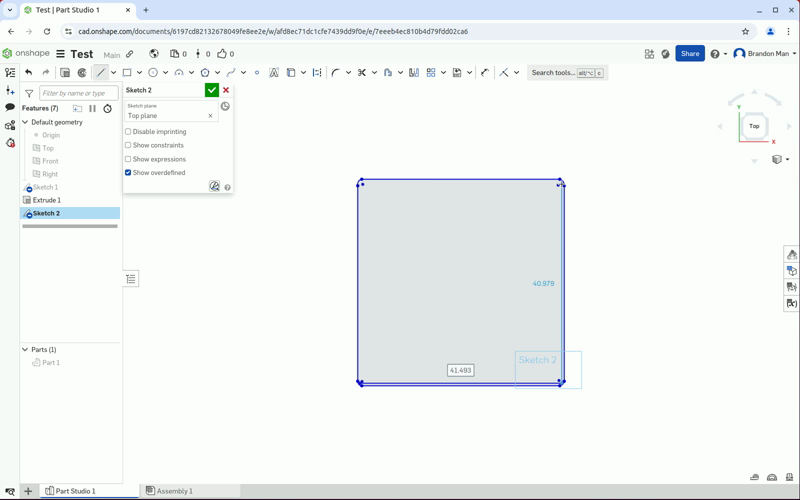
scroll(6)
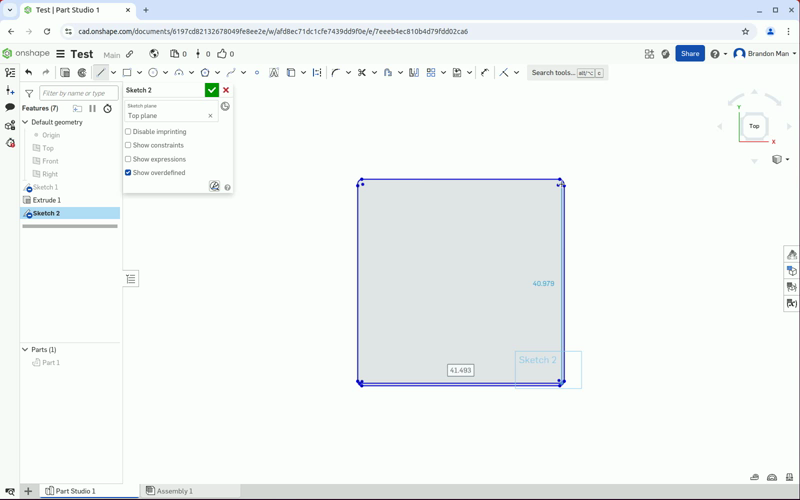
scroll(6)
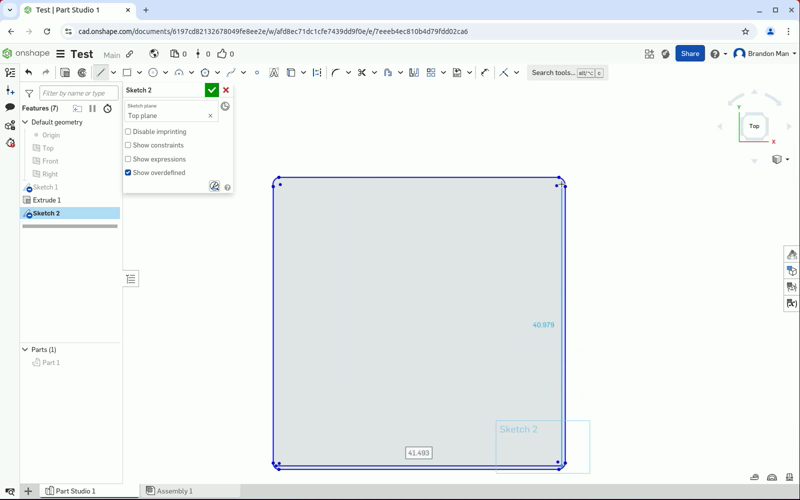
scroll(6)
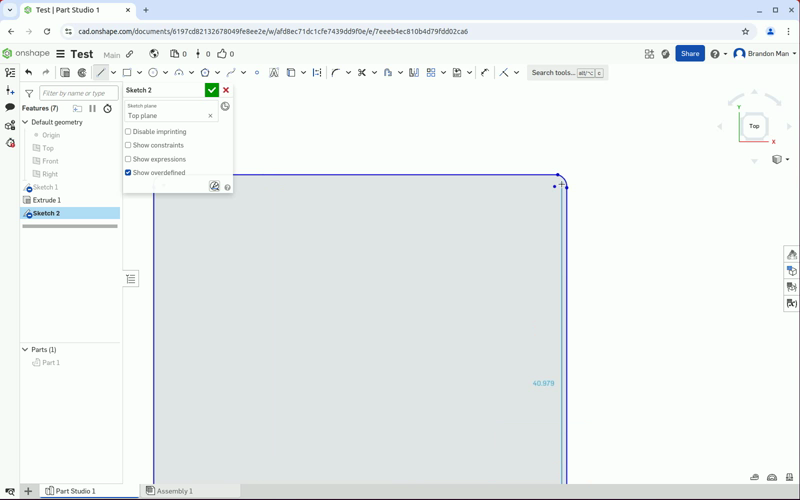
scroll(6)
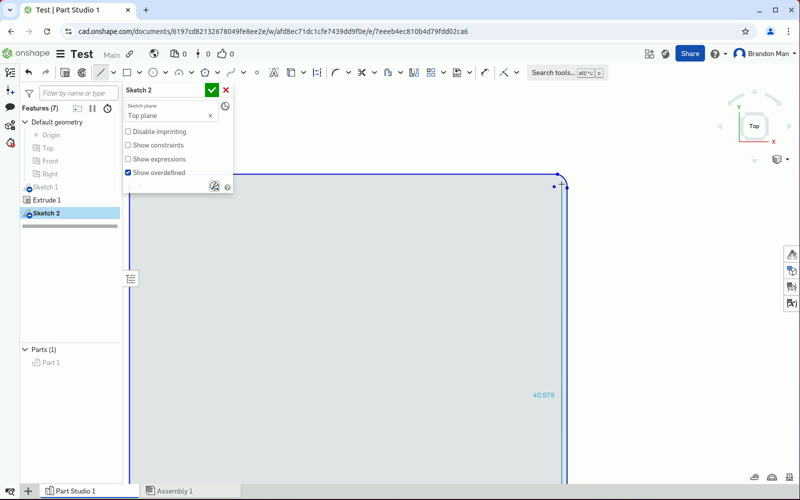
scroll(6)
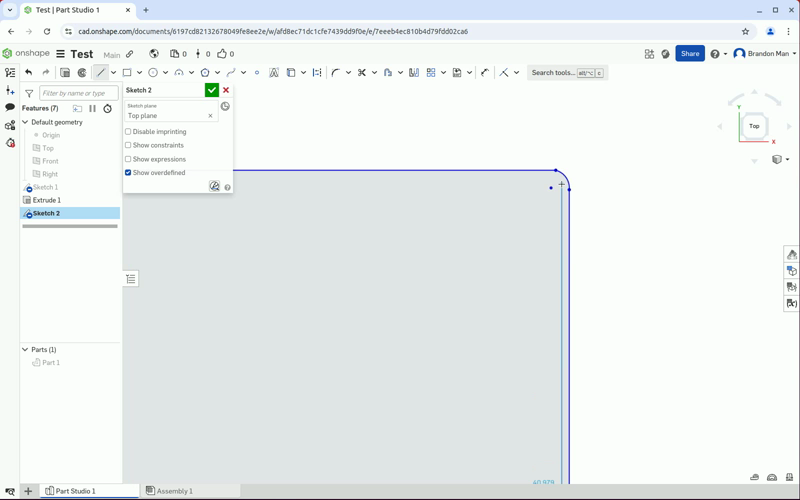
scroll(6)
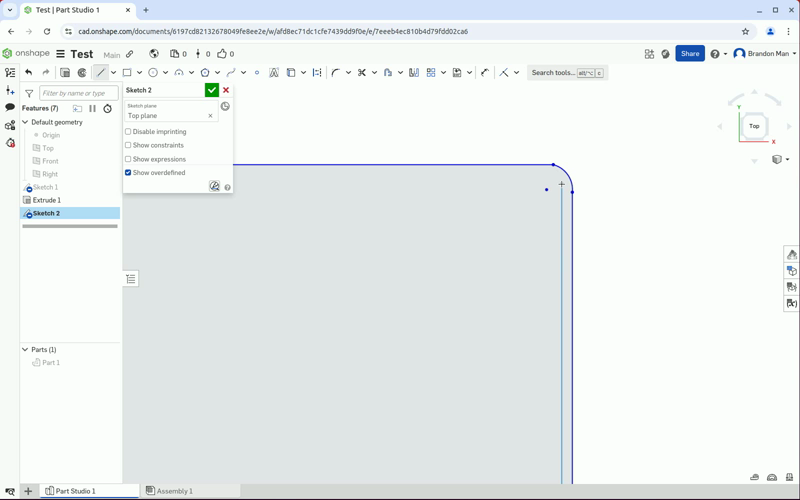
scroll(6)
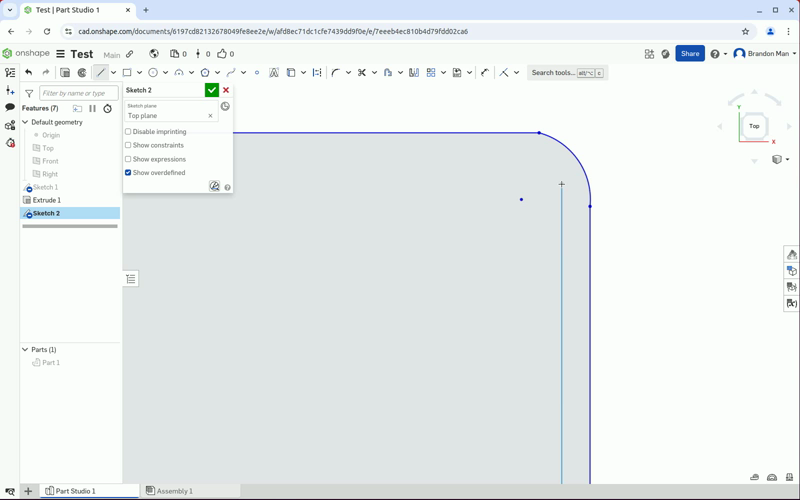
click(561, 183)
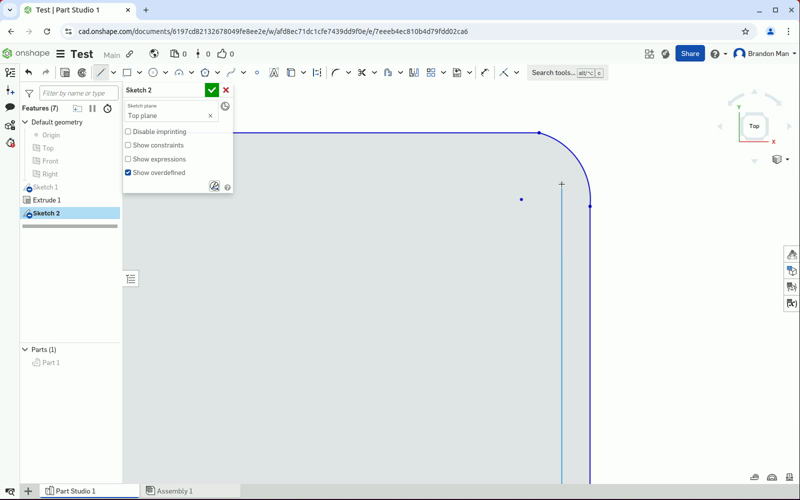
scroll(-6)
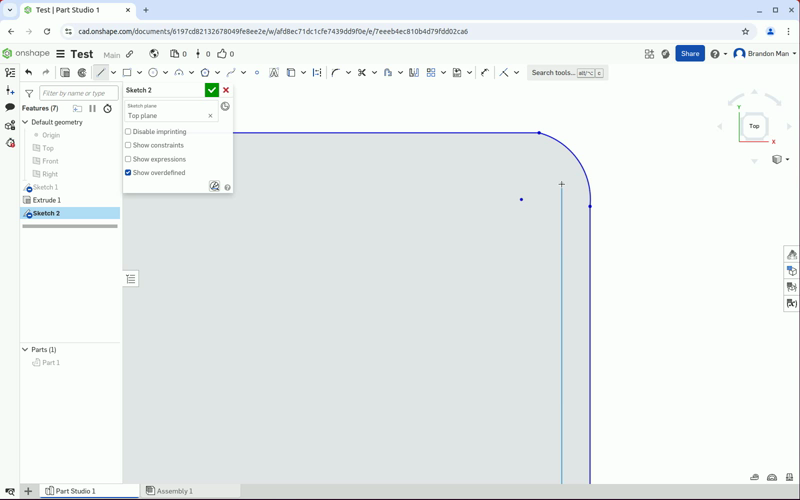
scroll(-6)
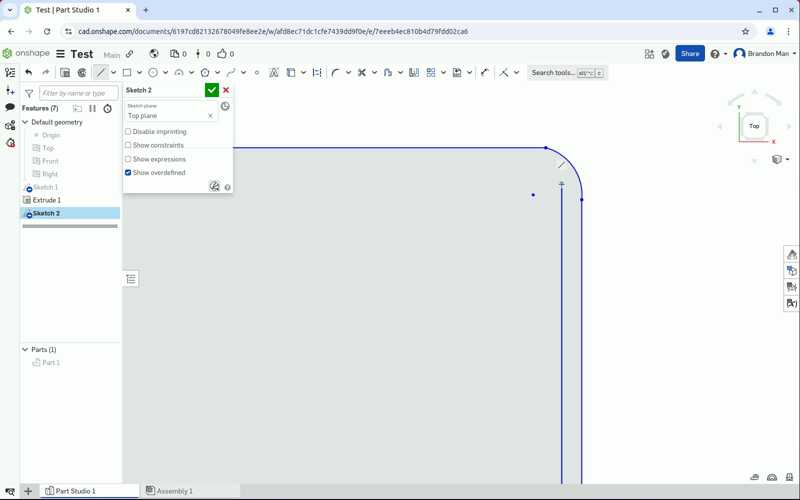
scroll(-6)
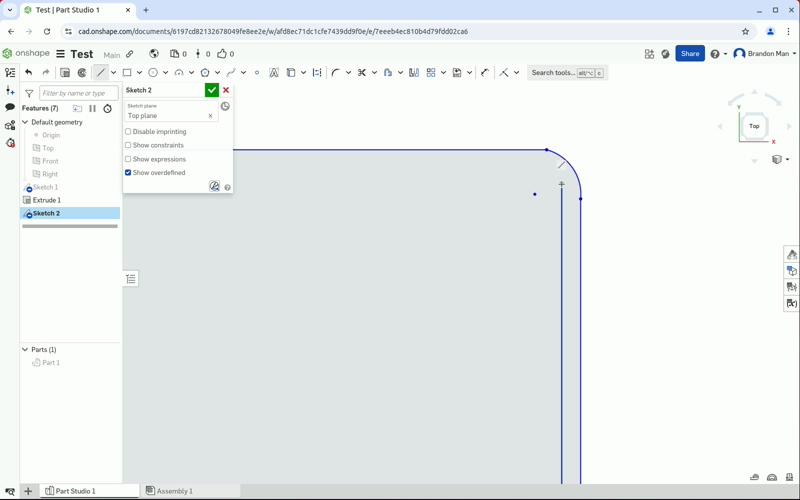
scroll(-6)
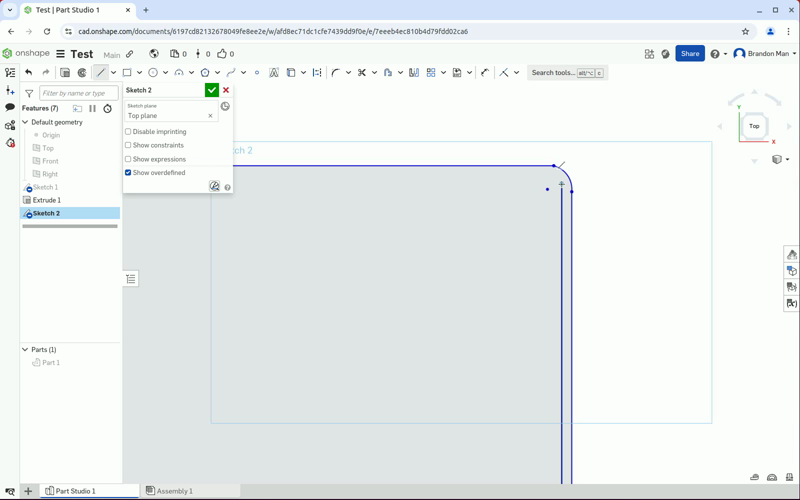
scroll(-6)
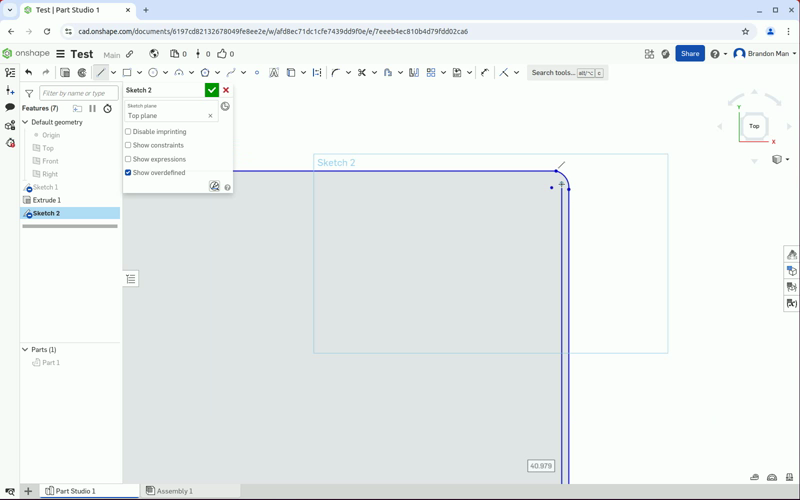
scroll(-6)
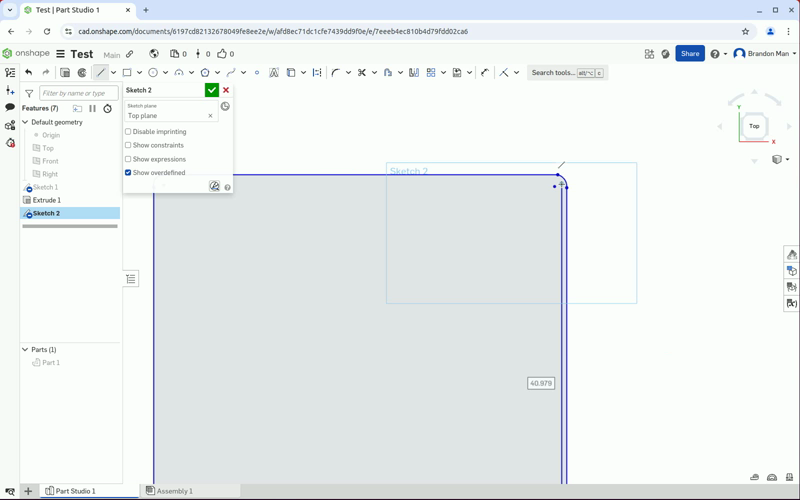
scroll(-6)
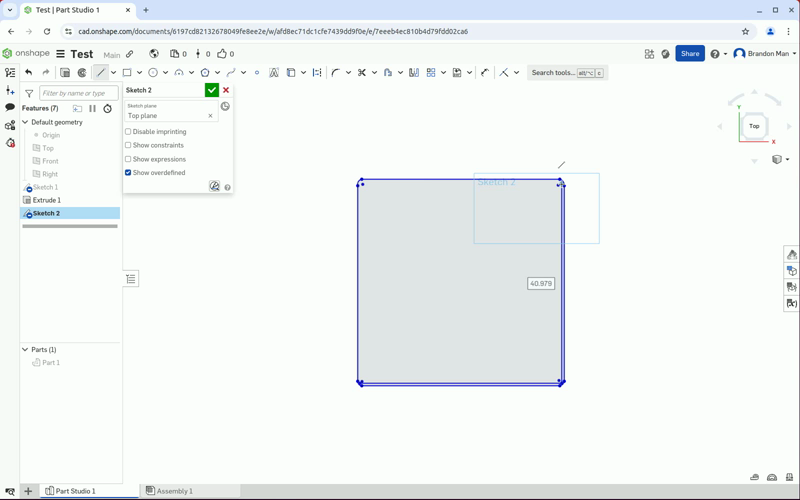
key_up(shift)
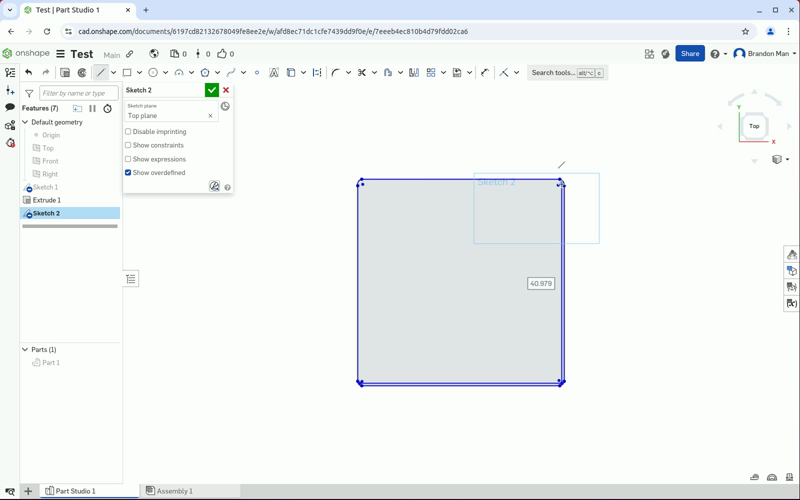
key_down(shift)
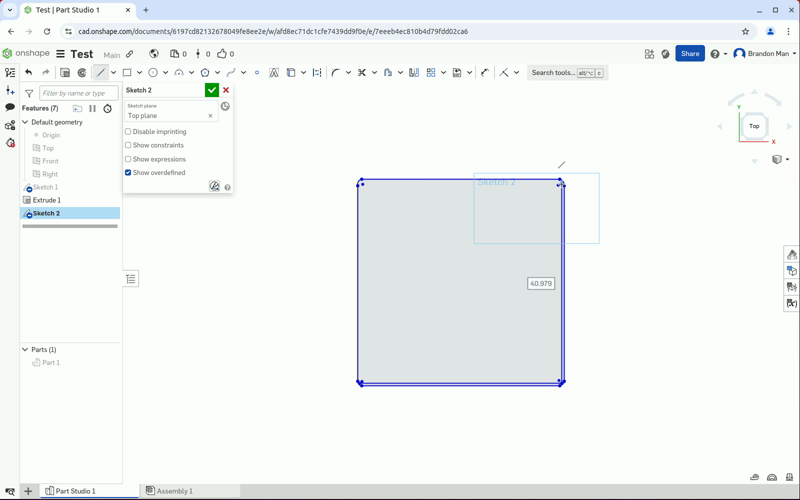
mouse_move(359, 183)
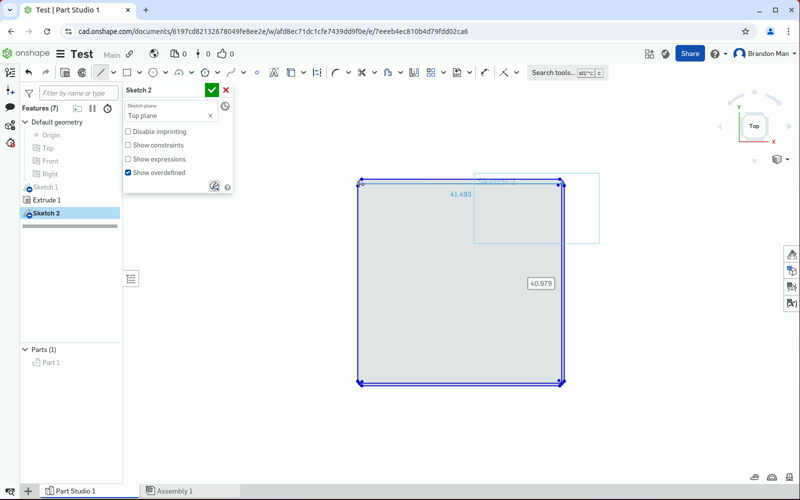
scroll(6)
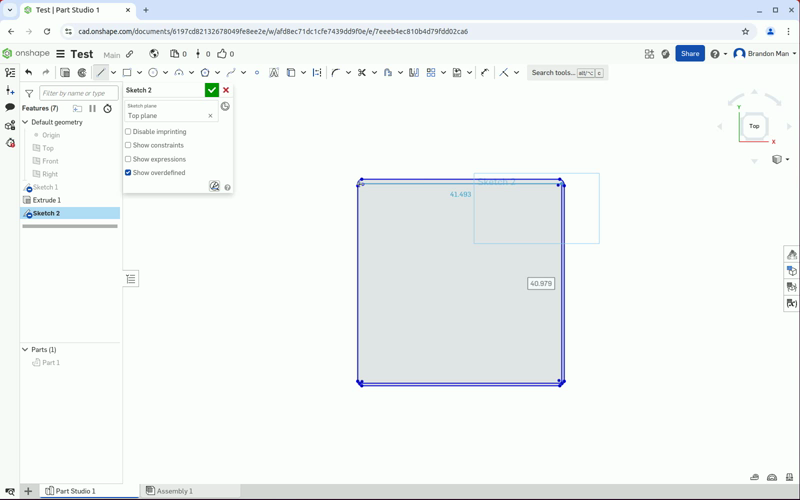
scroll(6)
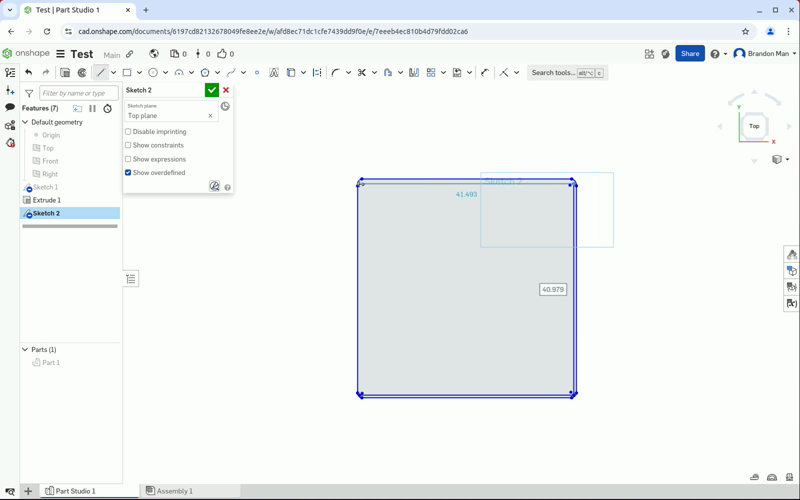
scroll(6)
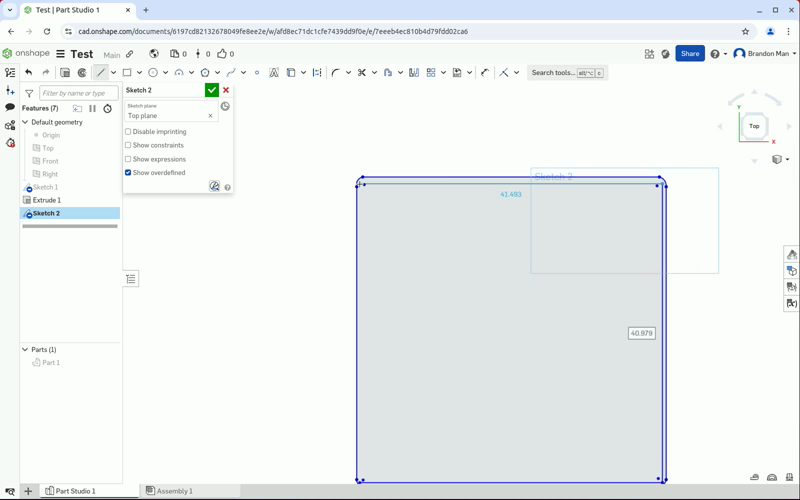
scroll(6)
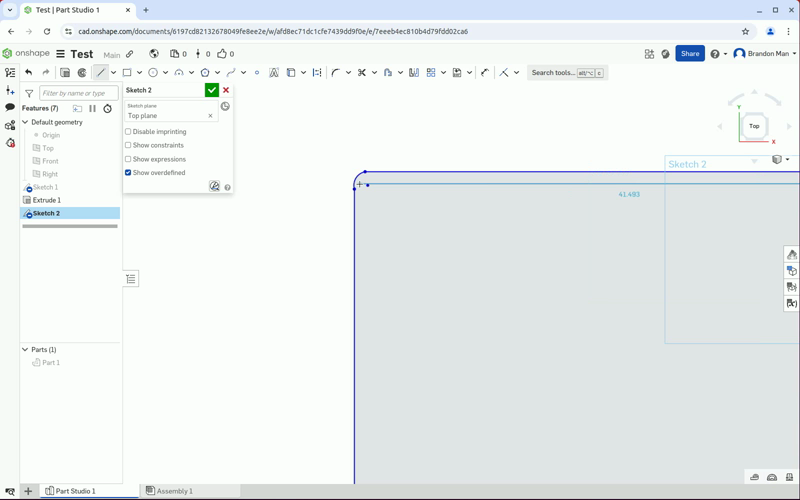
scroll(6)
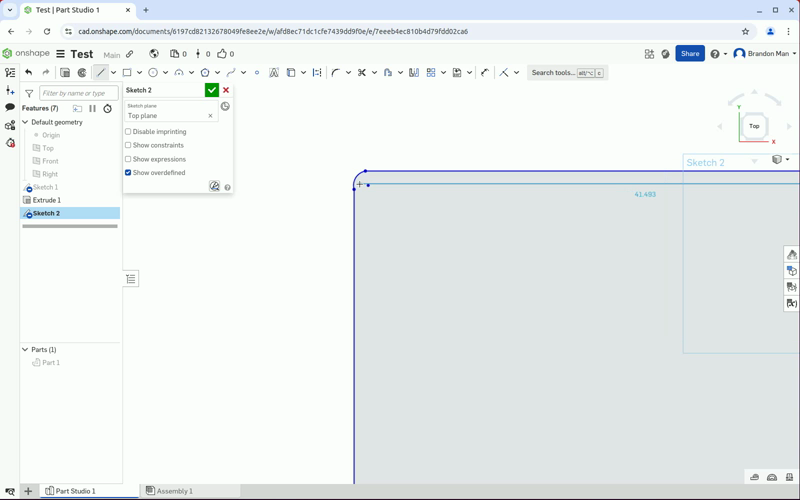
scroll(6)
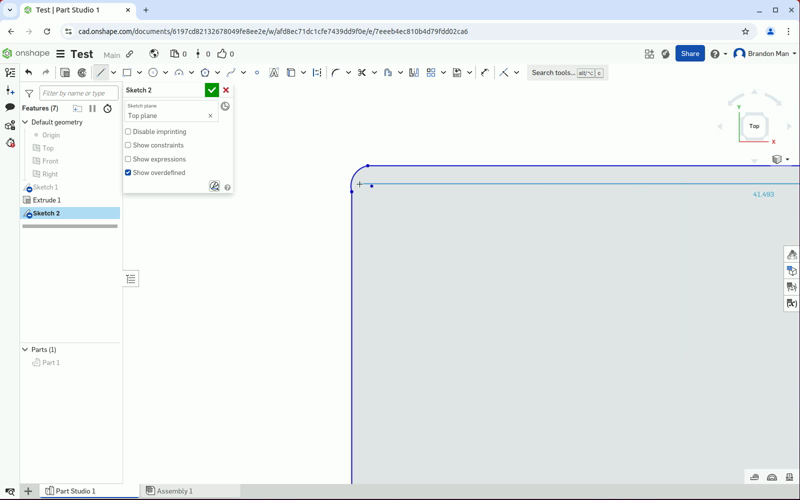
scroll(6)
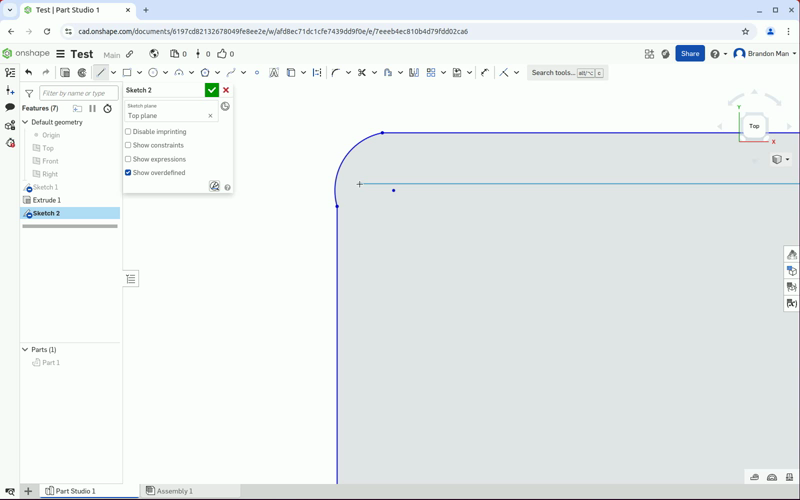
click(359, 183)
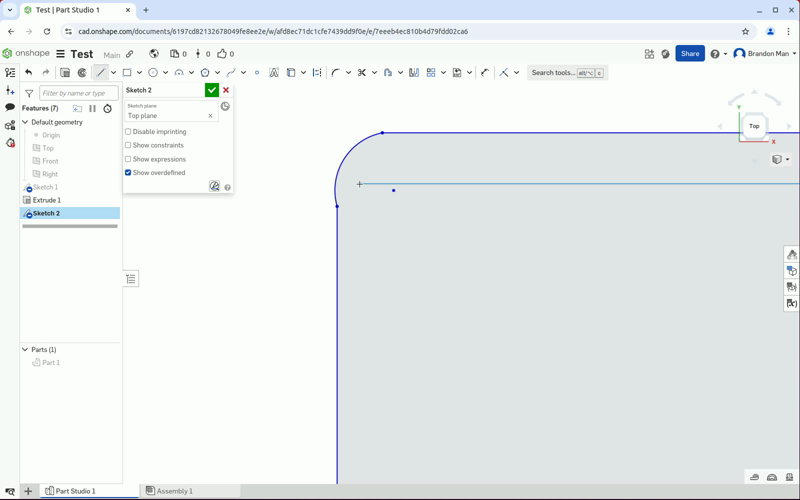
scroll(-6)
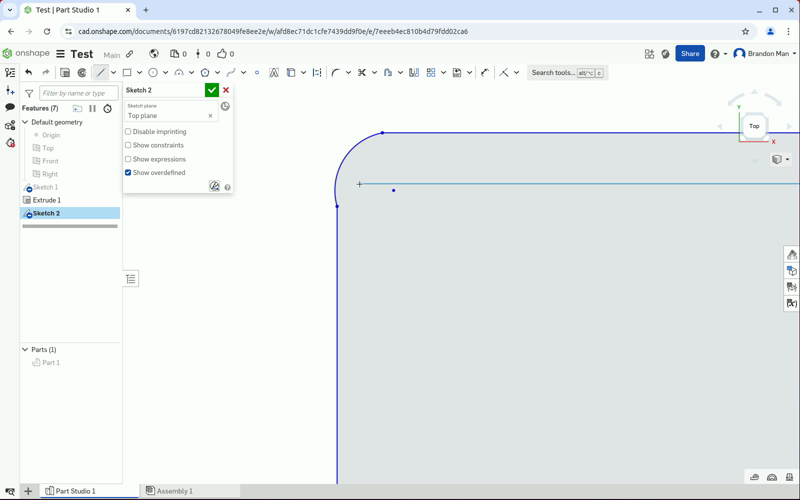
scroll(-6)
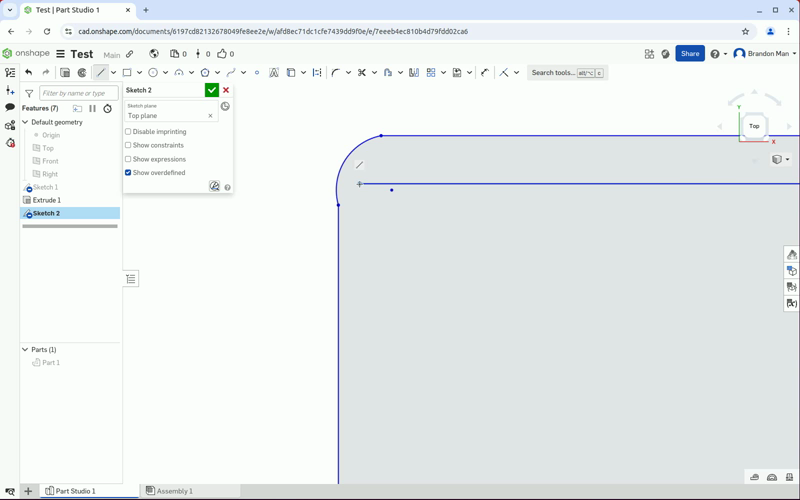
scroll(-6)
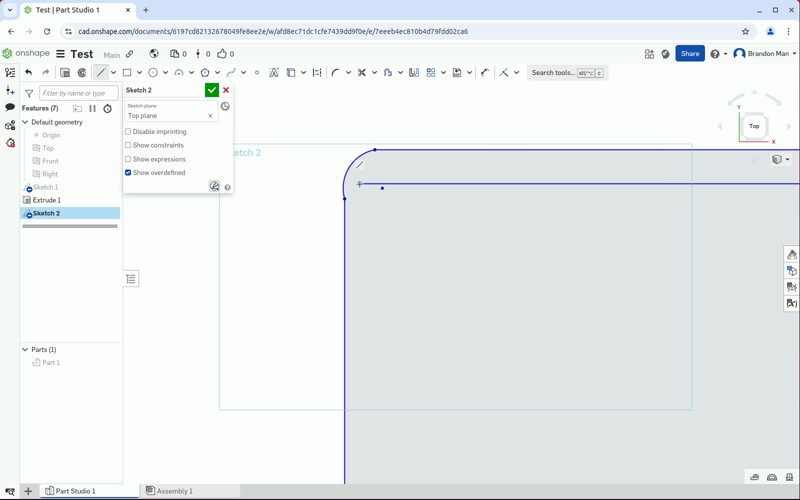
scroll(-6)
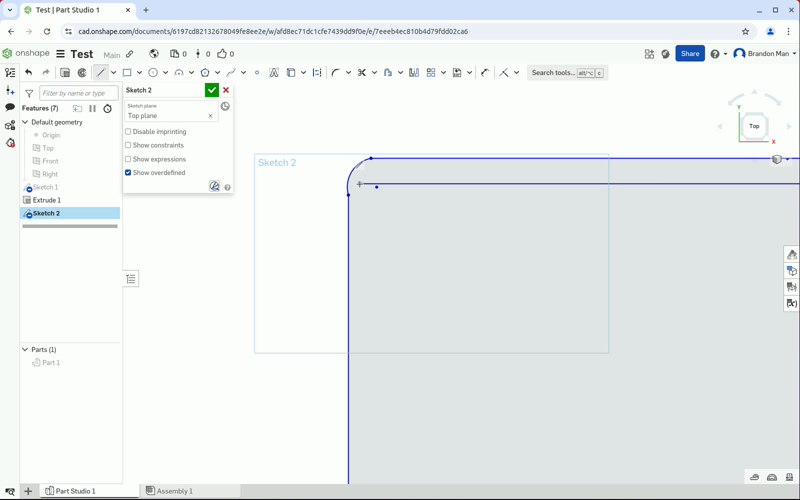
scroll(-6)
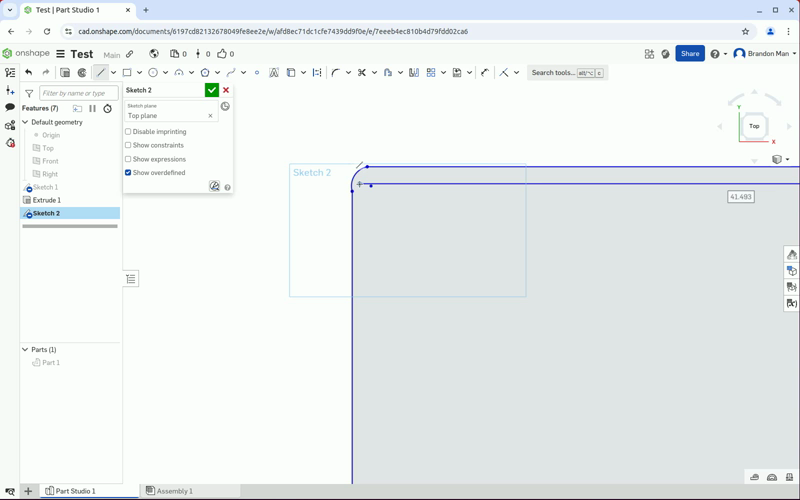
scroll(-6)
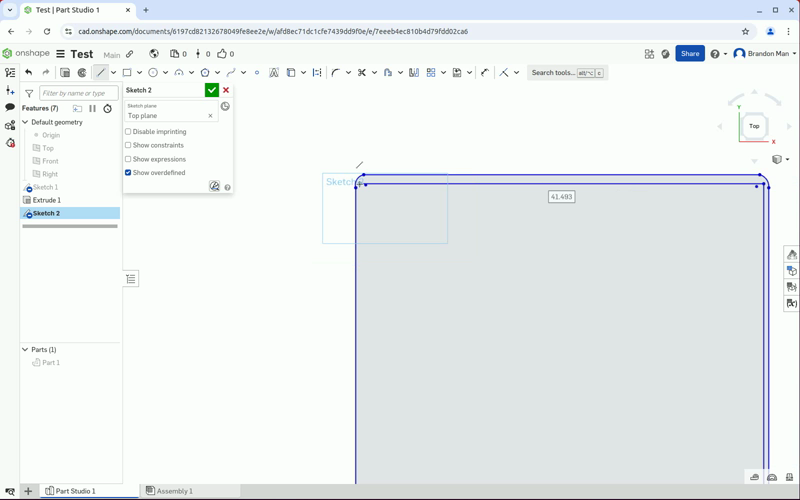
scroll(-6)
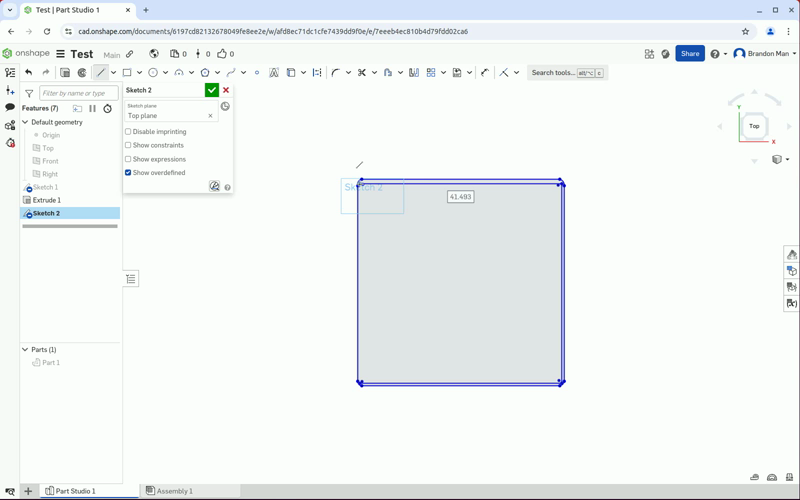
key_up(shift)
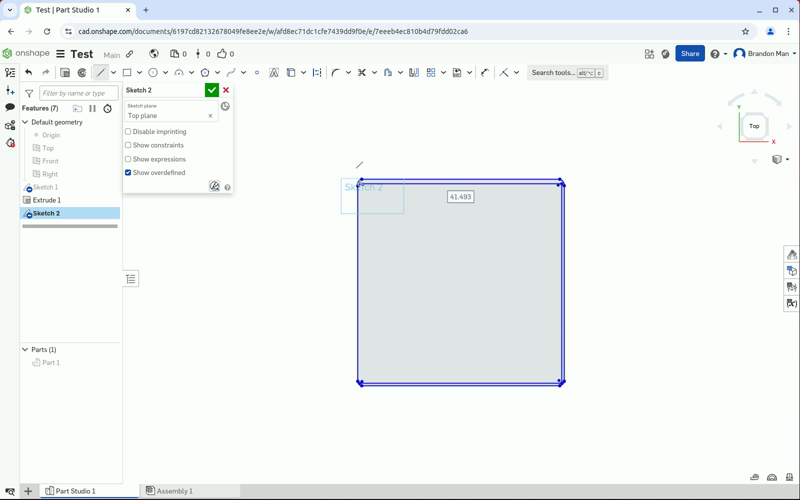
key_down(shift)
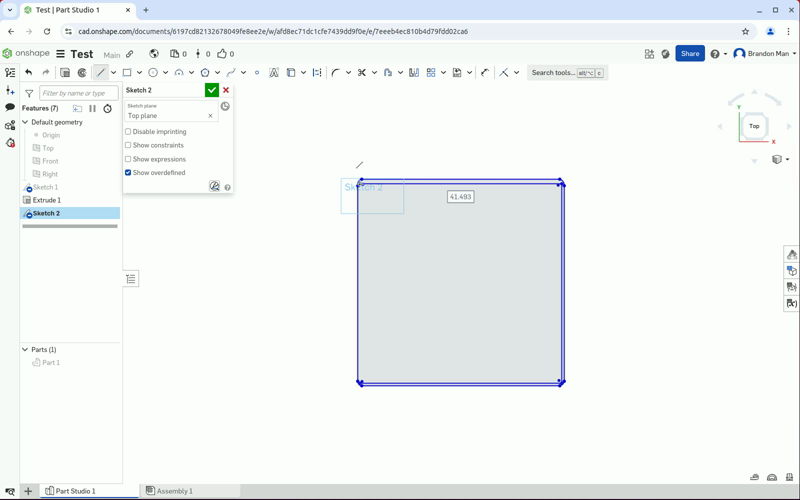
mouse_move(359, 383)
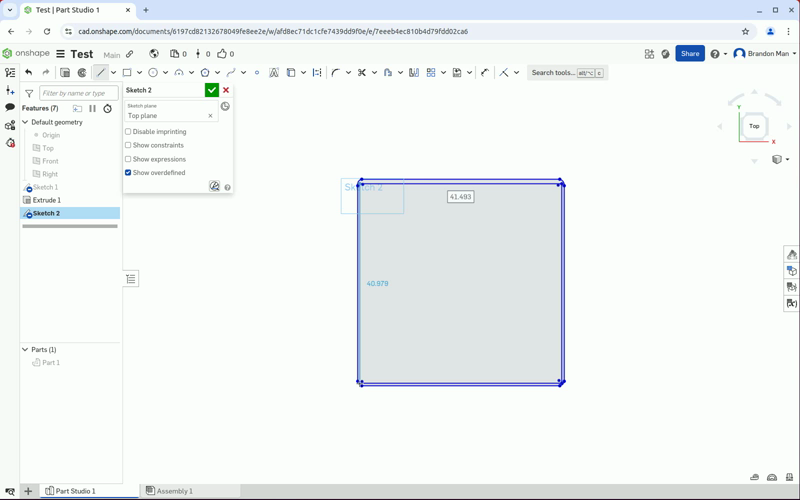
scroll(6)
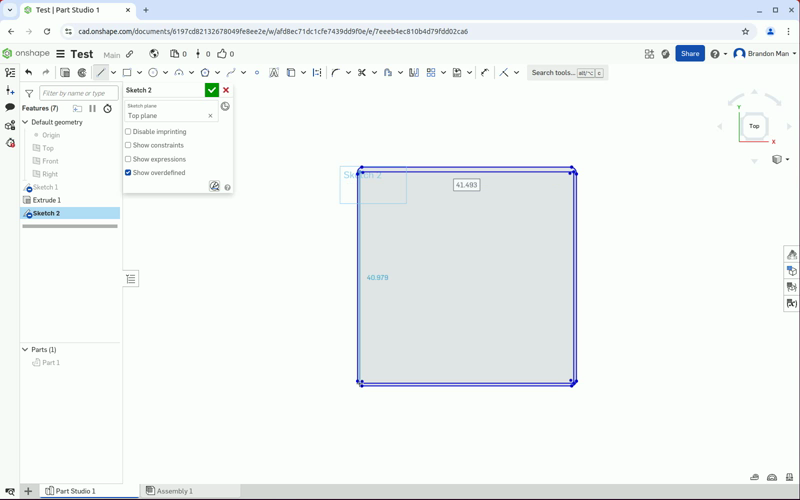
scroll(6)
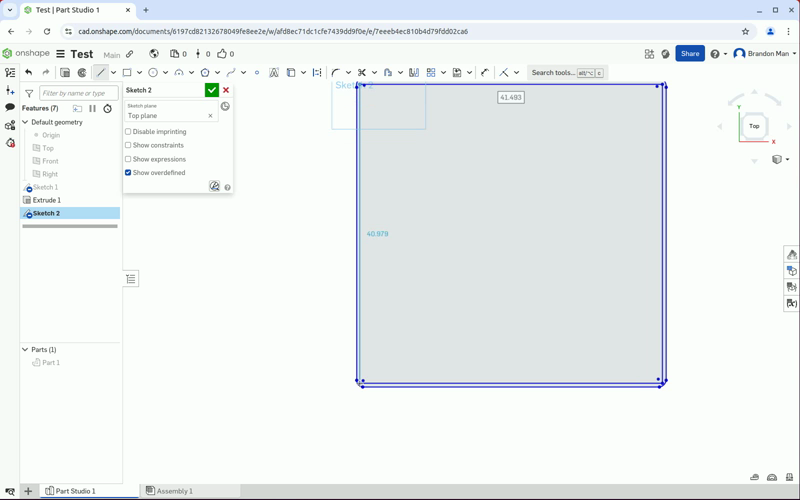
scroll(6)
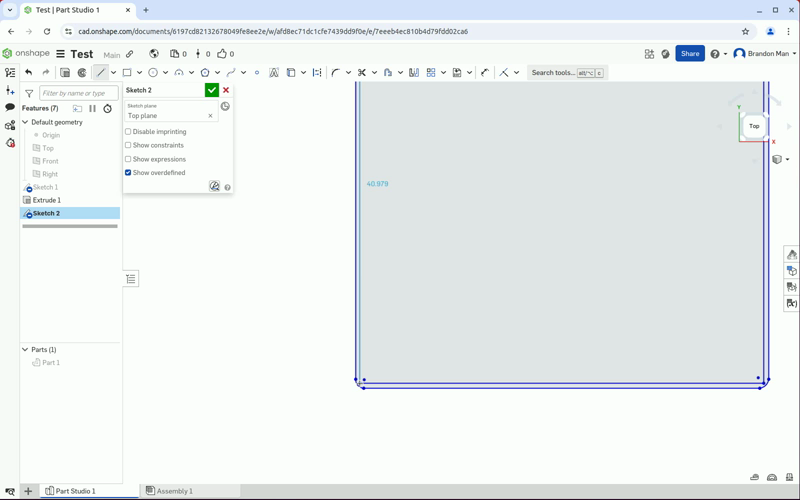
scroll(6)
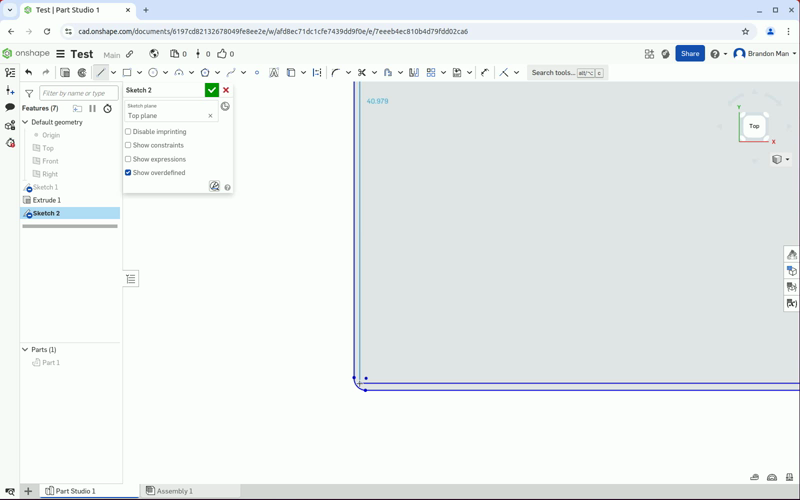
scroll(6)
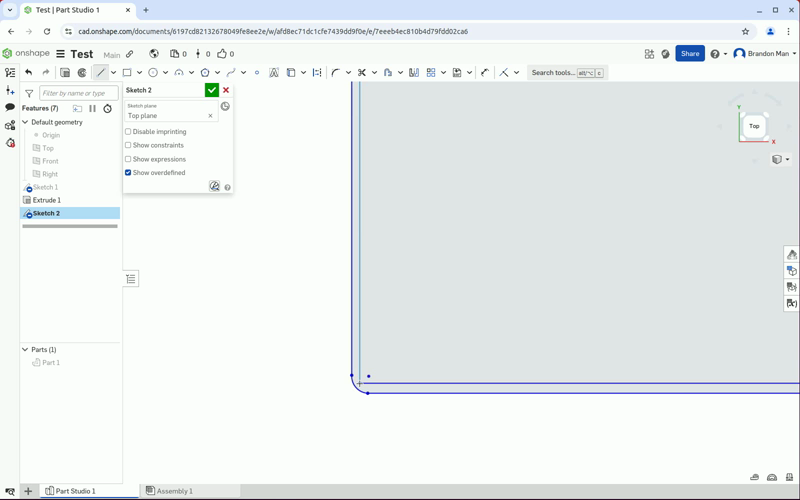
scroll(6)
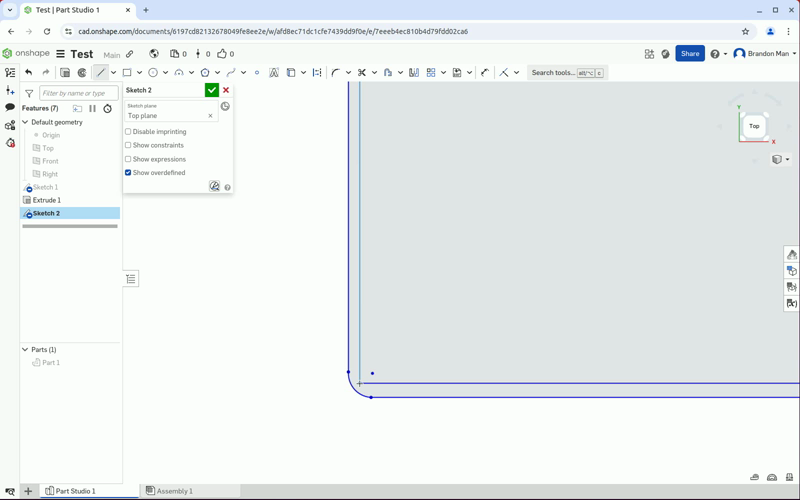
scroll(6)
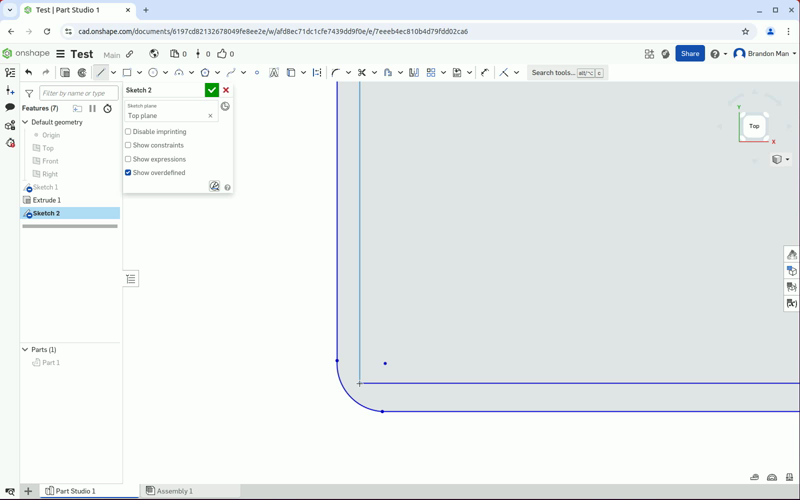
key_up(shift)
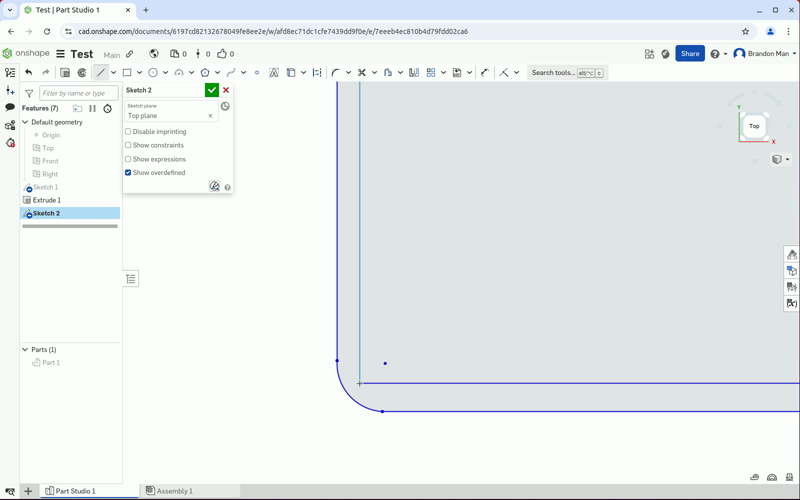
click(359, 383)
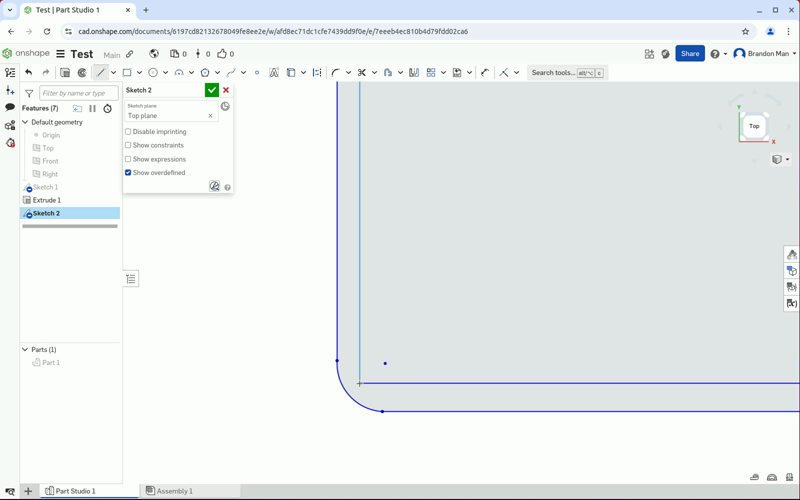
scroll(-6)
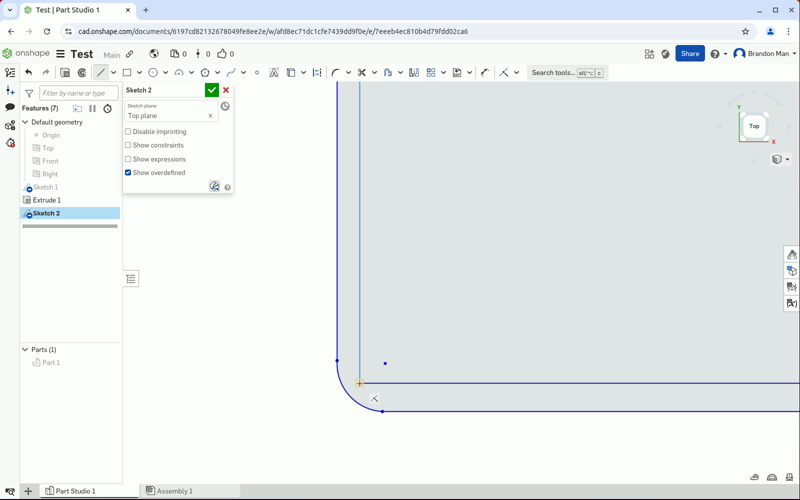
scroll(-6)
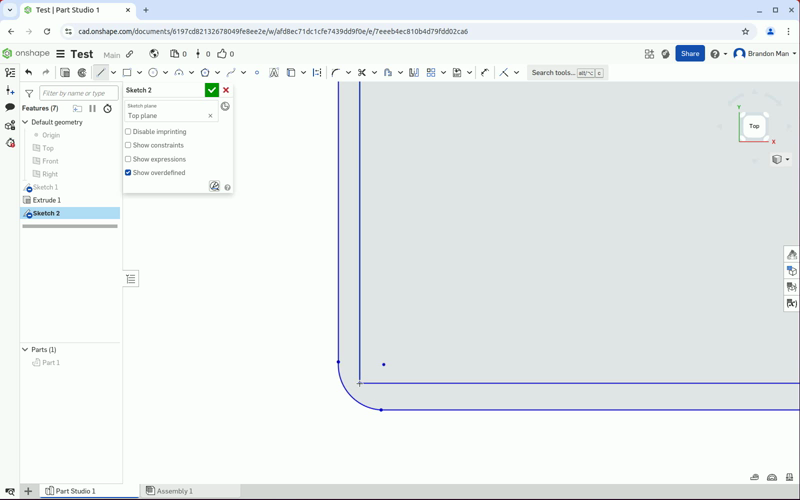
scroll(-6)
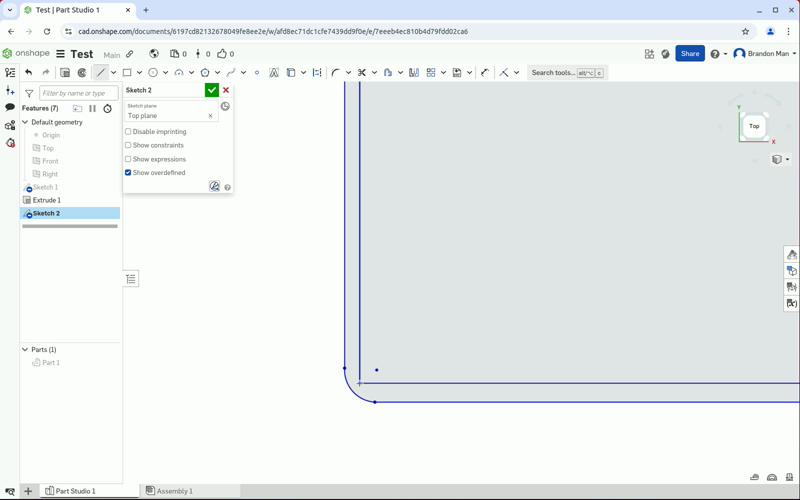
scroll(-6)
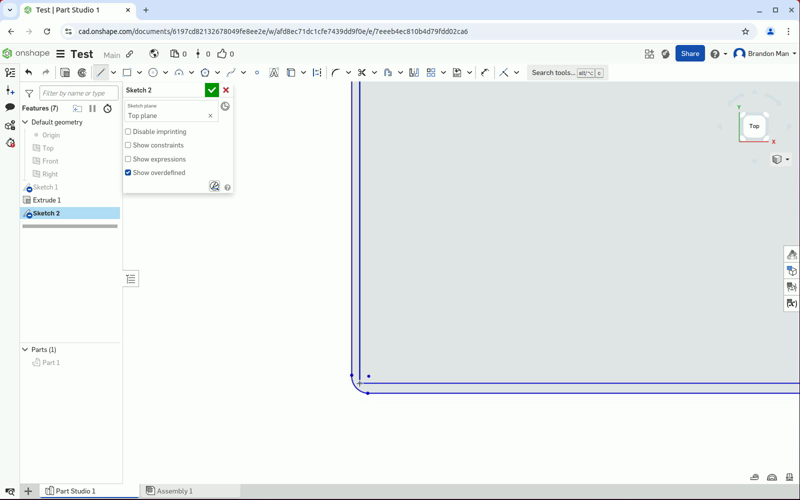
scroll(-6)
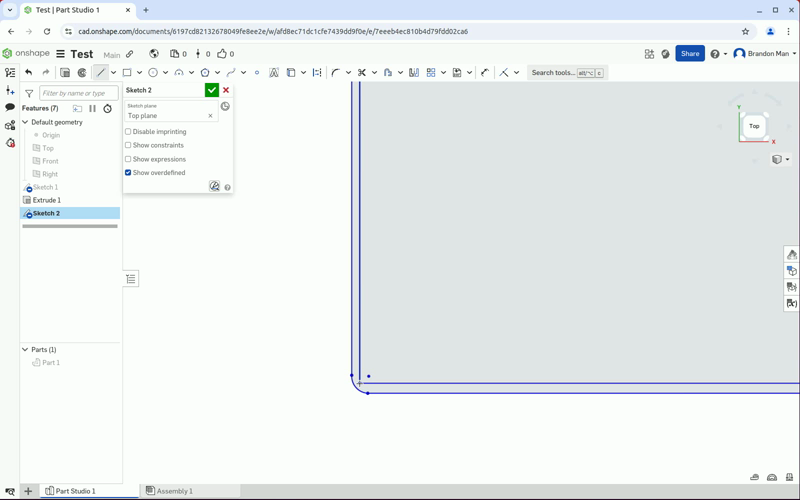
scroll(-6)
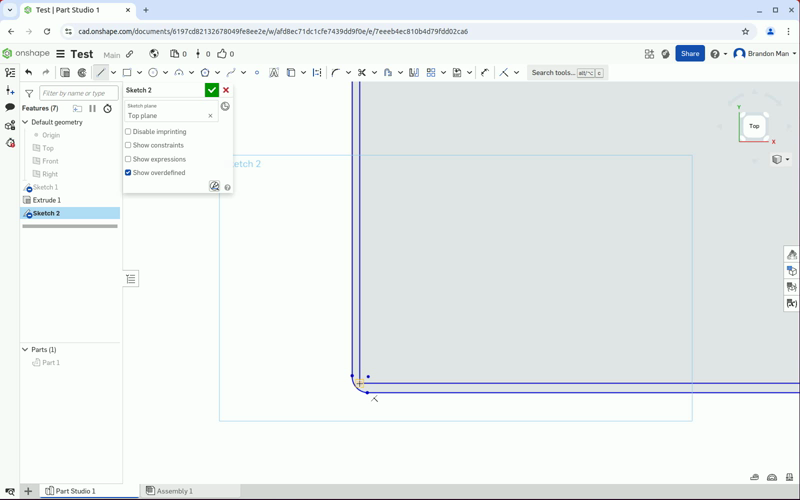
scroll(-6)
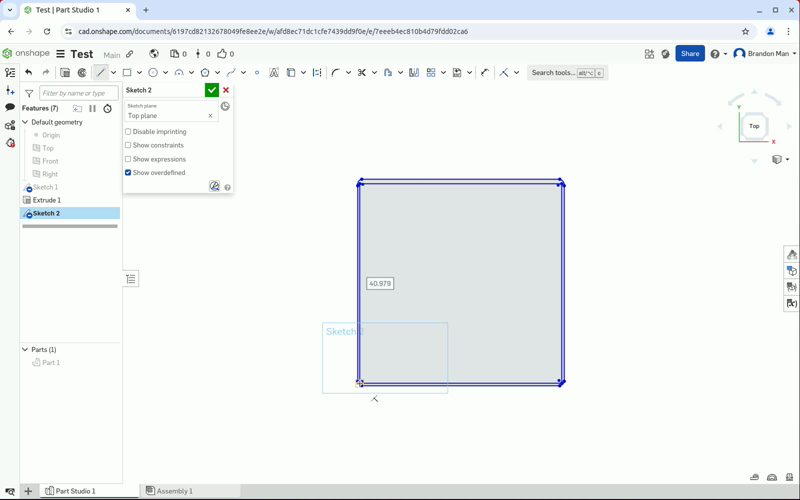
key(esc)
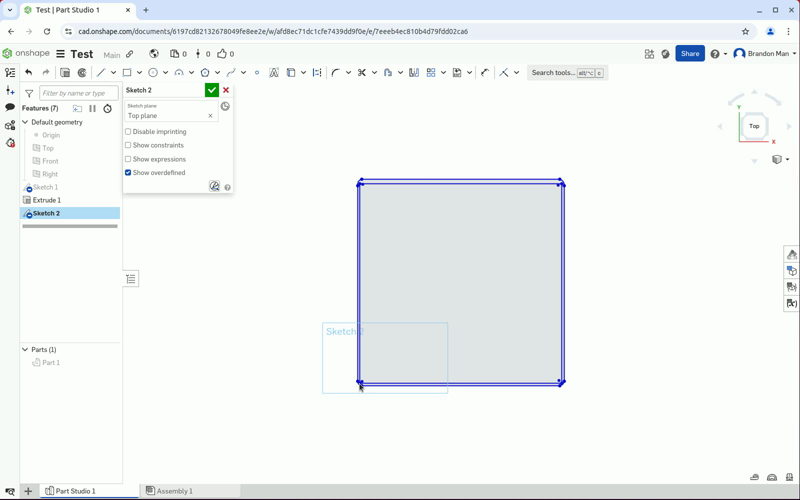
mouse_move(529, 180)
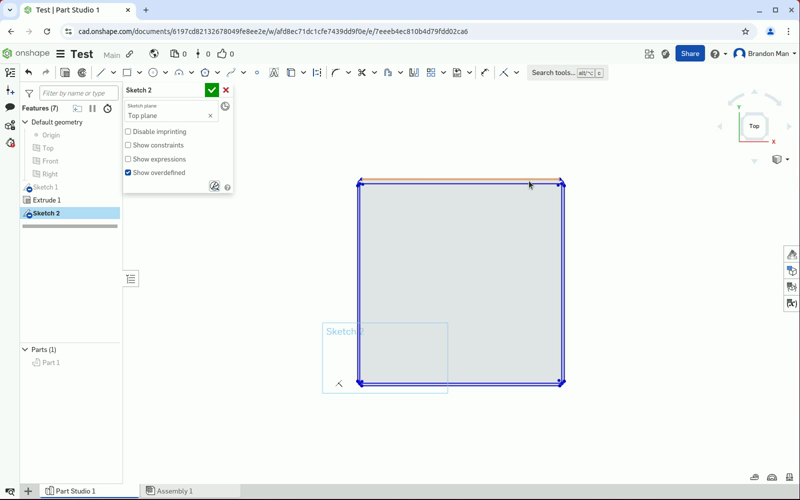
click(529, 180)
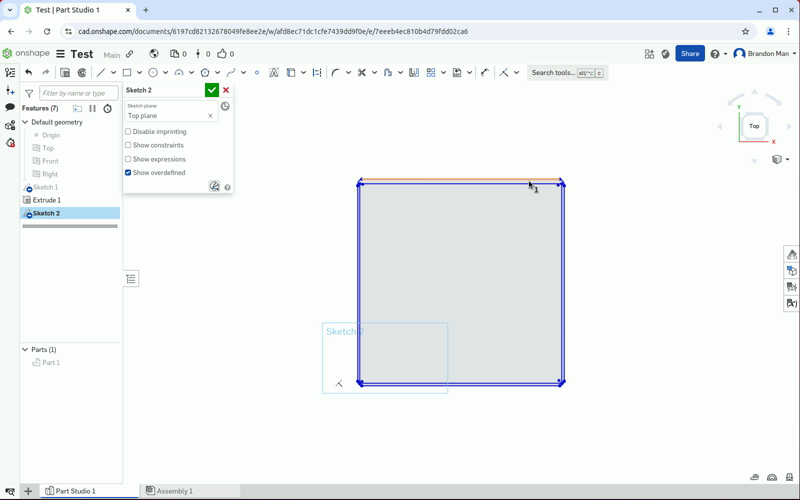
mouse_move(73, 352)
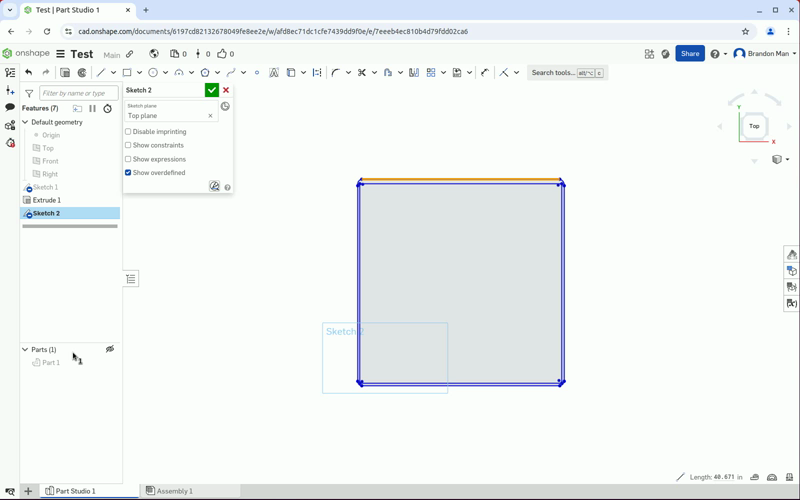
key(shift+y)
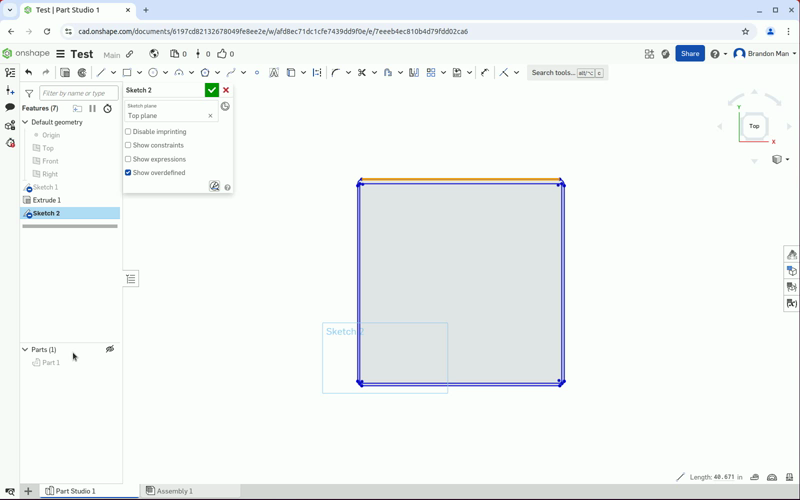
key(shift+e)
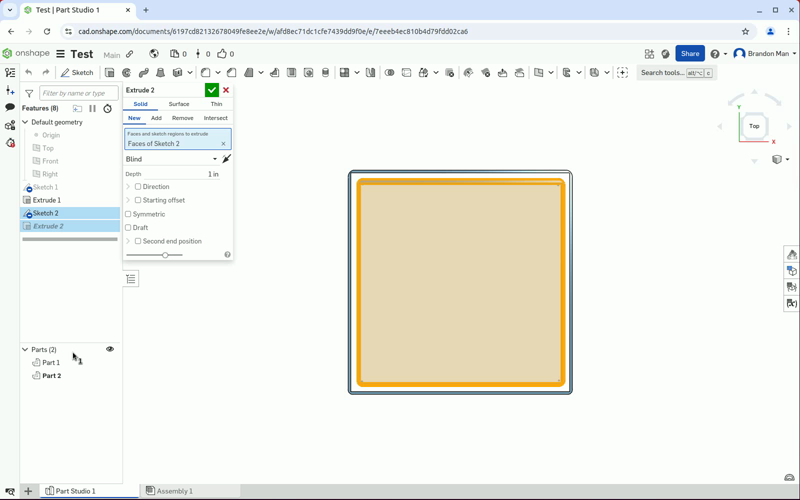
mouse_move(143, 106)
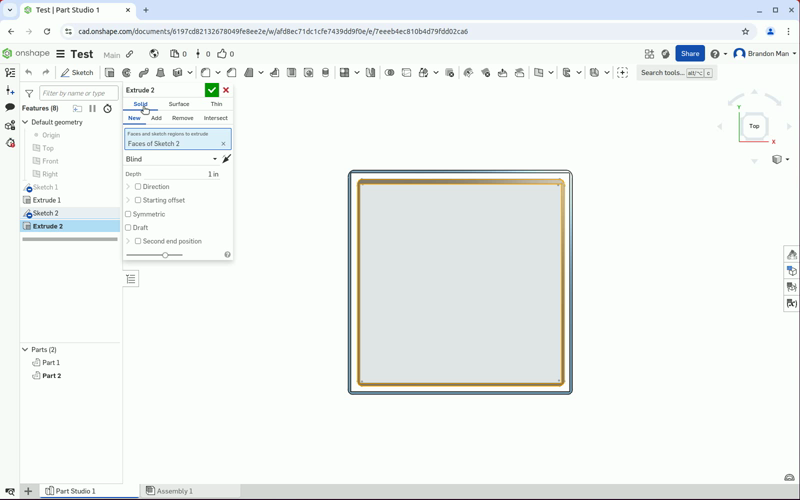
click(143, 106)
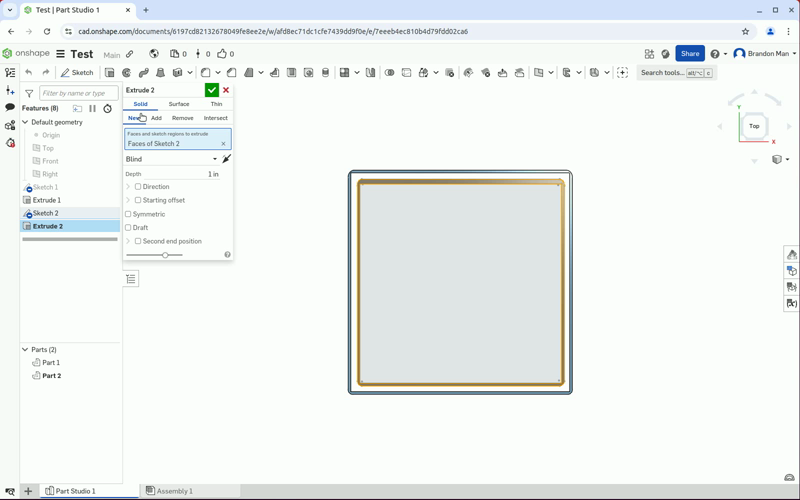
mouse_move(137, 120)
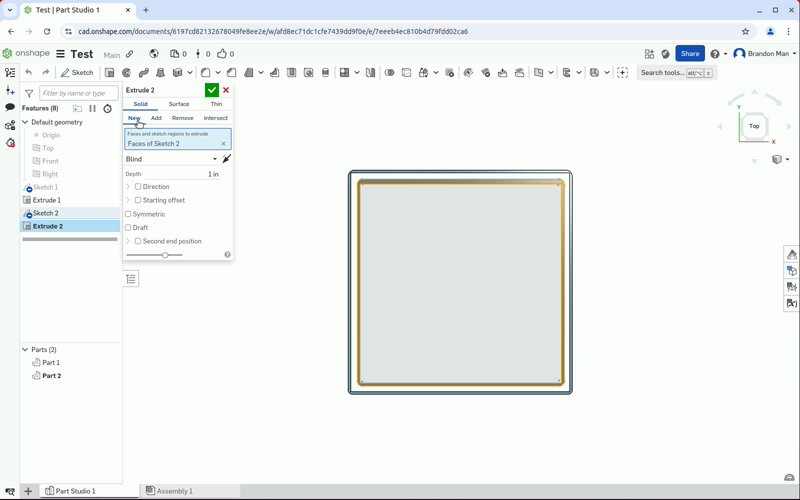
click(137, 120)
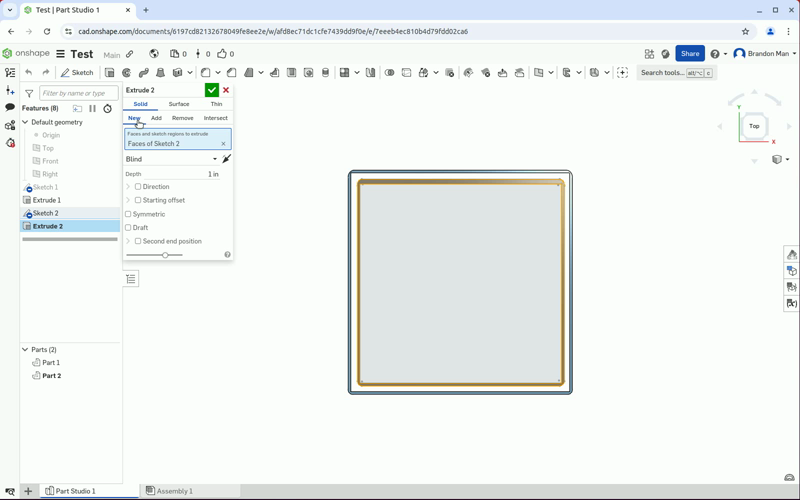
key(tab, 4)
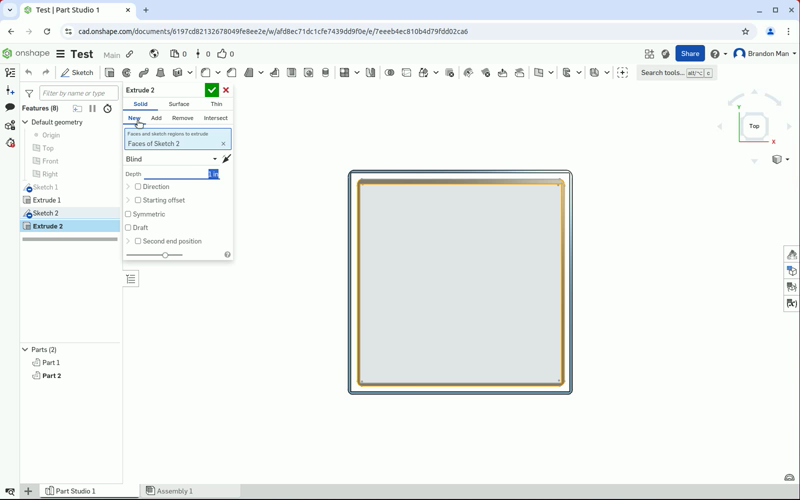
text(5.536)
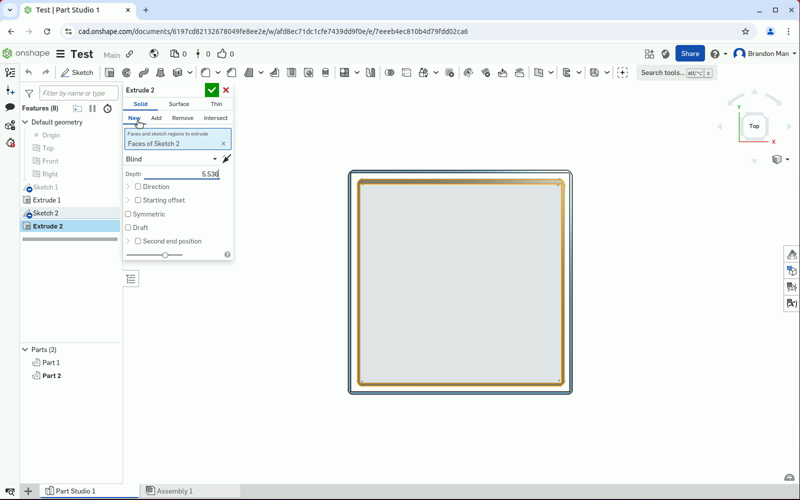
key(enter)
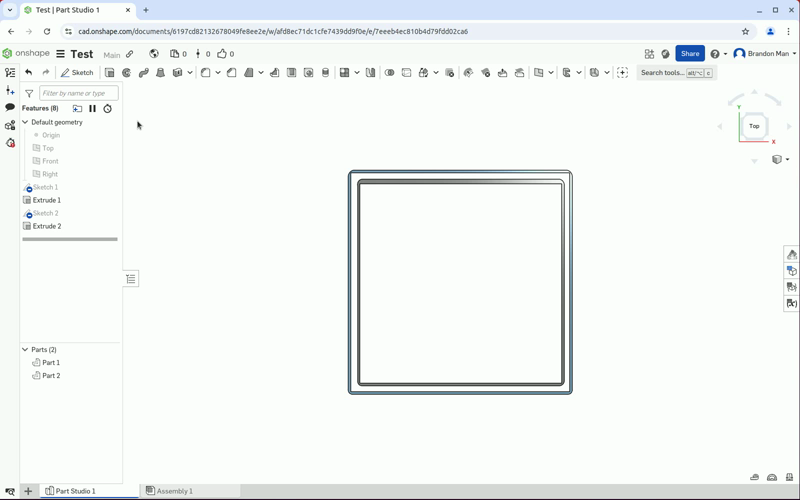
key(shift+h)
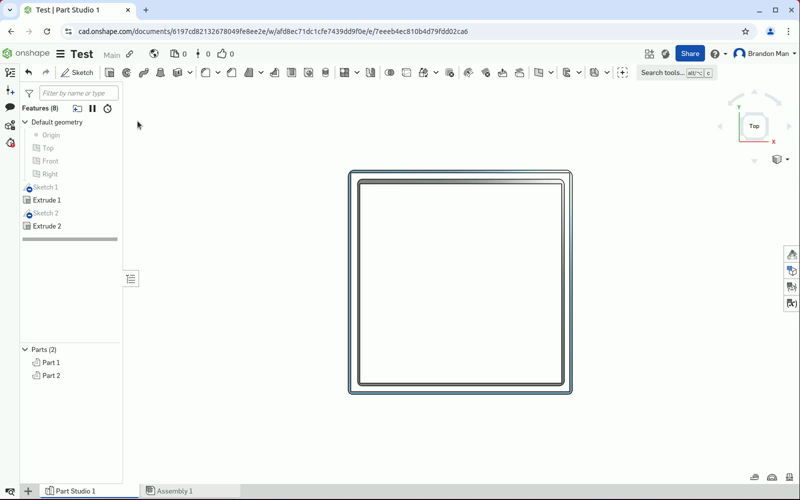
key(shift+h)
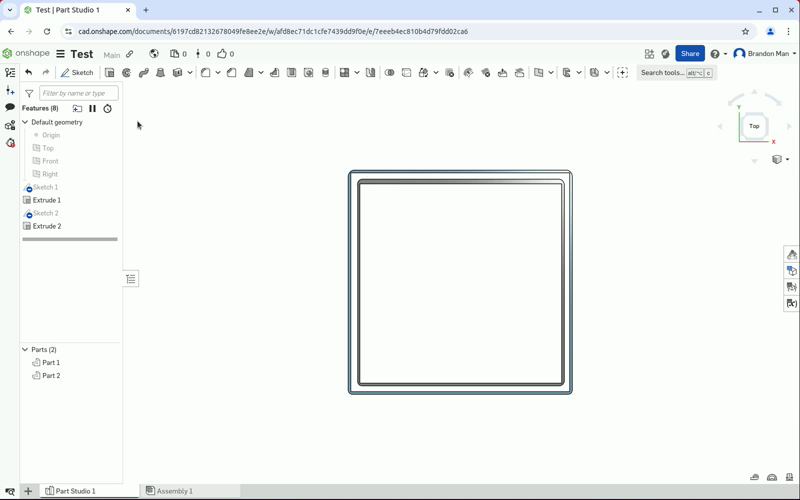
mouse_move(73, 189)
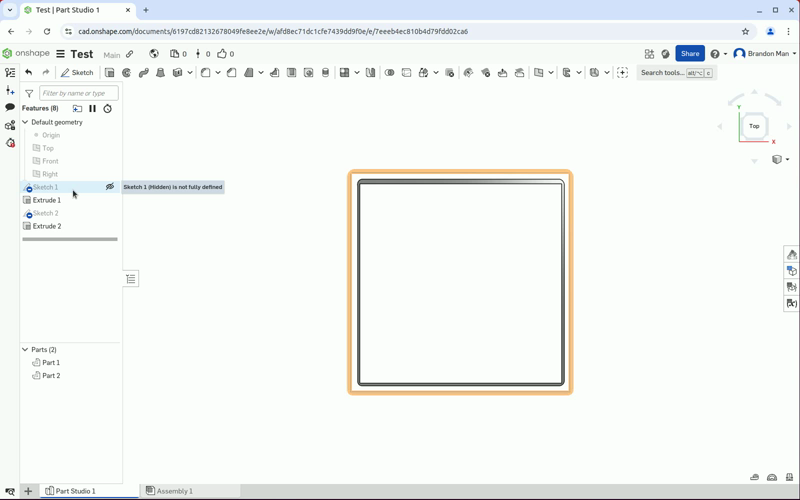
click(73, 189)
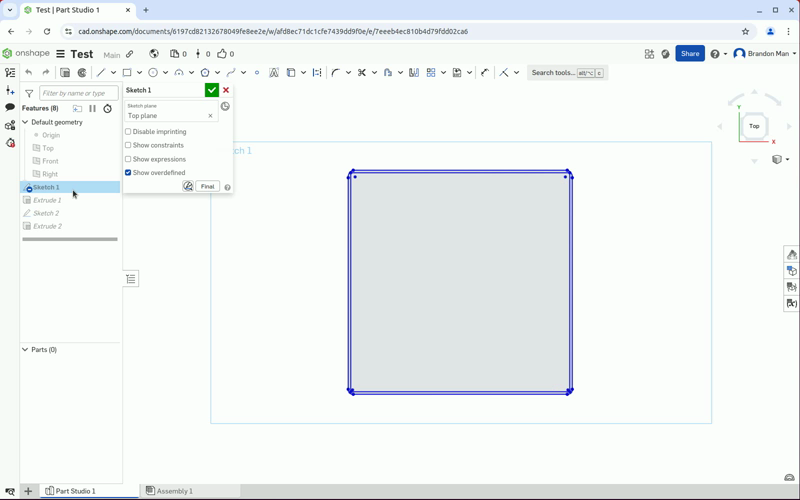
mouse_move(229, 92)
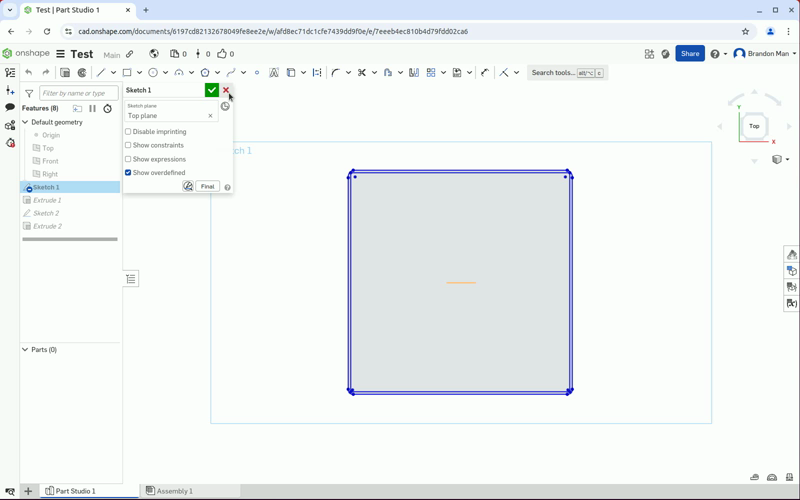
click(229, 92)
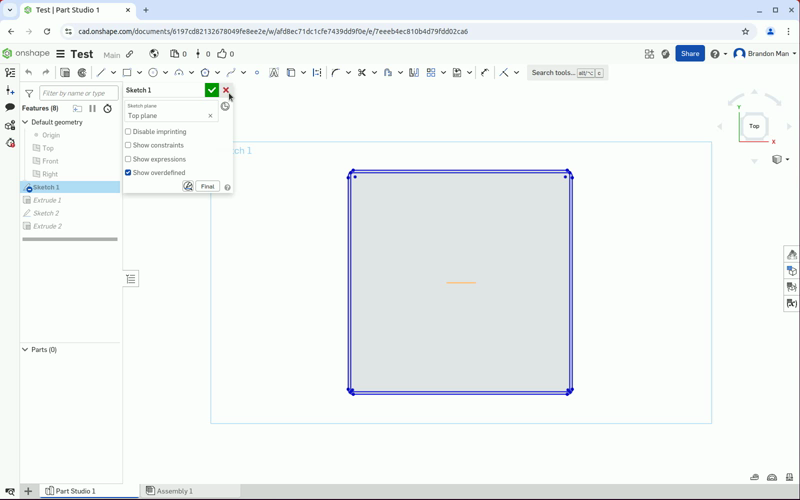
key(shift+s)
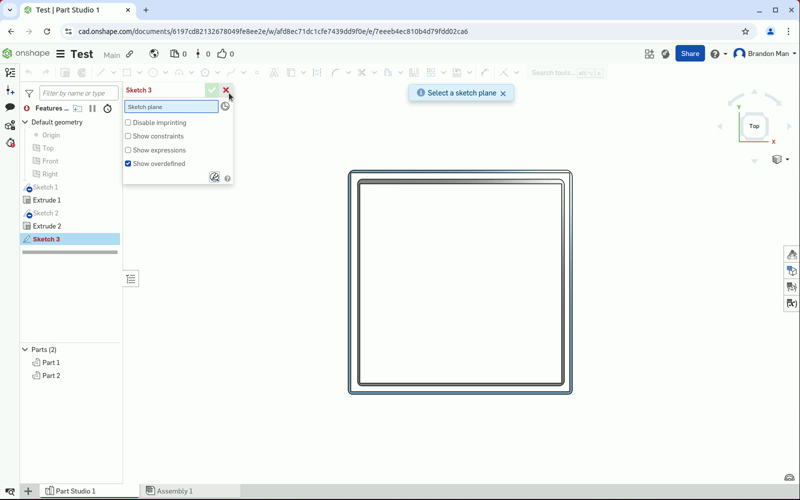
mouse_move(73, 150)
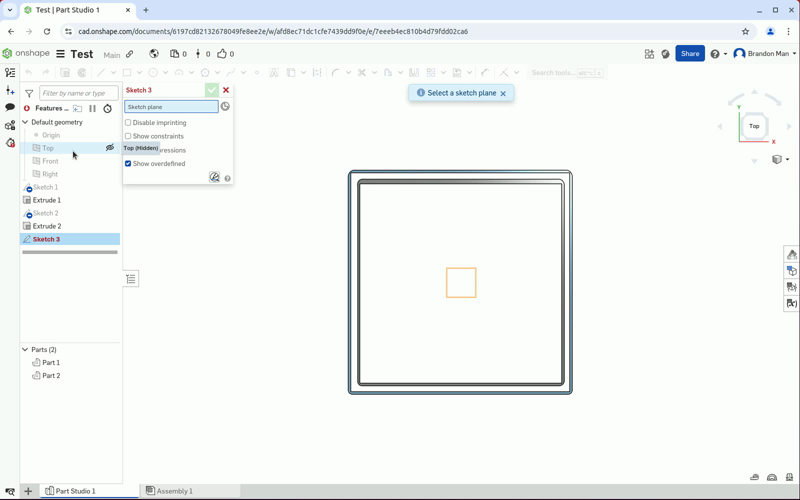
click(73, 150)
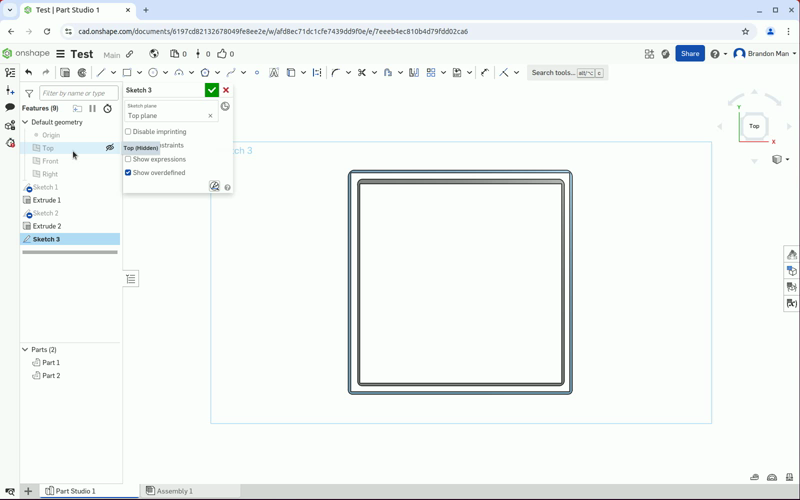
mouse_move(73, 352)
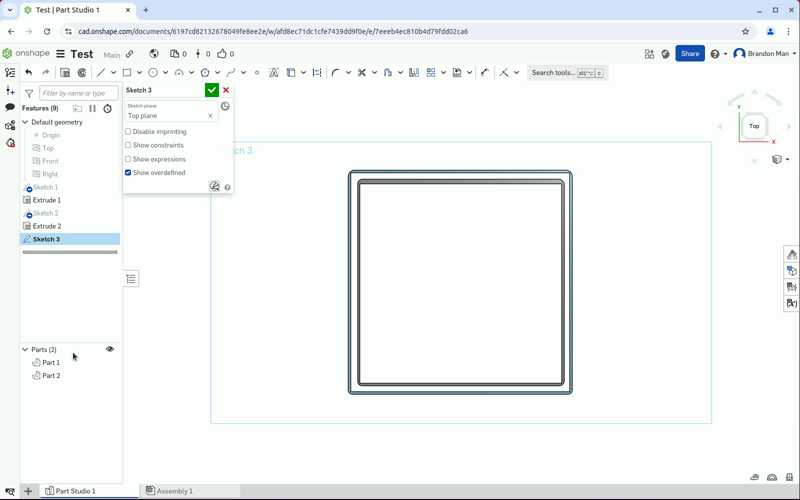
key(y)
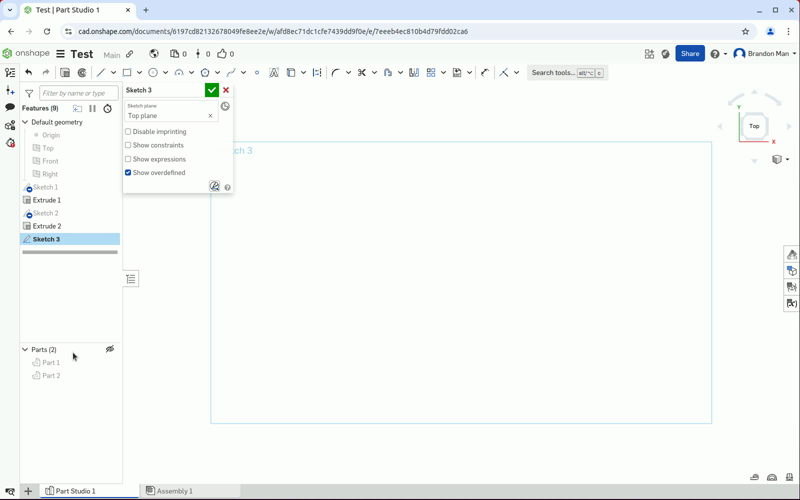
key(l)
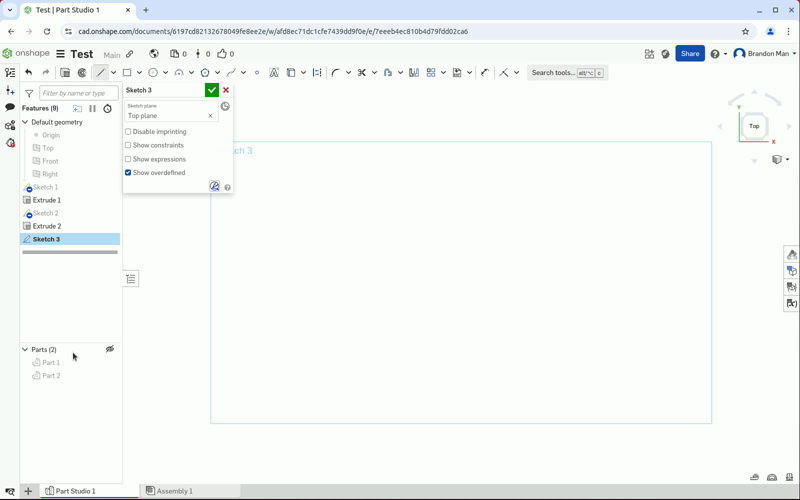
key_down(shift)
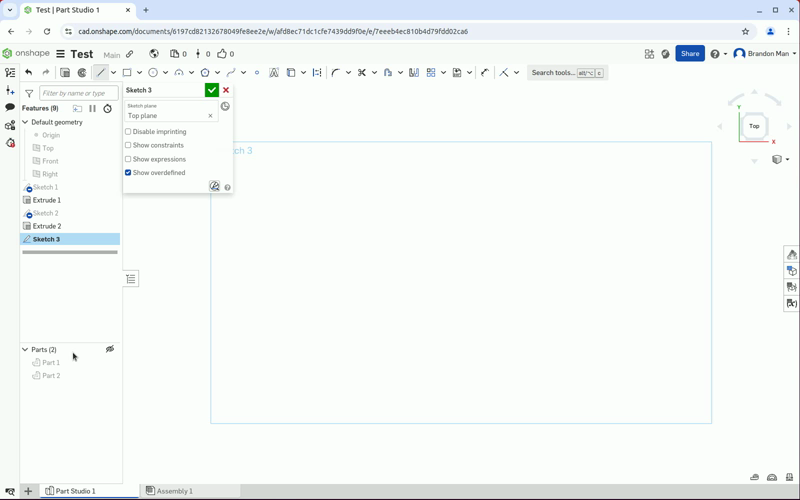
mouse_move(350, 393)
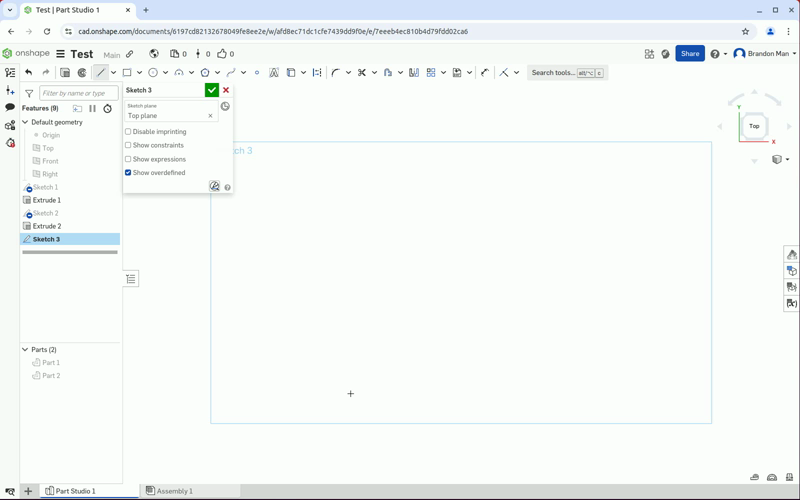
click(350, 393)
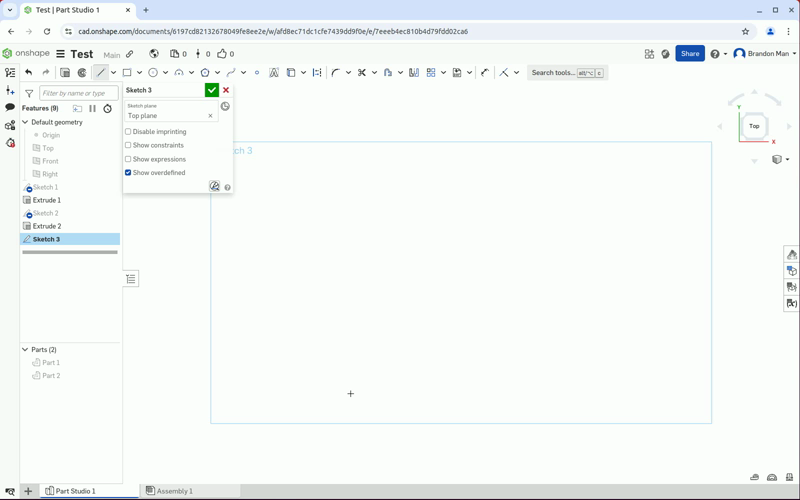
key_up(shift)
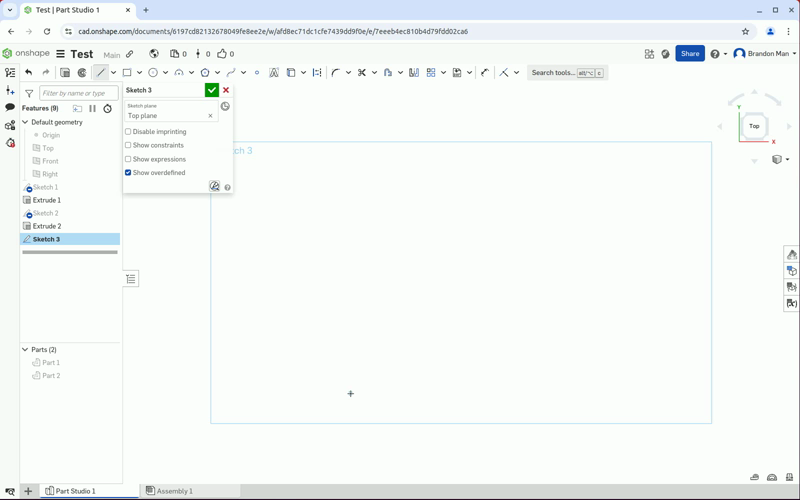
key_down(shift)
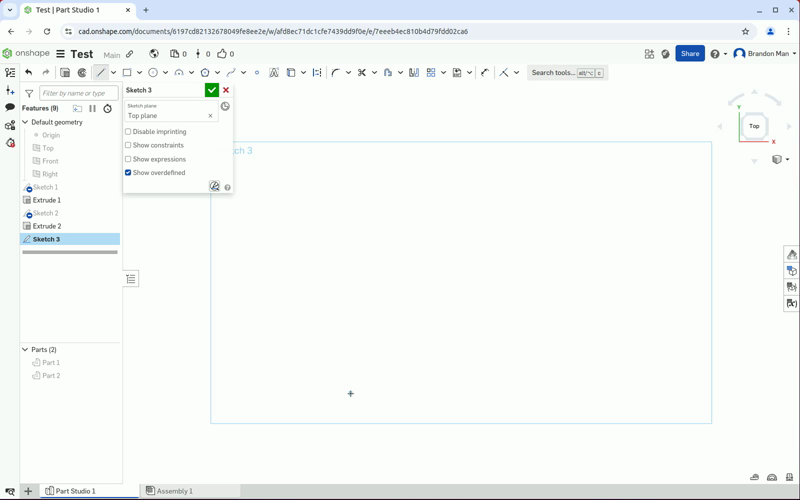
mouse_move(568, 393)
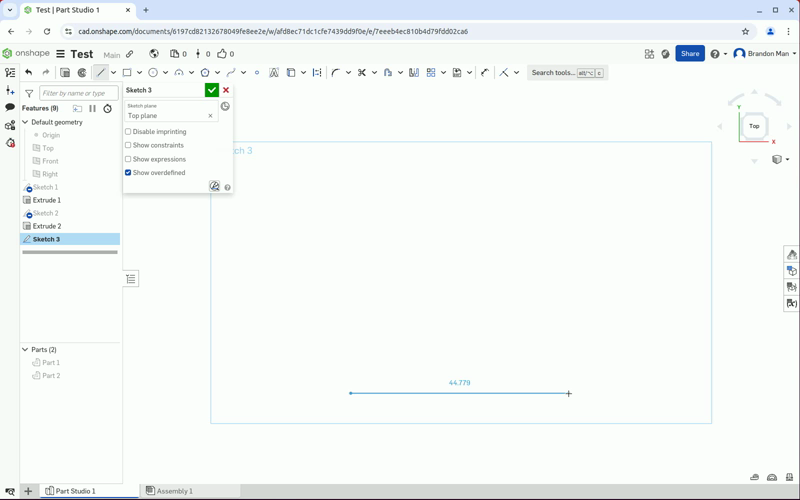
click(568, 393)
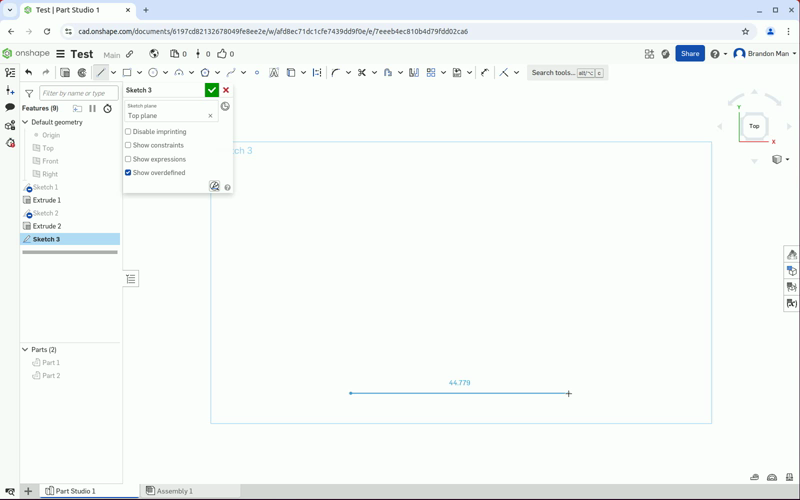
key_up(shift)
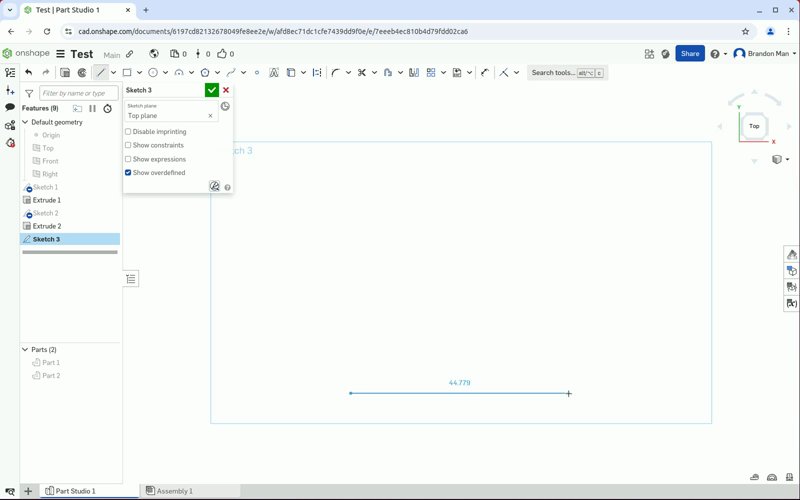
key_down(shift)
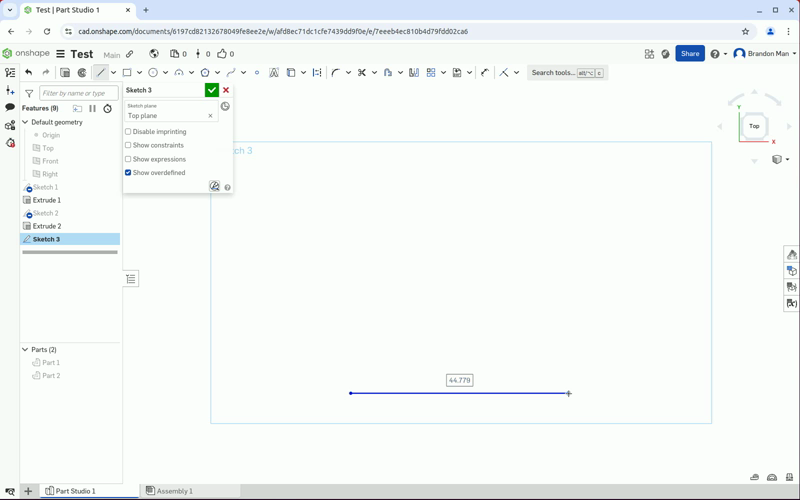
mouse_move(568, 174)
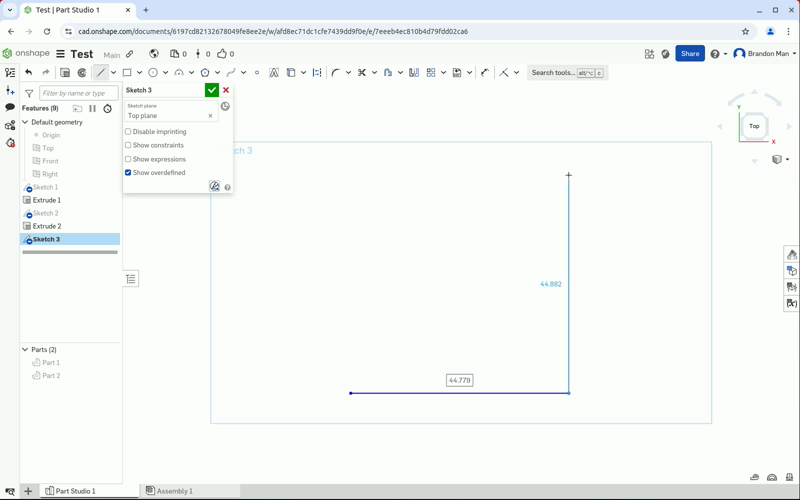
click(568, 174)
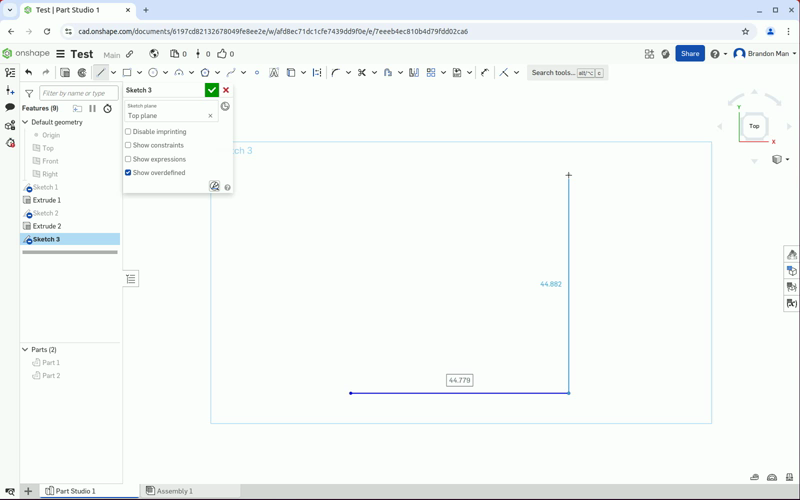
key_up(shift)
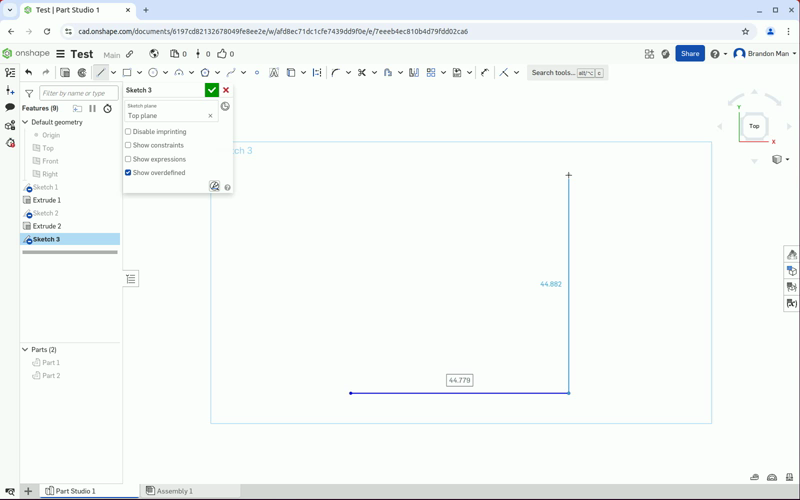
key_down(shift)
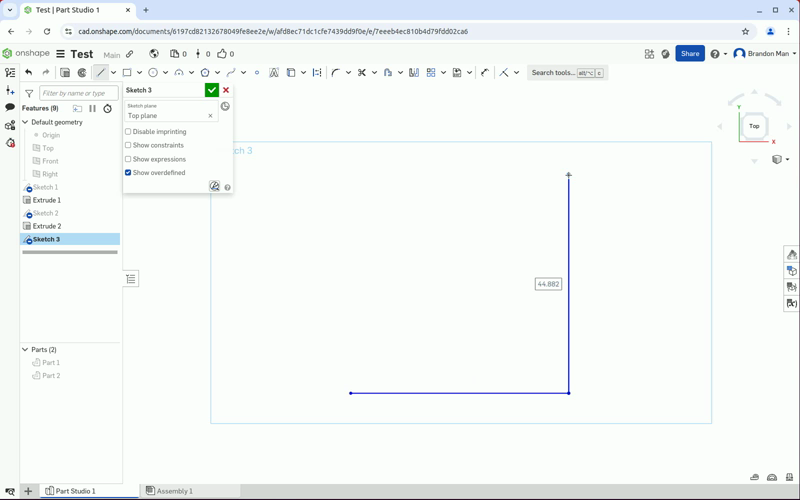
mouse_move(350, 174)
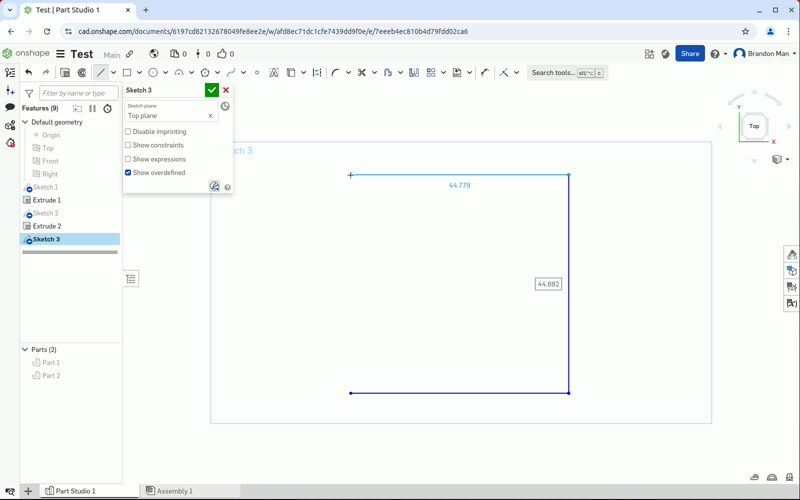
click(350, 174)
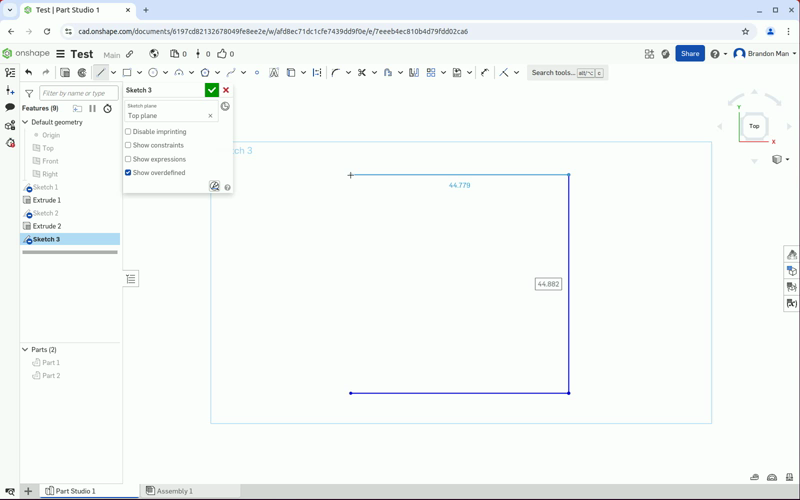
key_up(shift)
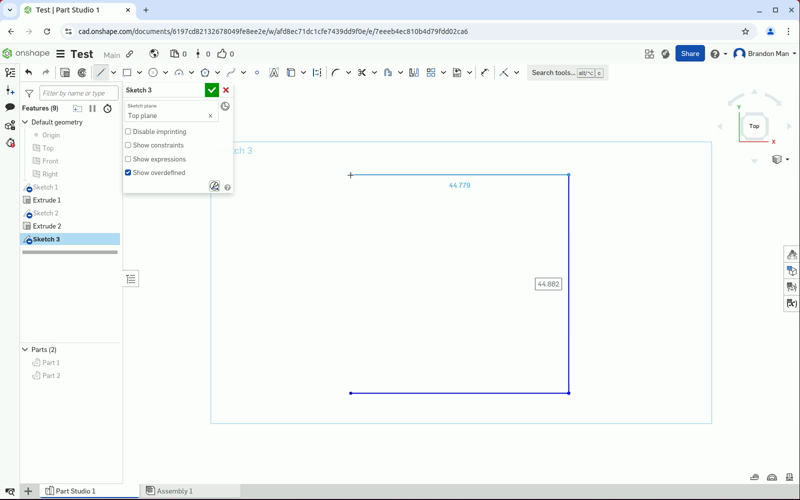
key_down(shift)
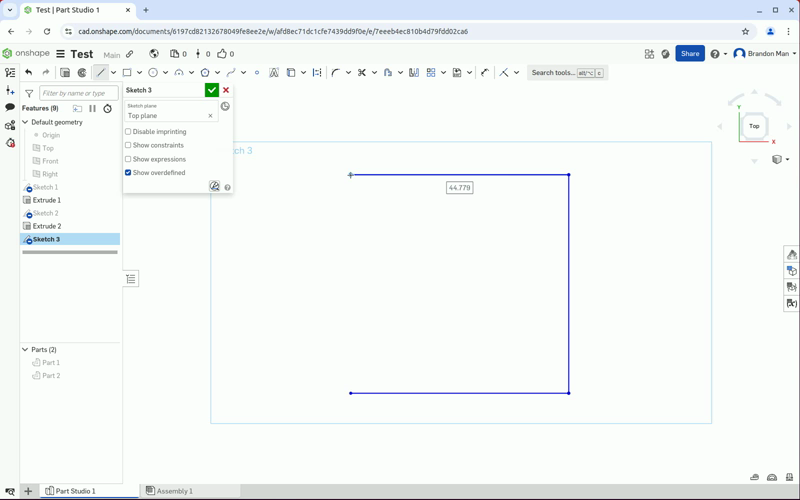
mouse_move(350, 393)
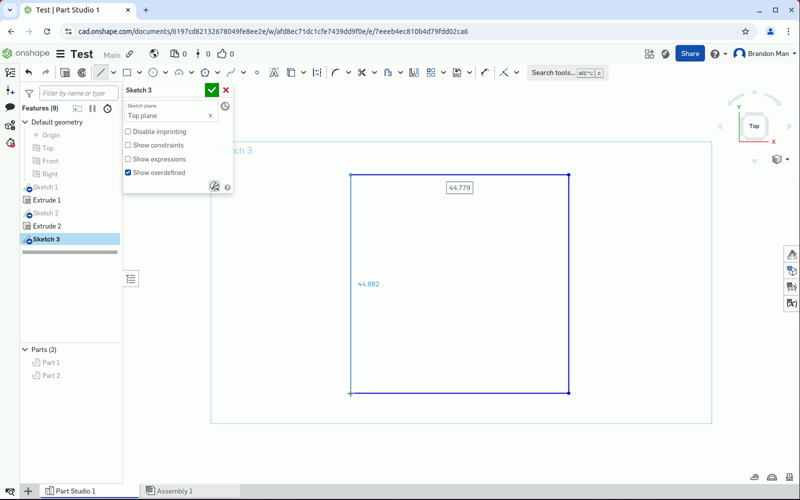
key_up(shift)
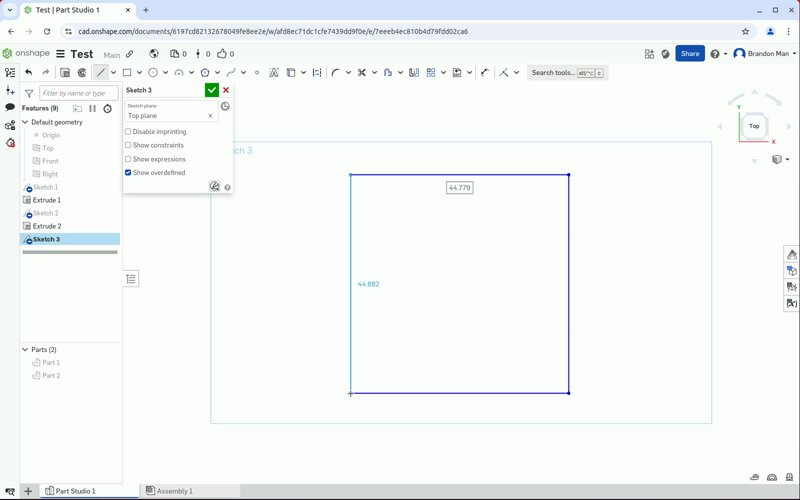
click(350, 393)
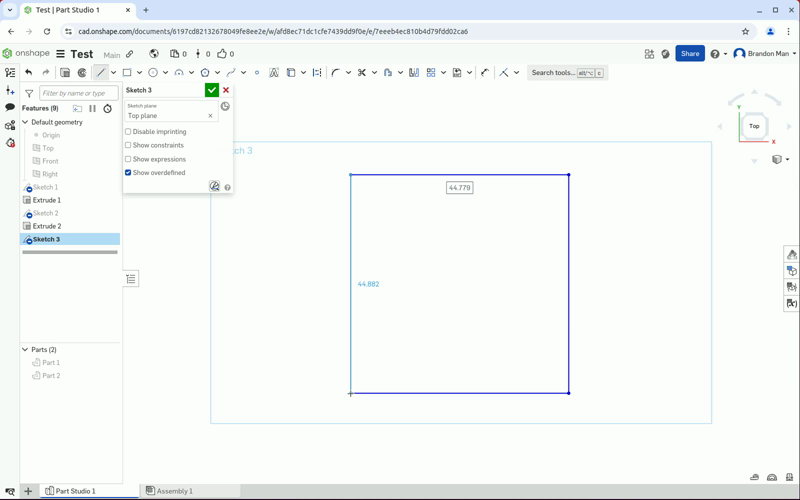
key(esc)
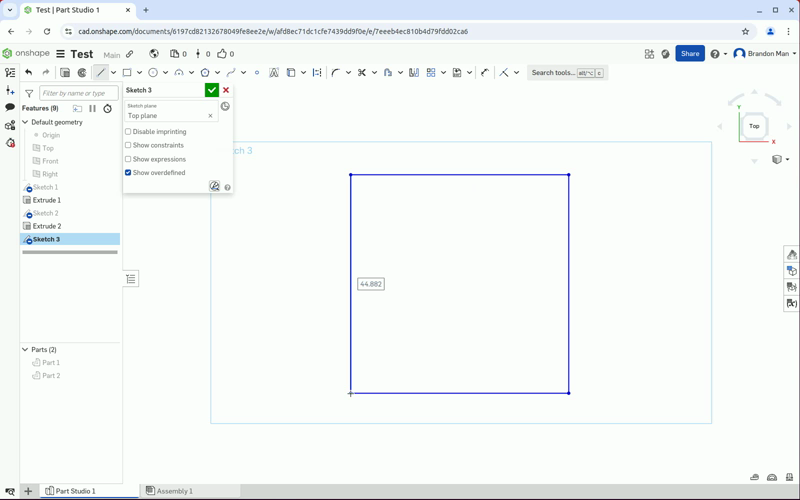
key(a)
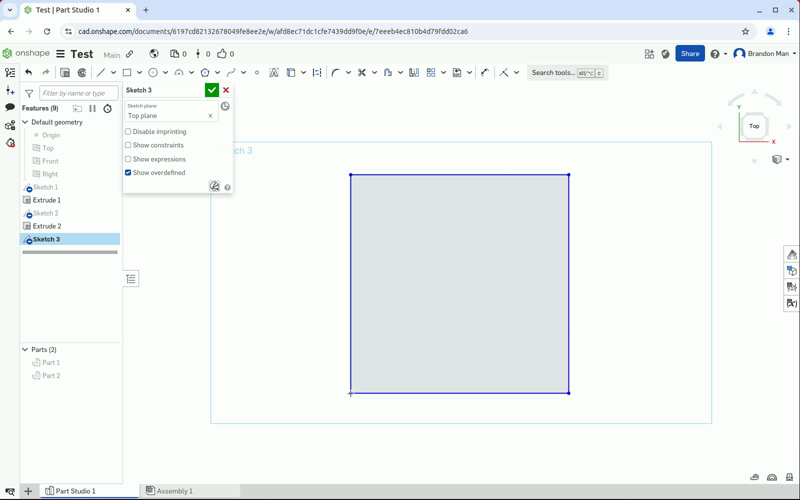
key_down(shift)
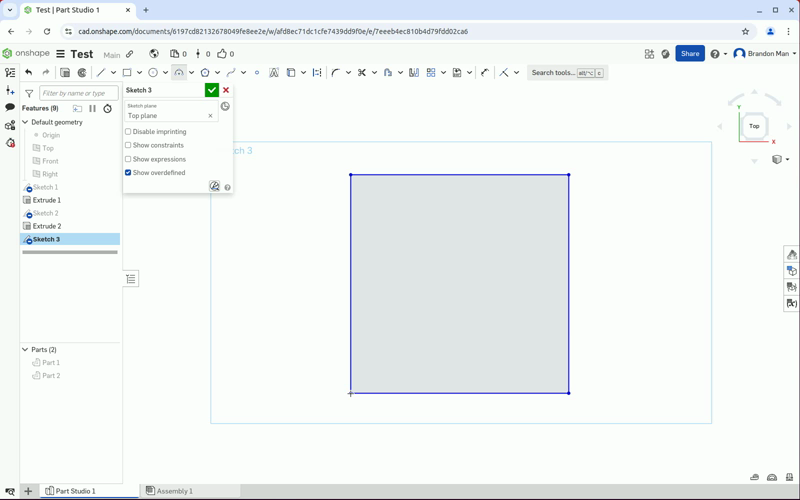
mouse_move(357, 381)
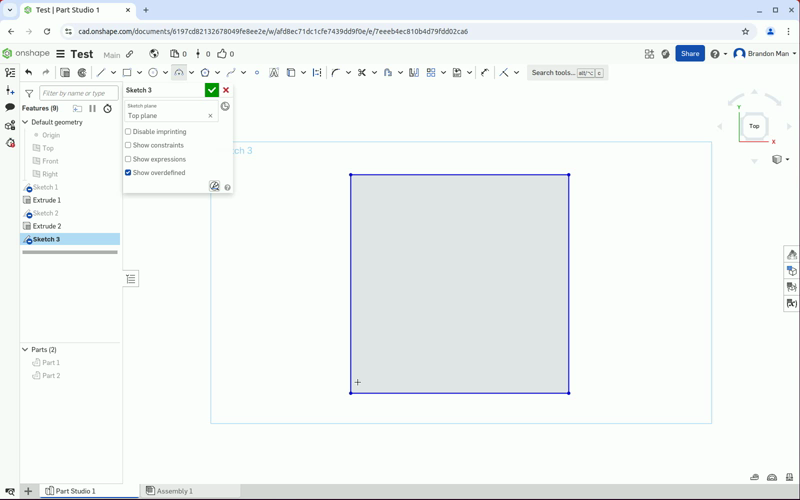
click(357, 381)
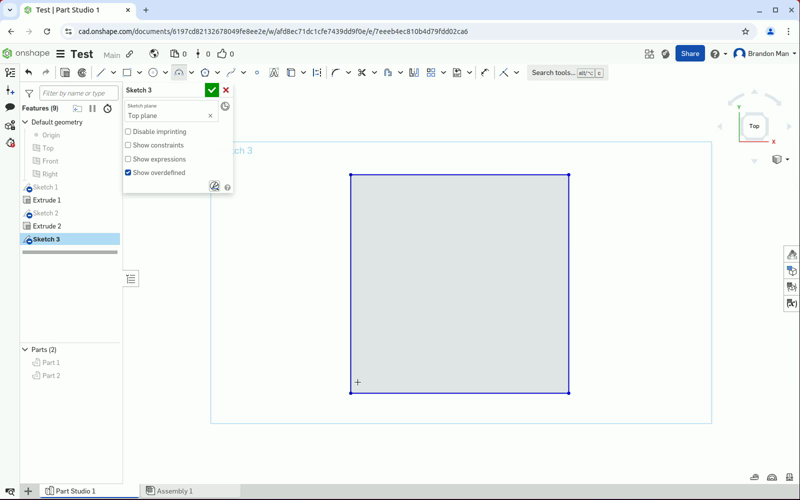
key_up(shift)
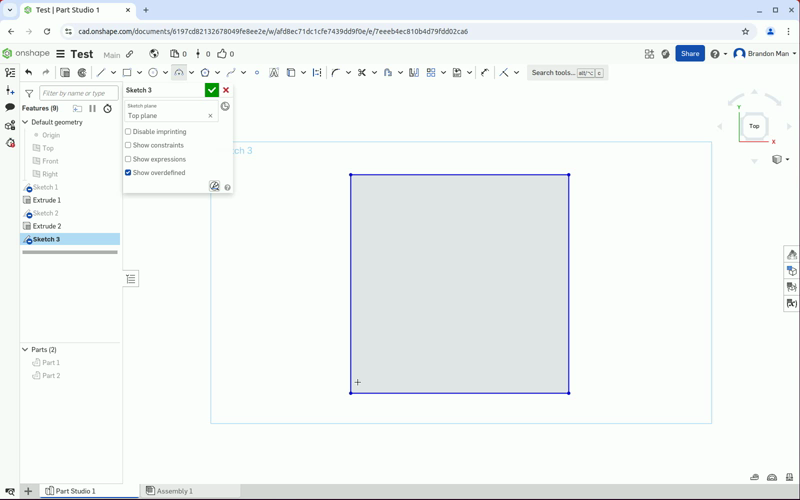
key_down(shift)
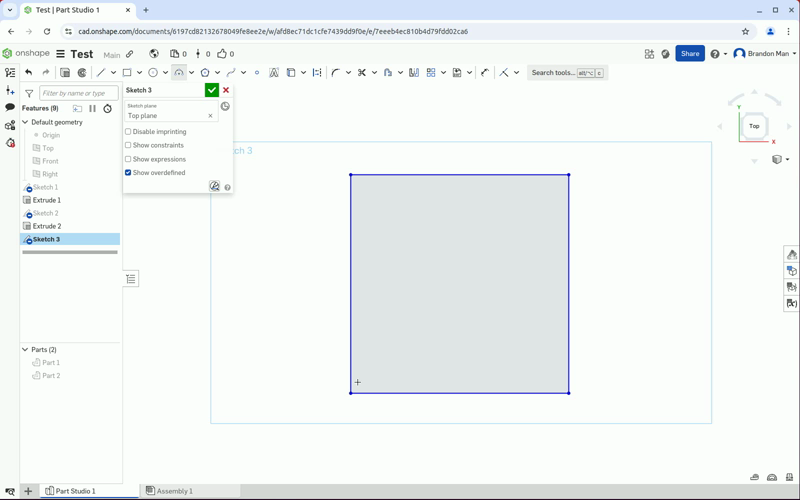
mouse_move(362, 386)
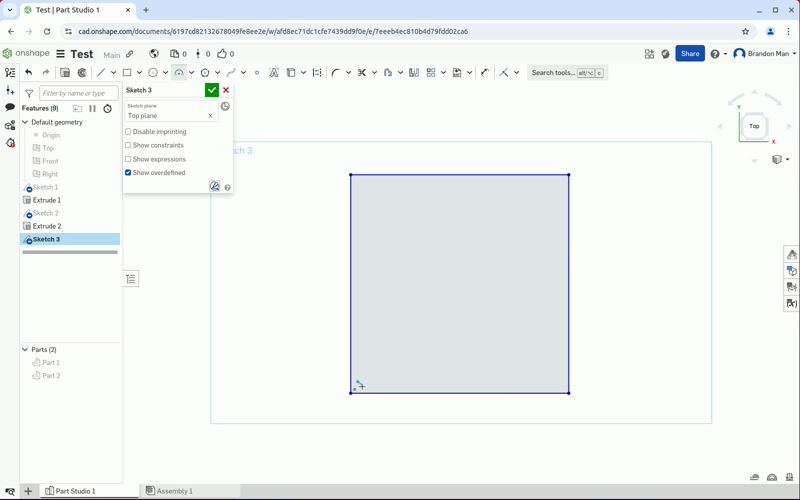
scroll(6)
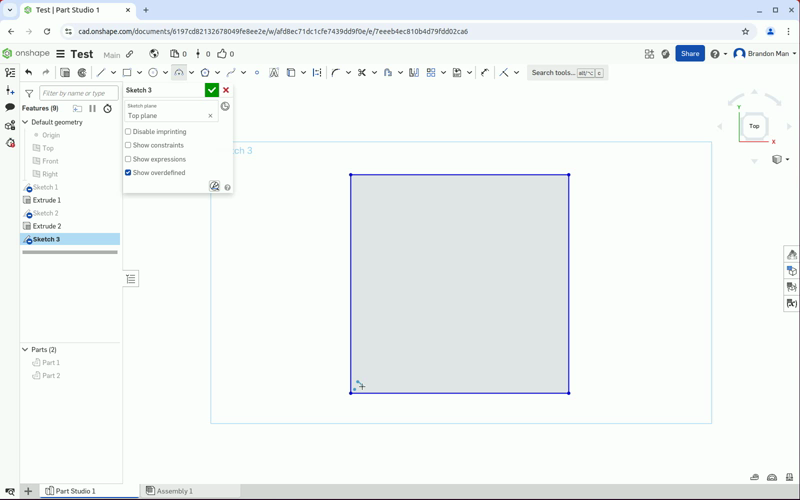
scroll(6)
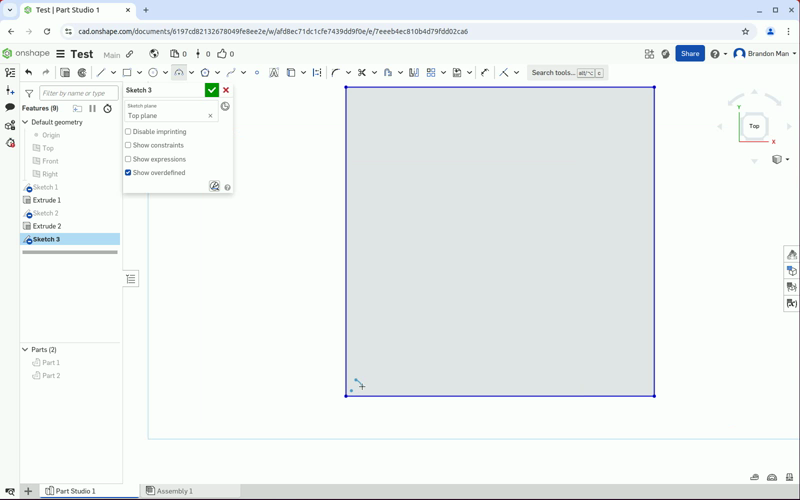
scroll(6)
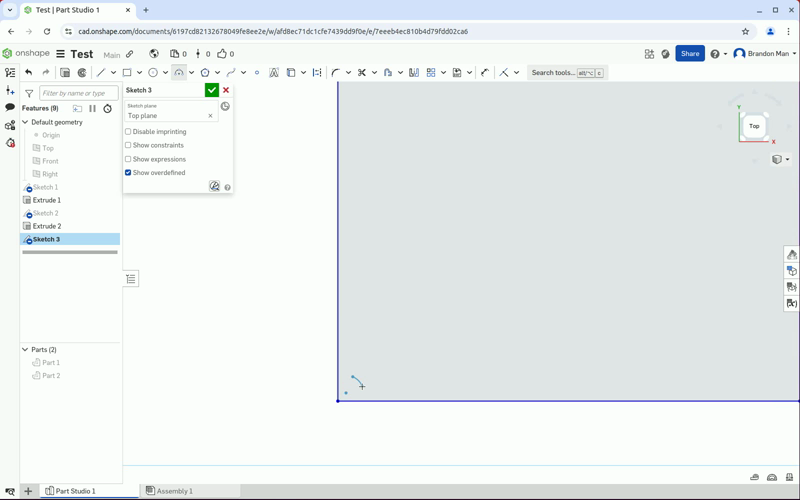
scroll(6)
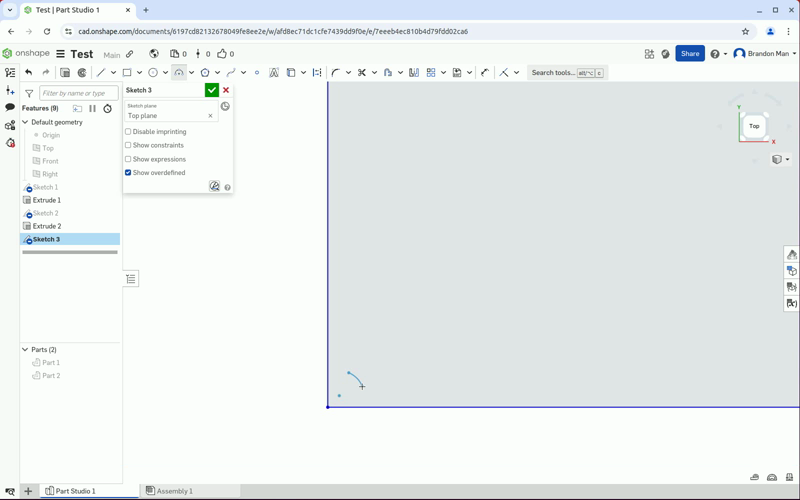
scroll(6)
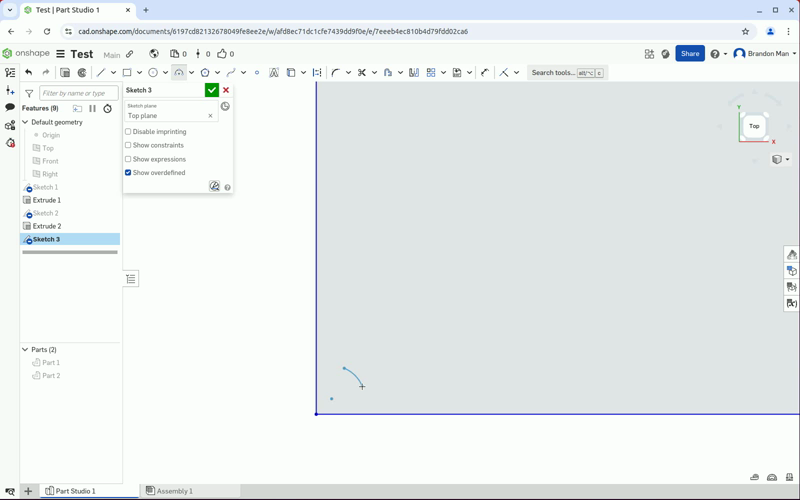
scroll(6)
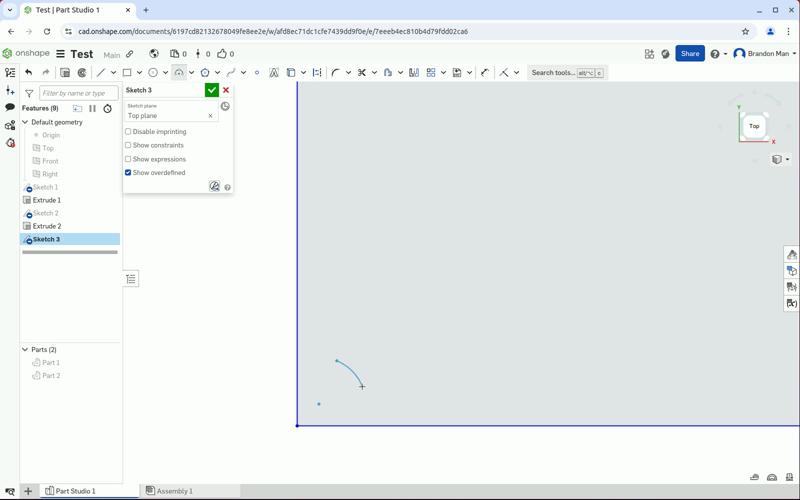
scroll(6)
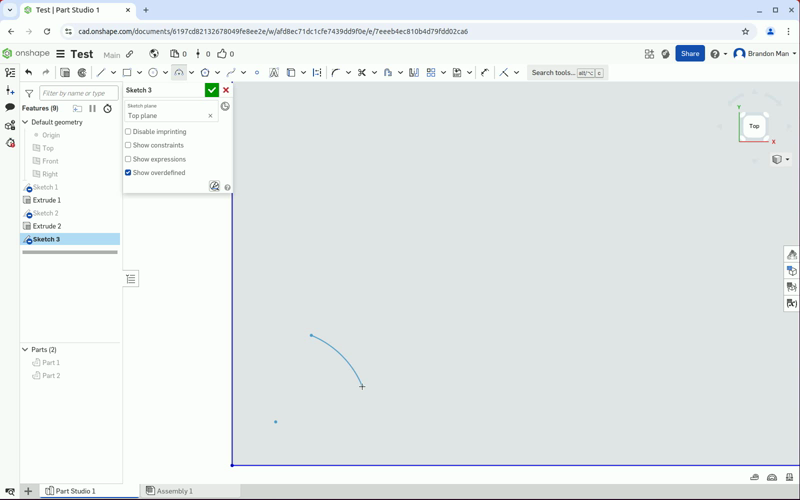
click(362, 386)
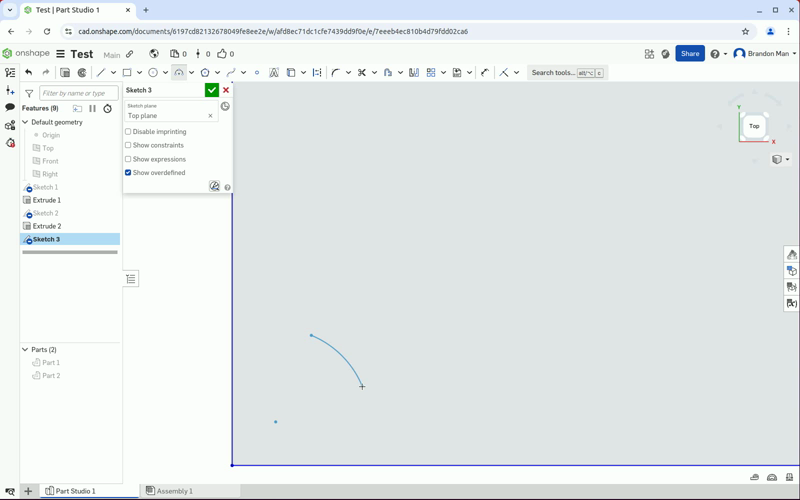
scroll(-6)
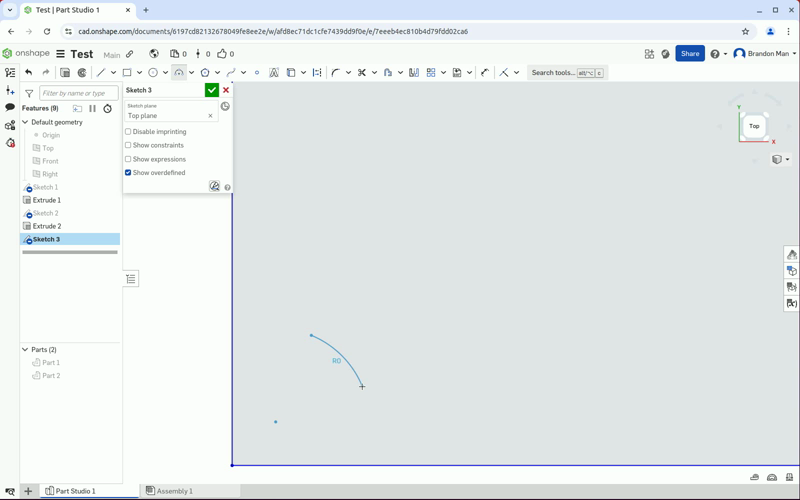
scroll(-6)
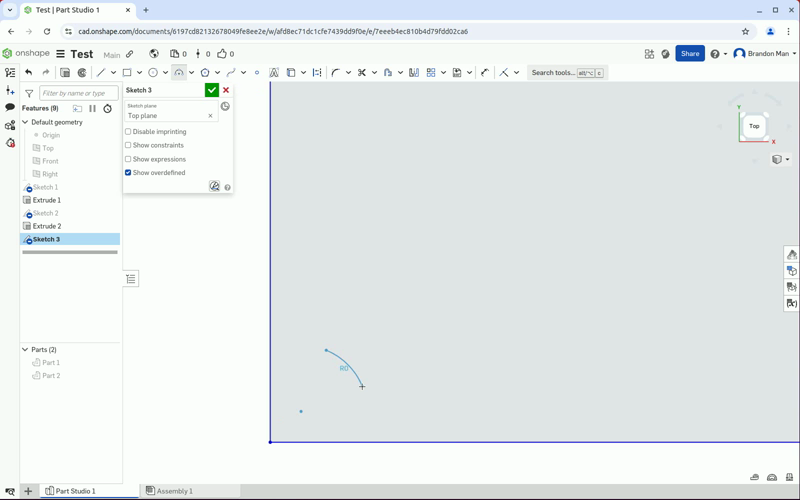
scroll(-6)
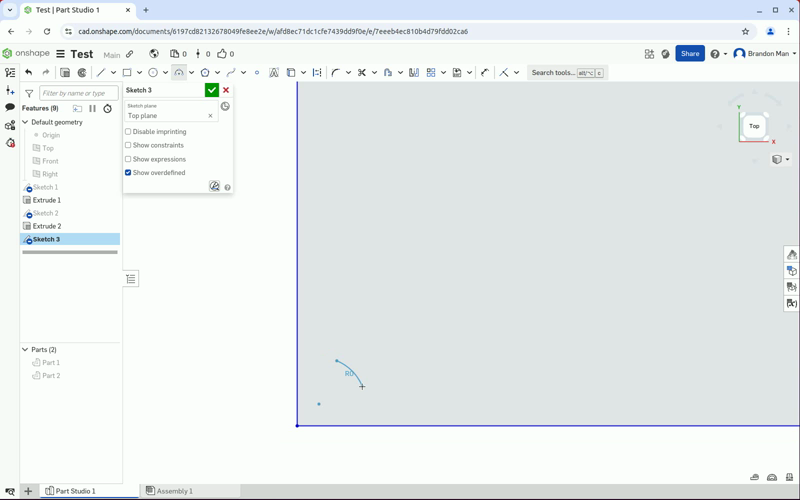
scroll(-6)
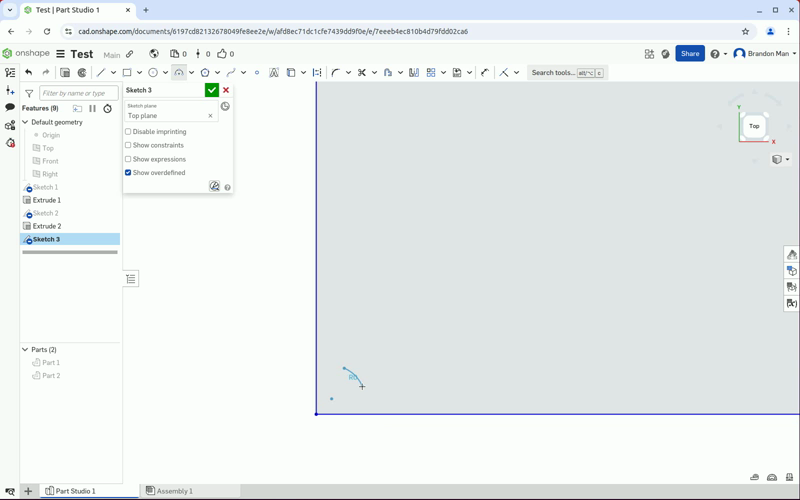
scroll(-6)
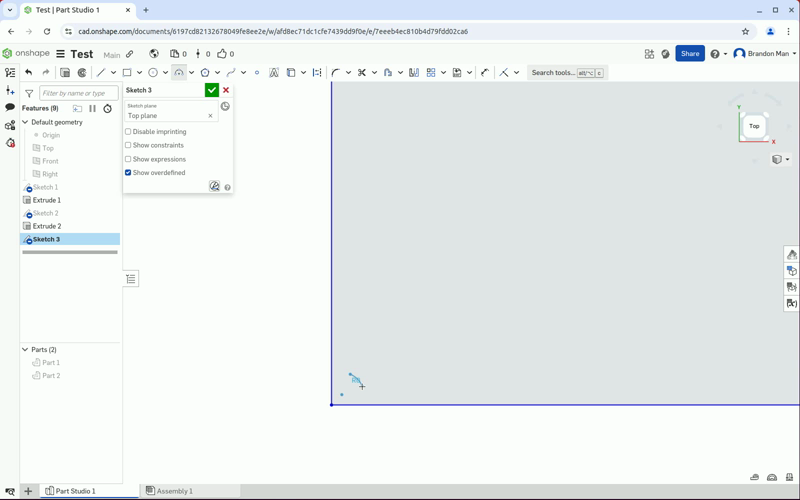
scroll(-6)
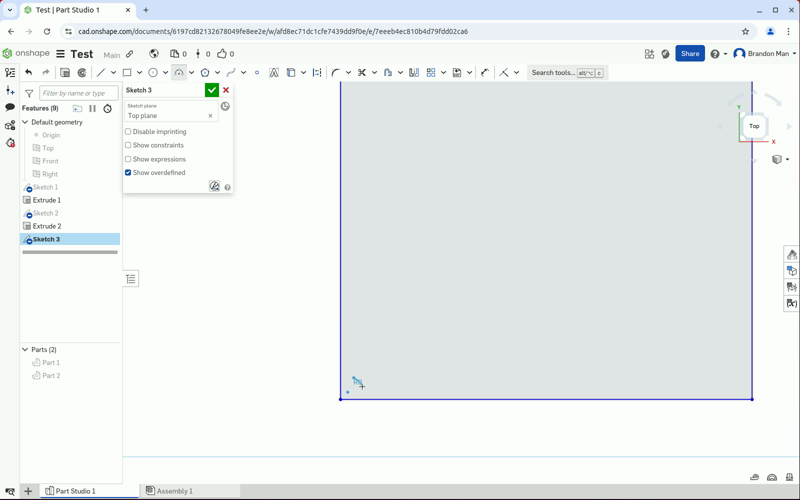
scroll(-6)
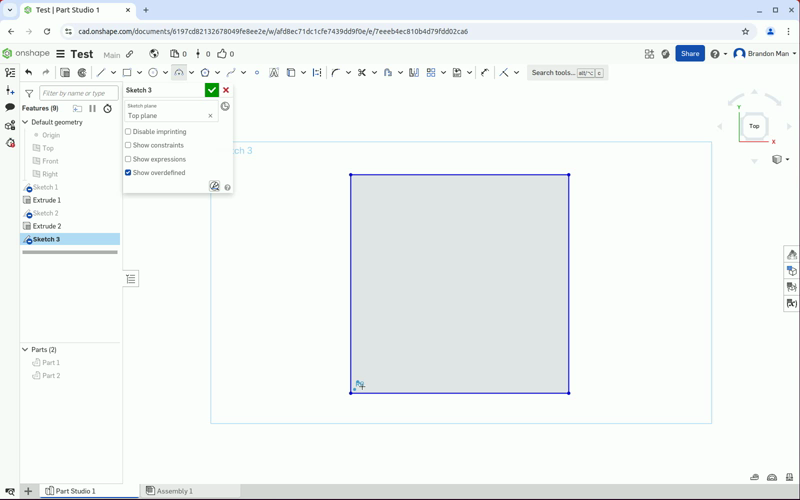
mouse_move(358, 384)
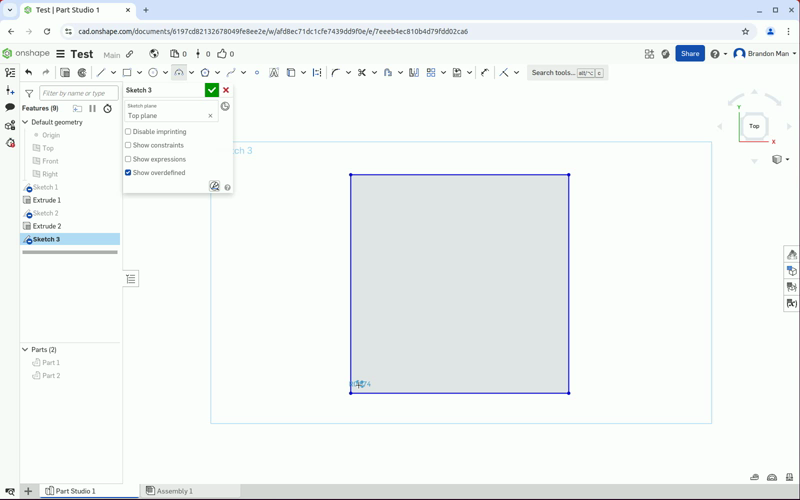
scroll(6)
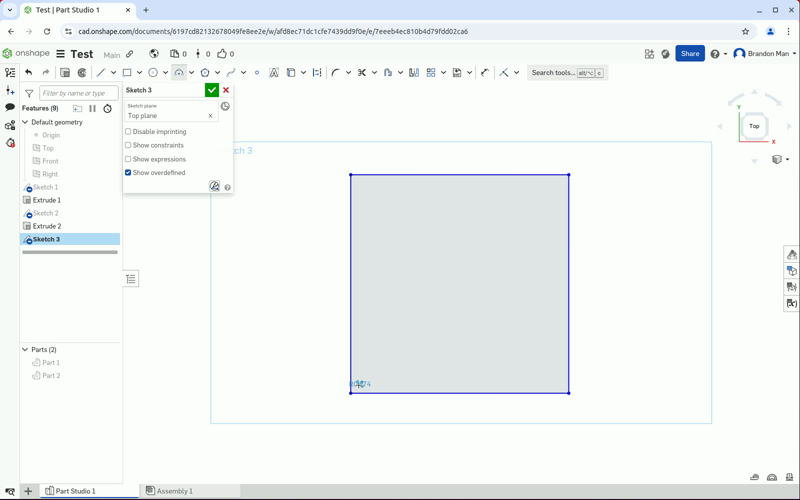
scroll(6)
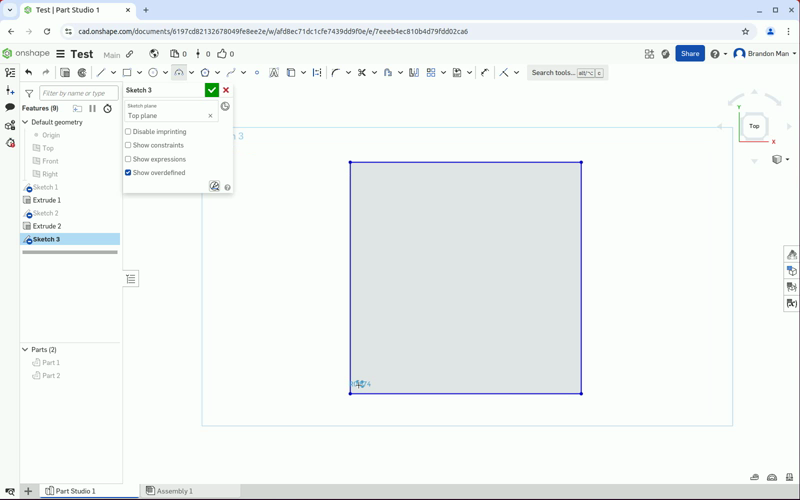
scroll(6)
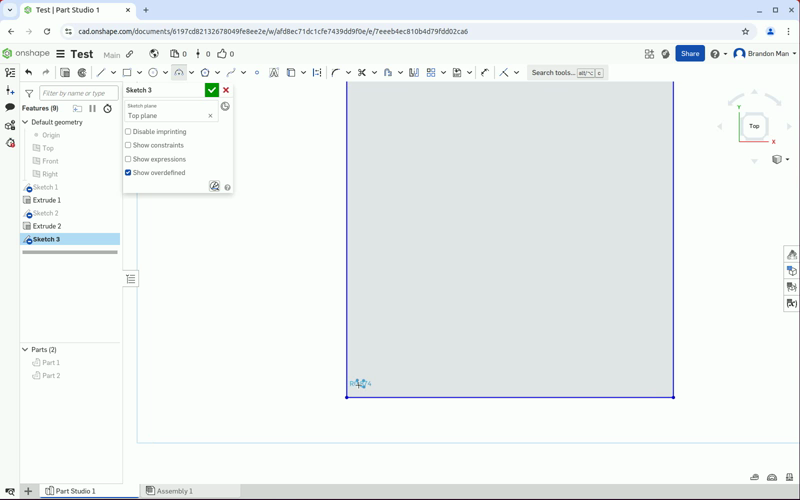
scroll(6)
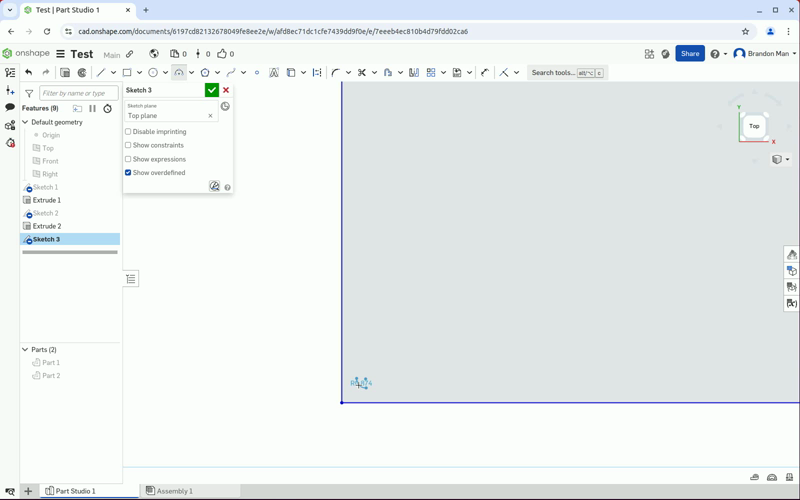
scroll(6)
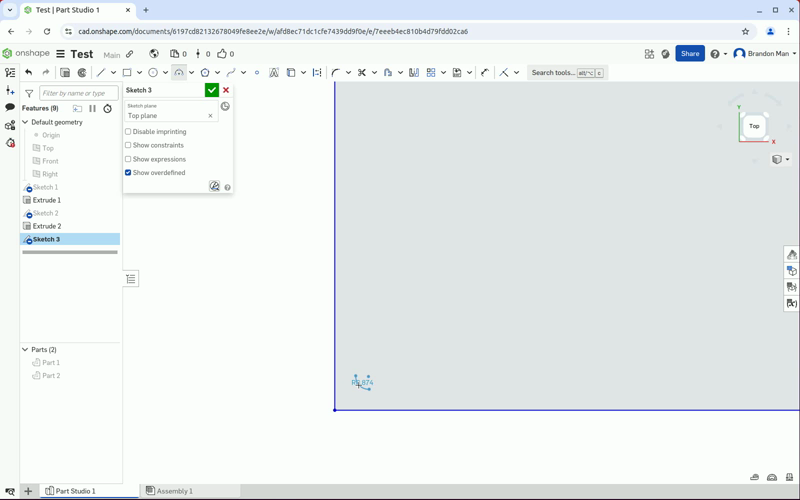
scroll(6)
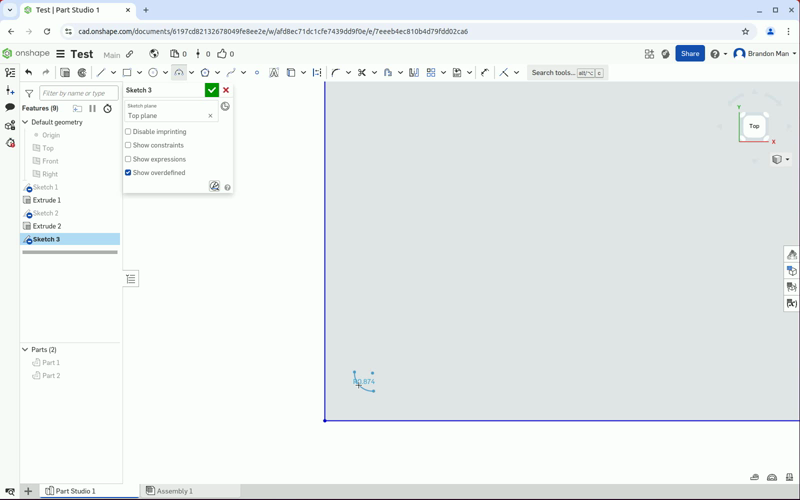
scroll(6)
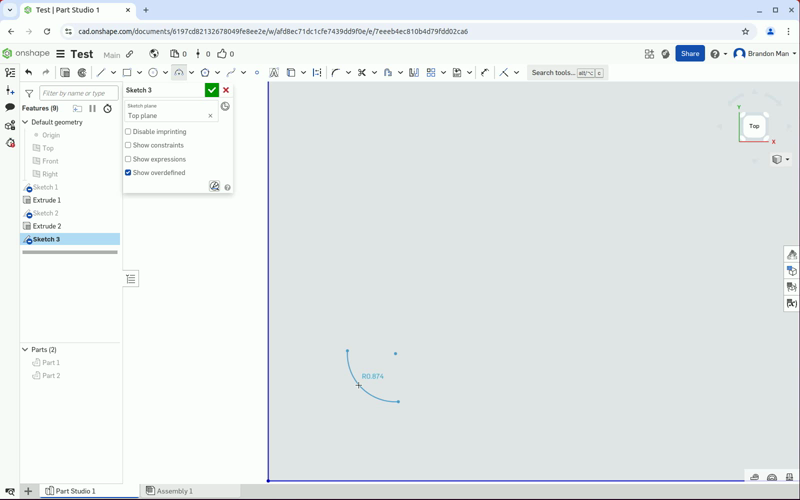
click(358, 384)
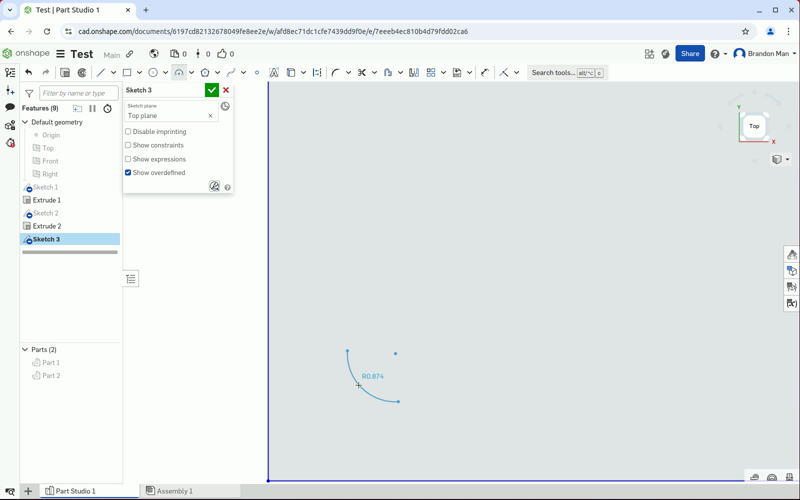
scroll(-6)
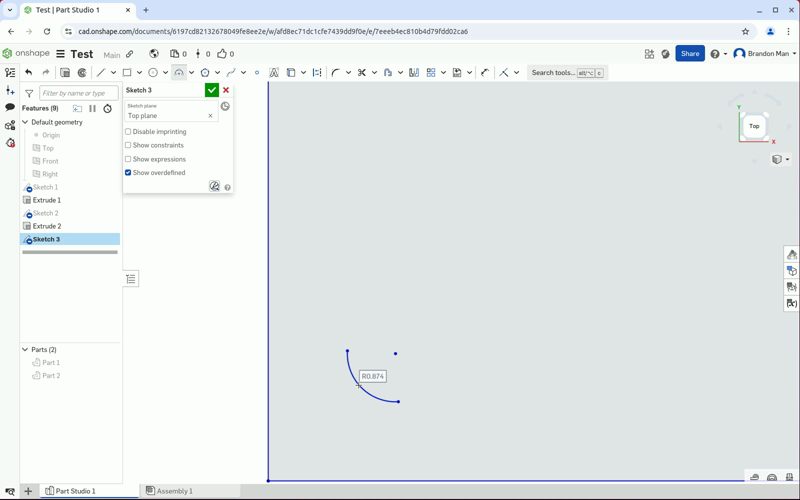
scroll(-6)
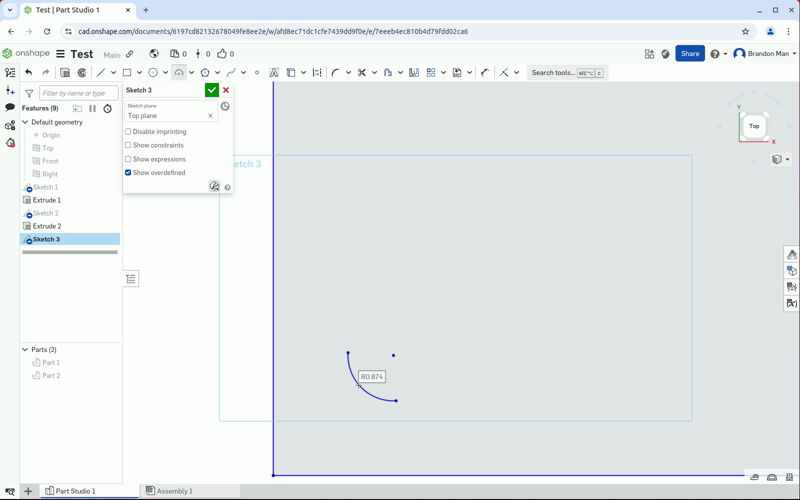
scroll(-6)
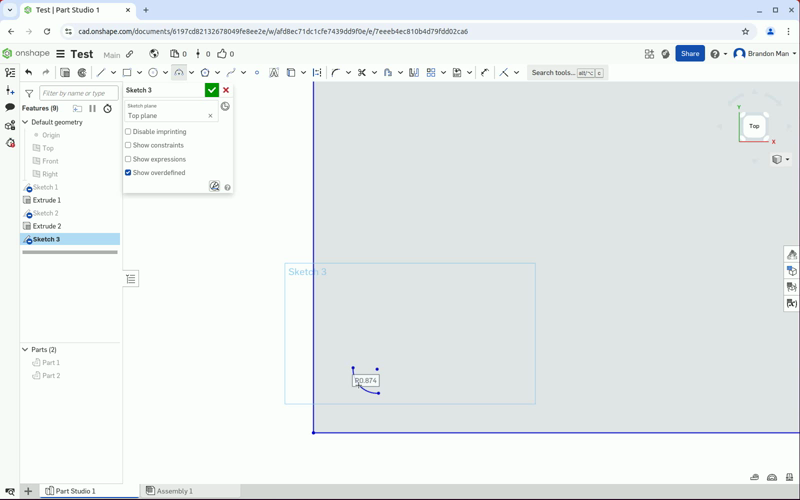
scroll(-6)
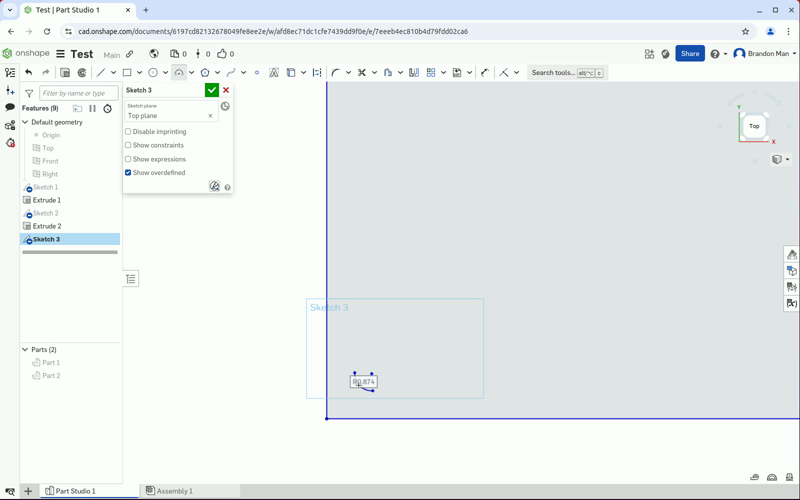
scroll(-6)
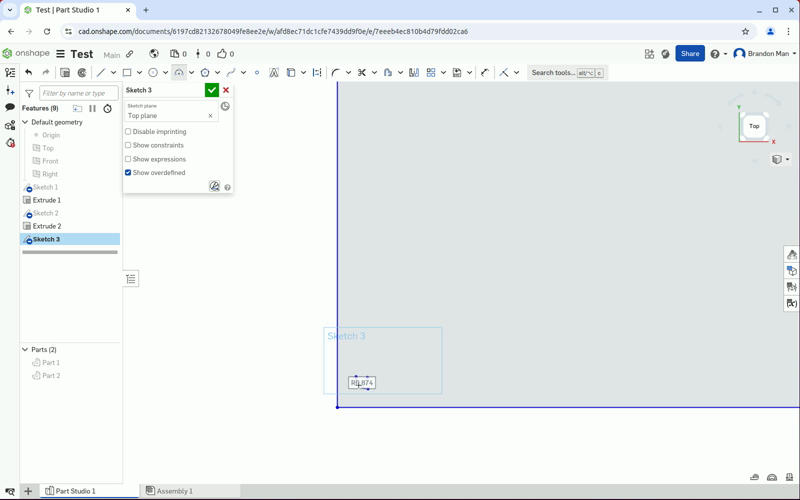
scroll(-6)
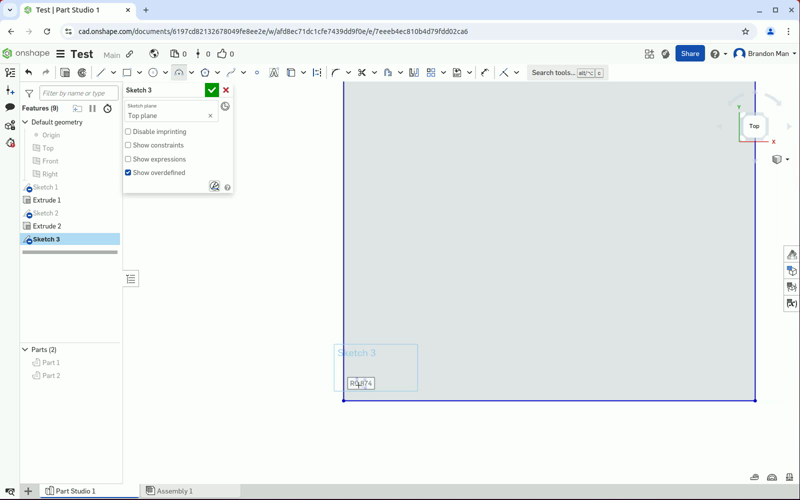
scroll(-6)
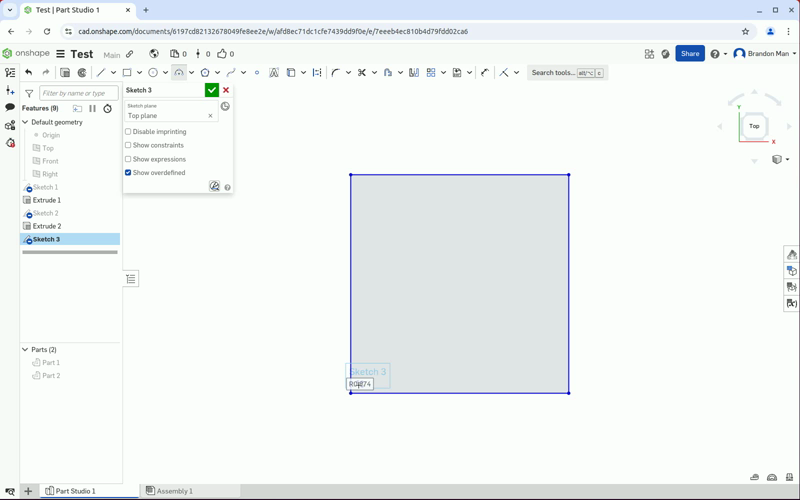
key_up(shift)
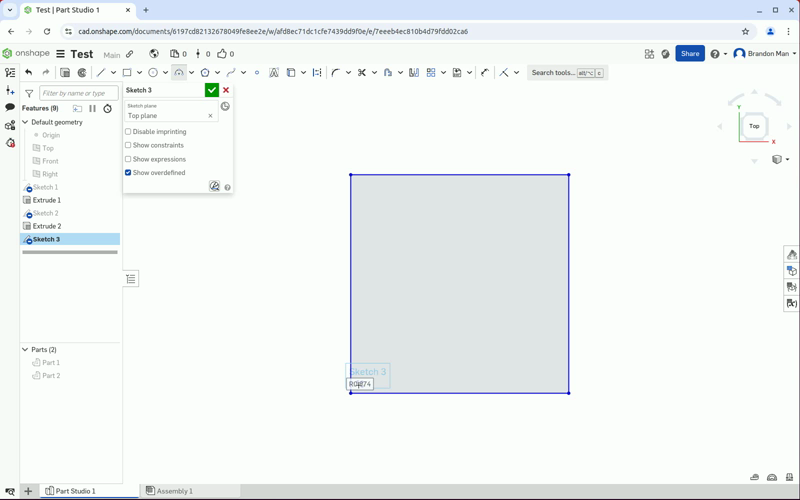
key(esc)
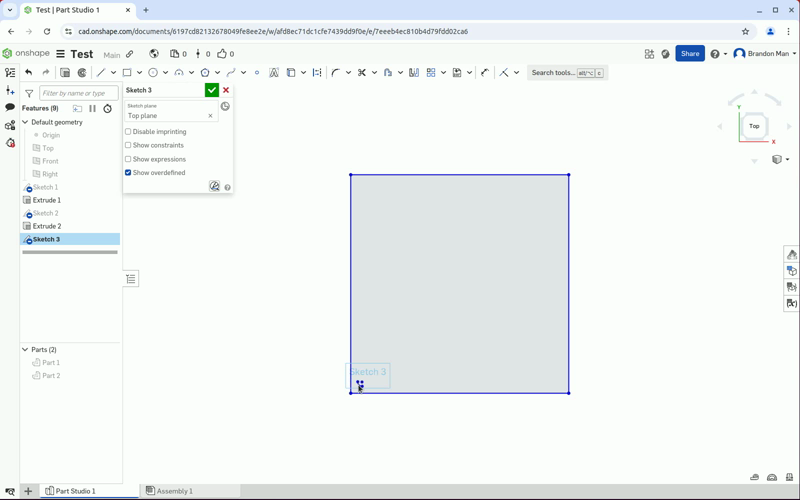
key(l)
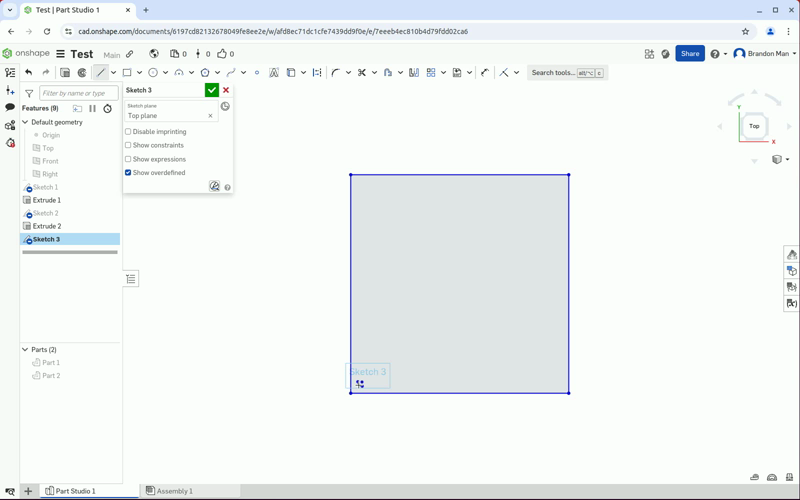
mouse_move(362, 386)
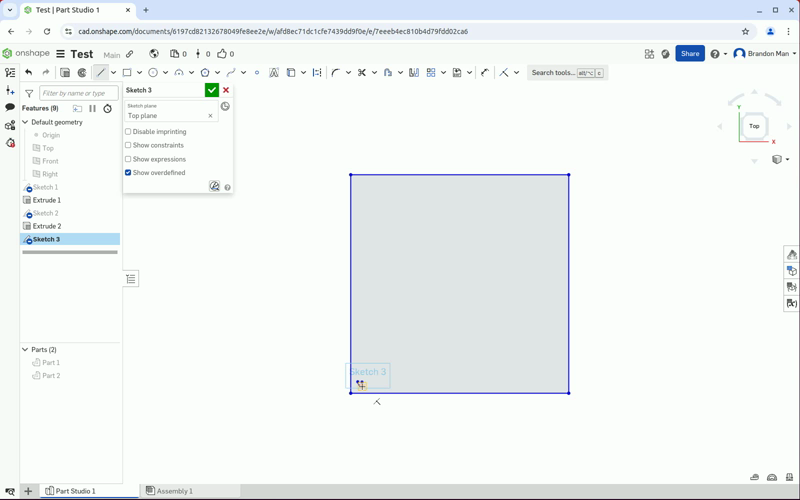
scroll(6)
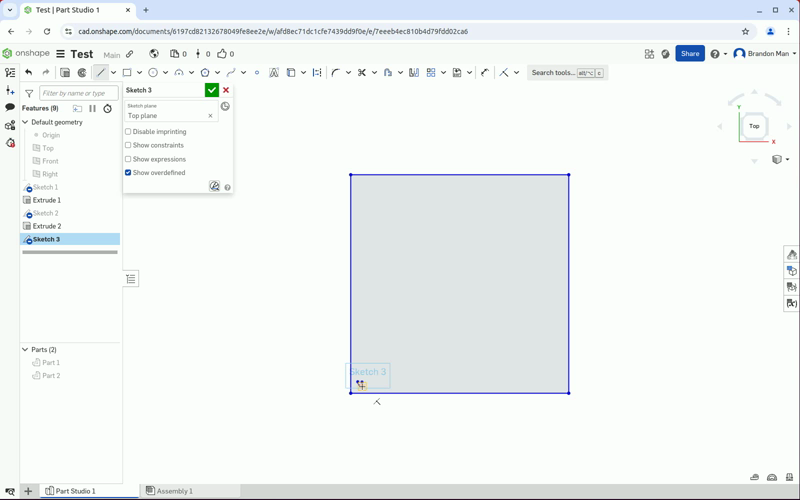
scroll(6)
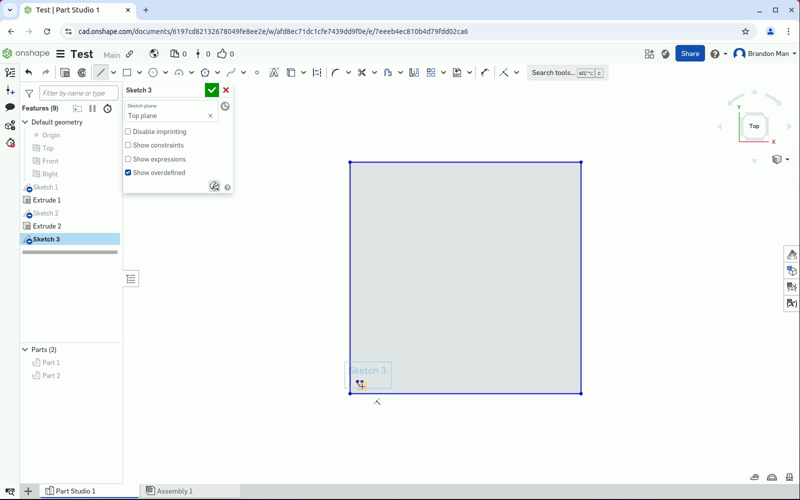
scroll(6)
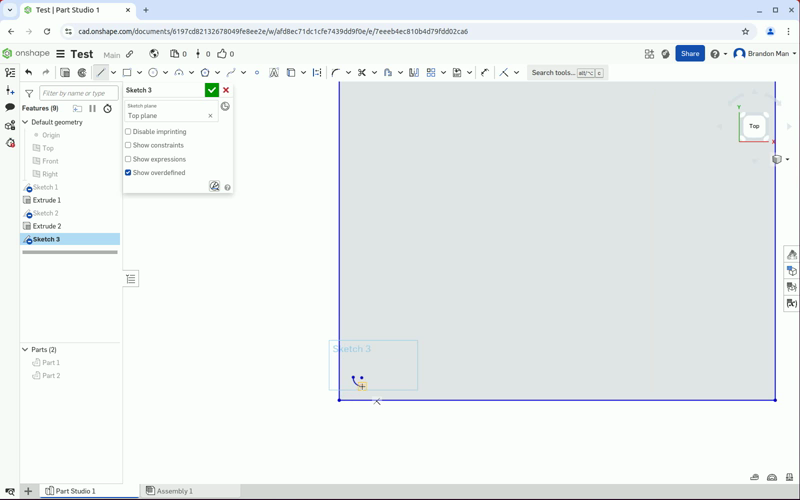
scroll(6)
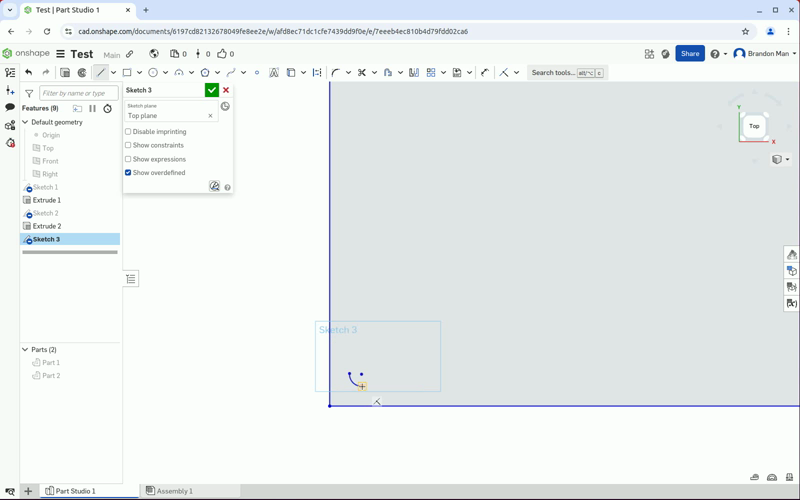
scroll(6)
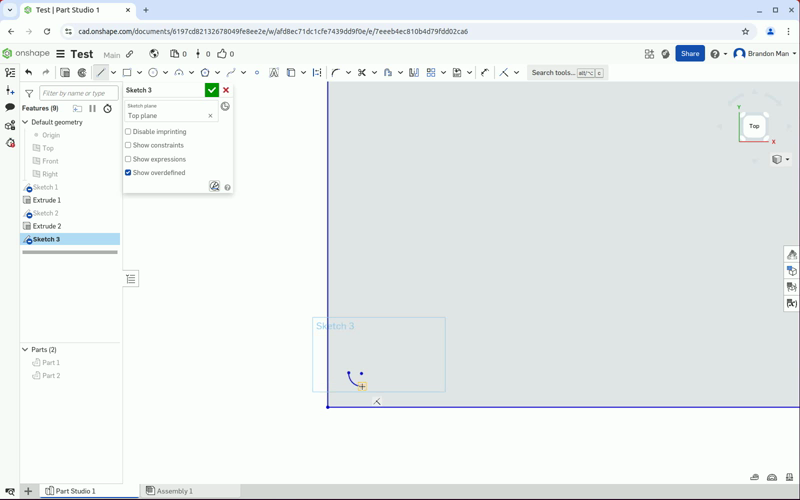
scroll(6)
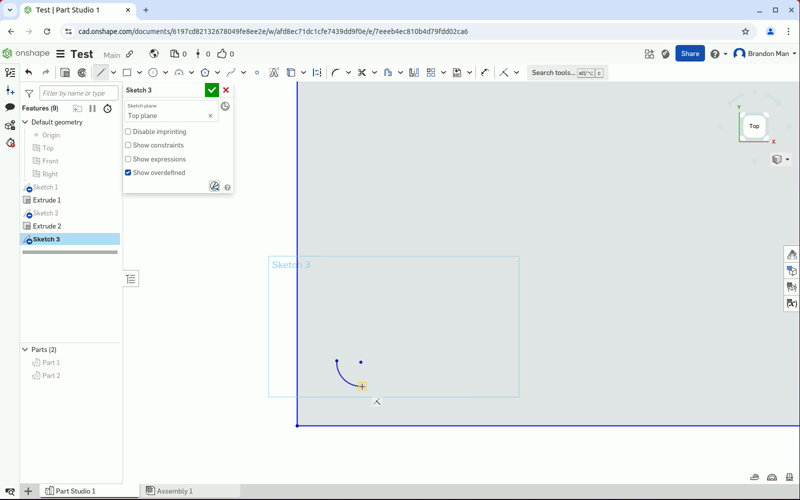
scroll(6)
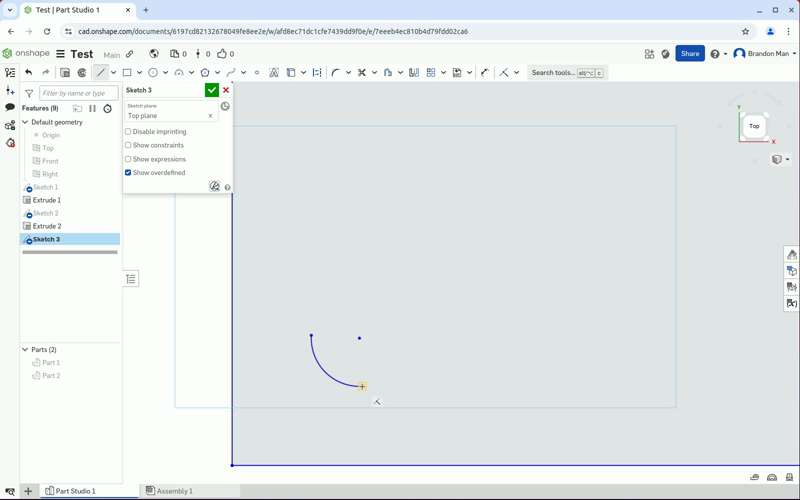
click(362, 386)
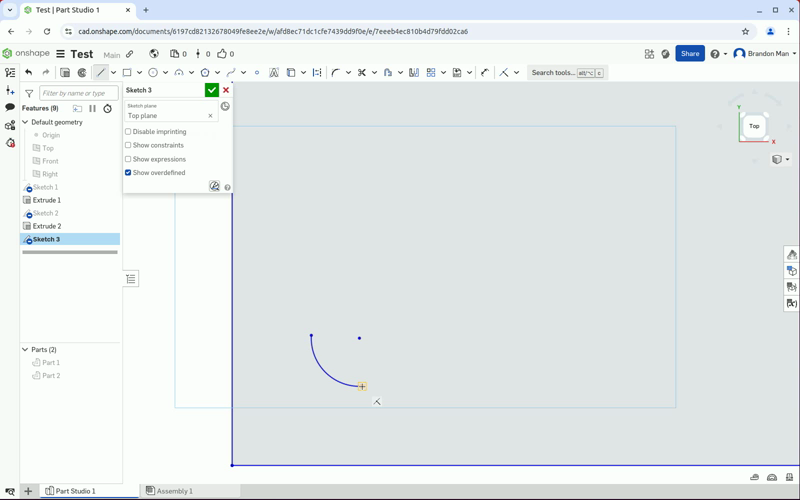
scroll(-6)
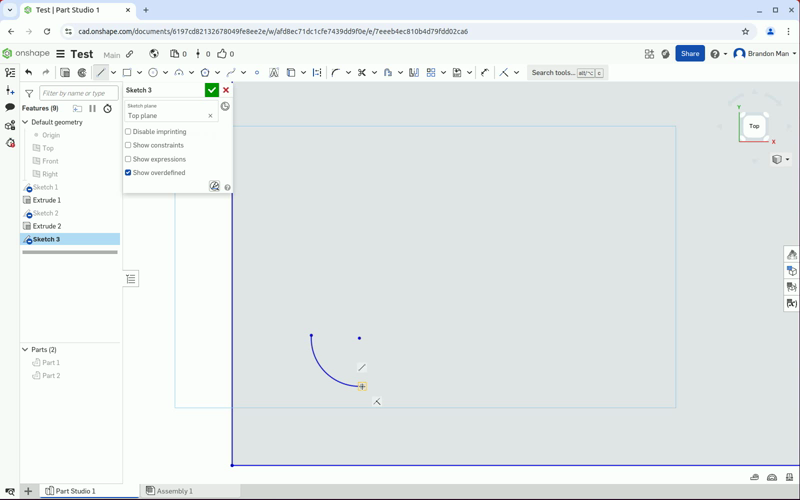
scroll(-6)
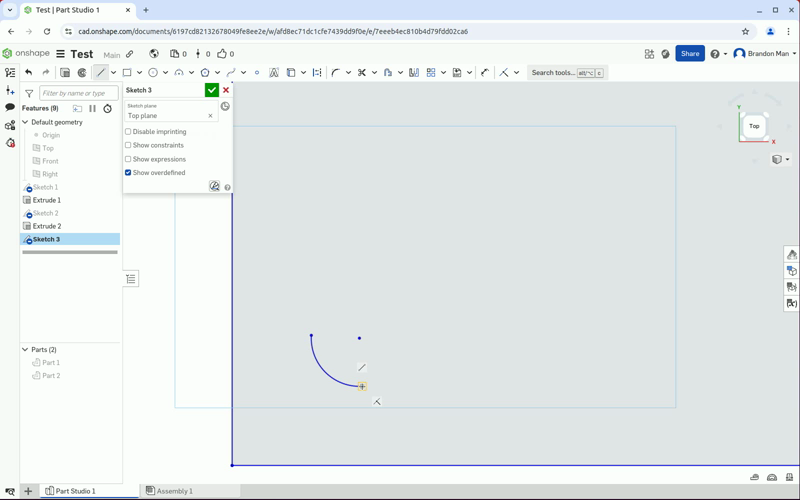
scroll(-6)
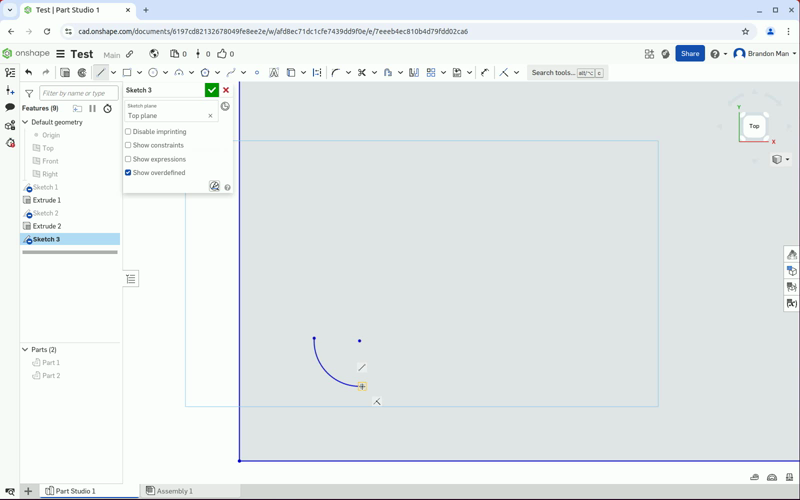
scroll(-6)
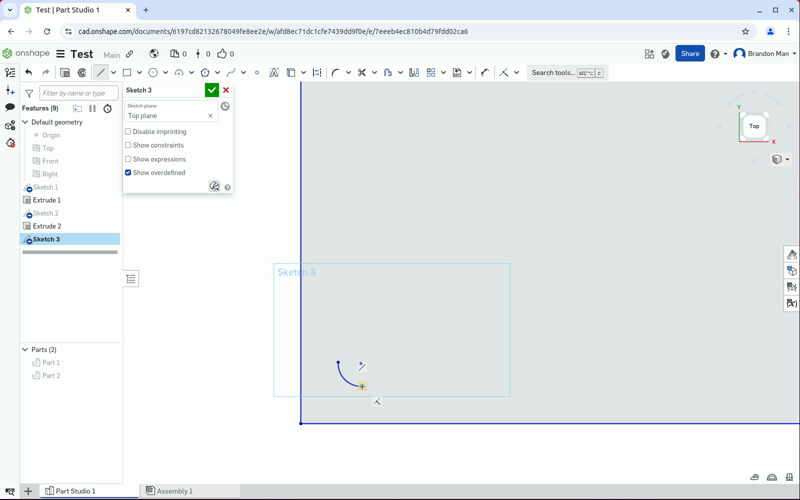
scroll(-6)
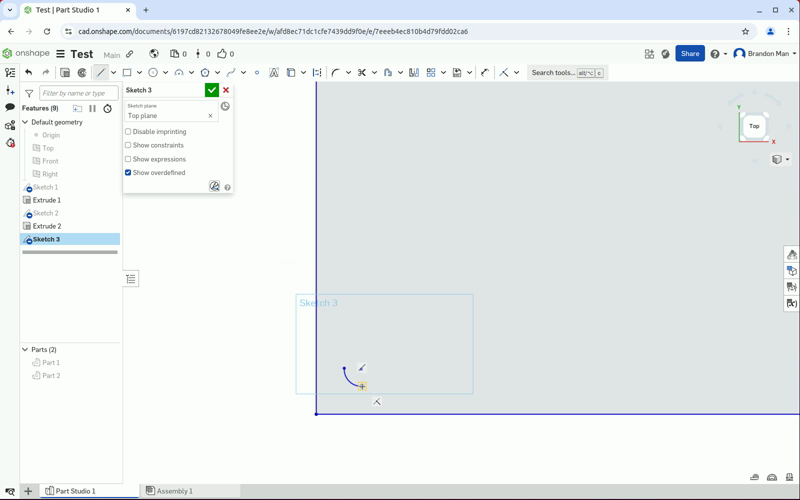
scroll(-6)
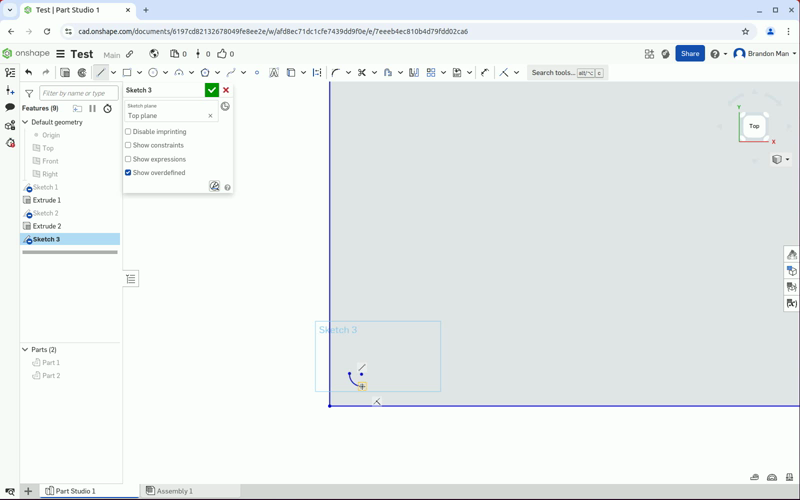
scroll(-6)
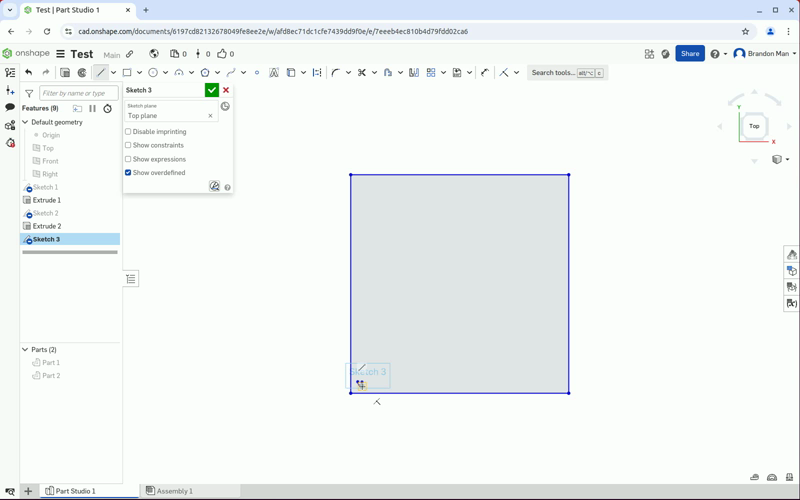
key_down(shift)
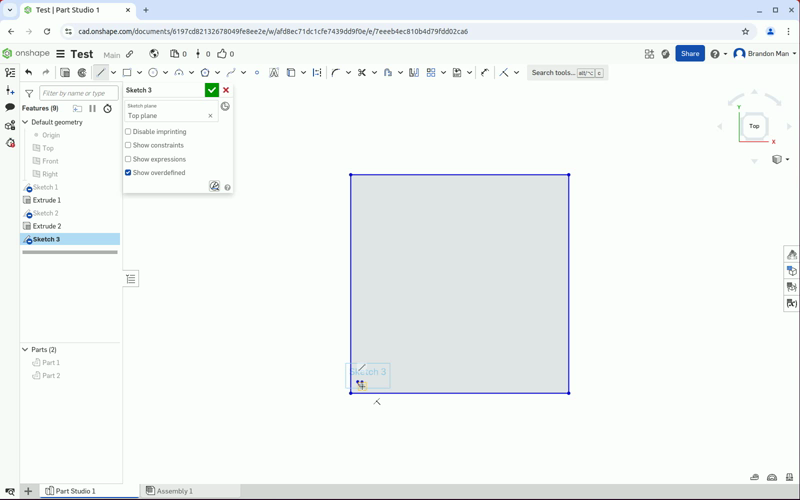
mouse_move(557, 386)
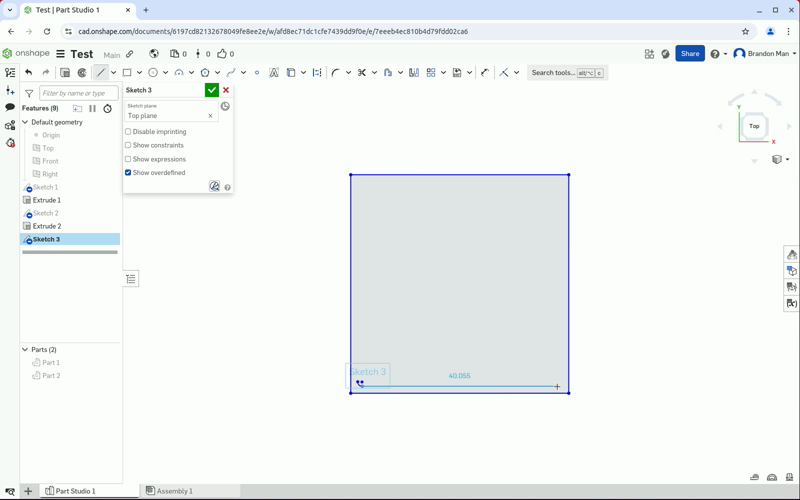
click(557, 386)
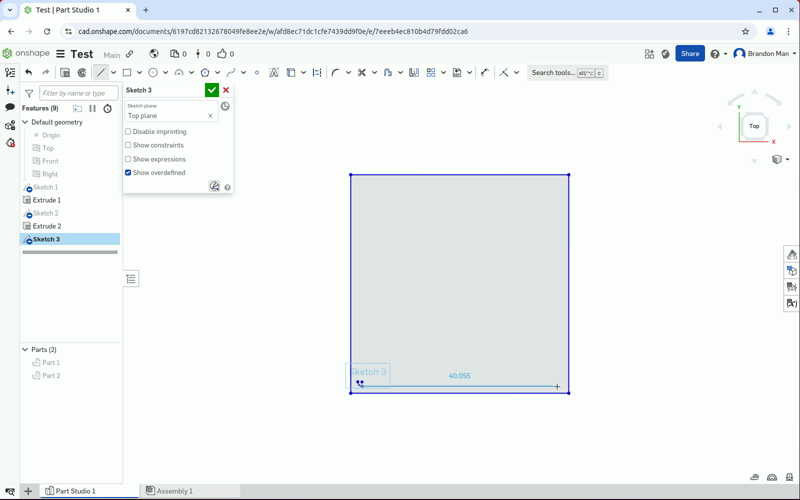
key_up(shift)
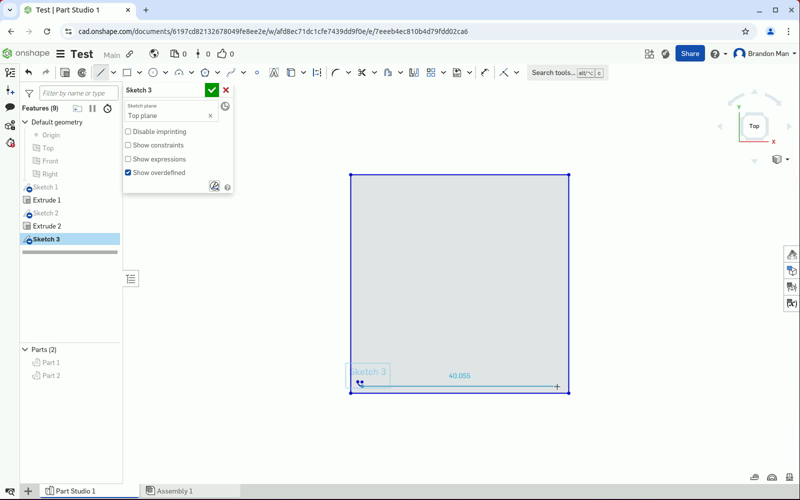
key(esc)
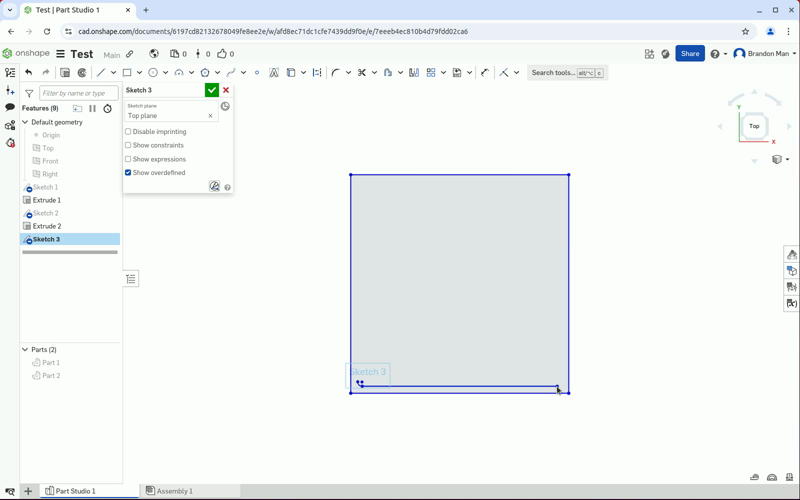
key(a)
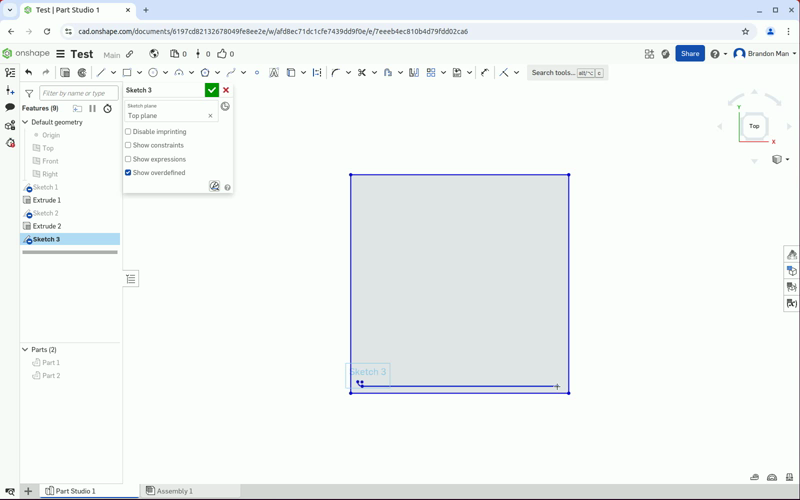
mouse_move(557, 386)
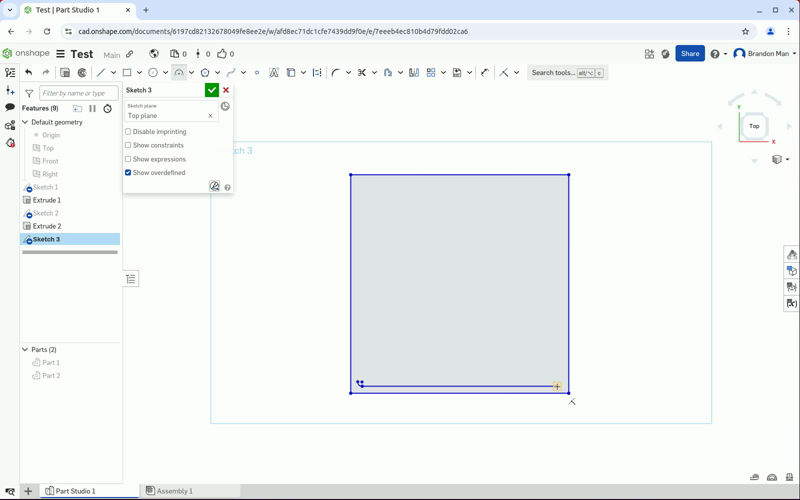
click(557, 386)
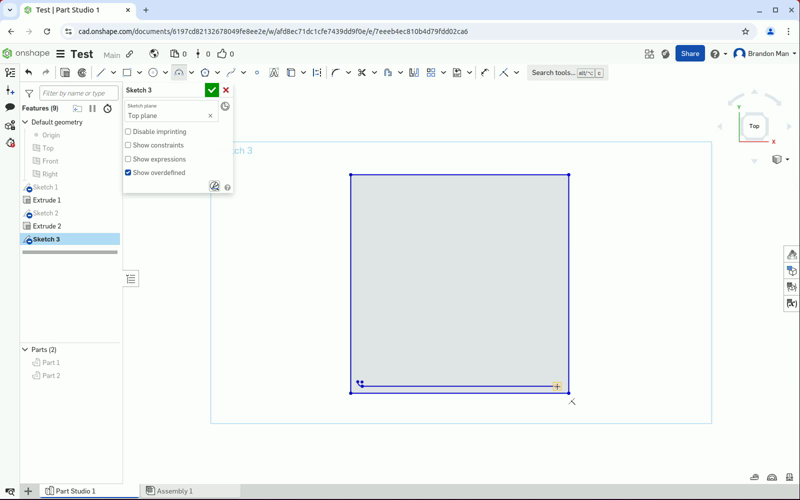
key_down(shift)
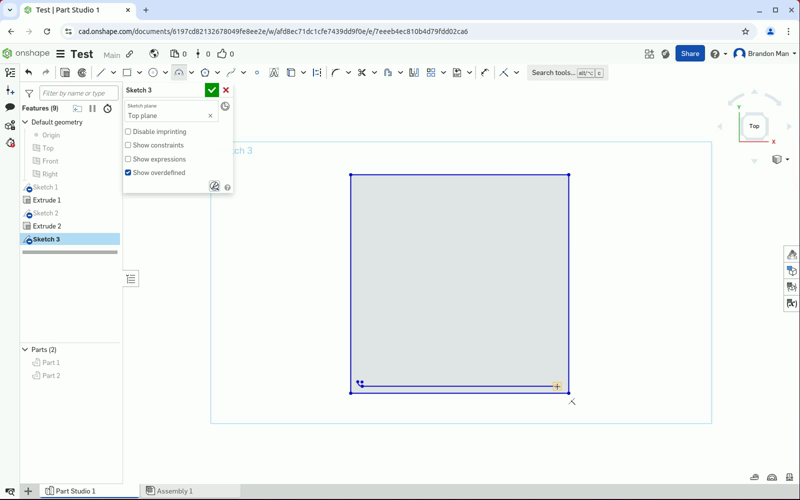
mouse_move(561, 381)
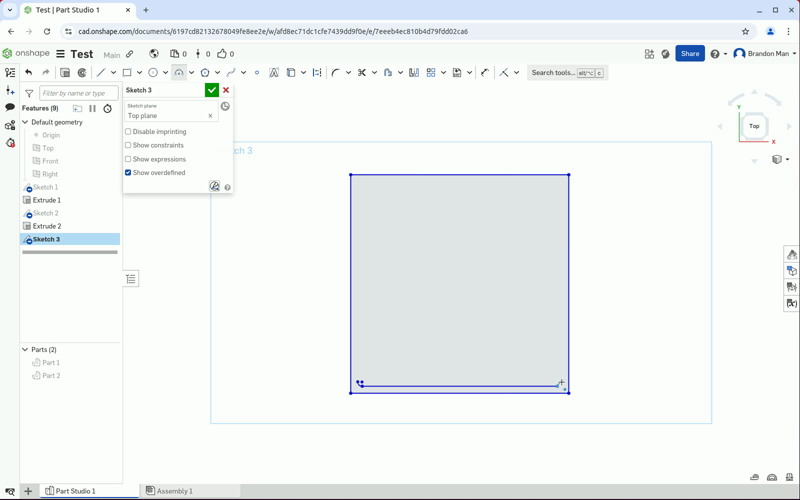
scroll(6)
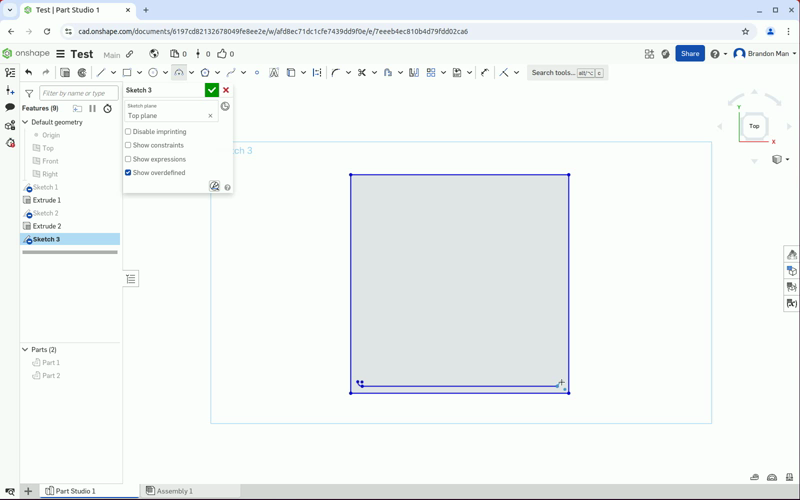
scroll(6)
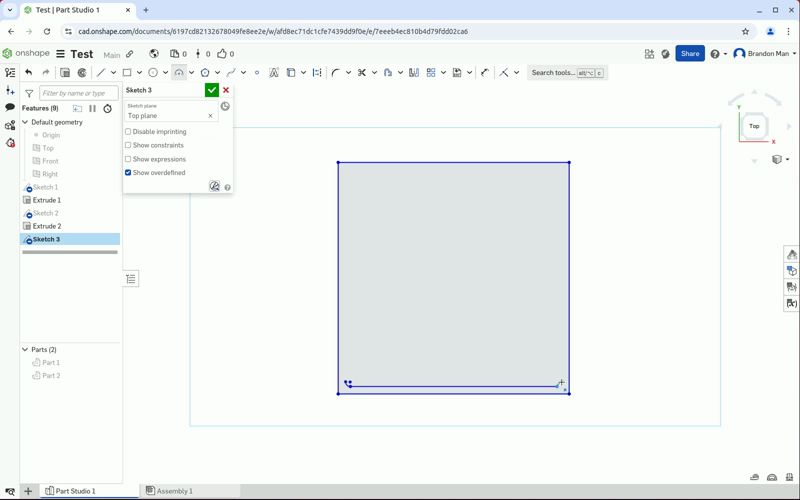
scroll(6)
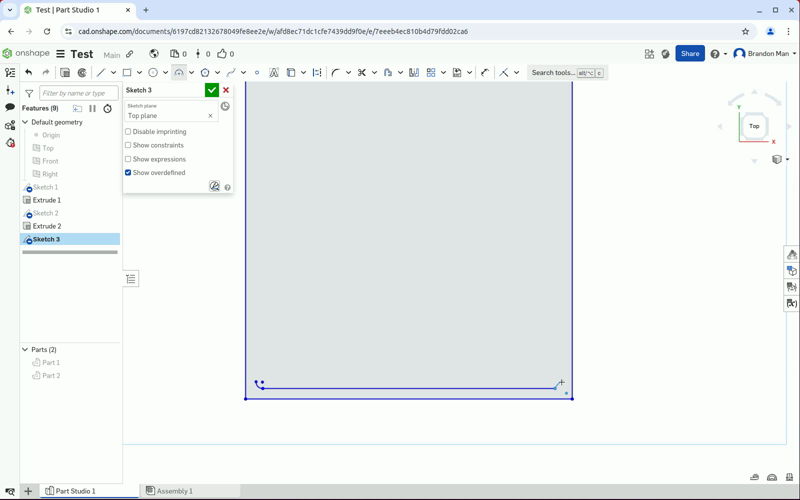
scroll(6)
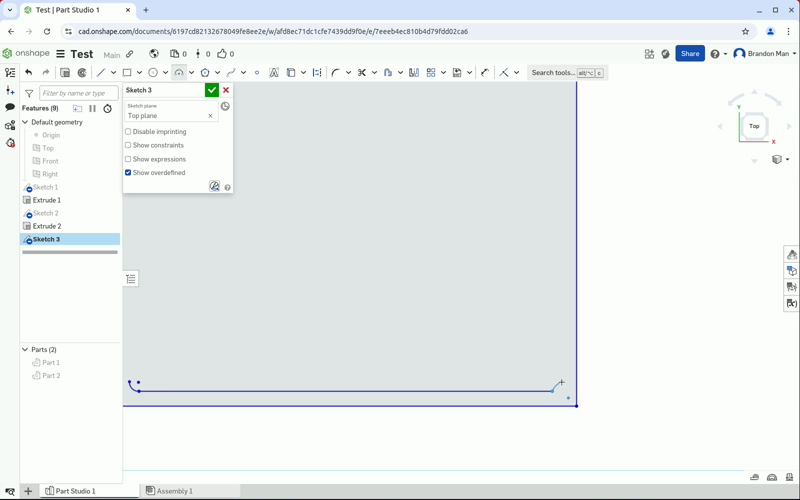
scroll(6)
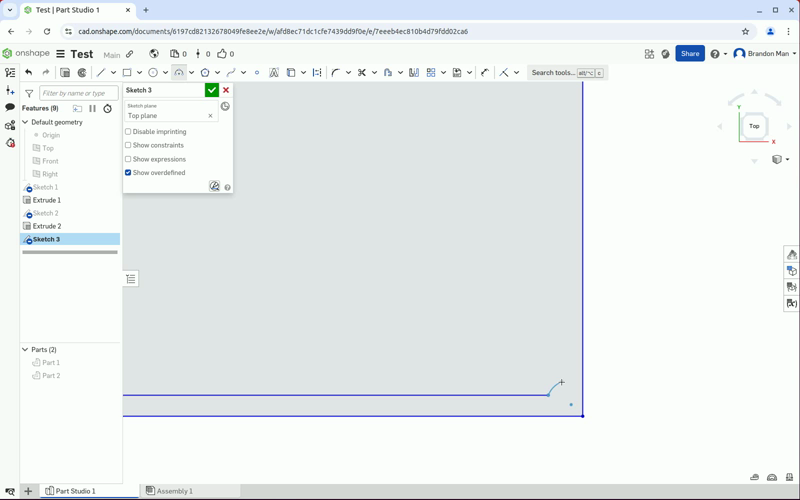
scroll(6)
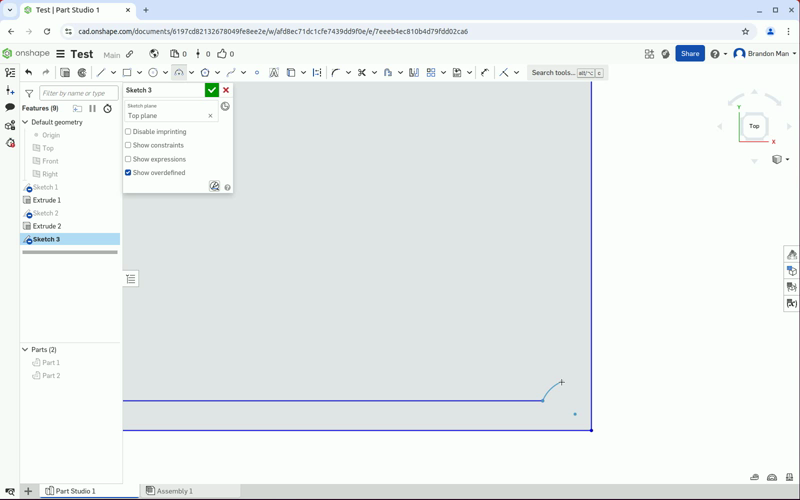
scroll(6)
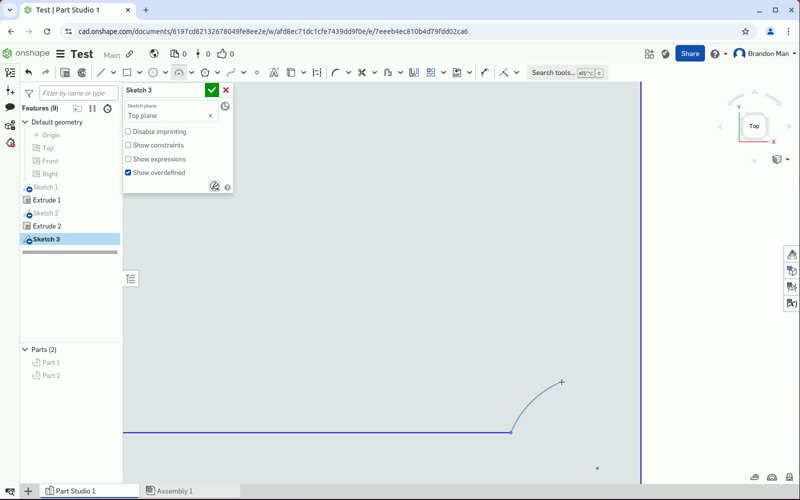
click(561, 381)
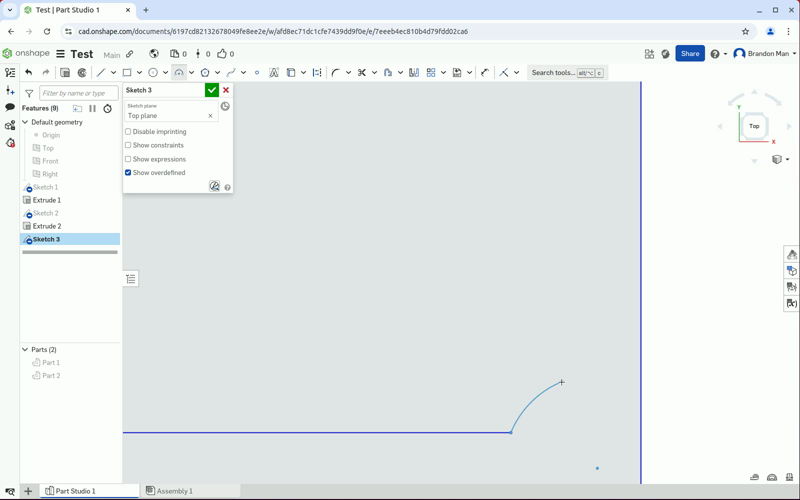
scroll(-6)
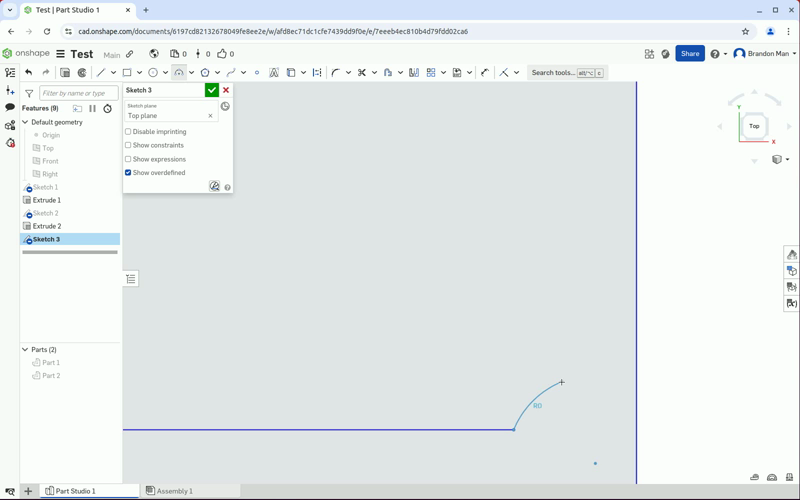
scroll(-6)
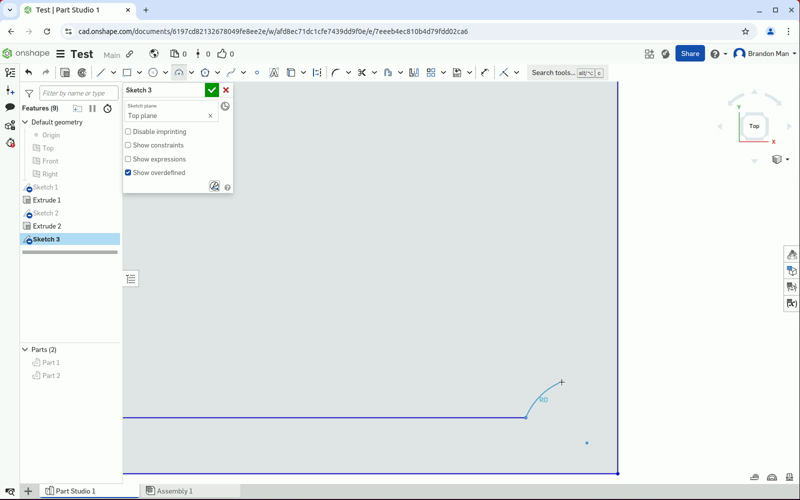
scroll(-6)
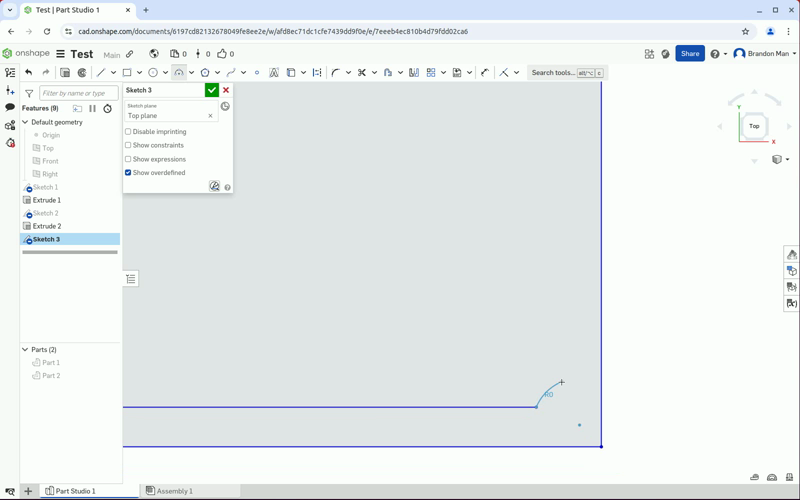
scroll(-6)
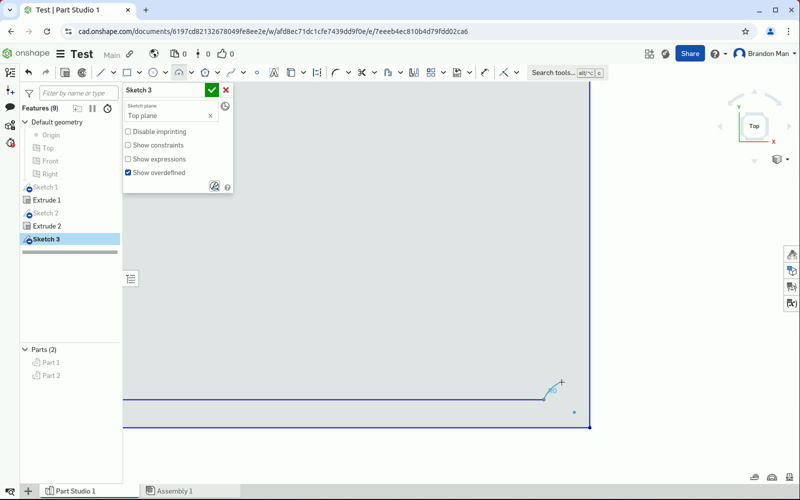
scroll(-6)
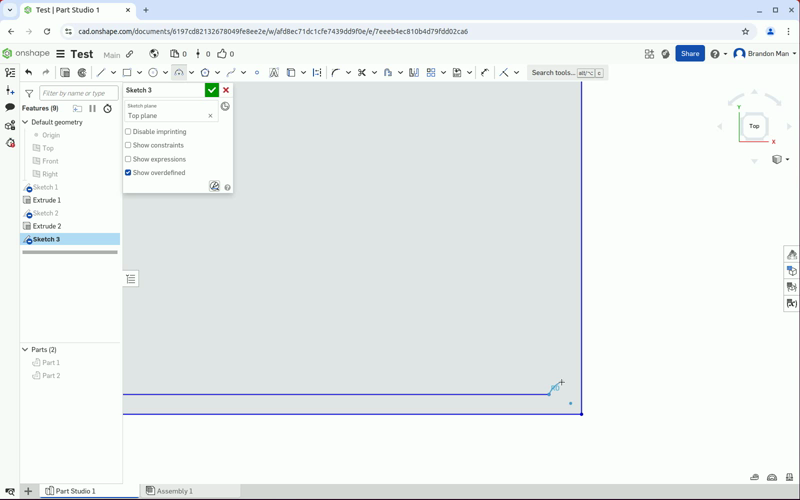
scroll(-6)
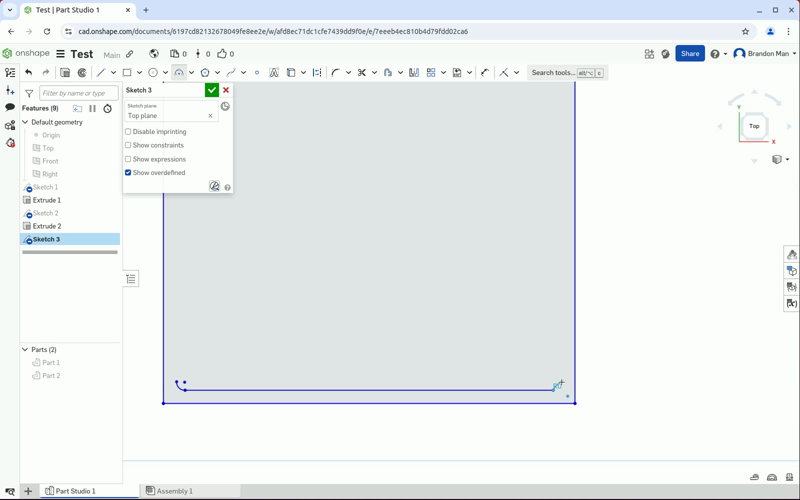
scroll(-6)
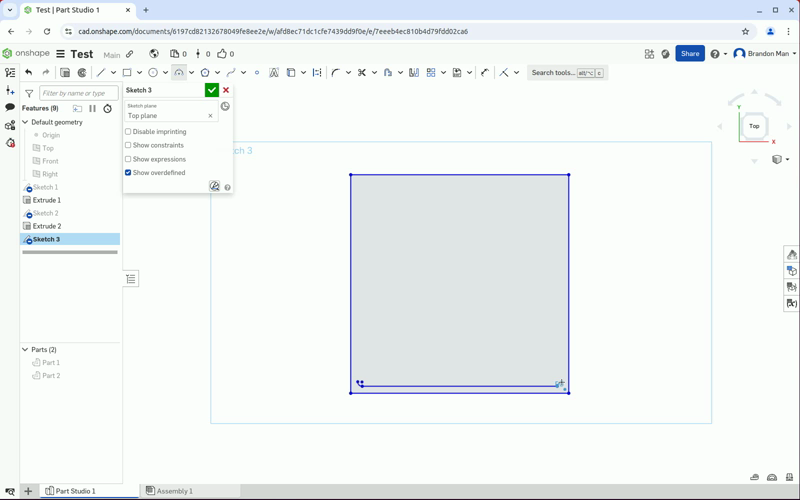
mouse_move(560, 384)
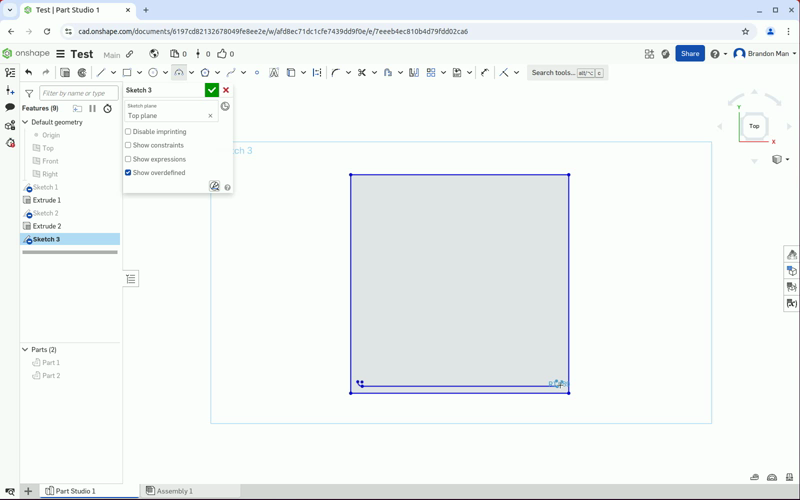
scroll(6)
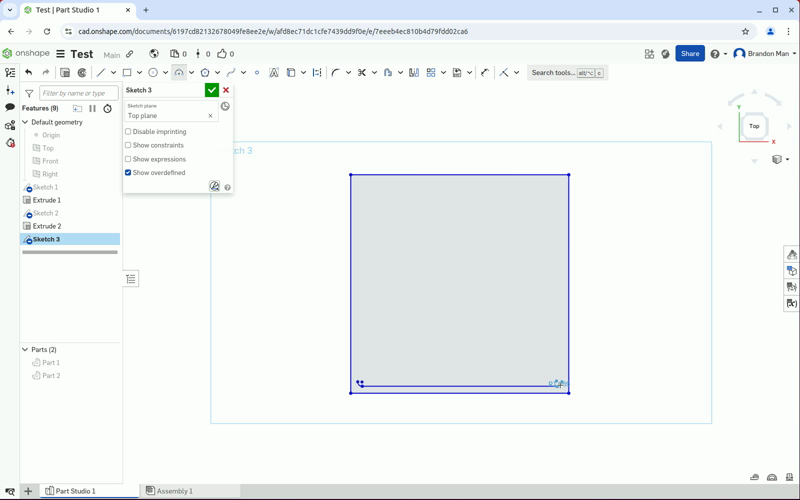
scroll(6)
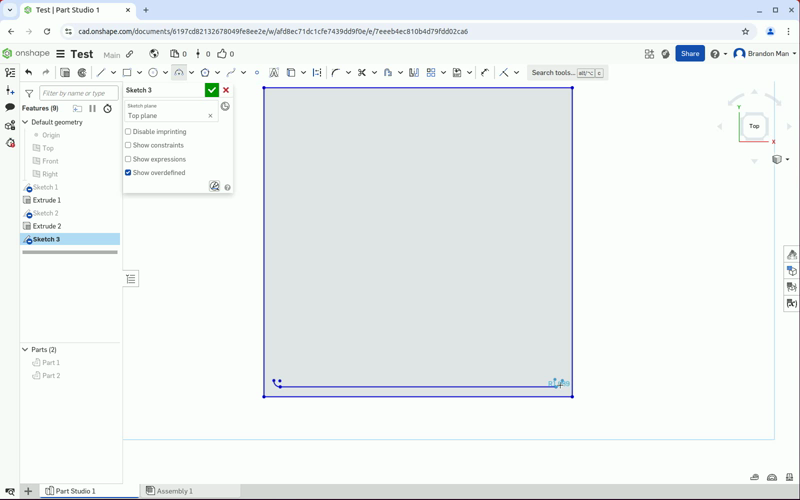
scroll(6)
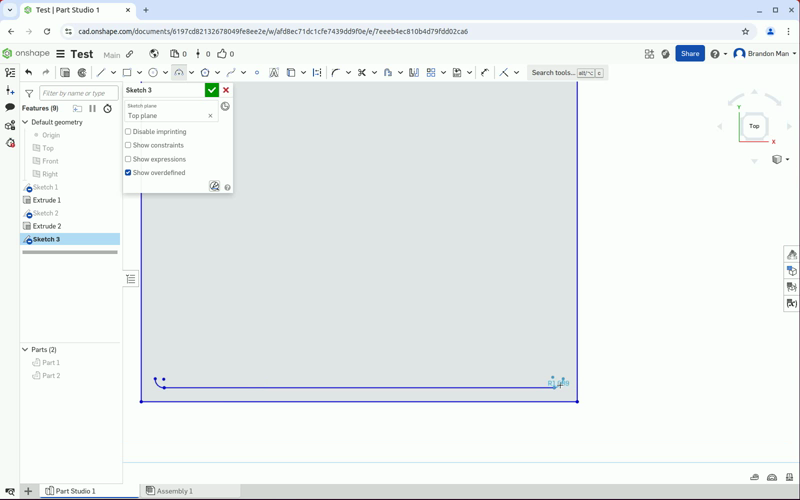
scroll(6)
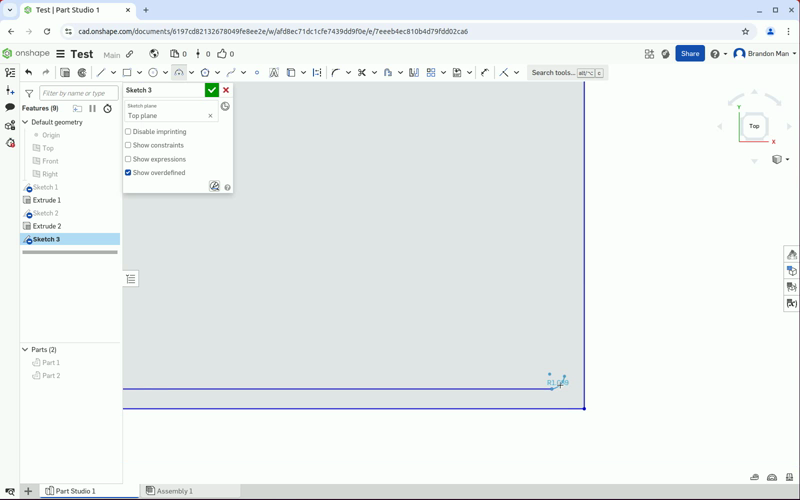
scroll(6)
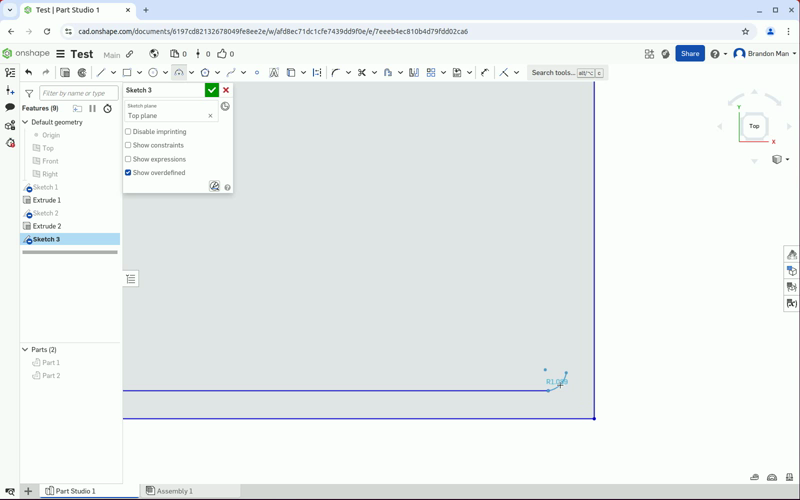
scroll(6)
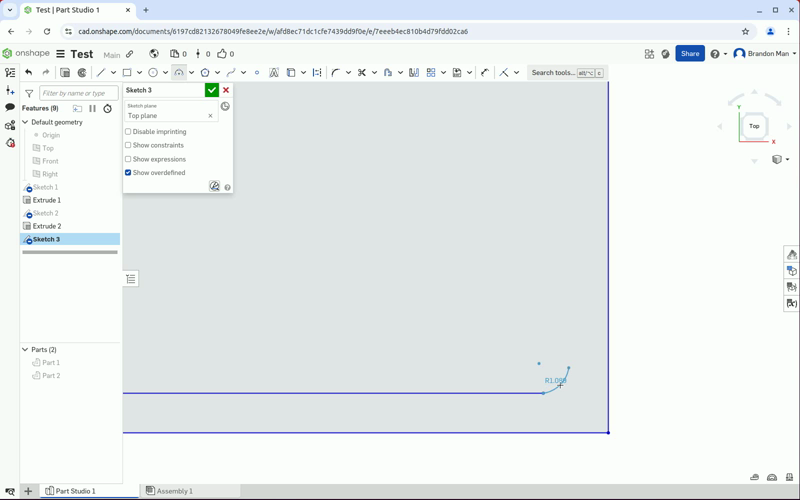
scroll(6)
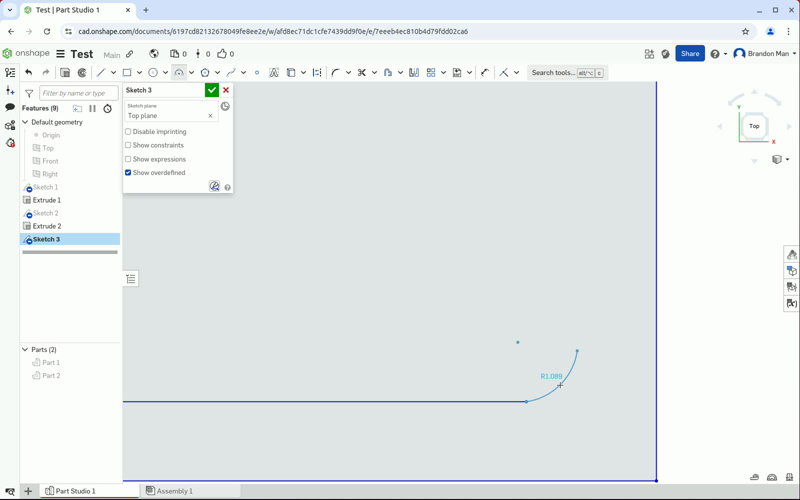
click(560, 384)
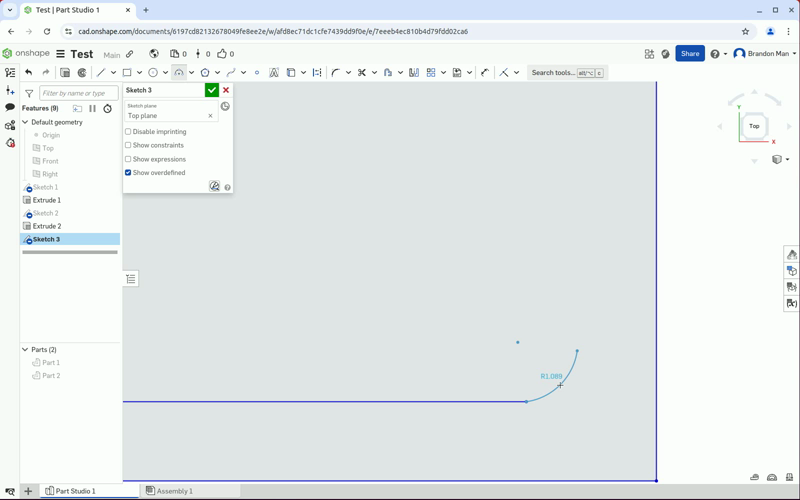
scroll(-6)
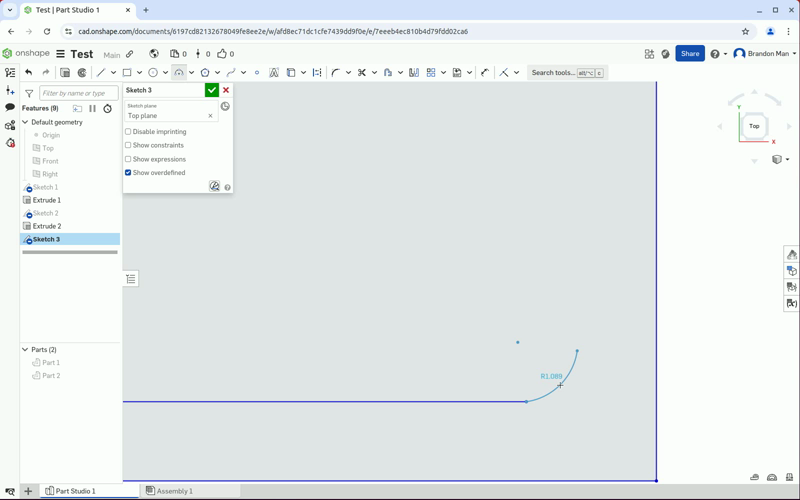
scroll(-6)
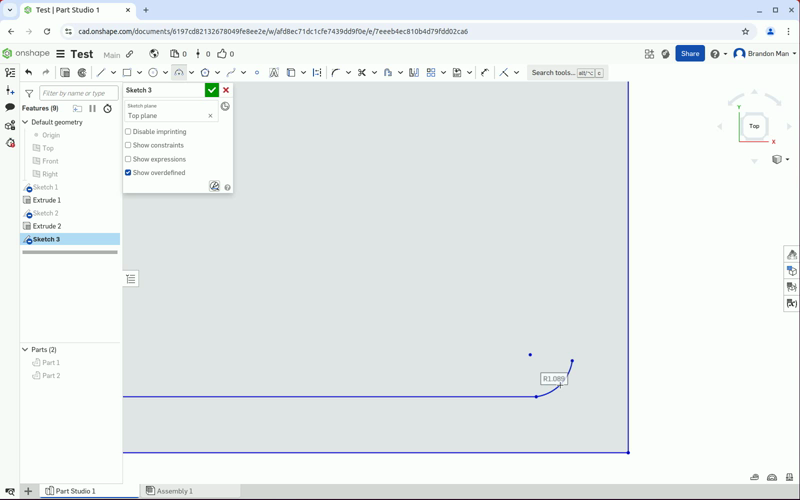
scroll(-6)
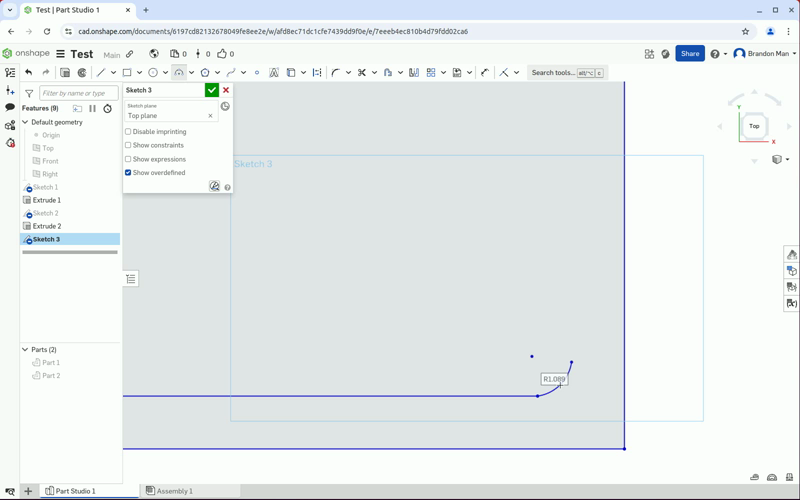
scroll(-6)
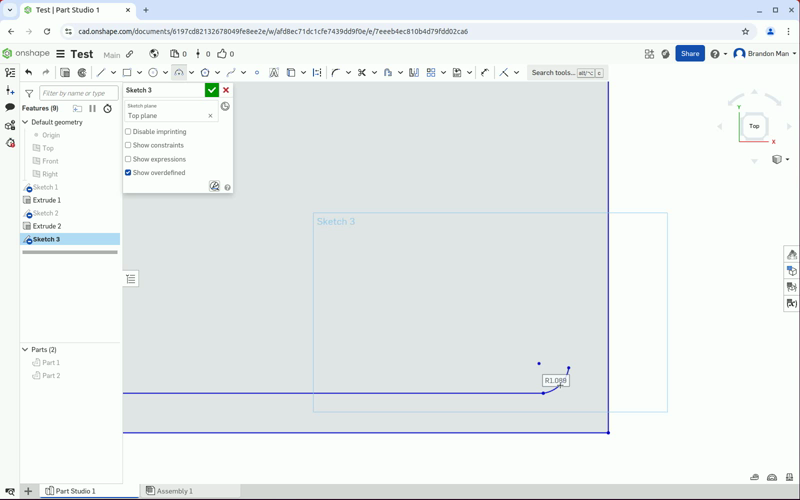
scroll(-6)
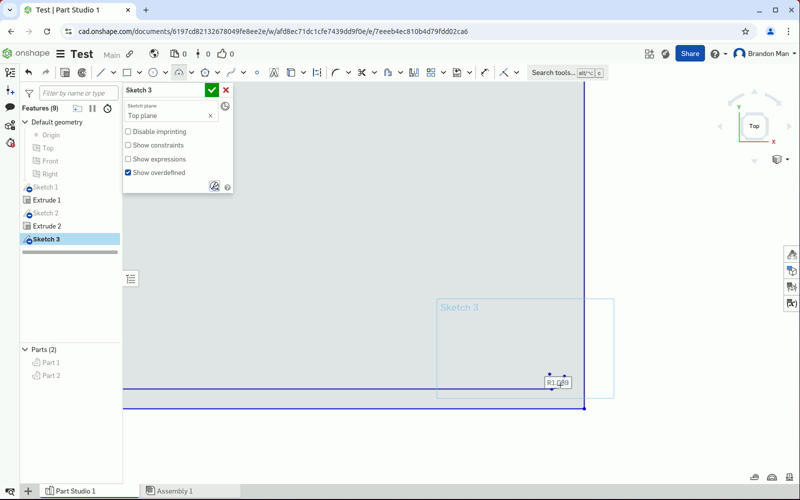
scroll(-6)
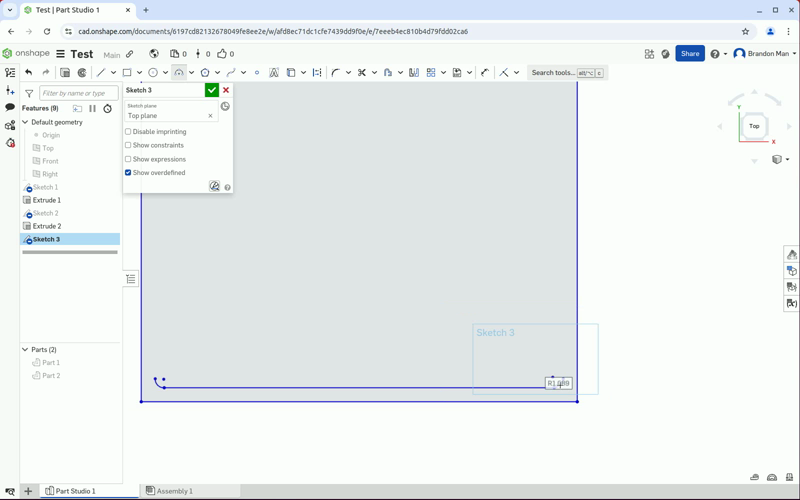
scroll(-6)
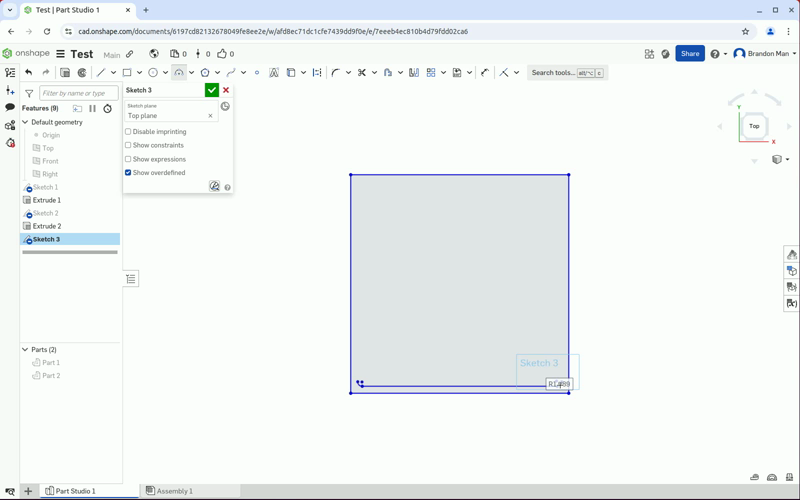
key_up(shift)
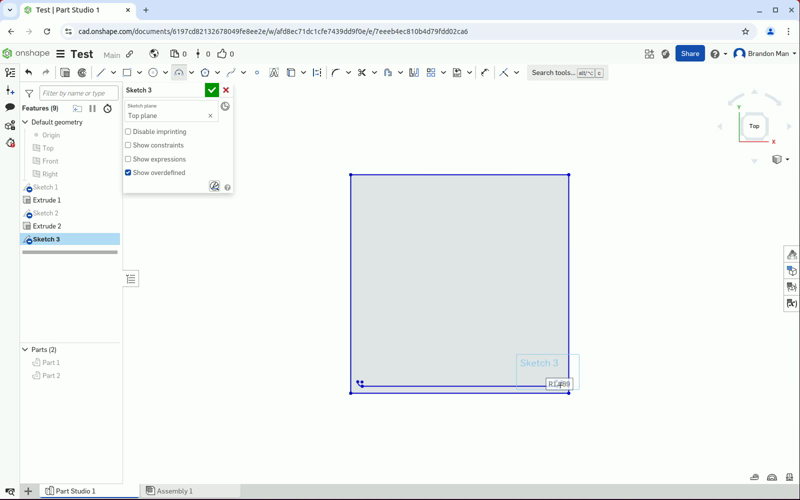
key(esc)
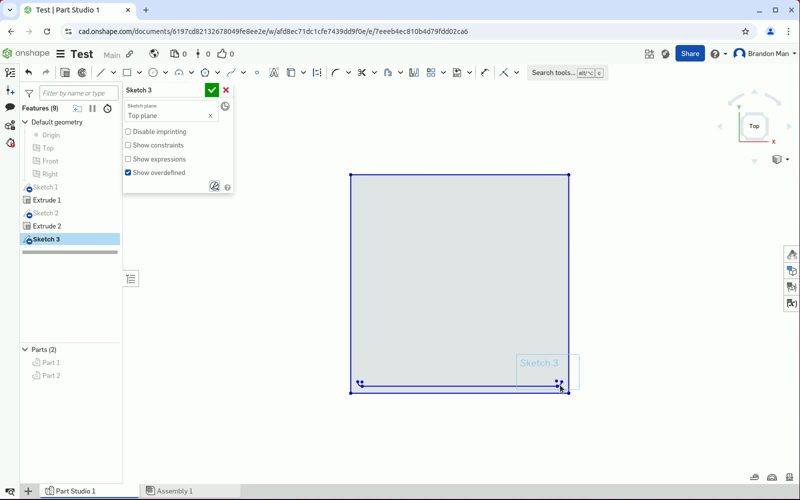
key(l)
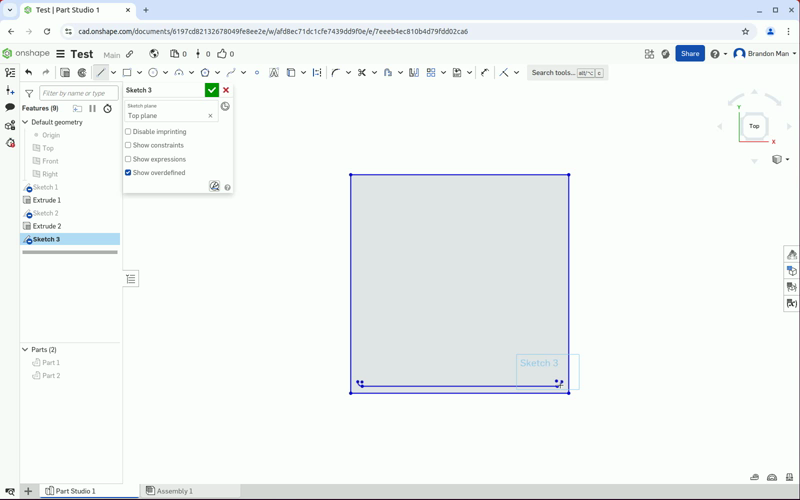
mouse_move(561, 381)
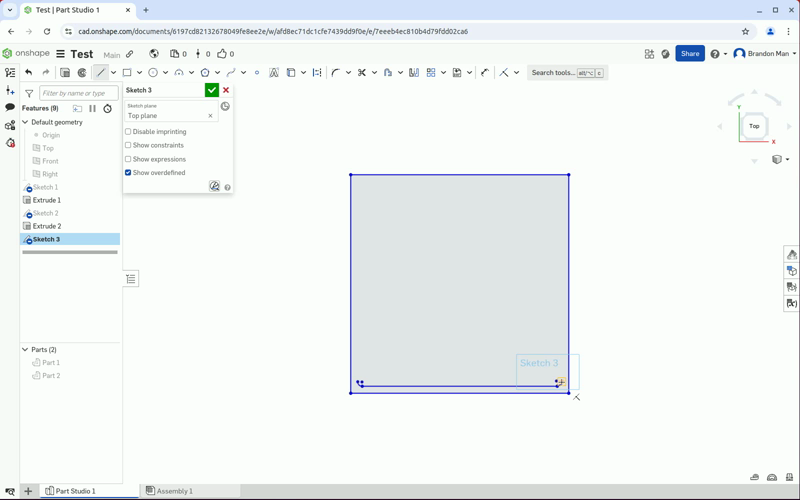
scroll(6)
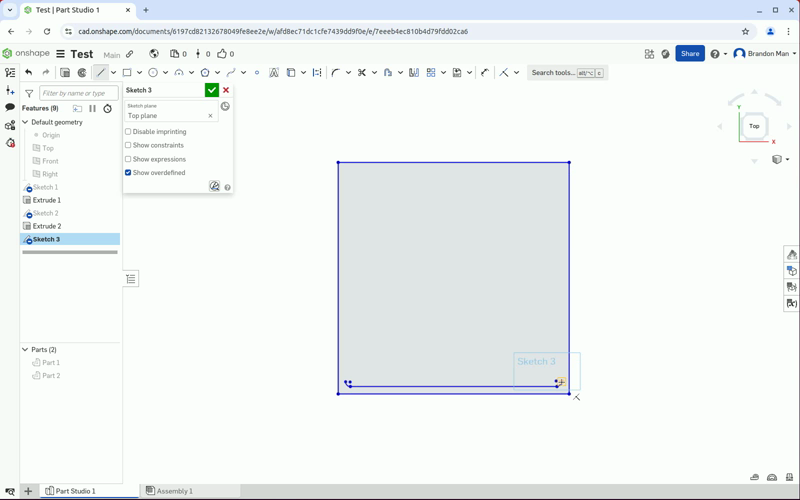
scroll(6)
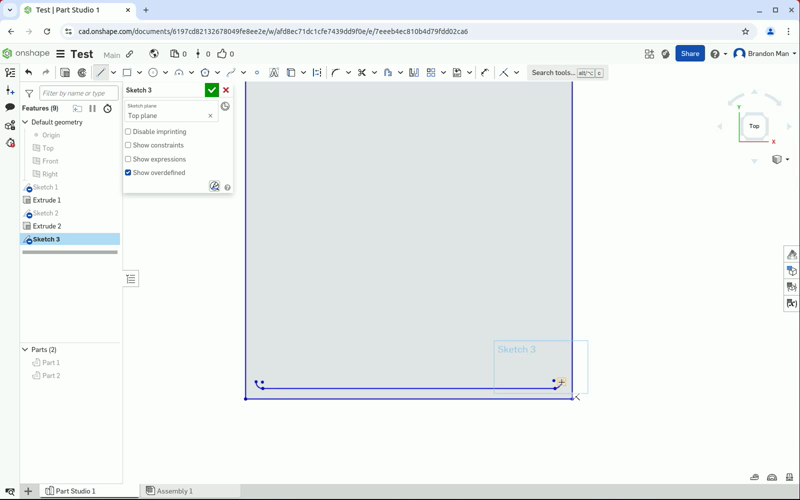
scroll(6)
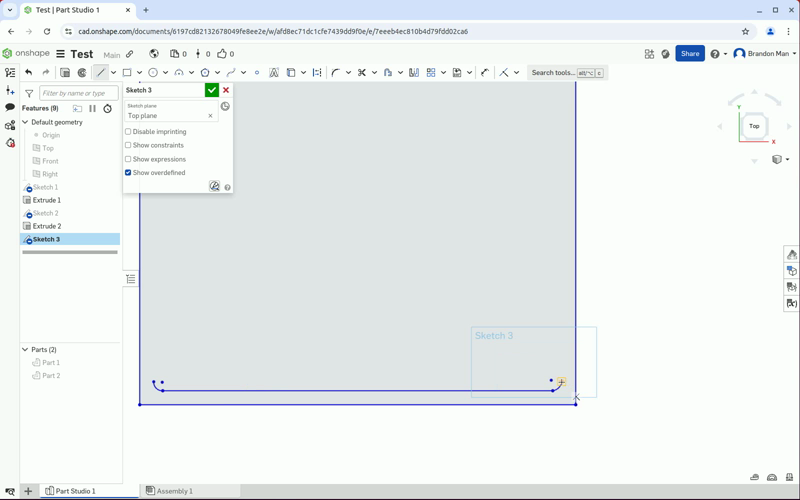
scroll(6)
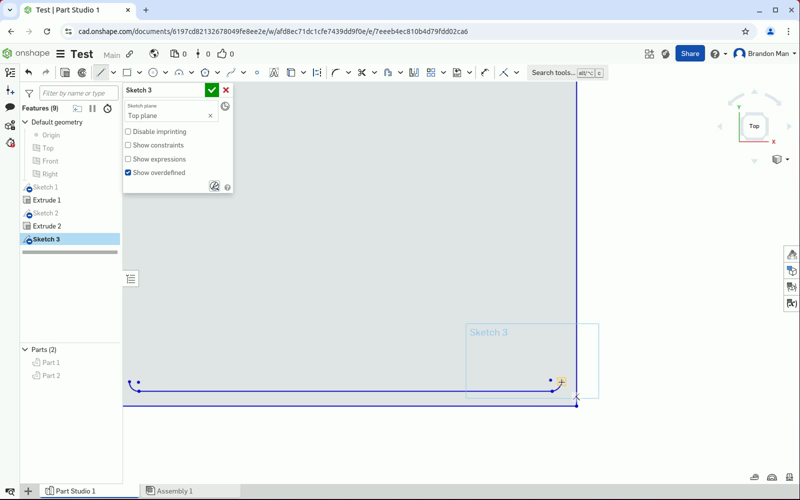
scroll(6)
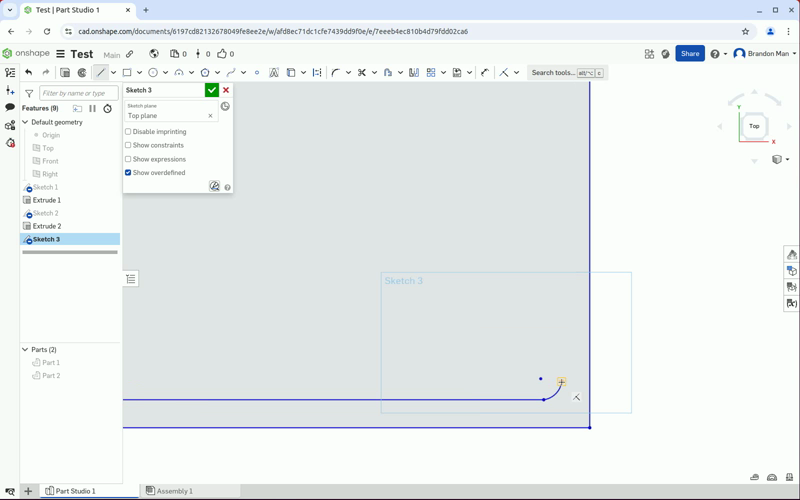
scroll(6)
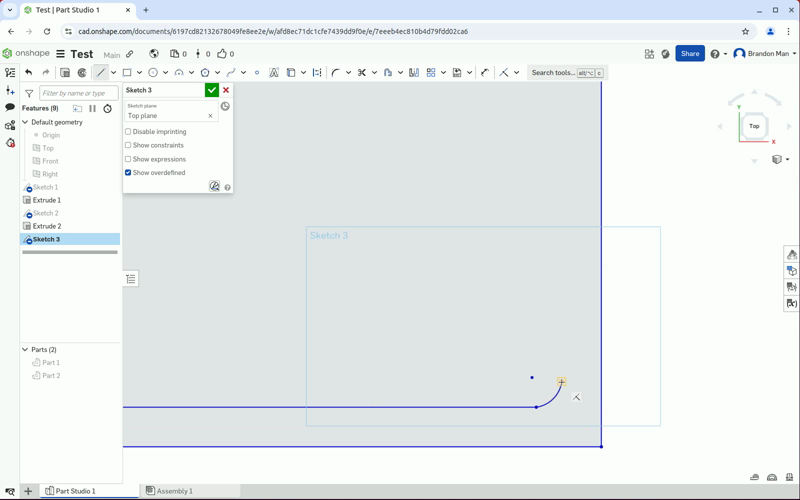
scroll(6)
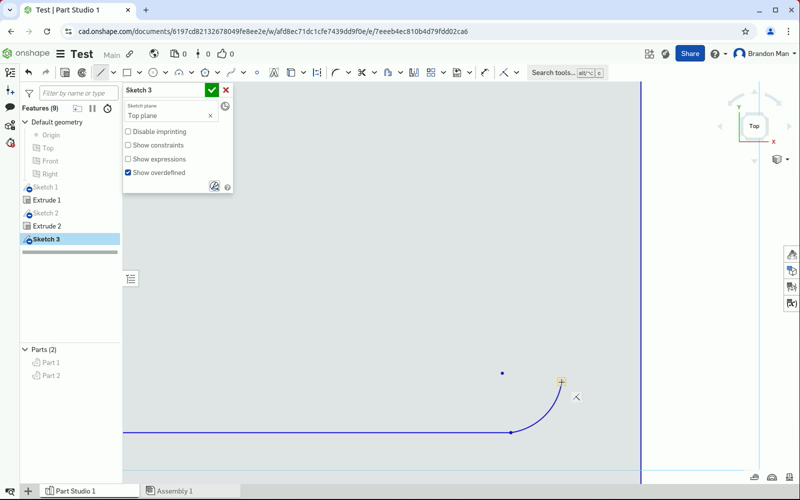
click(561, 381)
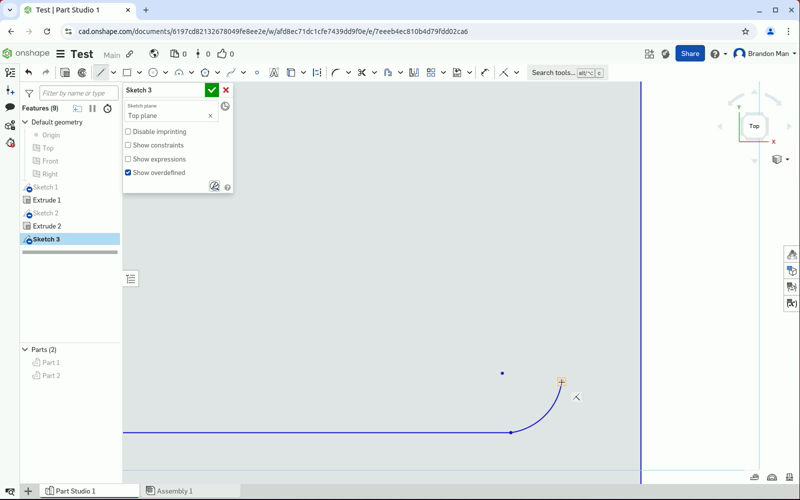
scroll(-6)
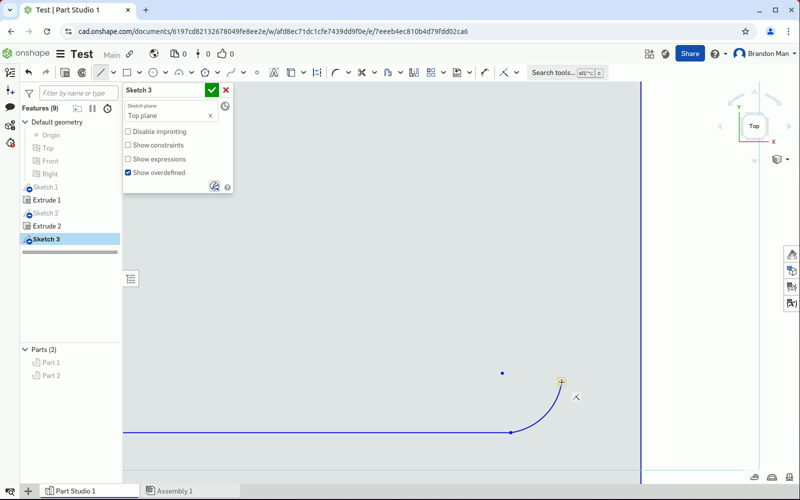
scroll(-6)
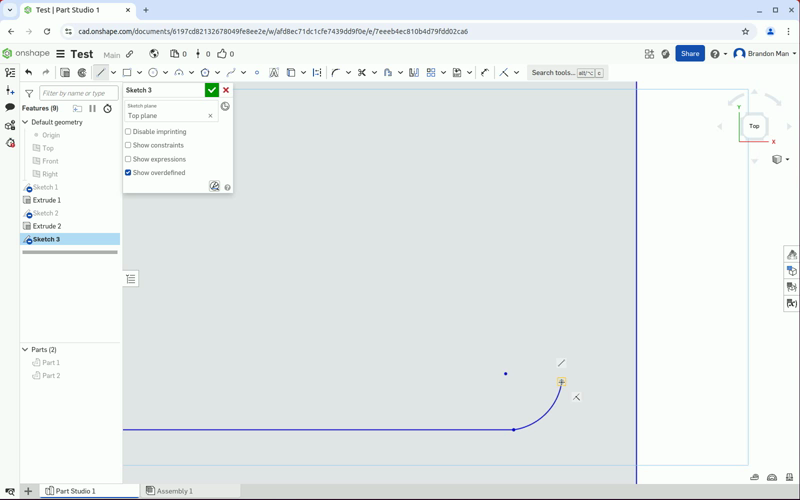
scroll(-6)
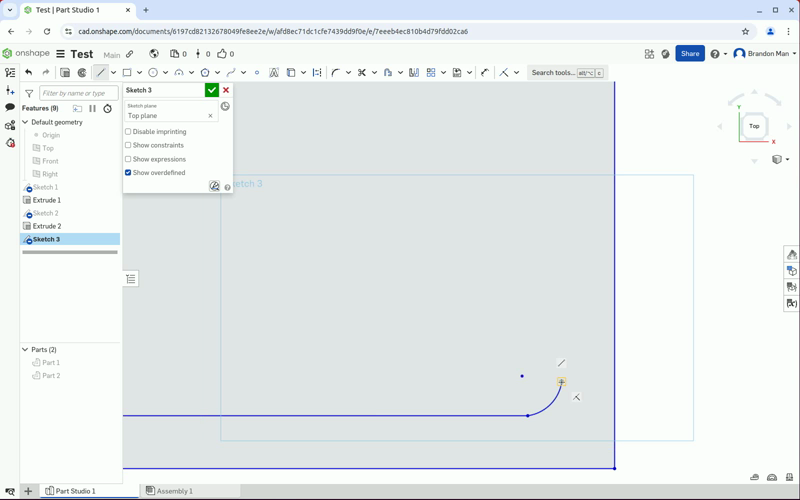
scroll(-6)
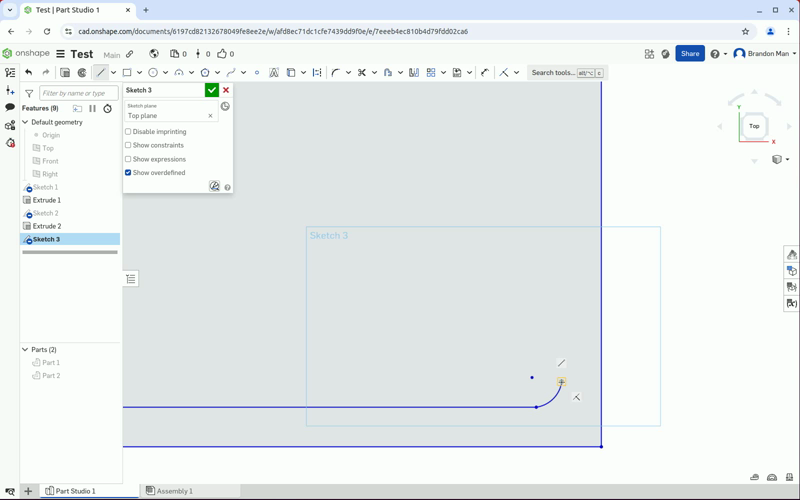
scroll(-6)
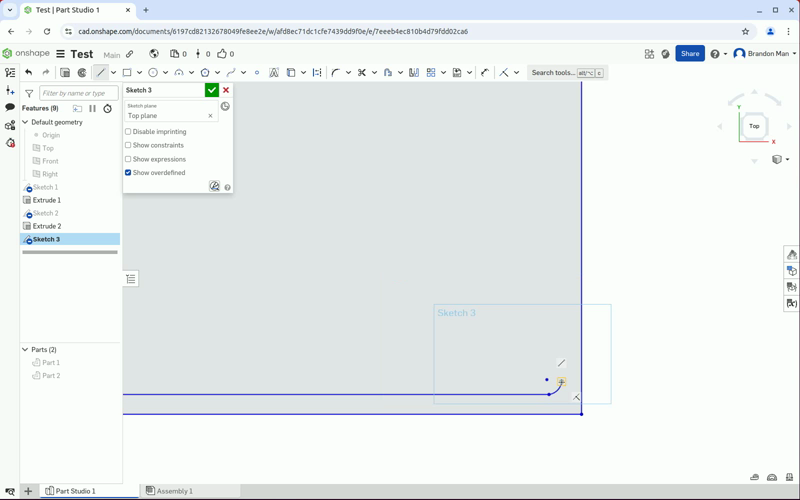
scroll(-6)
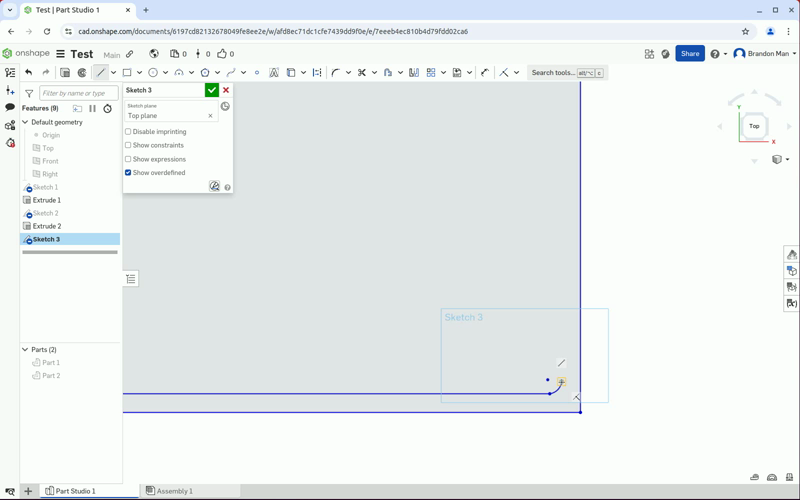
scroll(-6)
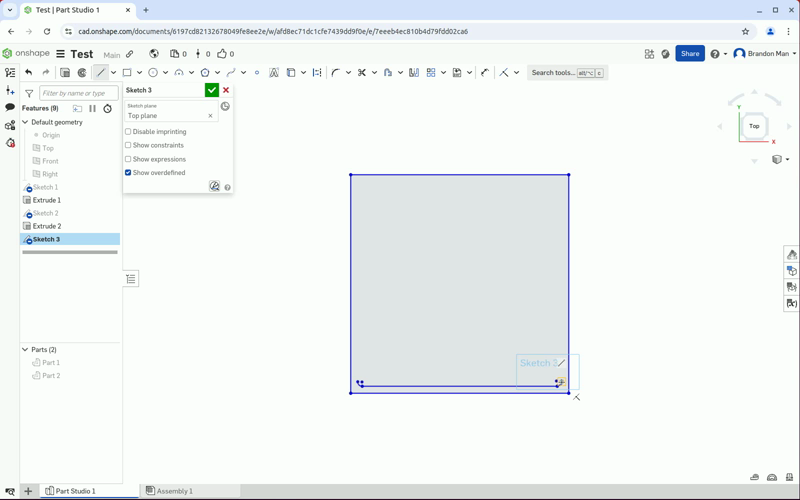
key_down(shift)
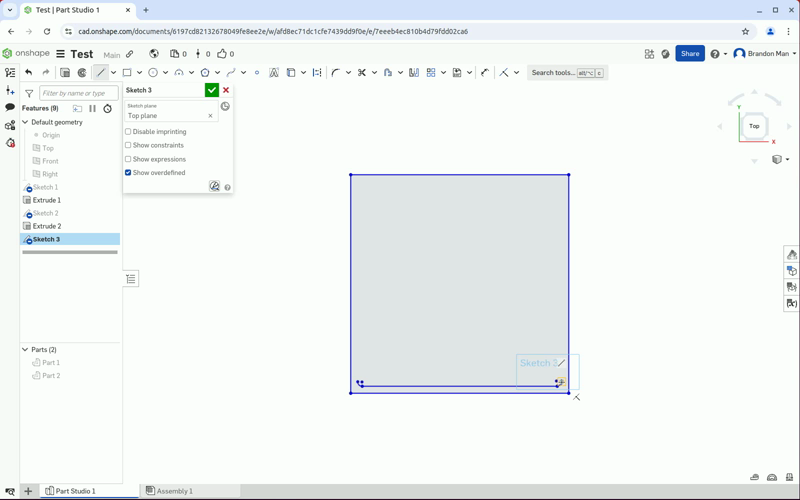
mouse_move(561, 186)
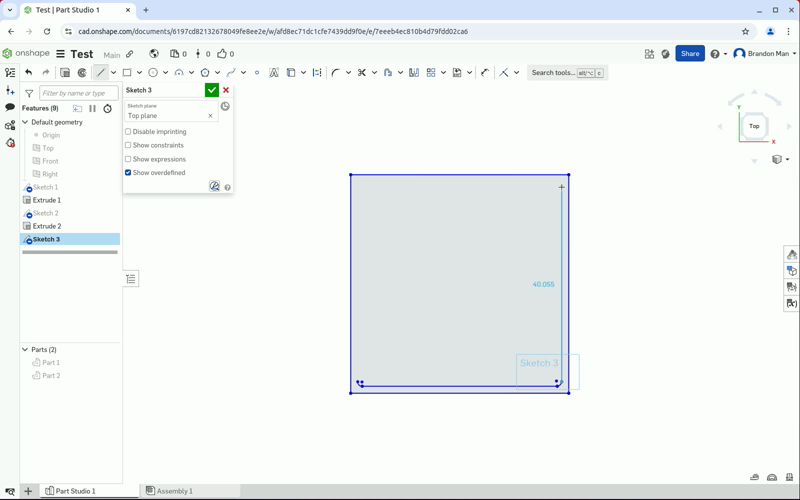
click(561, 186)
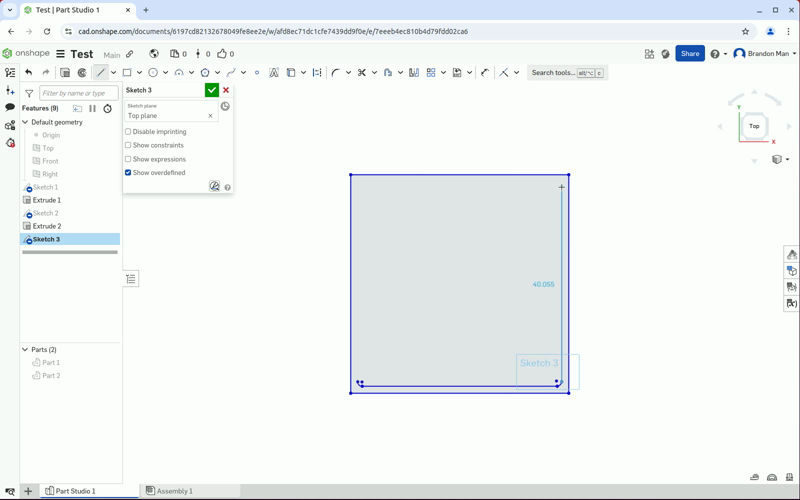
key_up(shift)
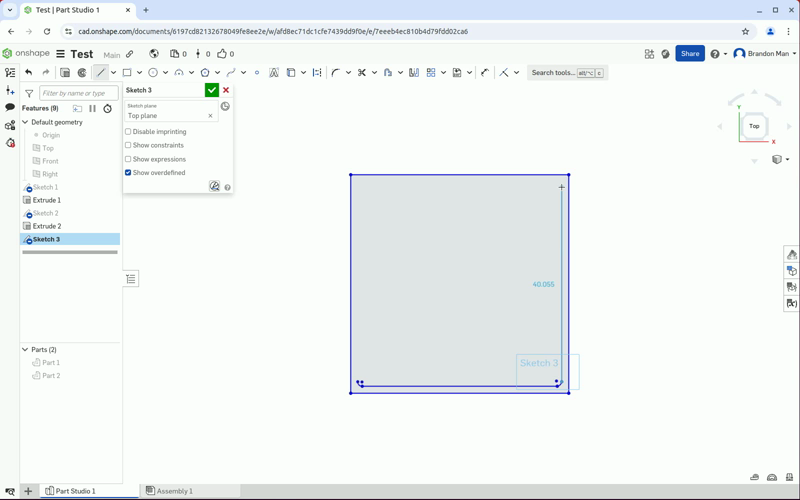
key(esc)
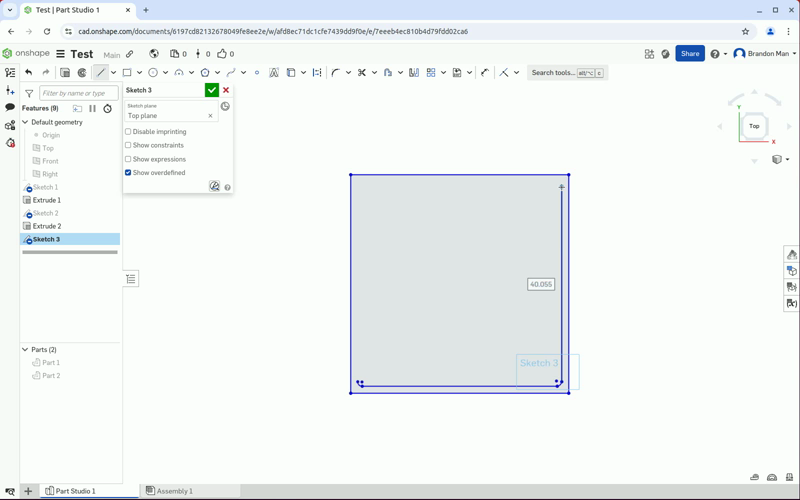
key(a)
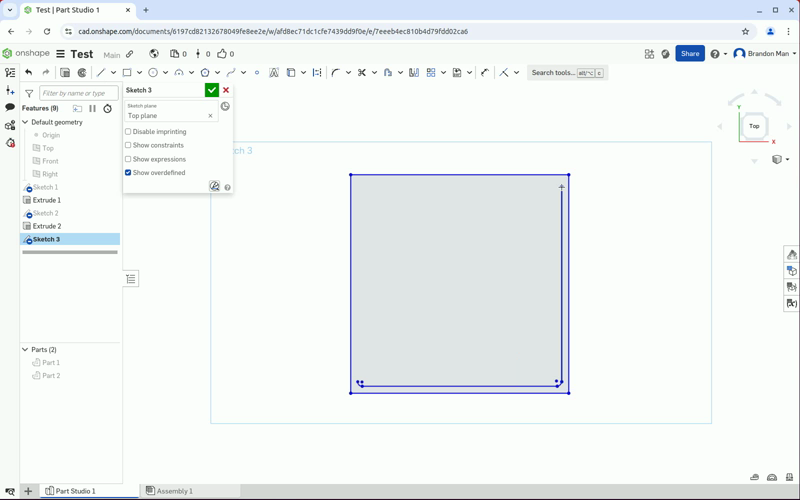
mouse_move(561, 186)
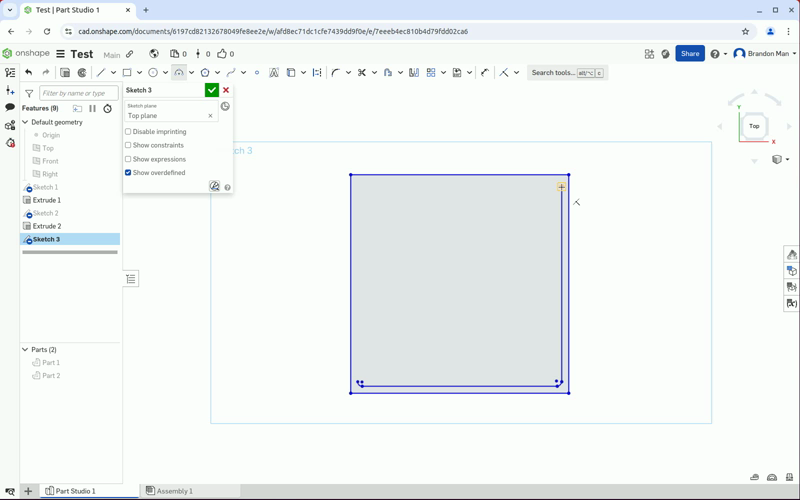
click(561, 186)
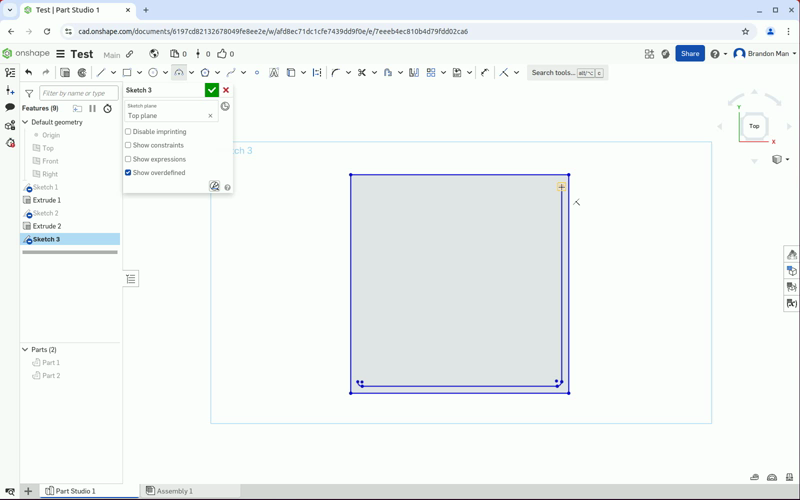
key_down(shift)
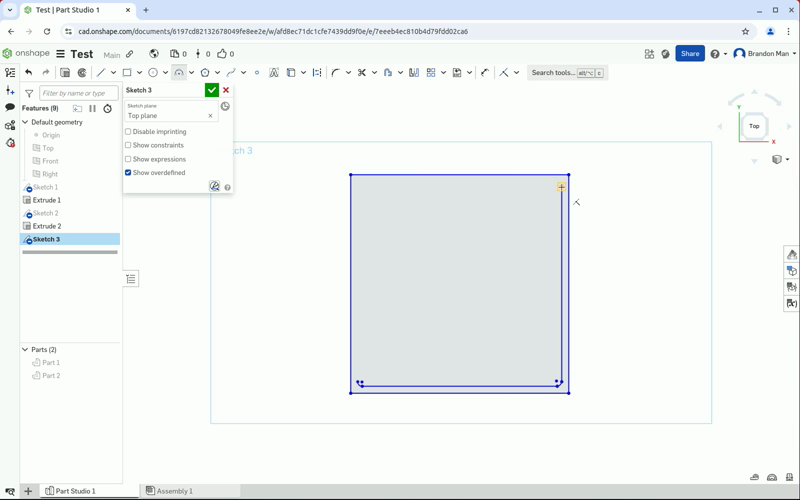
mouse_move(557, 181)
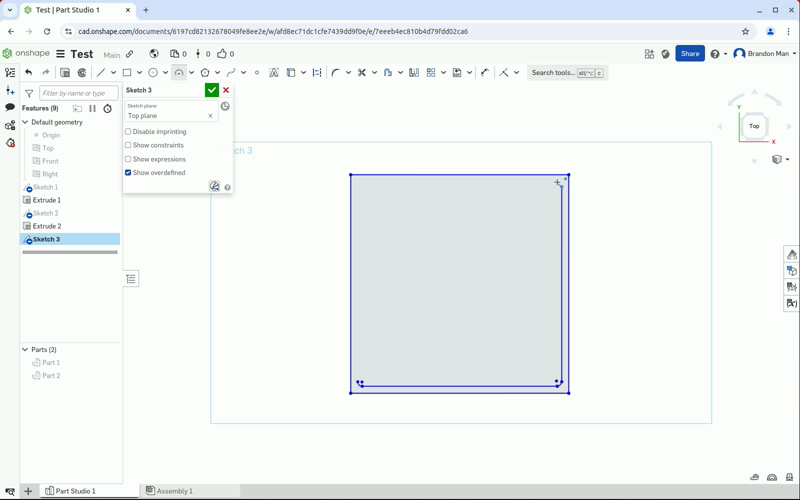
scroll(6)
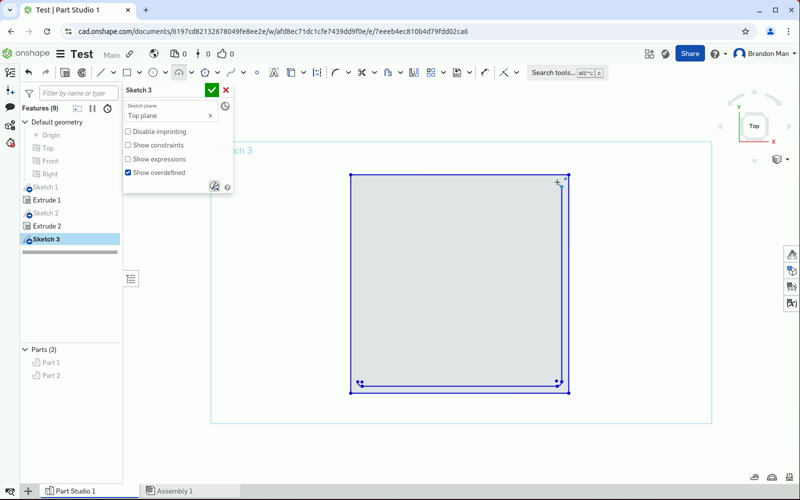
scroll(6)
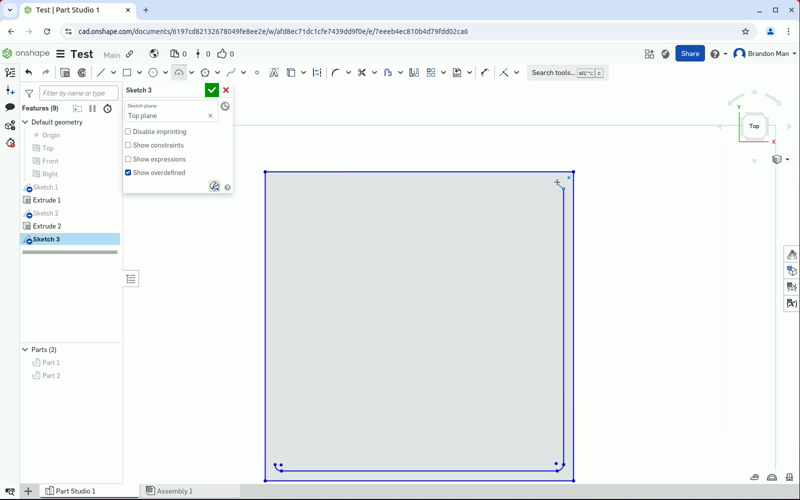
scroll(6)
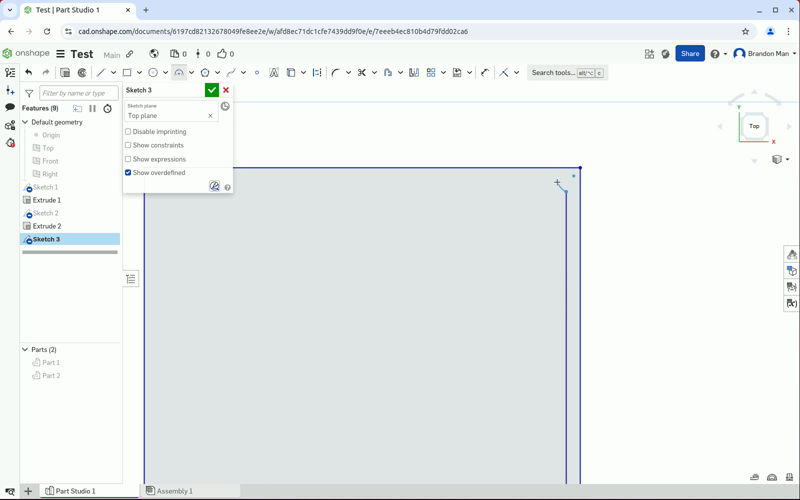
scroll(6)
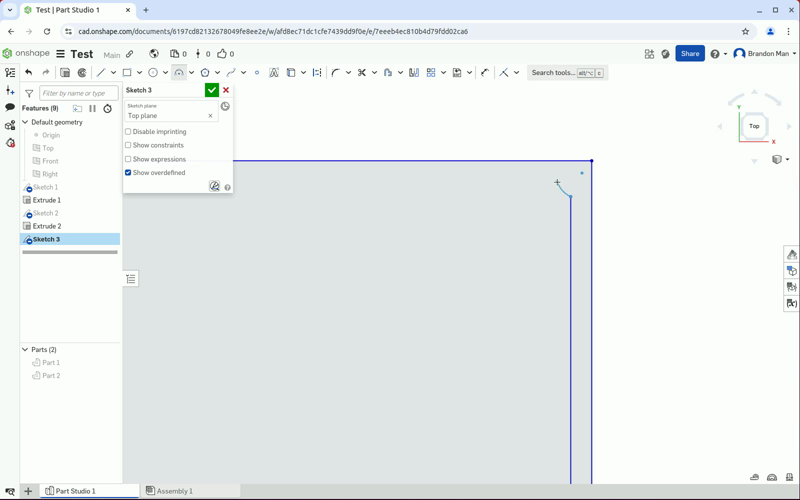
scroll(6)
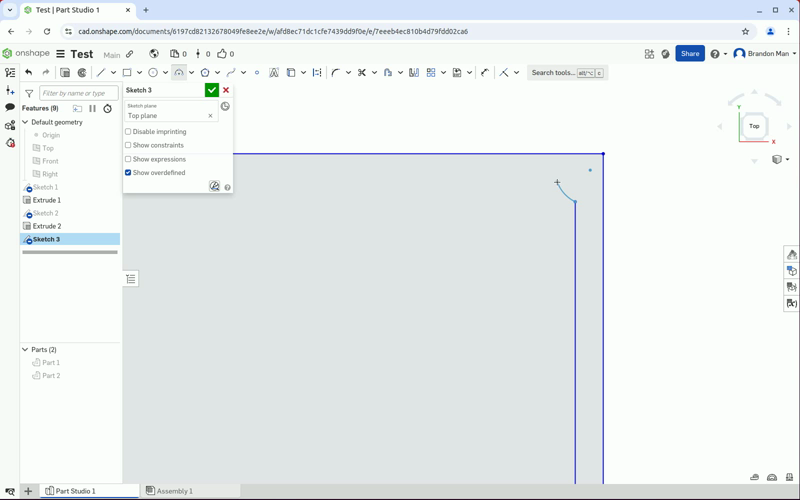
scroll(6)
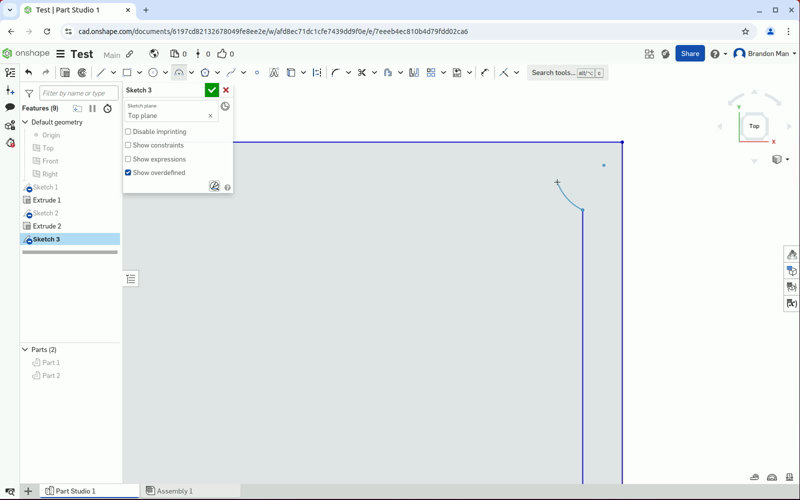
scroll(6)
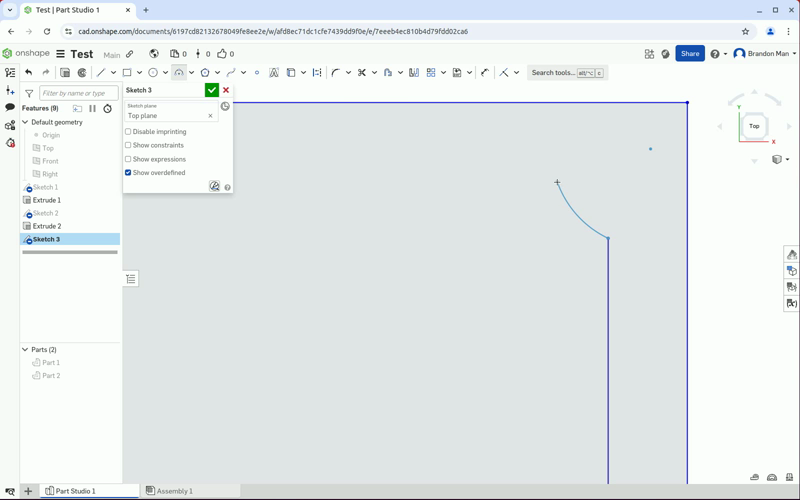
click(557, 181)
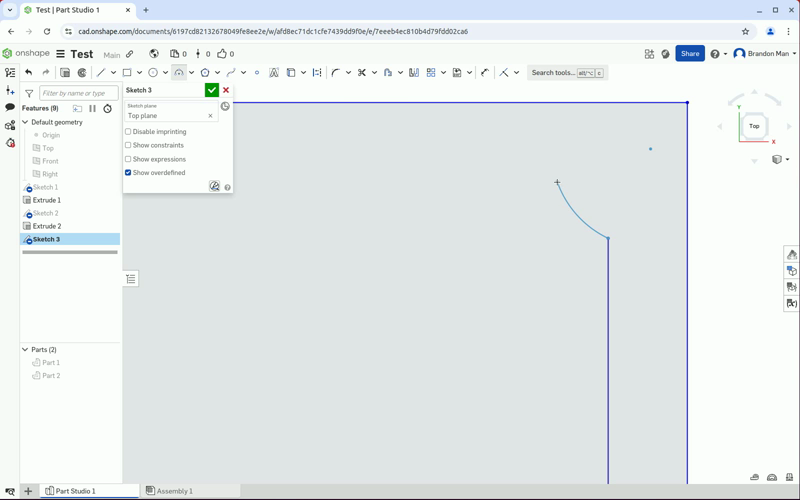
scroll(-6)
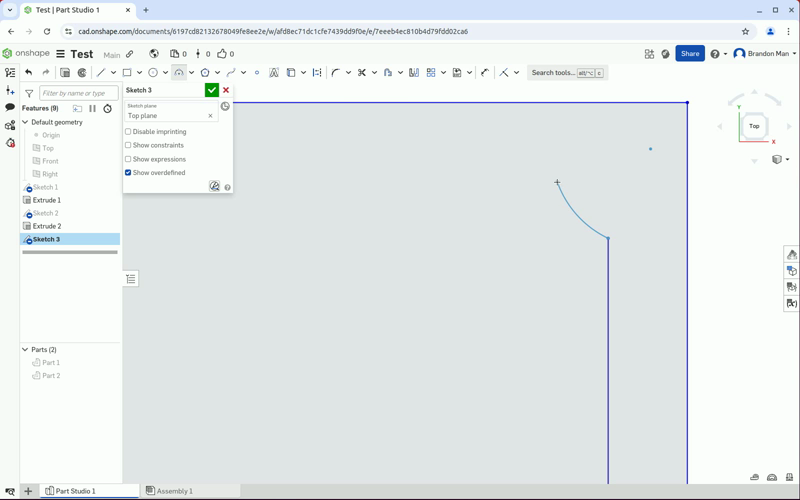
scroll(-6)
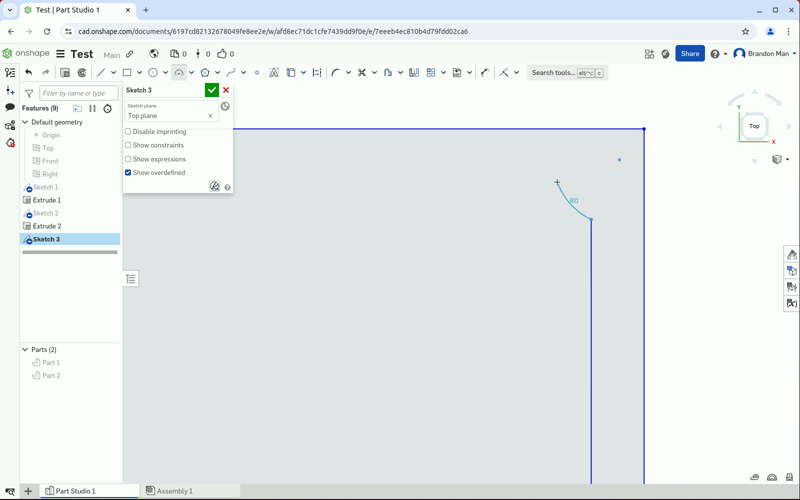
scroll(-6)
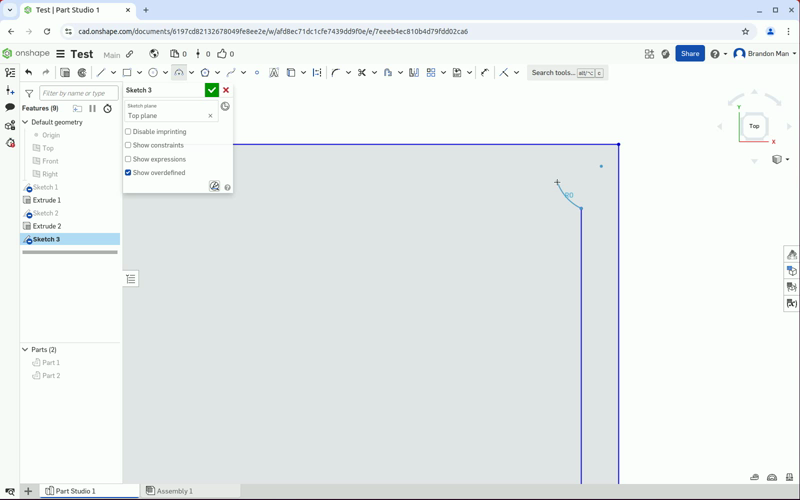
scroll(-6)
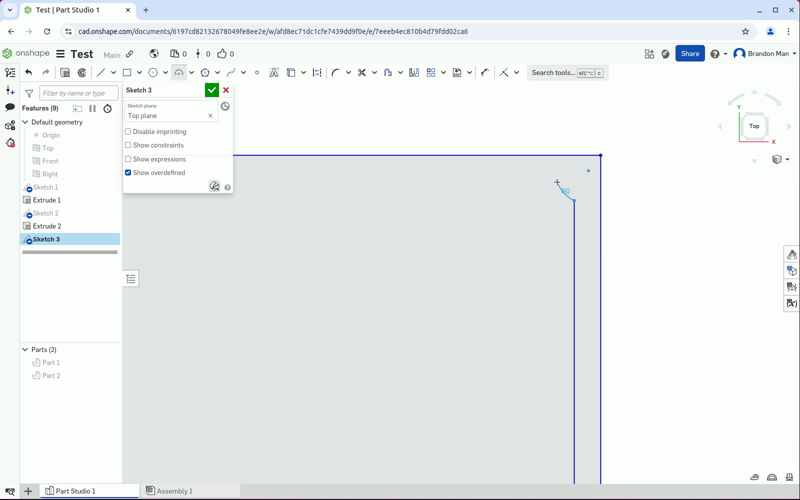
scroll(-6)
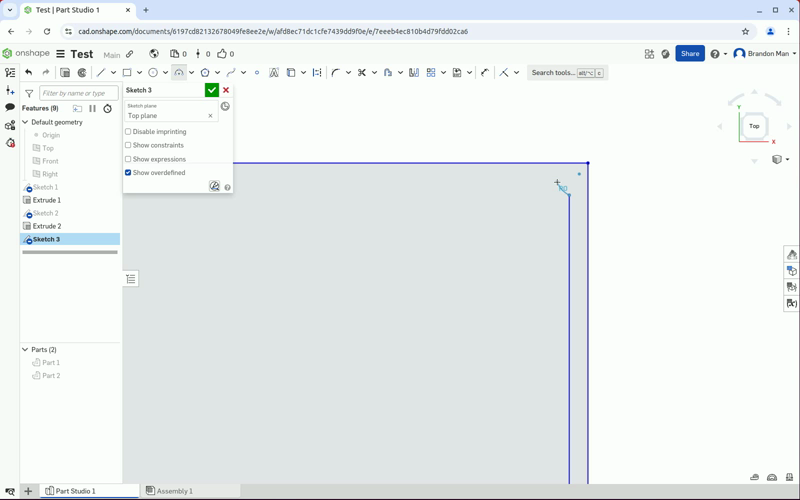
scroll(-6)
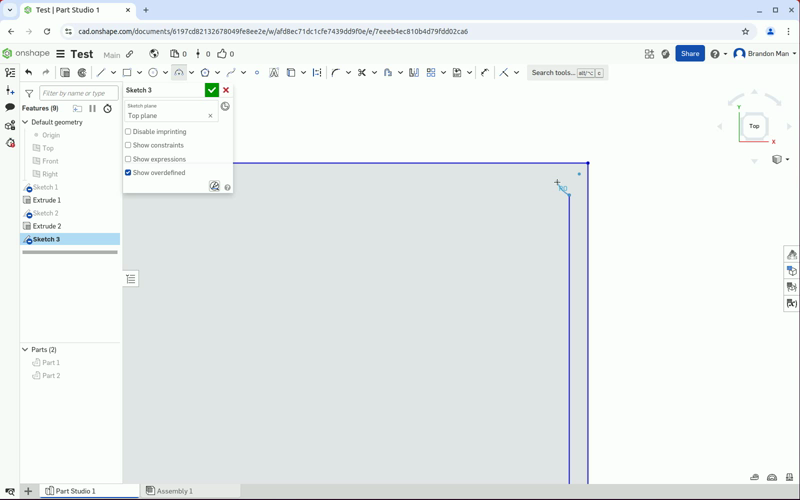
scroll(-6)
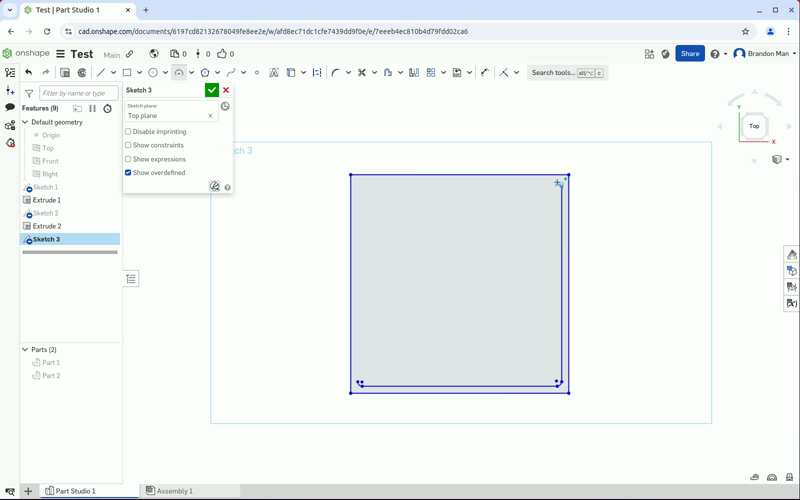
mouse_move(560, 183)
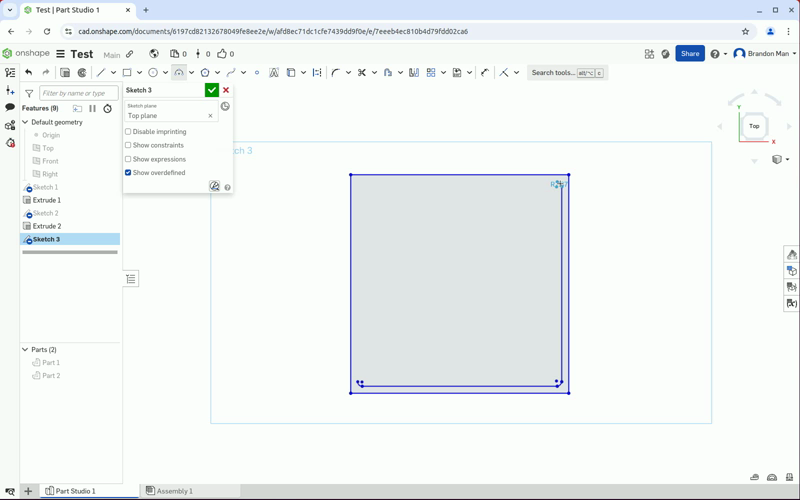
scroll(6)
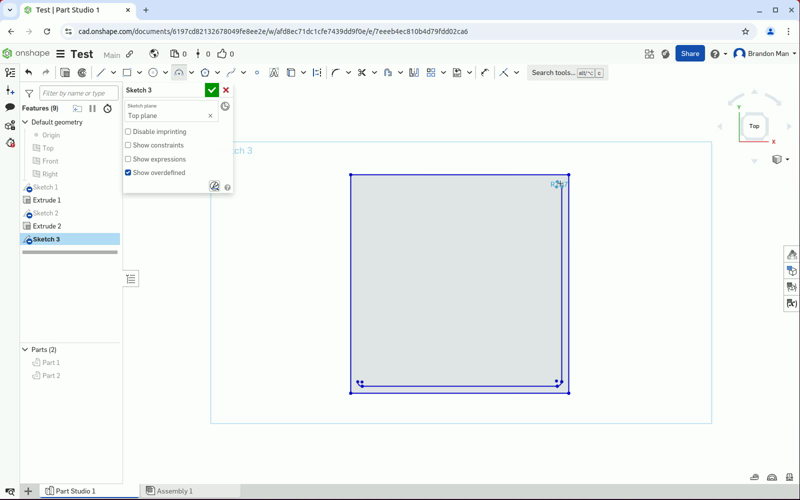
scroll(6)
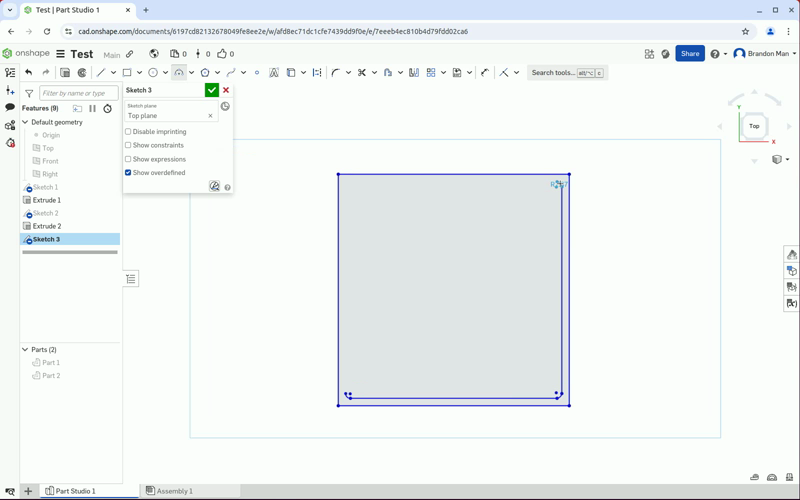
scroll(6)
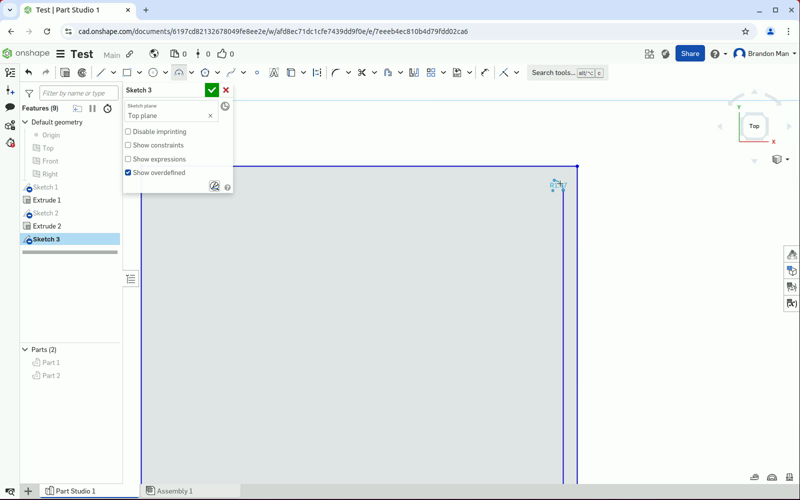
scroll(6)
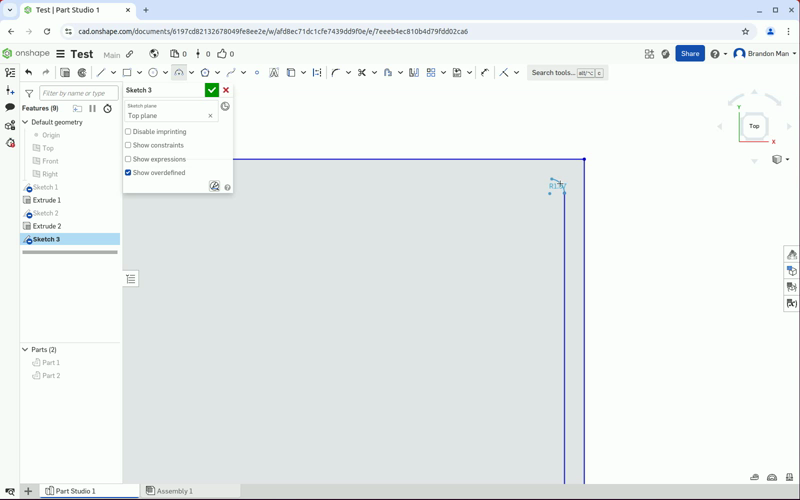
scroll(6)
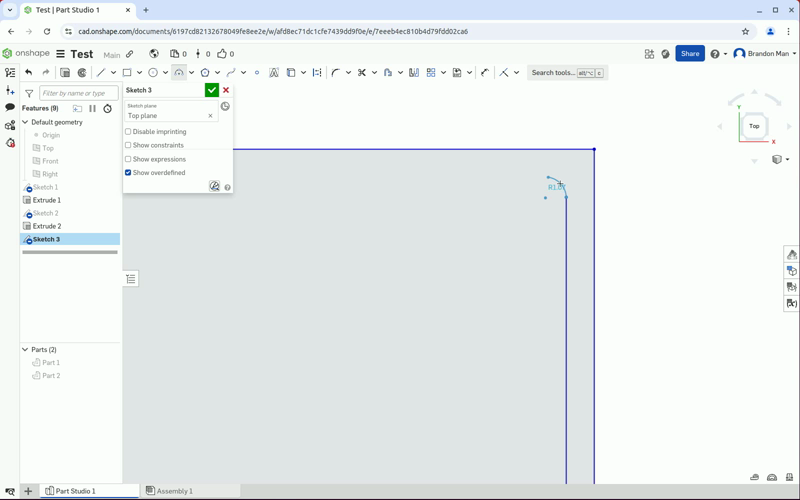
scroll(6)
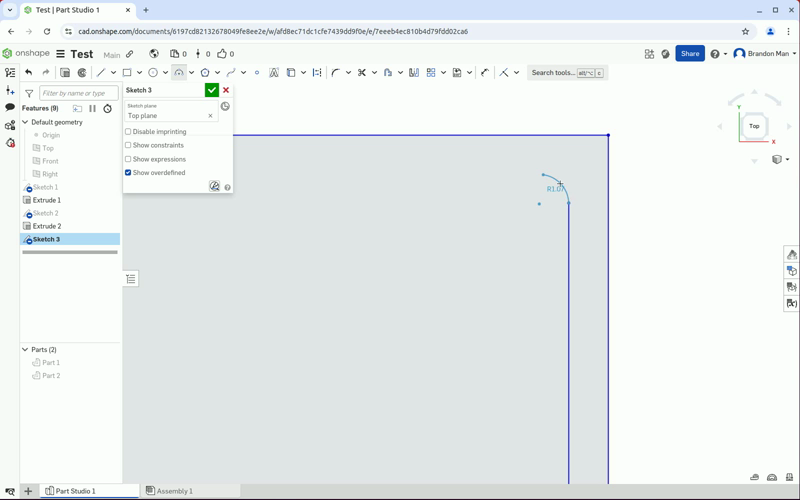
scroll(6)
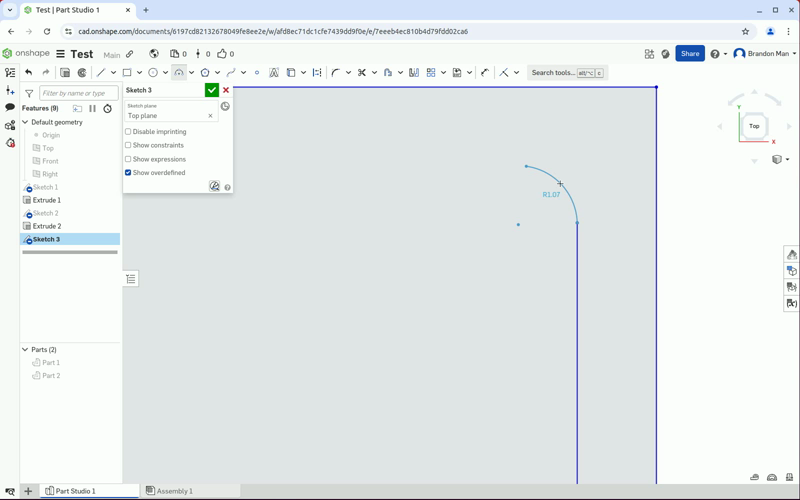
click(560, 183)
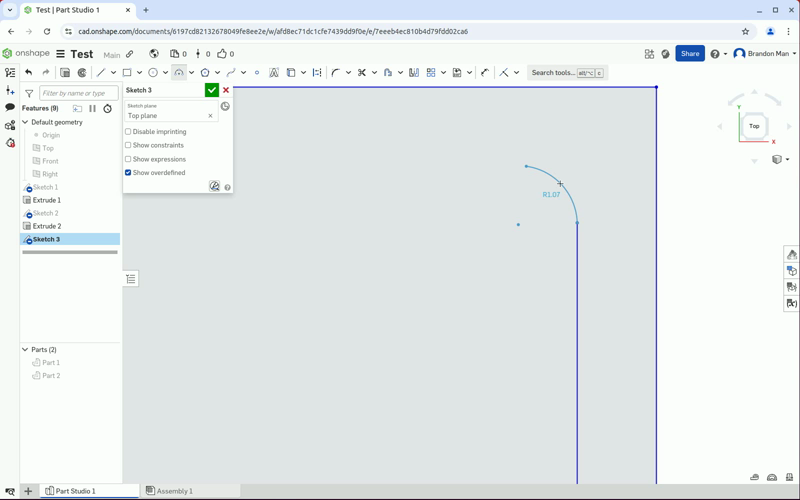
scroll(-6)
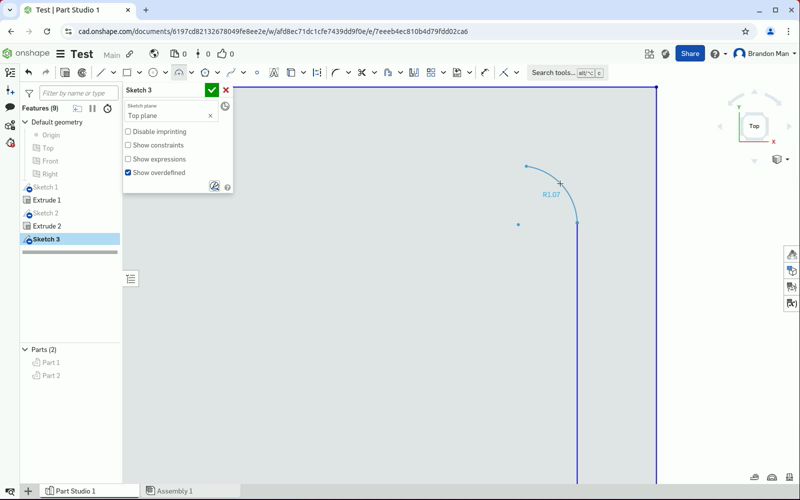
scroll(-6)
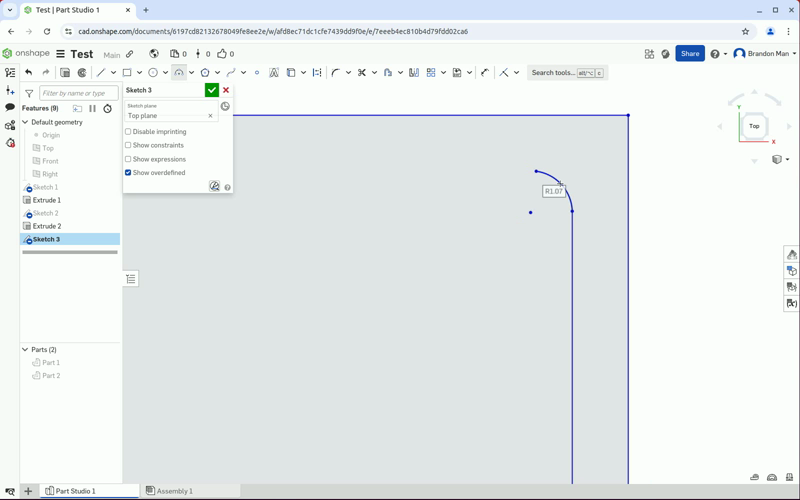
scroll(-6)
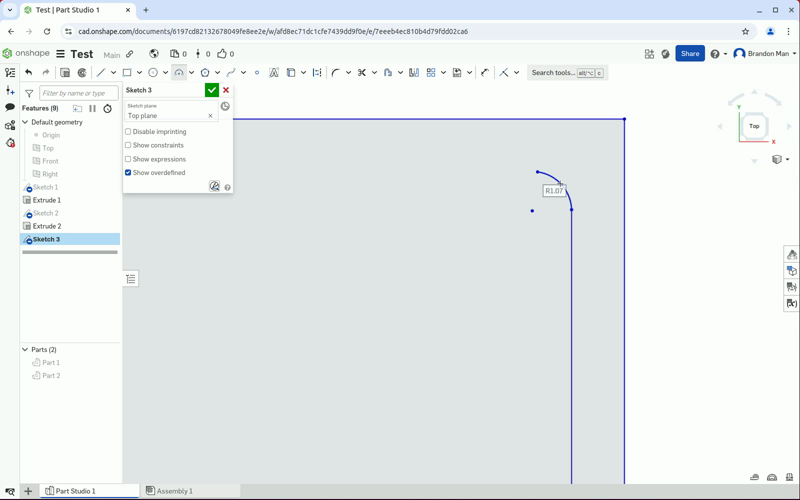
scroll(-6)
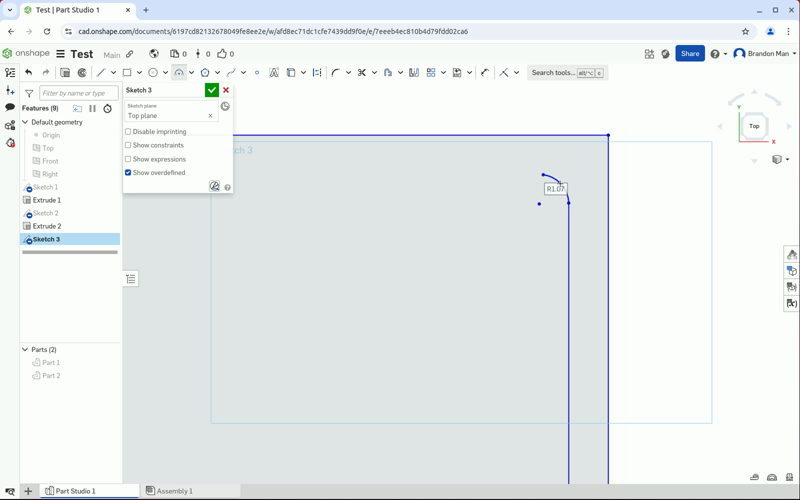
scroll(-6)
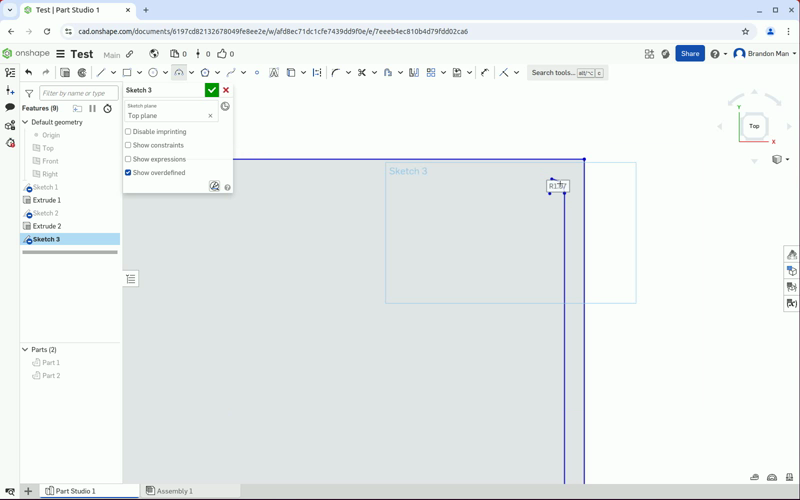
scroll(-6)
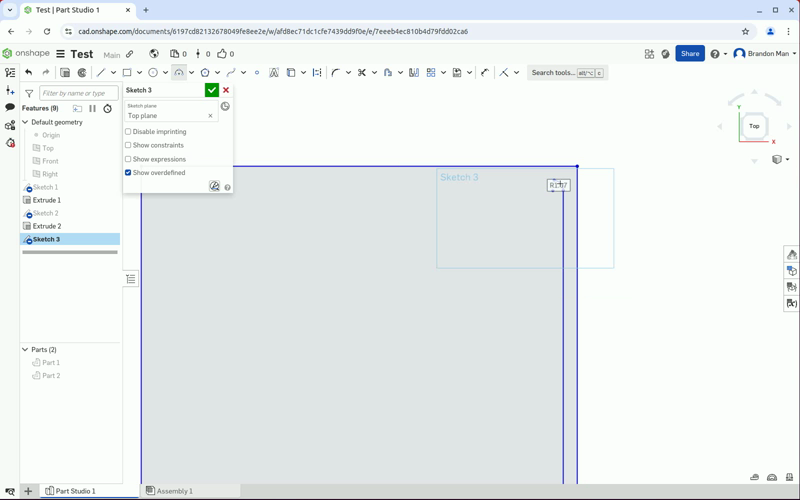
scroll(-6)
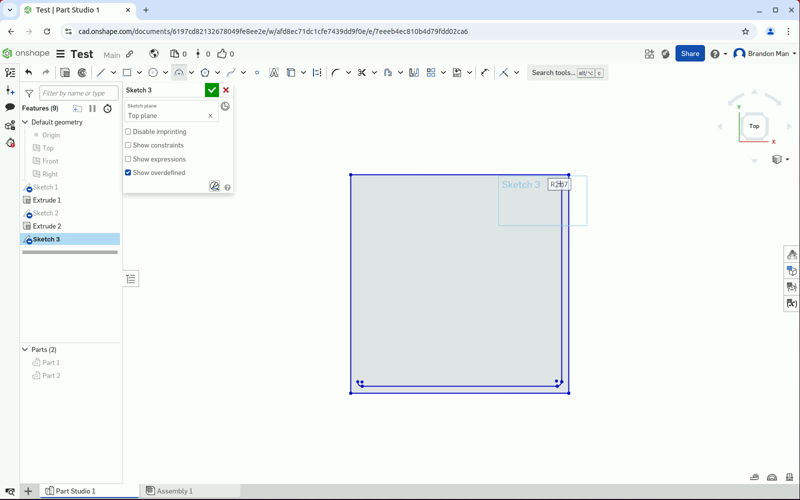
key_up(shift)
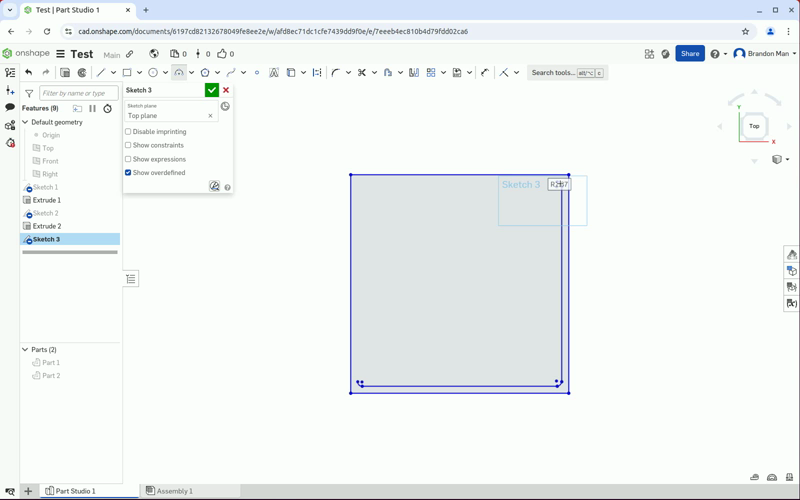
key(esc)
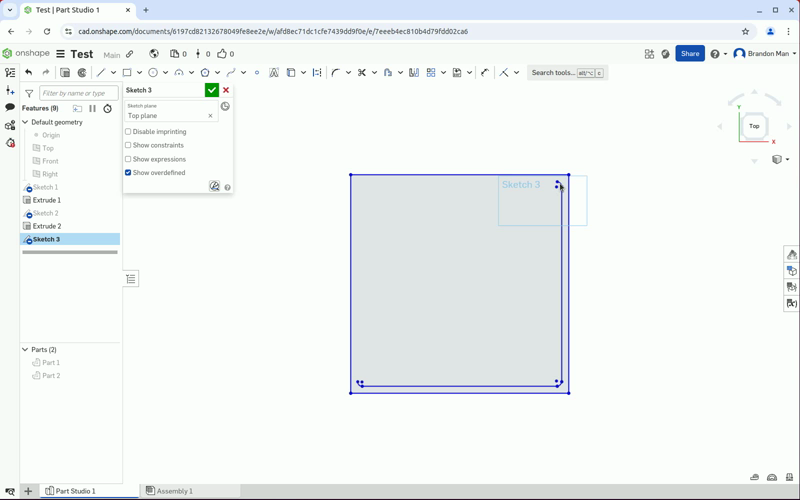
key(l)
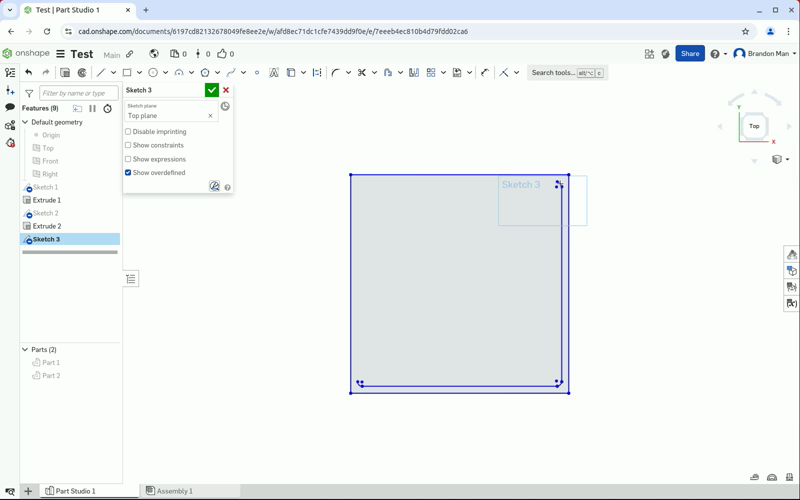
mouse_move(557, 181)
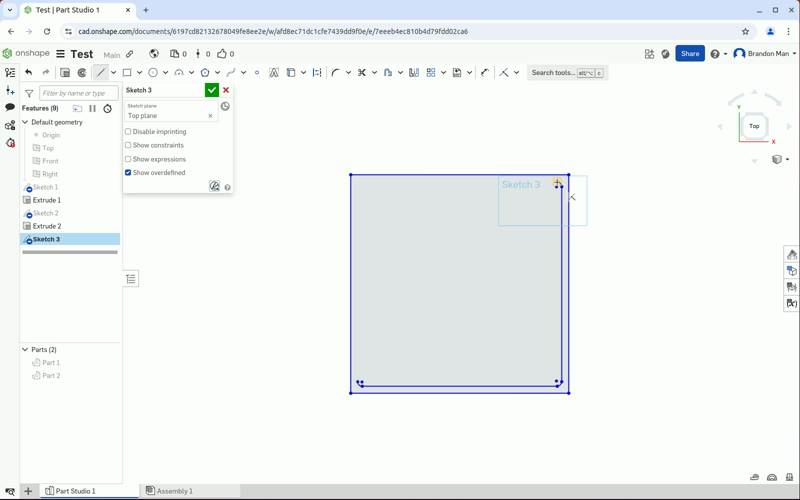
scroll(6)
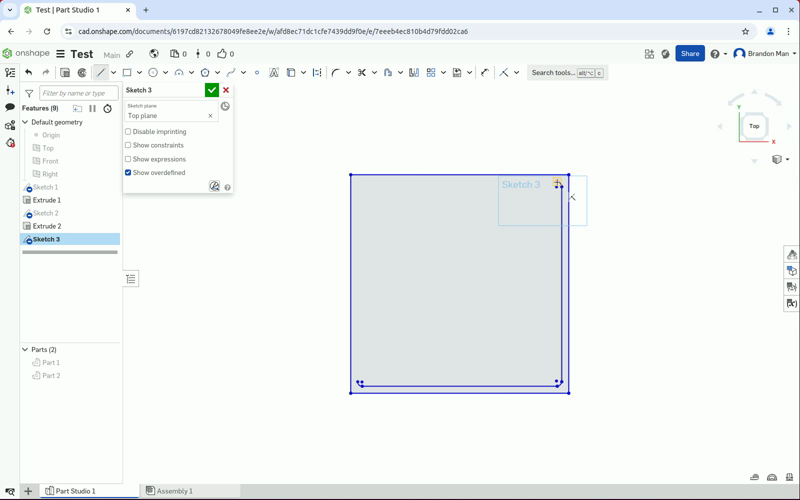
scroll(6)
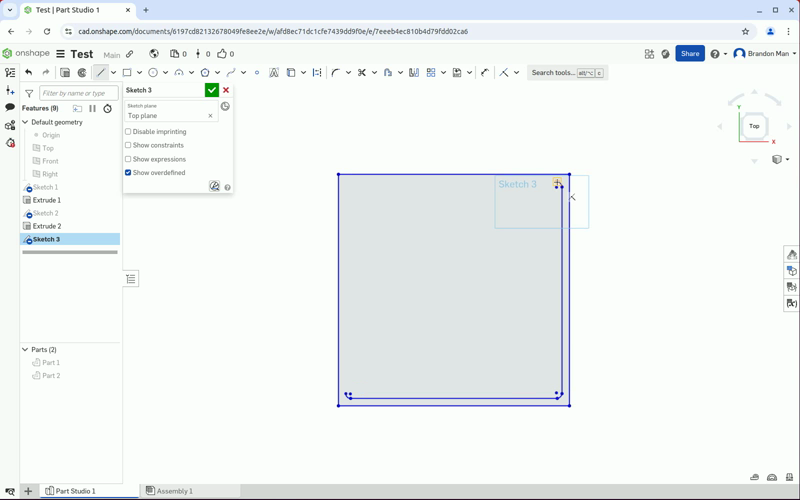
scroll(6)
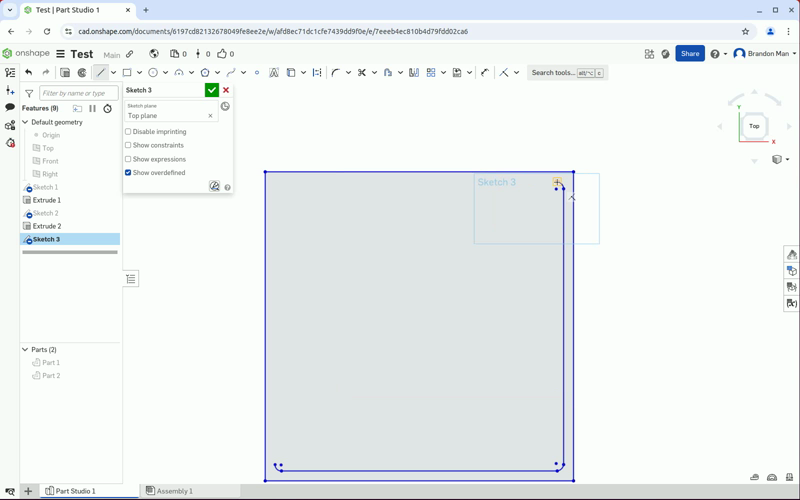
scroll(6)
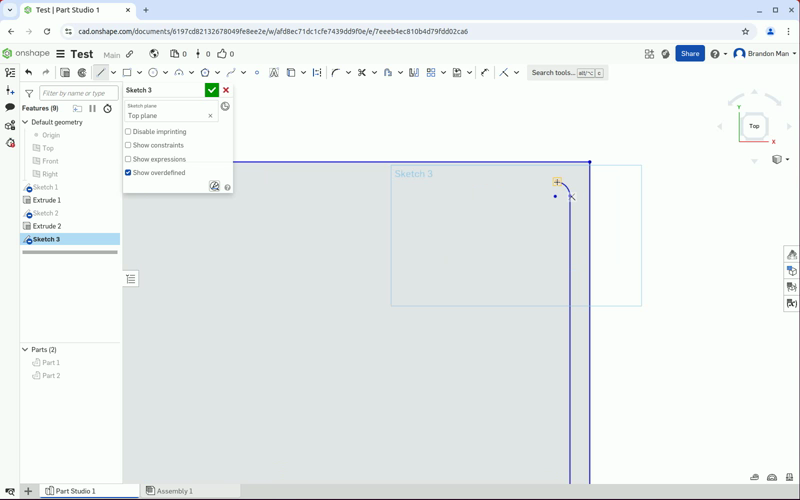
scroll(6)
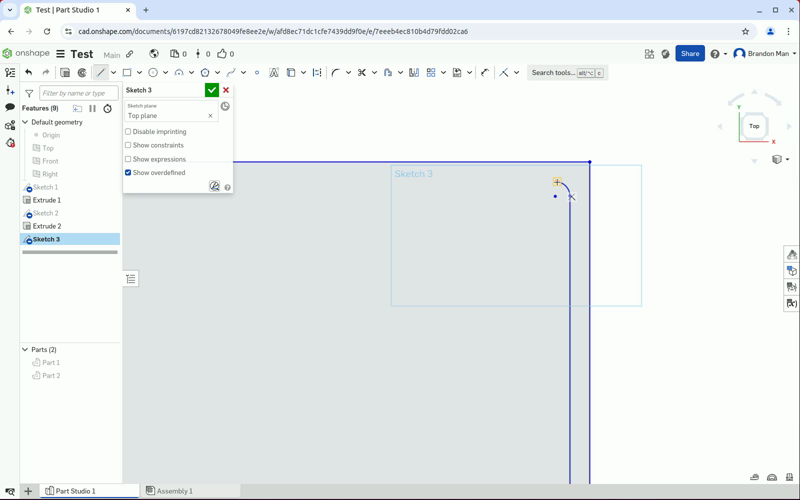
scroll(6)
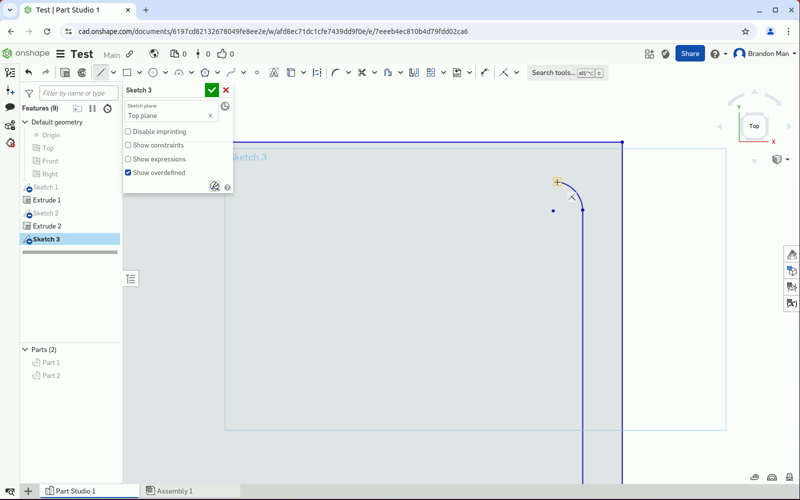
scroll(6)
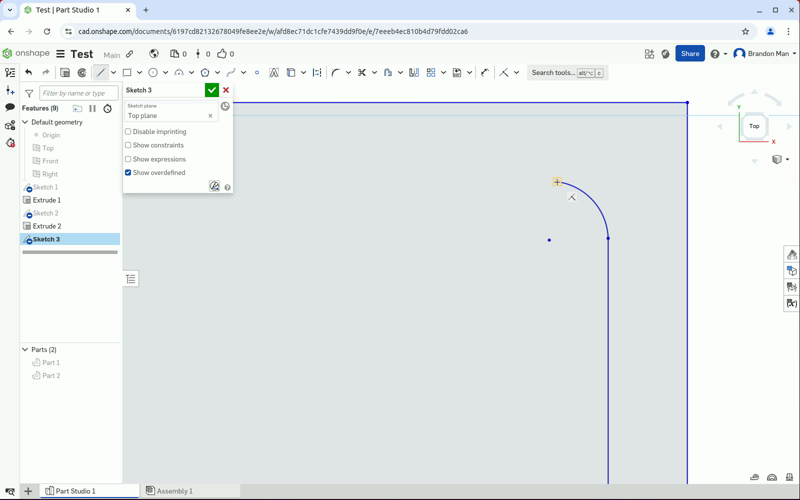
click(557, 181)
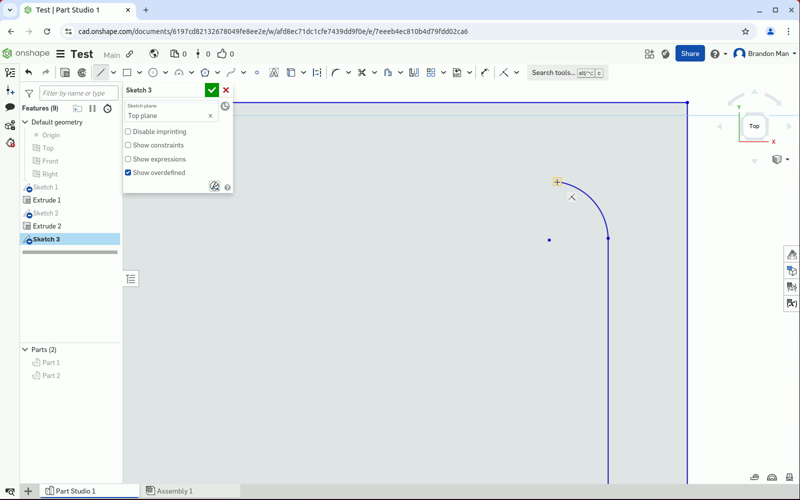
scroll(-6)
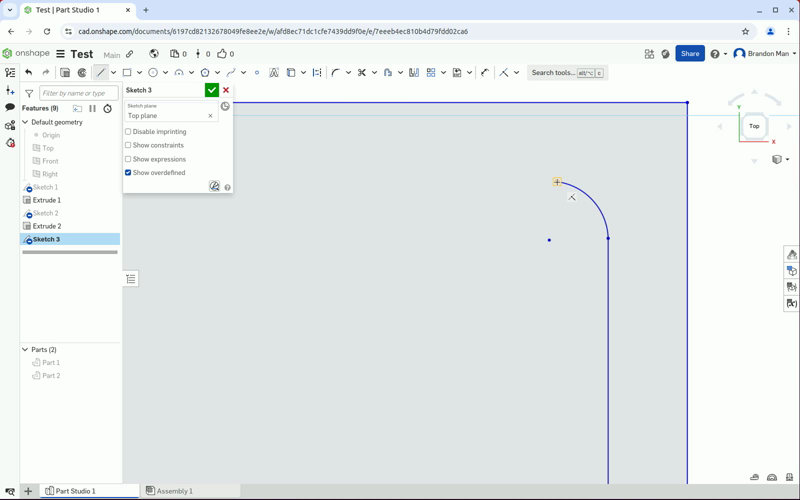
scroll(-6)
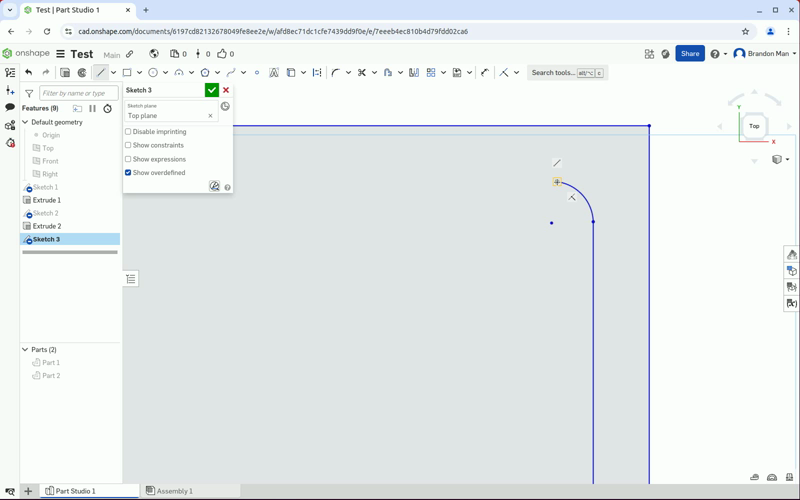
scroll(-6)
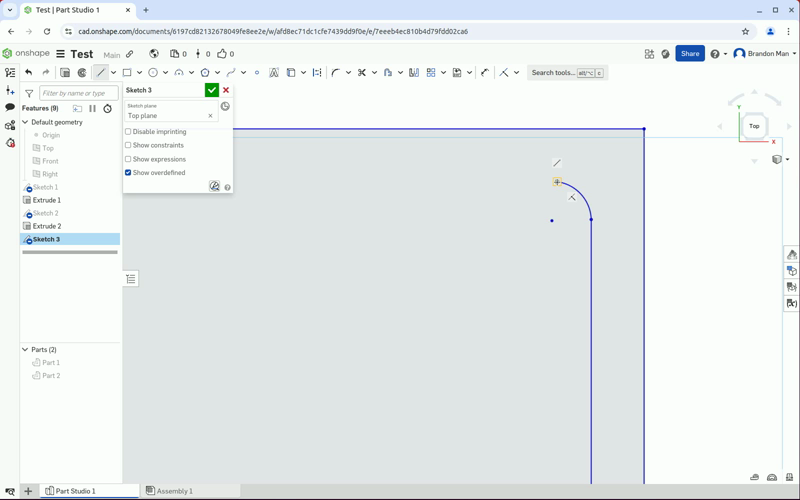
scroll(-6)
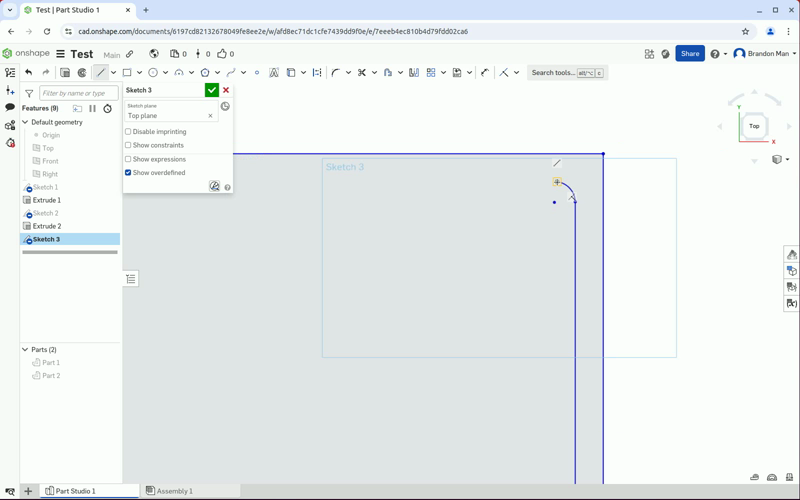
scroll(-6)
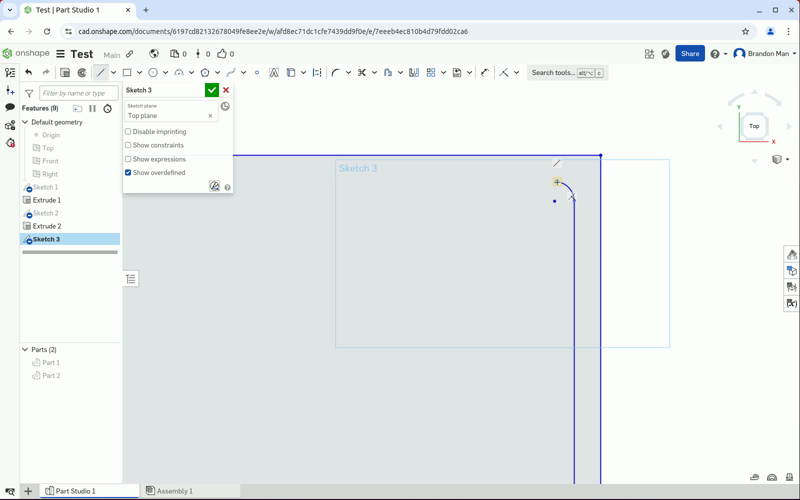
scroll(-6)
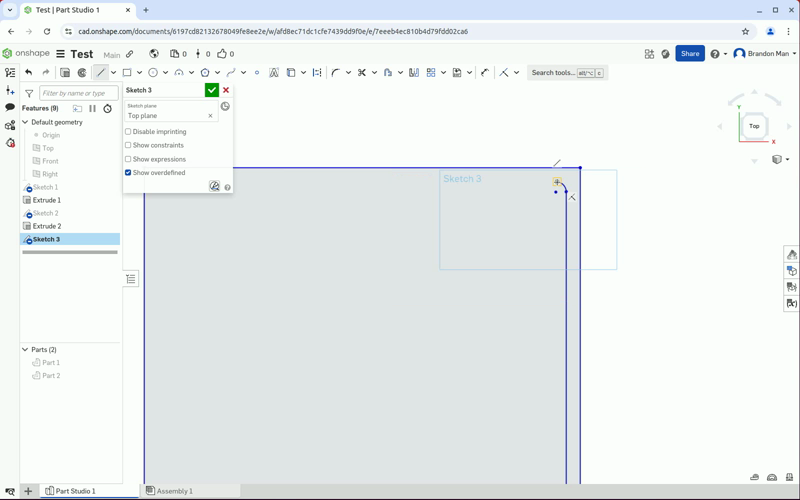
scroll(-6)
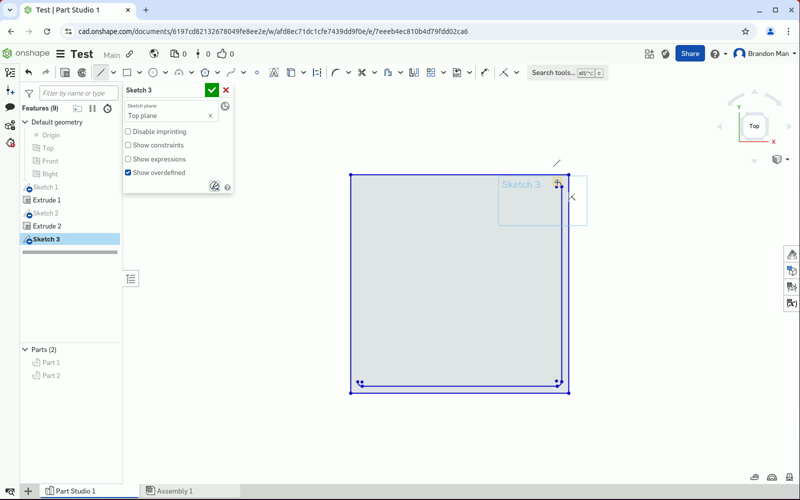
key_down(shift)
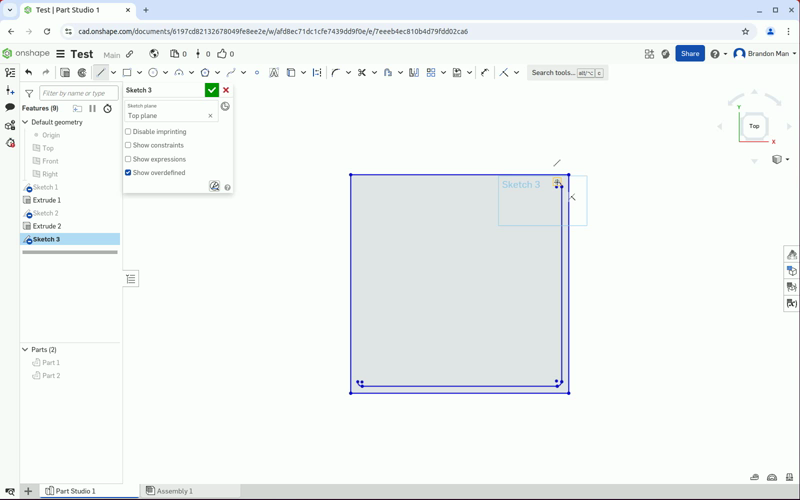
mouse_move(362, 181)
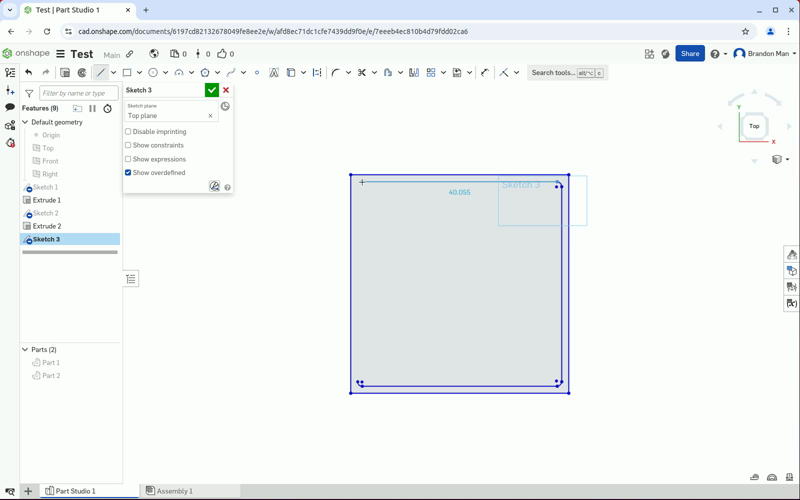
click(362, 181)
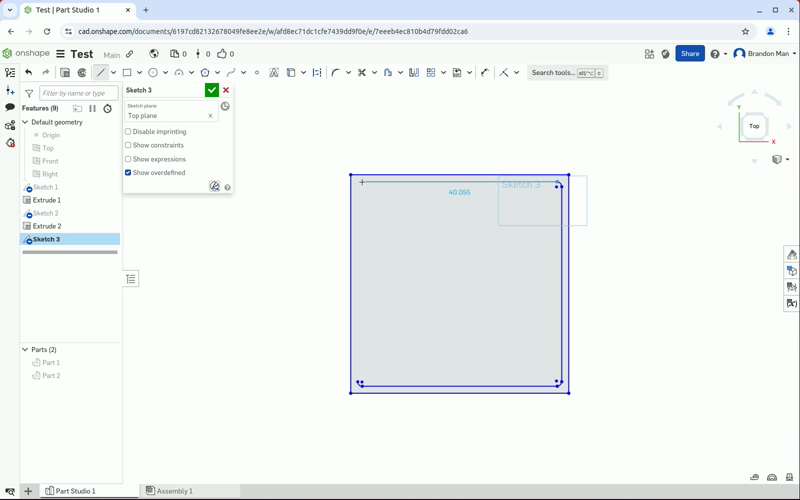
key_up(shift)
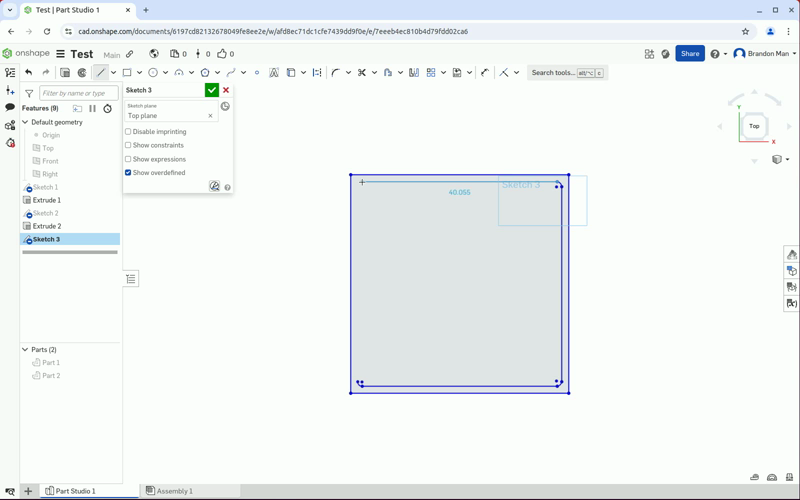
key(esc)
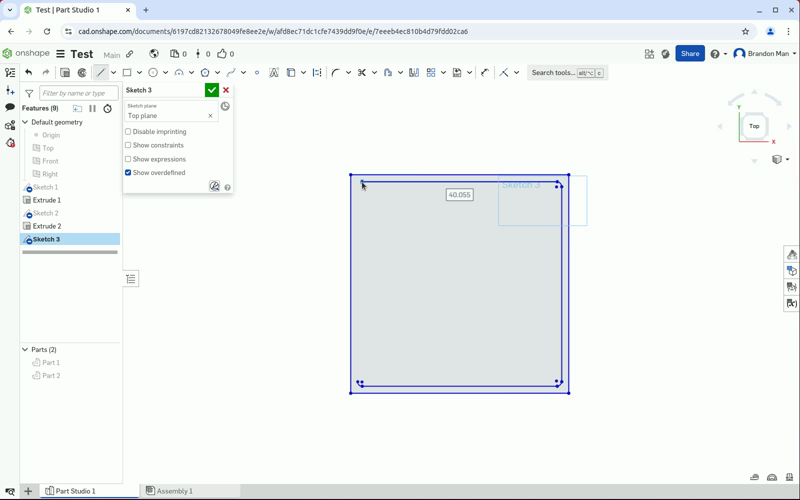
key(a)
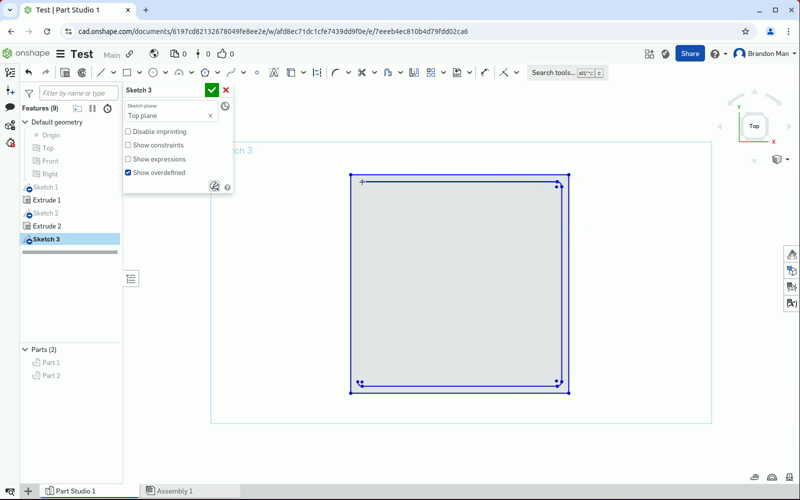
mouse_move(362, 181)
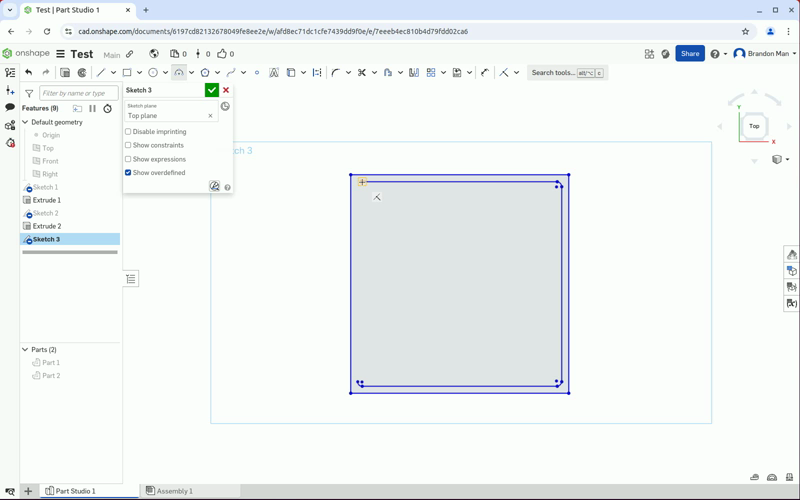
click(362, 181)
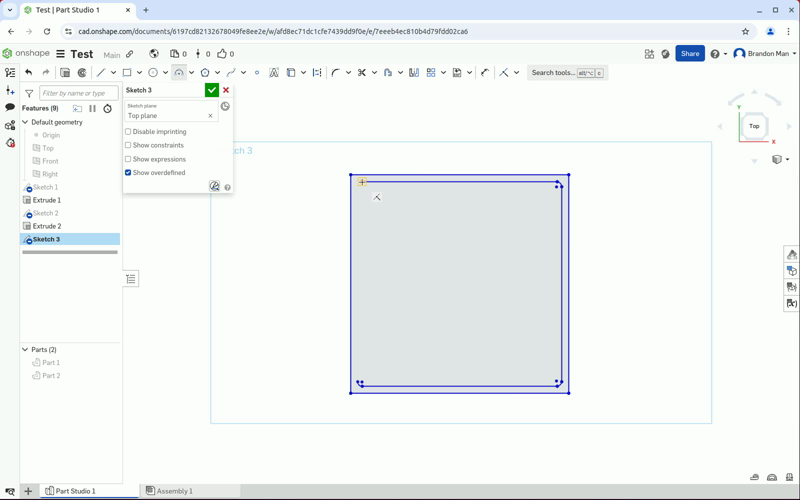
key_down(shift)
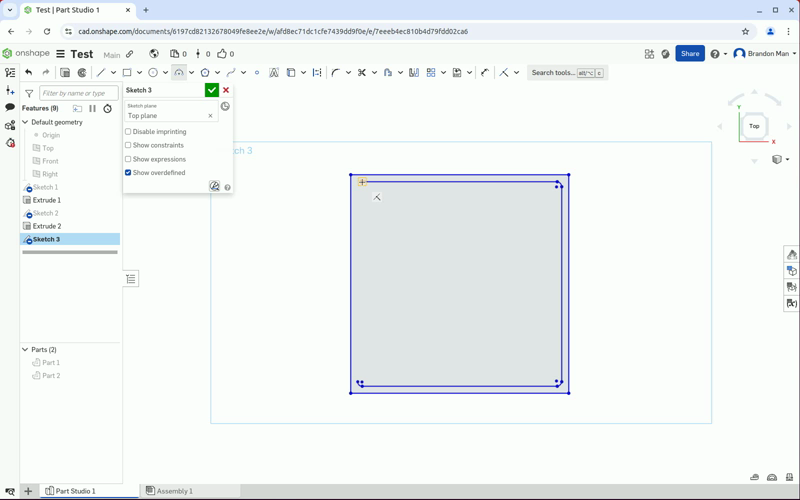
mouse_move(357, 186)
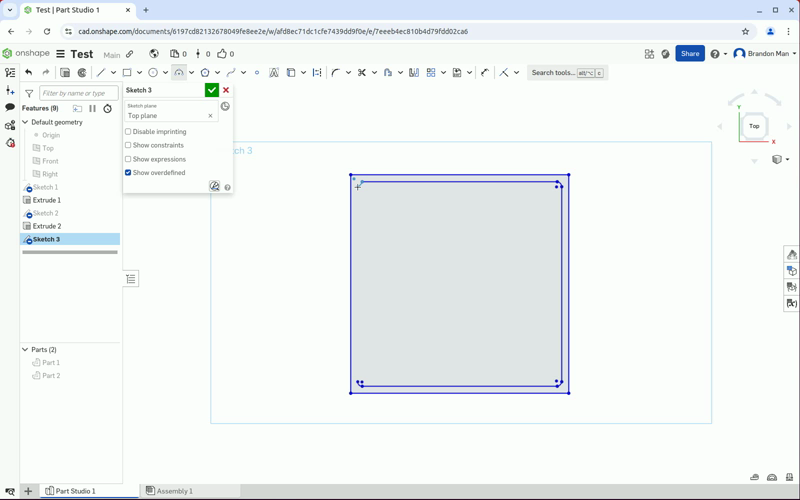
scroll(6)
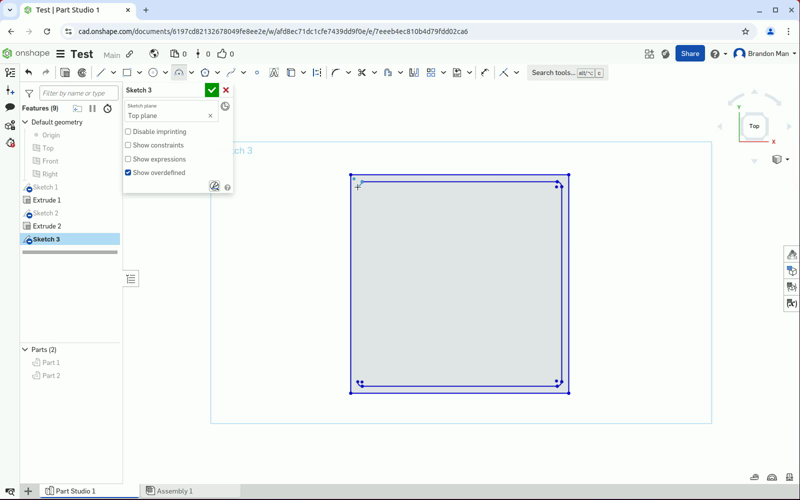
scroll(6)
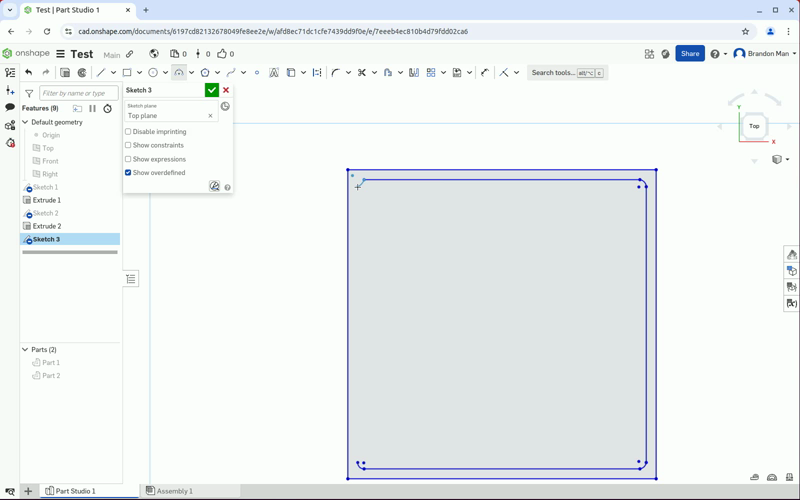
scroll(6)
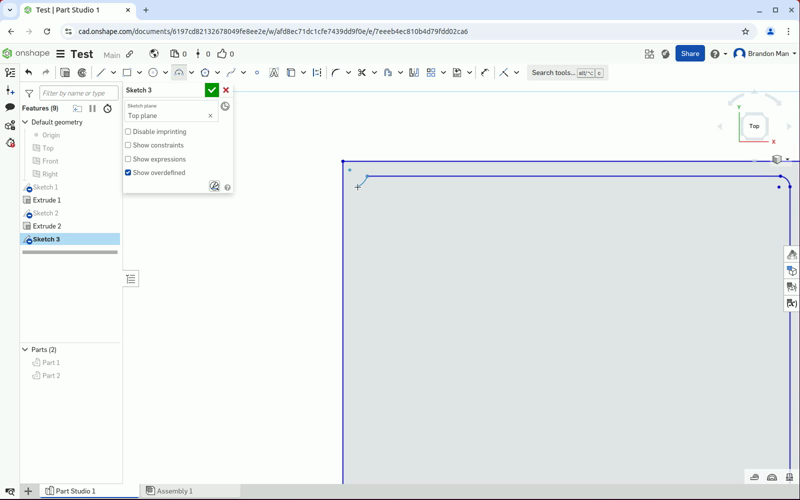
scroll(6)
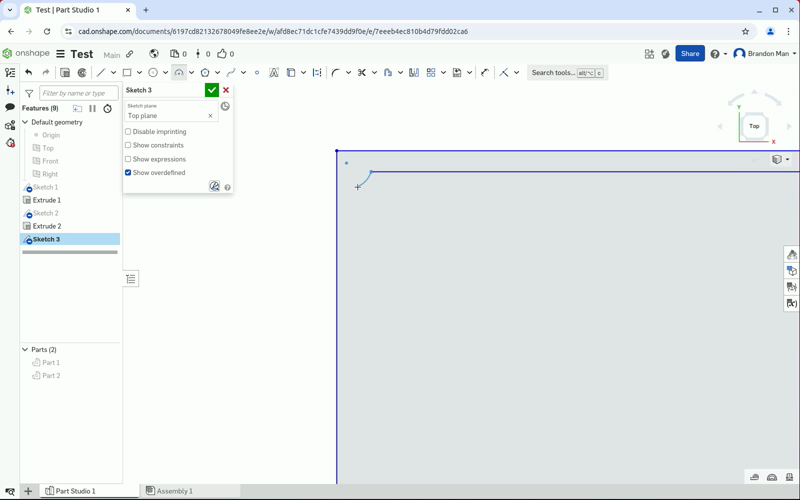
scroll(6)
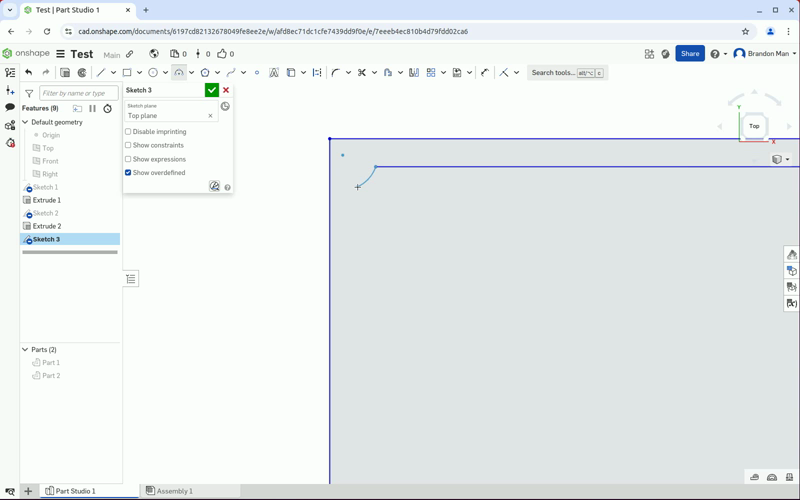
scroll(6)
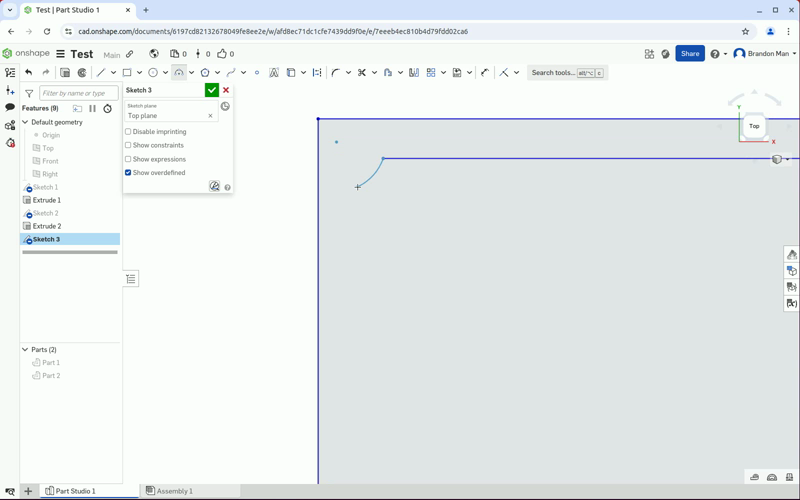
scroll(6)
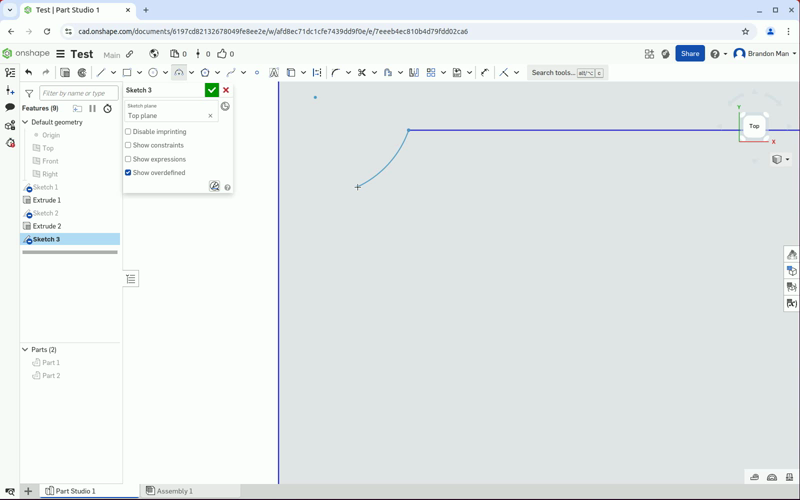
click(357, 186)
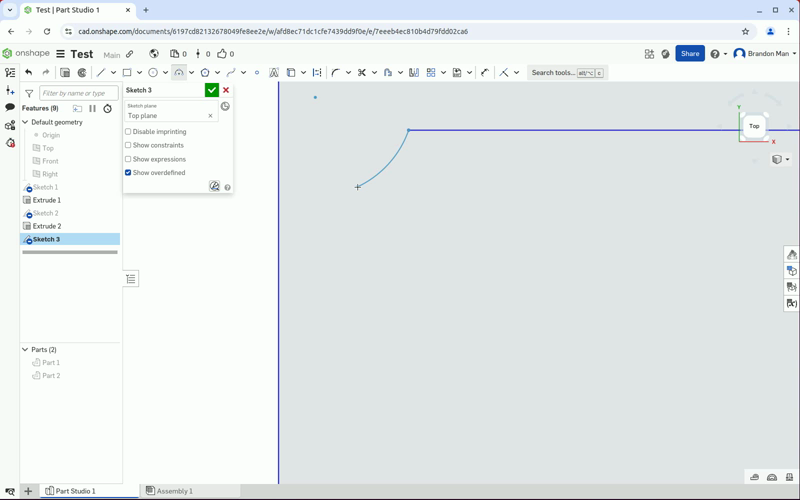
scroll(-6)
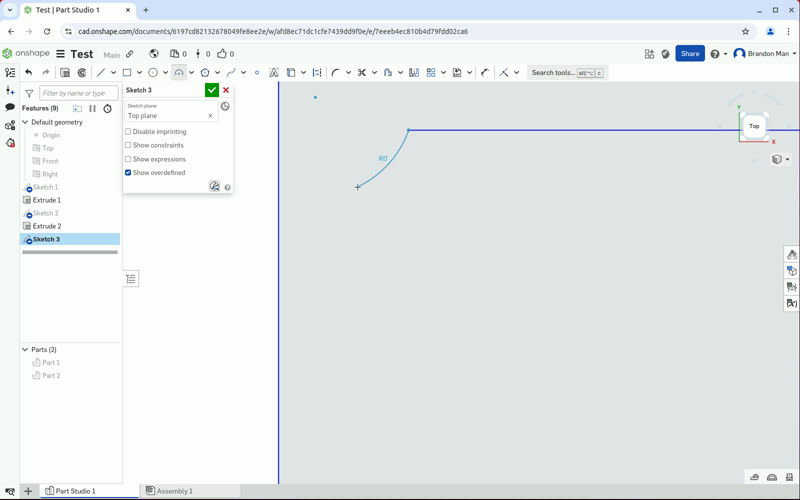
scroll(-6)
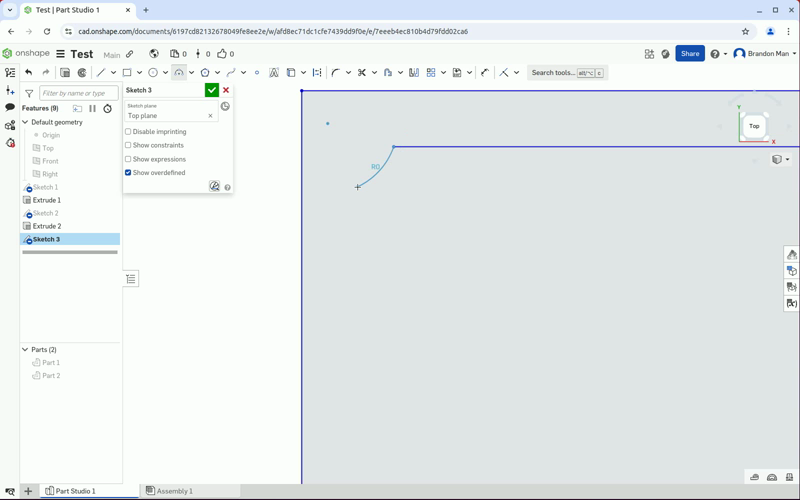
scroll(-6)
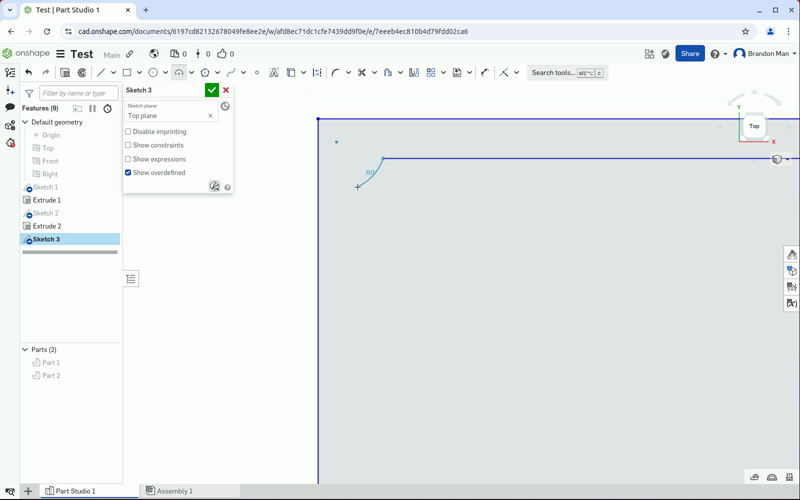
scroll(-6)
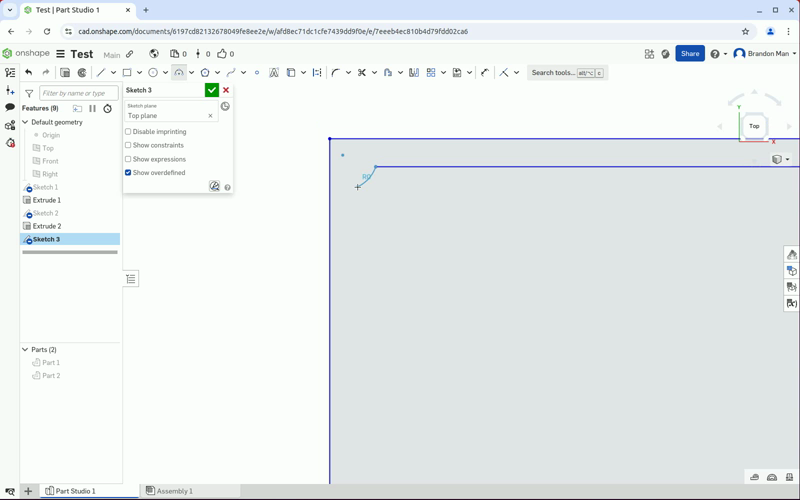
scroll(-6)
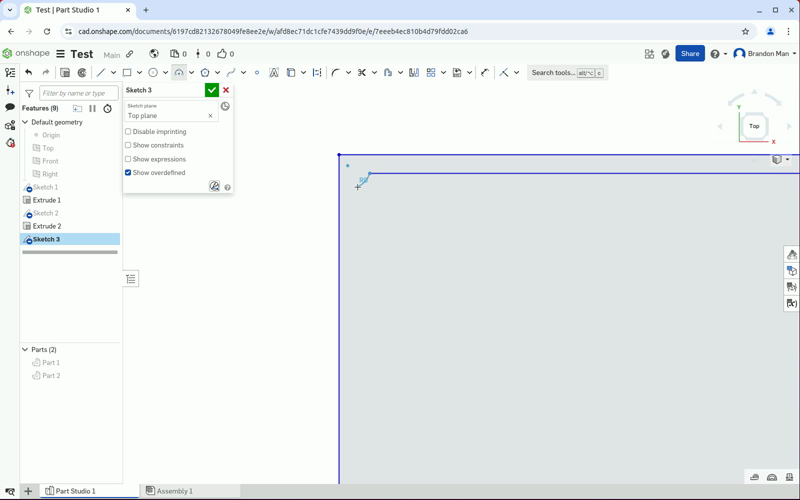
scroll(-6)
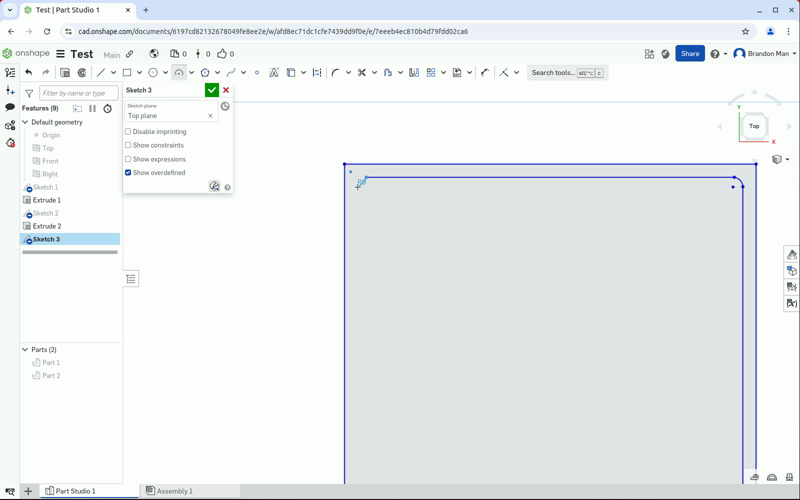
scroll(-6)
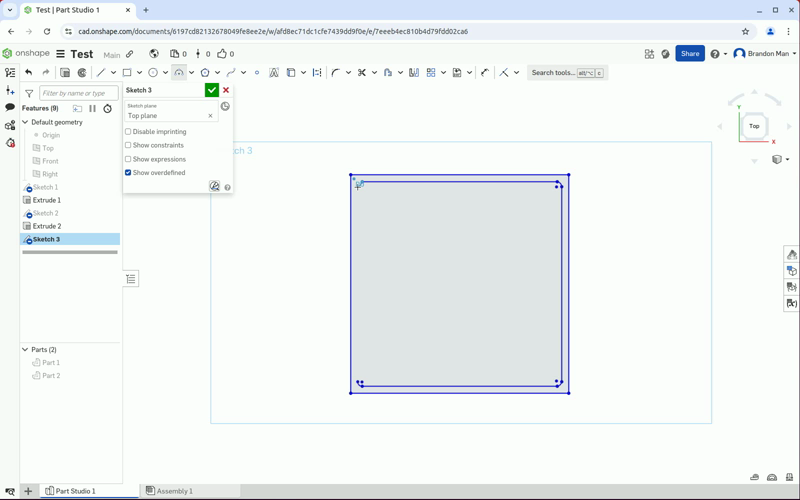
mouse_move(358, 183)
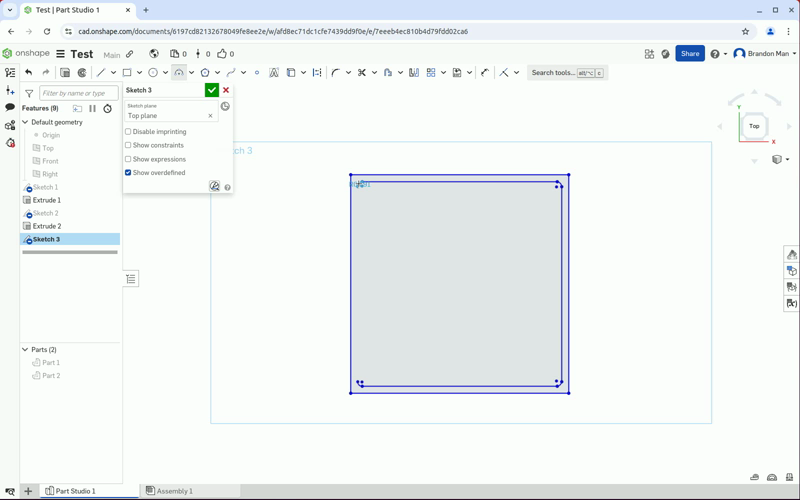
scroll(6)
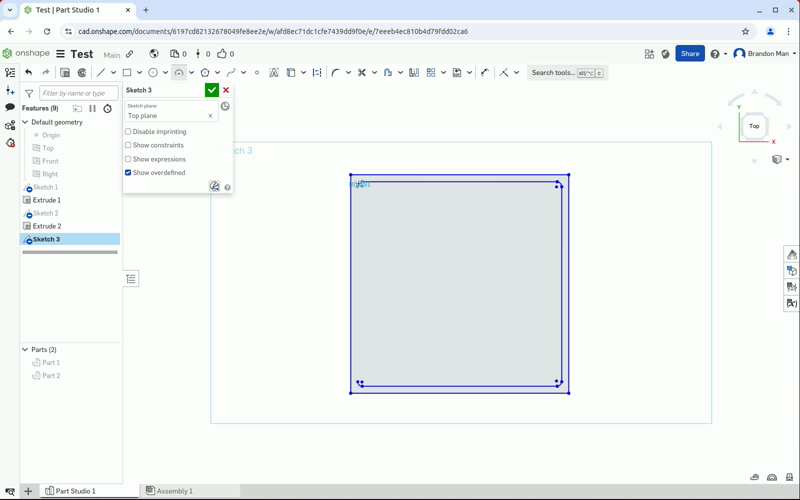
scroll(6)
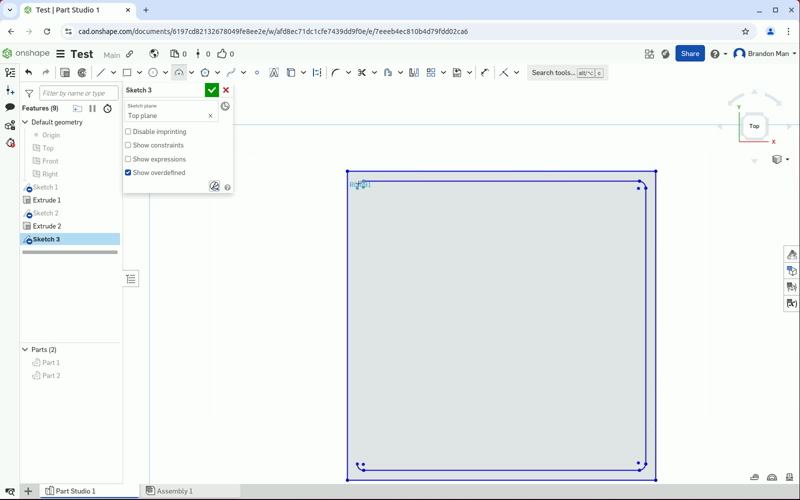
scroll(6)
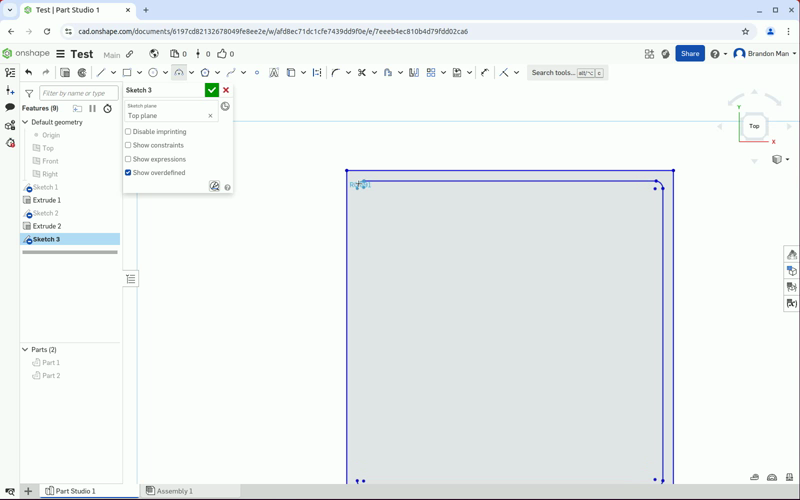
scroll(6)
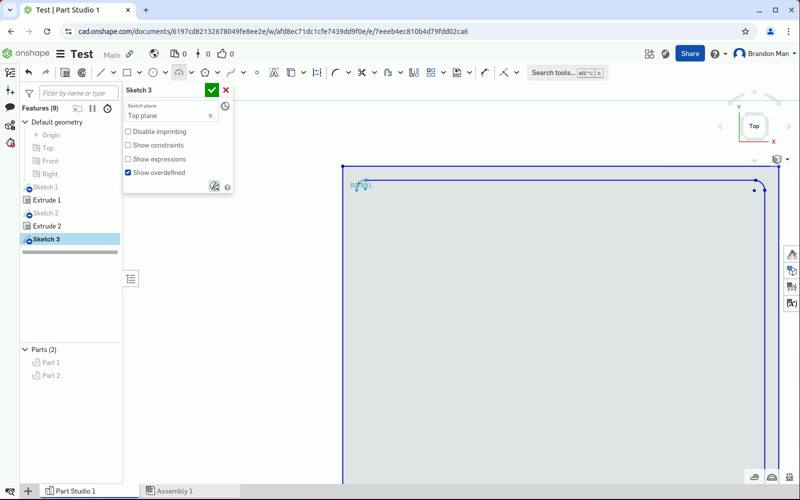
scroll(6)
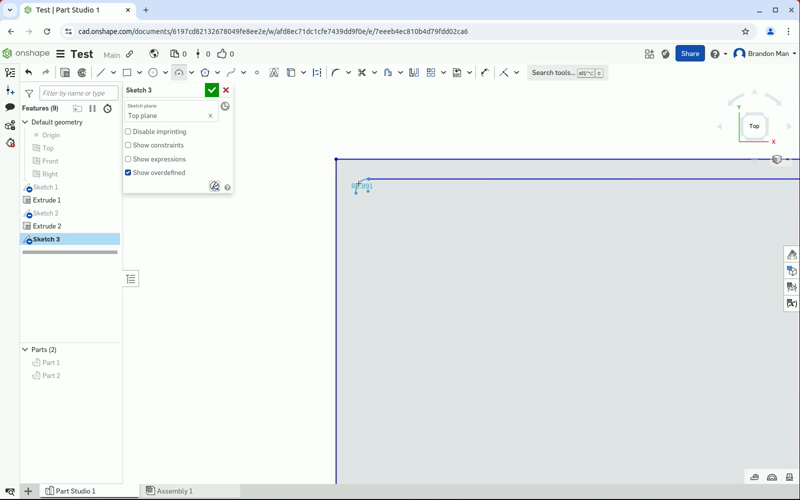
scroll(6)
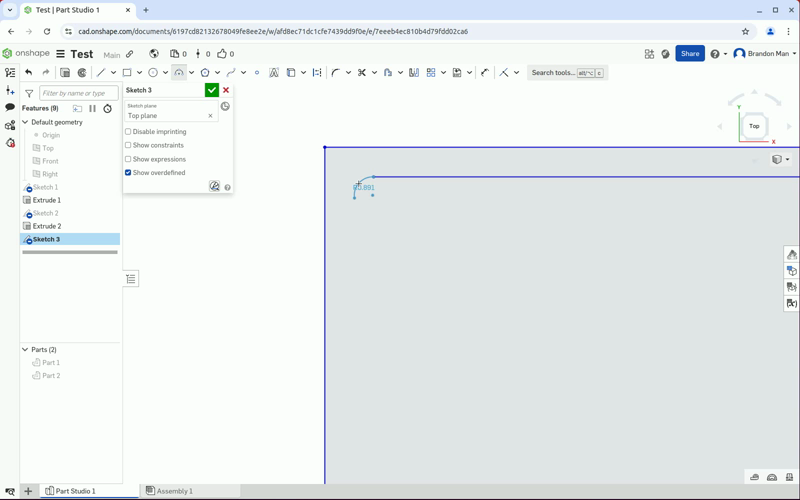
scroll(6)
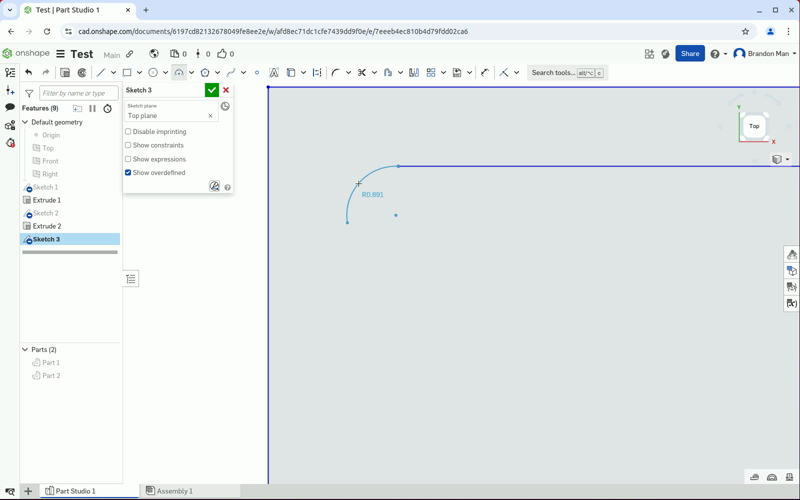
click(358, 183)
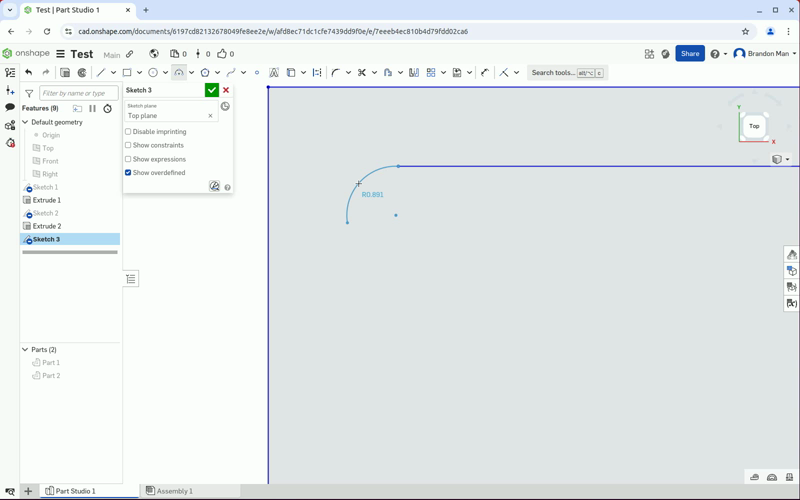
scroll(-6)
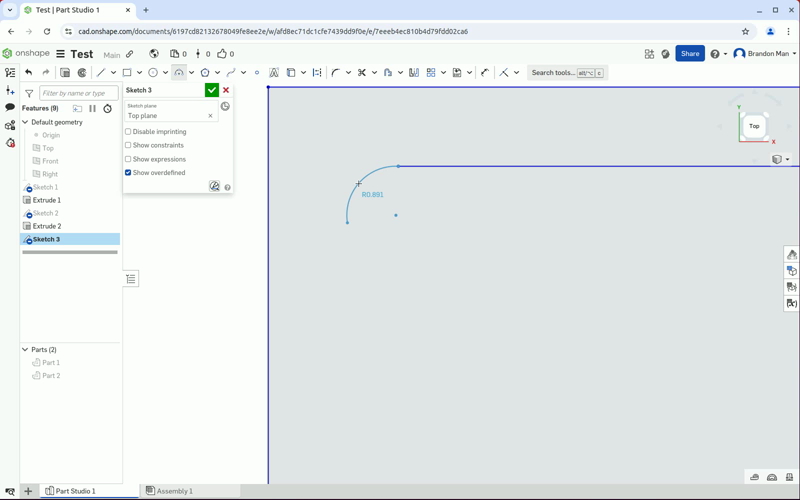
scroll(-6)
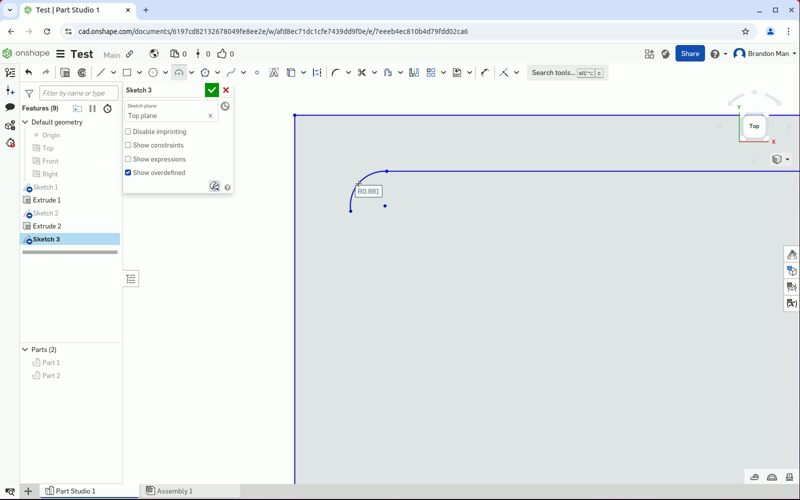
scroll(-6)
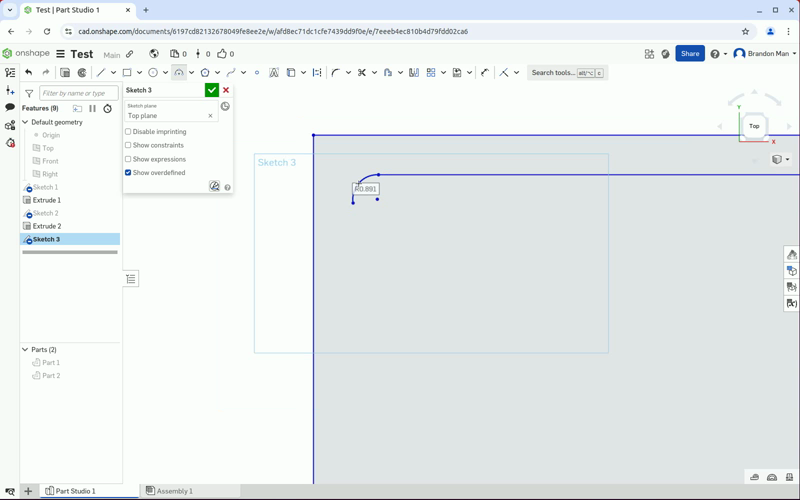
scroll(-6)
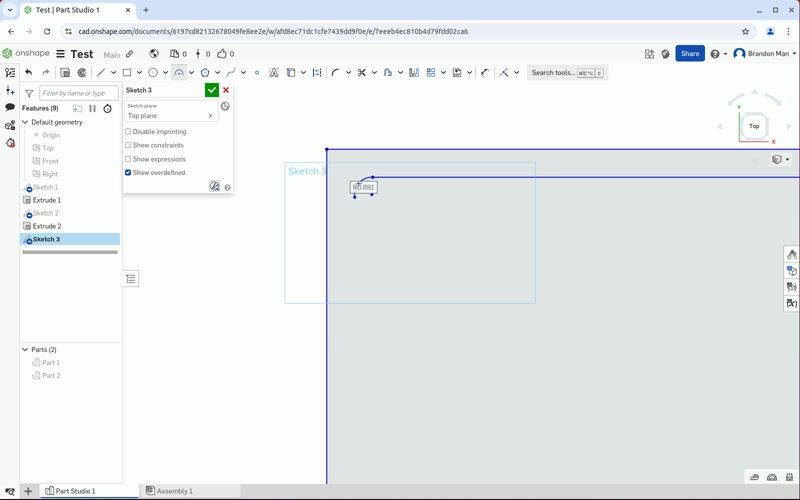
scroll(-6)
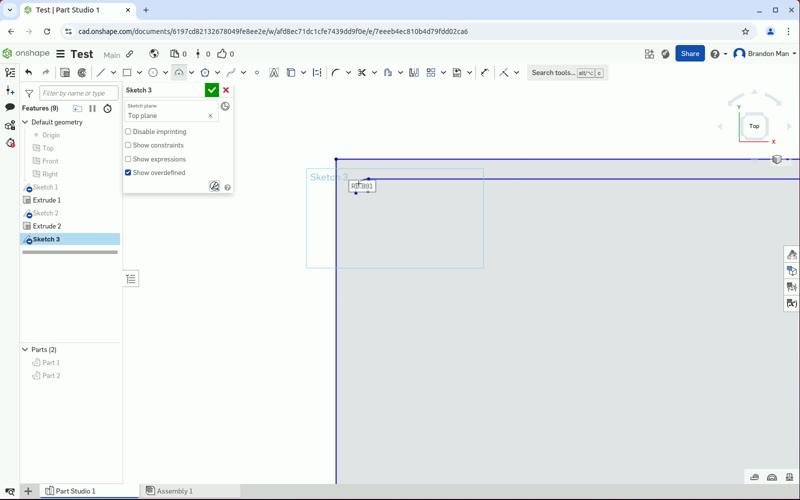
scroll(-6)
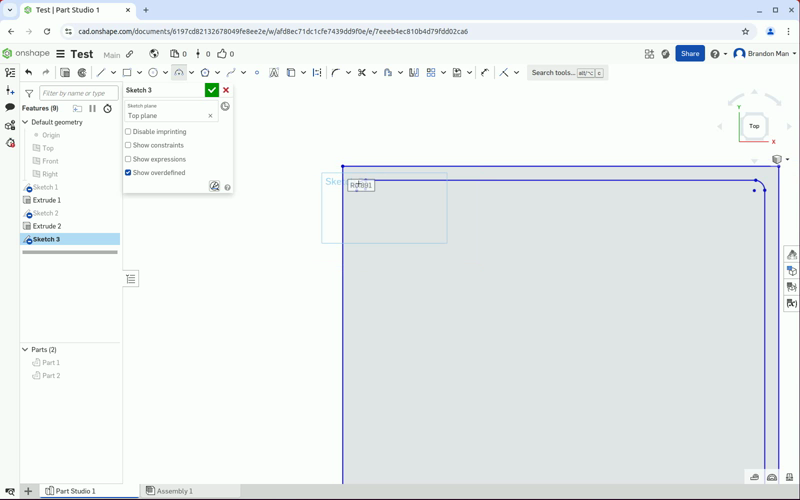
scroll(-6)
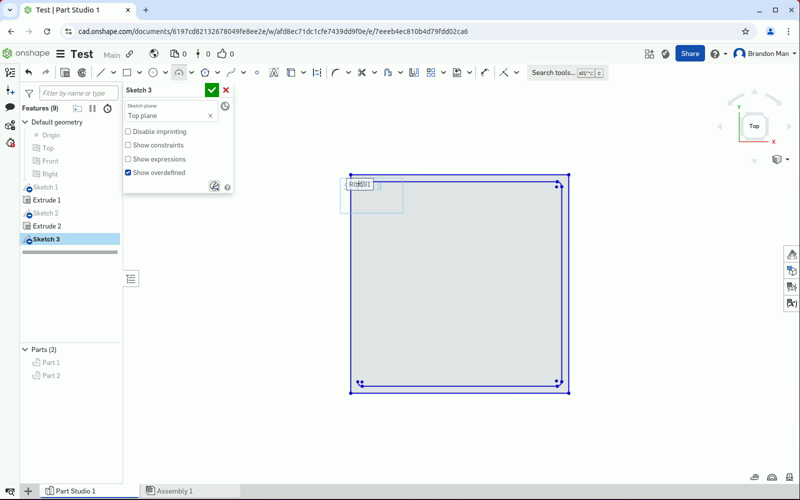
key_up(shift)
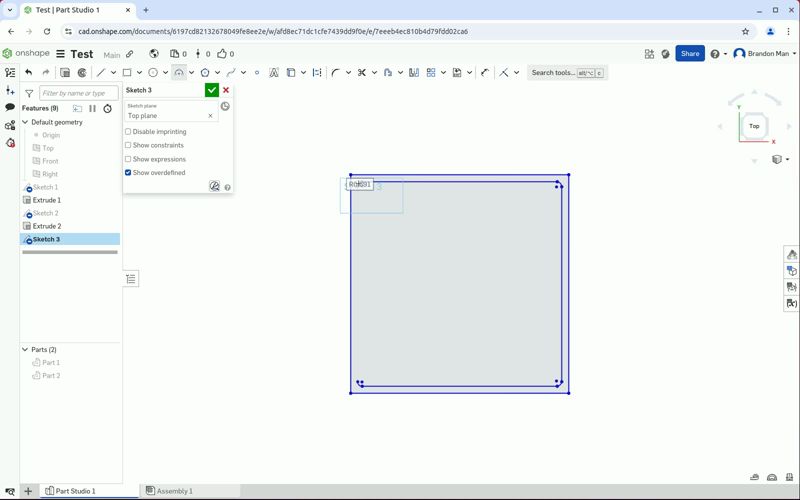
key(esc)
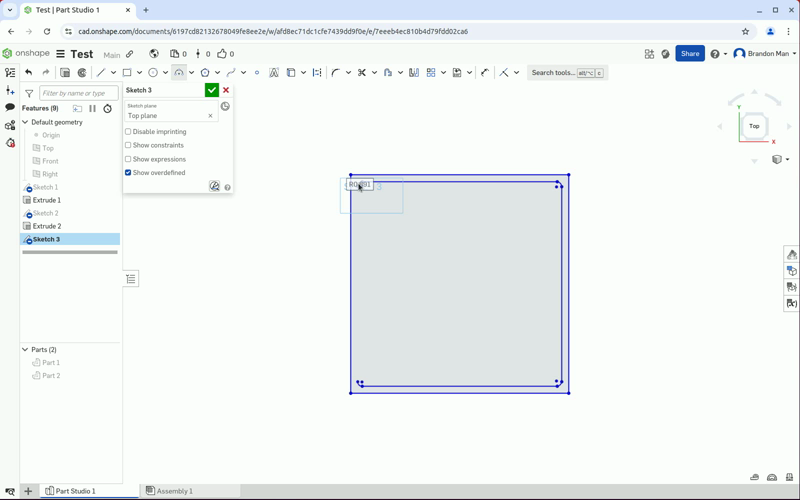
key(l)
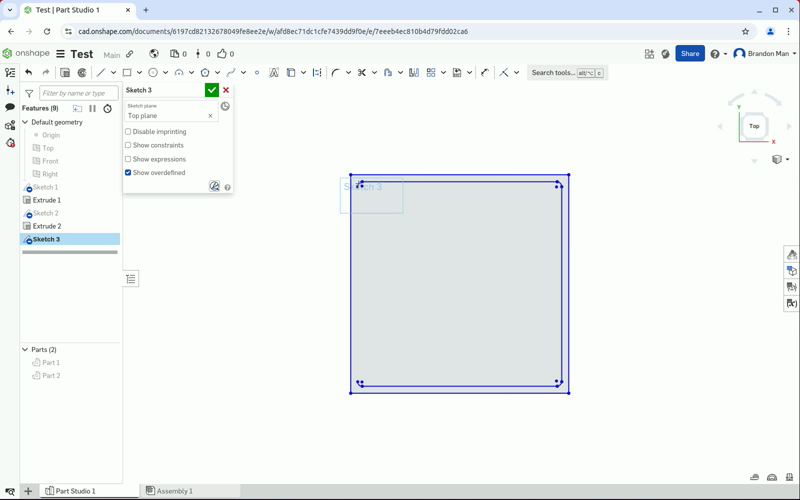
mouse_move(357, 186)
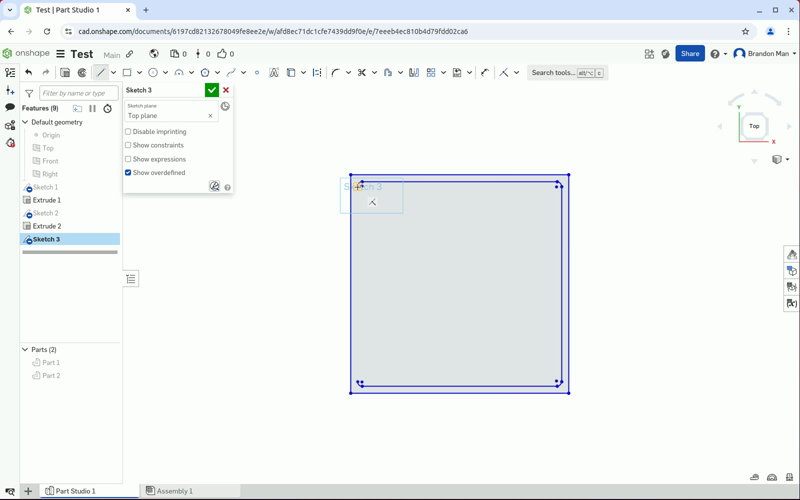
scroll(6)
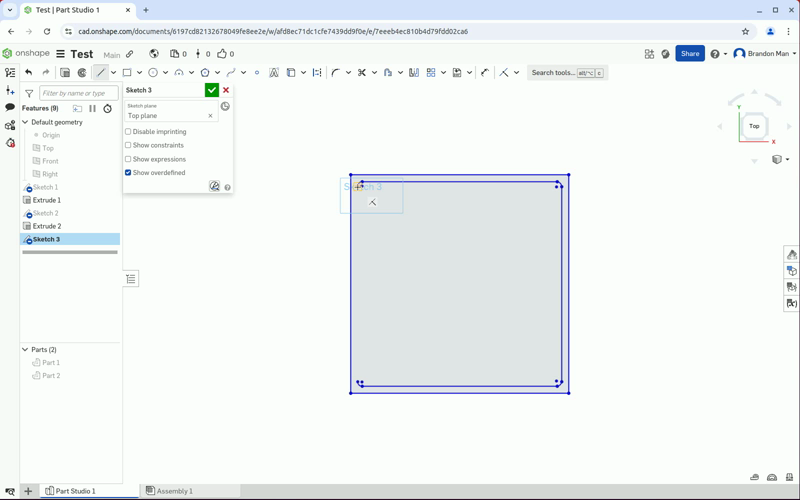
scroll(6)
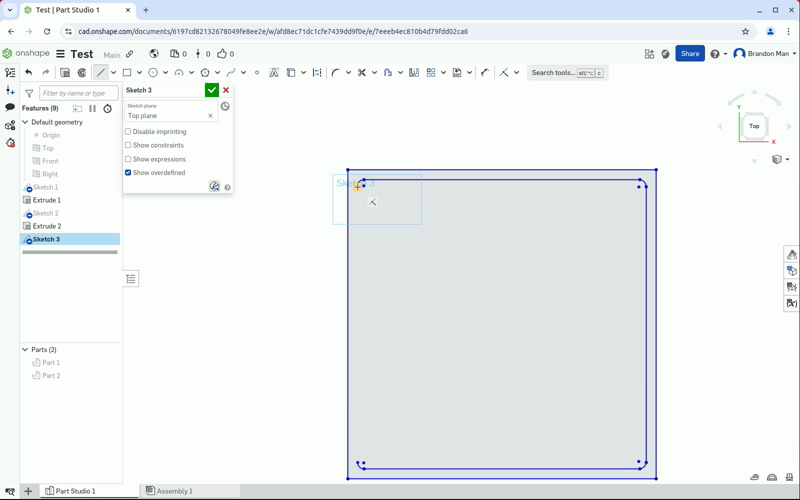
scroll(6)
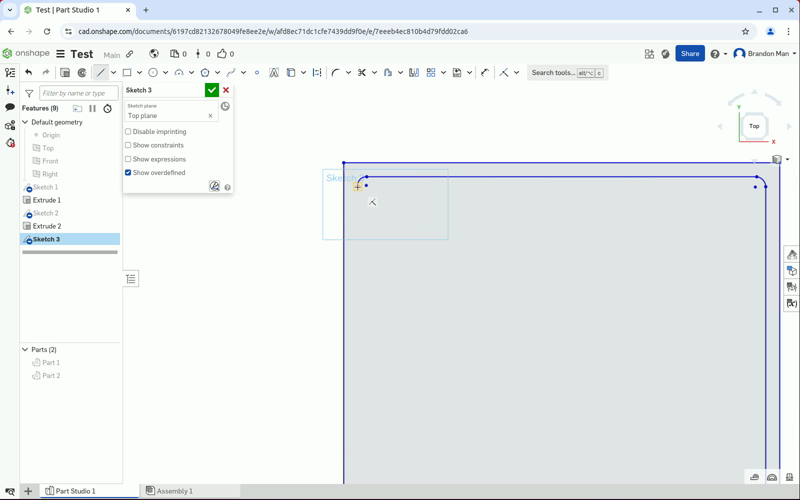
scroll(6)
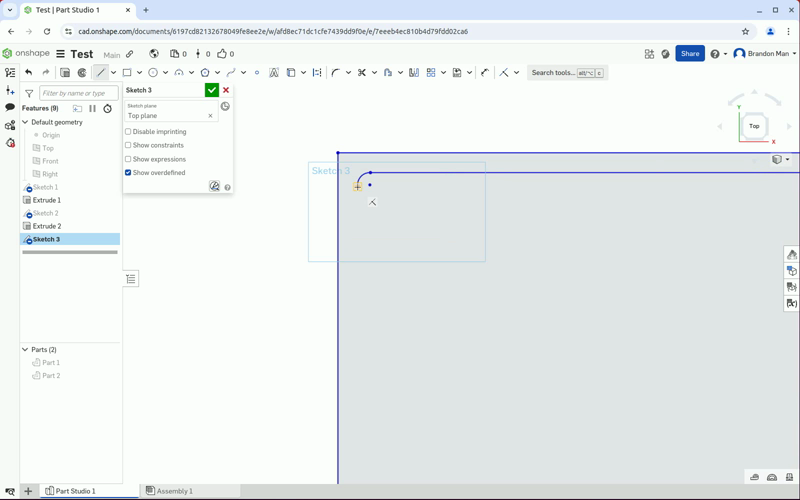
scroll(6)
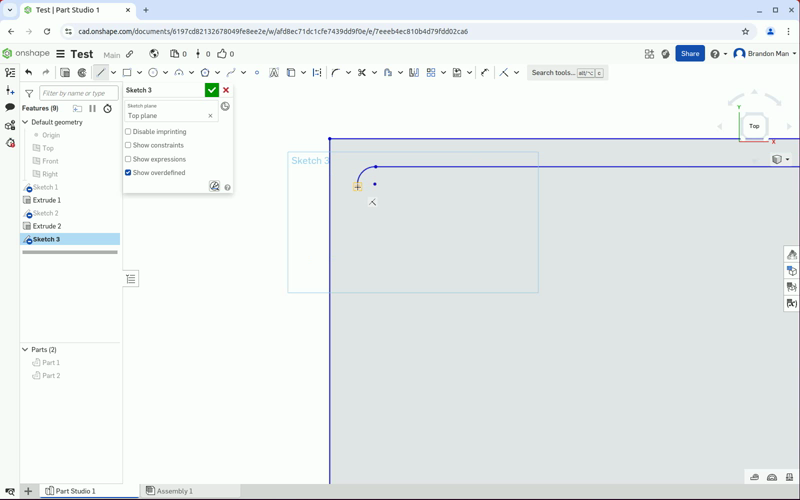
scroll(6)
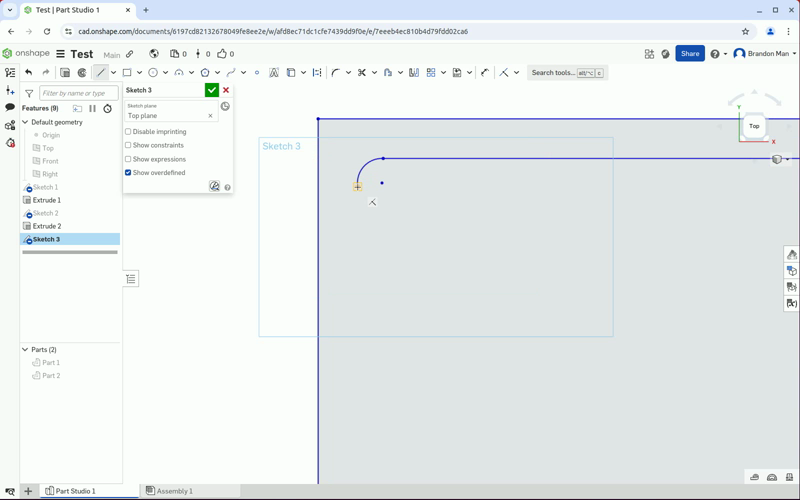
scroll(6)
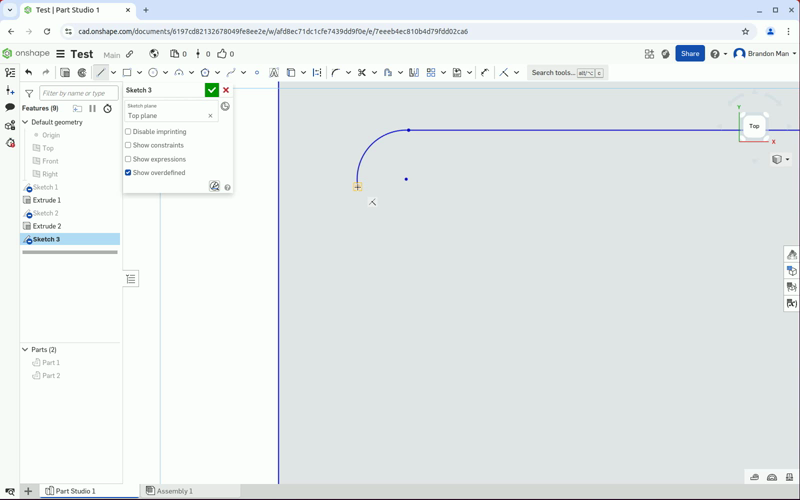
click(357, 186)
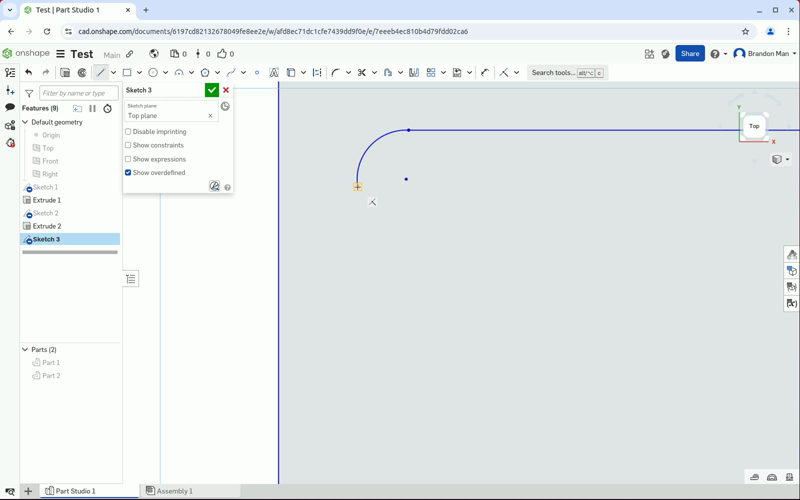
scroll(-6)
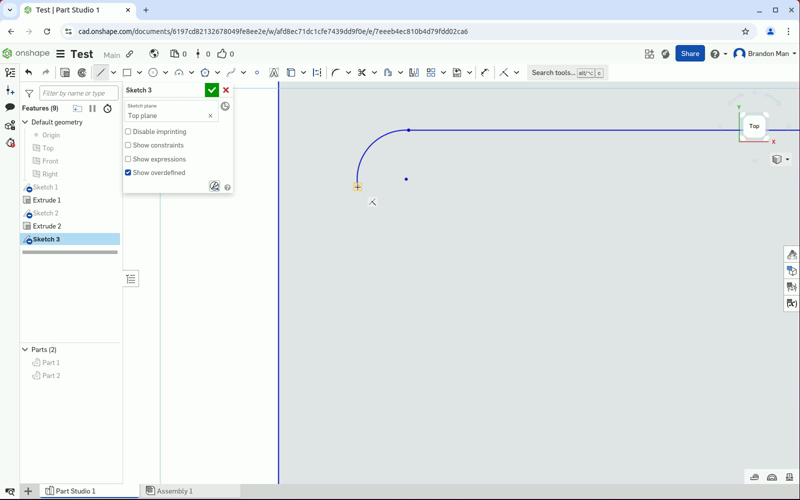
scroll(-6)
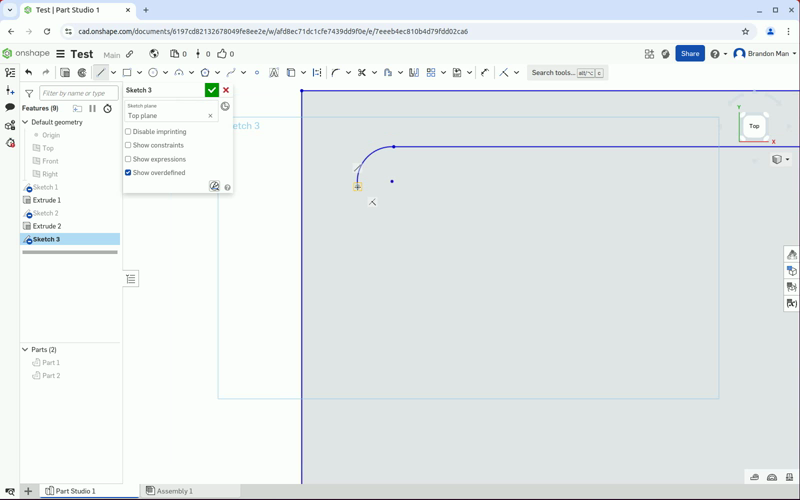
scroll(-6)
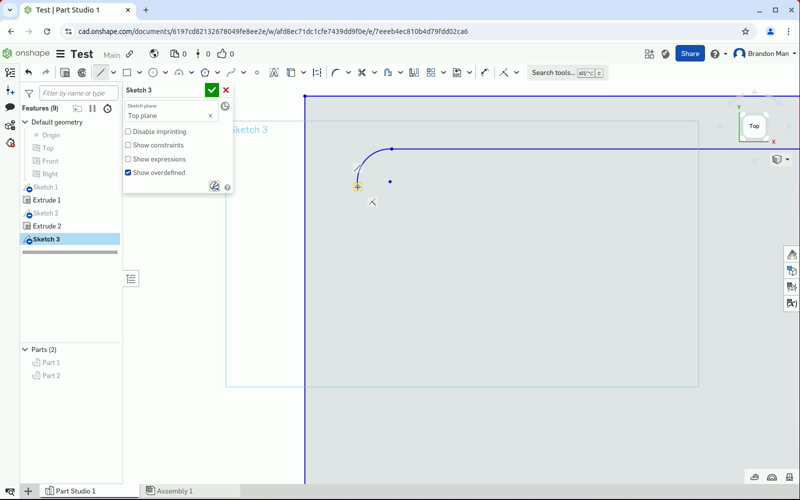
scroll(-6)
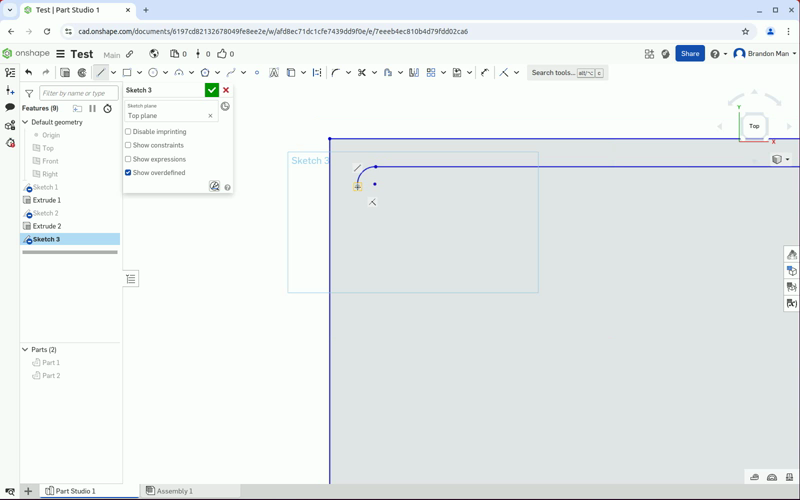
scroll(-6)
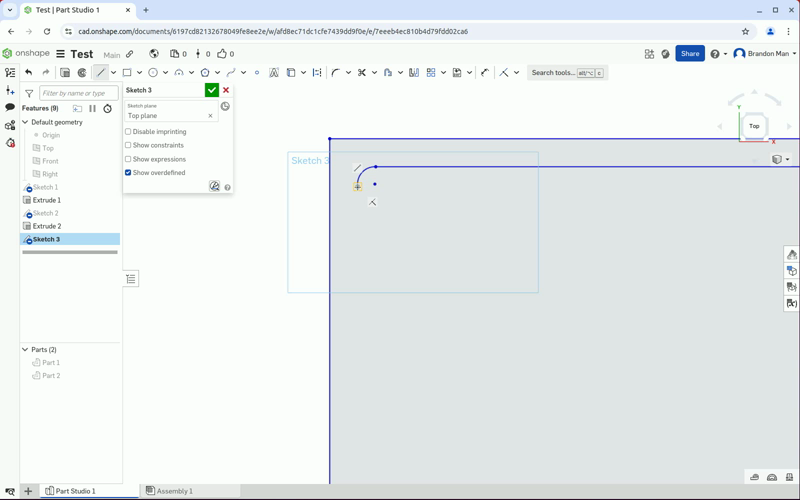
scroll(-6)
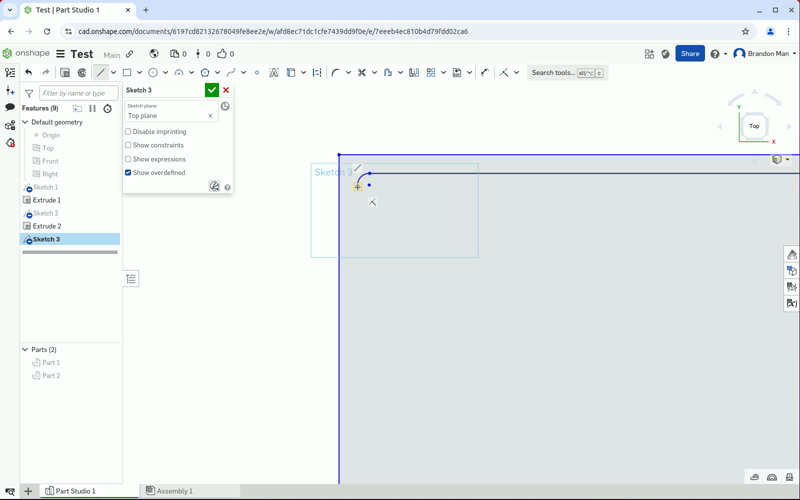
scroll(-6)
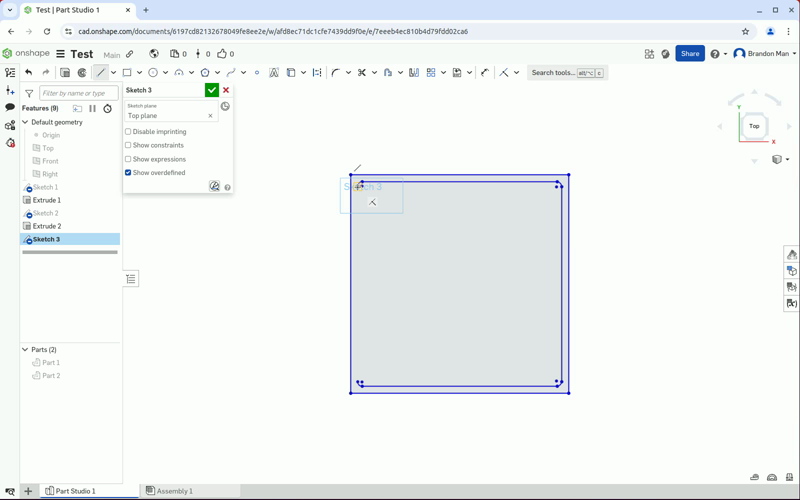
key_down(shift)
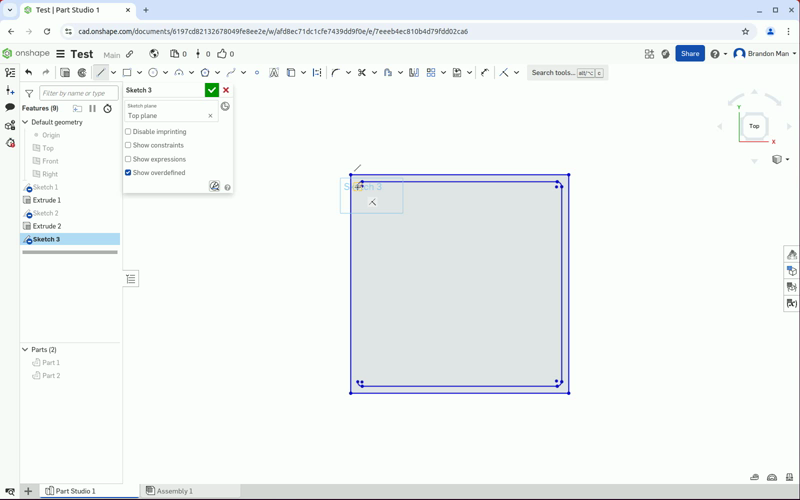
mouse_move(357, 381)
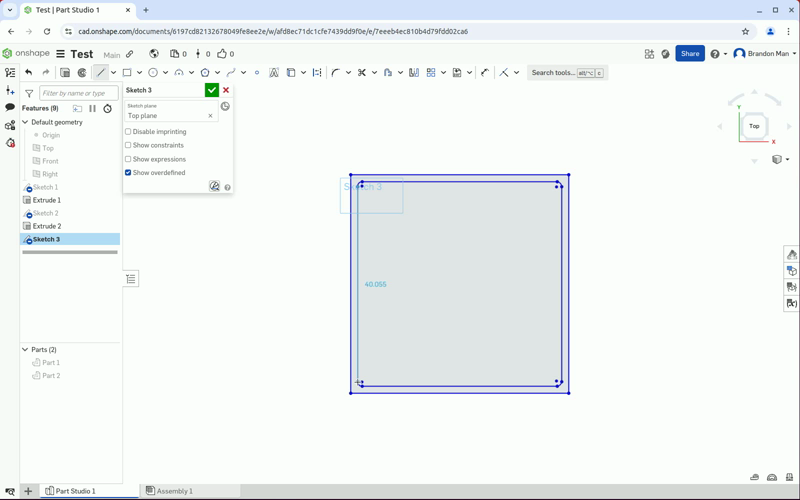
scroll(6)
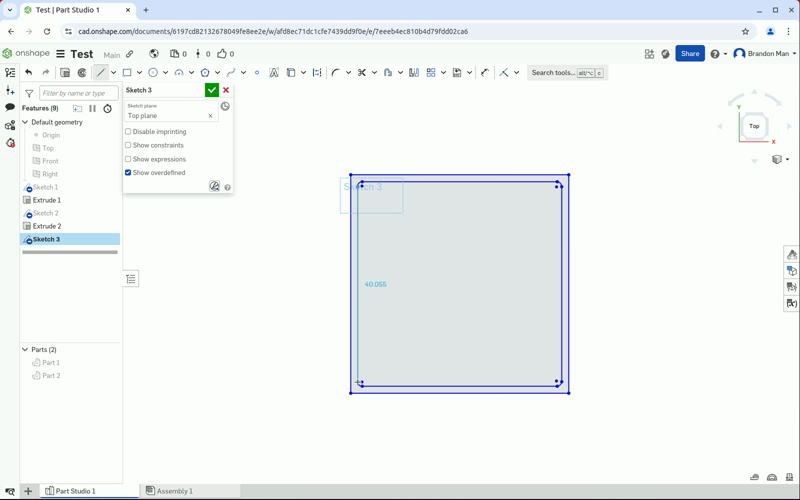
scroll(6)
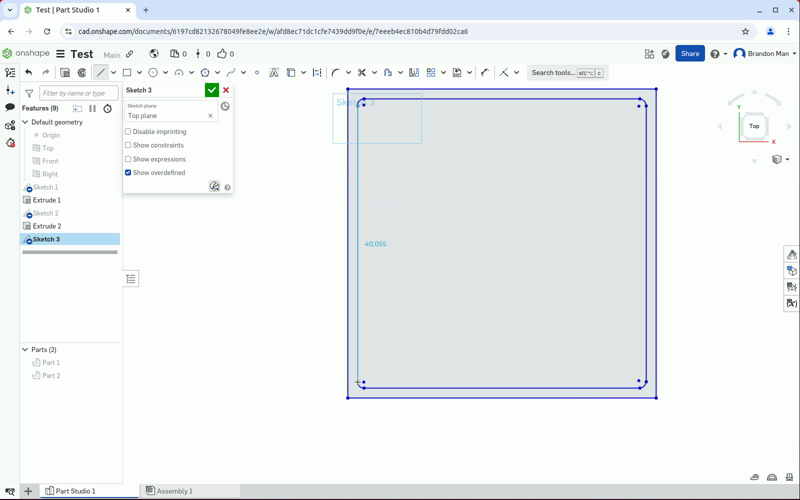
scroll(6)
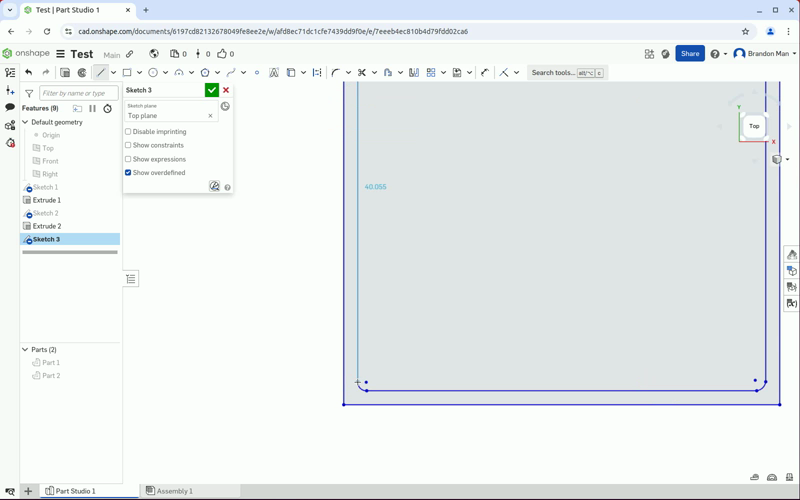
scroll(6)
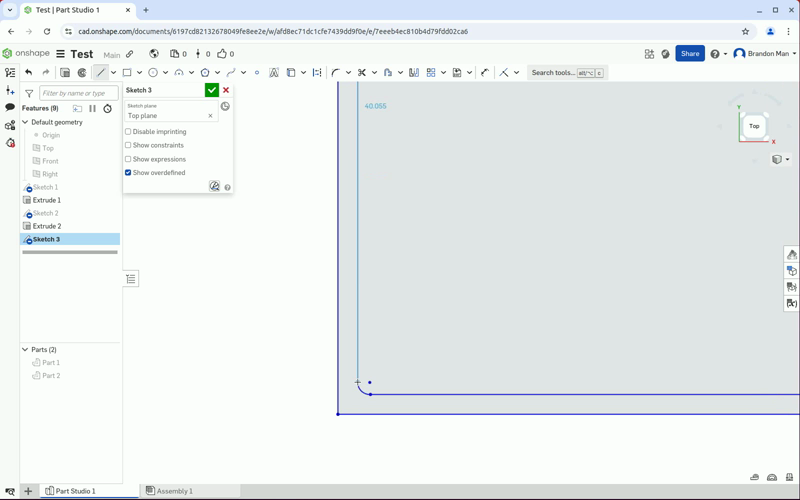
scroll(6)
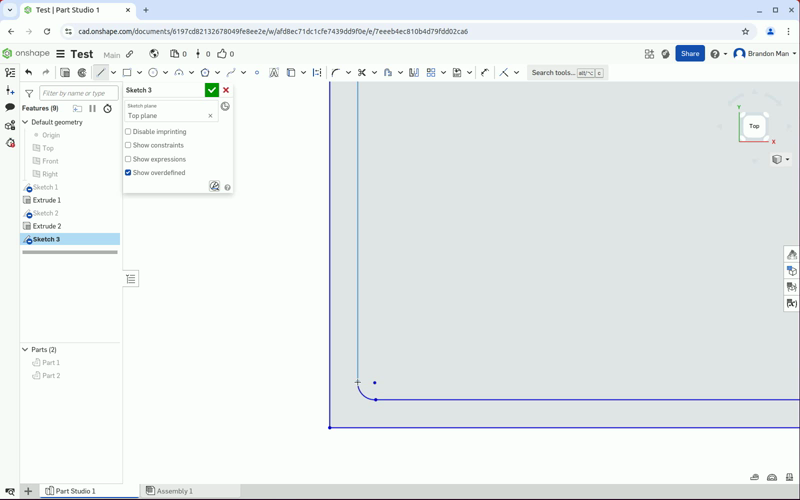
scroll(6)
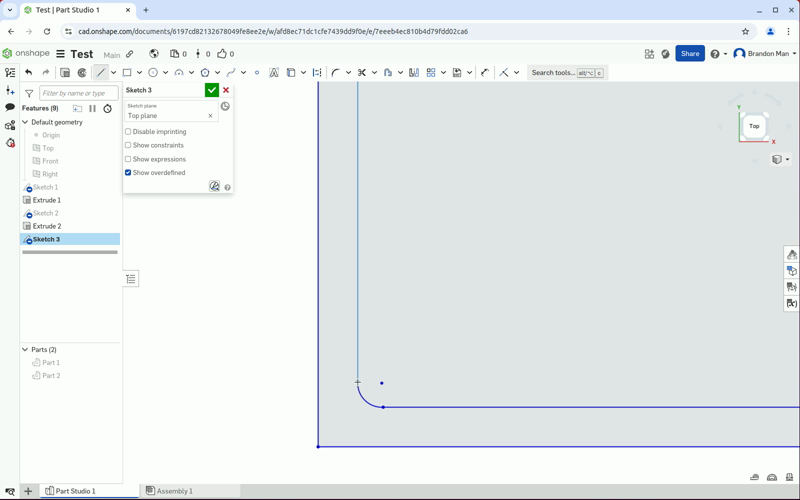
scroll(6)
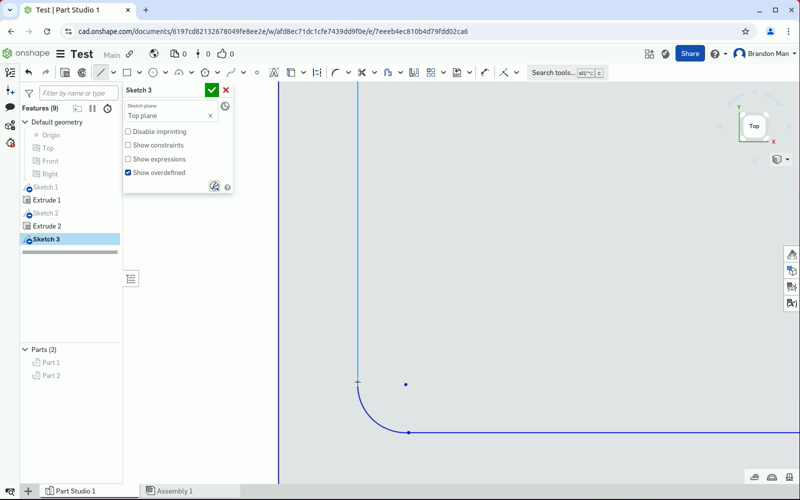
key_up(shift)
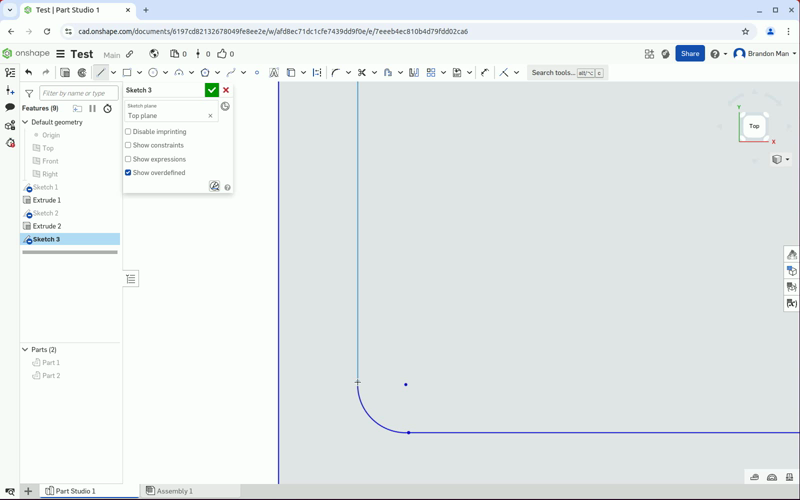
click(357, 381)
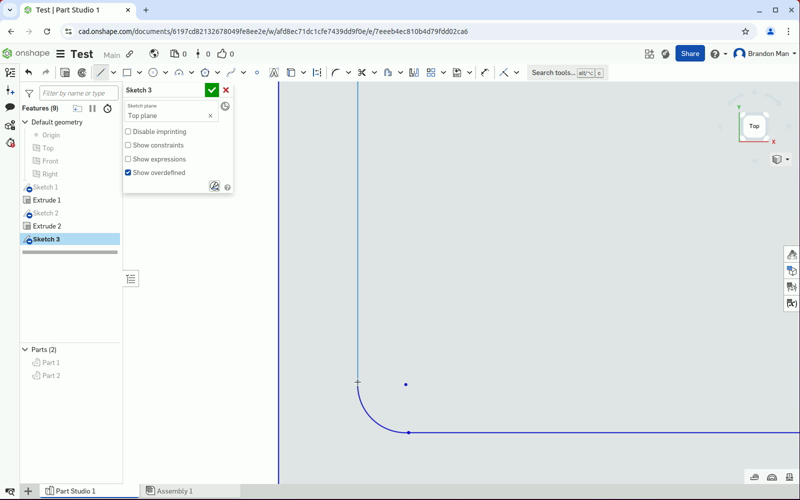
scroll(-6)
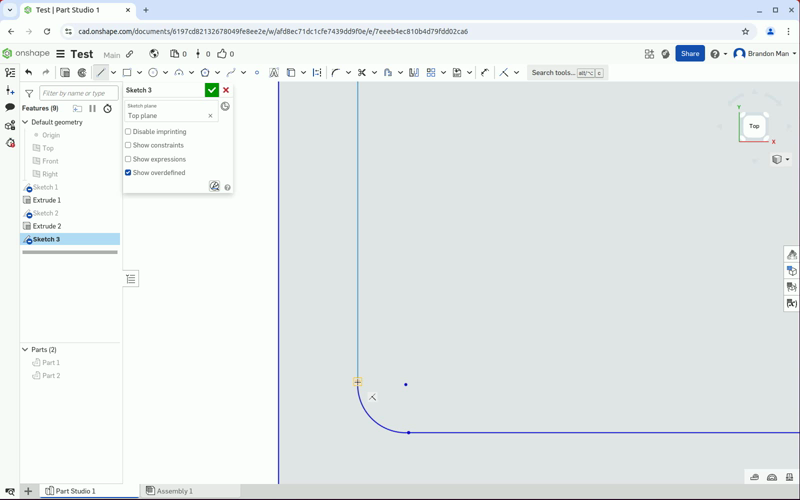
scroll(-6)
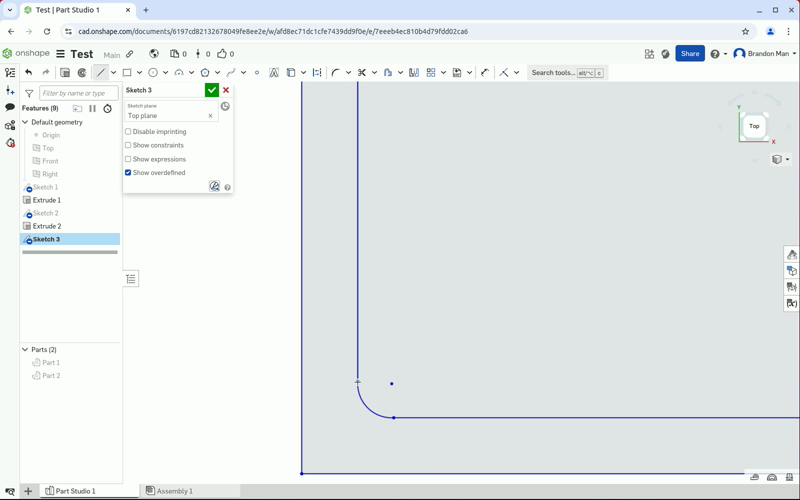
scroll(-6)
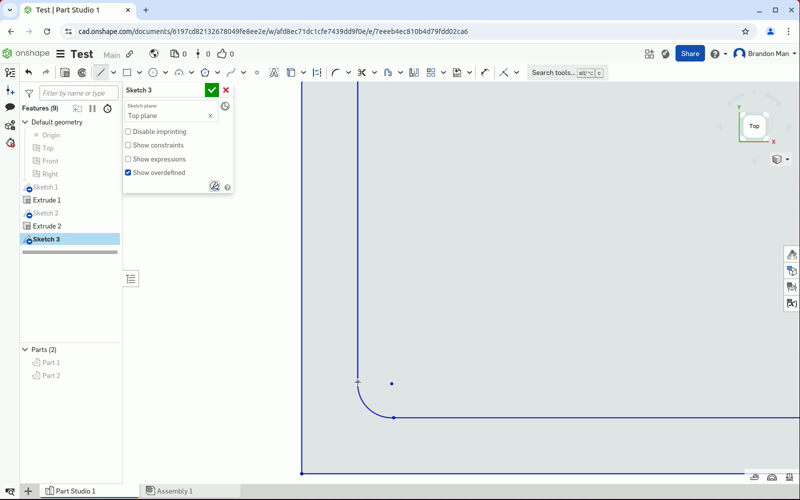
scroll(-6)
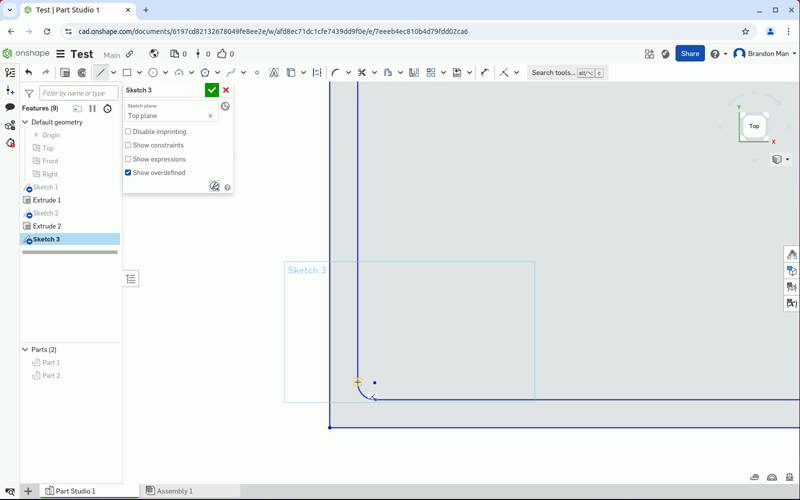
scroll(-6)
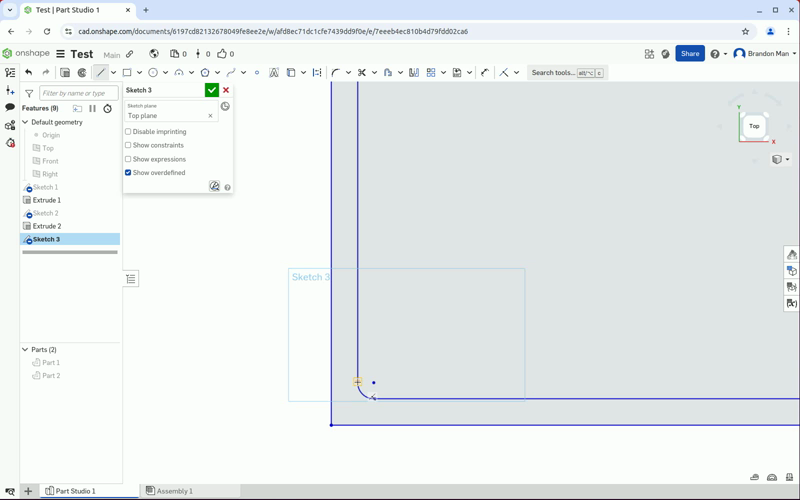
scroll(-6)
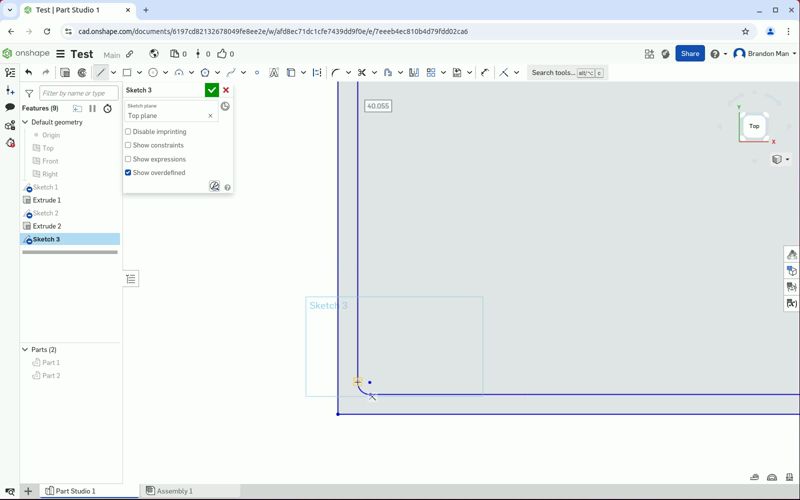
scroll(-6)
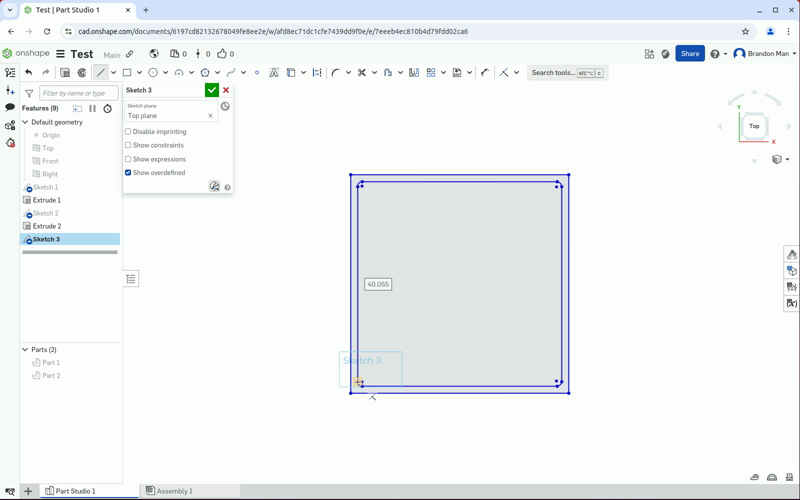
key(esc)
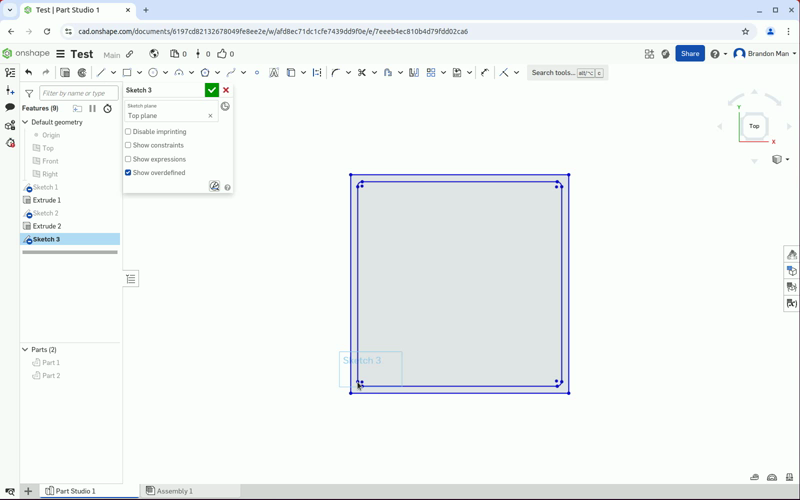
mouse_move(564, 386)
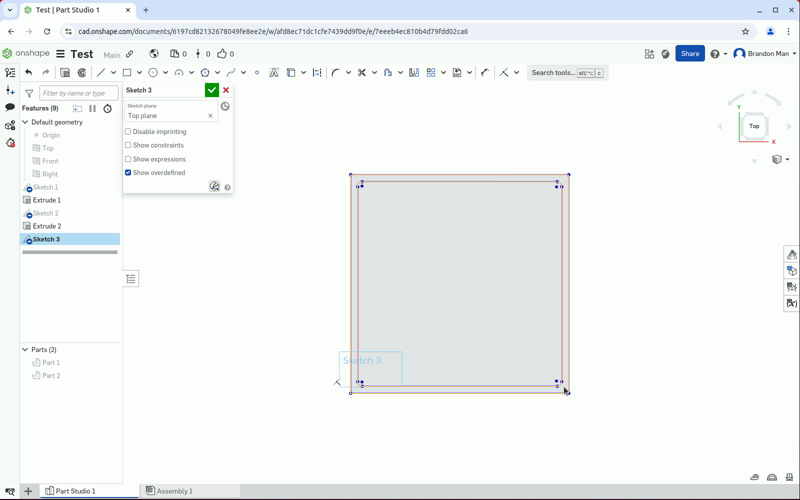
click(564, 386)
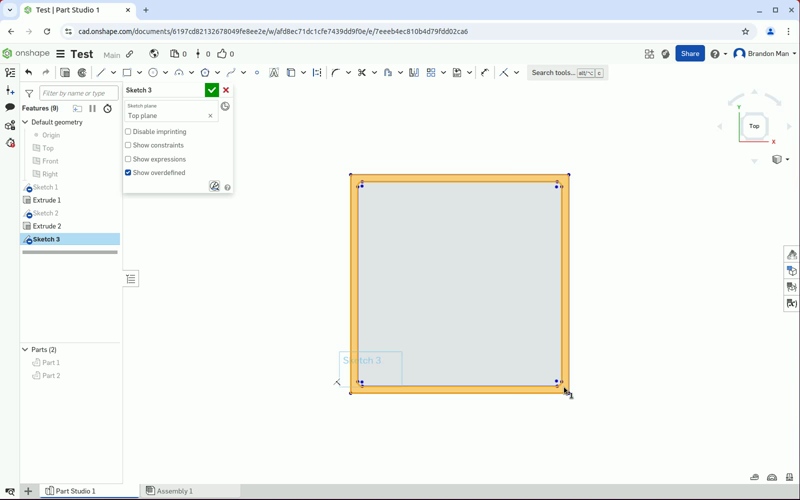
mouse_move(73, 352)
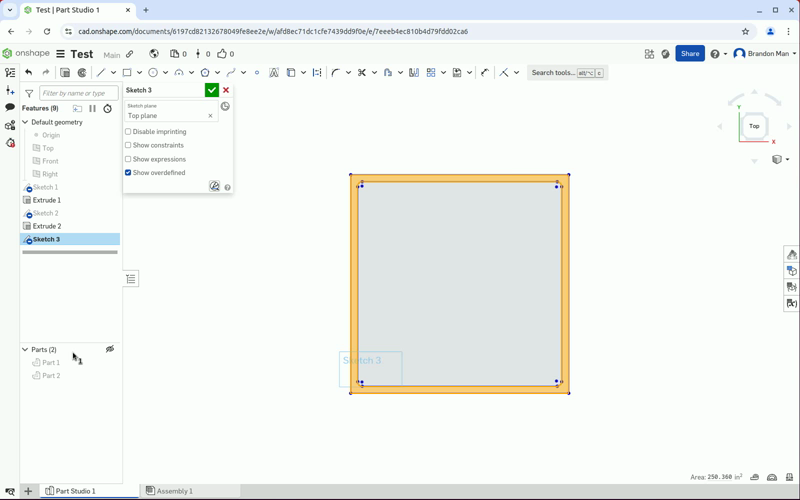
key(shift+y)
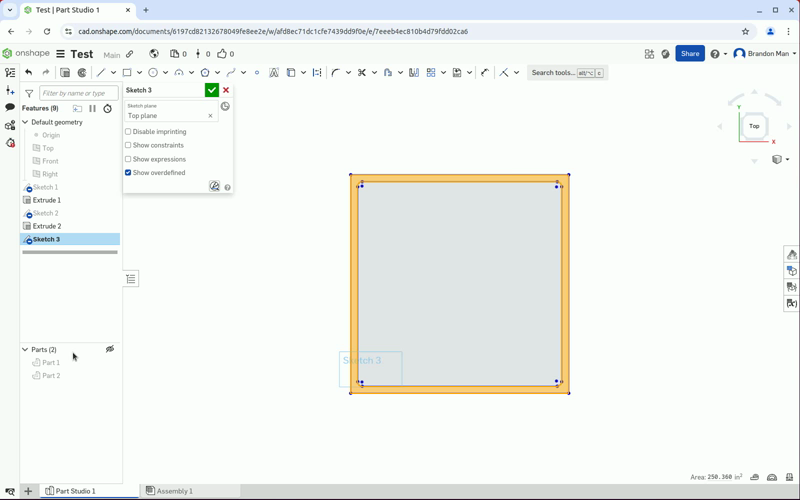
key(shift+e)
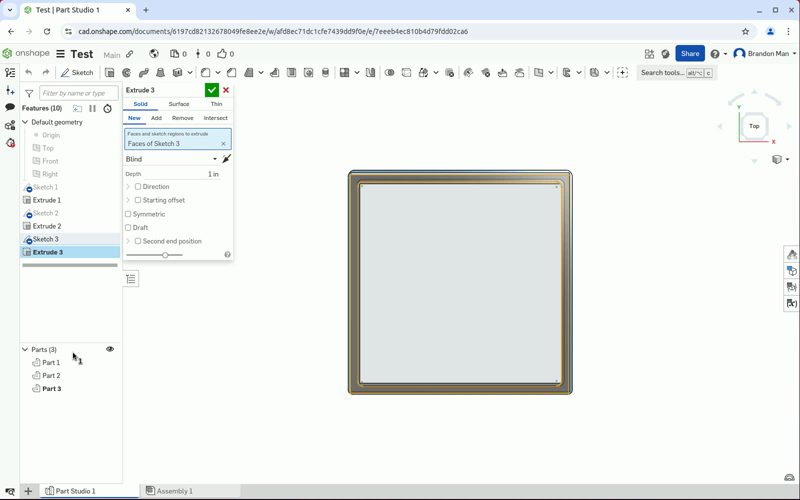
mouse_move(143, 106)
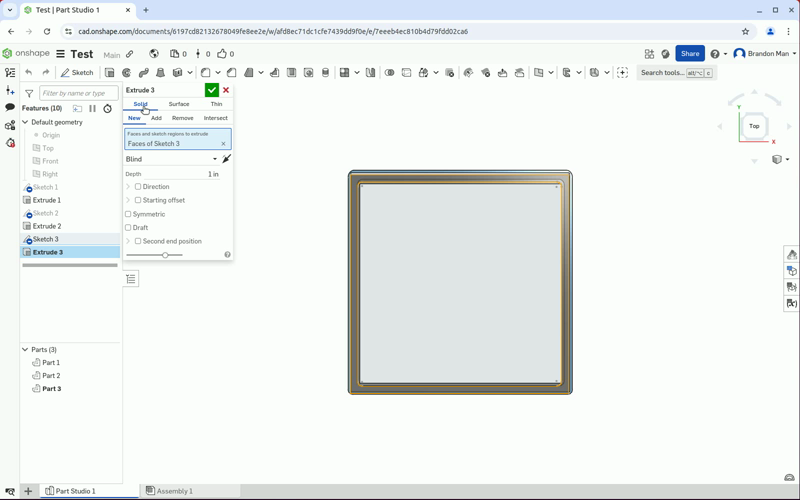
click(143, 106)
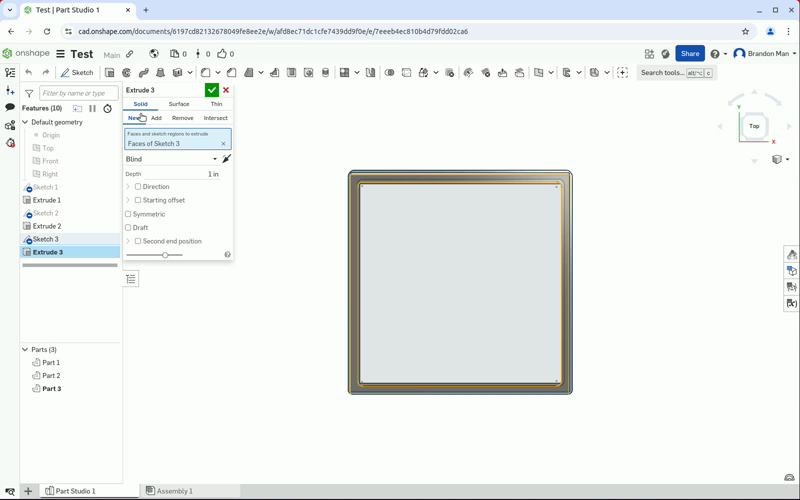
mouse_move(137, 120)
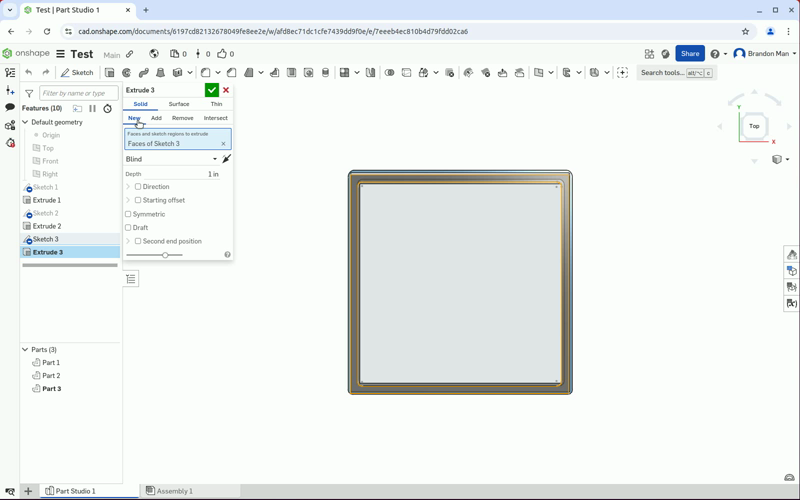
click(137, 120)
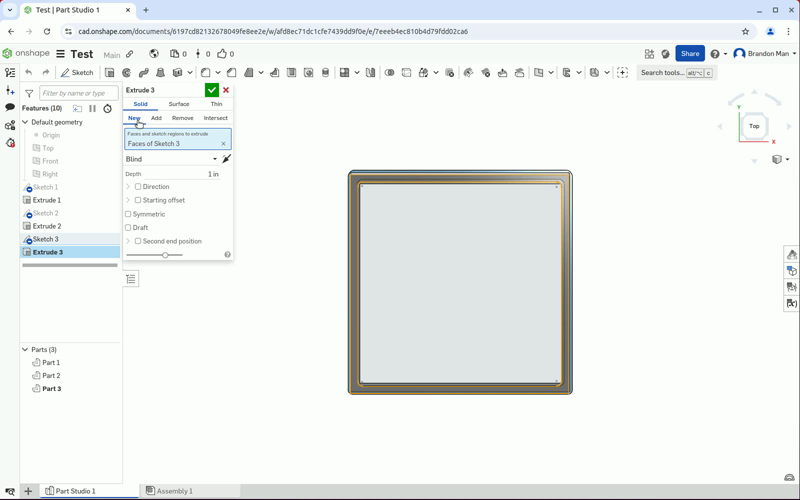
key(tab, 4)
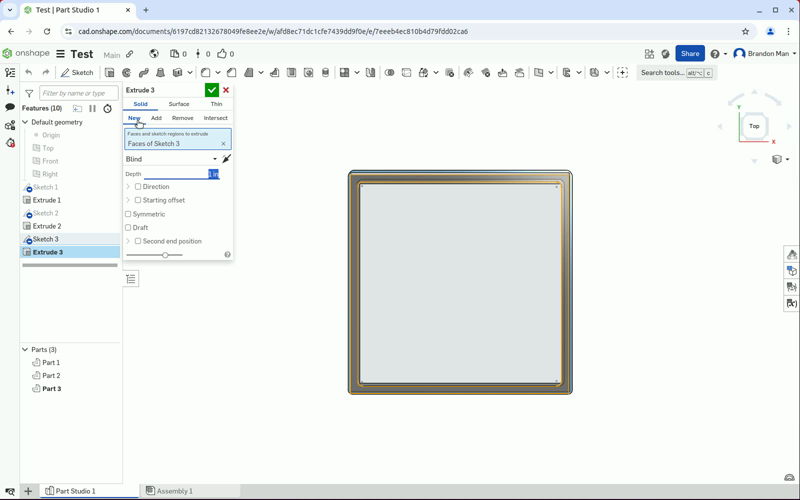
text(0.481)
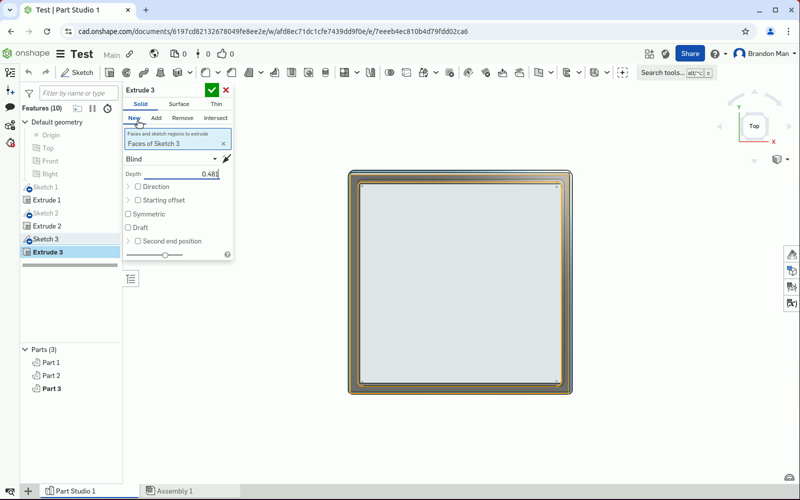
key(enter)
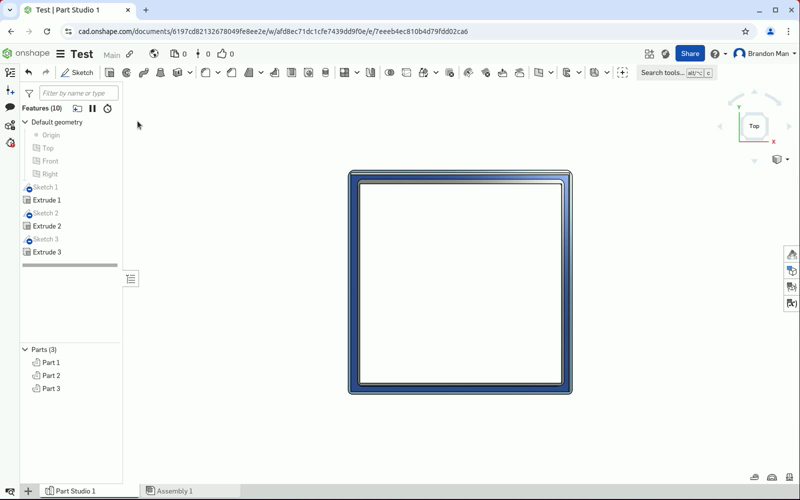
key(shift+h)
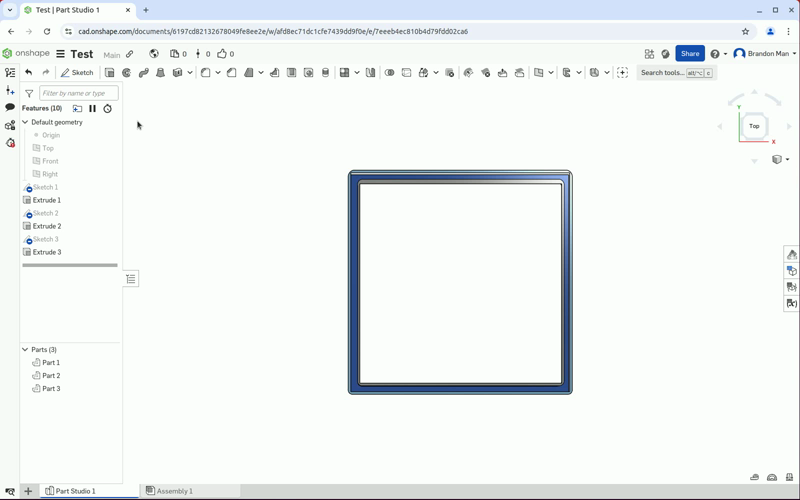
key(shift+h)
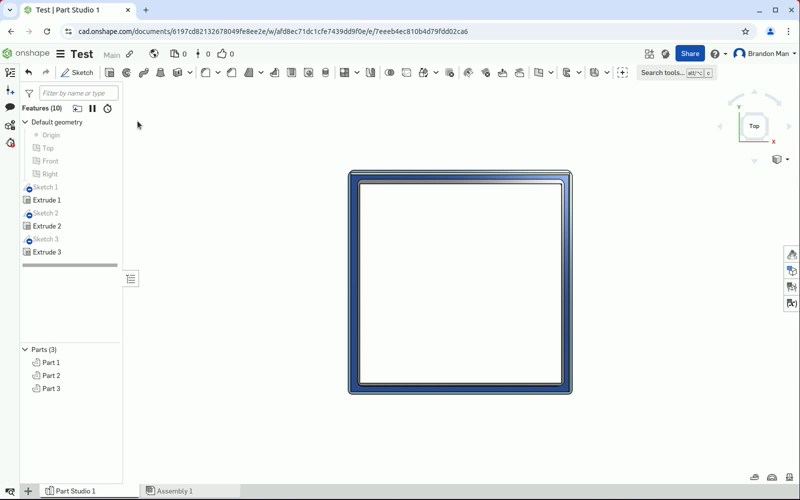
mouse_move(73, 189)
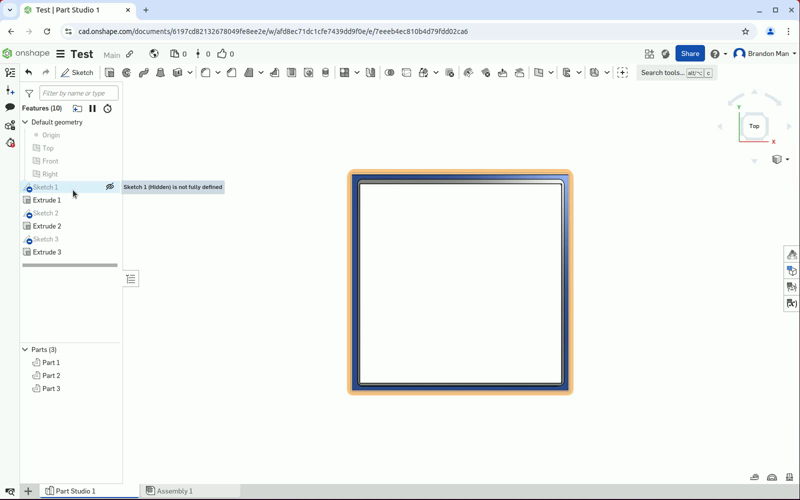
click(73, 189)
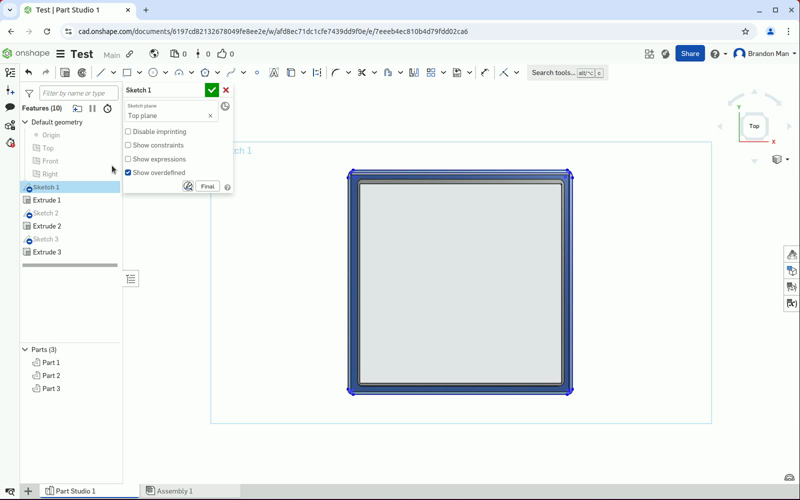
mouse_move(229, 92)
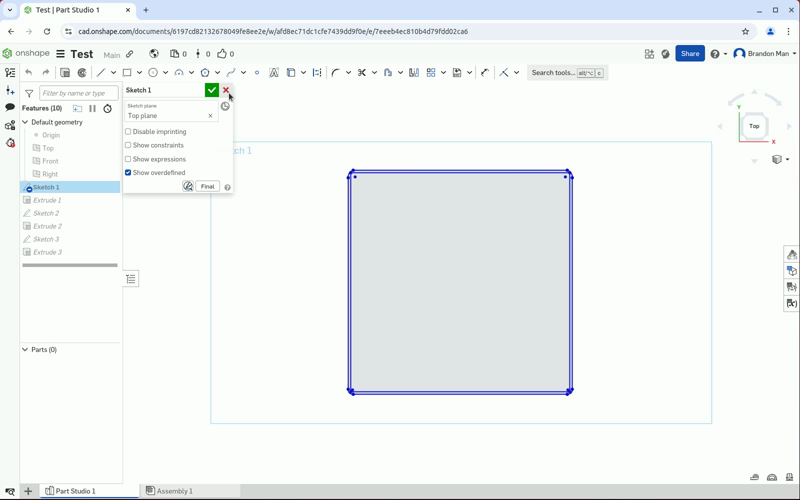
click(229, 92)
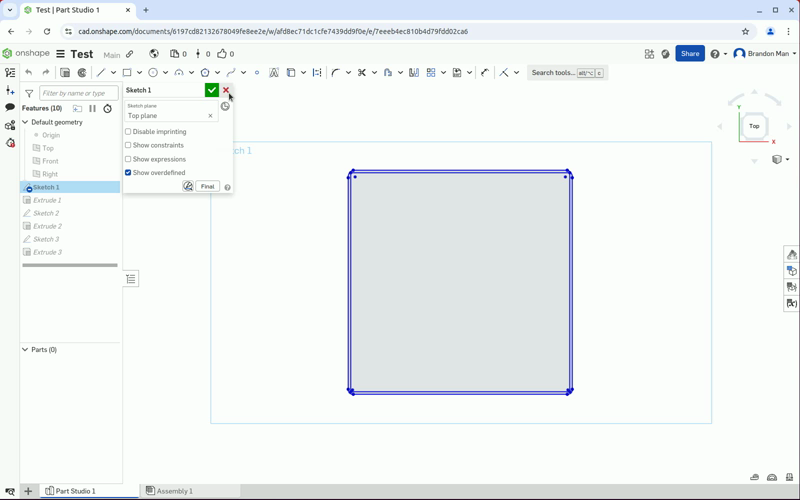
key(shift+s)
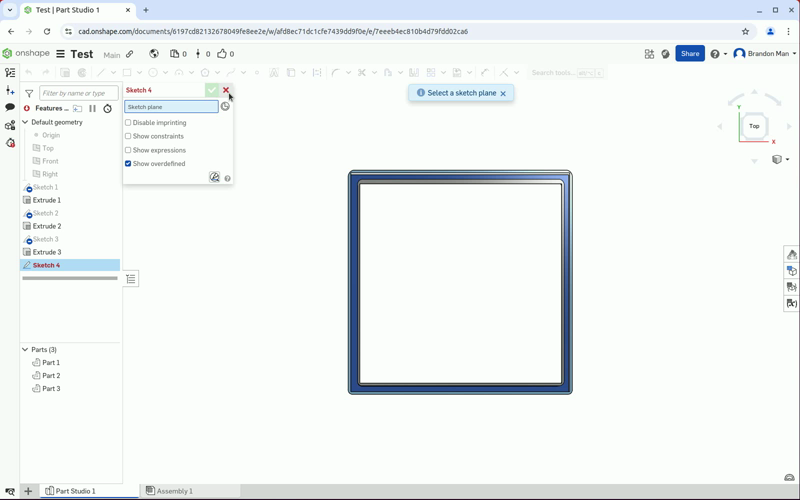
mouse_move(73, 150)
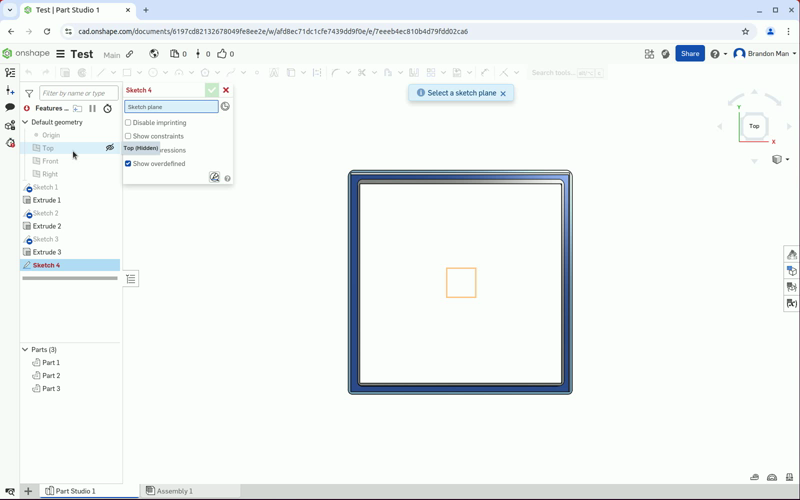
click(73, 150)
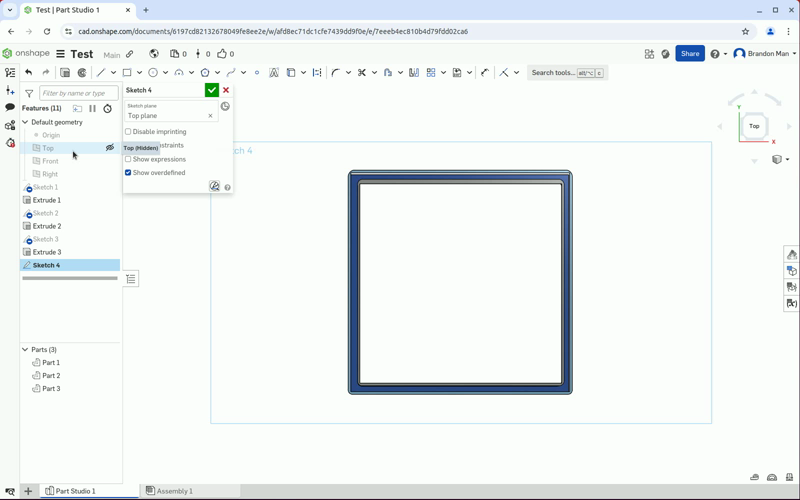
mouse_move(73, 352)
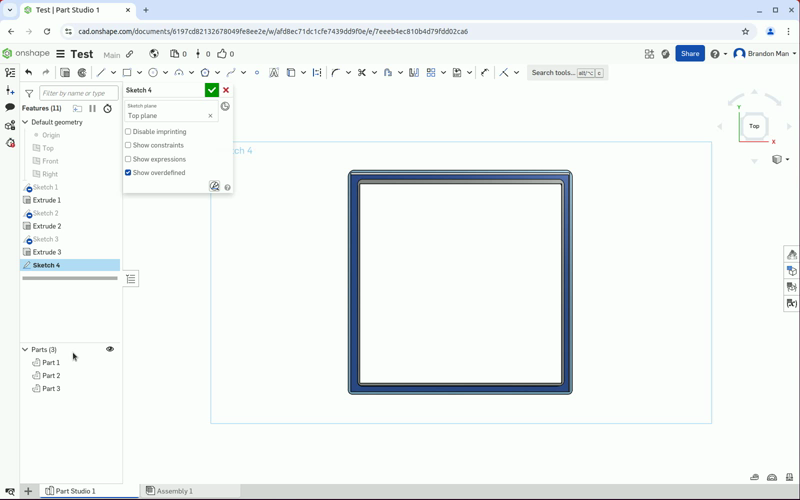
key(y)
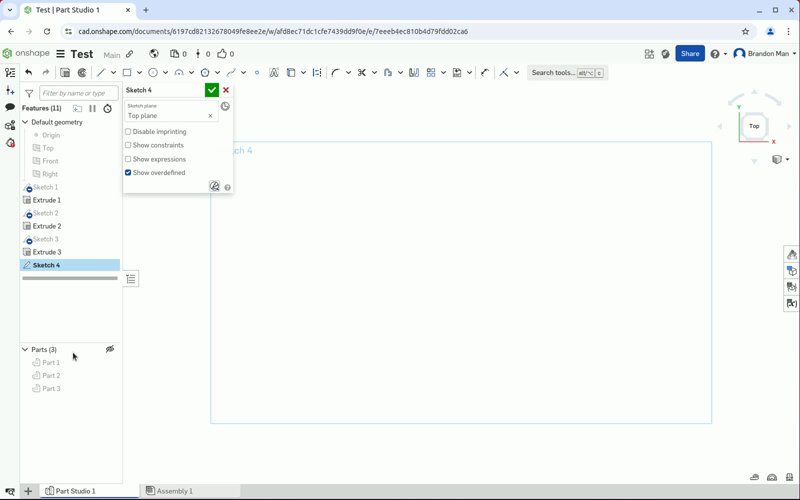
key(l)
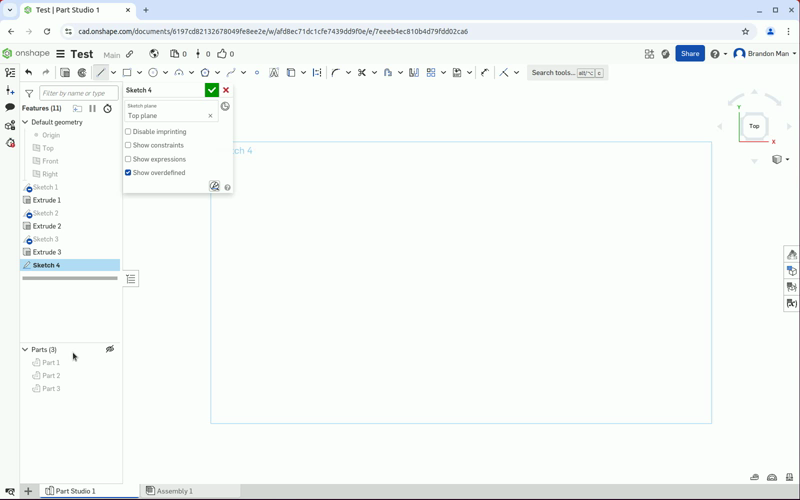
key_down(shift)
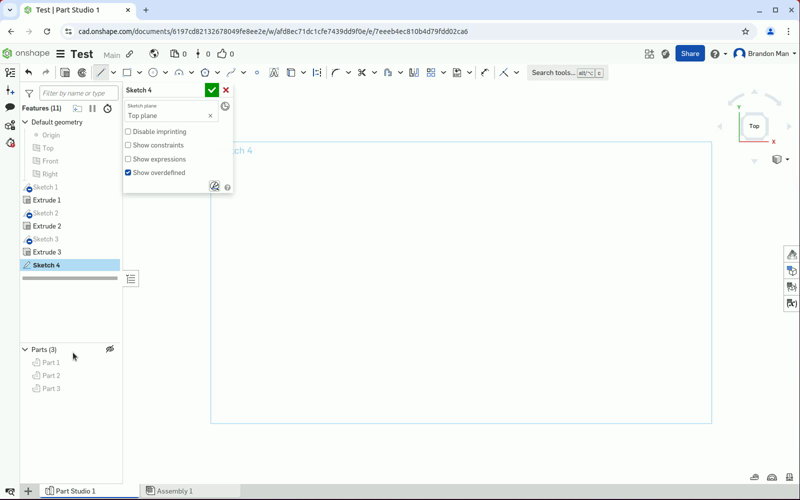
mouse_move(359, 383)
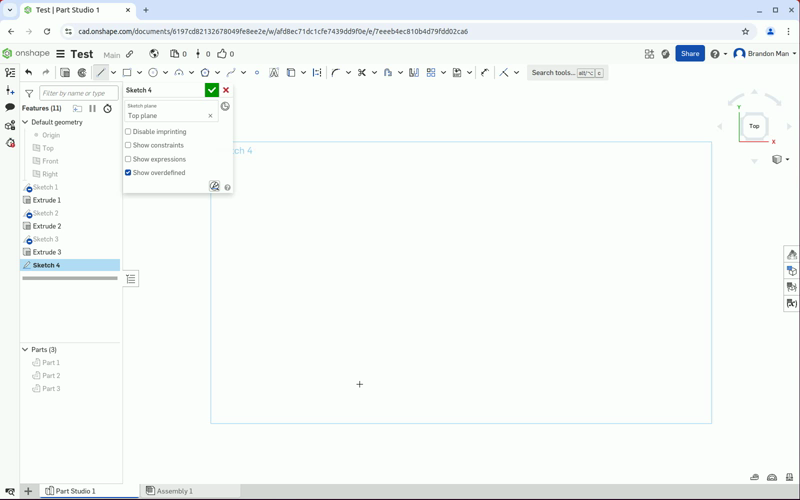
click(359, 383)
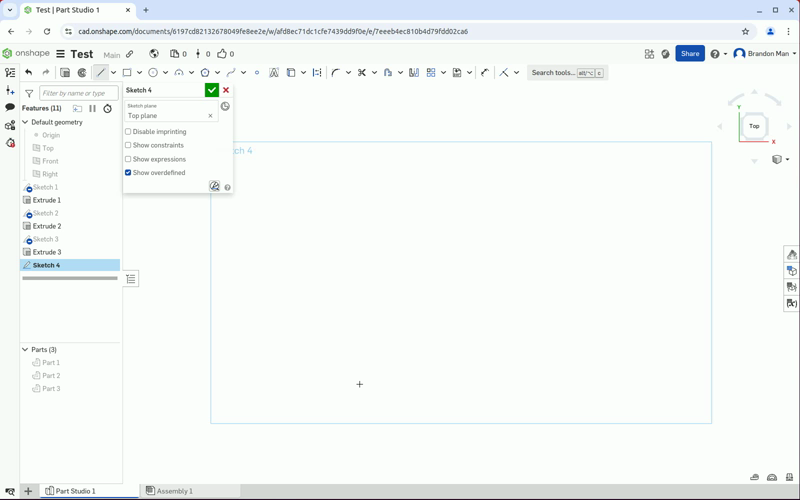
key_up(shift)
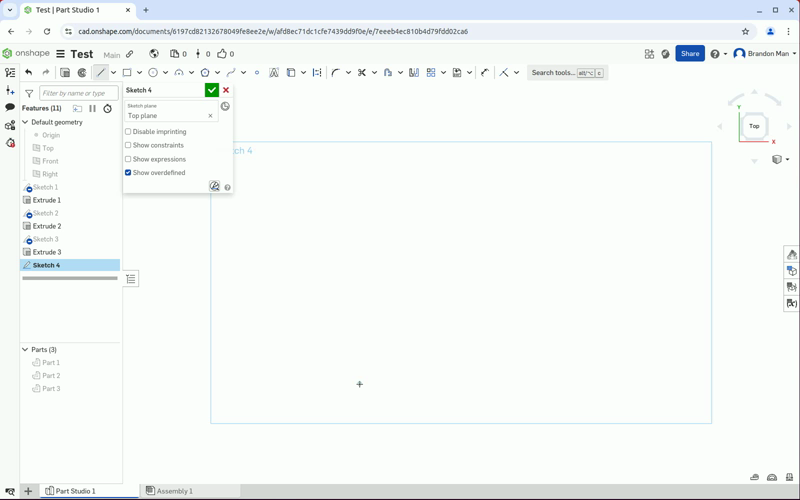
key_down(shift)
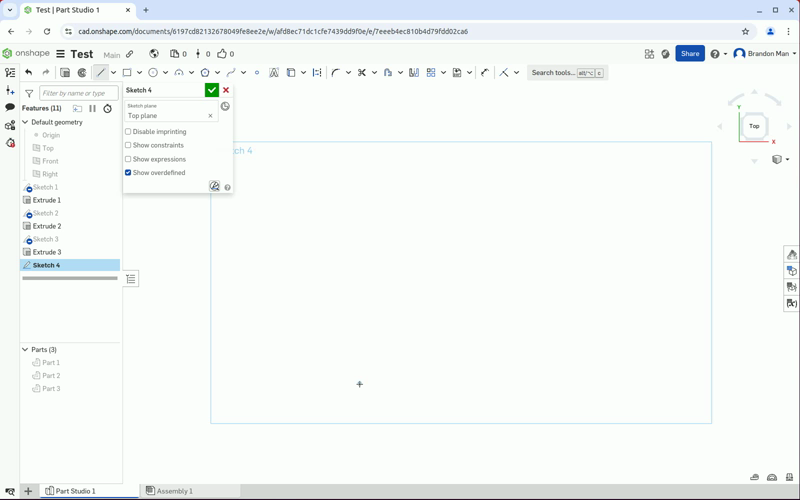
mouse_move(560, 383)
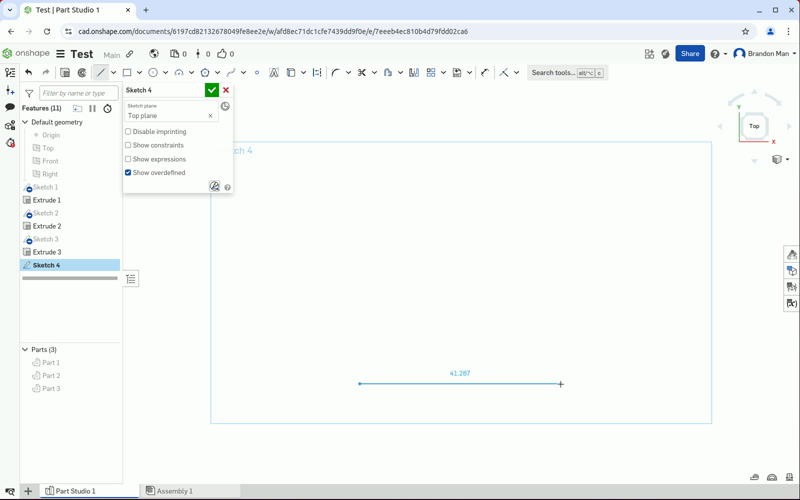
click(560, 383)
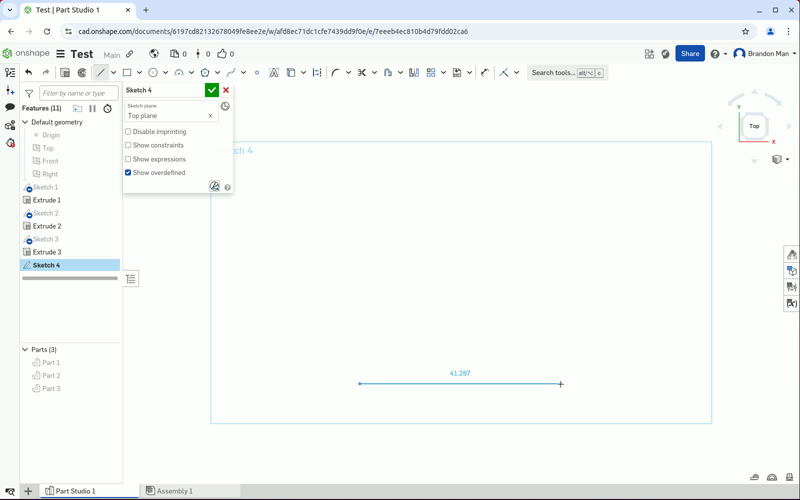
key_up(shift)
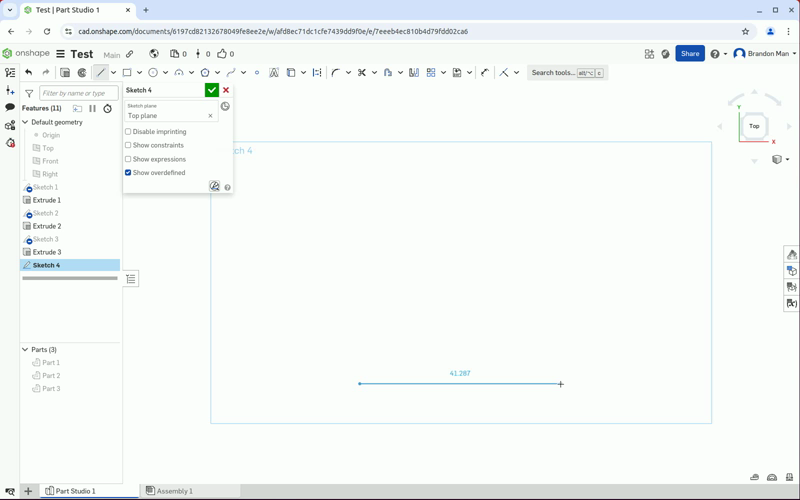
key_down(shift)
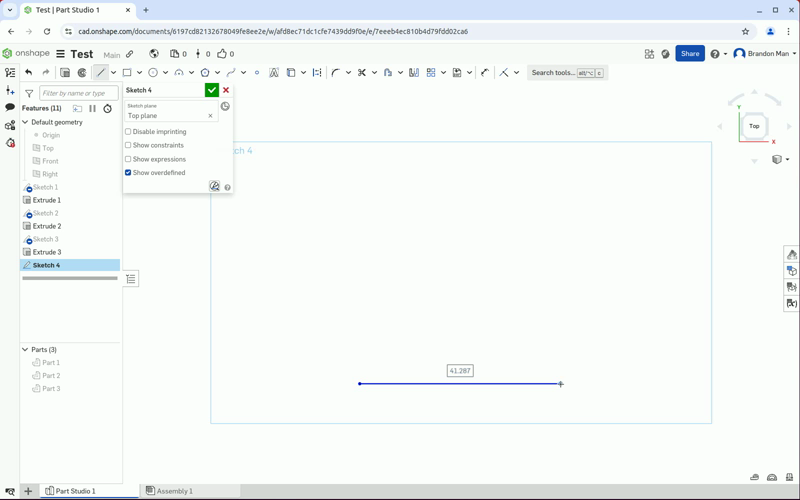
mouse_move(560, 183)
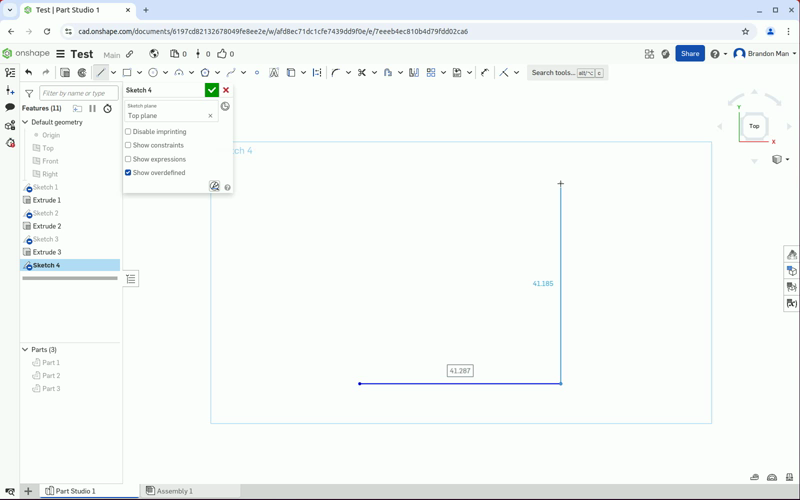
click(560, 183)
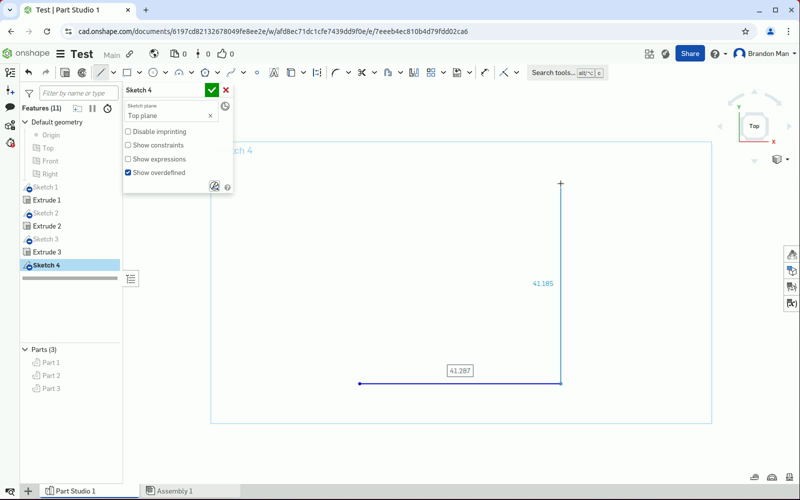
key_up(shift)
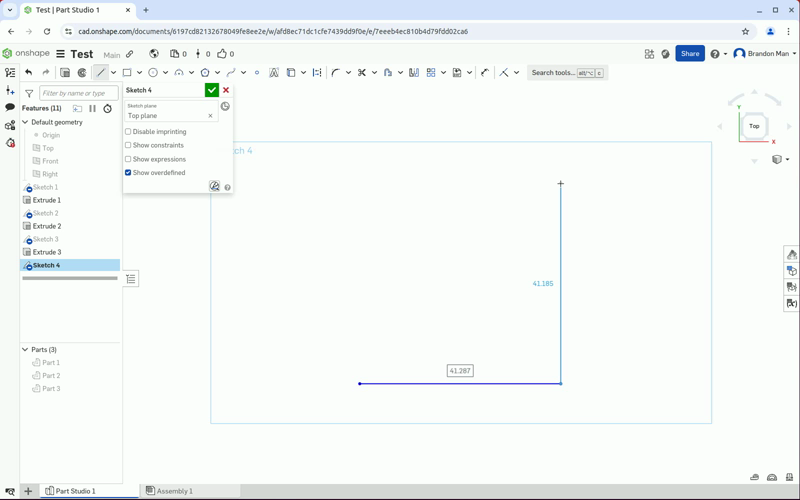
key_down(shift)
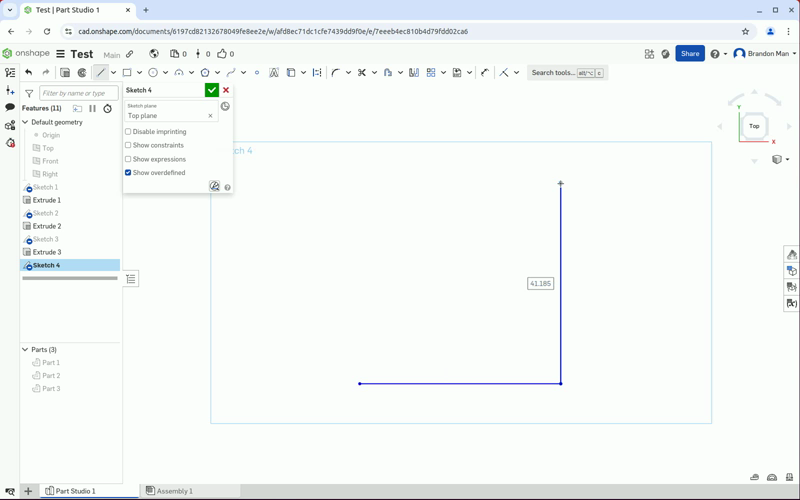
mouse_move(359, 183)
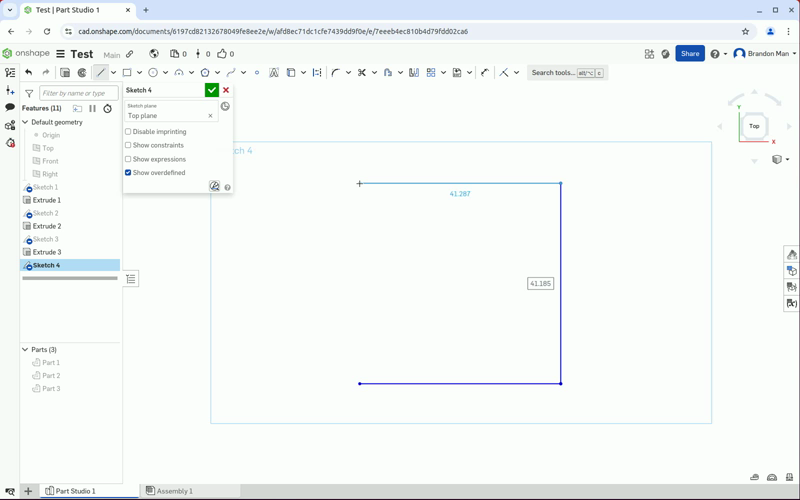
click(359, 183)
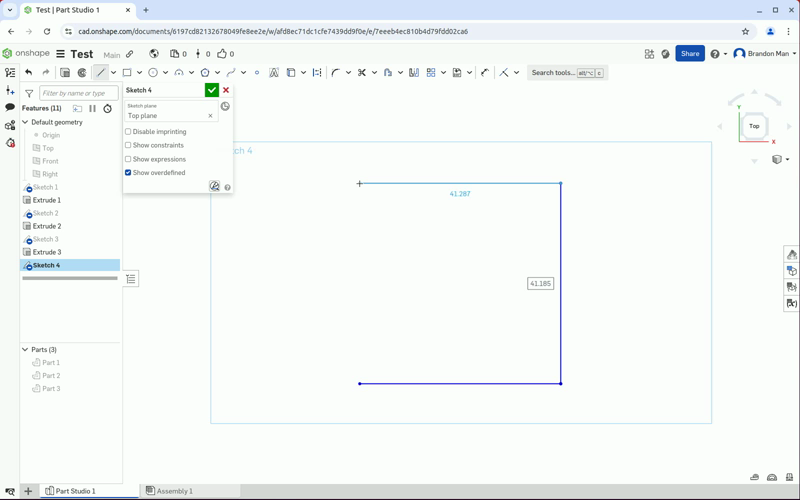
key_up(shift)
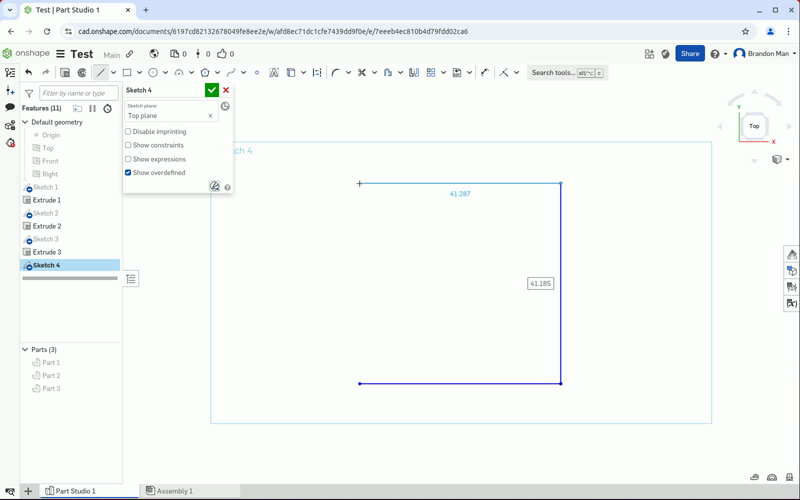
key_down(shift)
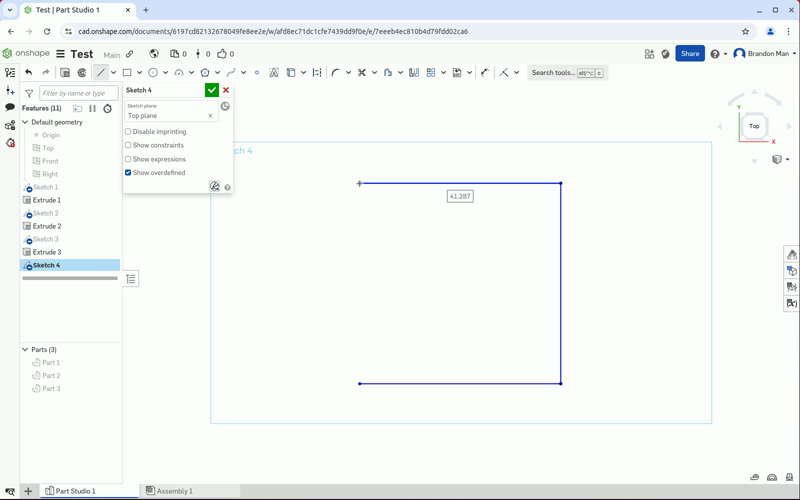
mouse_move(359, 383)
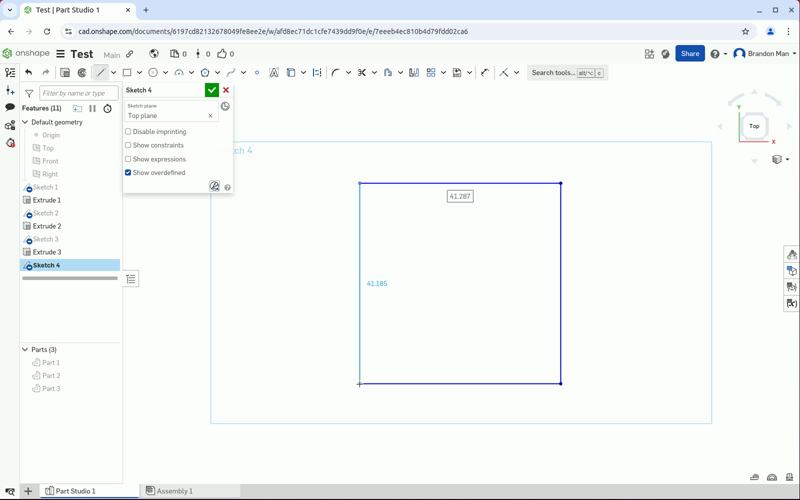
key_up(shift)
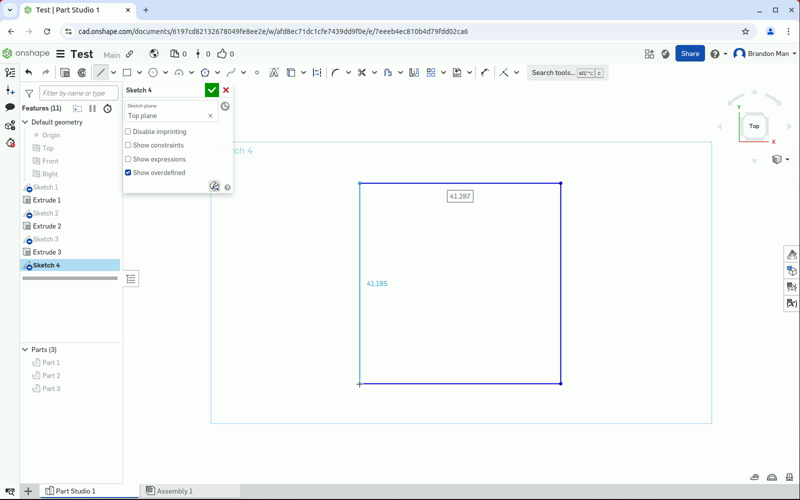
click(359, 383)
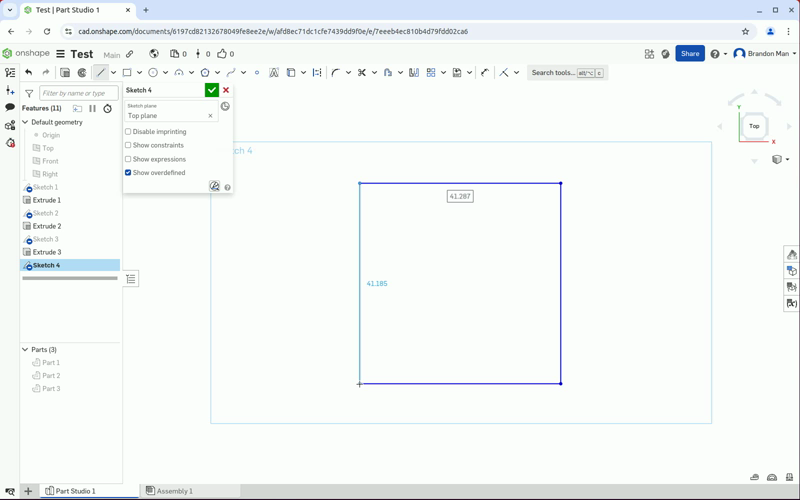
key(esc)
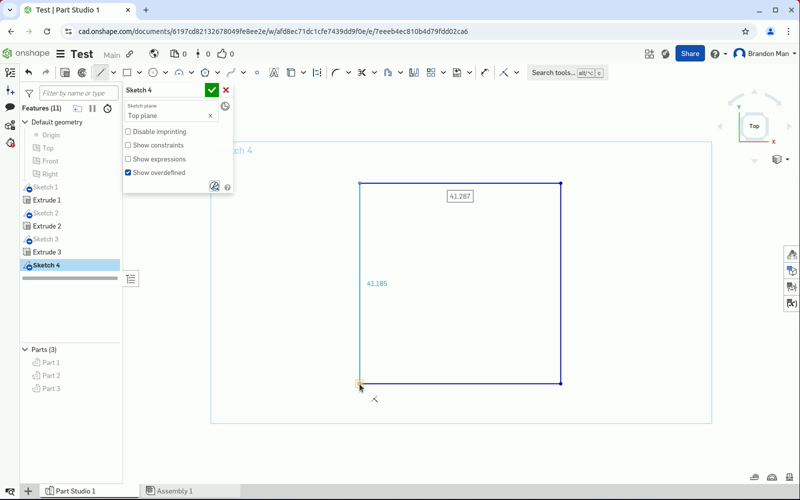
mouse_move(403, 218)
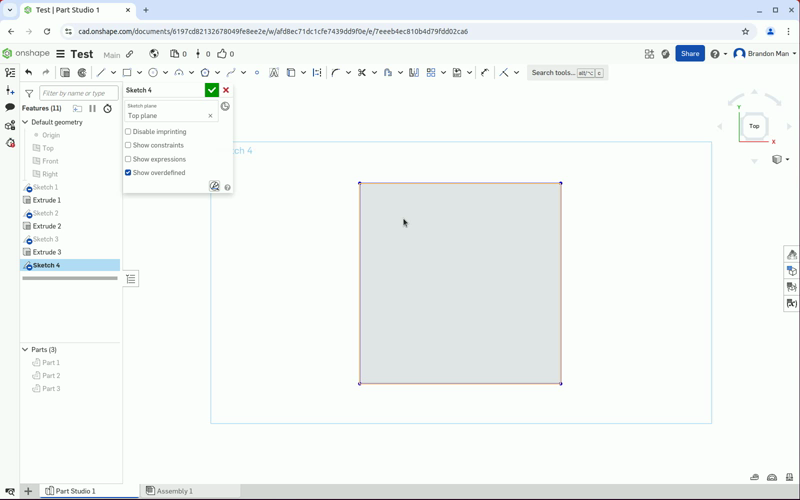
click(403, 218)
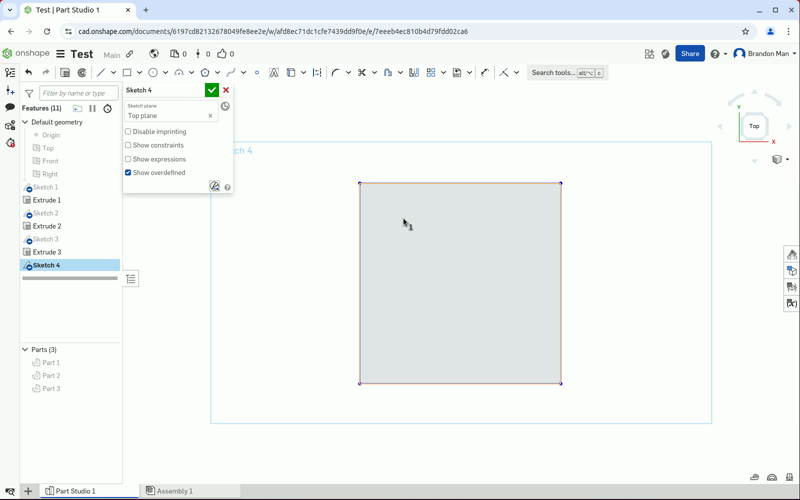
mouse_move(73, 352)
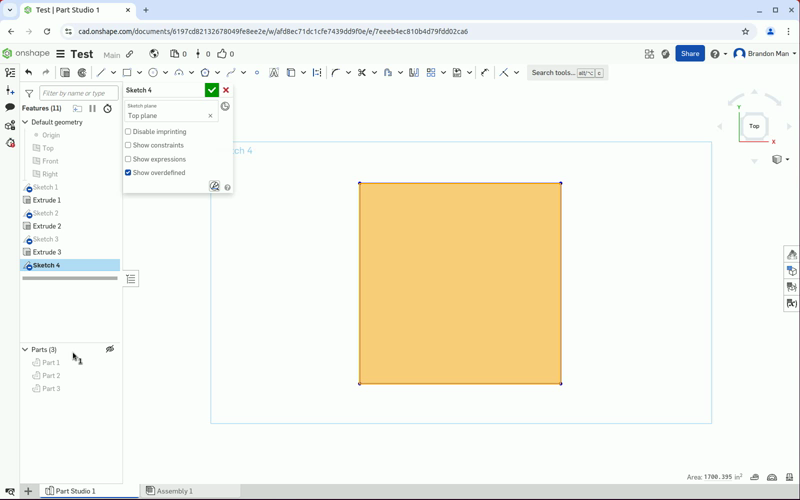
key(shift+y)
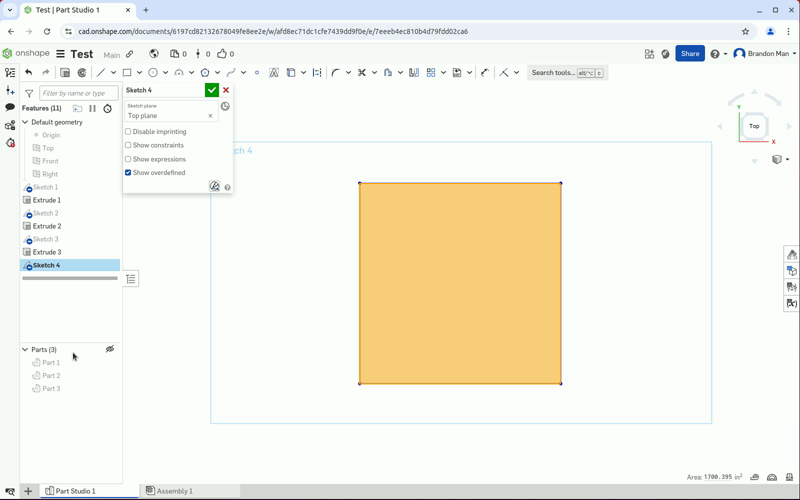
key(shift+e)
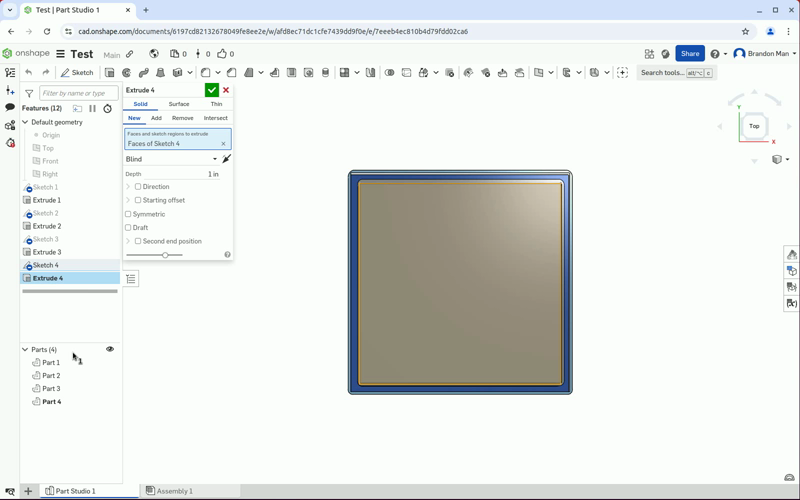
mouse_move(143, 106)
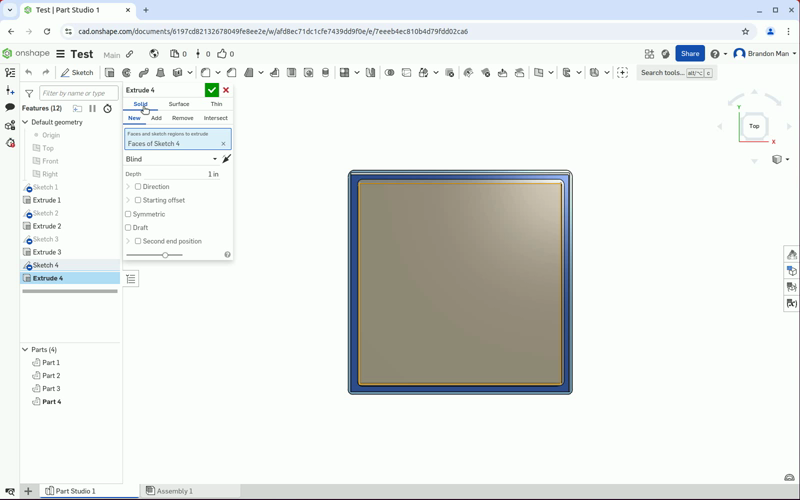
click(143, 106)
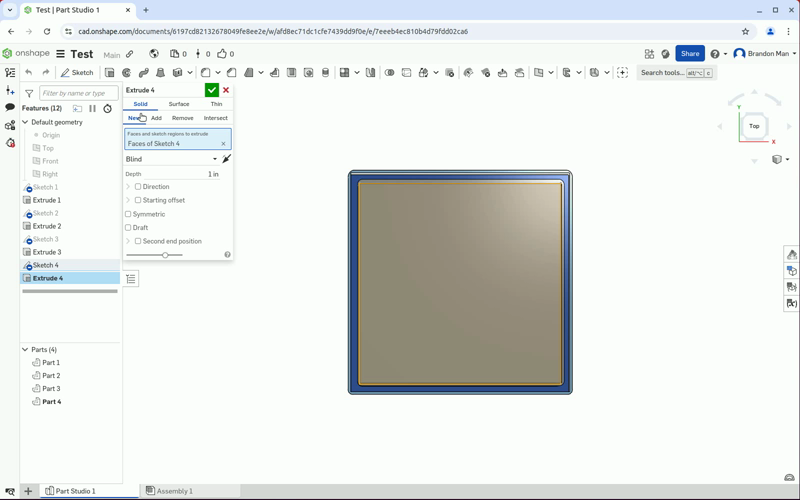
mouse_move(137, 120)
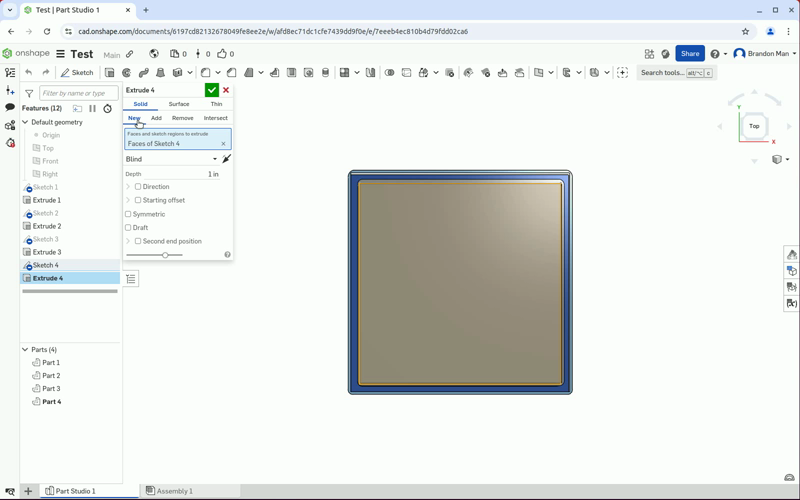
click(137, 120)
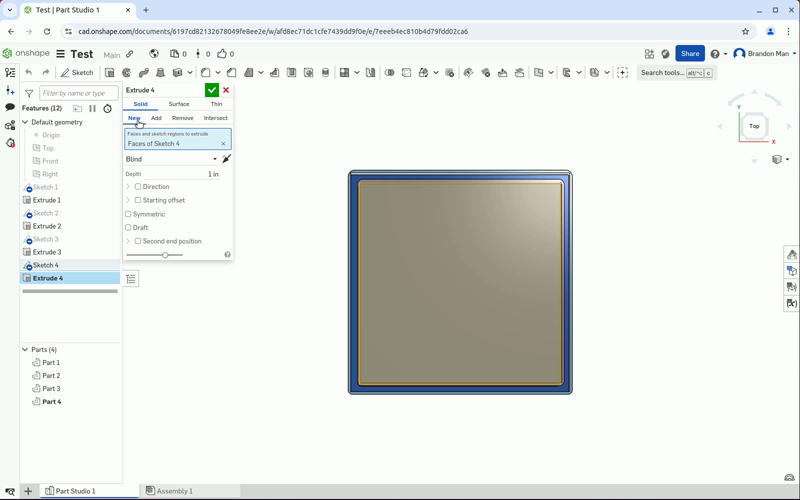
key(tab, 4)
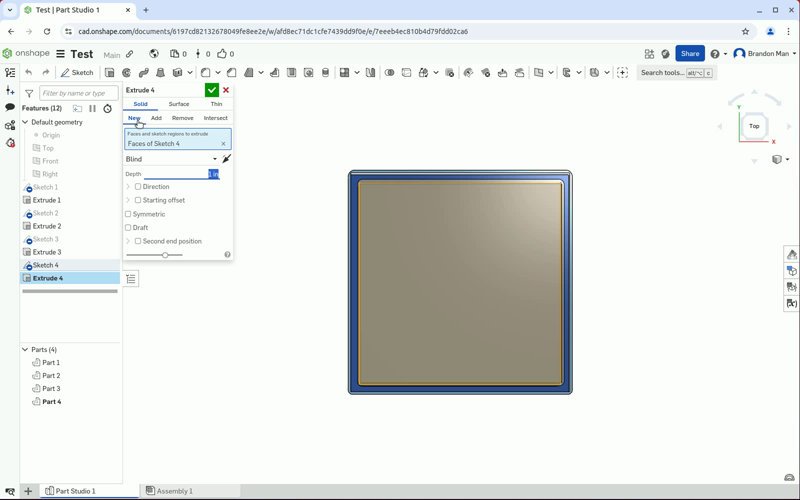
text(0.481)
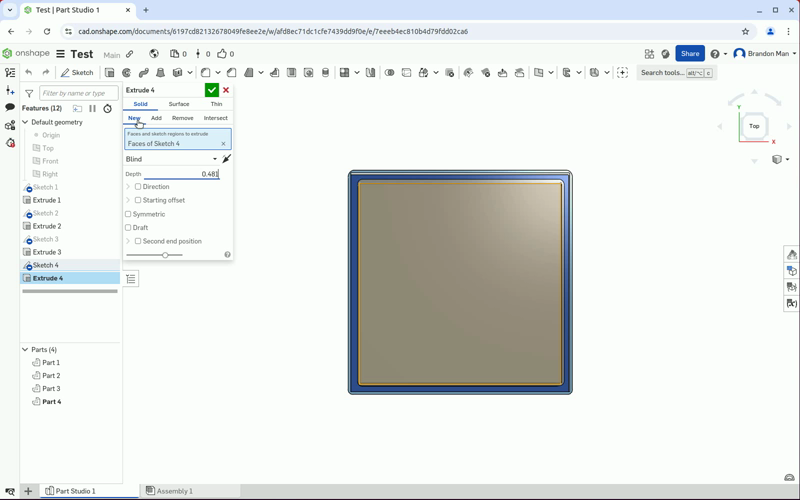
key(enter)
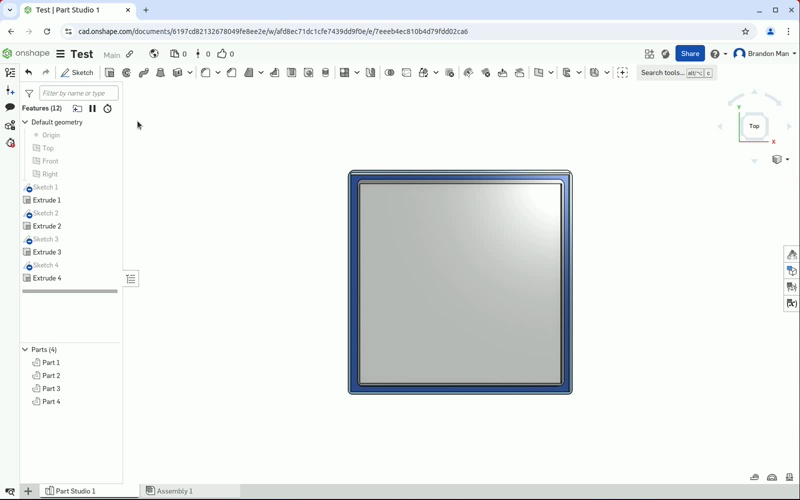
key(shift+h)
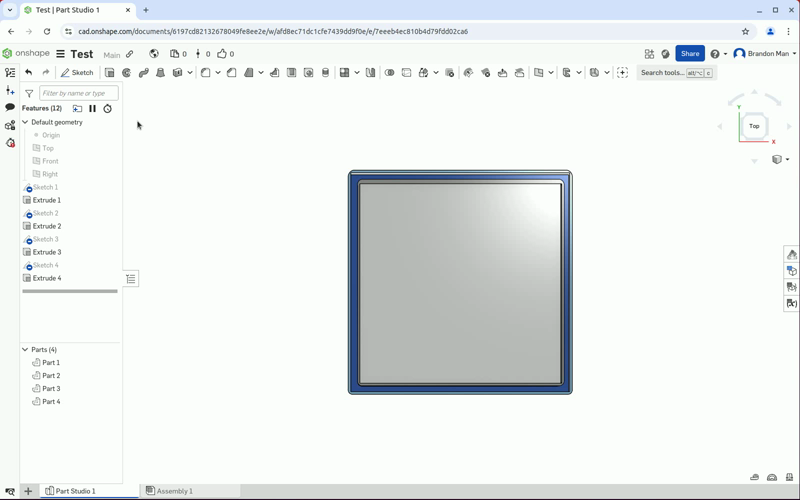
key(shift+h)
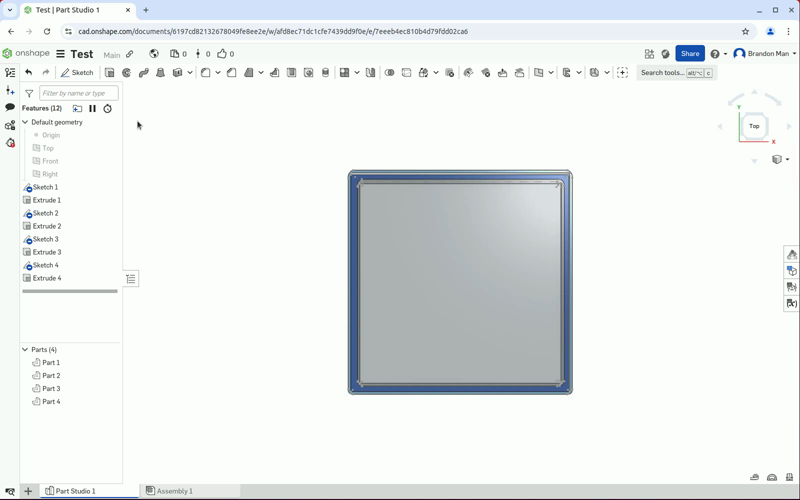
key(shift+7)
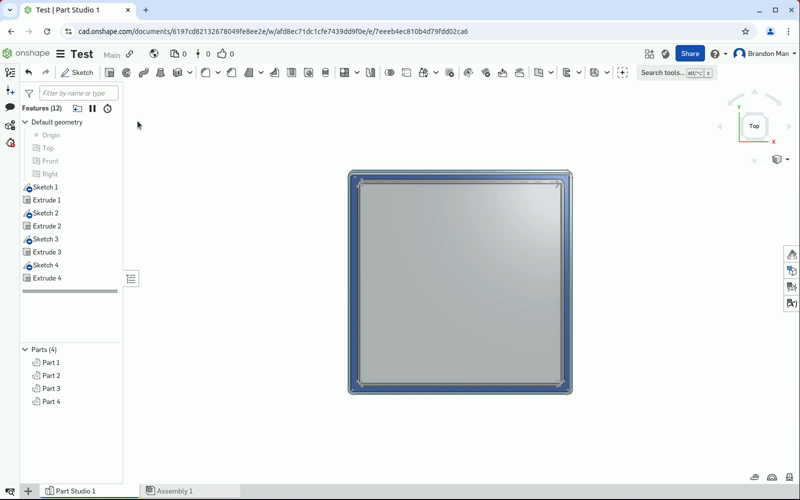
key(up, 3)
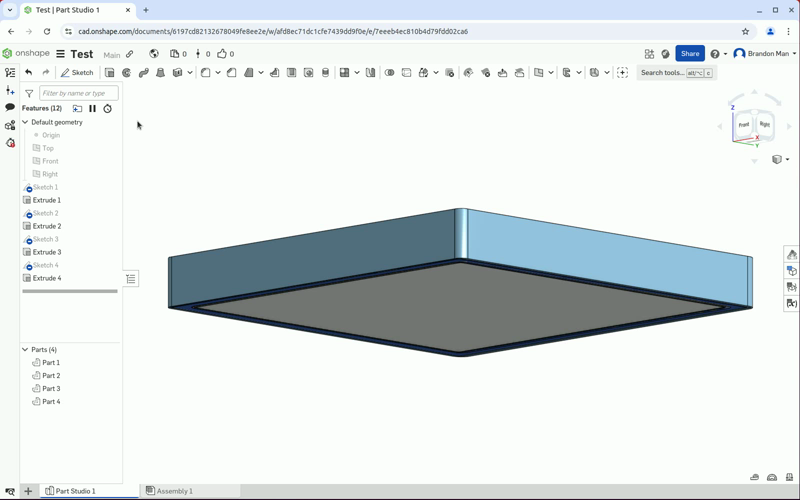
key(left, 3)
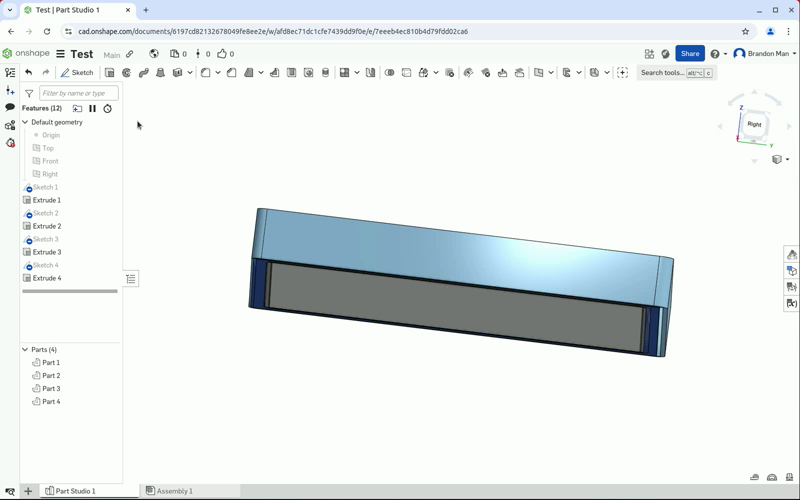
key(right, 3)
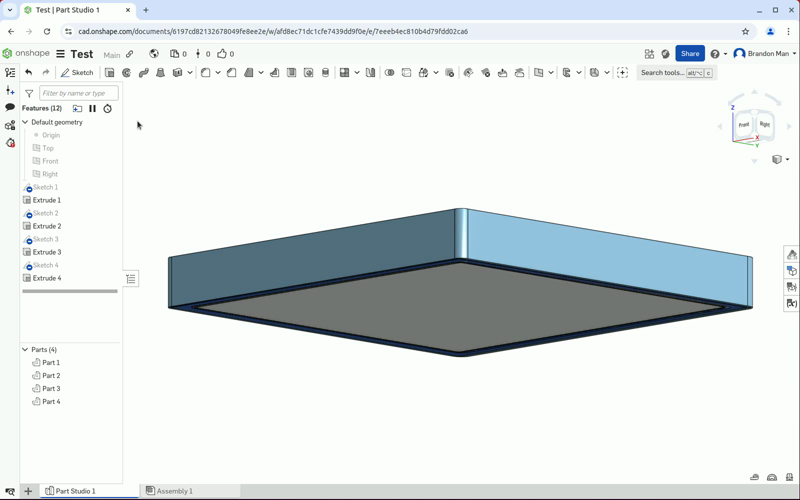
key(down, 3)
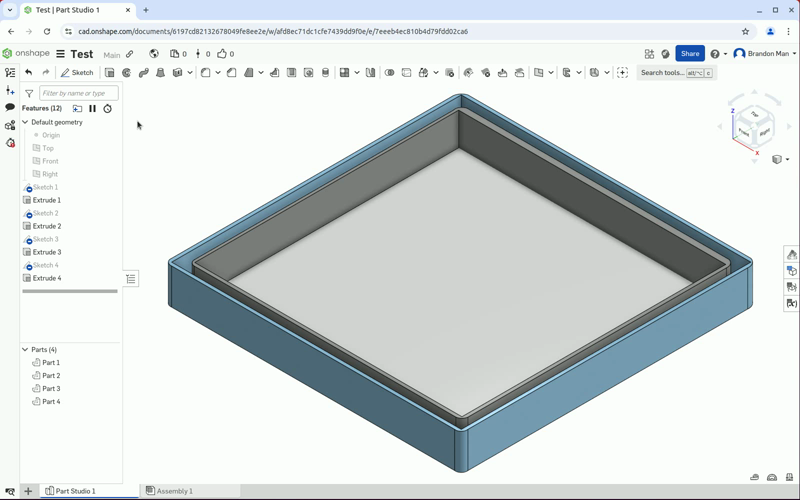
mouse_move(73, 189)
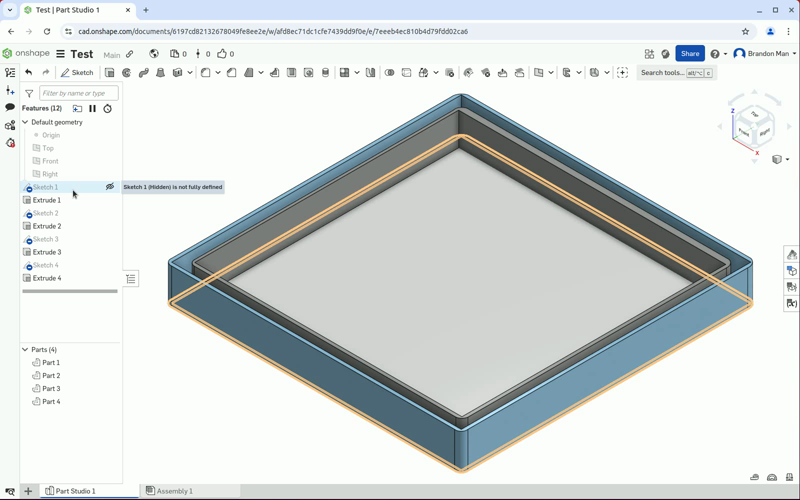
click(73, 189)